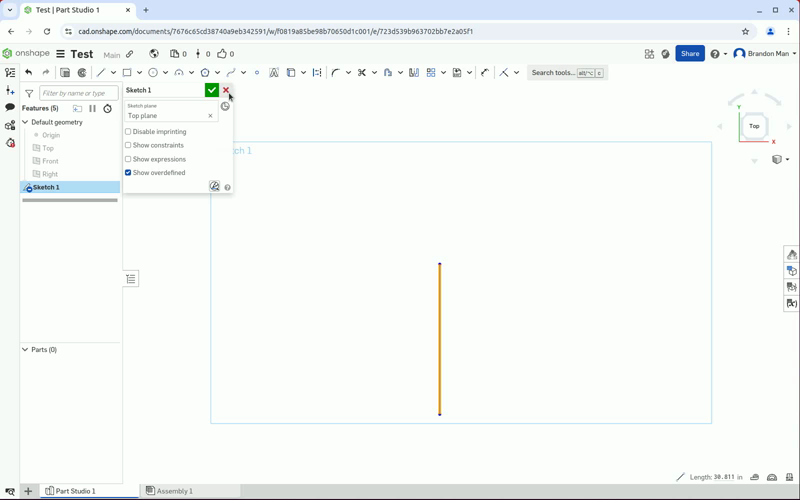
key(shift+h)
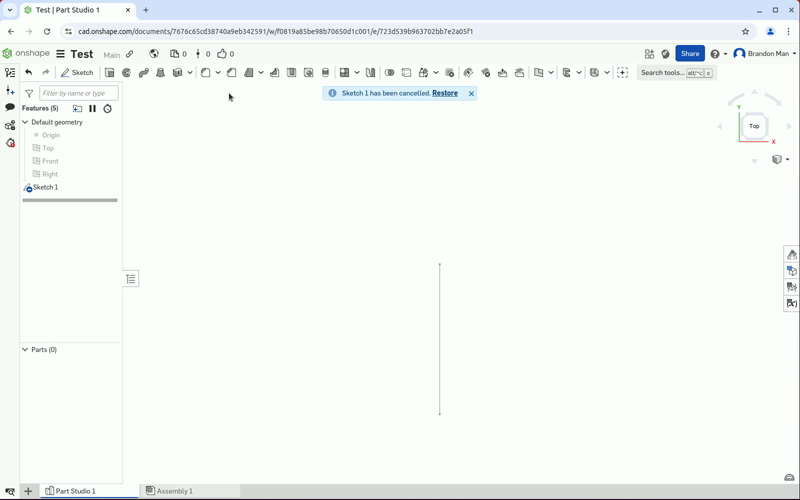
mouse_move(73, 352)
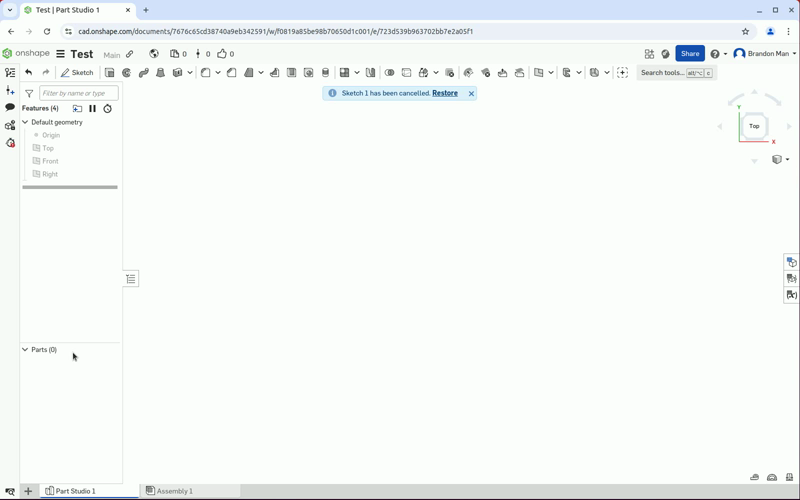
key(y)
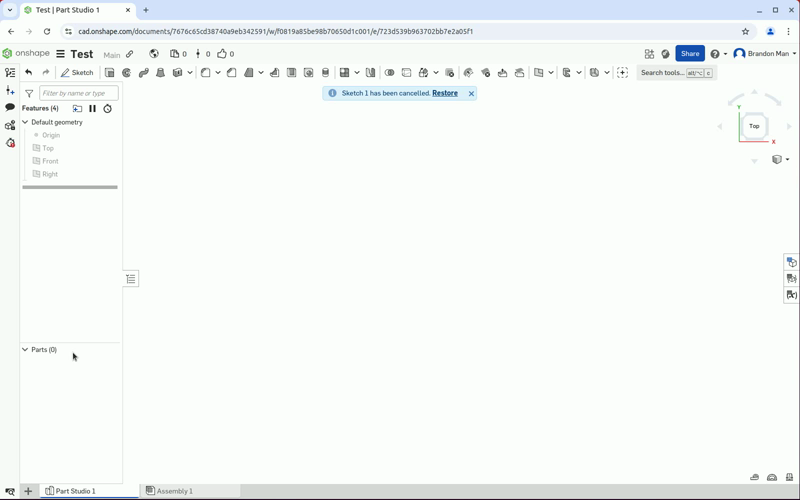
key(shift+p)
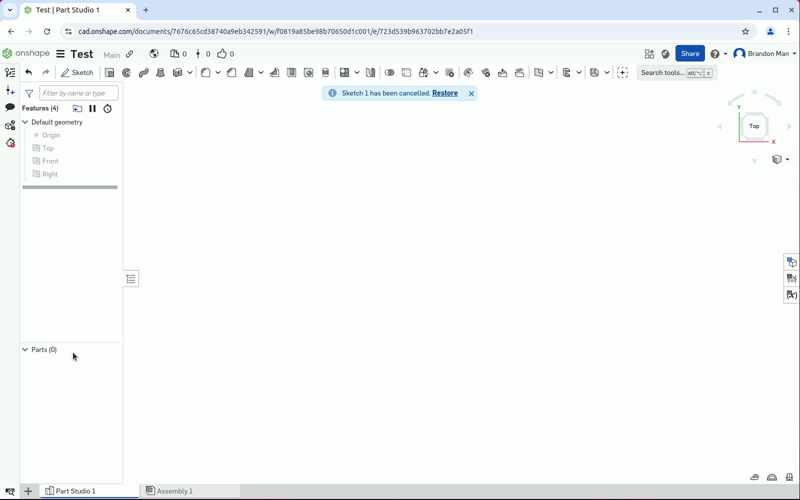
key(space)
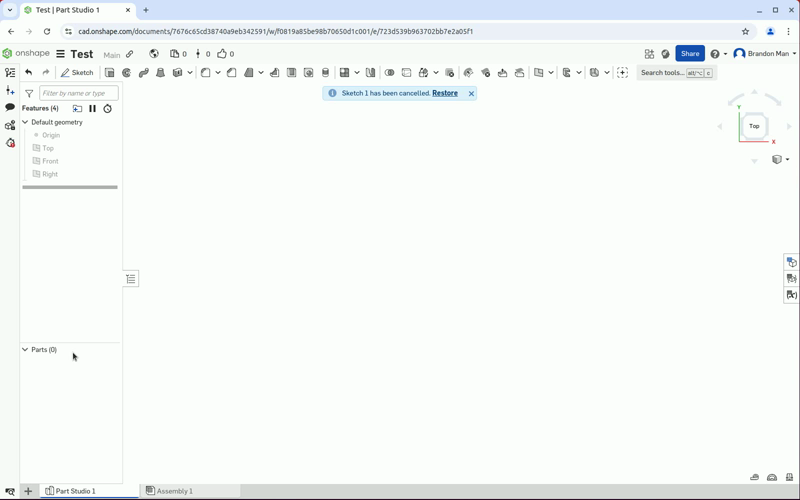
key_down(shift)
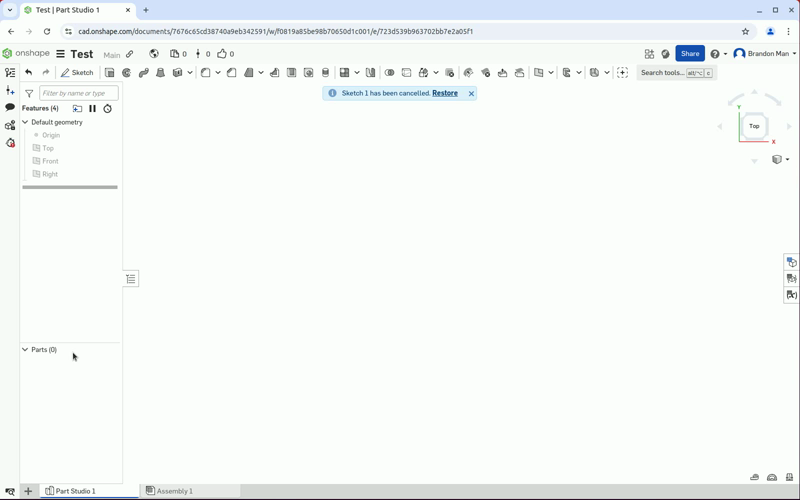
key(up)
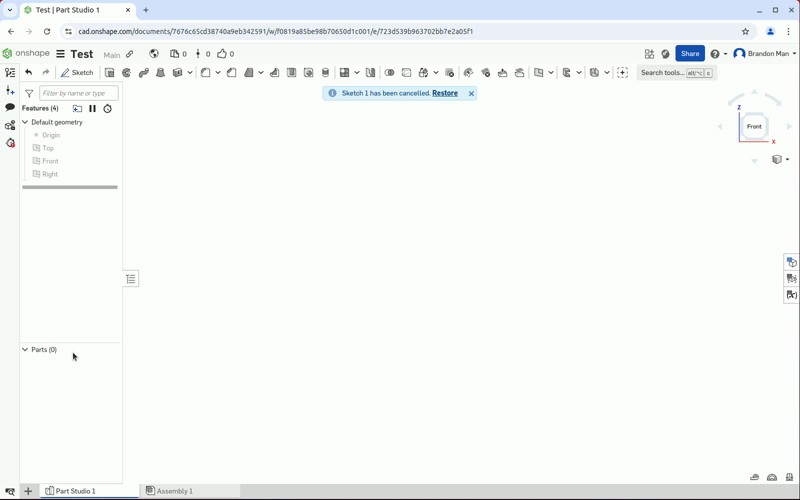
key_up(shift)
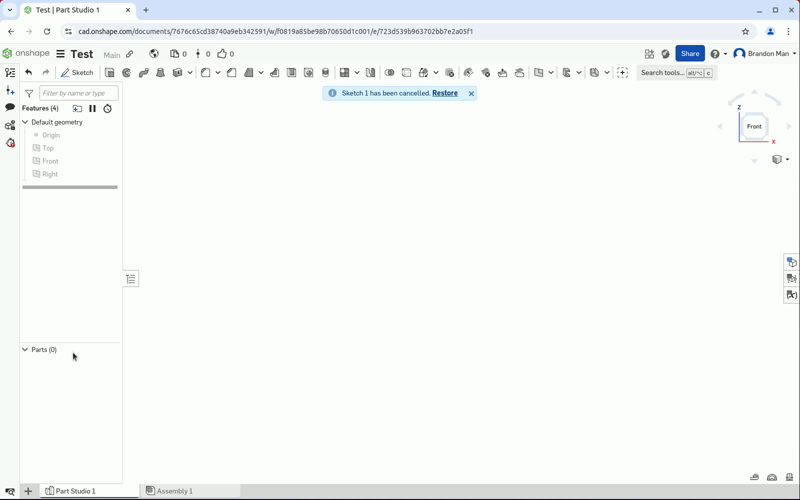
key(space)
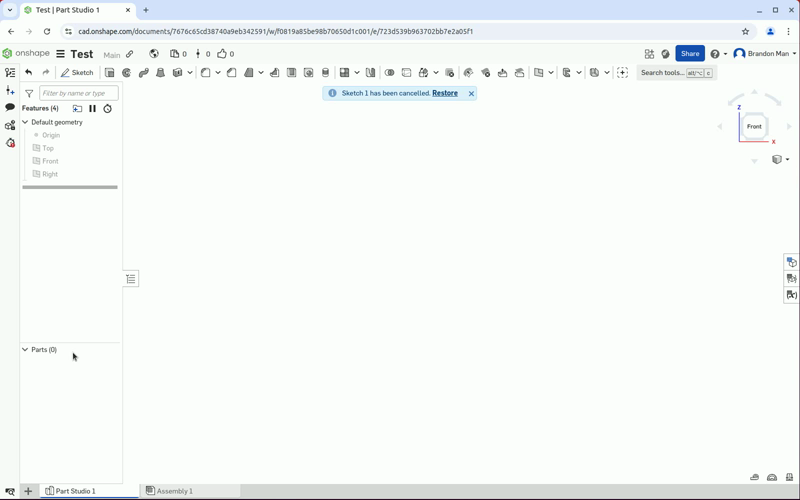
key_down(shift)
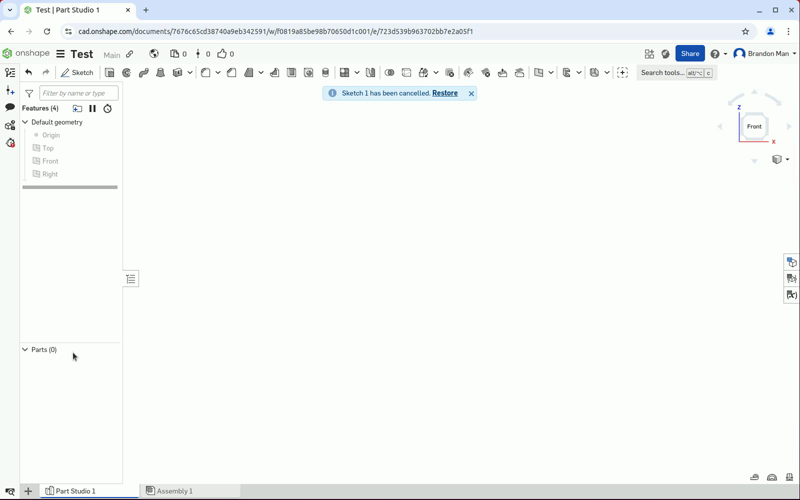
key(left)
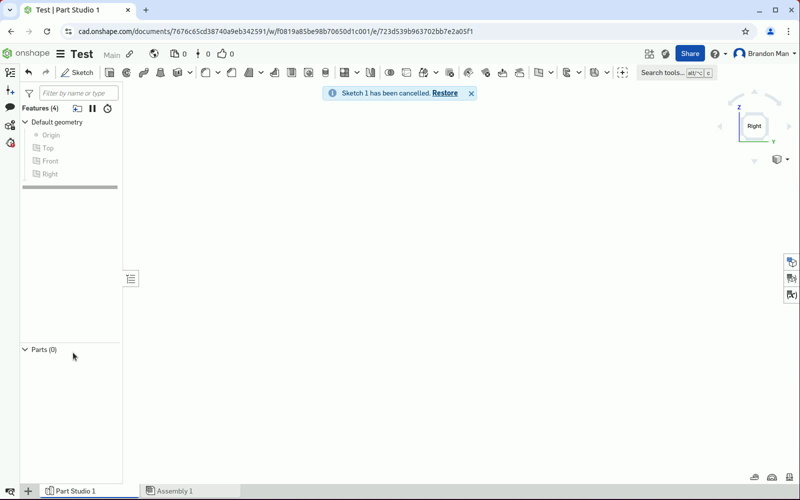
key_up(shift)
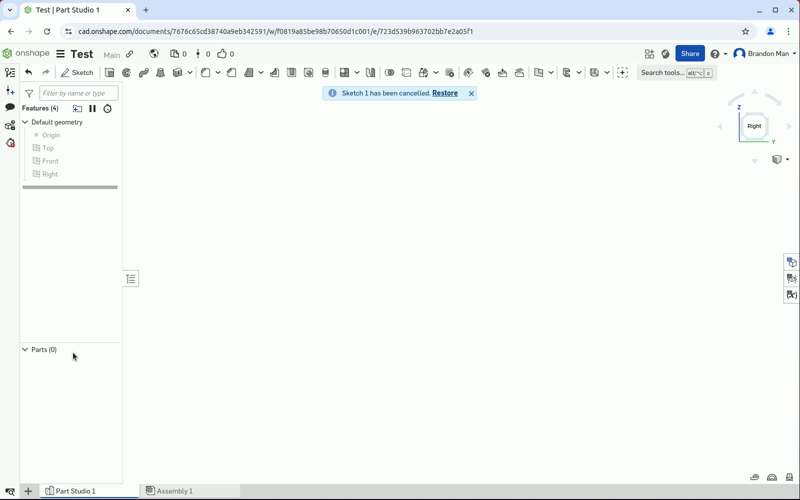
mouse_move(73, 352)
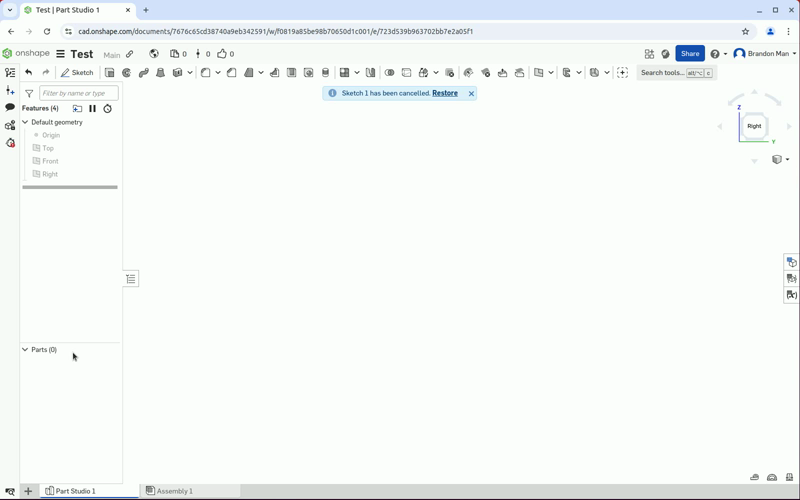
key(shift+y)
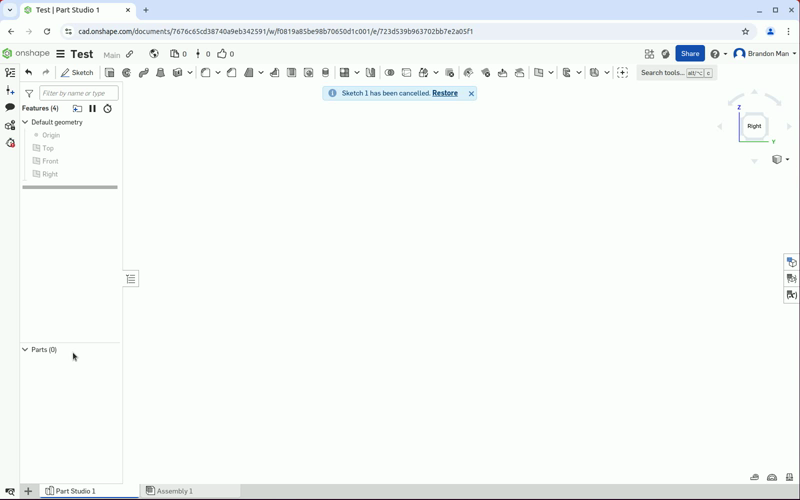
key(shift+s)
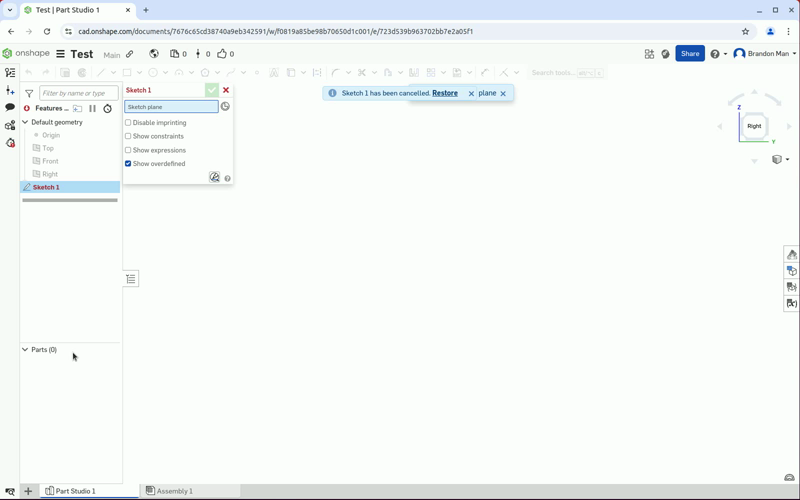
mouse_move(73, 176)
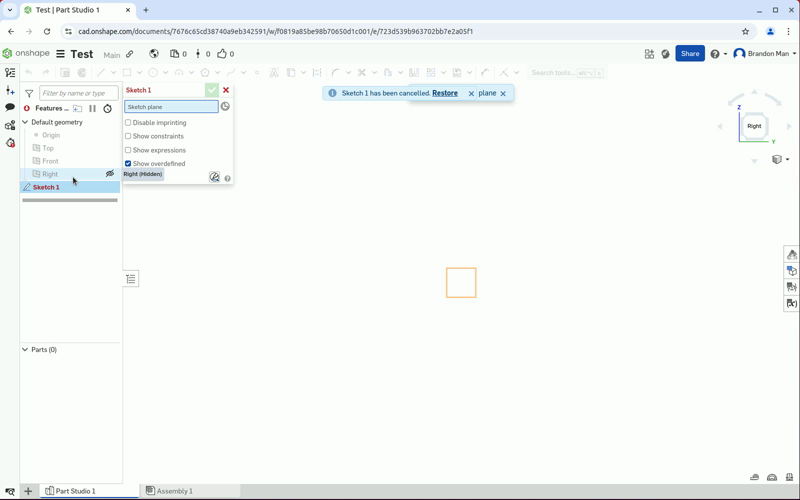
click(73, 176)
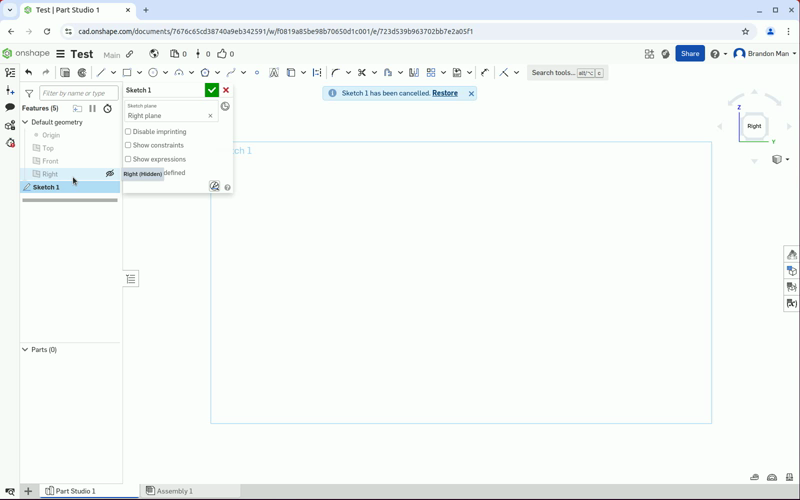
mouse_move(73, 352)
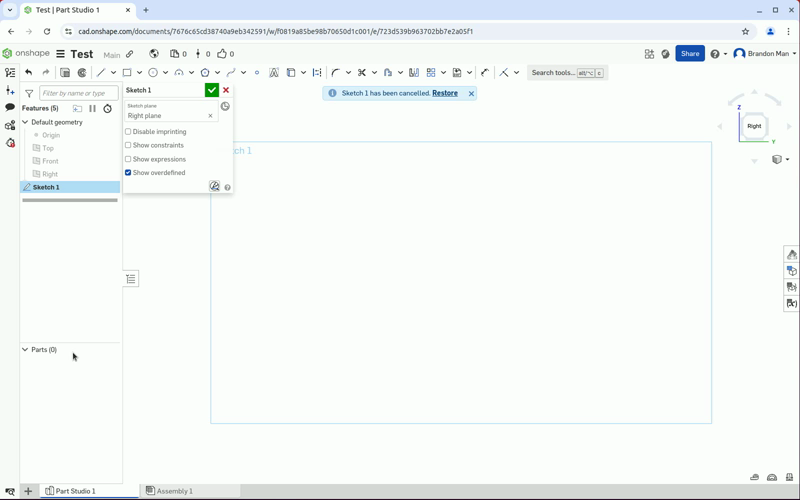
key(y)
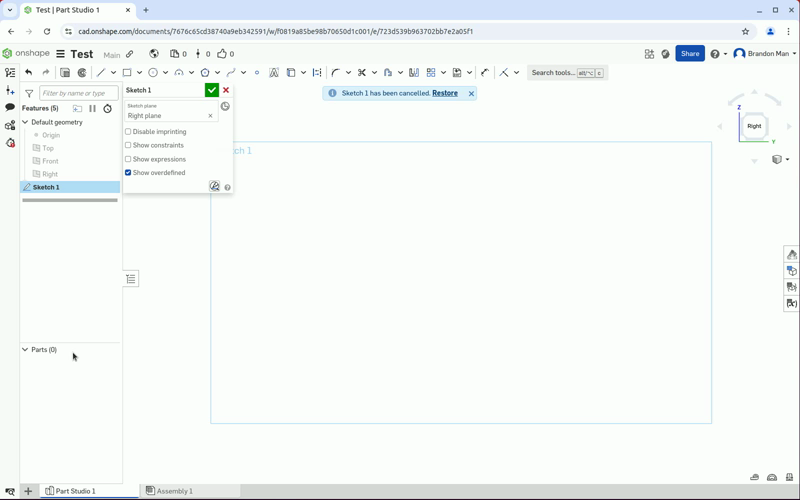
key(l)
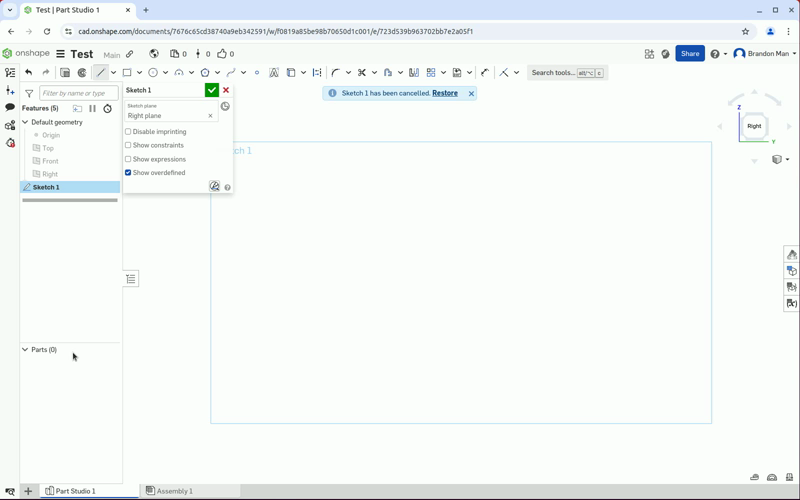
key_down(shift)
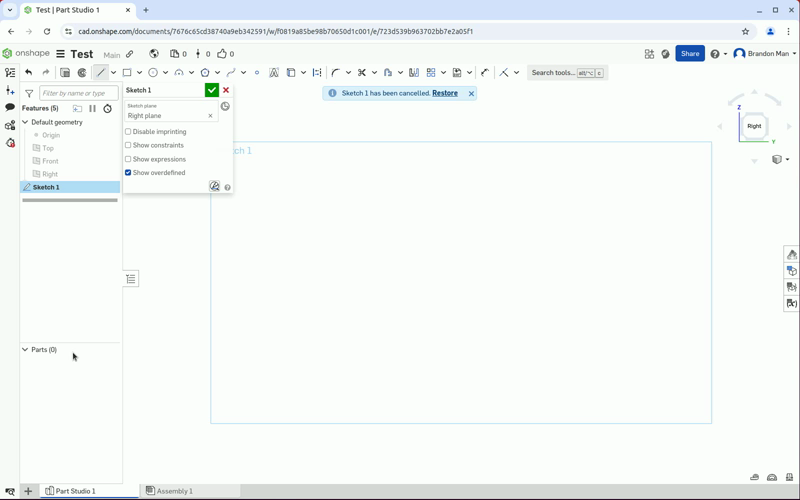
mouse_move(391, 282)
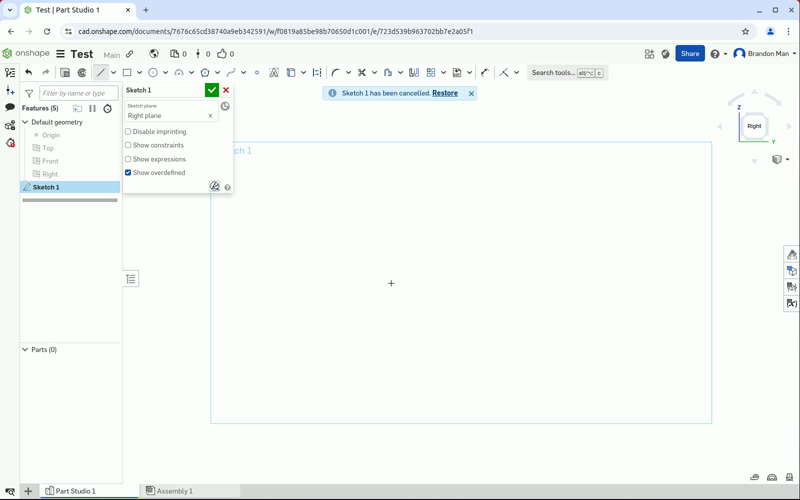
click(391, 282)
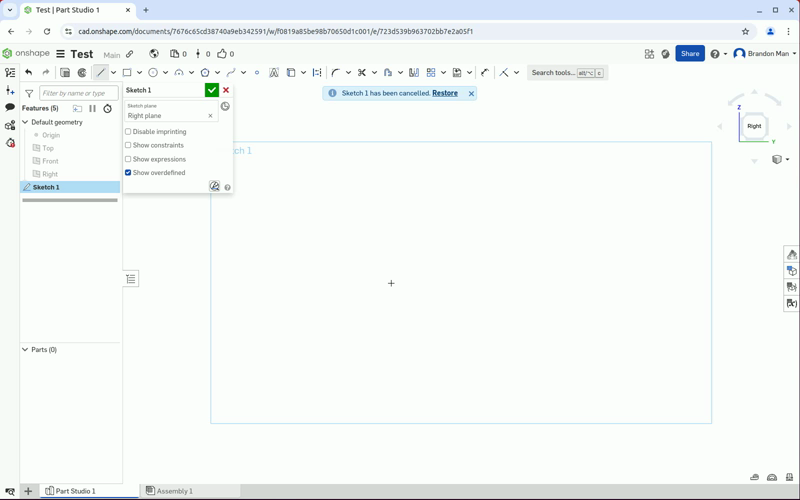
key_up(shift)
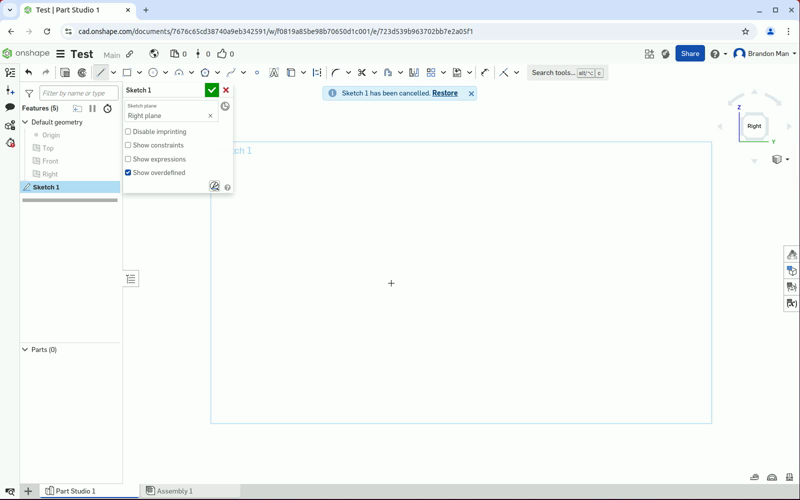
key_down(shift)
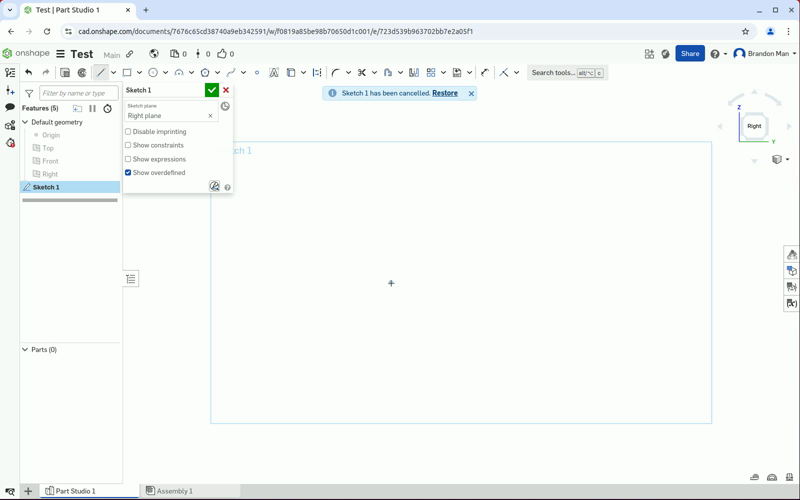
mouse_move(421, 282)
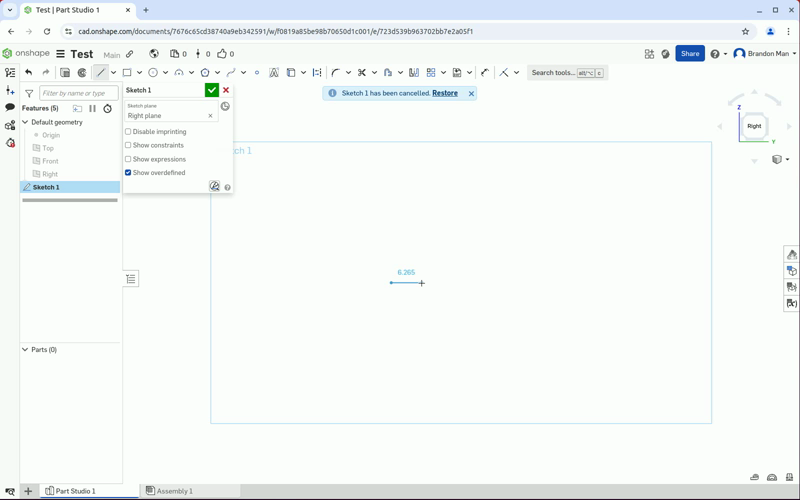
mouse_move(407, 282)
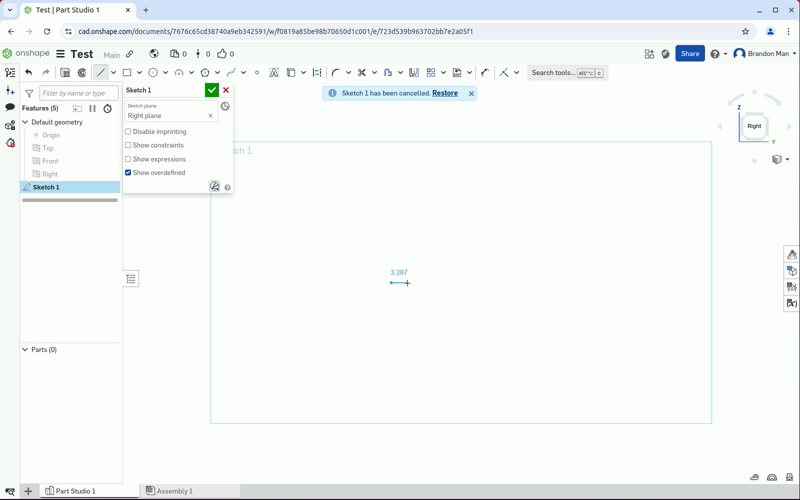
click(407, 282)
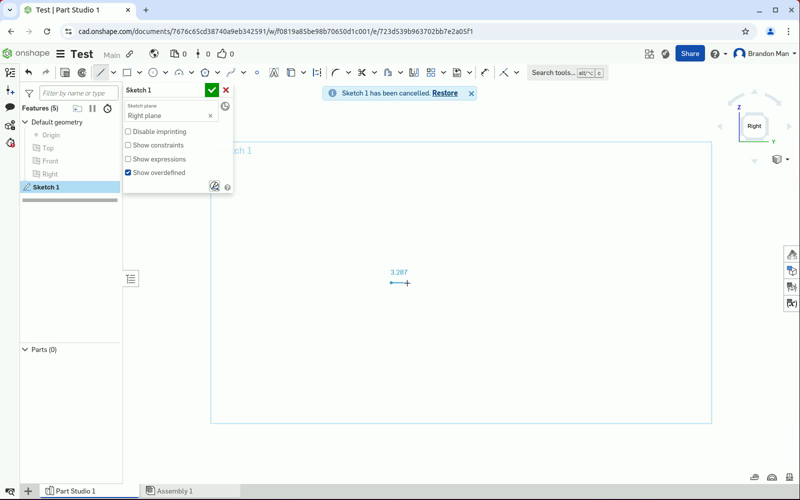
key_up(shift)
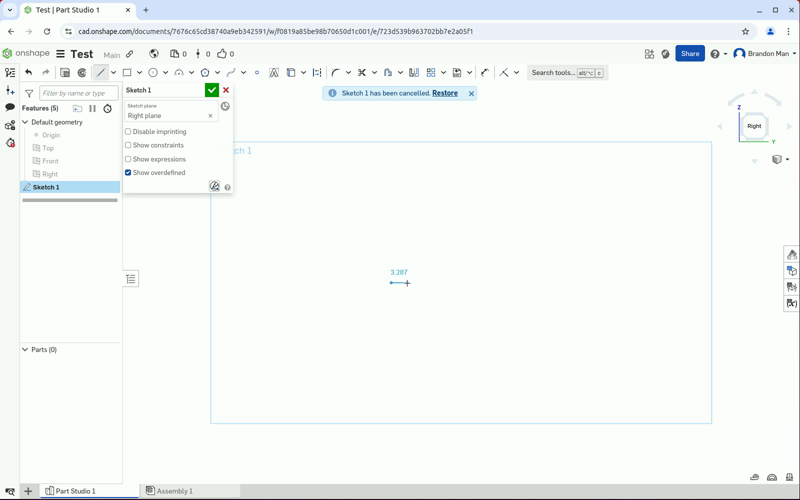
key(esc)
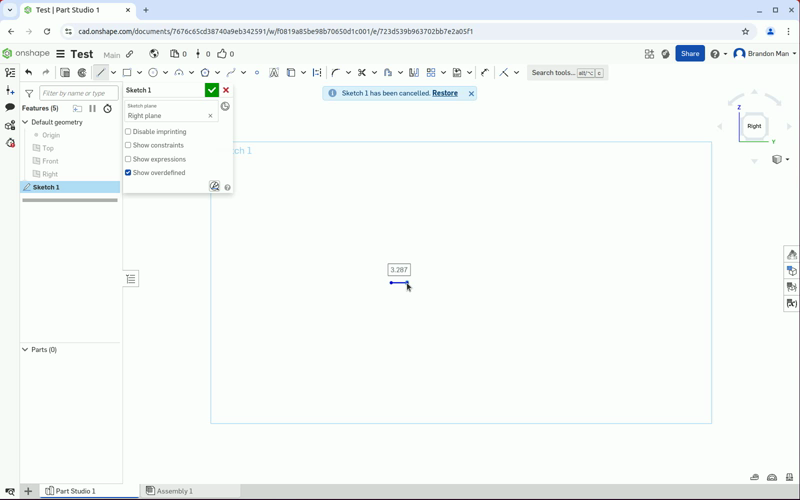
key(a)
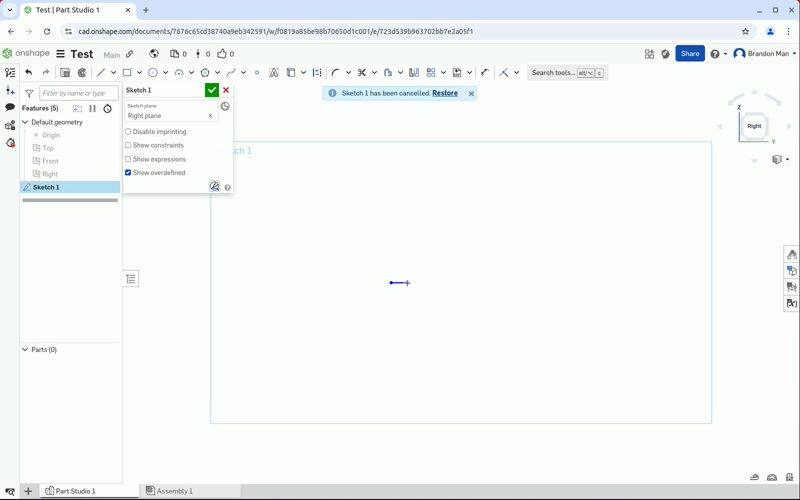
mouse_move(407, 282)
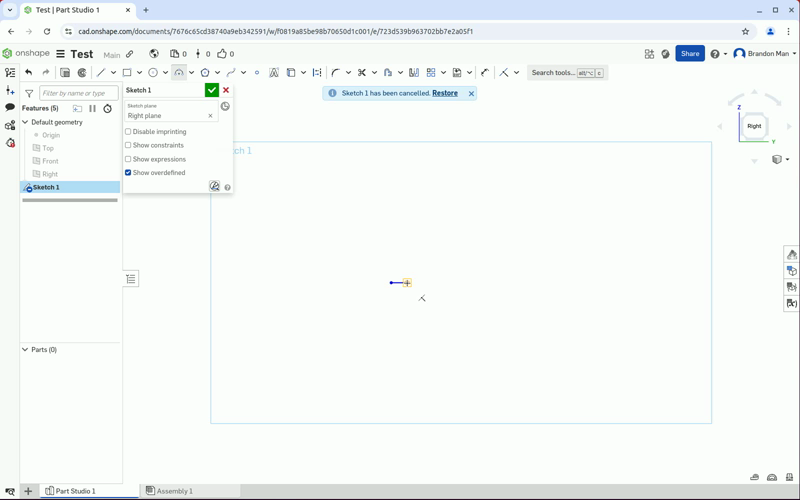
click(407, 282)
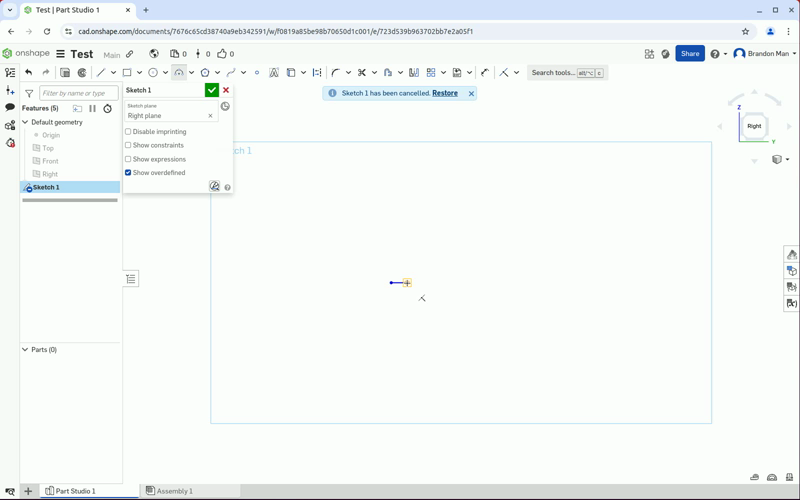
key_down(shift)
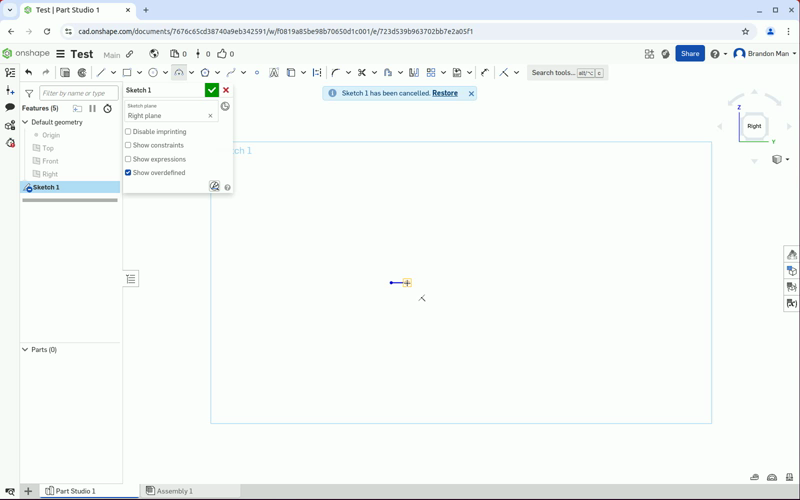
mouse_move(411, 278)
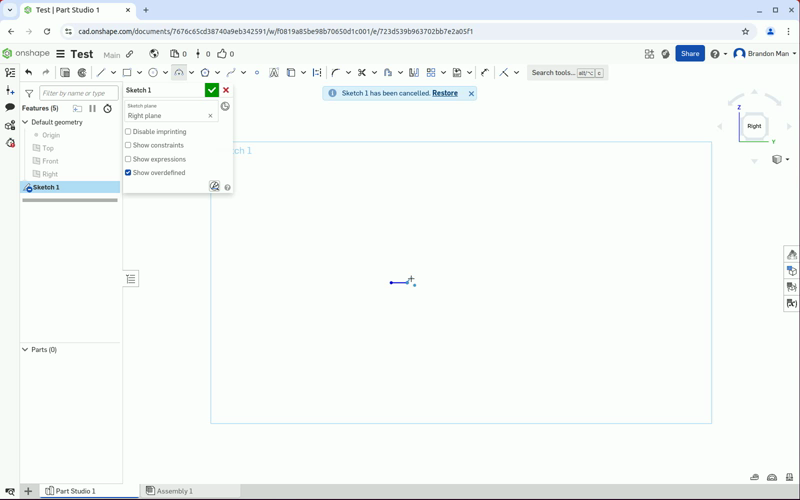
scroll(6)
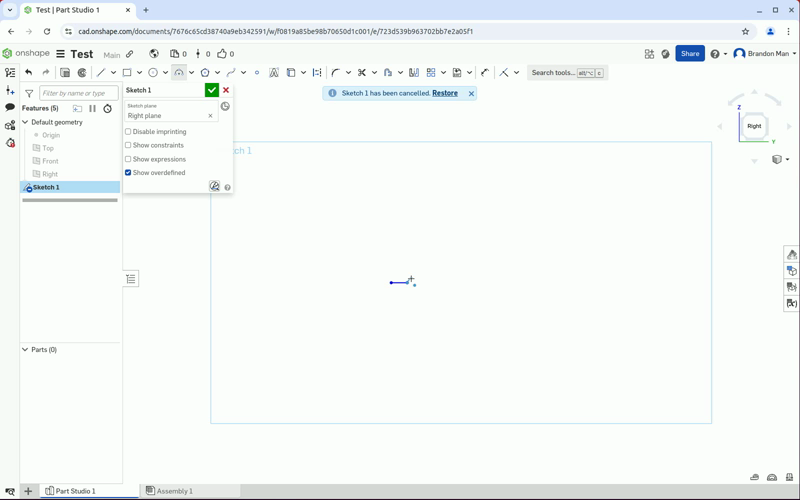
scroll(6)
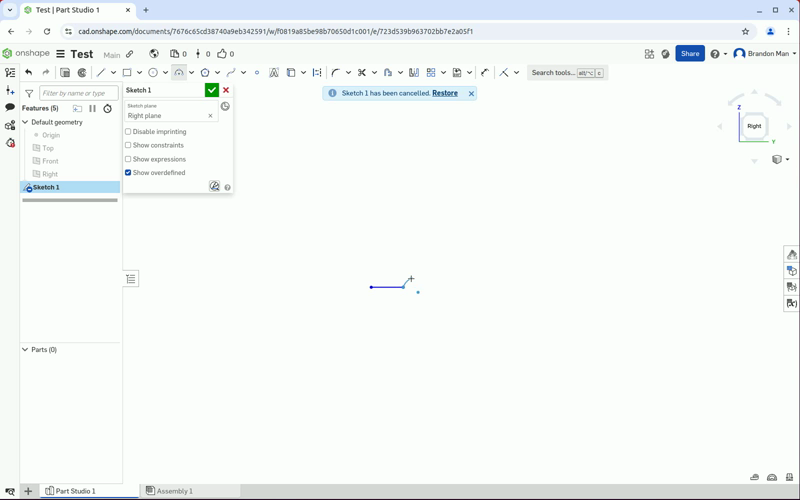
scroll(6)
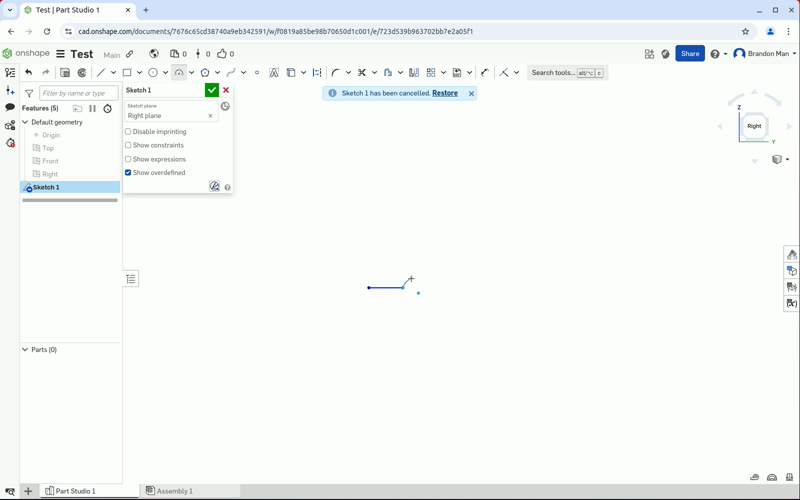
scroll(6)
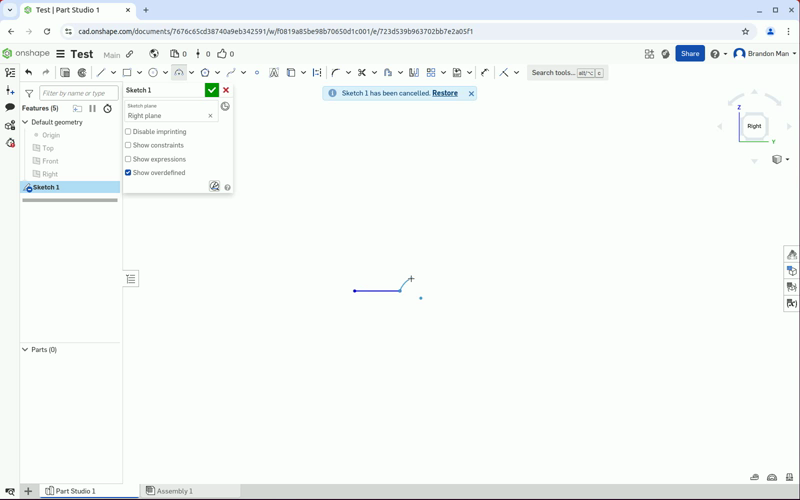
scroll(6)
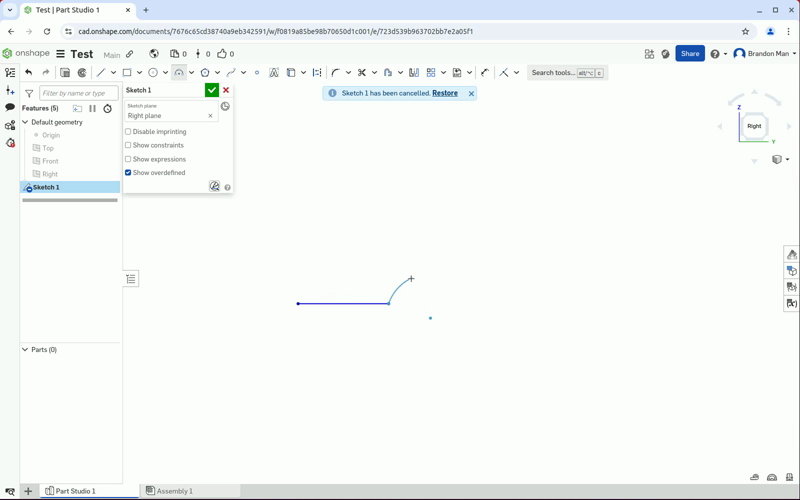
scroll(6)
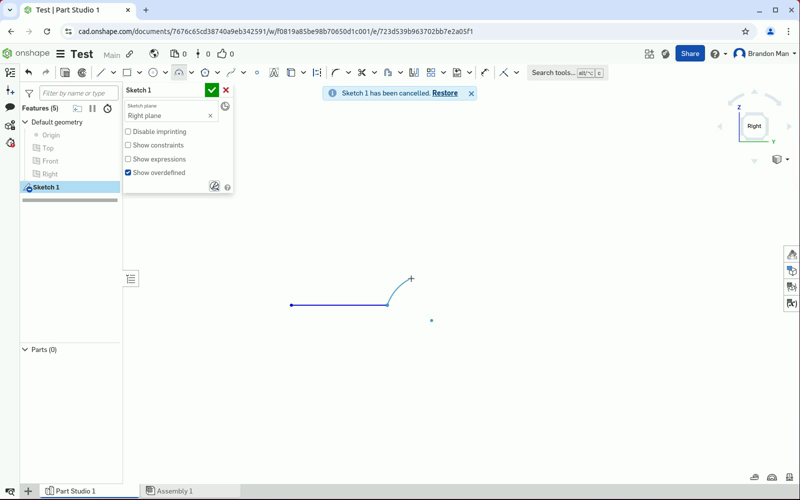
scroll(6)
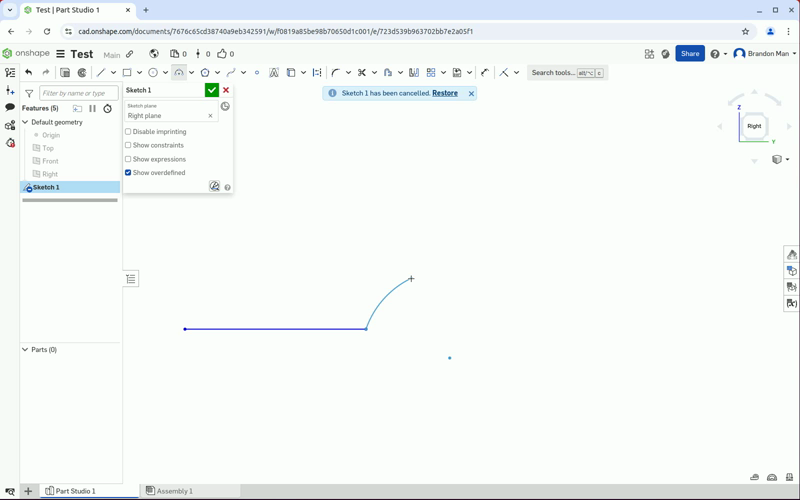
click(411, 278)
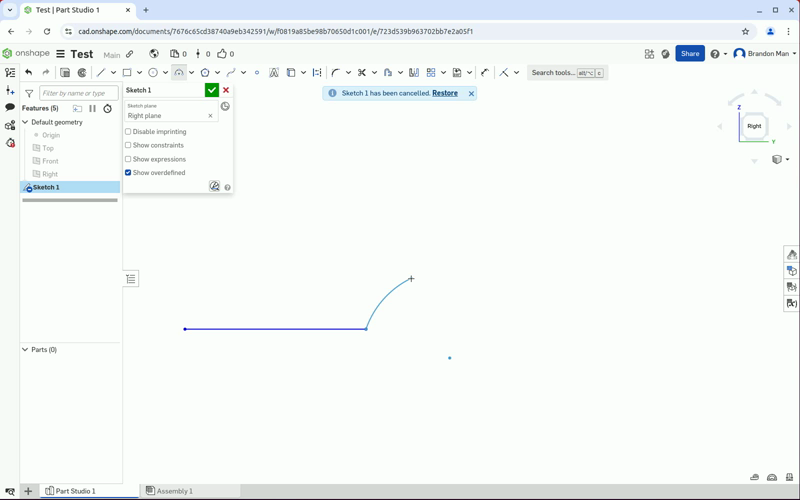
scroll(-6)
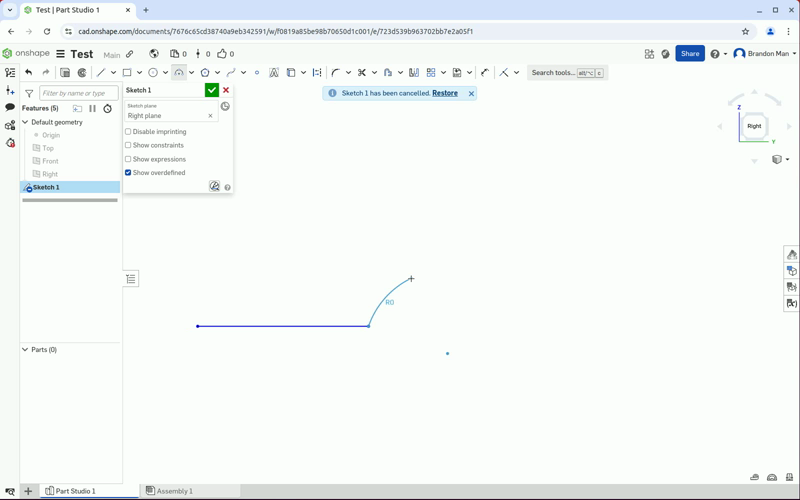
scroll(-6)
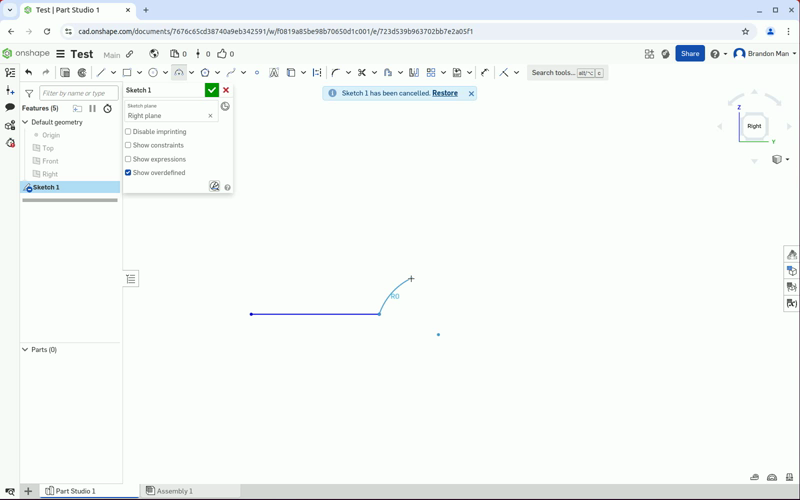
scroll(-6)
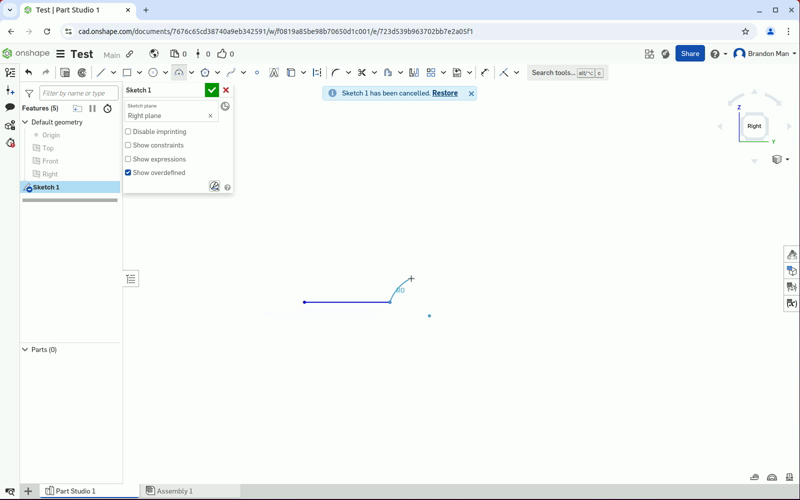
scroll(-6)
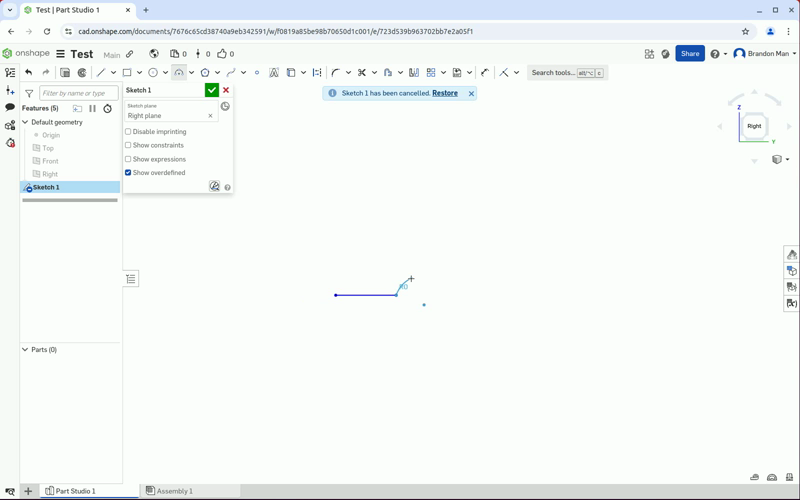
scroll(-6)
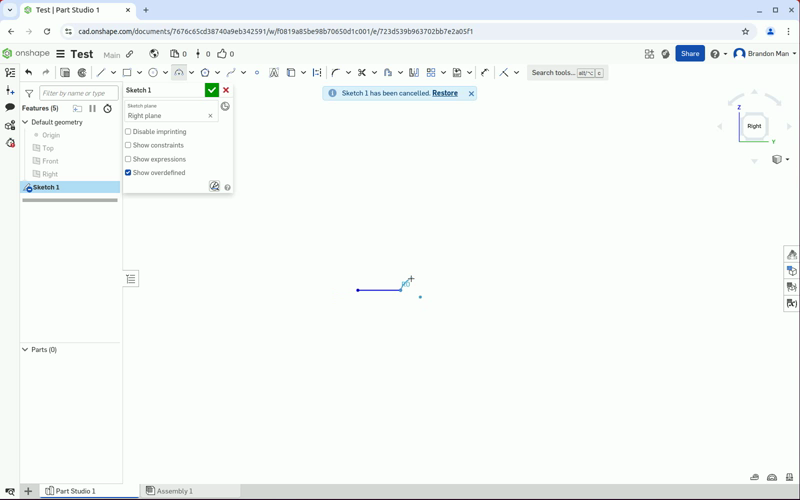
scroll(-6)
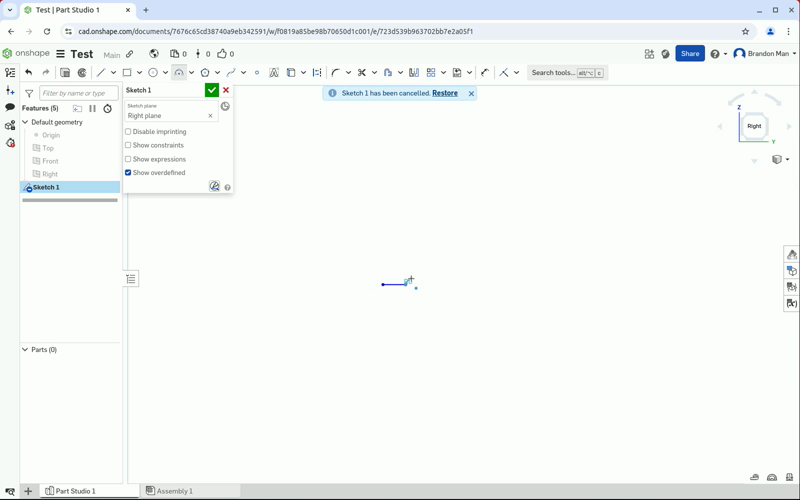
scroll(-6)
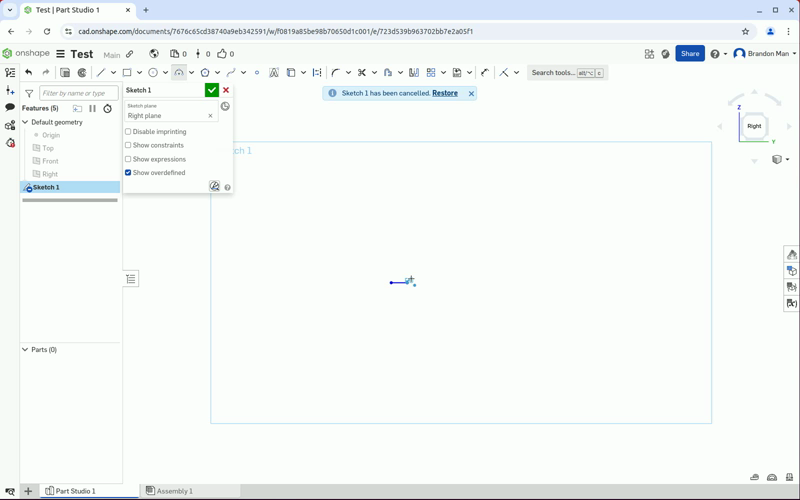
mouse_move(410, 281)
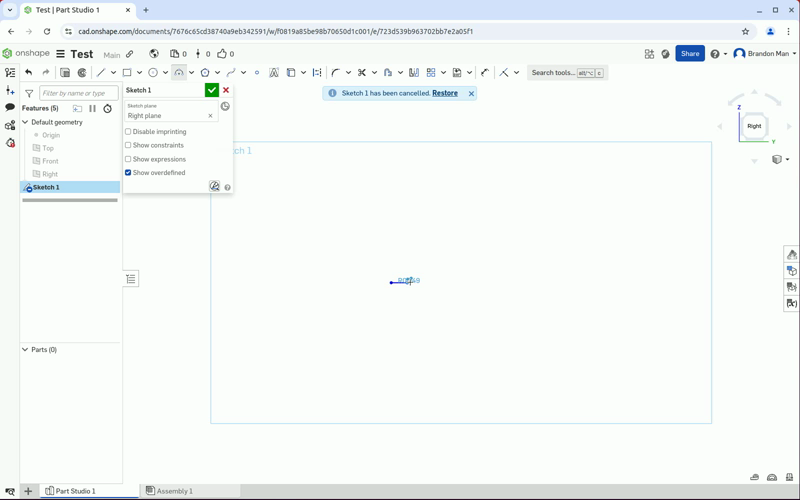
scroll(6)
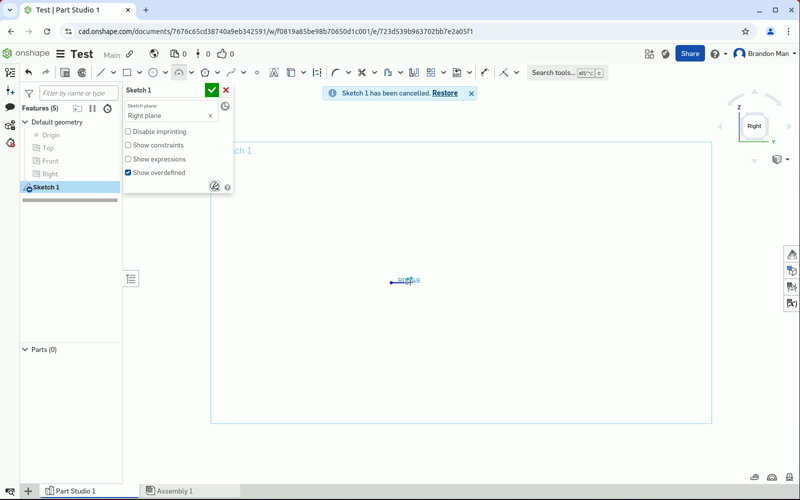
scroll(6)
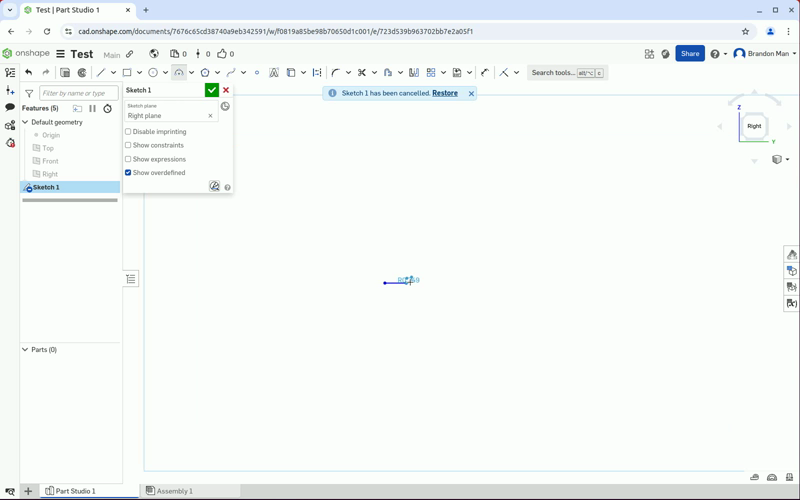
scroll(6)
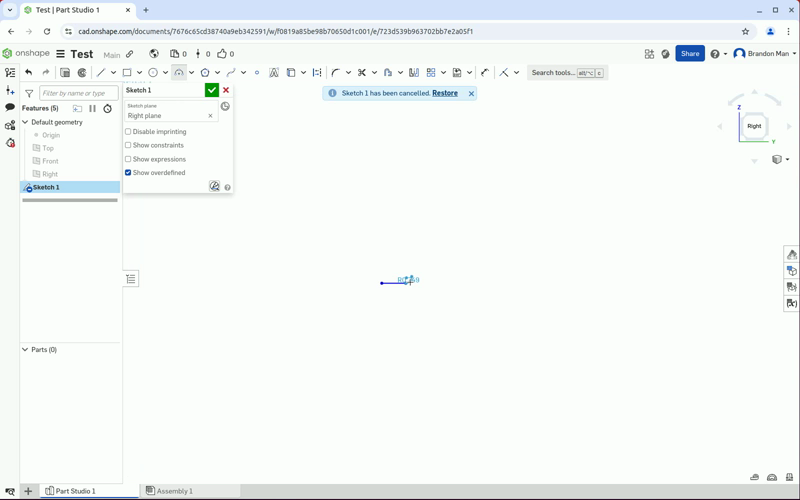
scroll(6)
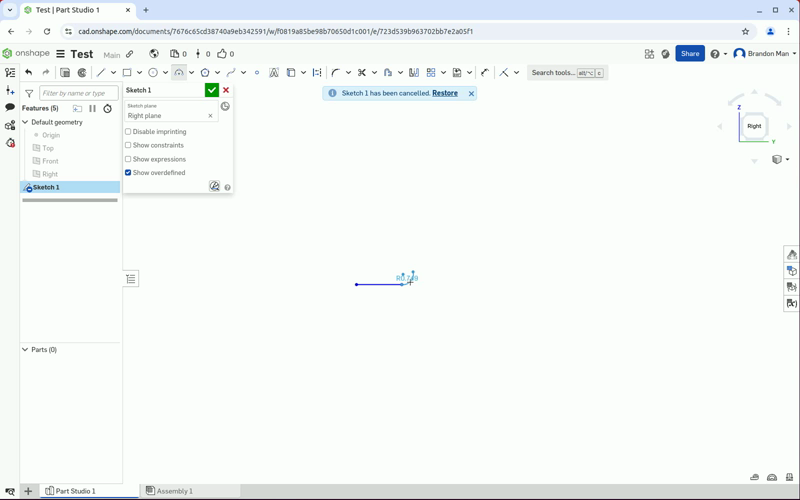
scroll(6)
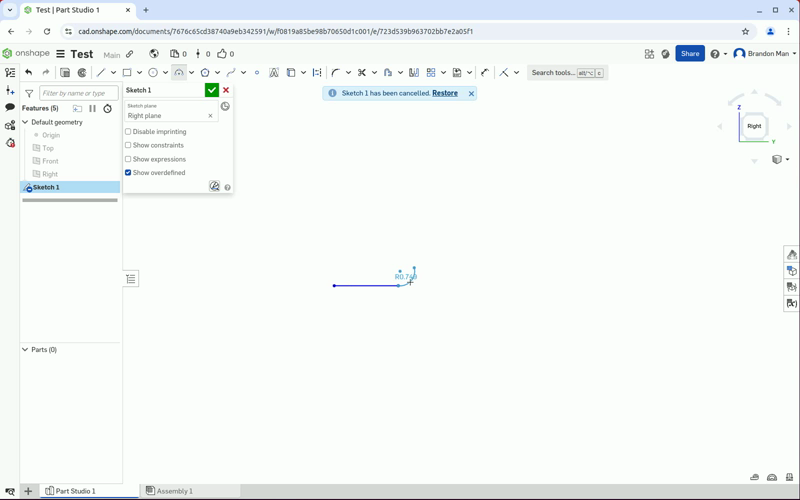
scroll(6)
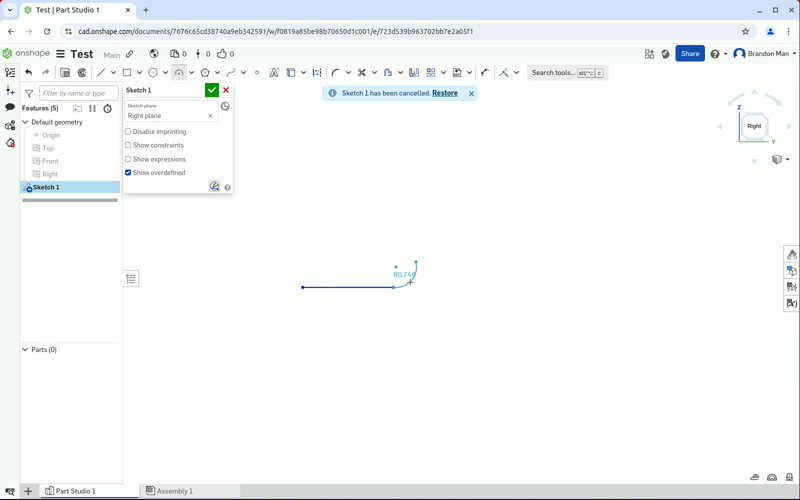
scroll(6)
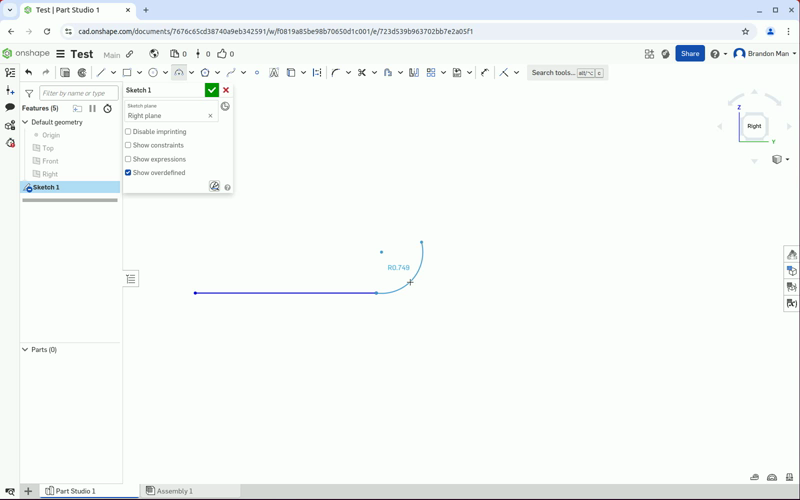
click(410, 281)
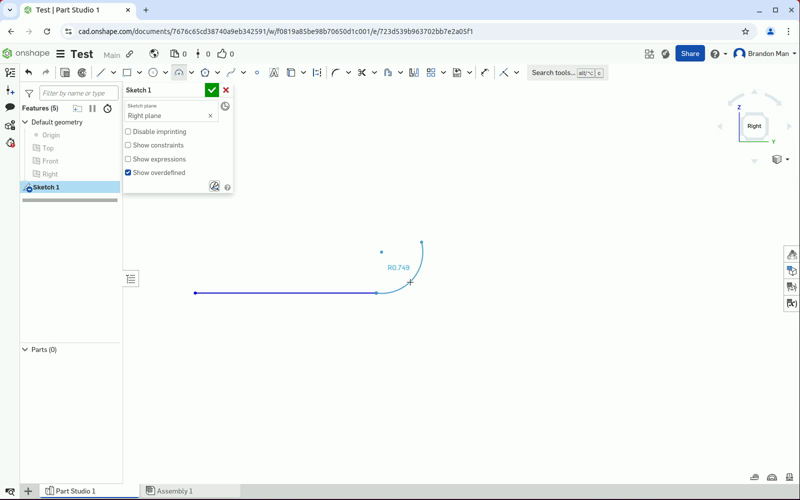
scroll(-6)
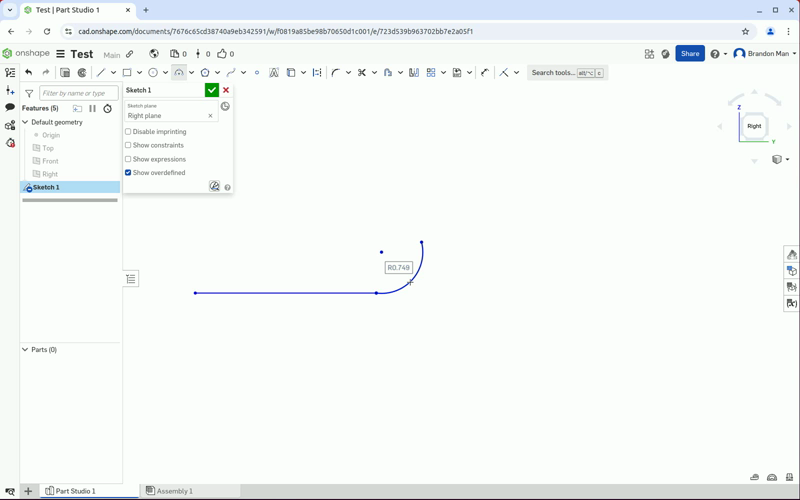
scroll(-6)
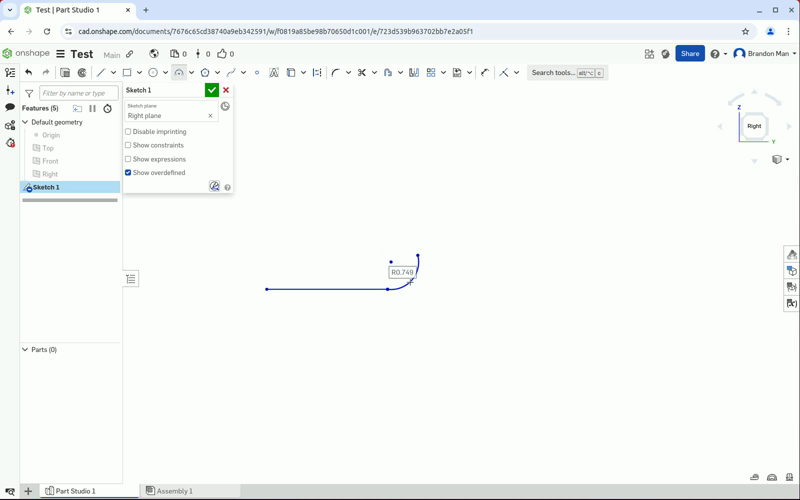
scroll(-6)
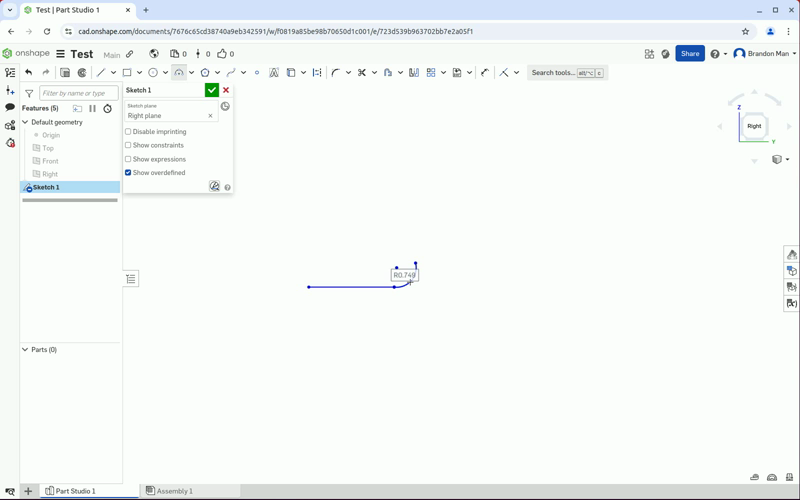
scroll(-6)
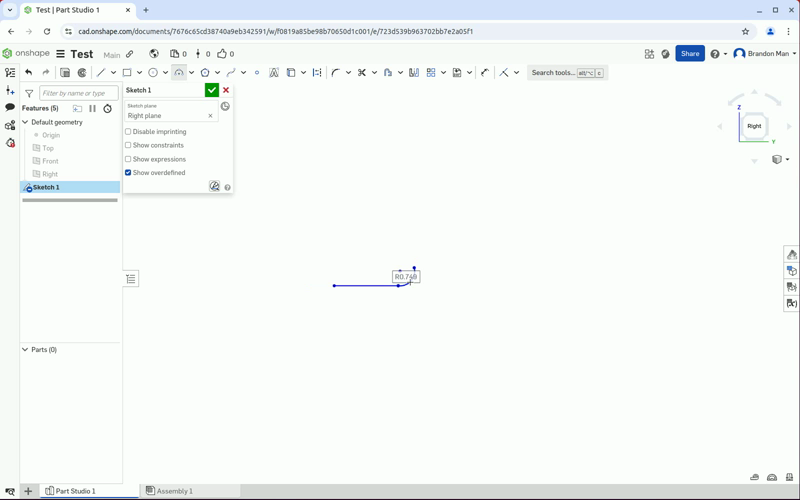
scroll(-6)
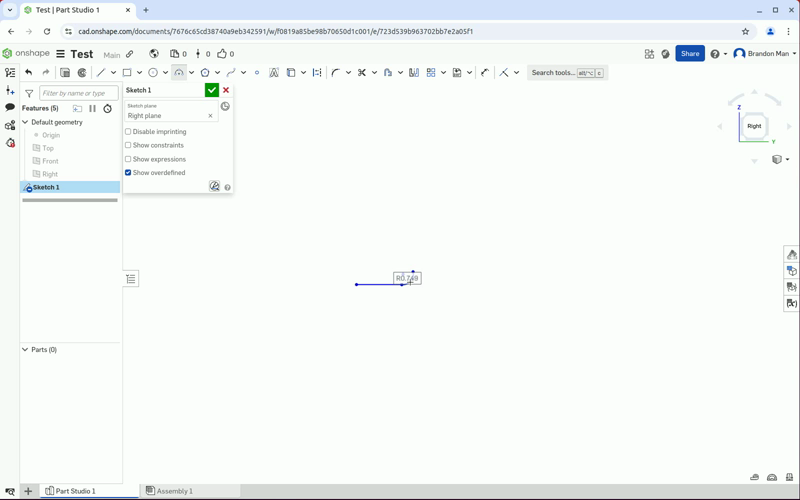
scroll(-6)
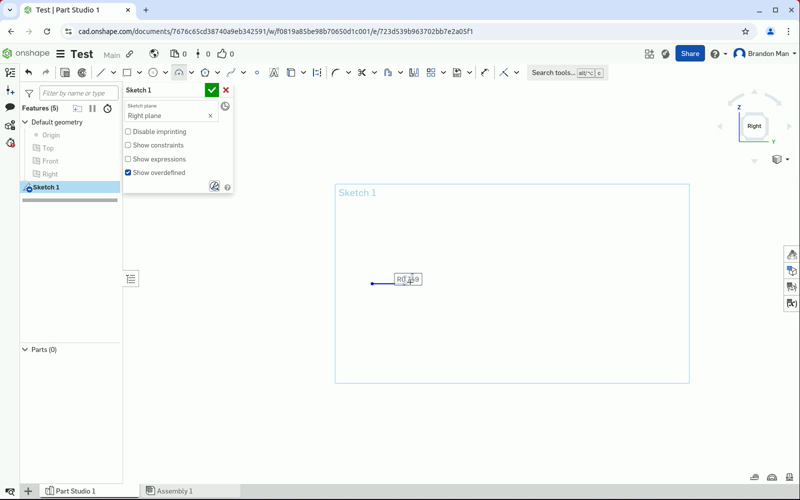
scroll(-6)
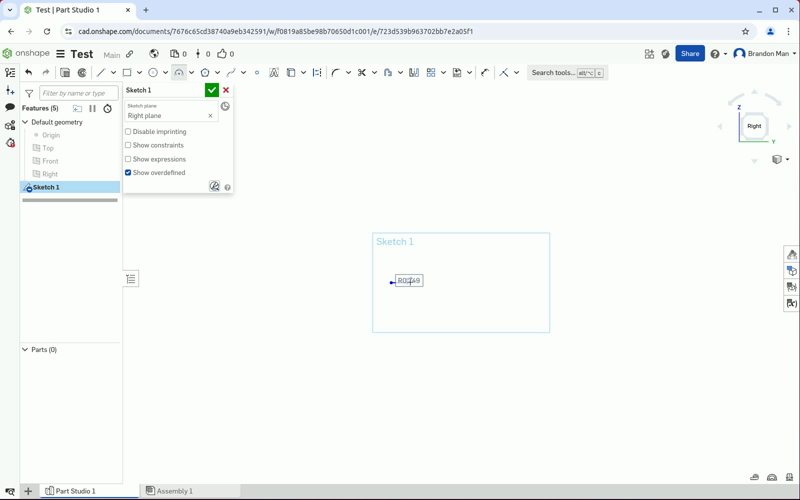
key_up(shift)
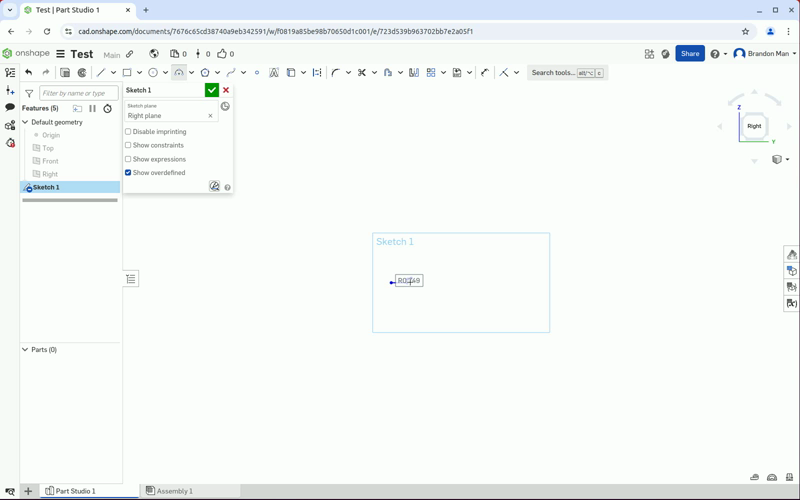
key(esc)
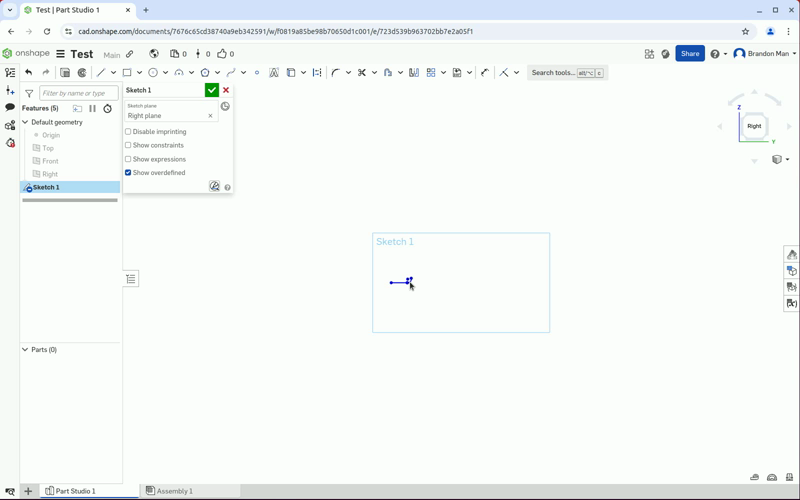
key(l)
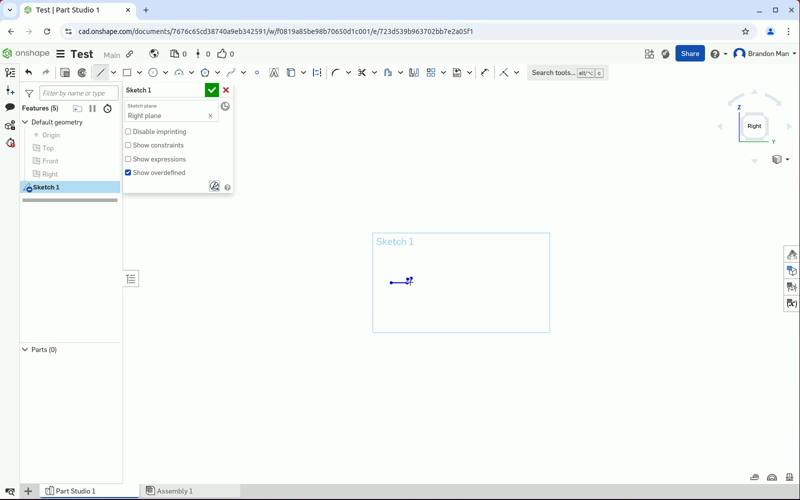
mouse_move(411, 278)
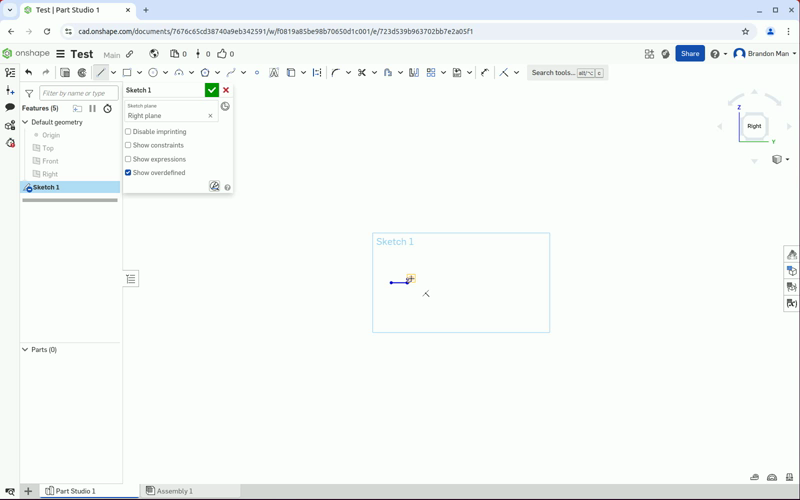
scroll(6)
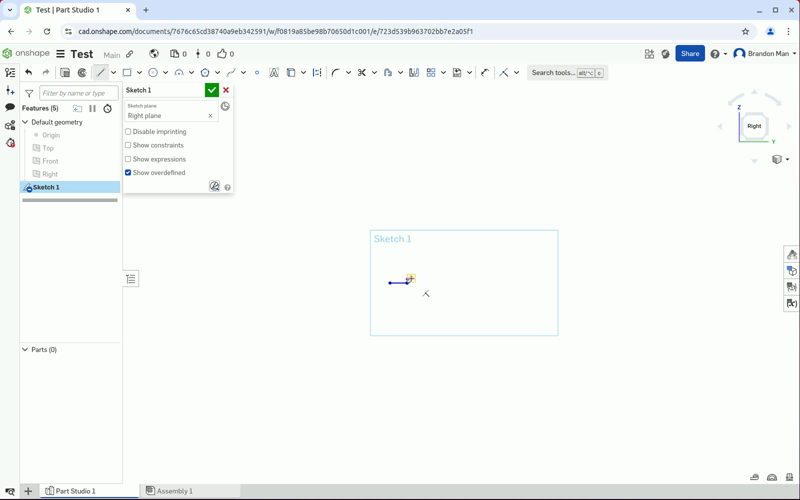
scroll(6)
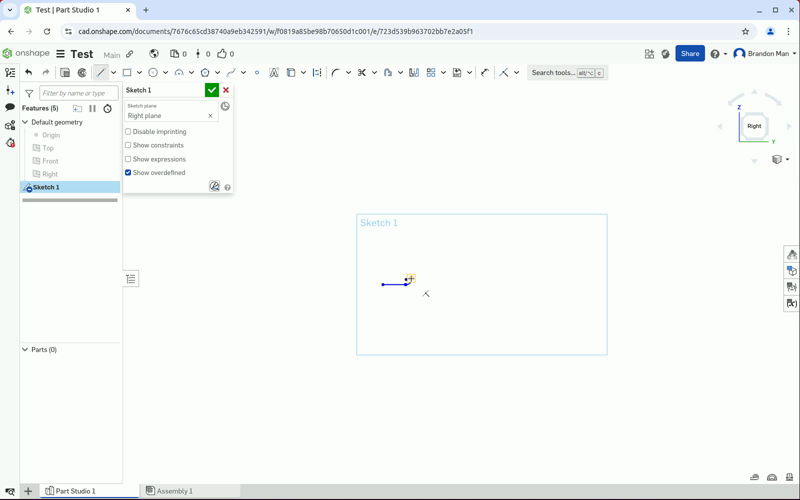
scroll(6)
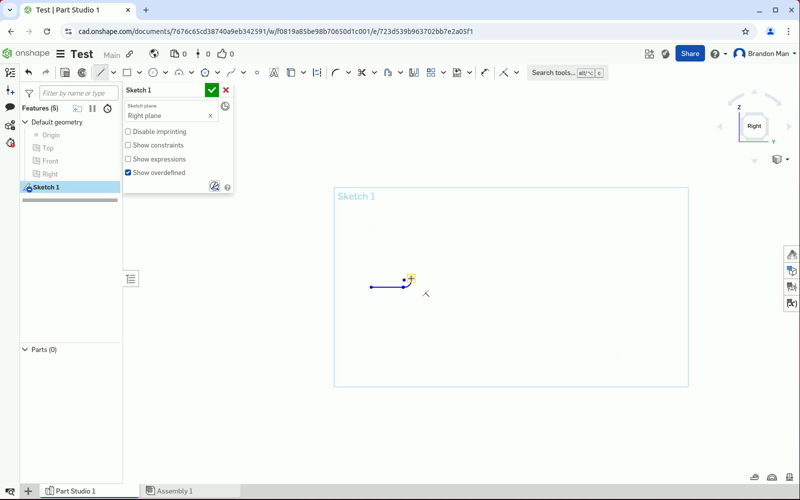
scroll(6)
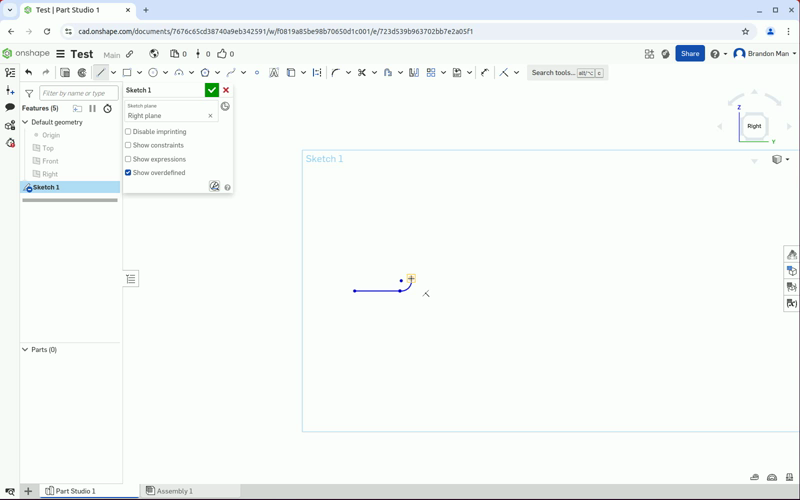
scroll(6)
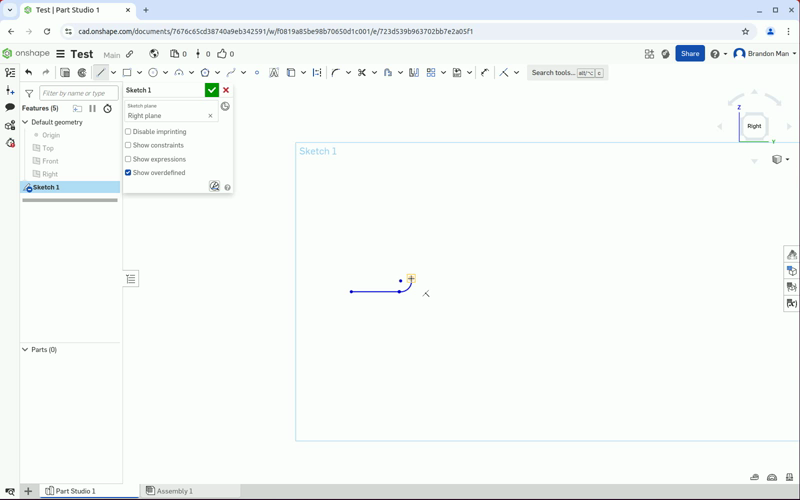
scroll(6)
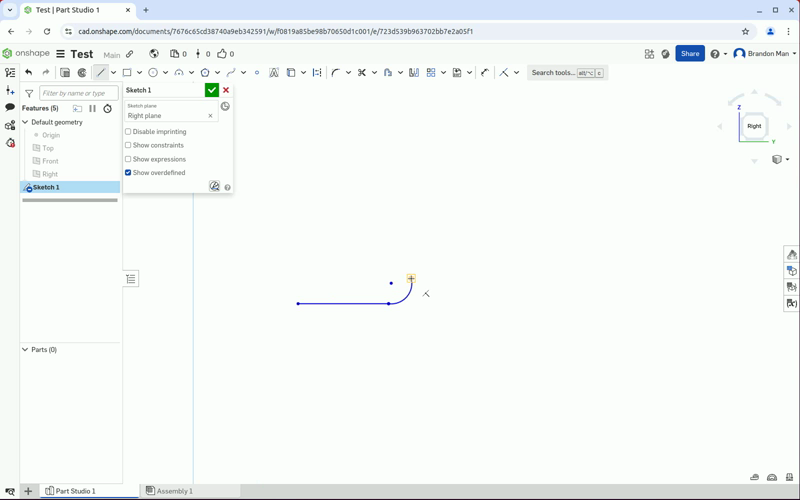
scroll(6)
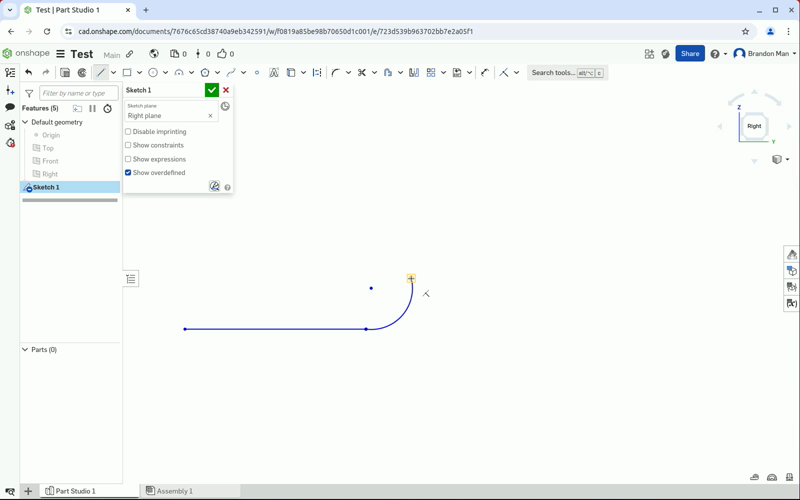
click(411, 278)
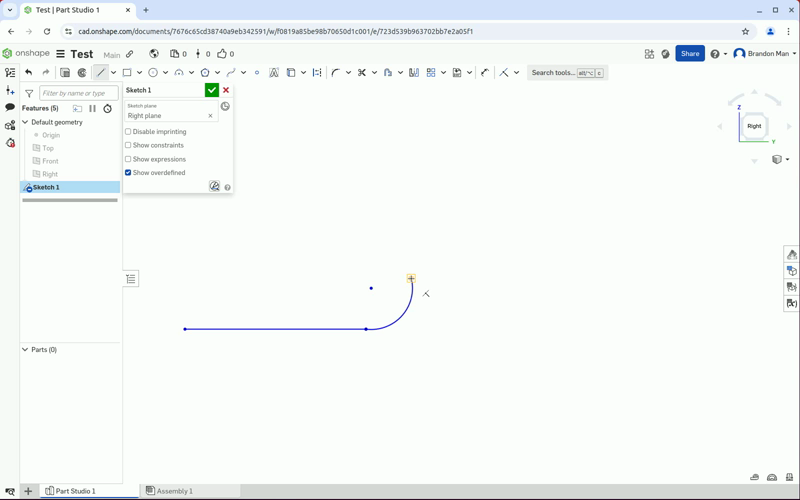
scroll(-6)
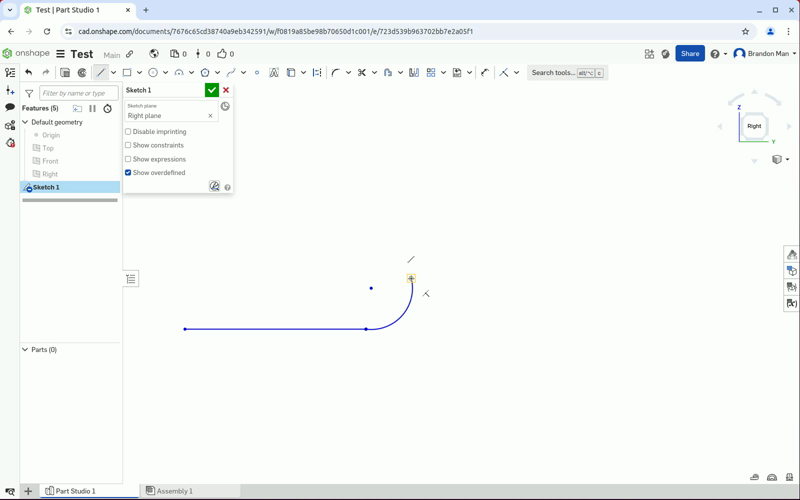
scroll(-6)
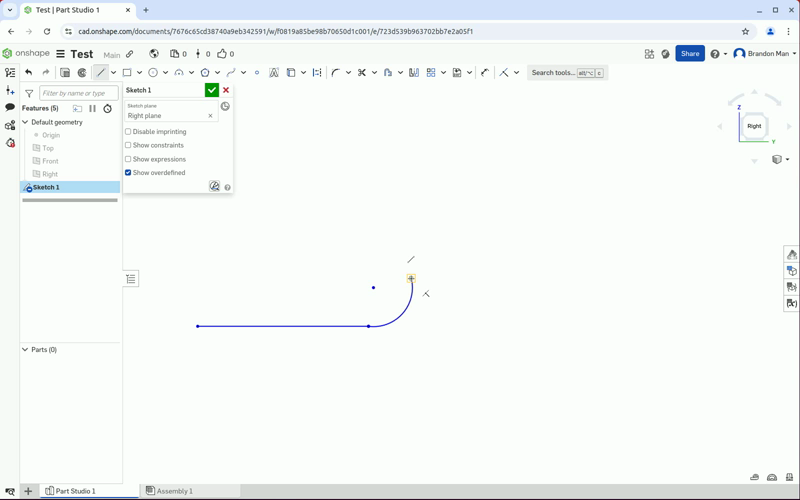
scroll(-6)
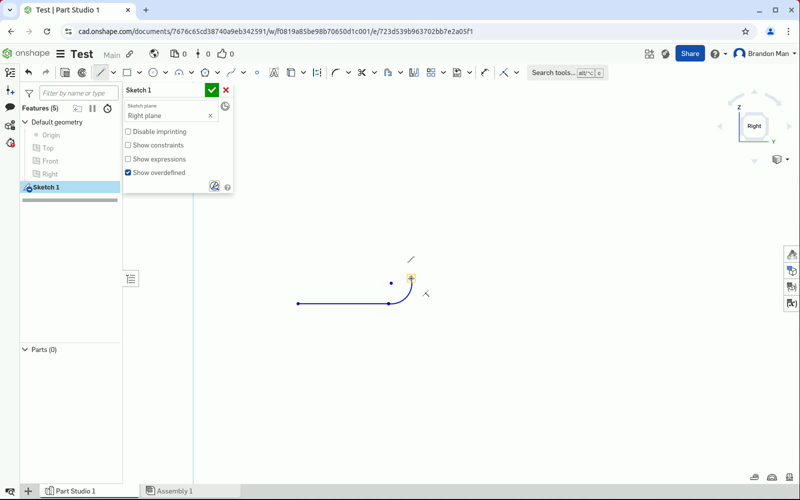
scroll(-6)
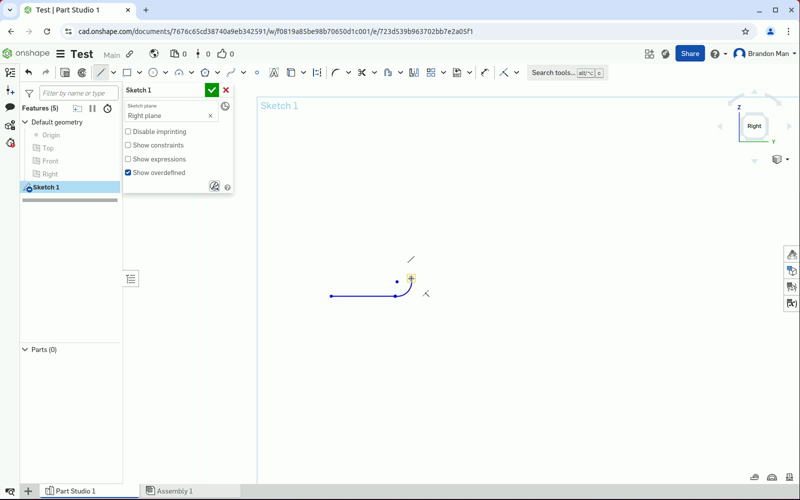
scroll(-6)
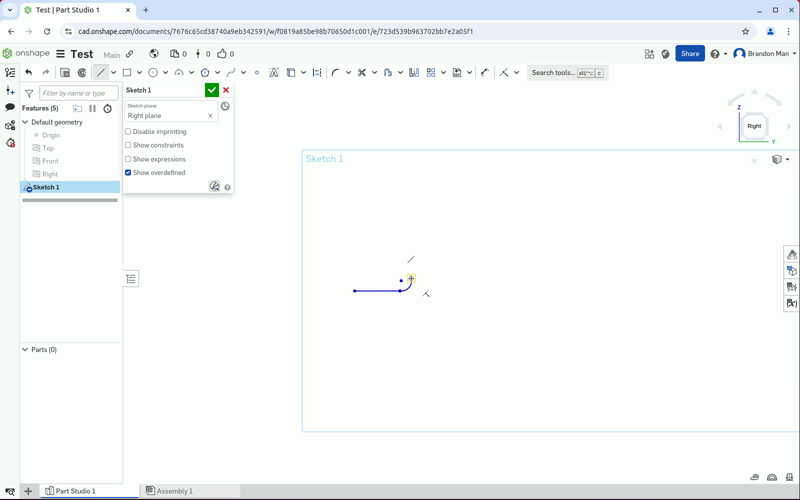
scroll(-6)
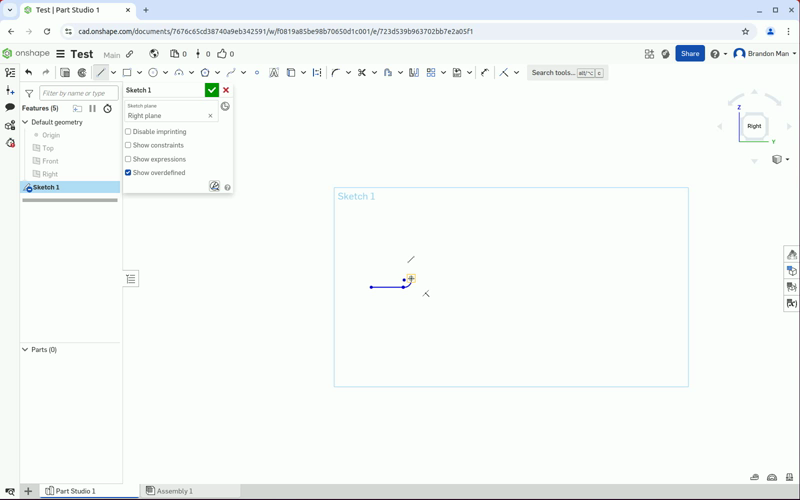
scroll(-6)
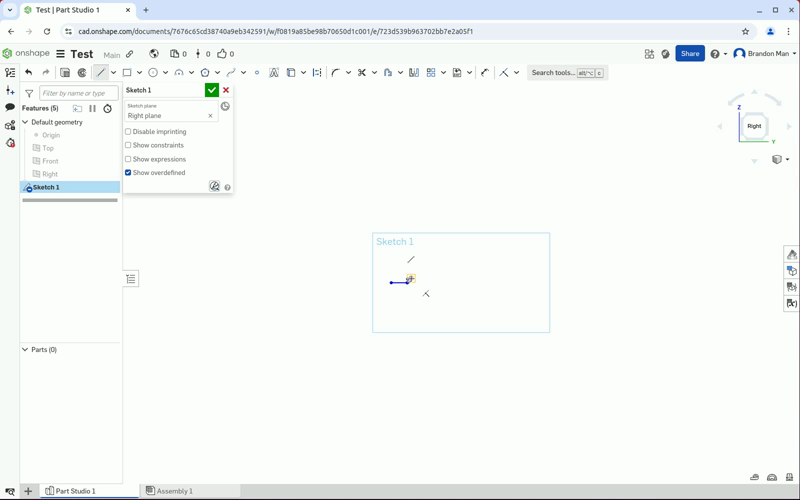
key_down(shift)
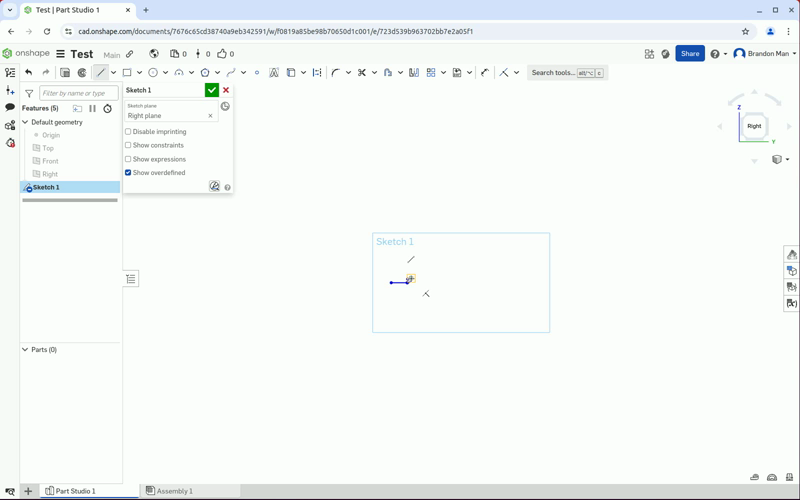
mouse_move(441, 278)
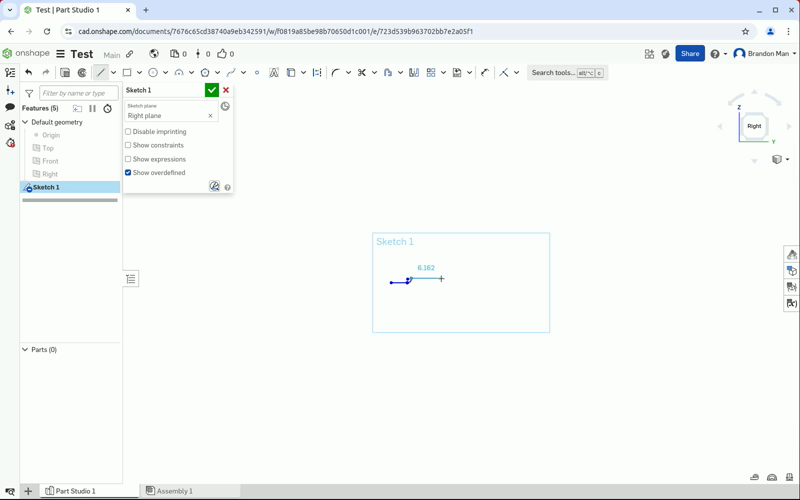
mouse_move(411, 241)
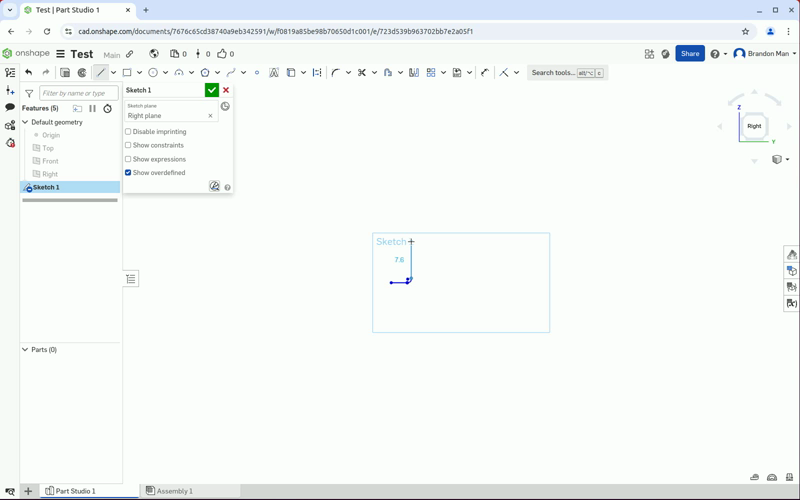
click(411, 241)
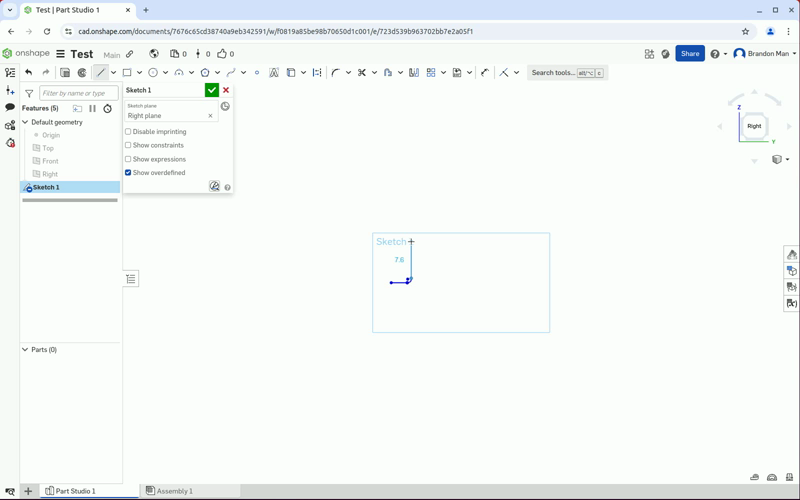
key_up(shift)
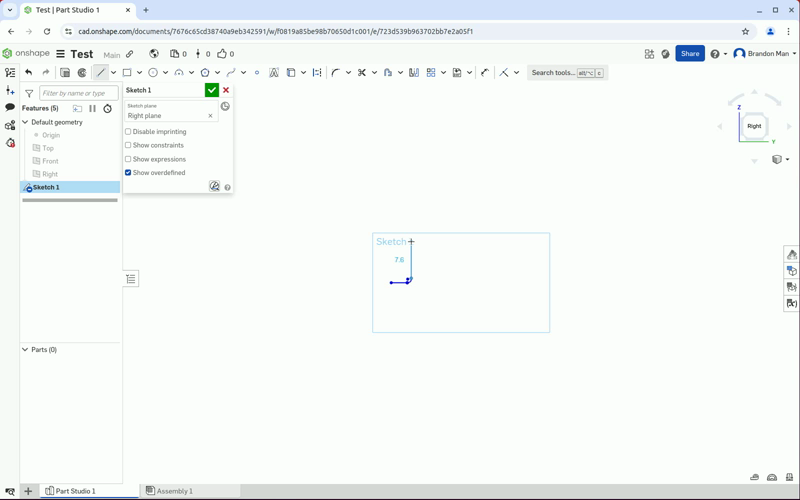
key(esc)
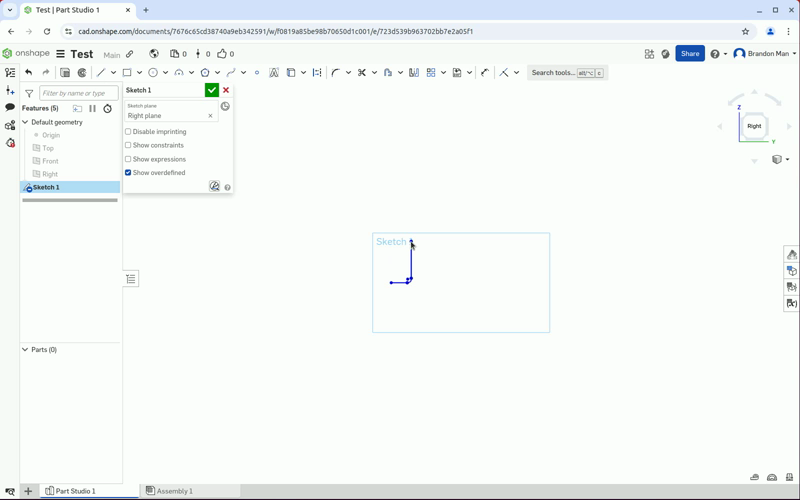
key(a)
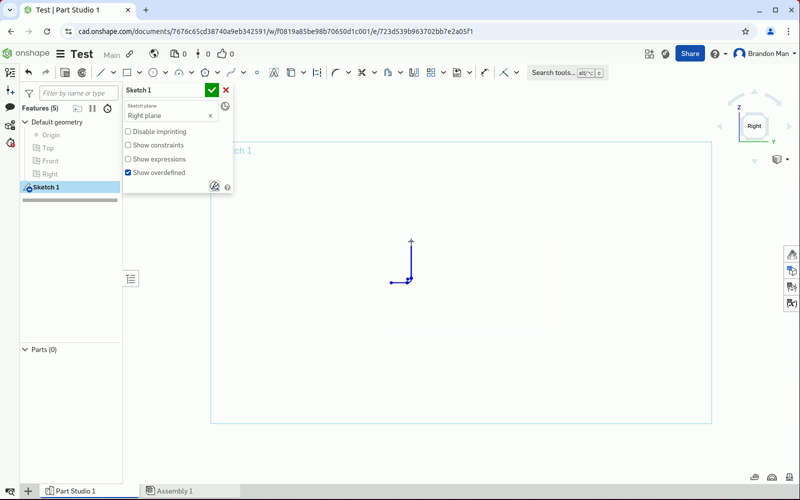
mouse_move(411, 241)
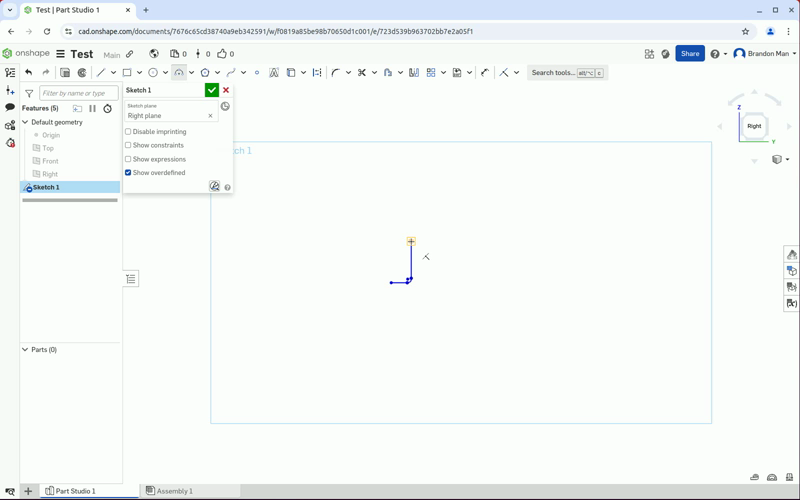
click(411, 241)
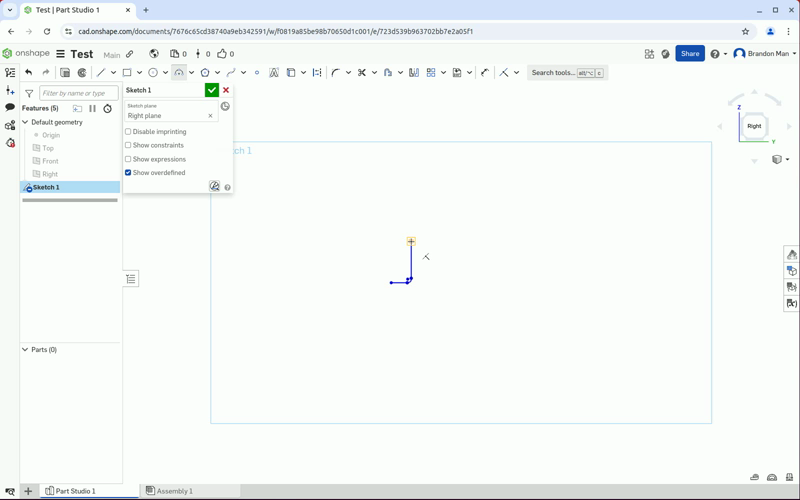
key_down(shift)
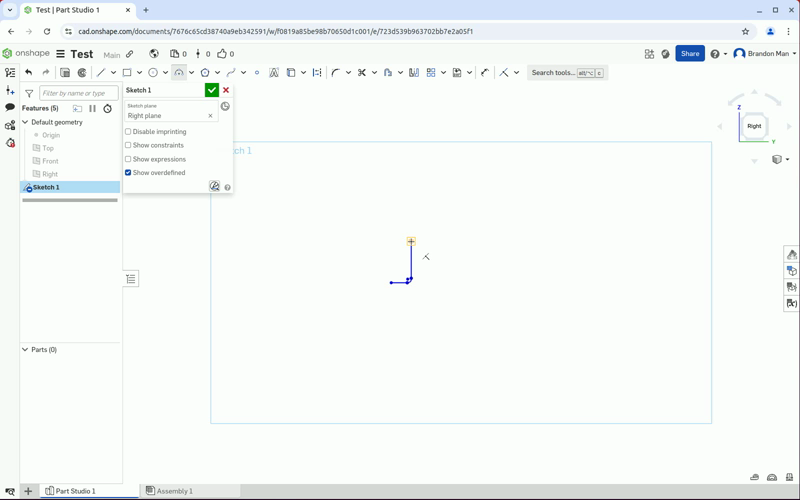
mouse_move(414, 239)
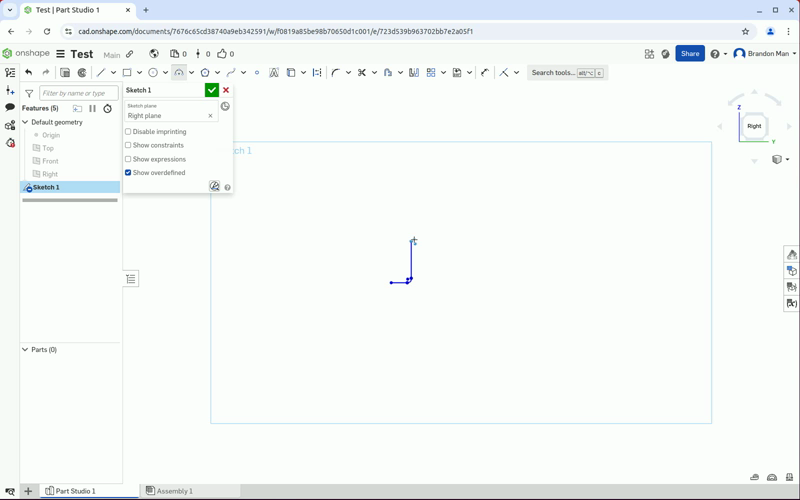
scroll(6)
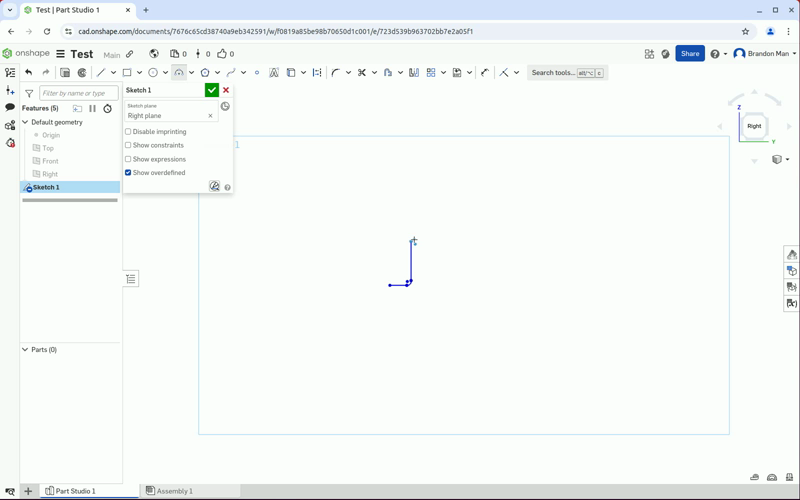
scroll(6)
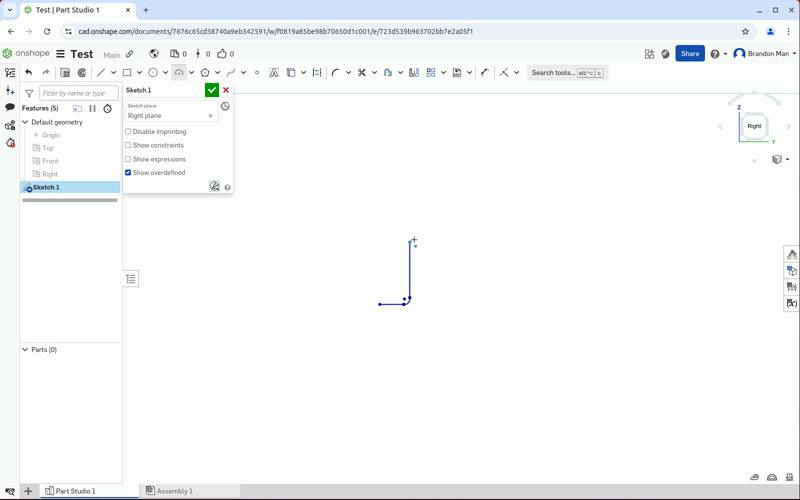
scroll(6)
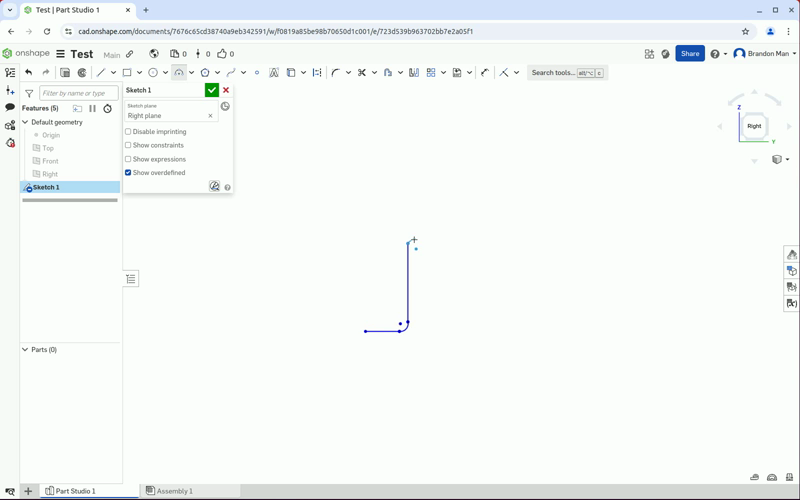
scroll(6)
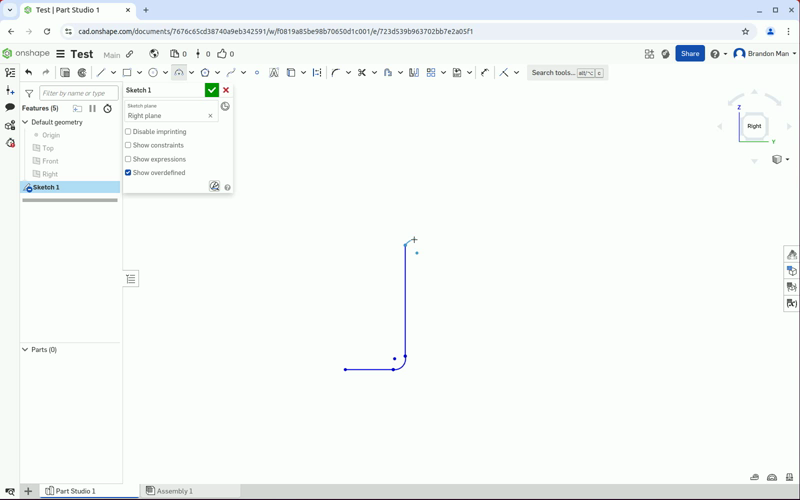
scroll(6)
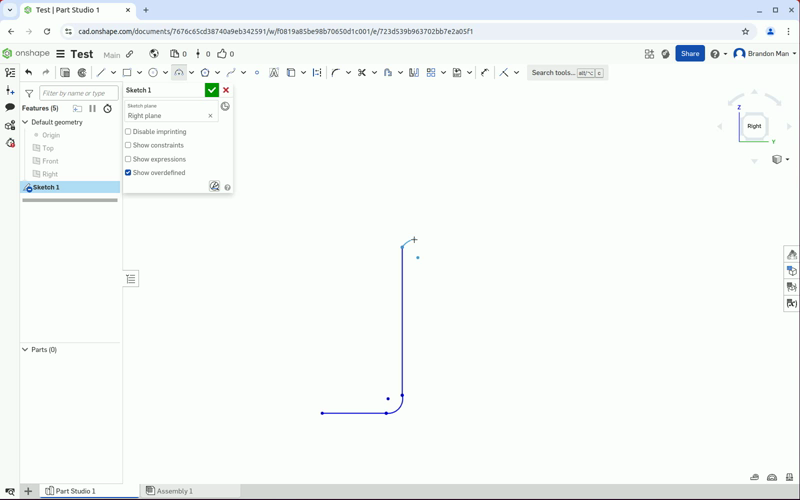
scroll(6)
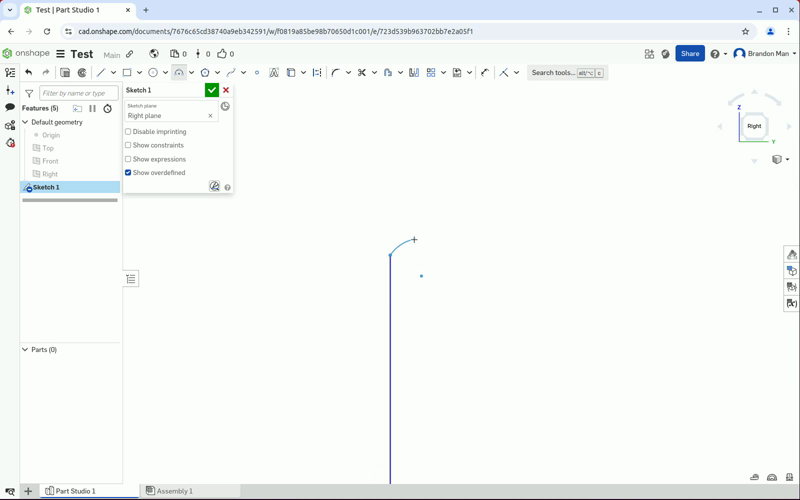
scroll(6)
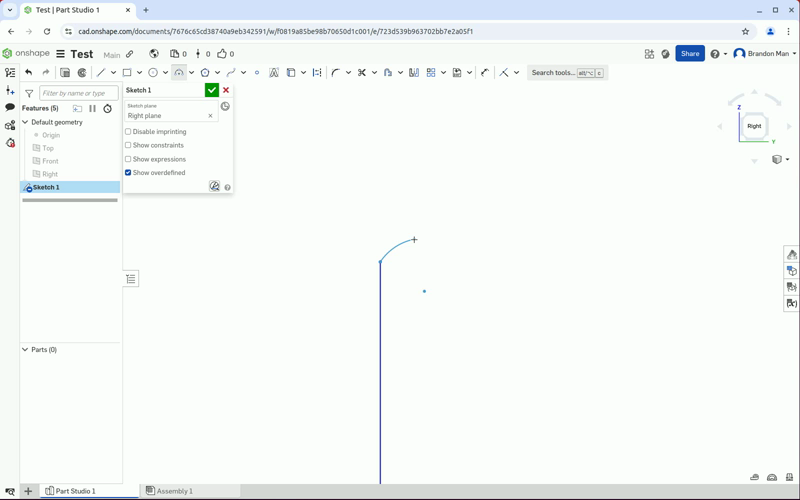
click(414, 239)
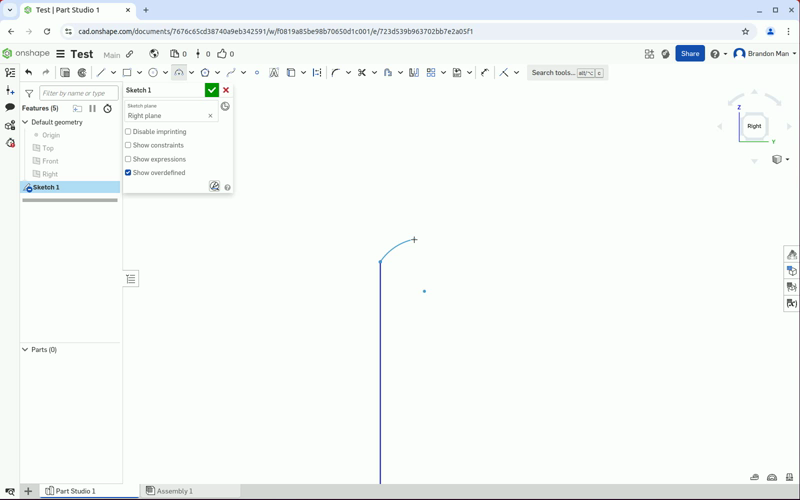
scroll(-6)
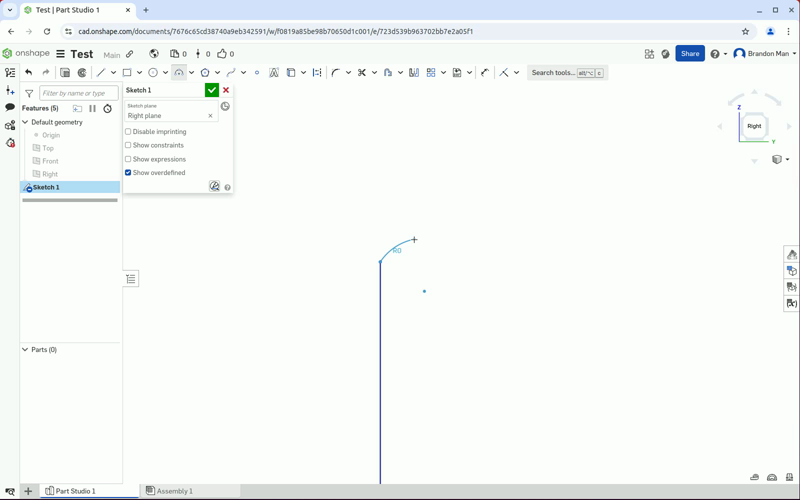
scroll(-6)
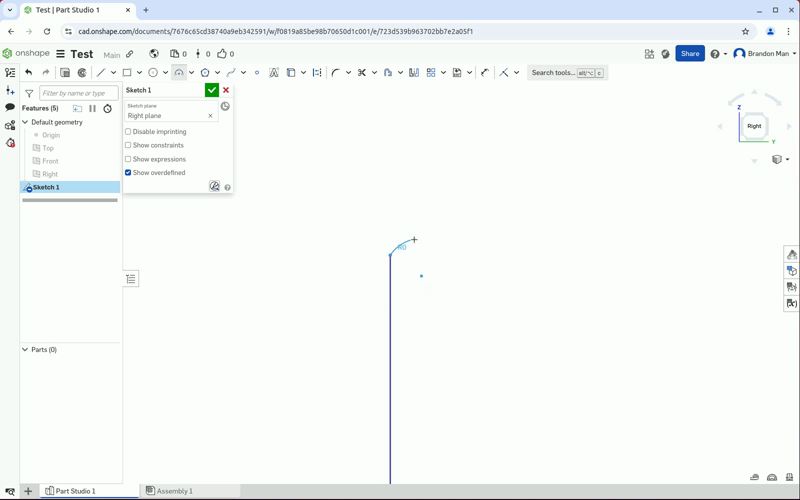
scroll(-6)
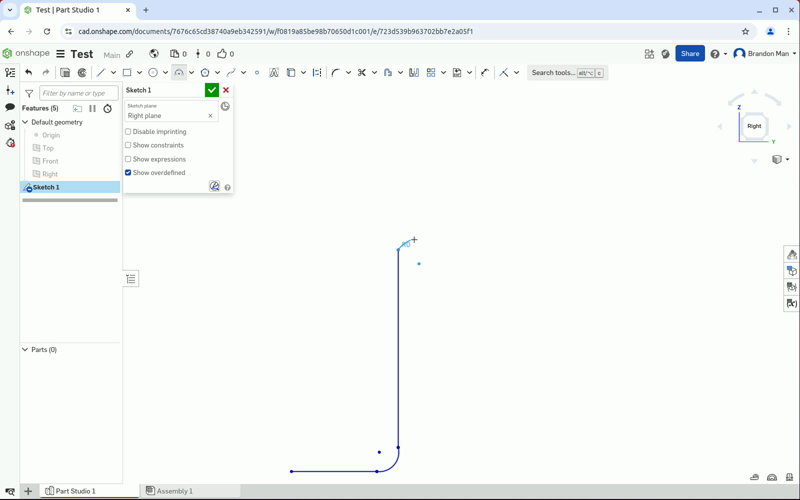
scroll(-6)
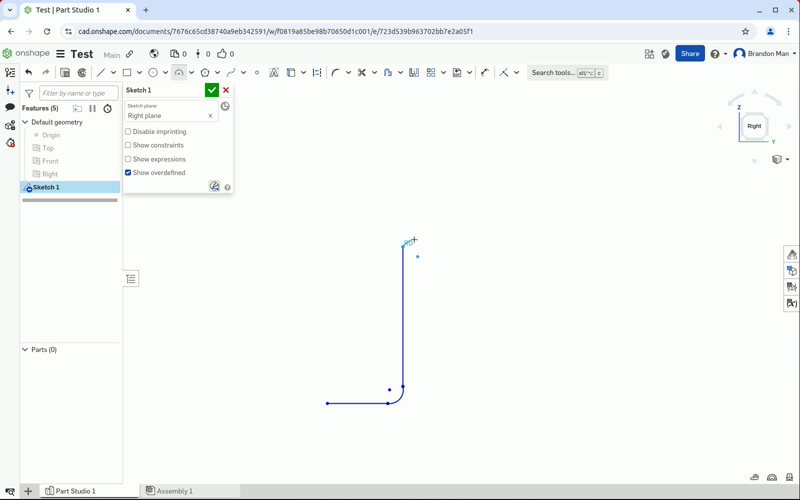
scroll(-6)
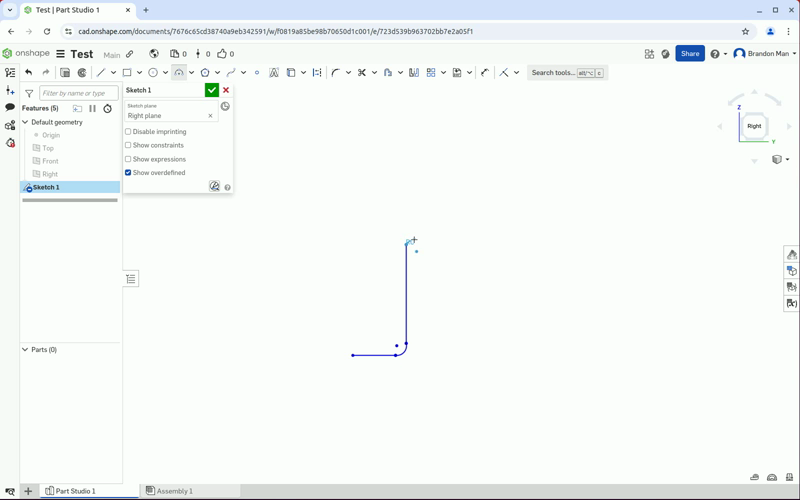
scroll(-6)
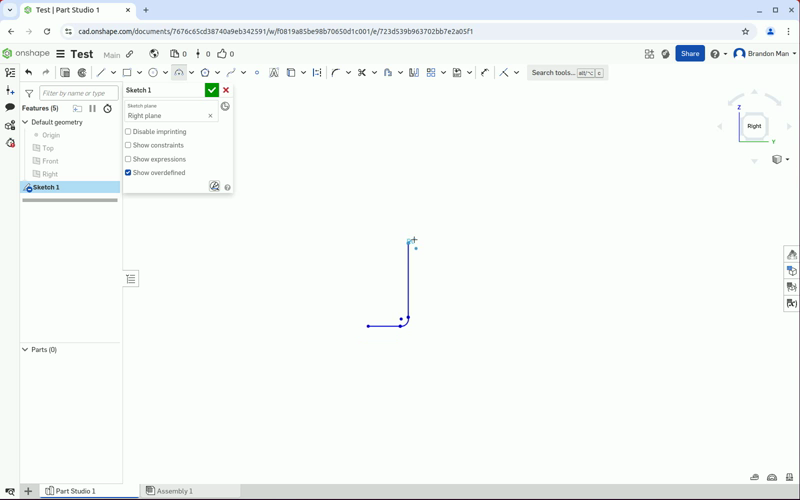
scroll(-6)
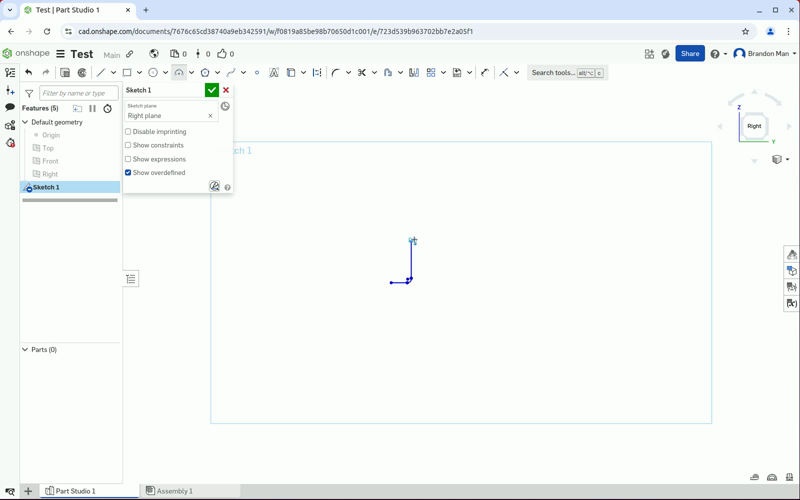
mouse_move(412, 238)
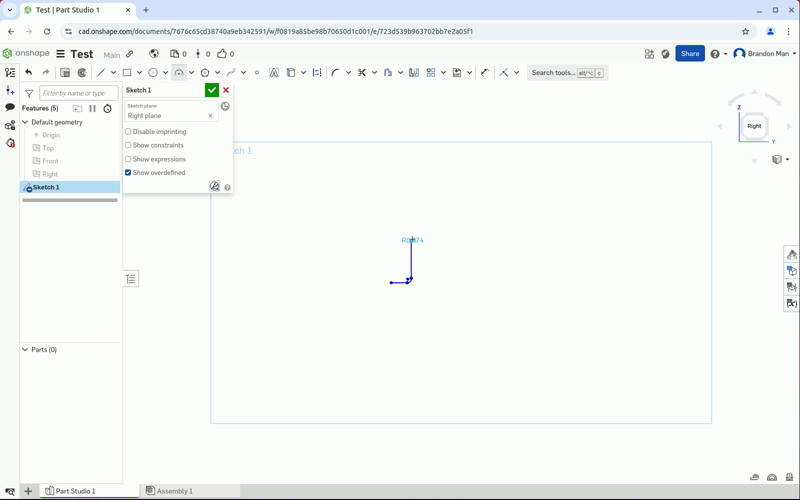
scroll(6)
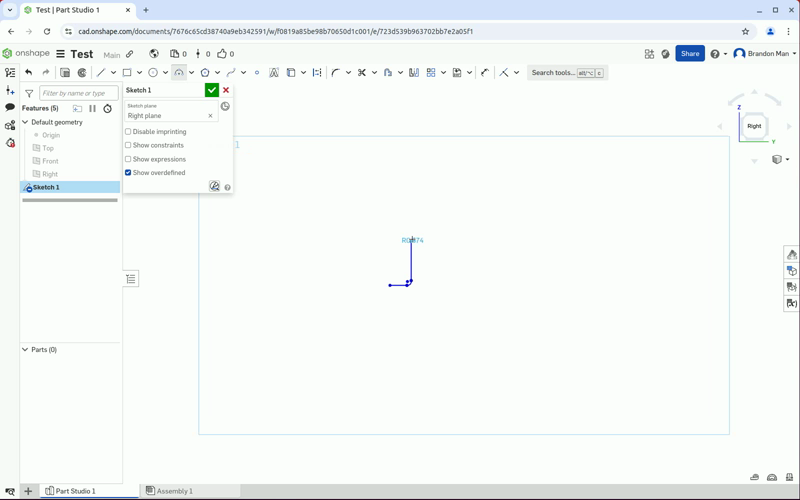
scroll(6)
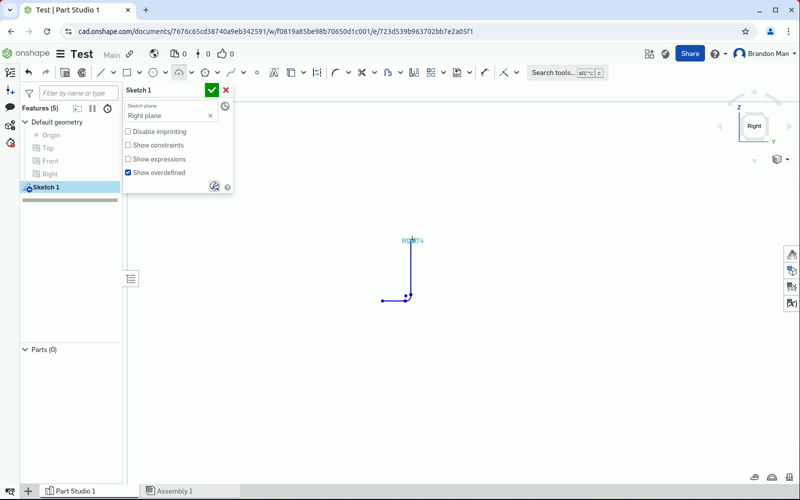
scroll(6)
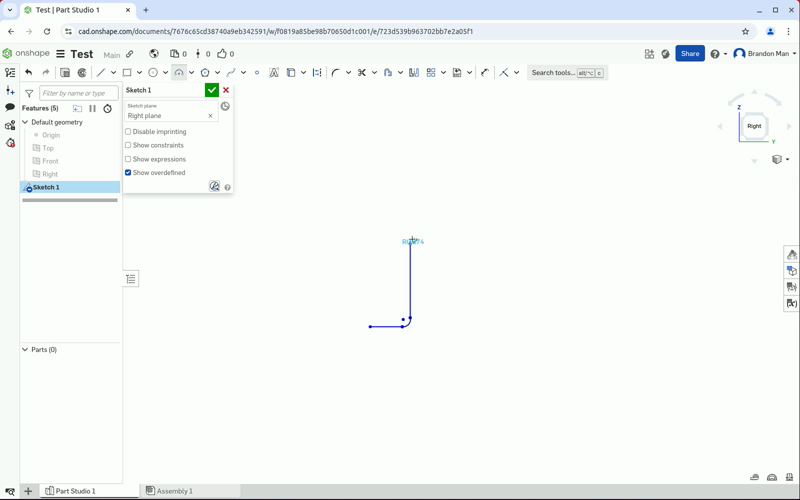
scroll(6)
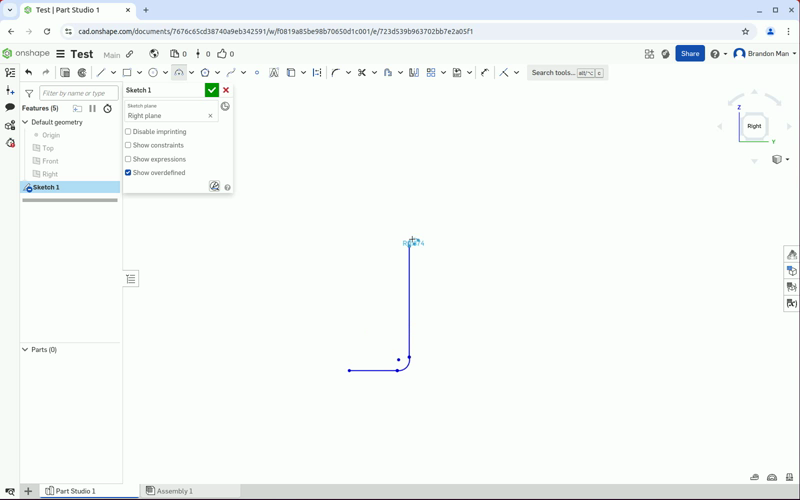
scroll(6)
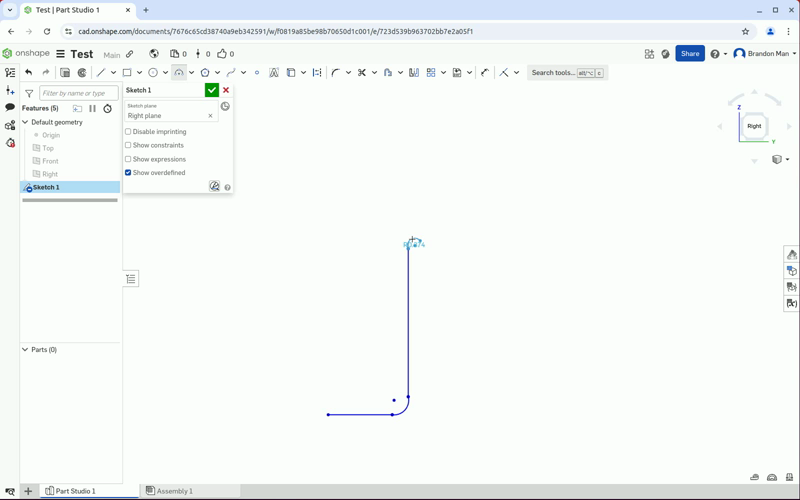
scroll(6)
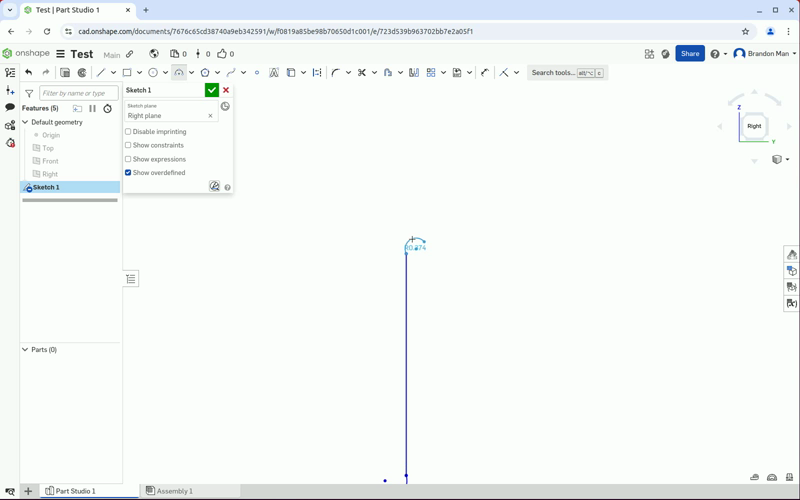
scroll(6)
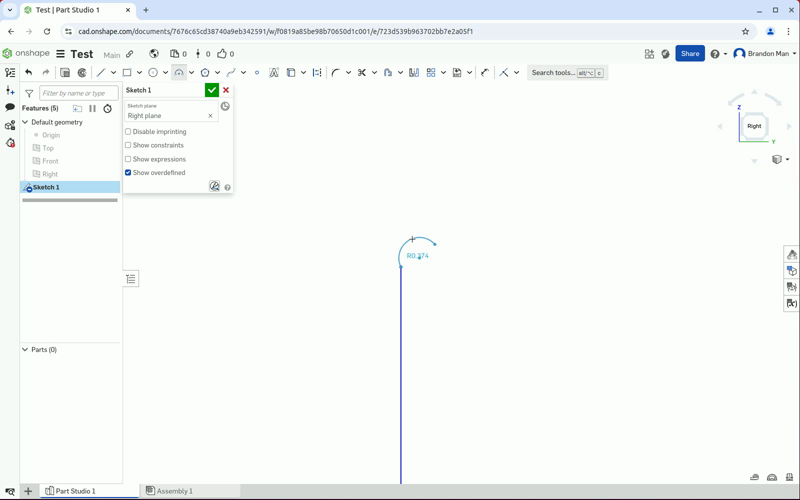
click(412, 238)
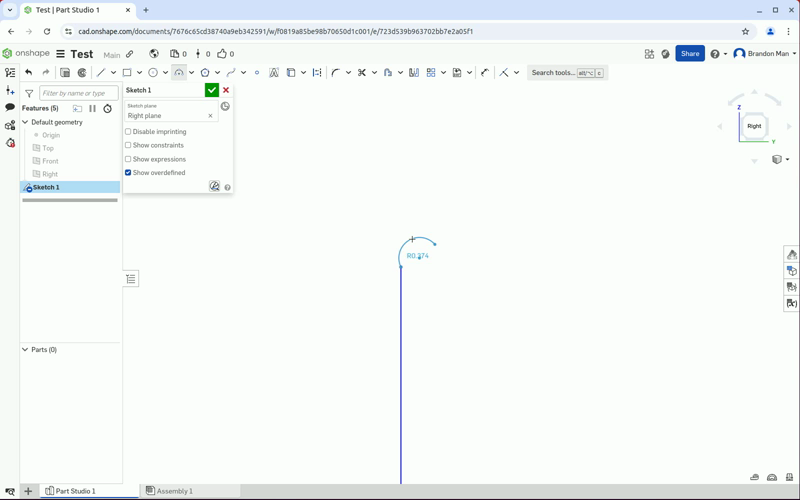
scroll(-6)
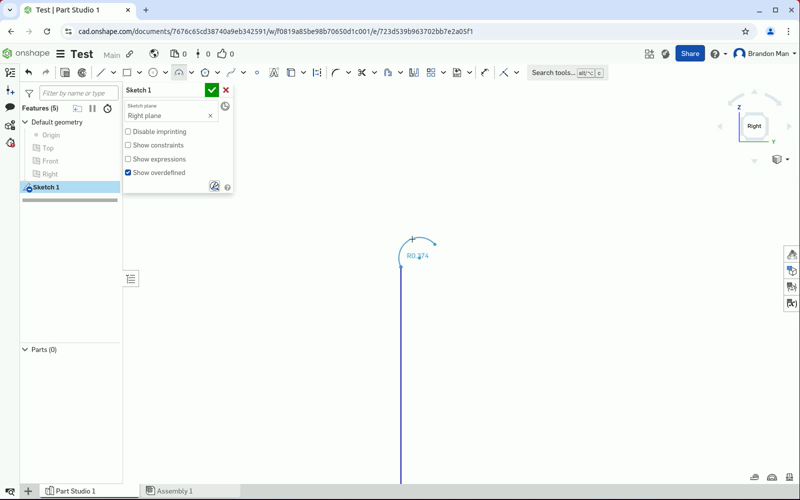
scroll(-6)
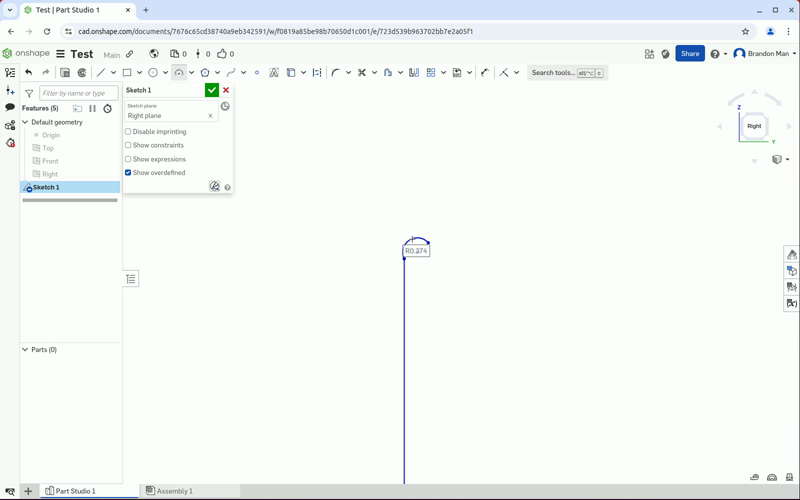
scroll(-6)
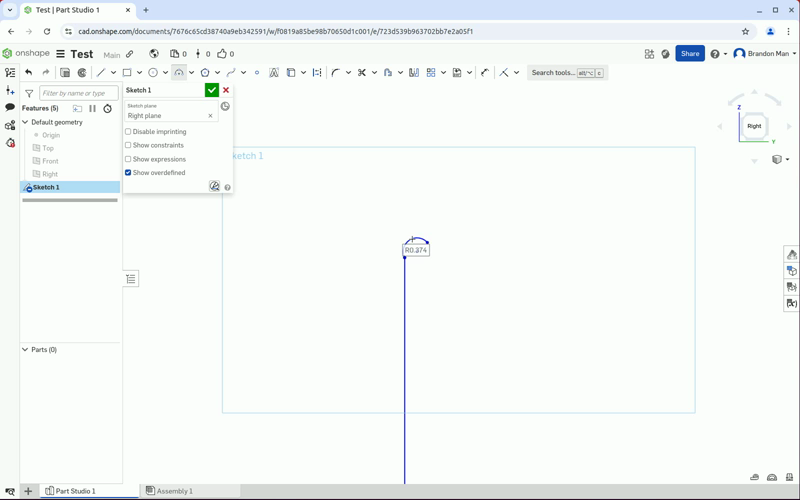
scroll(-6)
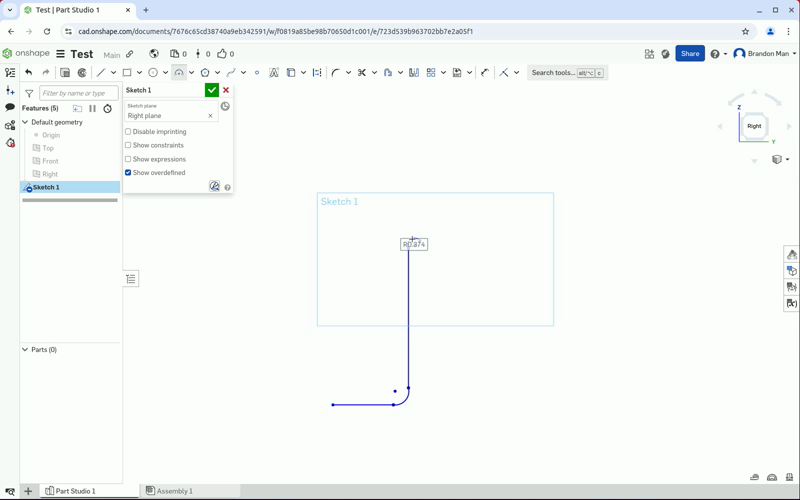
scroll(-6)
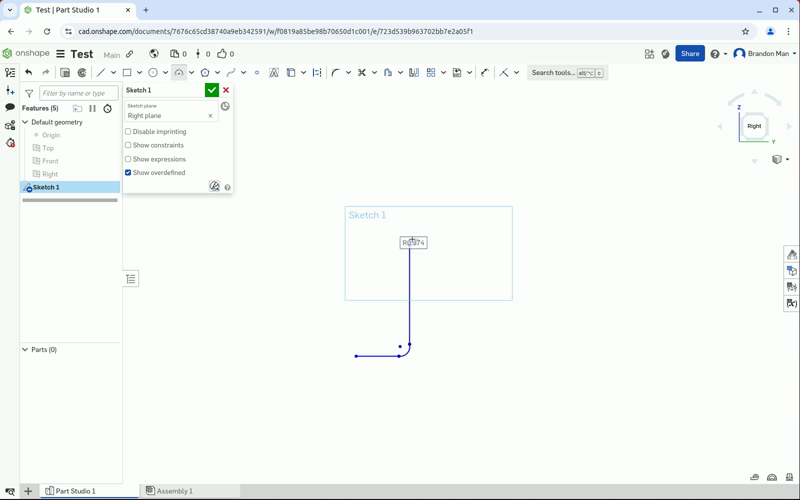
scroll(-6)
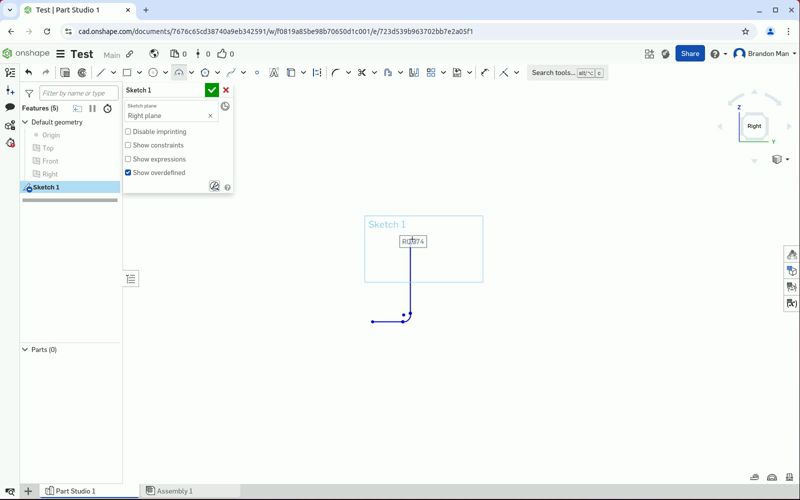
scroll(-6)
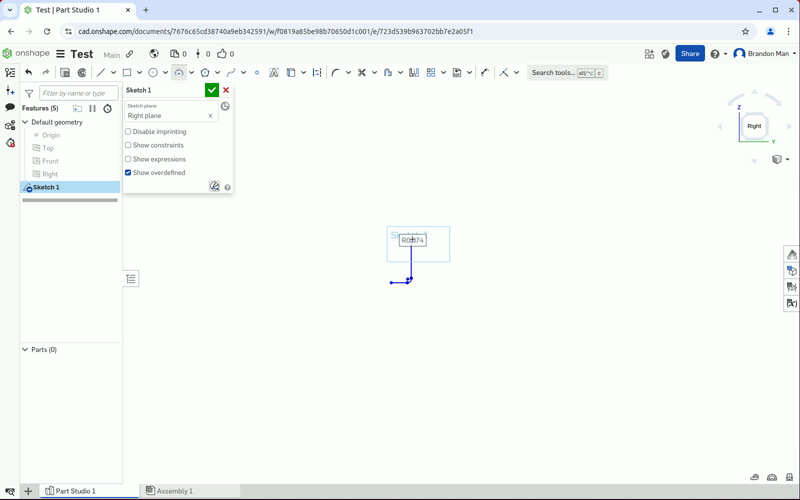
key_up(shift)
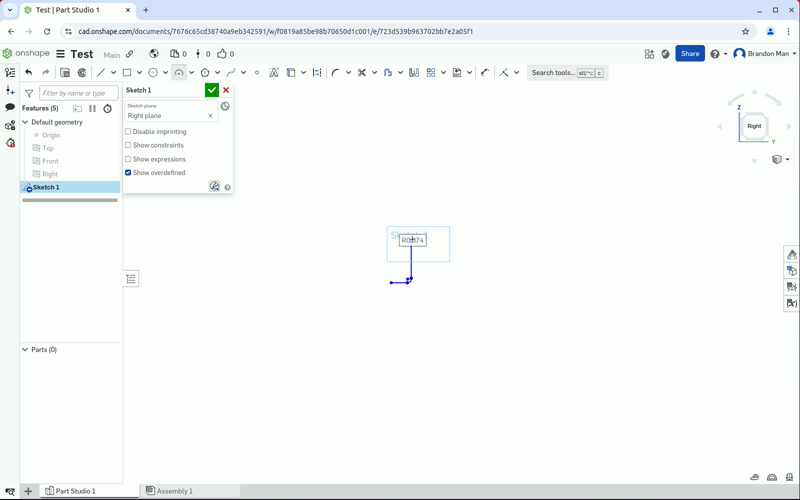
key(esc)
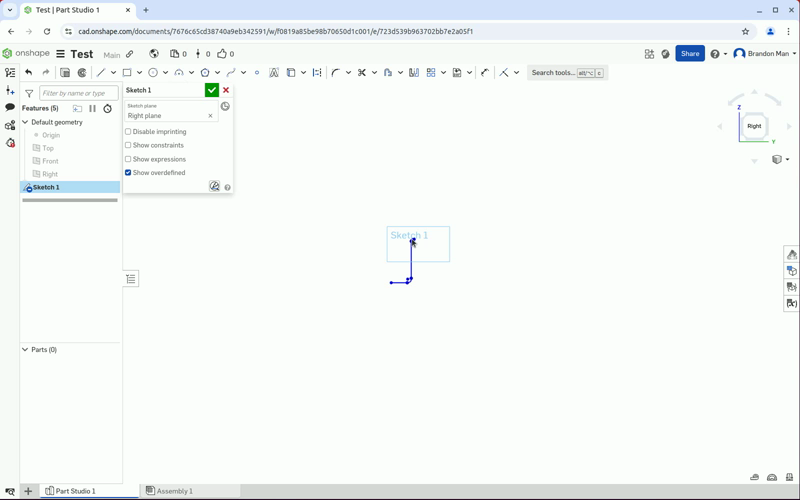
key(l)
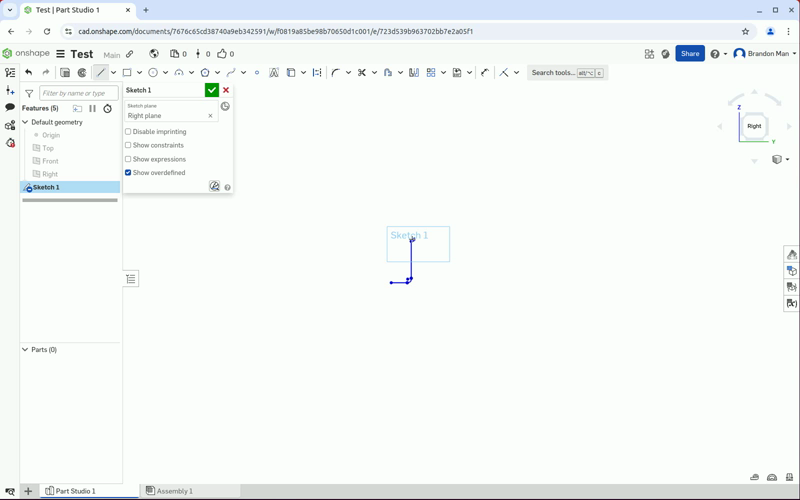
mouse_move(414, 239)
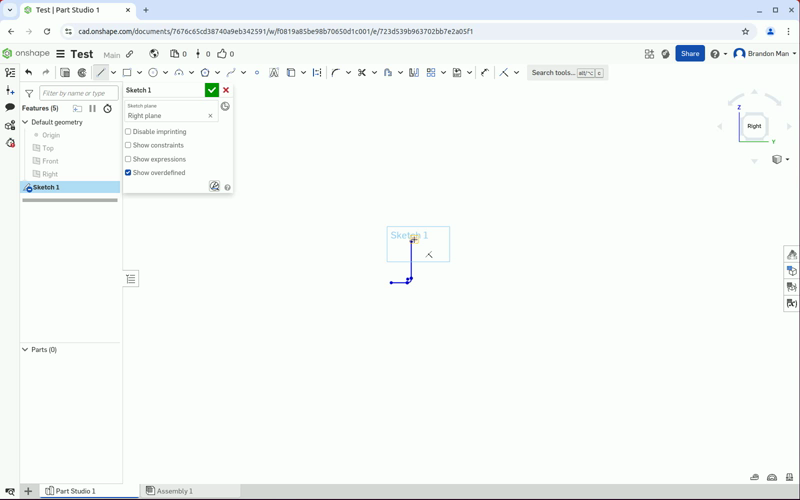
scroll(6)
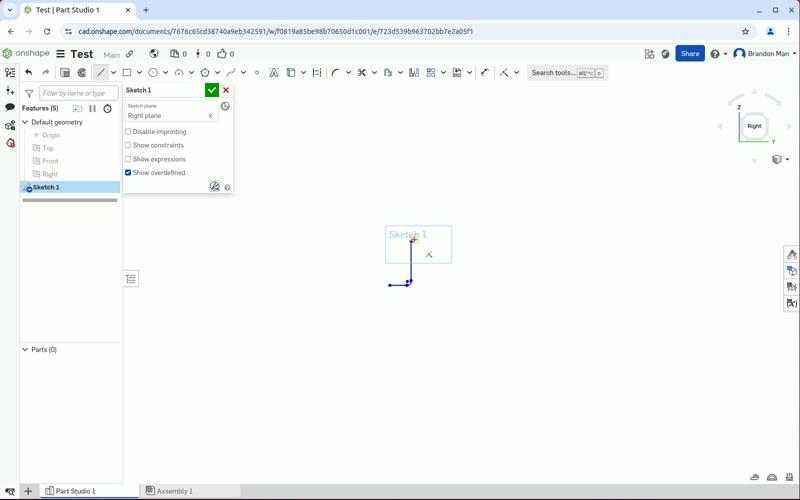
scroll(6)
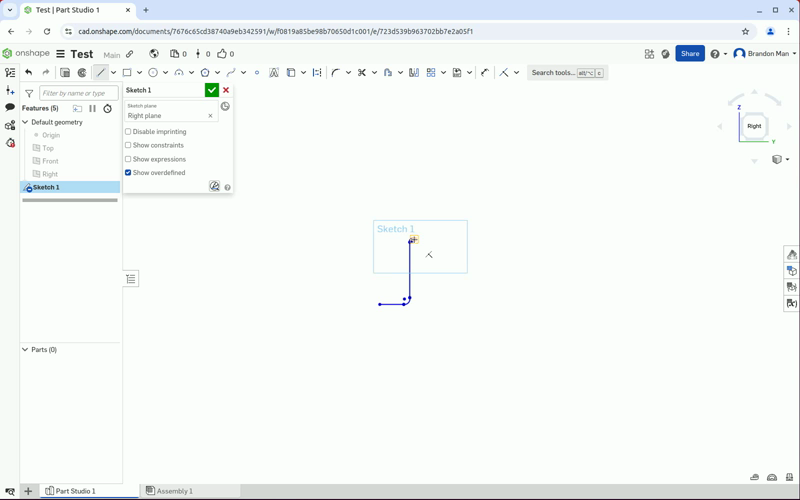
scroll(6)
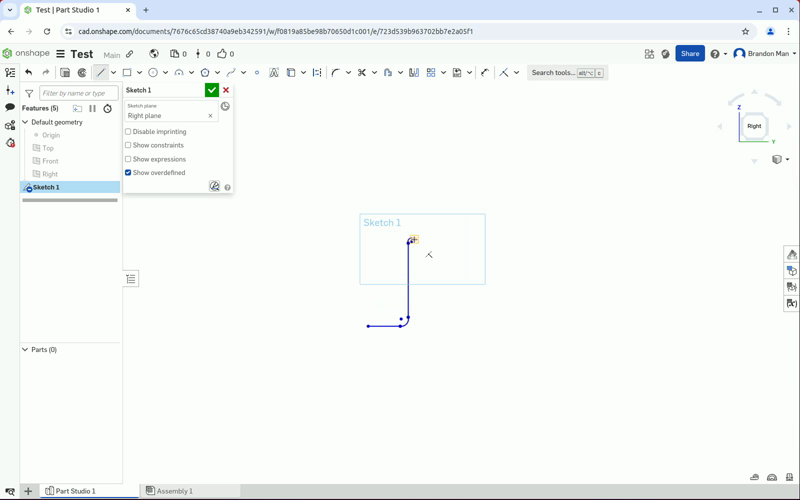
scroll(6)
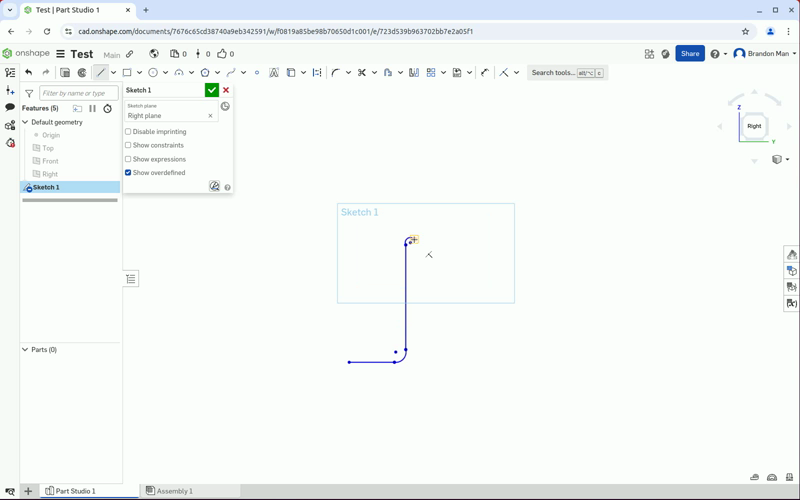
scroll(6)
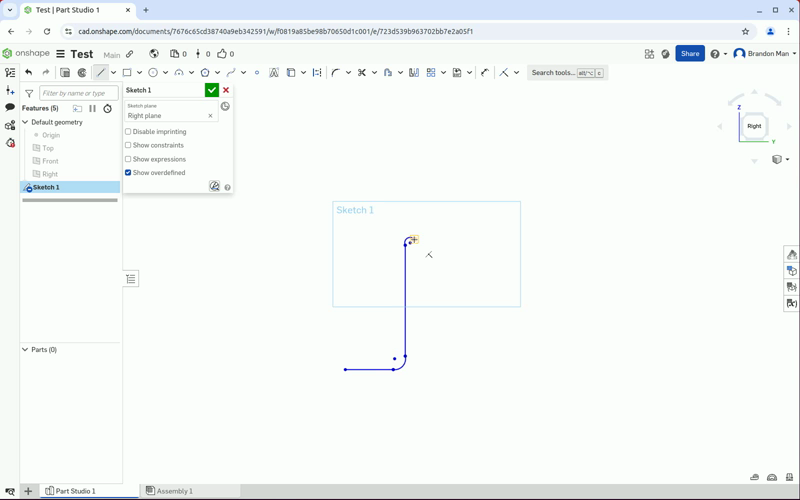
scroll(6)
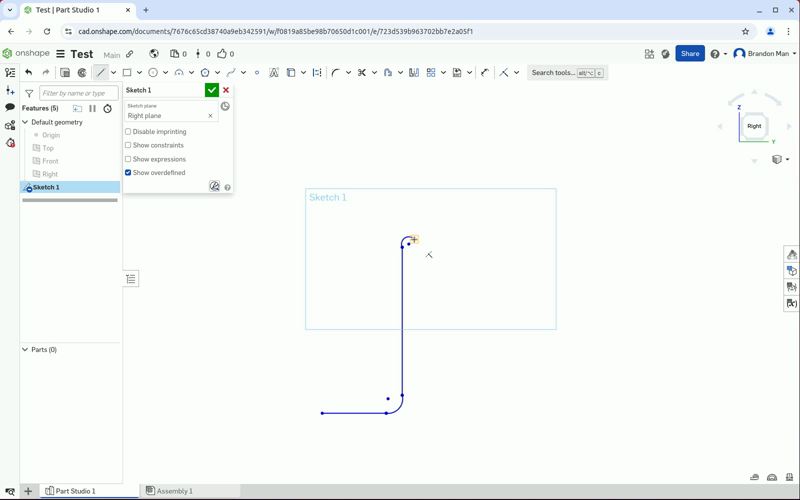
scroll(6)
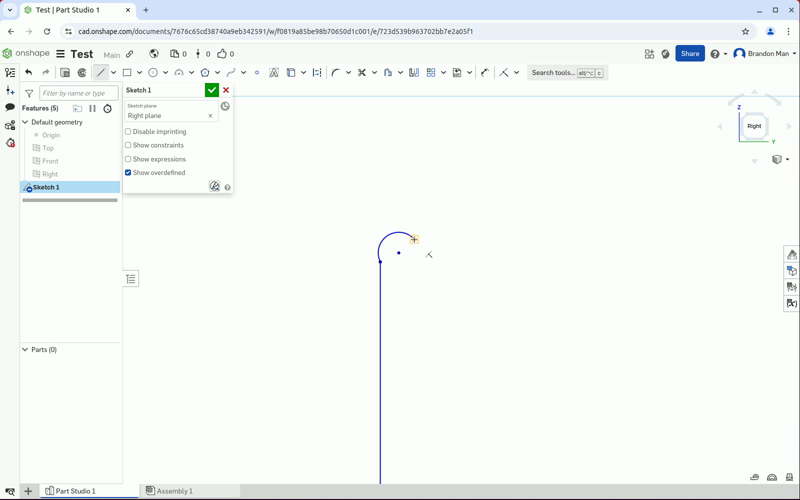
click(414, 239)
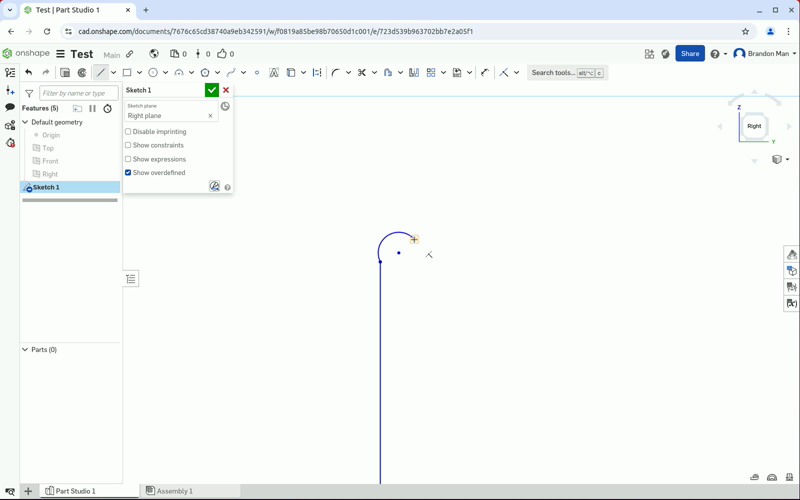
scroll(-6)
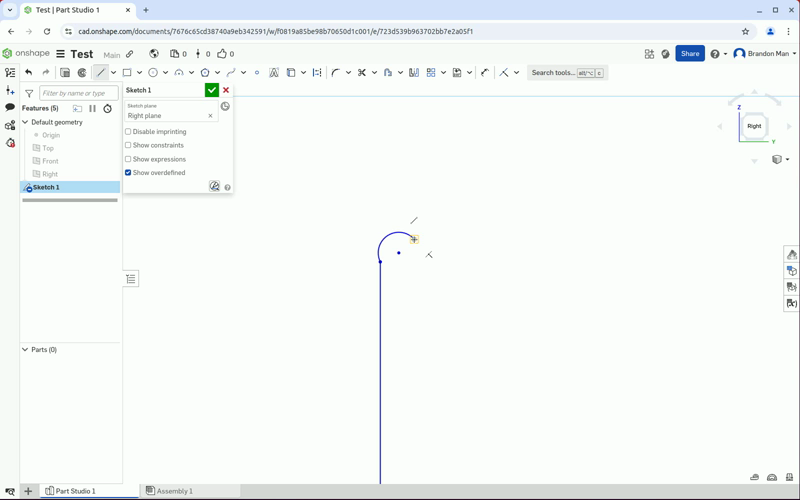
scroll(-6)
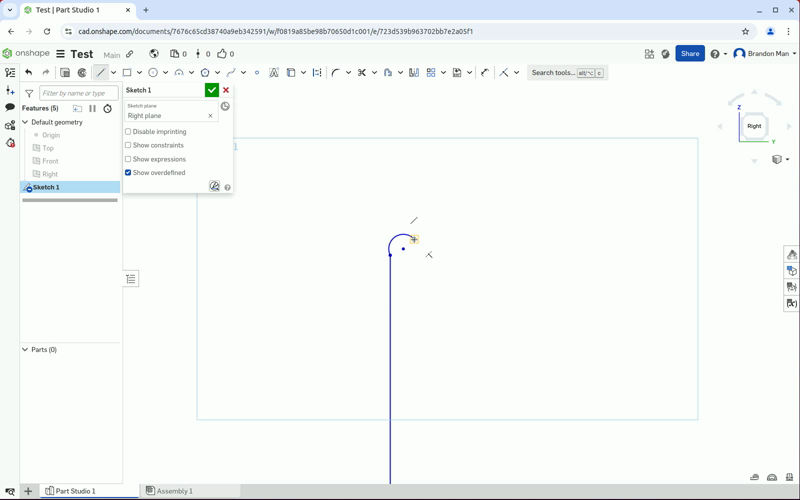
scroll(-6)
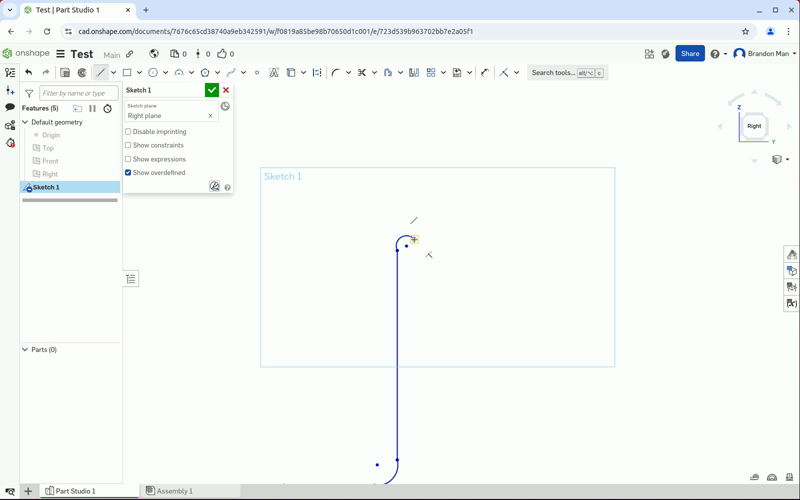
scroll(-6)
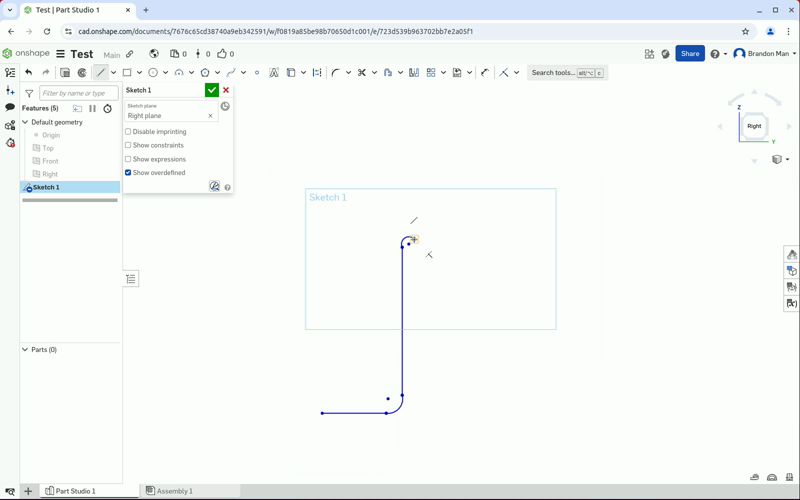
scroll(-6)
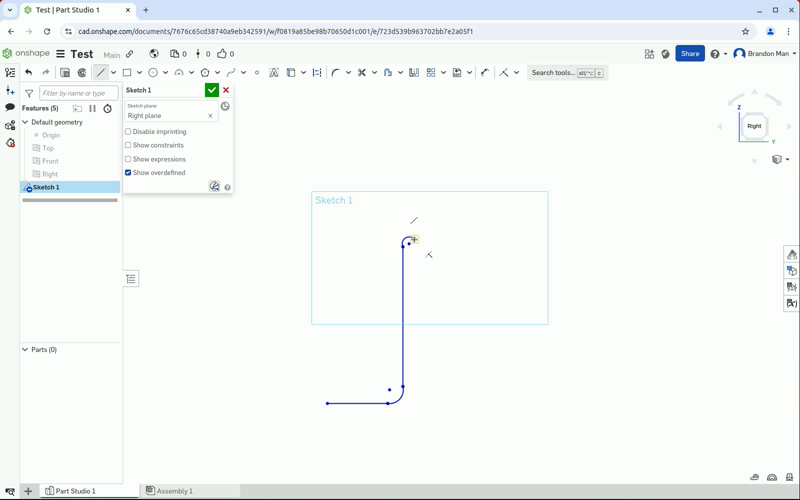
scroll(-6)
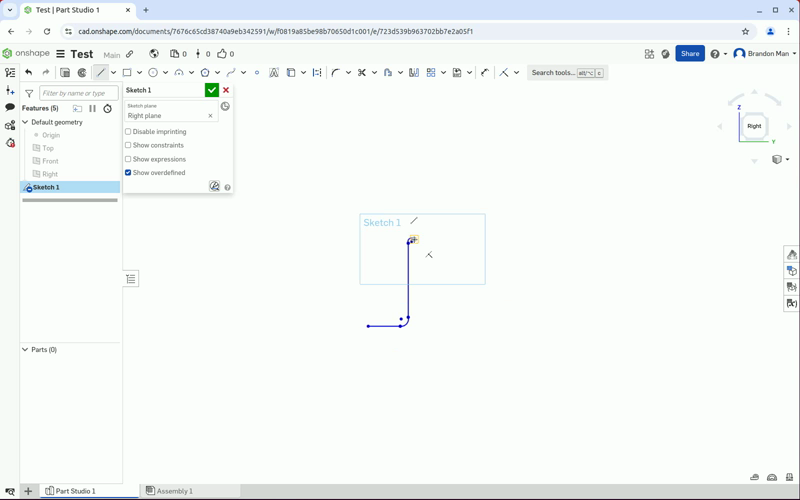
scroll(-6)
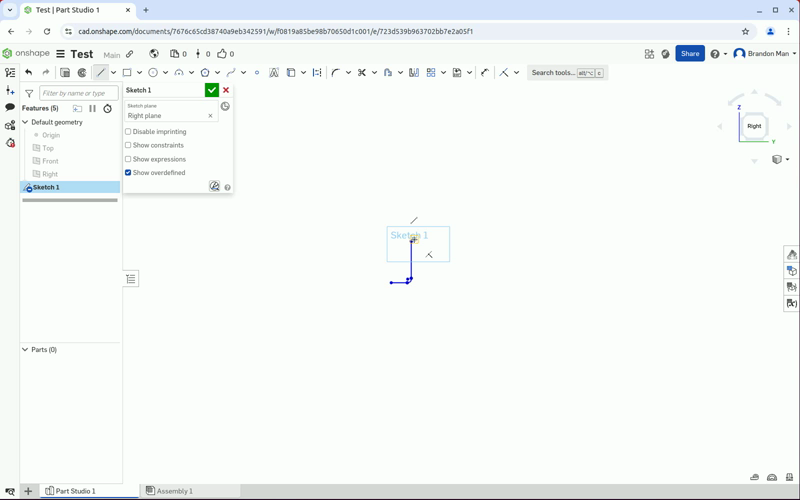
key_down(shift)
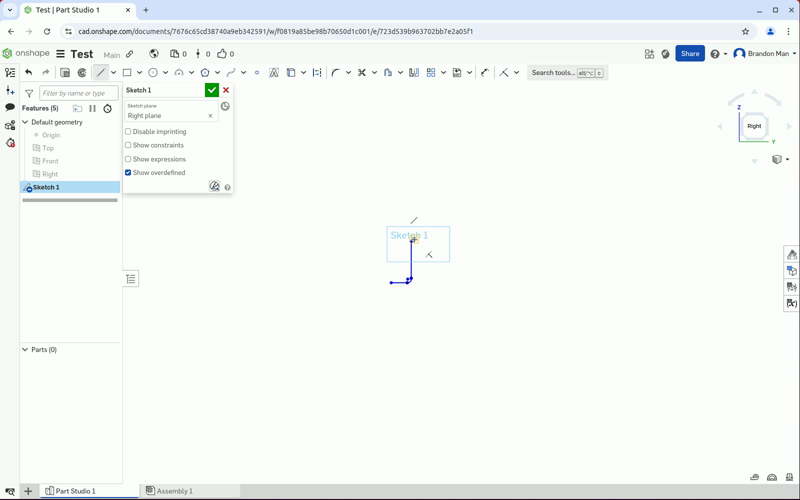
mouse_move(444, 239)
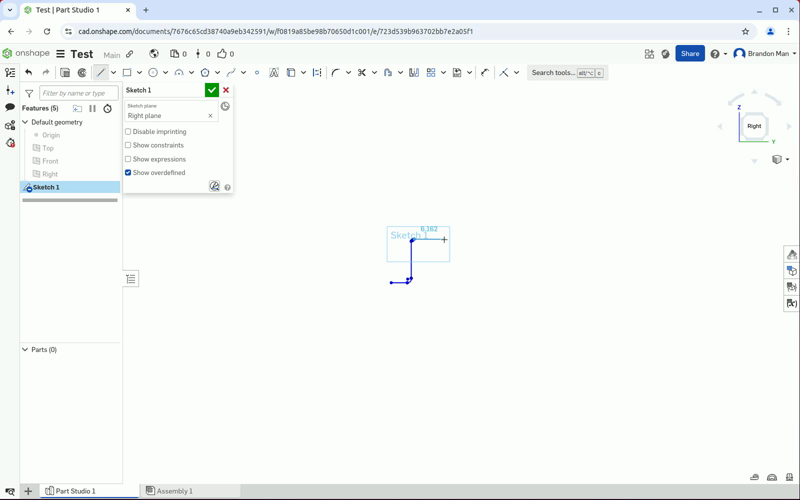
mouse_move(461, 239)
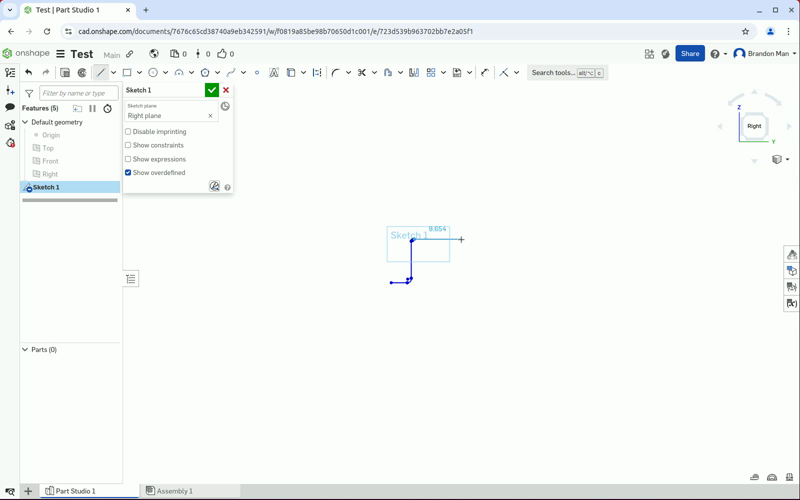
click(461, 239)
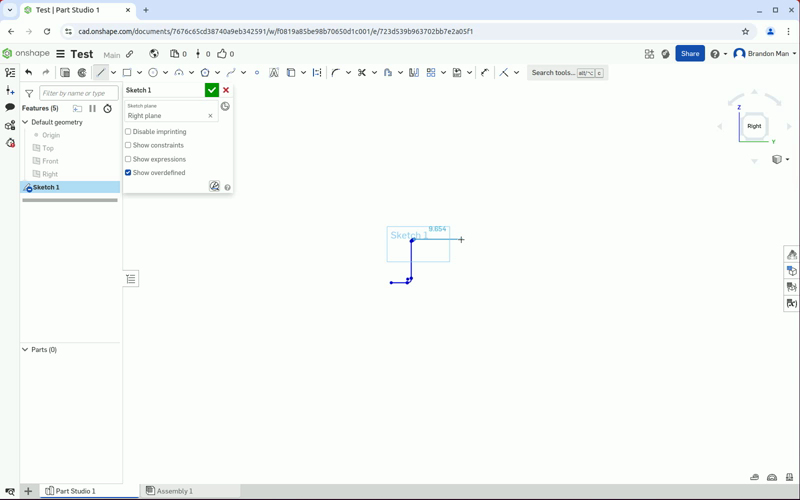
key_up(shift)
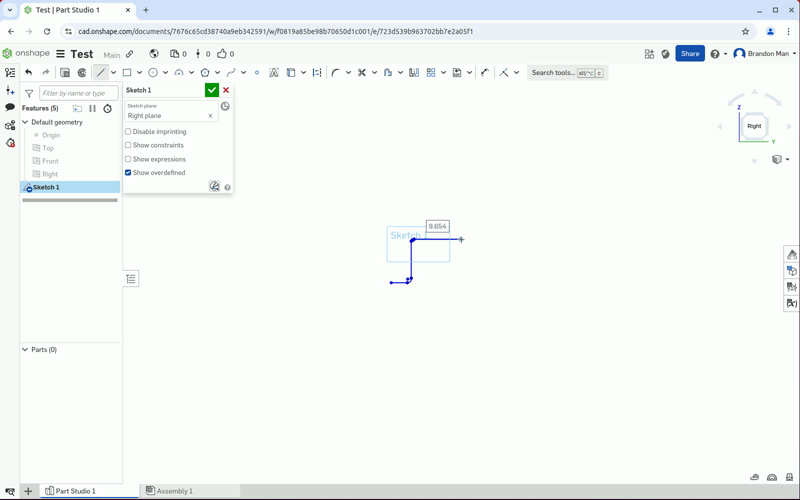
key_down(shift)
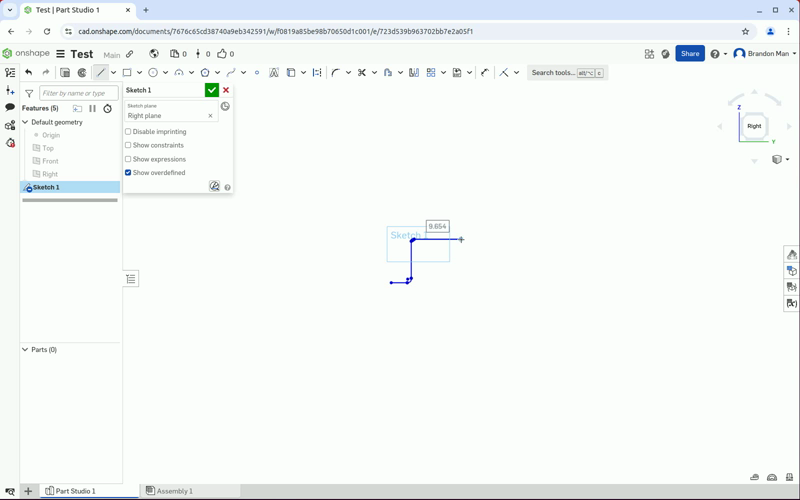
mouse_move(491, 239)
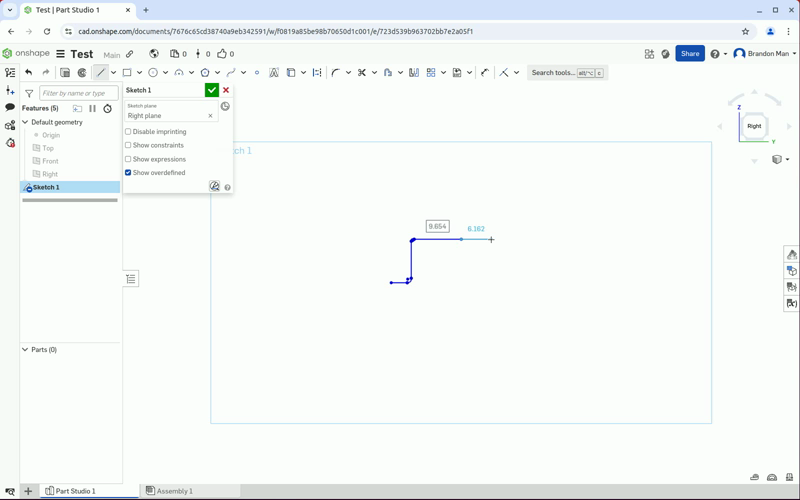
mouse_move(461, 236)
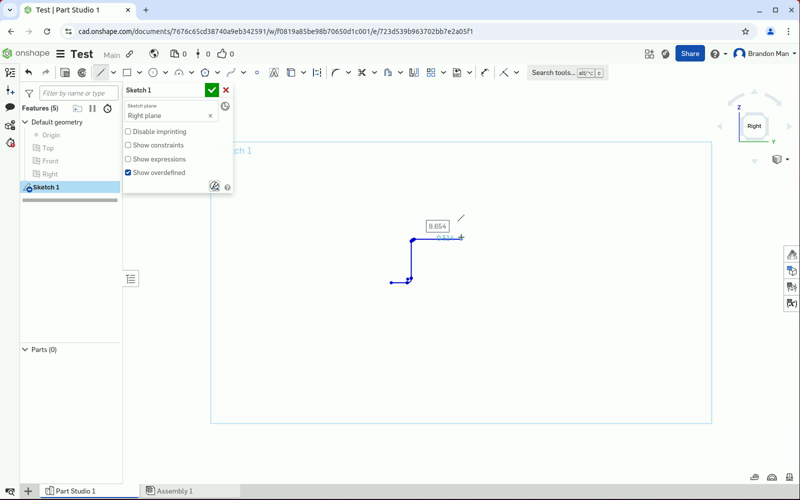
scroll(6)
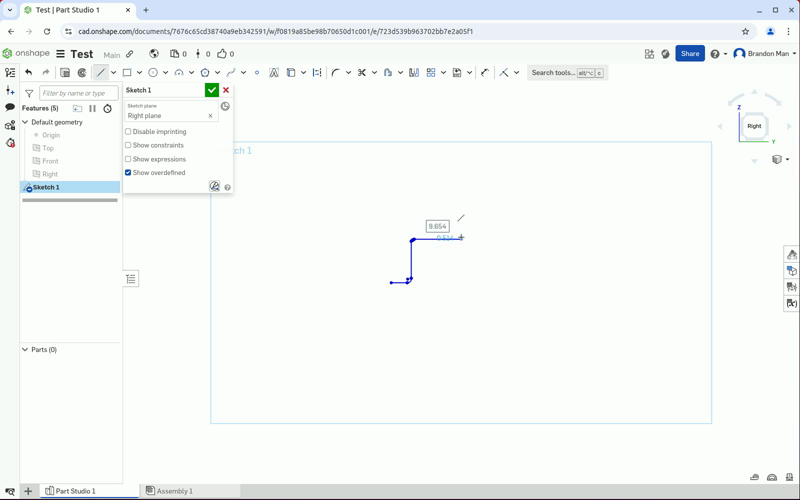
scroll(6)
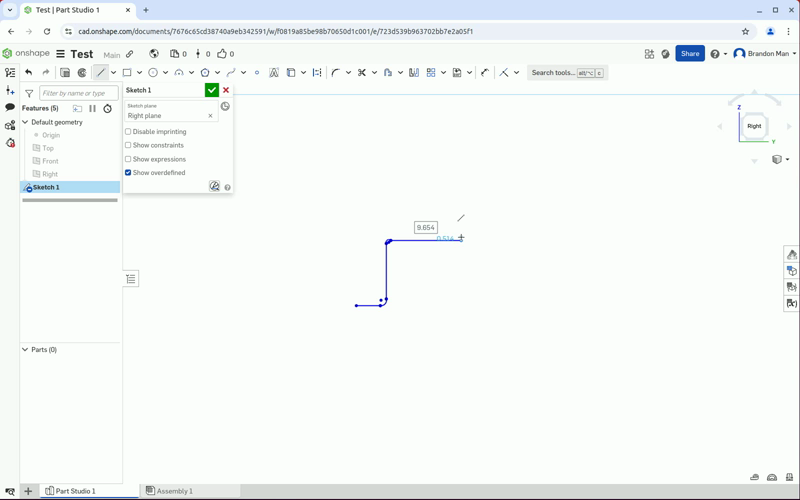
scroll(6)
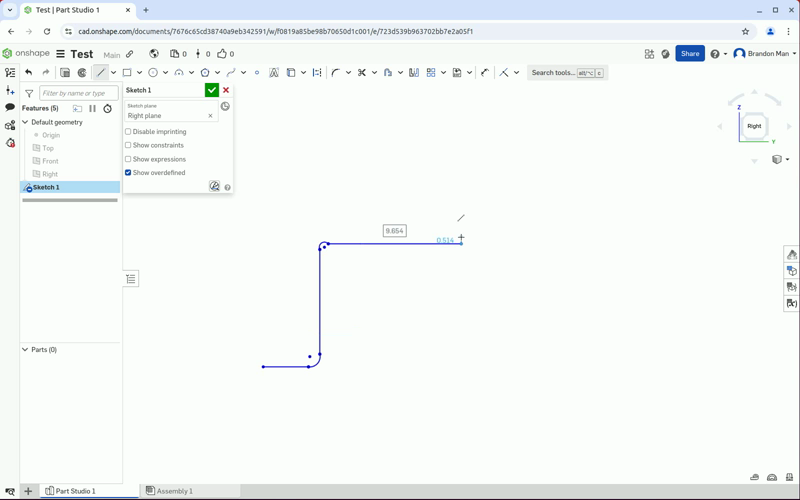
scroll(6)
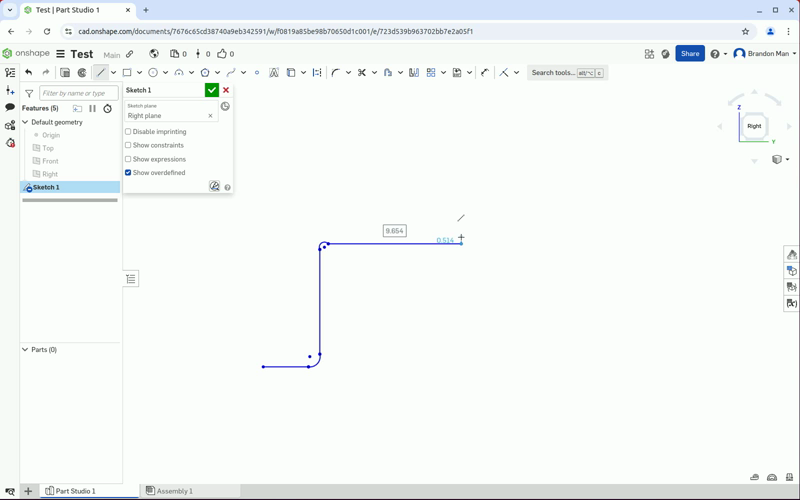
scroll(6)
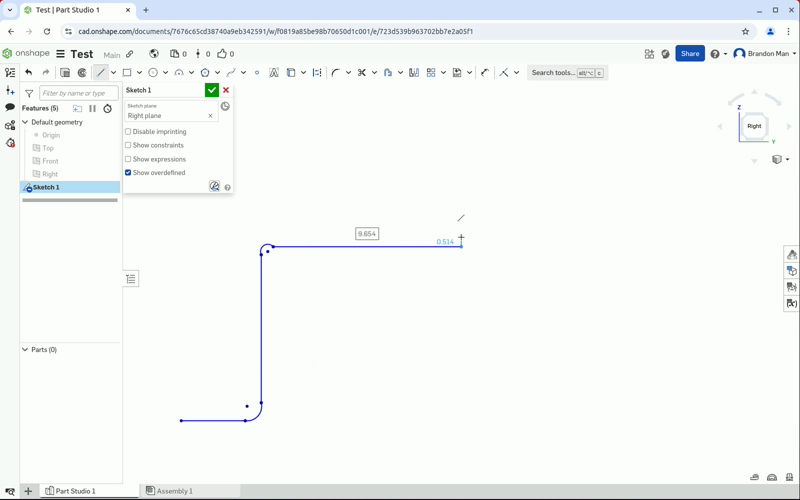
scroll(6)
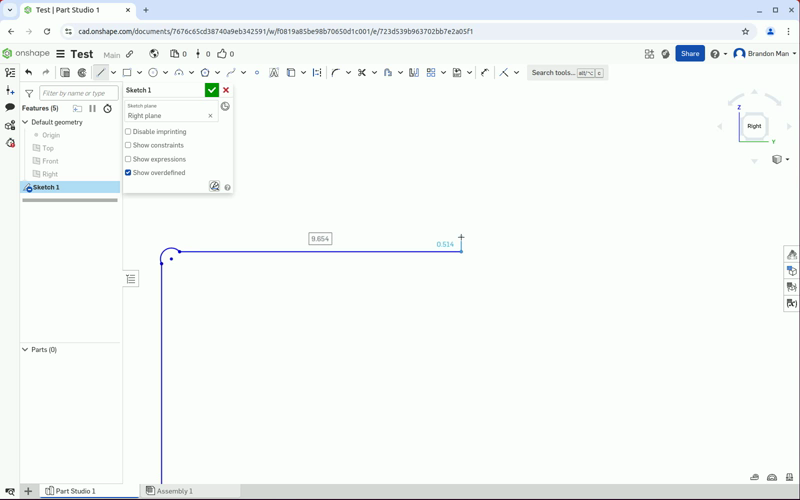
scroll(6)
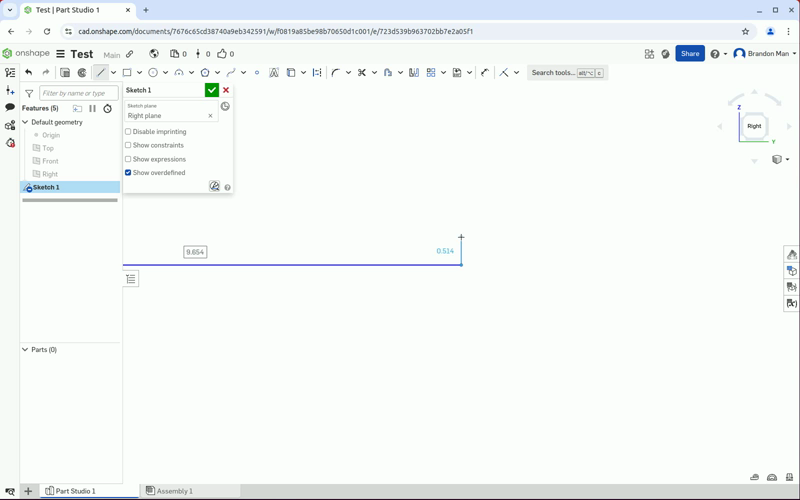
click(461, 236)
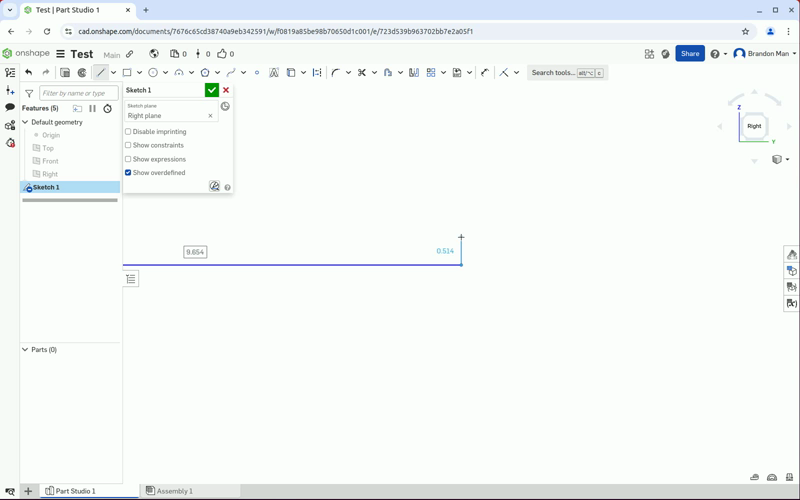
scroll(-6)
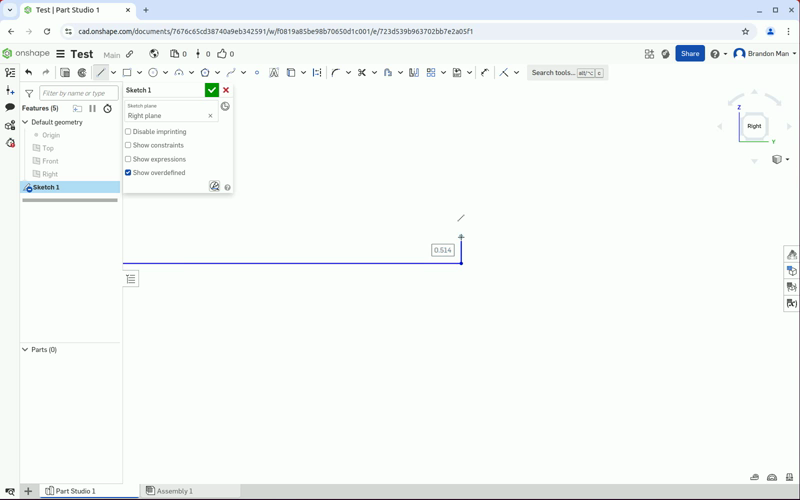
scroll(-6)
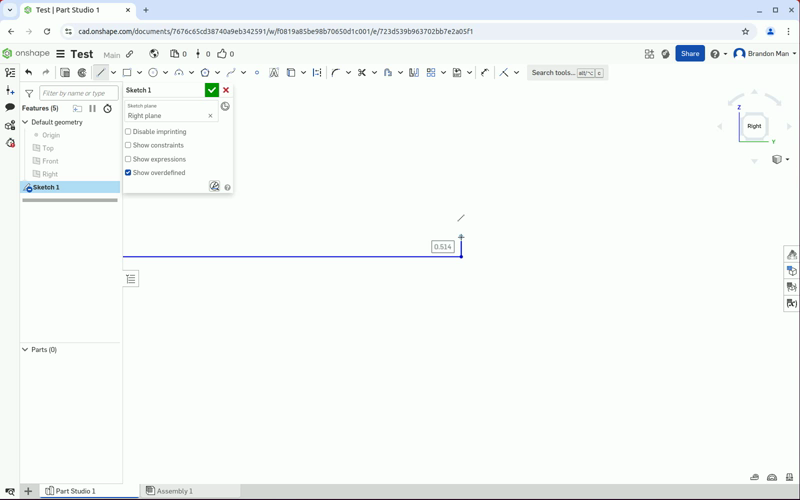
scroll(-6)
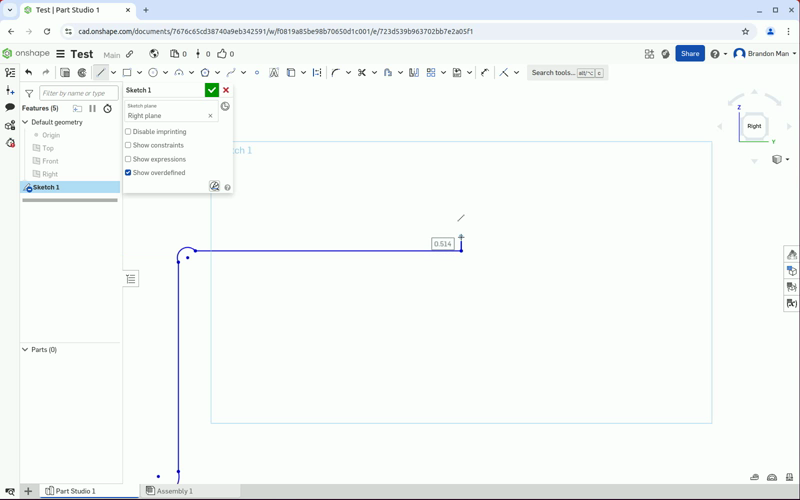
scroll(-6)
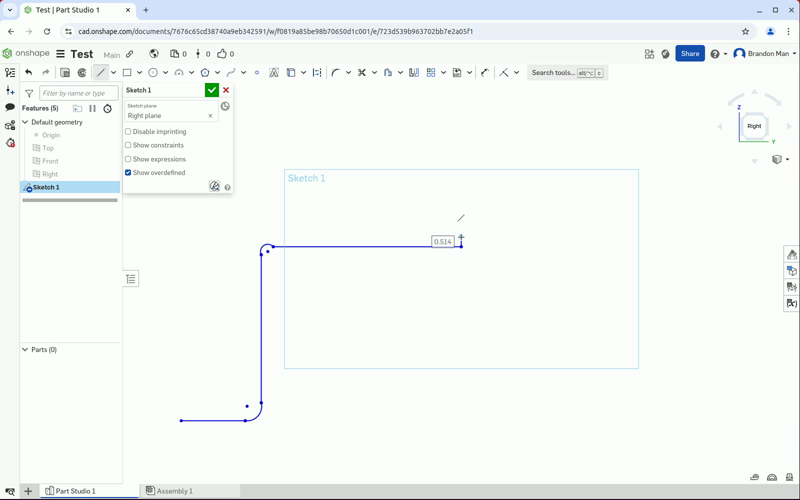
scroll(-6)
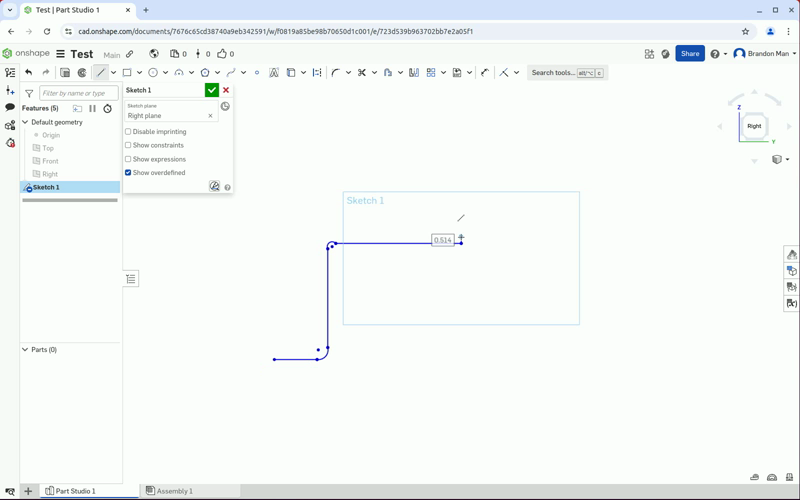
scroll(-6)
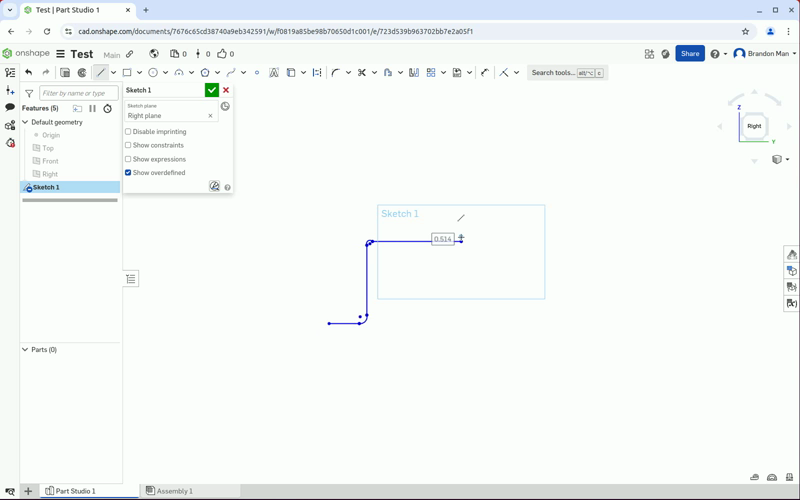
scroll(-6)
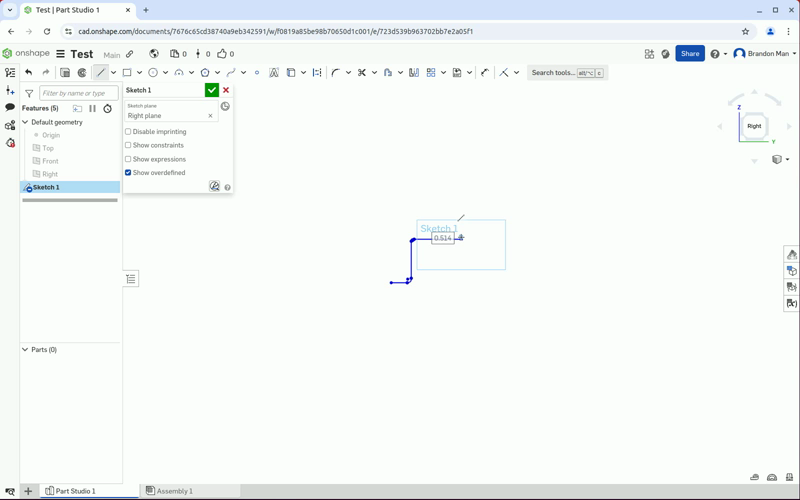
key_up(shift)
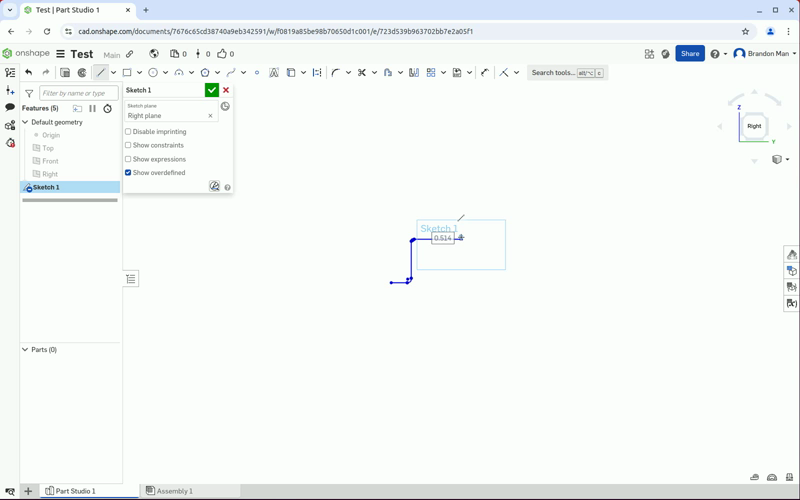
key_down(shift)
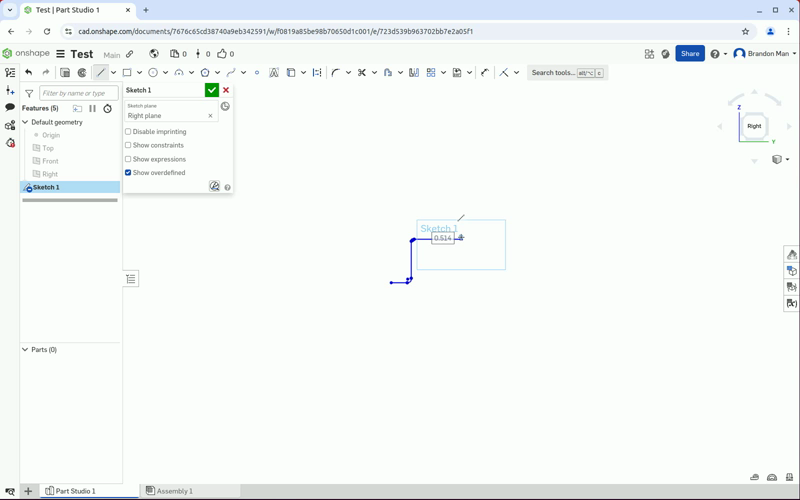
mouse_move(491, 236)
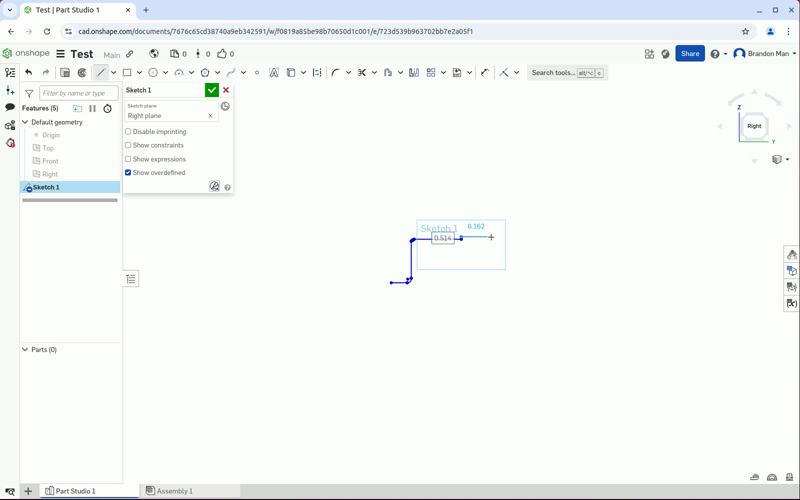
mouse_move(414, 236)
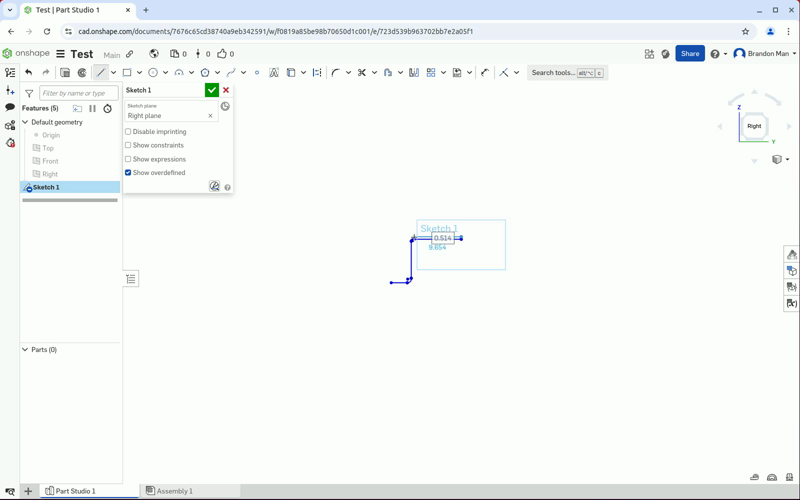
scroll(6)
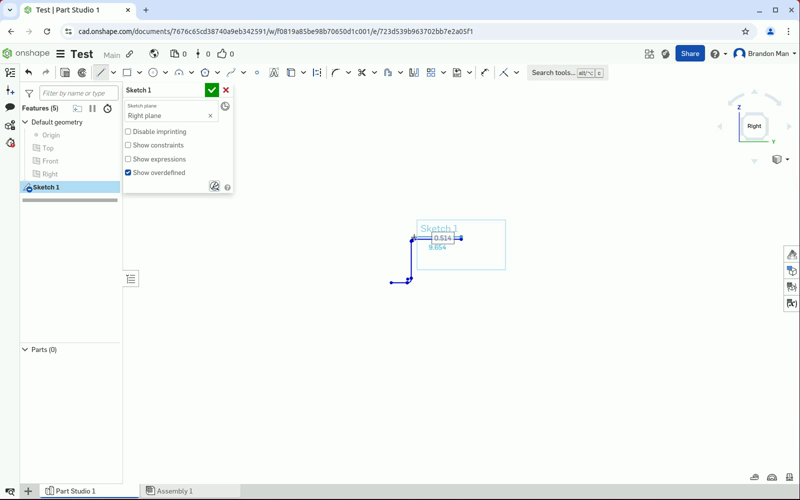
scroll(6)
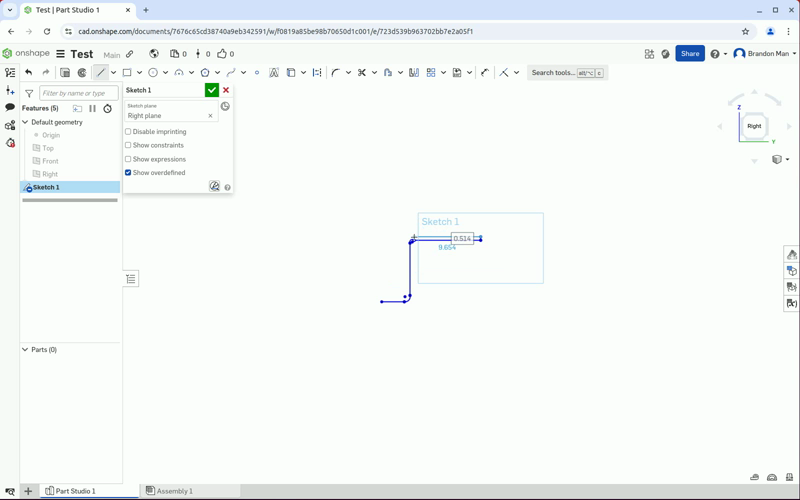
scroll(6)
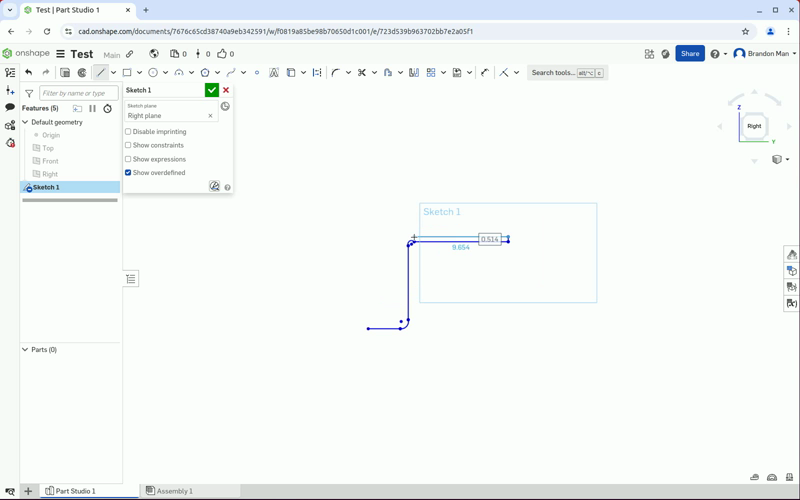
scroll(6)
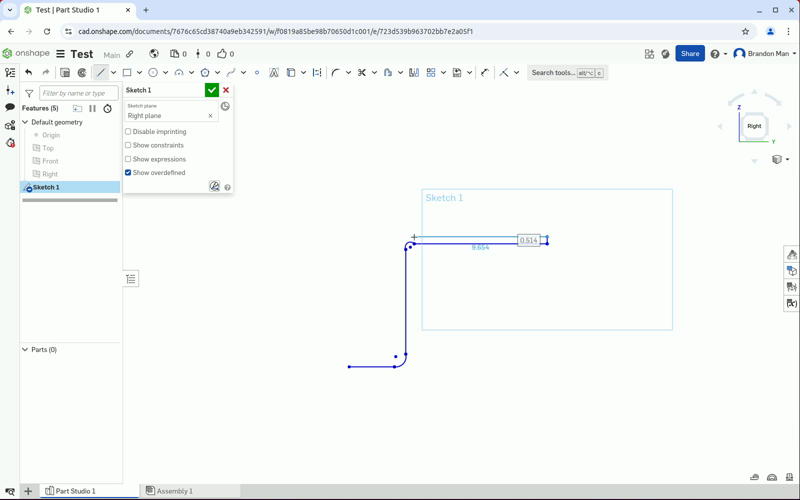
scroll(6)
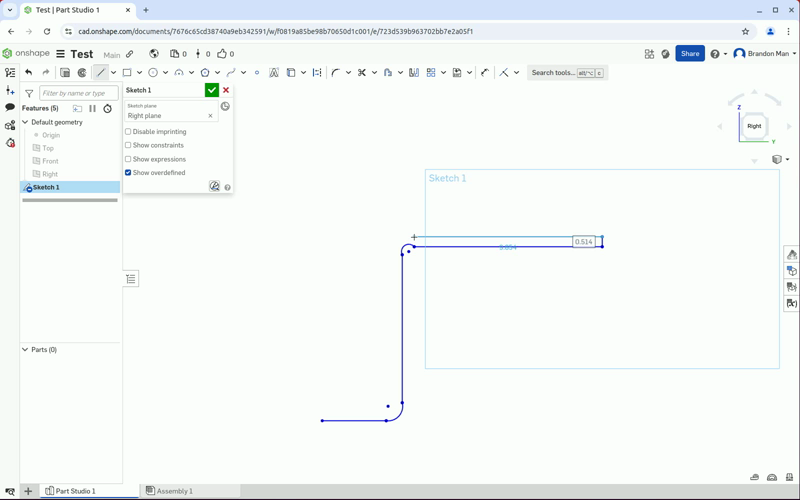
scroll(6)
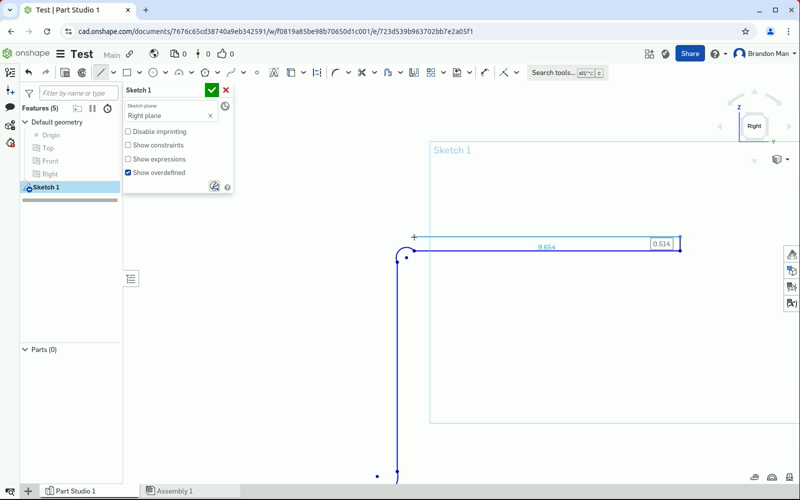
scroll(6)
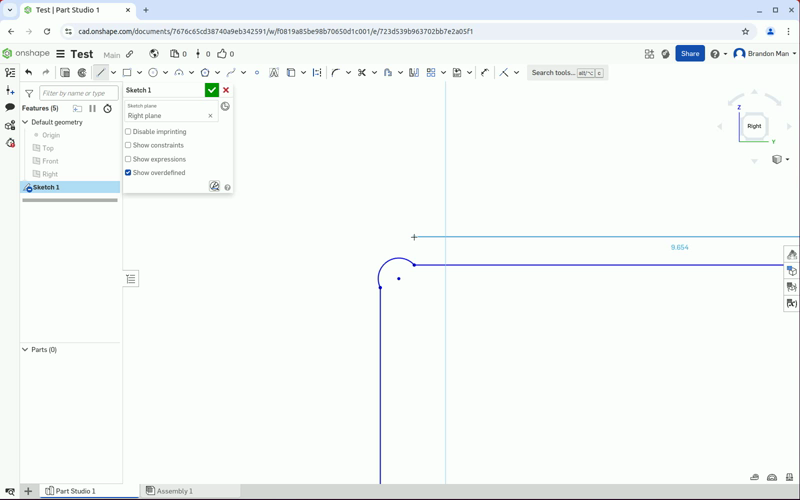
click(414, 236)
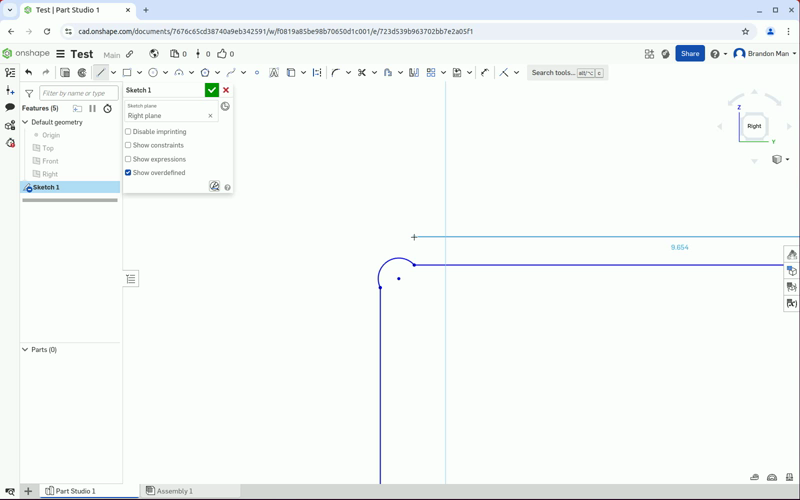
scroll(-6)
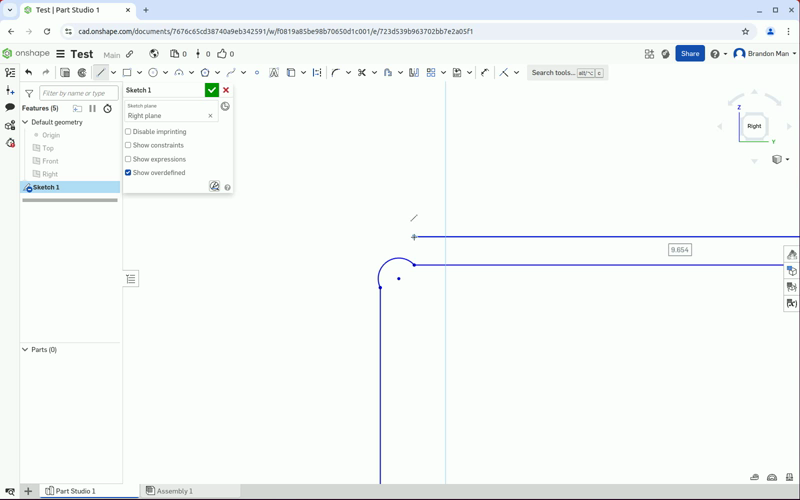
scroll(-6)
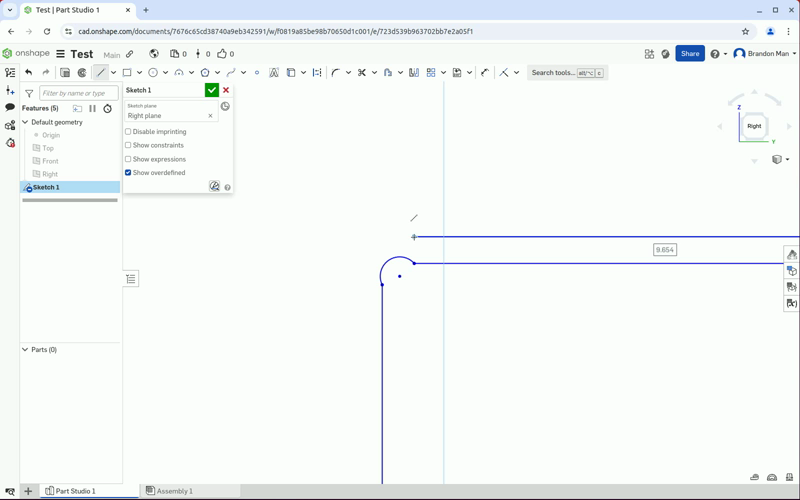
scroll(-6)
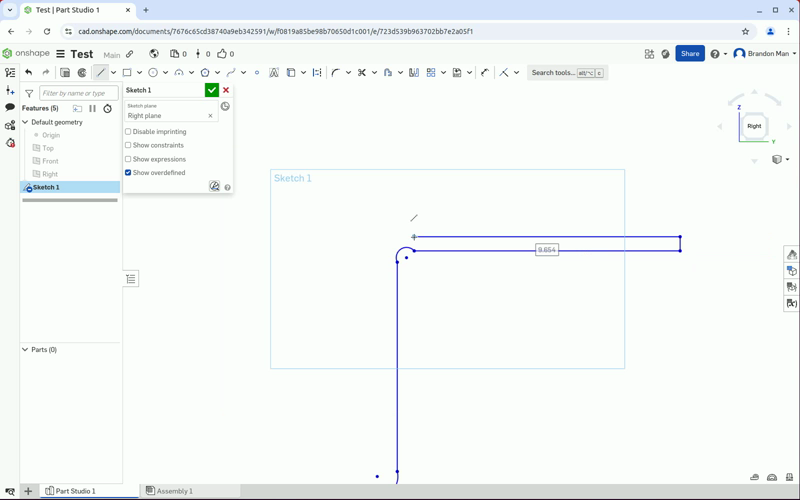
scroll(-6)
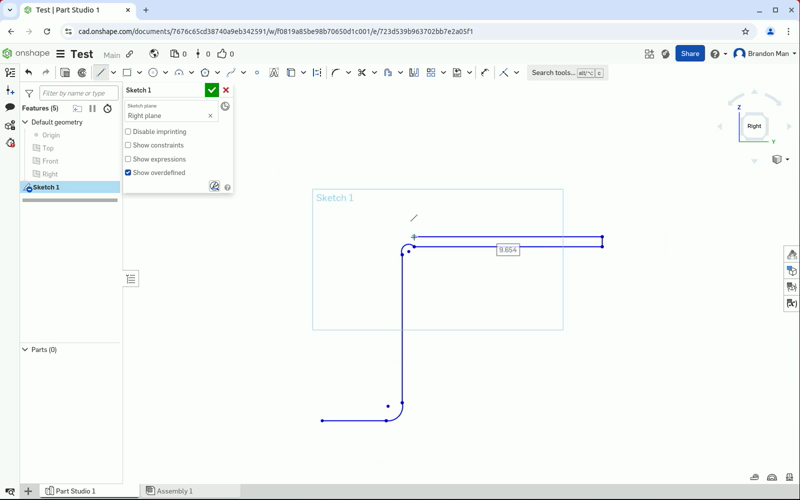
scroll(-6)
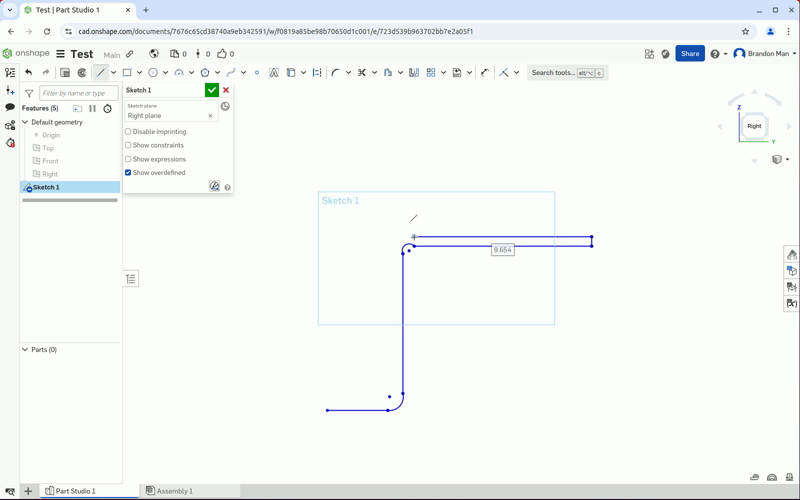
scroll(-6)
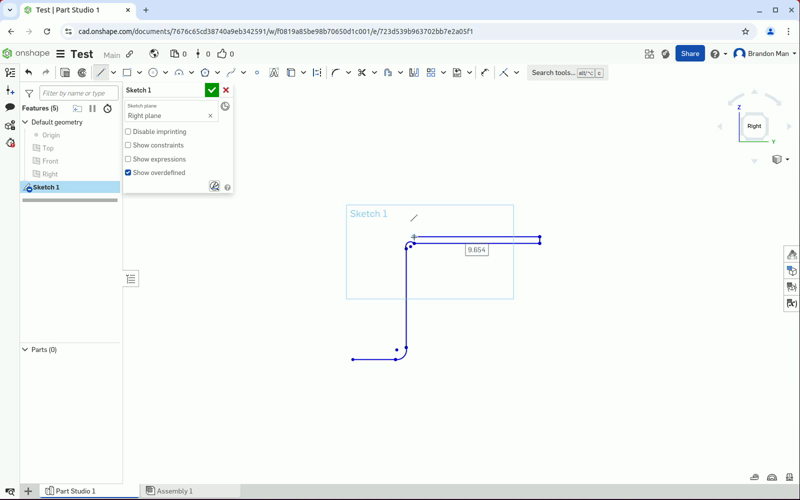
scroll(-6)
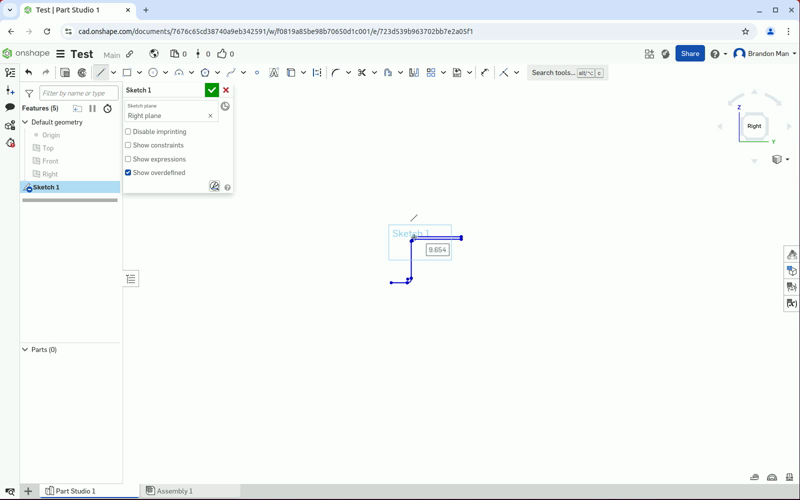
key_up(shift)
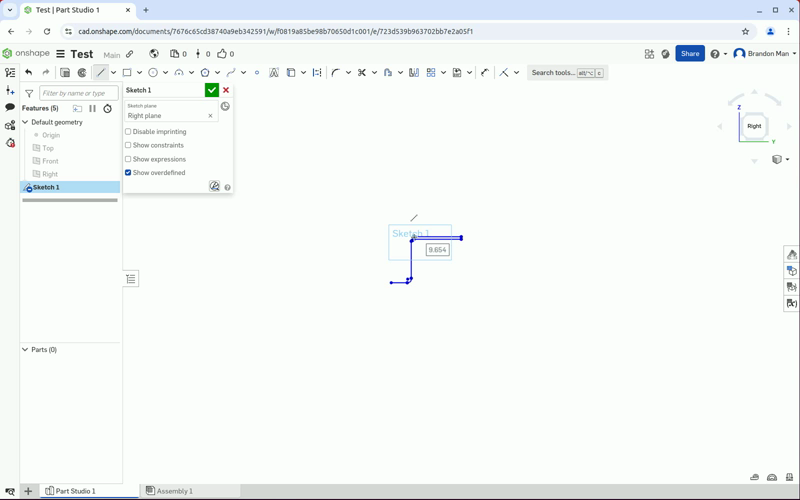
key(esc)
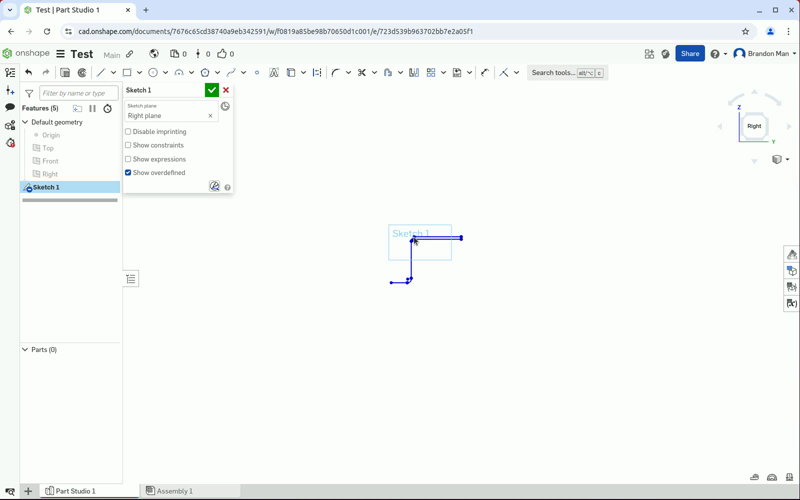
key(a)
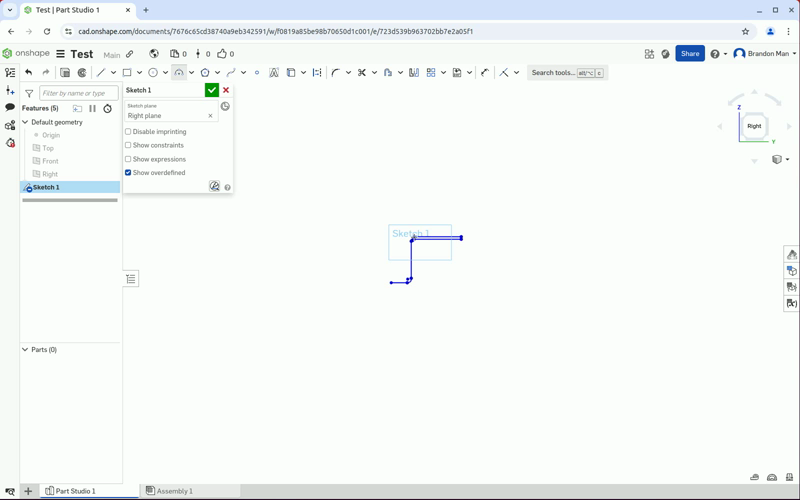
mouse_move(414, 236)
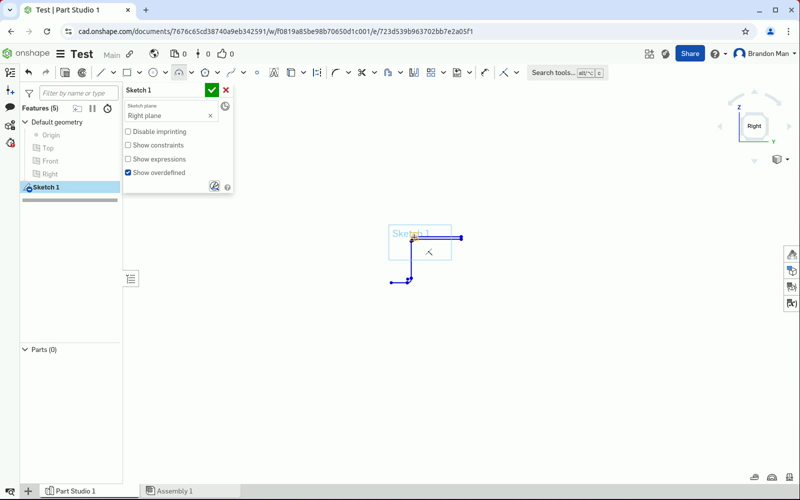
scroll(6)
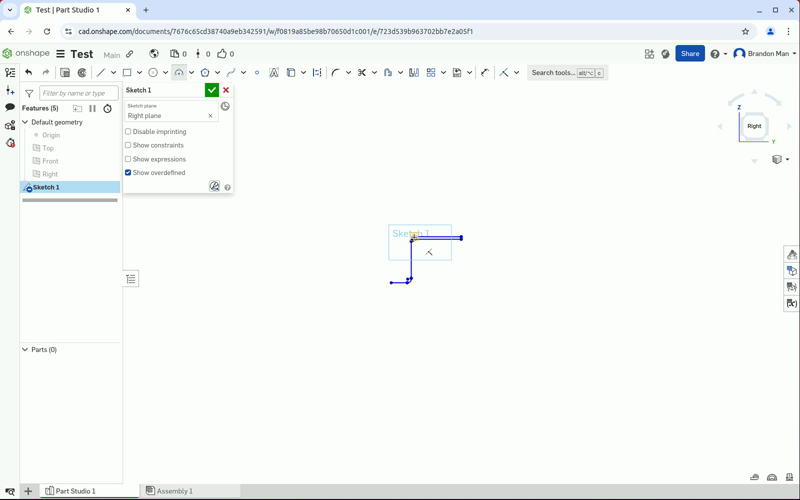
scroll(6)
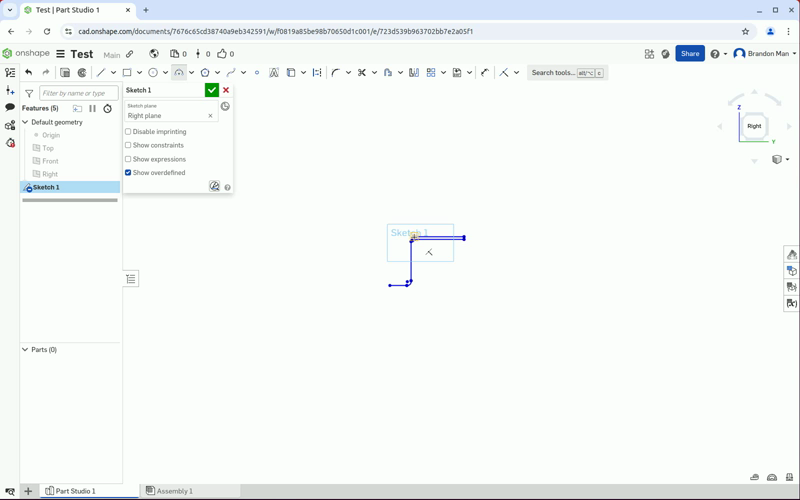
scroll(6)
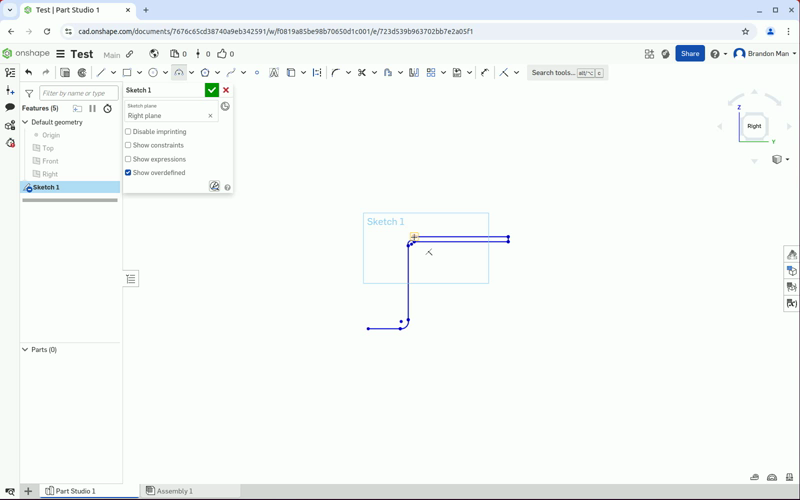
scroll(6)
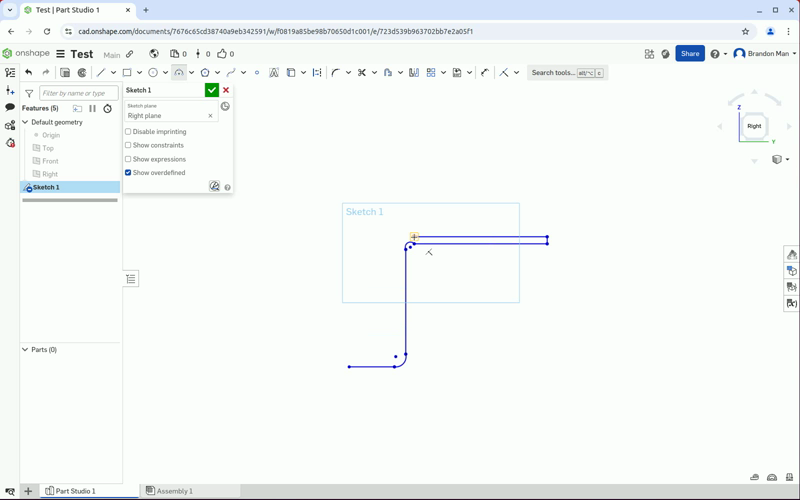
scroll(6)
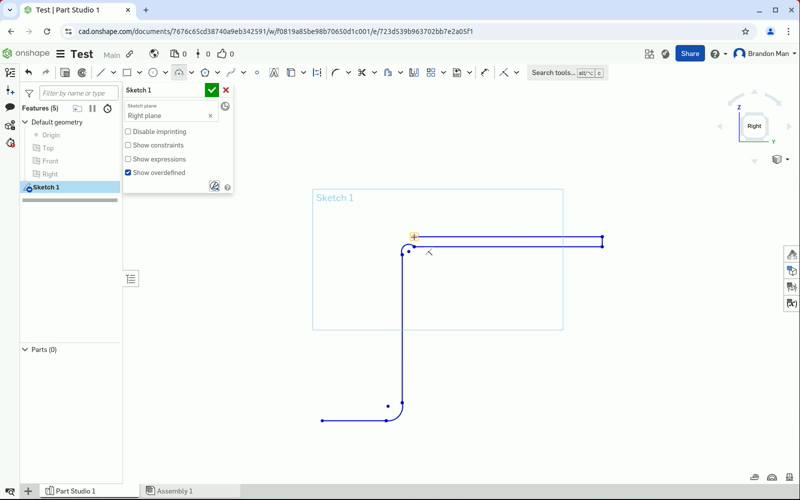
scroll(6)
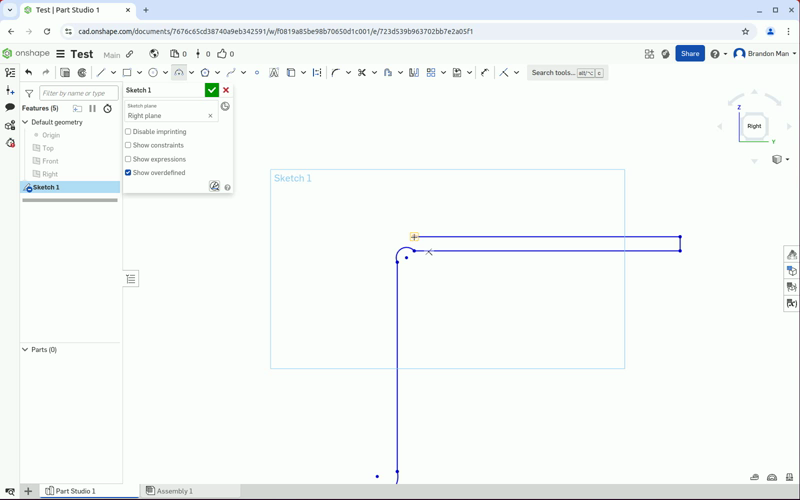
scroll(6)
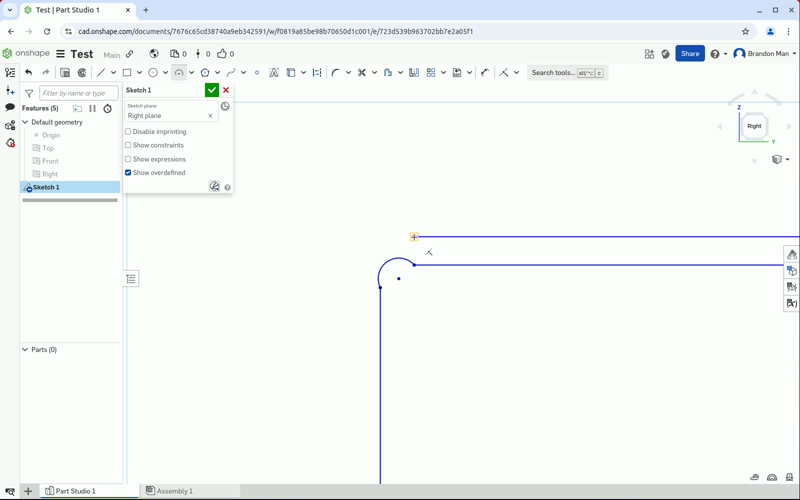
click(414, 236)
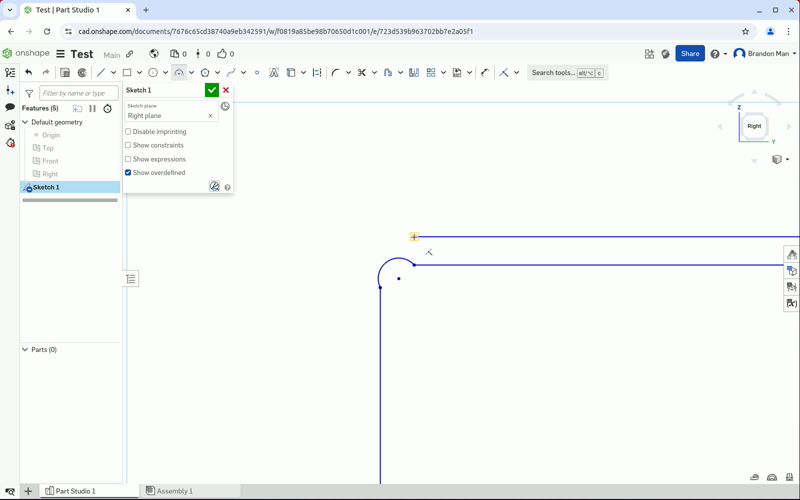
scroll(-6)
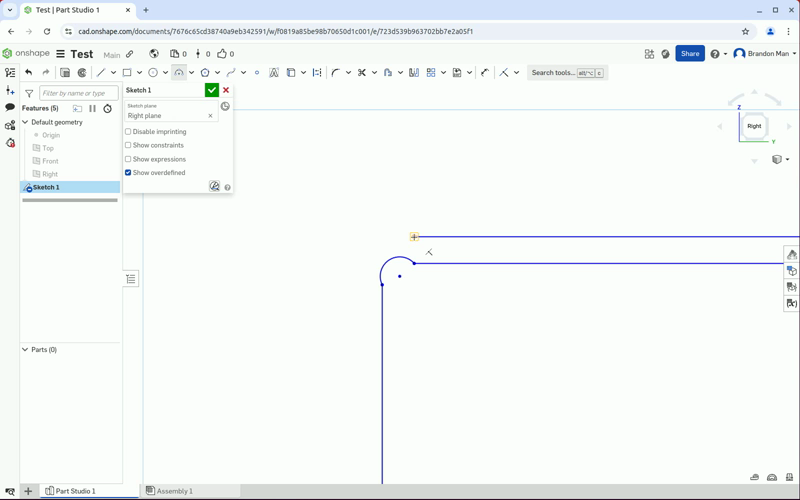
scroll(-6)
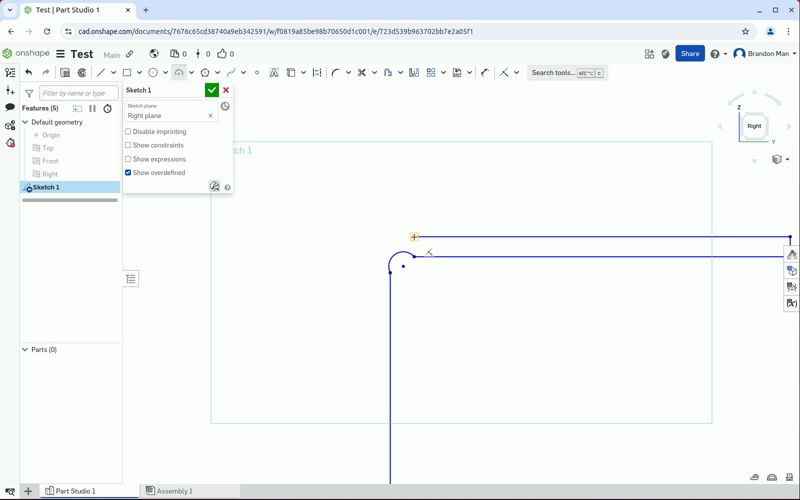
scroll(-6)
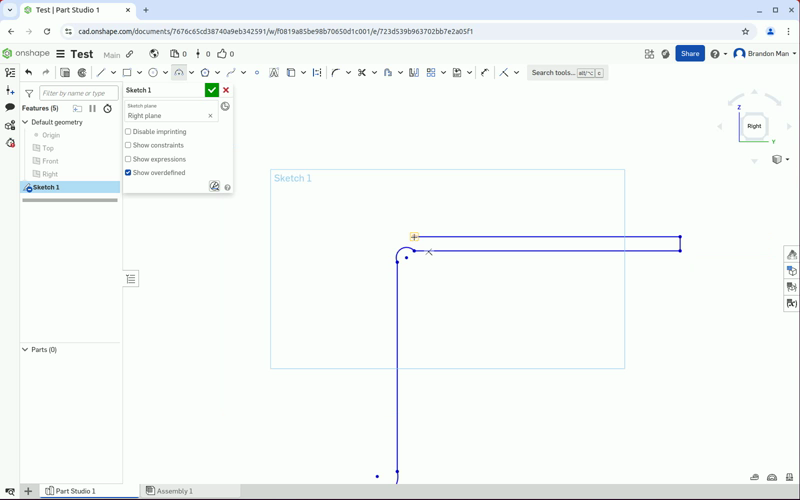
scroll(-6)
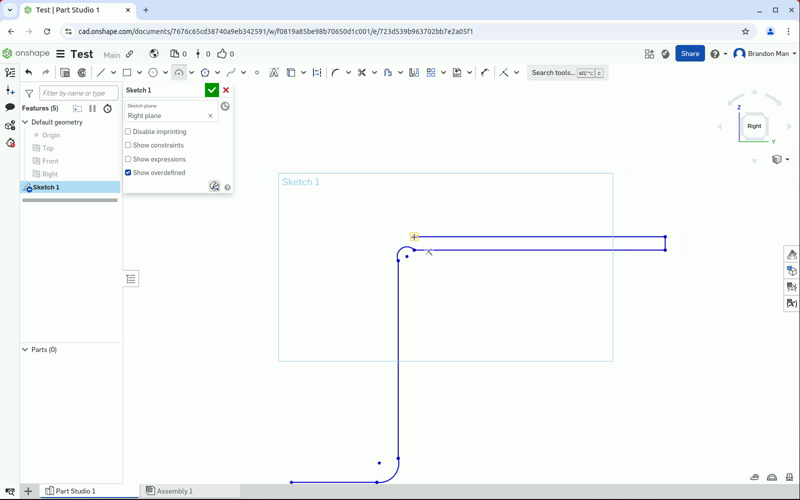
scroll(-6)
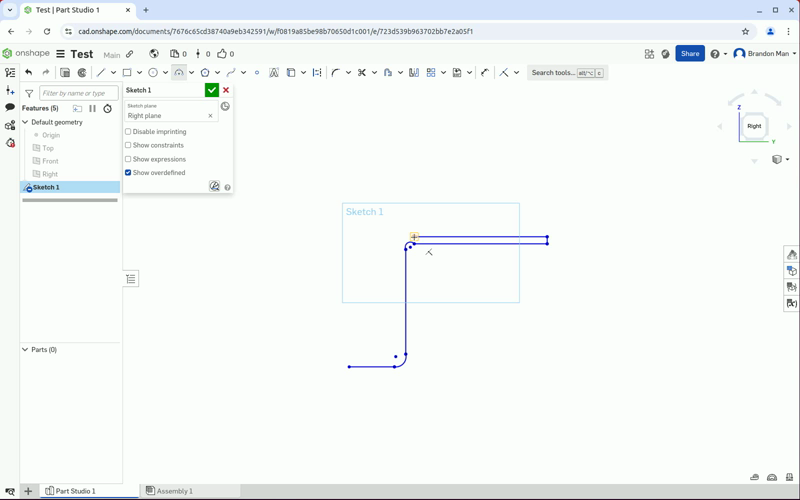
scroll(-6)
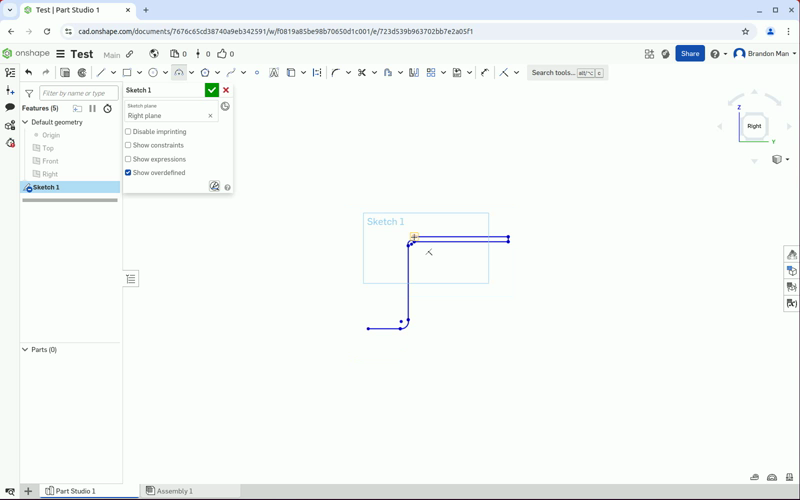
scroll(-6)
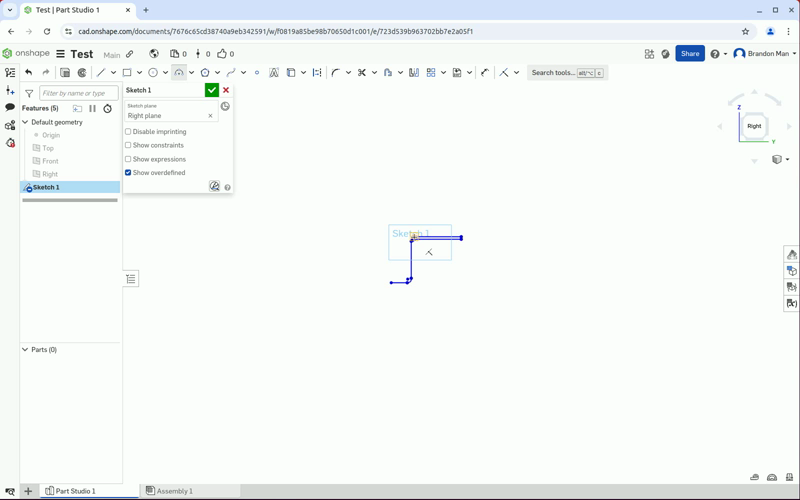
key_down(shift)
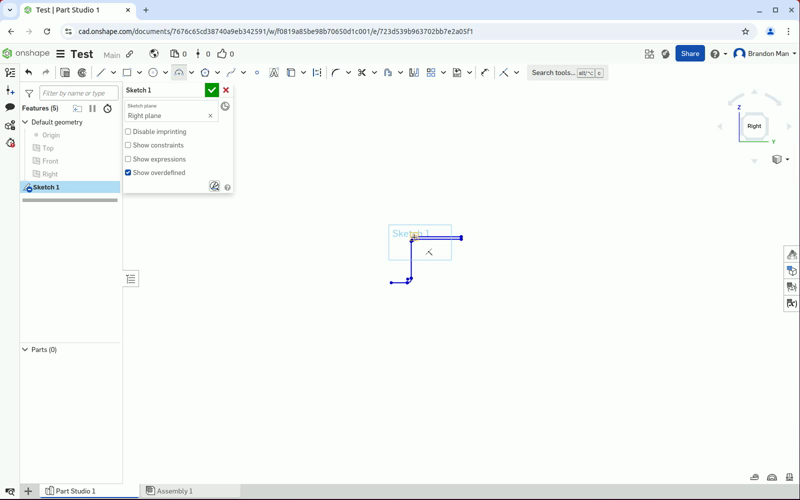
mouse_move(410, 241)
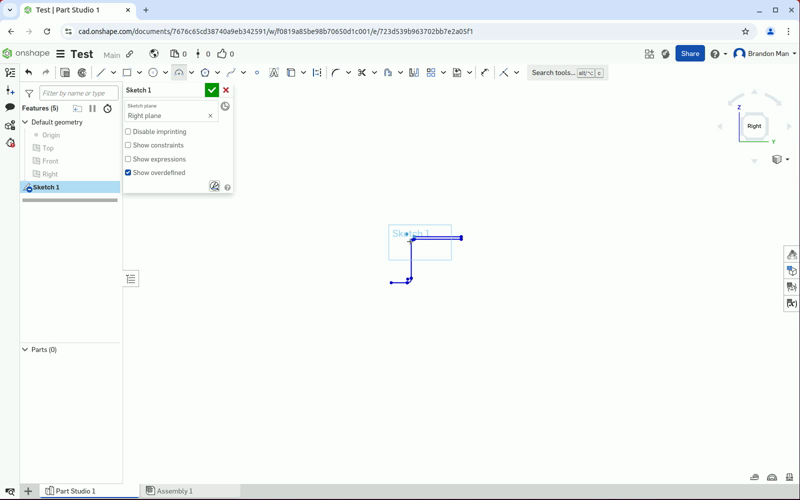
scroll(6)
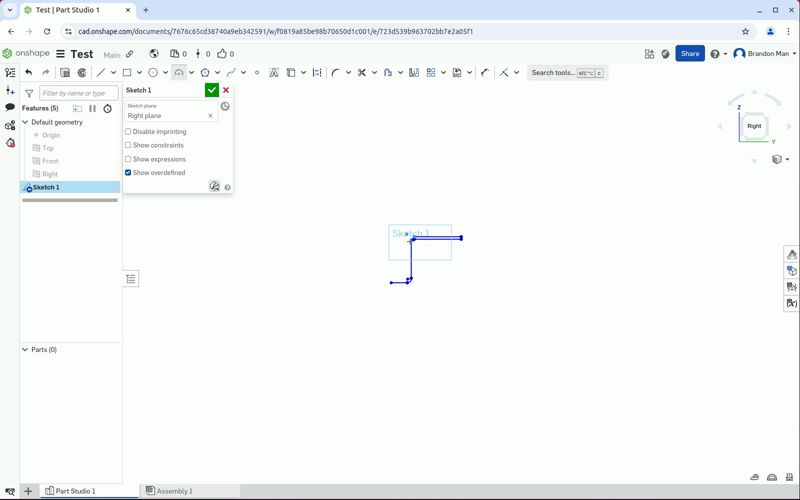
scroll(6)
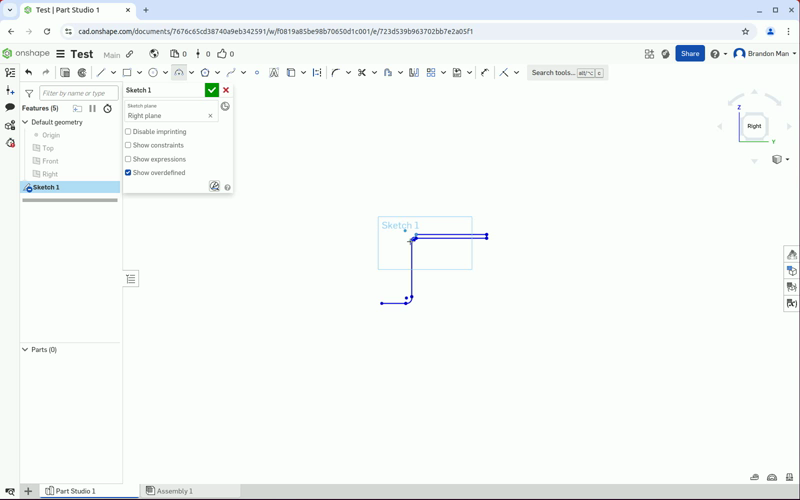
scroll(6)
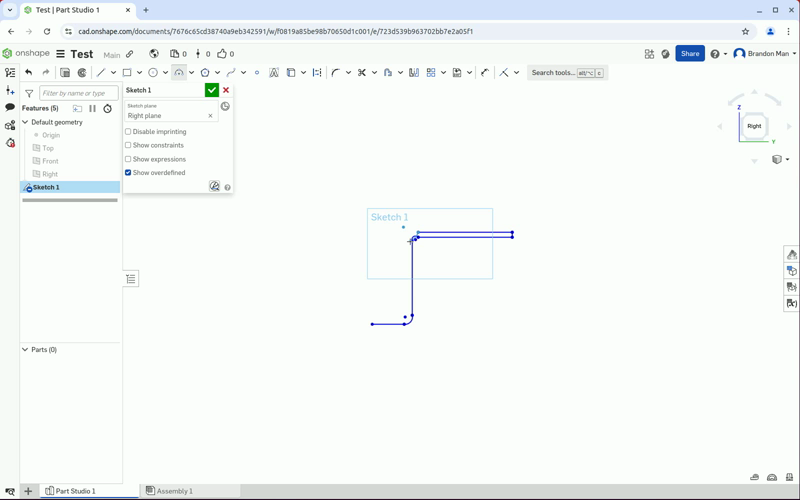
scroll(6)
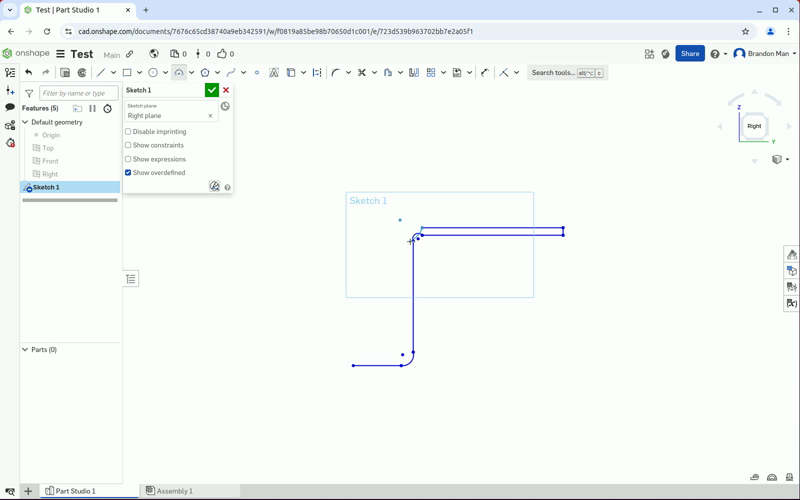
scroll(6)
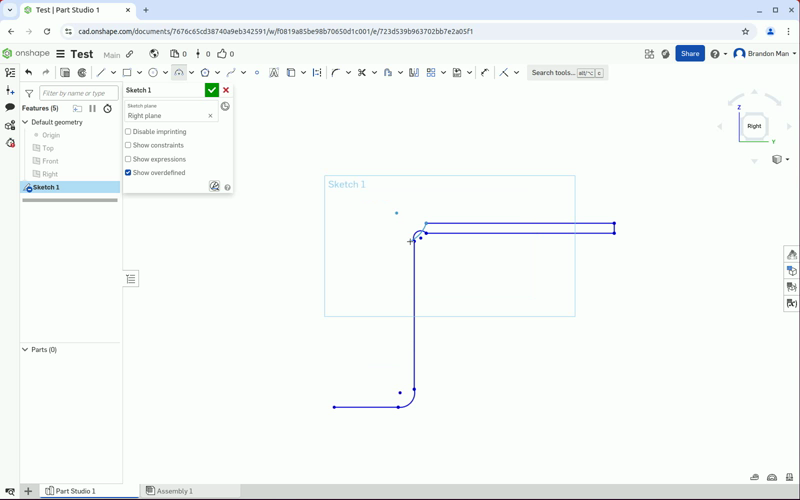
scroll(6)
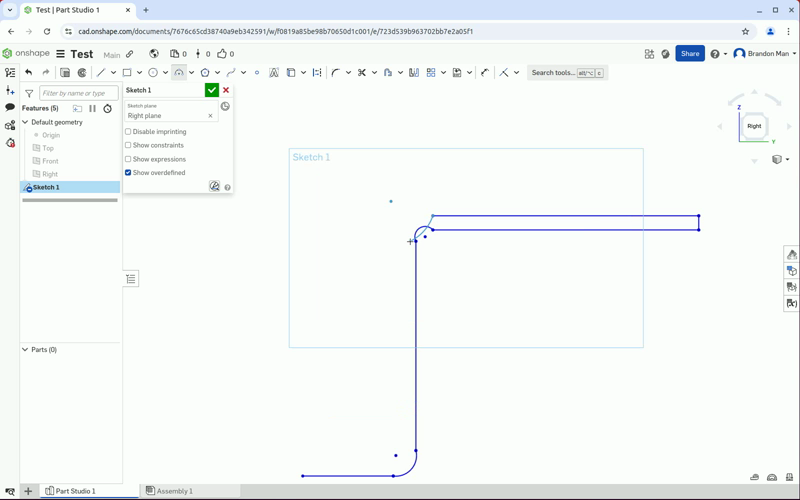
scroll(6)
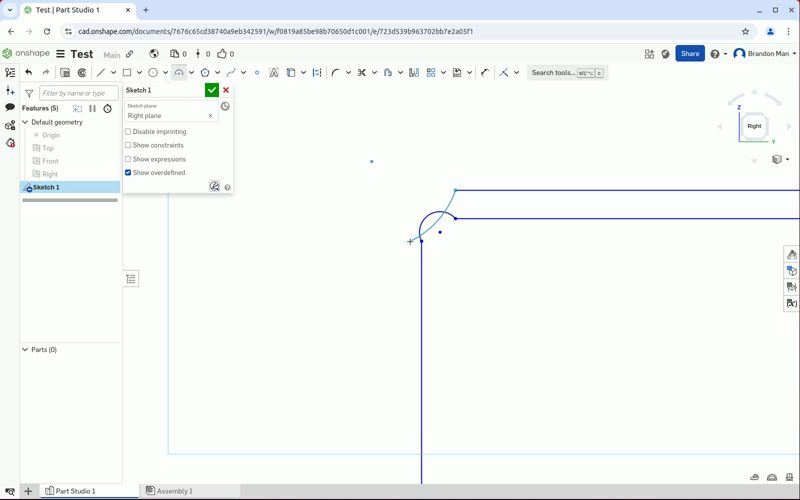
click(410, 241)
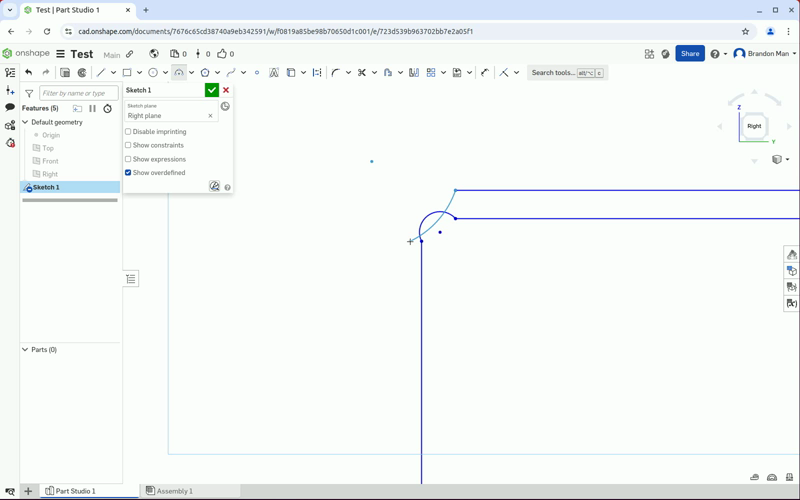
scroll(-6)
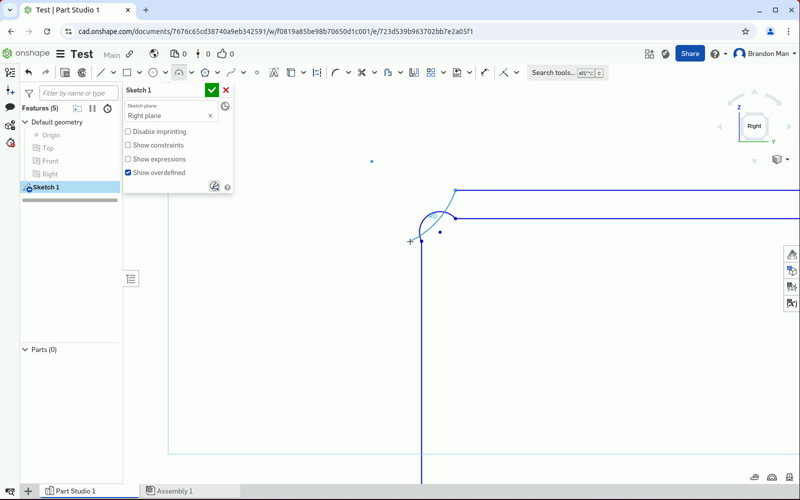
scroll(-6)
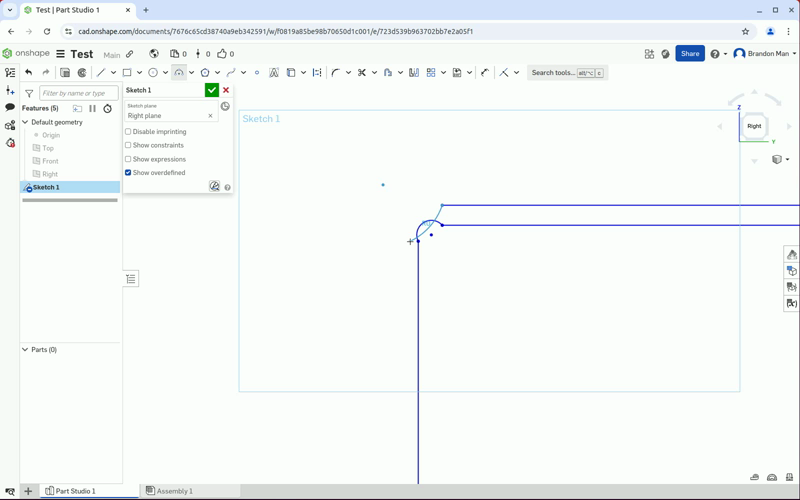
scroll(-6)
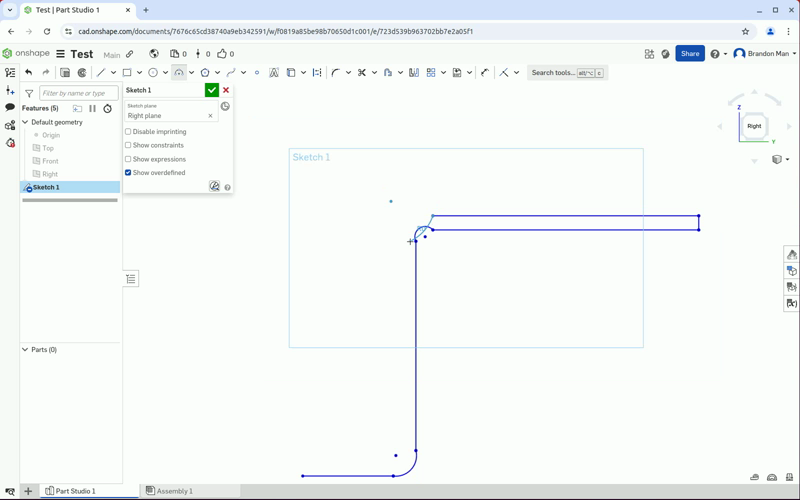
scroll(-6)
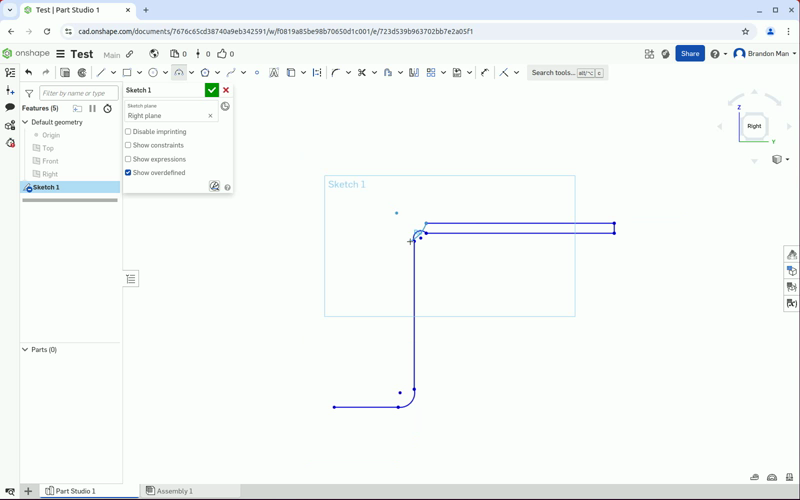
scroll(-6)
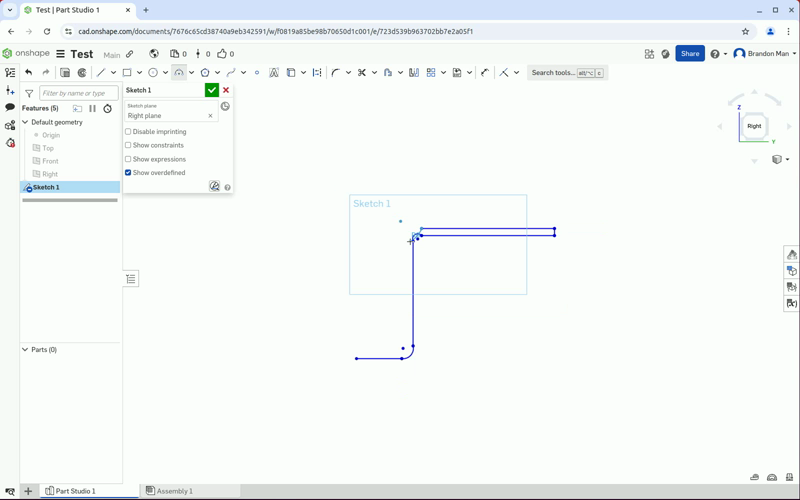
scroll(-6)
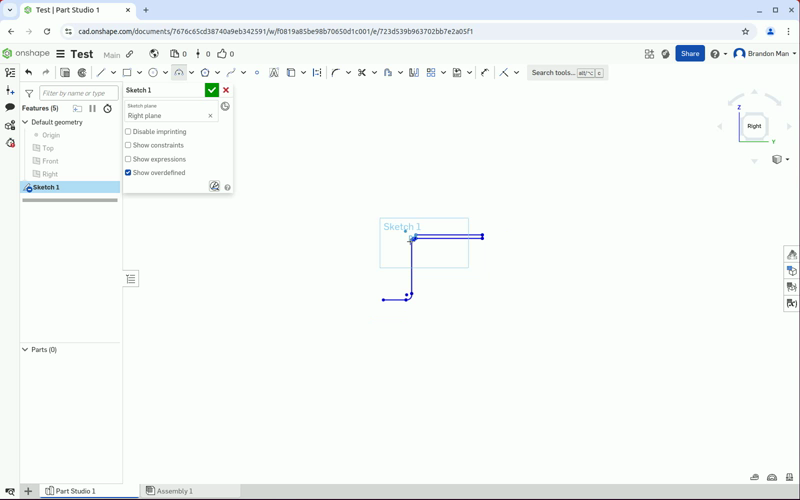
scroll(-6)
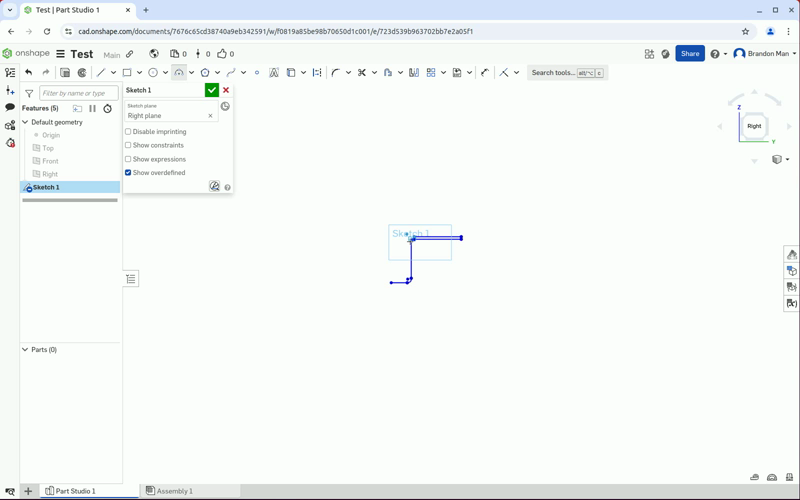
mouse_move(411, 237)
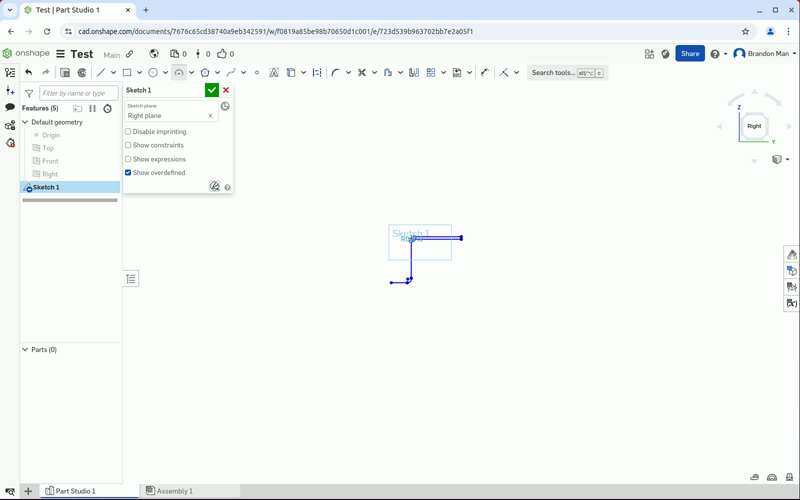
scroll(6)
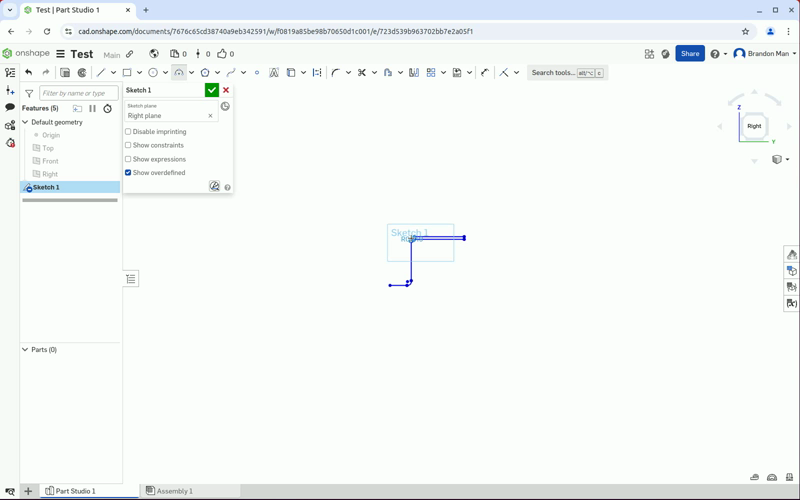
scroll(6)
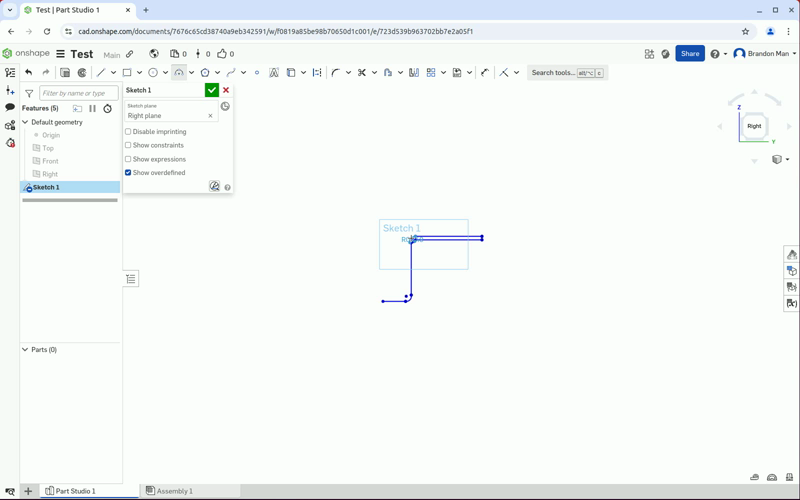
scroll(6)
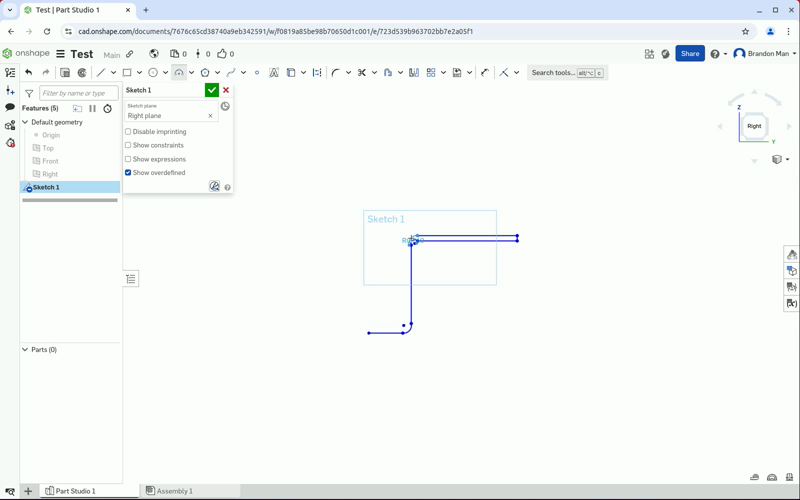
scroll(6)
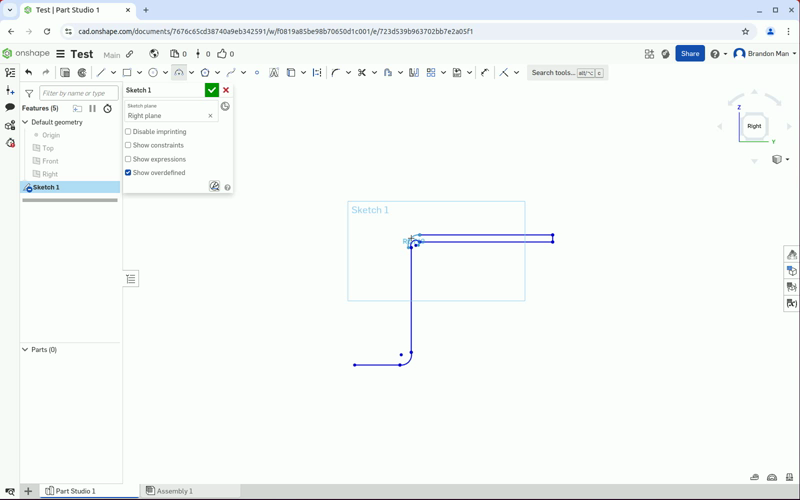
scroll(6)
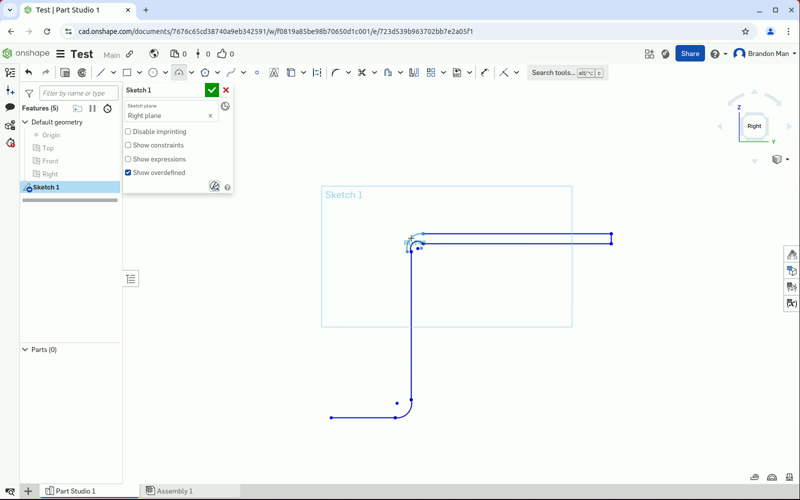
scroll(6)
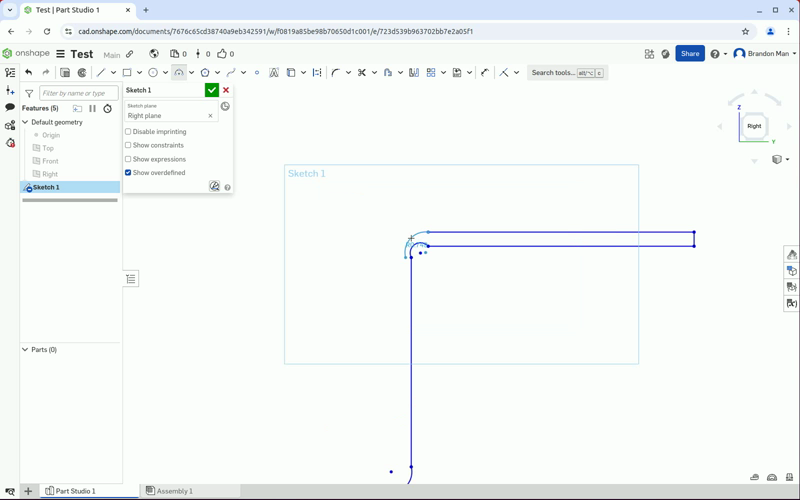
scroll(6)
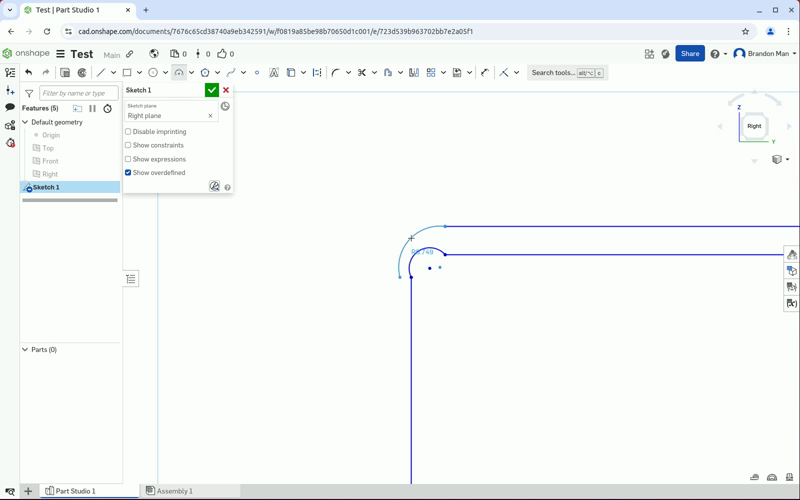
click(411, 237)
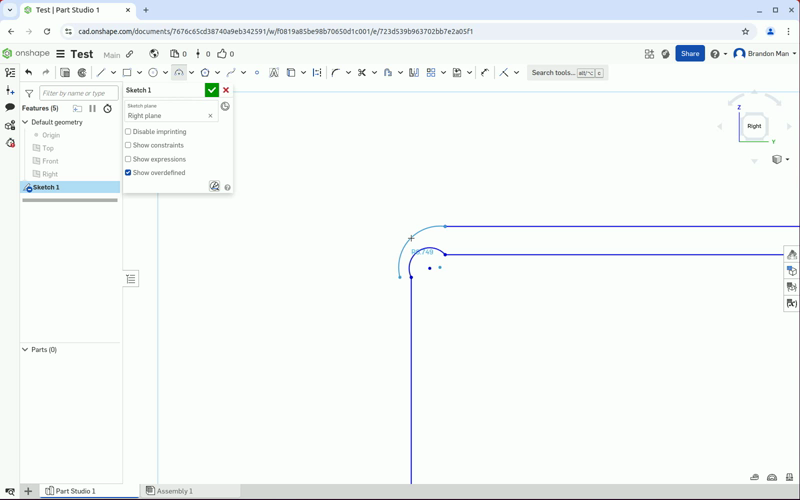
scroll(-6)
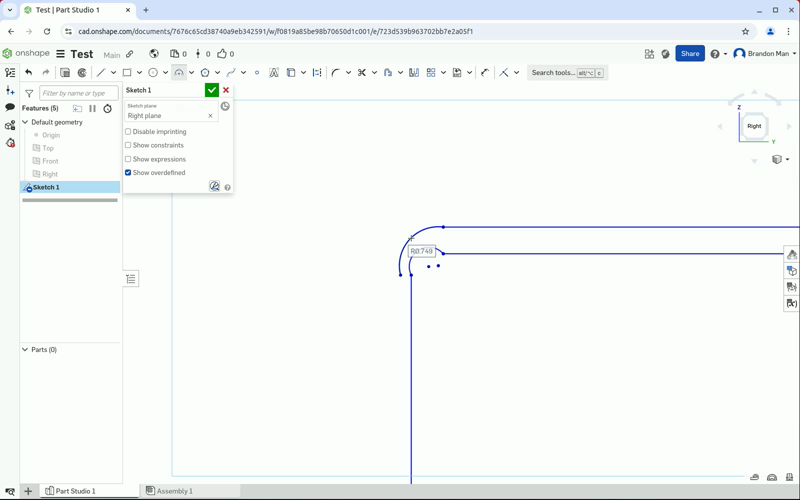
scroll(-6)
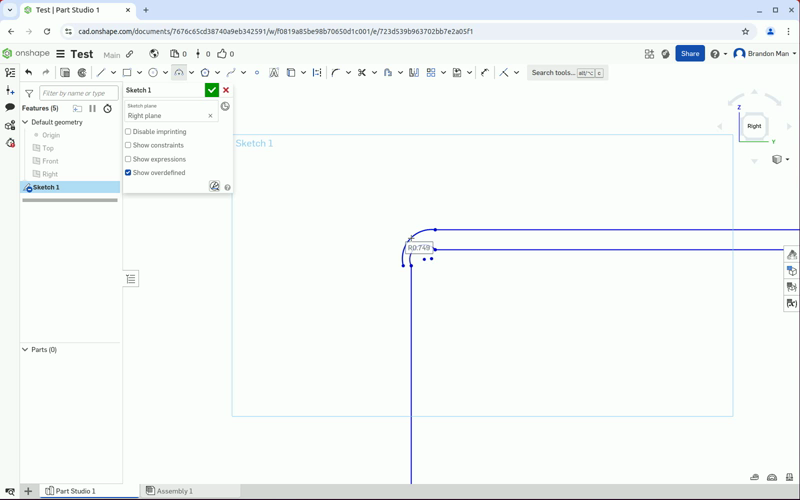
scroll(-6)
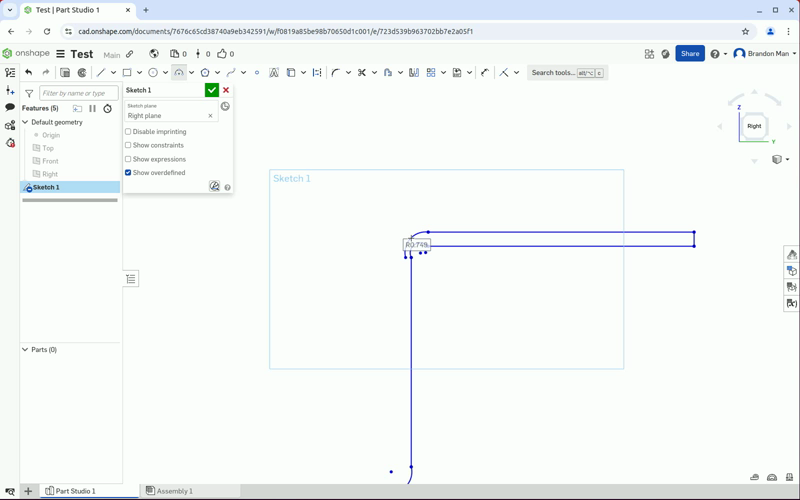
scroll(-6)
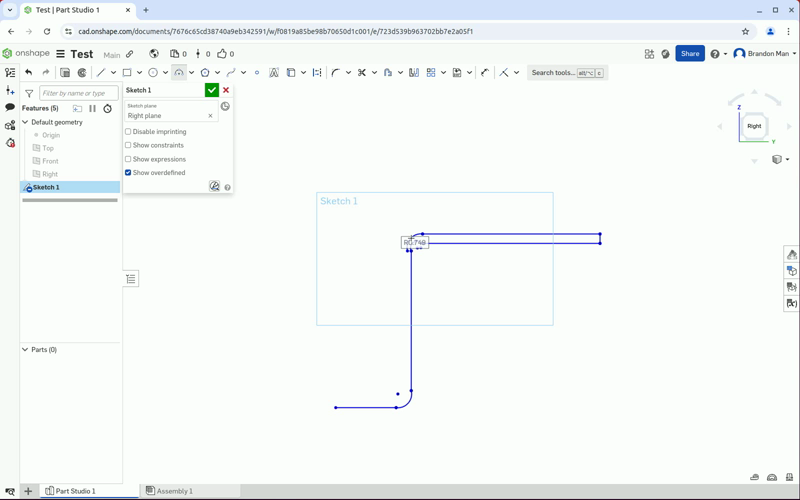
scroll(-6)
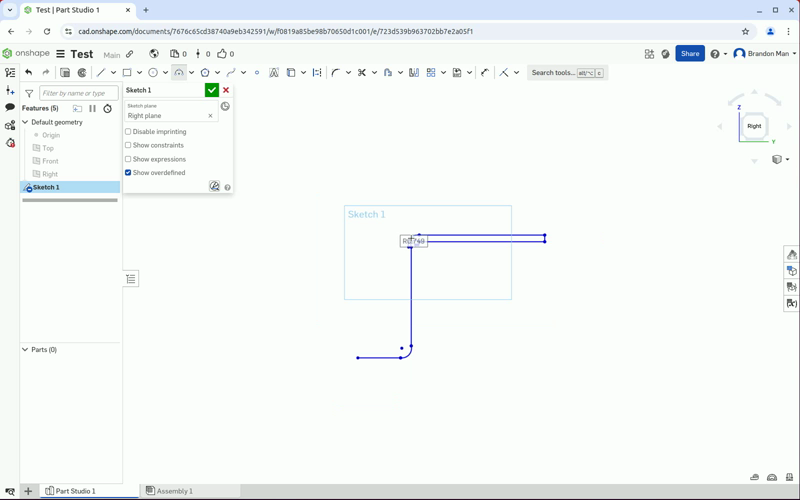
scroll(-6)
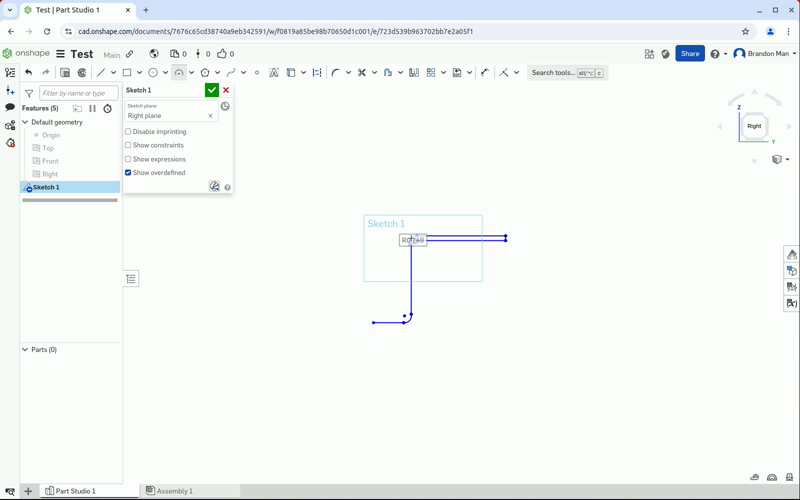
scroll(-6)
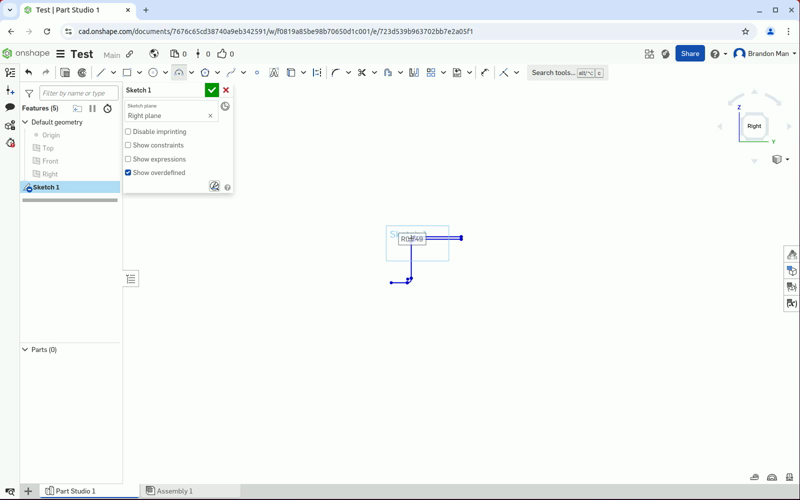
key_up(shift)
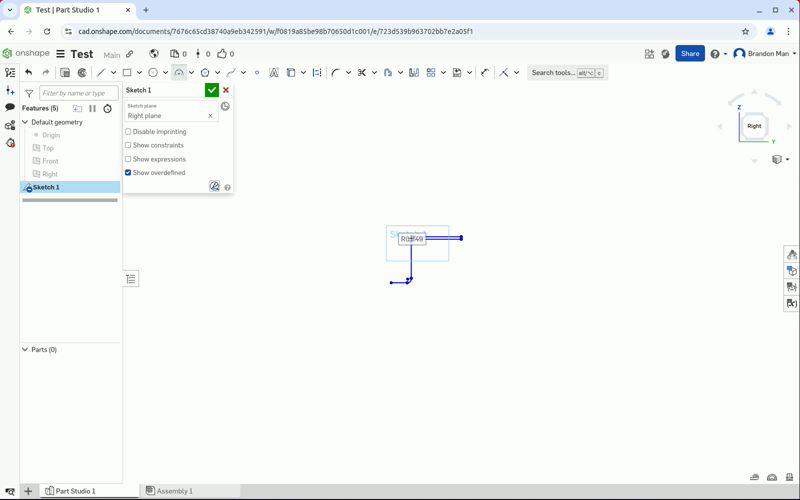
key(esc)
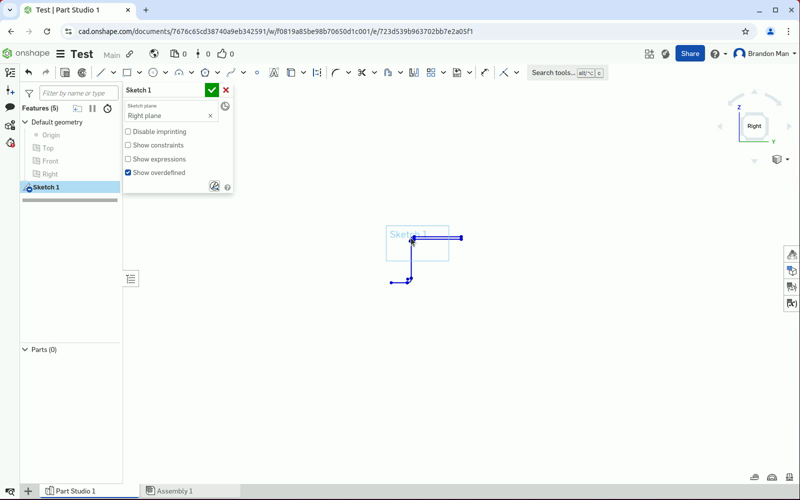
key(l)
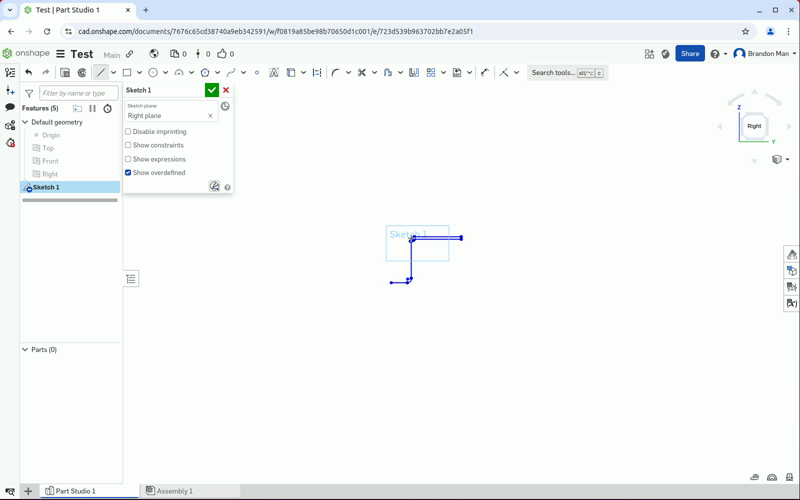
mouse_move(410, 241)
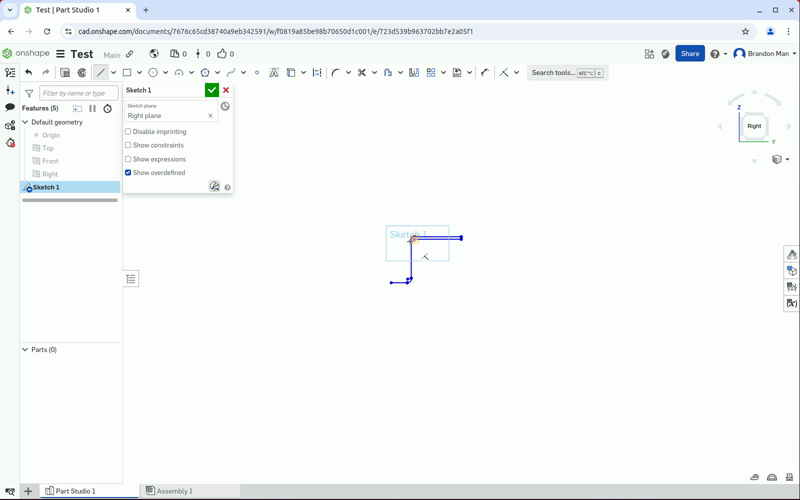
scroll(6)
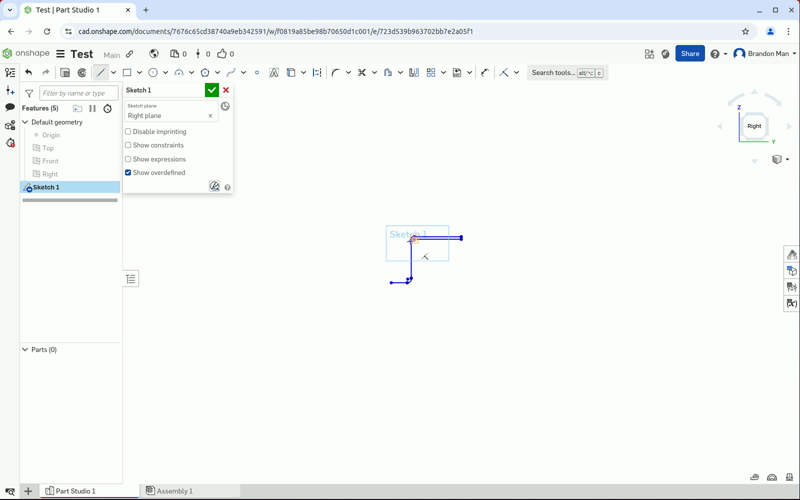
scroll(6)
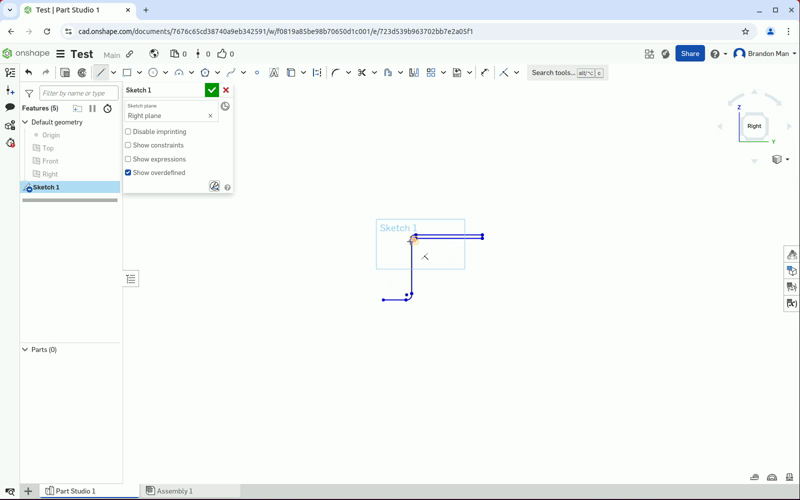
scroll(6)
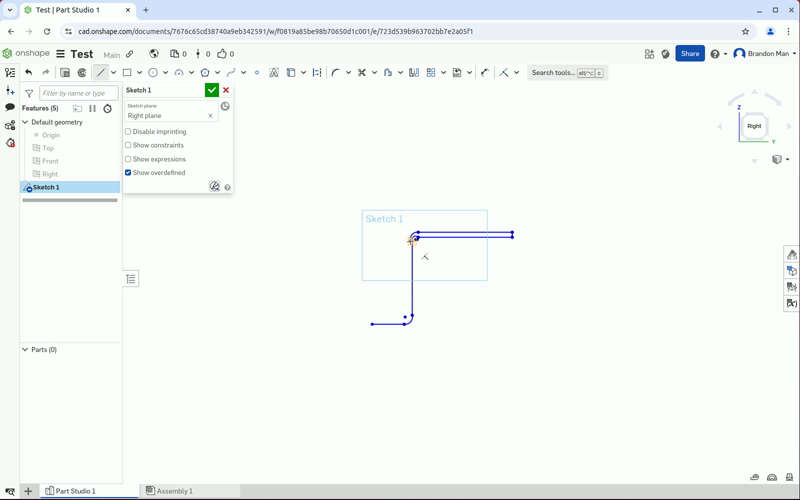
scroll(6)
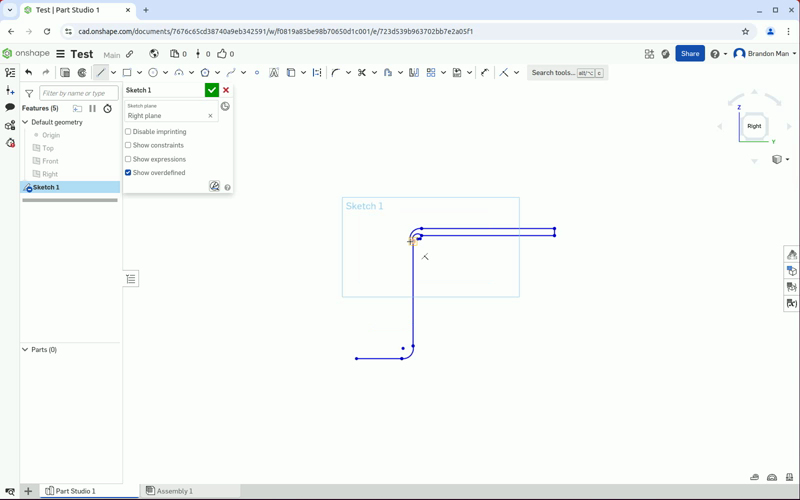
scroll(6)
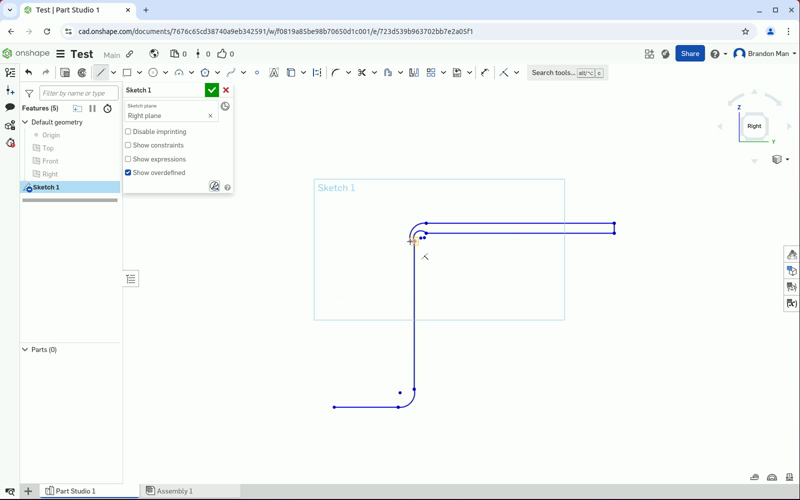
scroll(6)
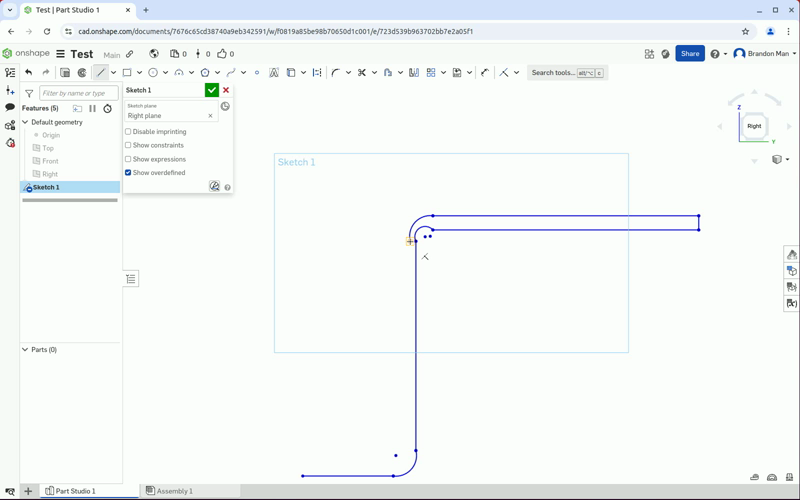
scroll(6)
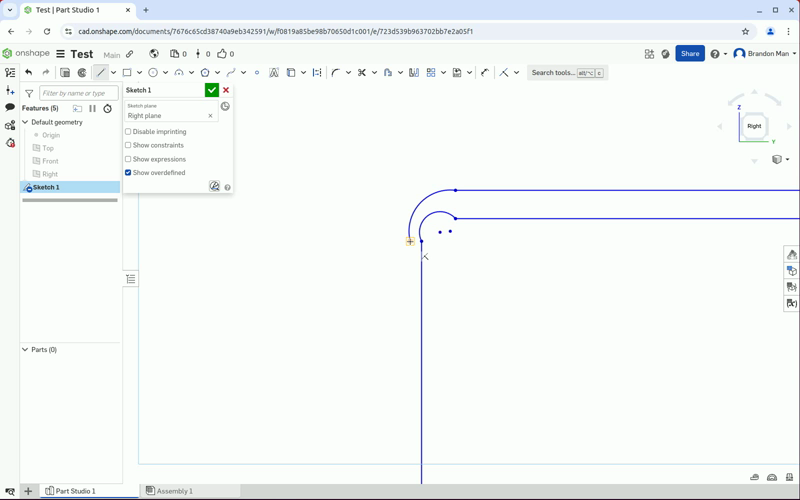
click(410, 241)
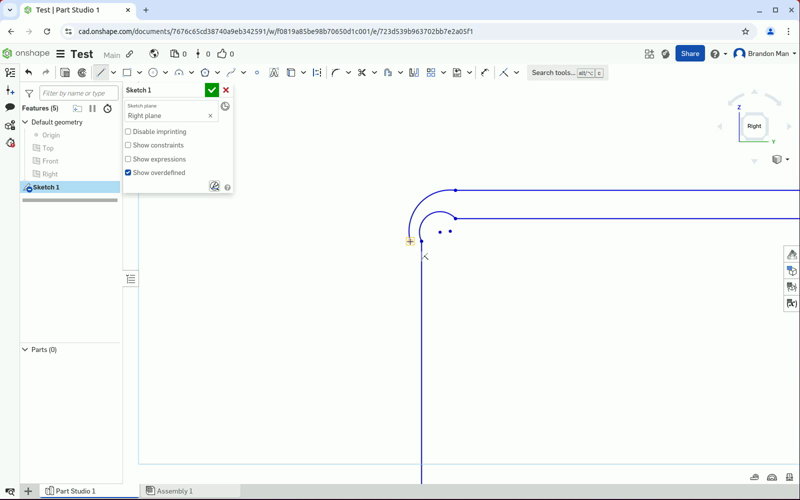
scroll(-6)
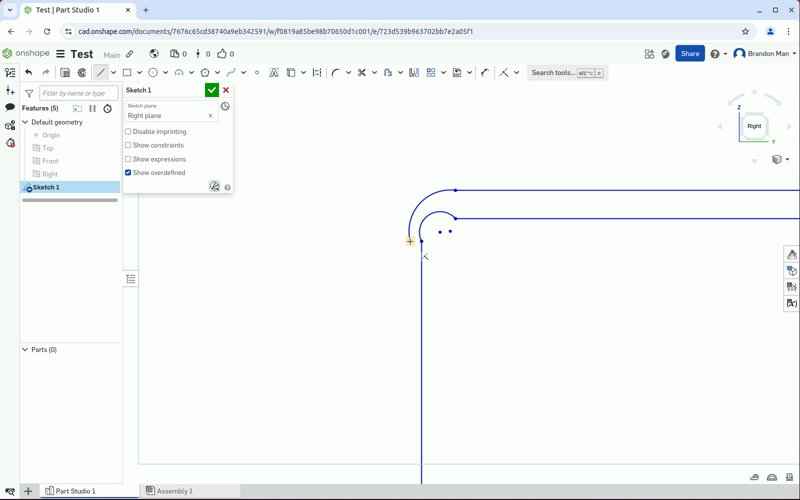
scroll(-6)
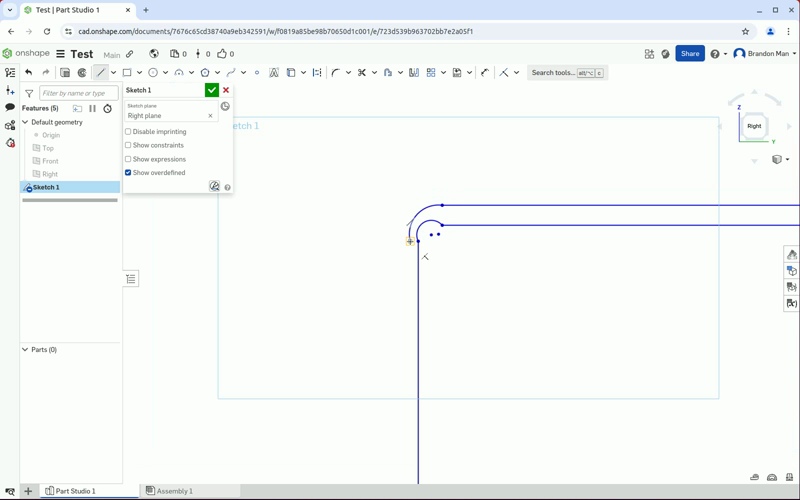
scroll(-6)
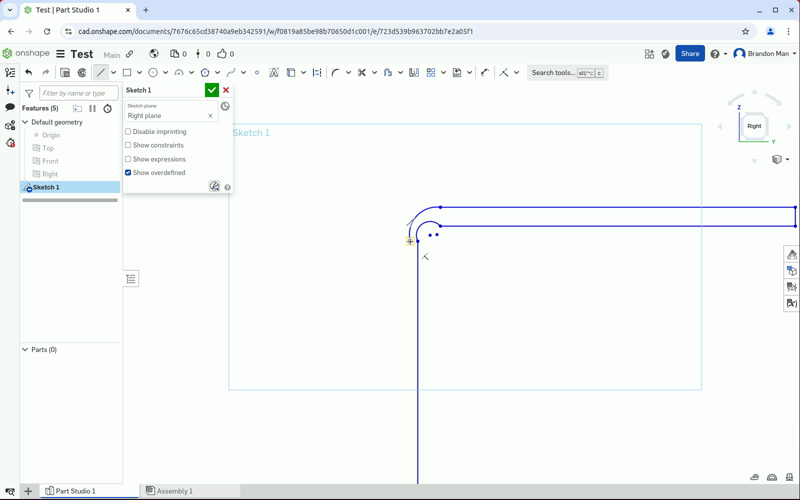
scroll(-6)
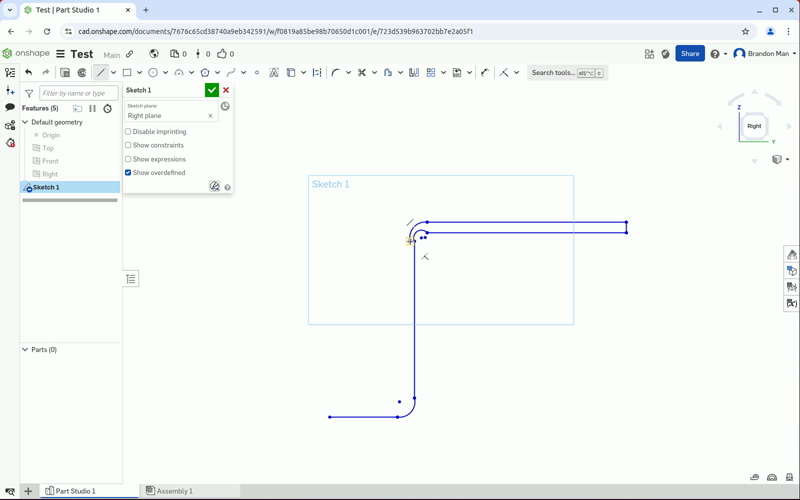
scroll(-6)
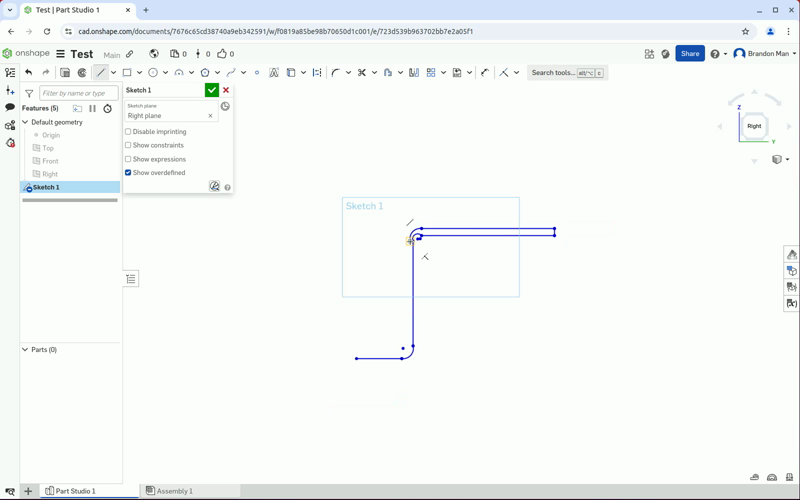
scroll(-6)
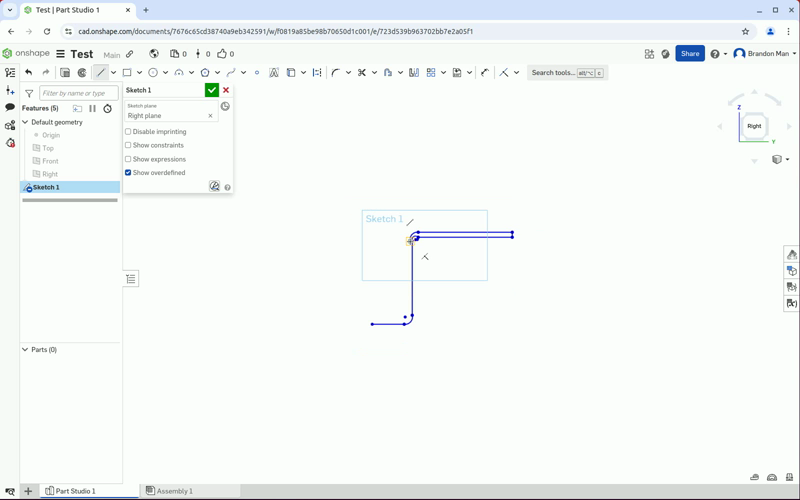
scroll(-6)
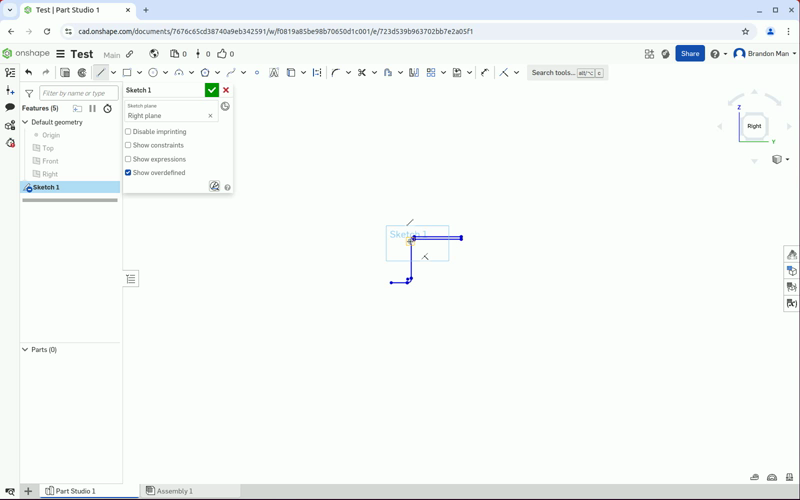
key_down(shift)
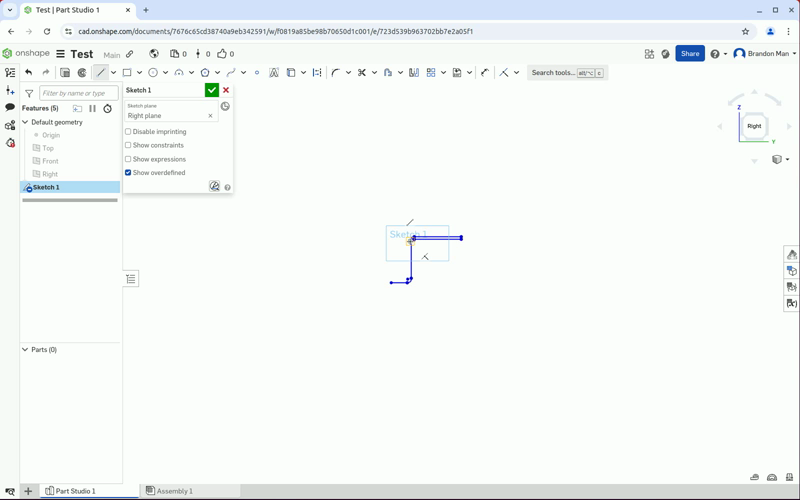
mouse_move(440, 241)
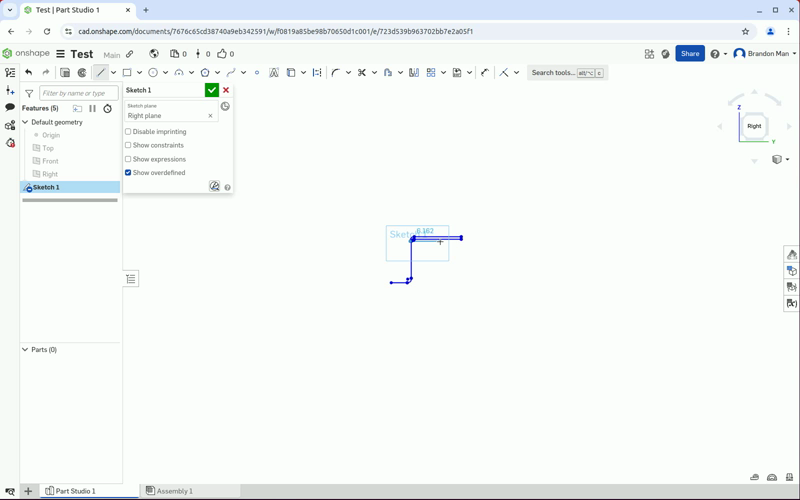
mouse_move(410, 278)
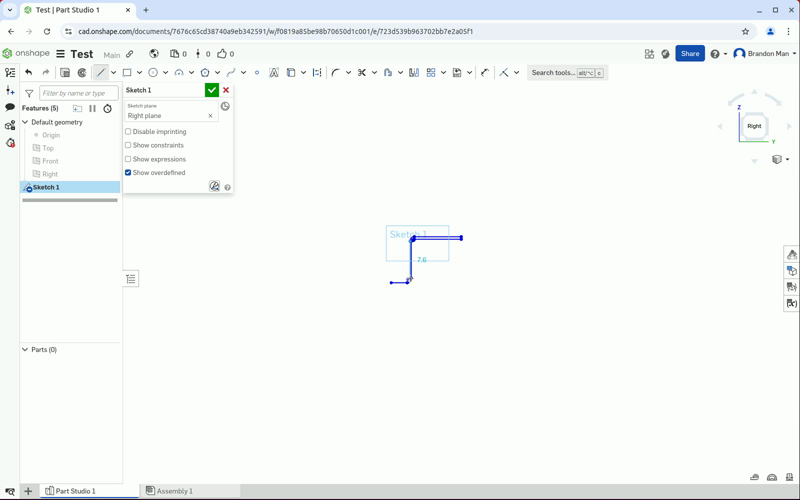
scroll(6)
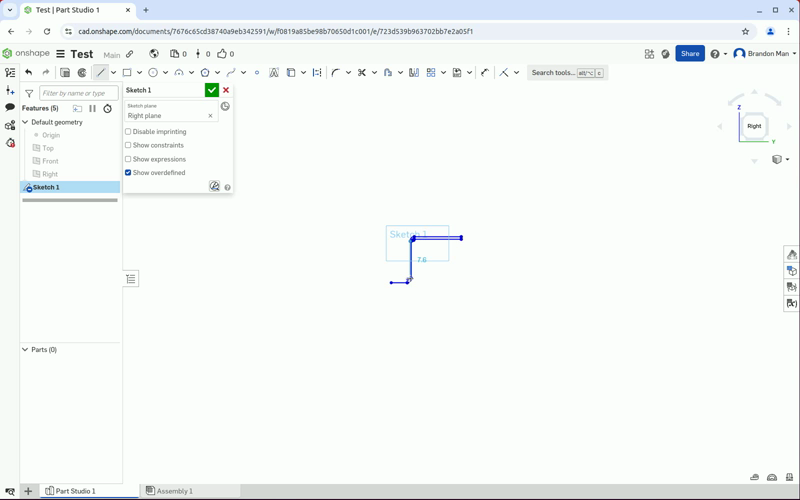
scroll(6)
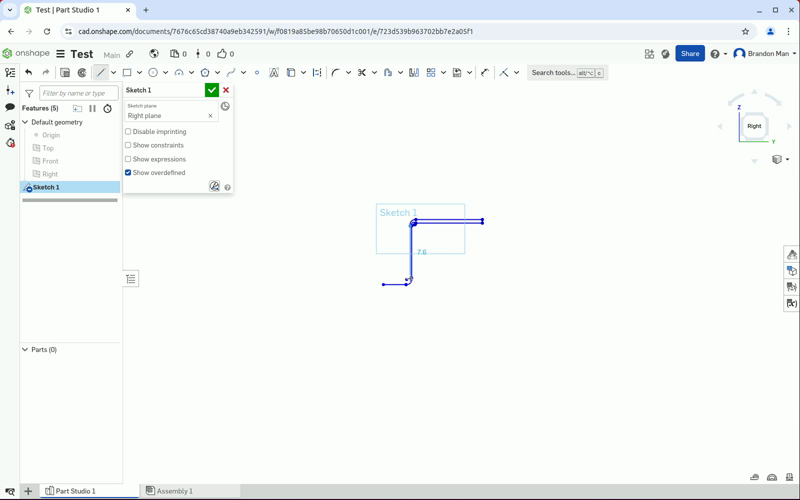
scroll(6)
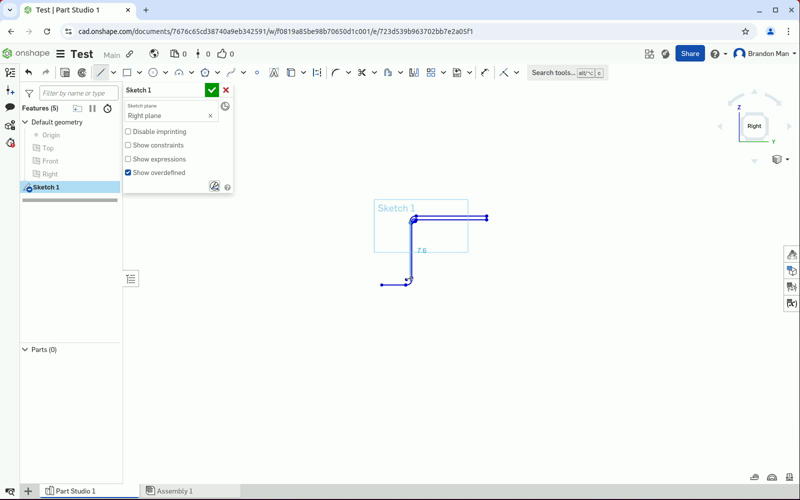
scroll(6)
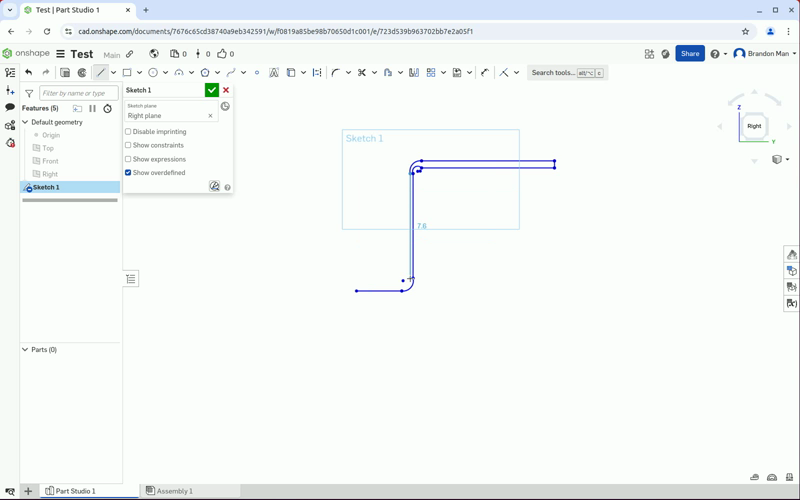
scroll(6)
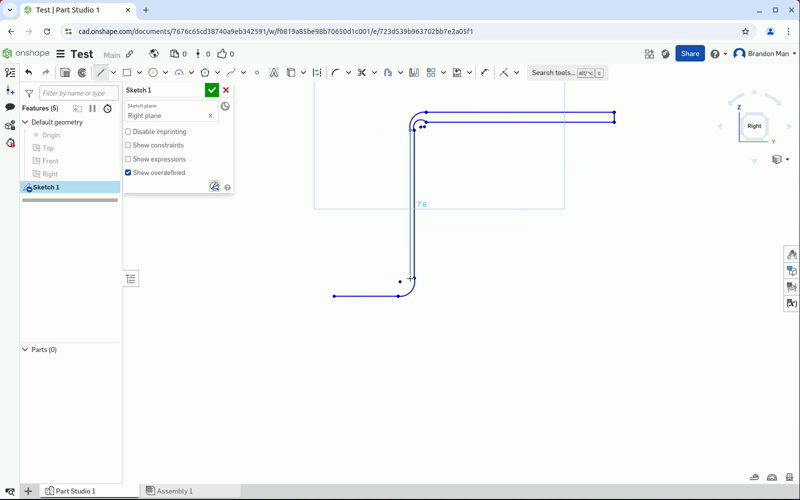
scroll(6)
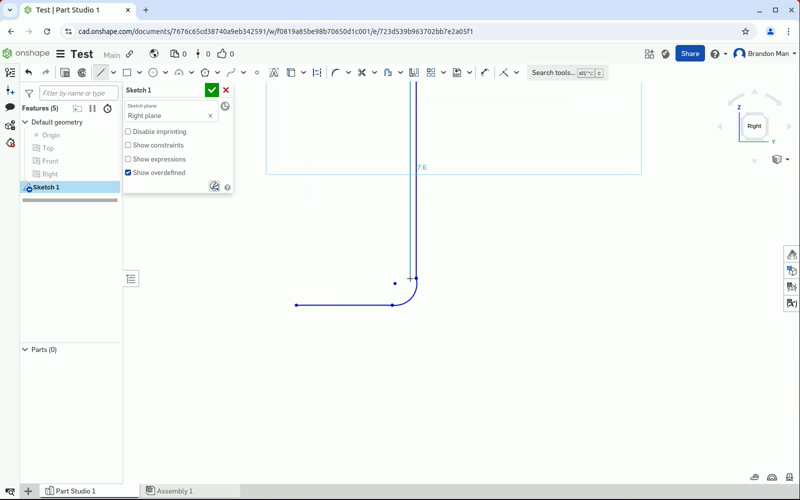
scroll(6)
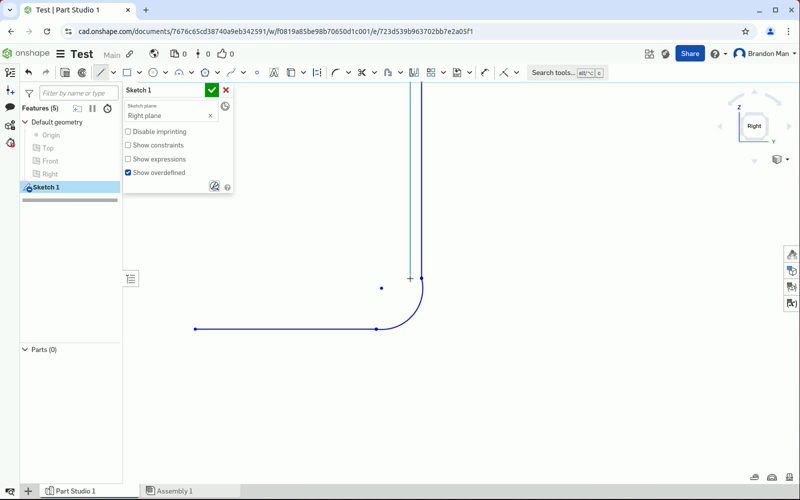
click(410, 278)
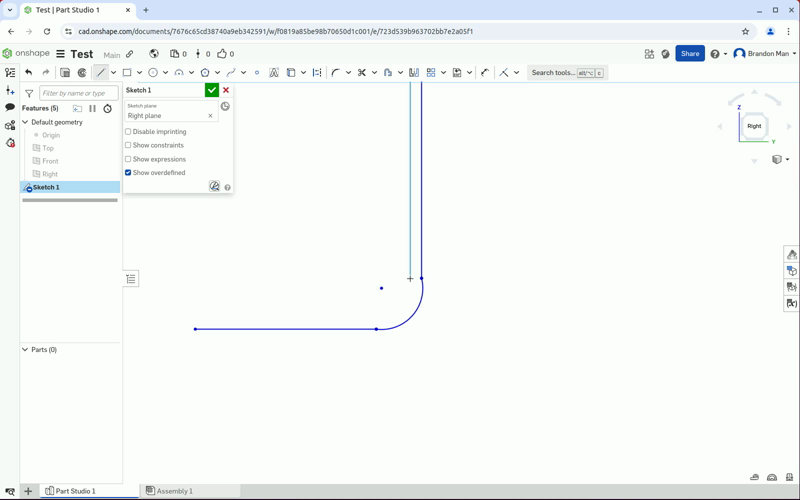
scroll(-6)
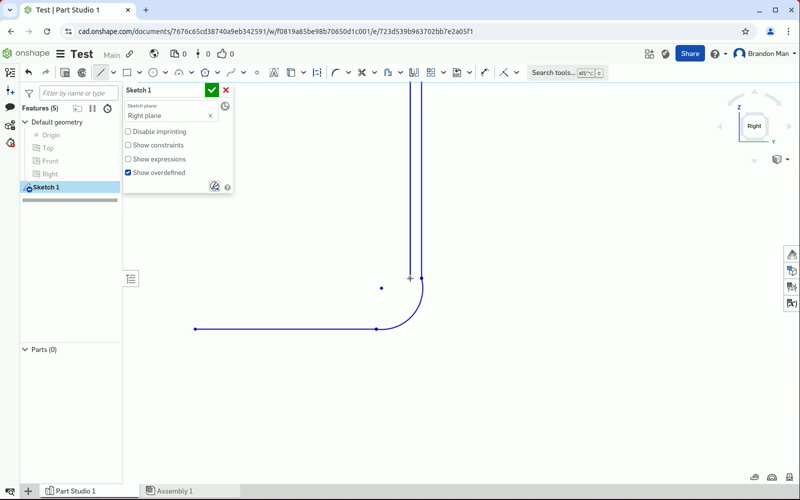
scroll(-6)
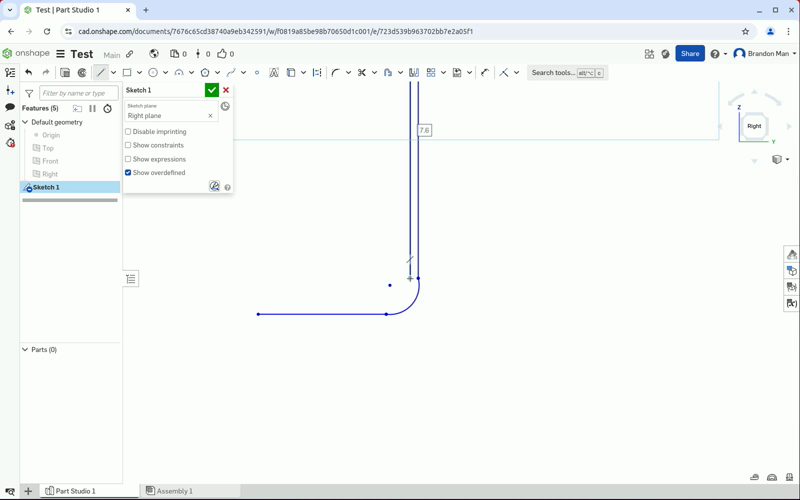
scroll(-6)
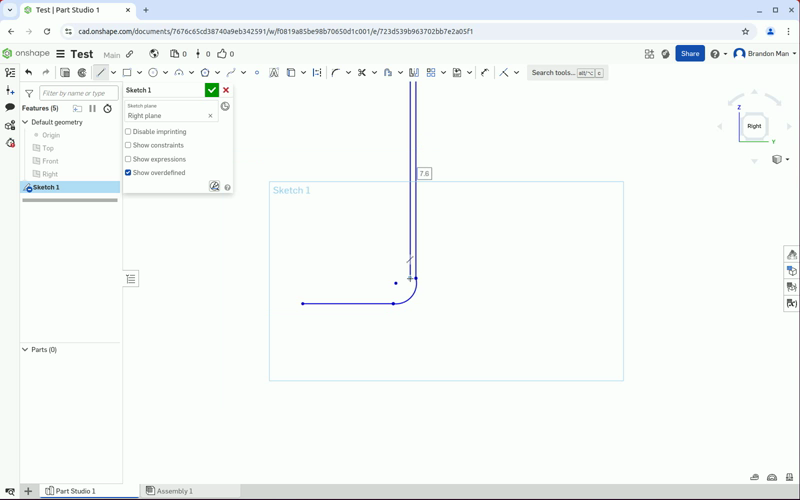
scroll(-6)
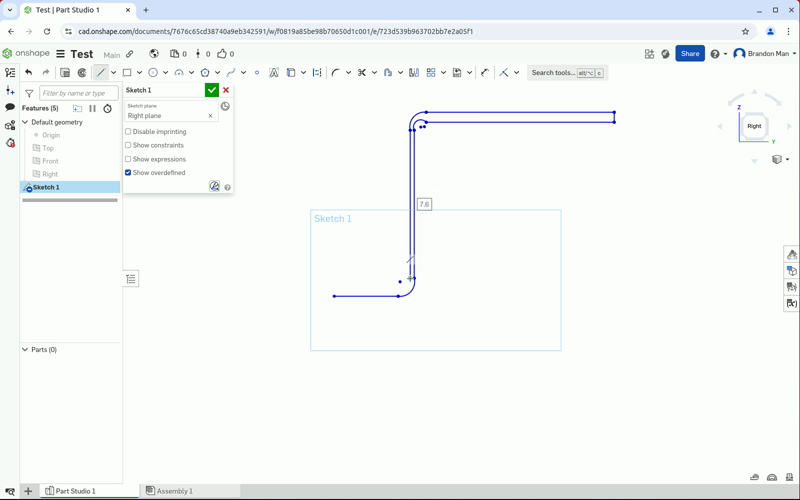
scroll(-6)
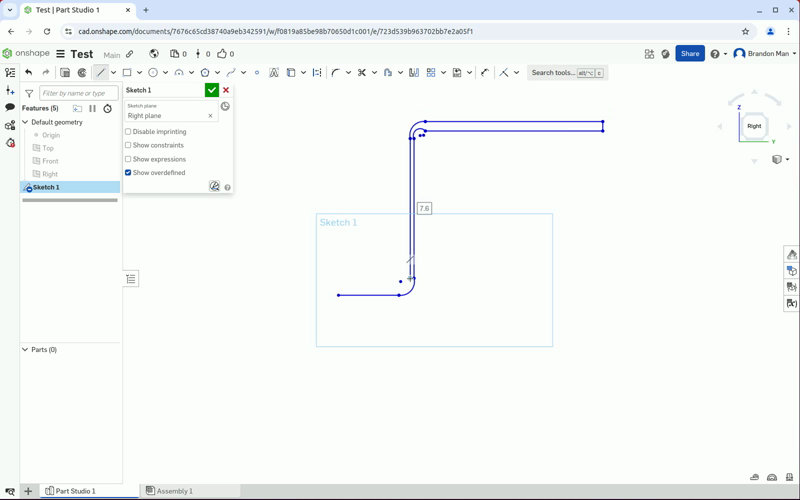
scroll(-6)
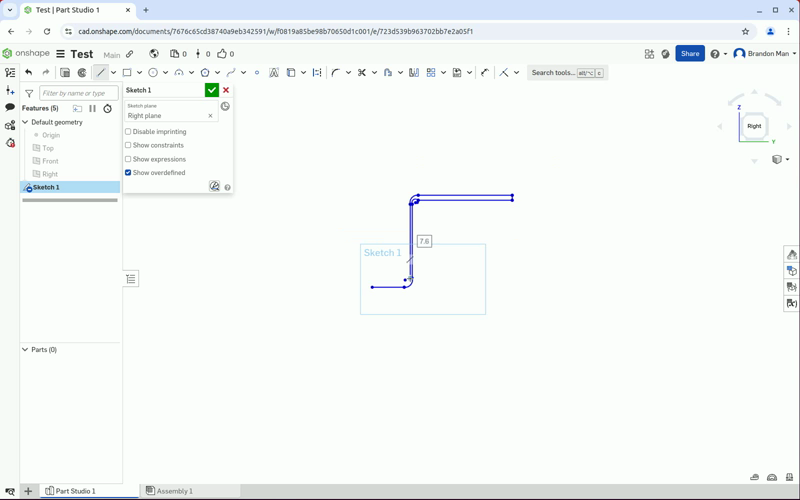
scroll(-6)
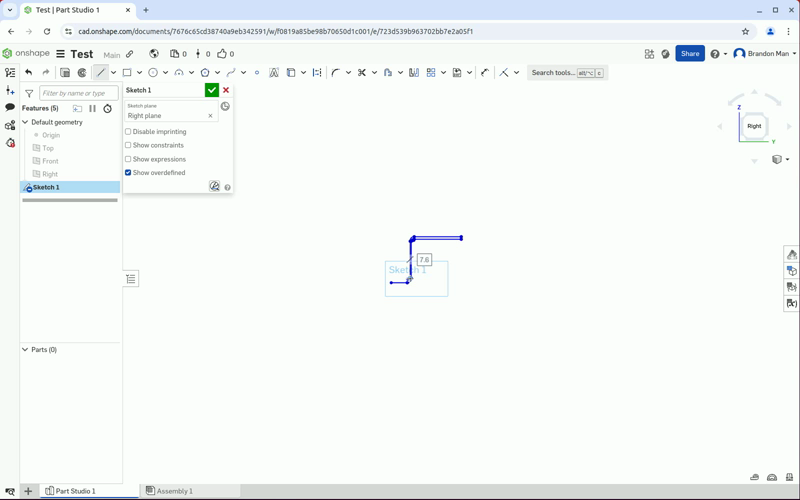
key_up(shift)
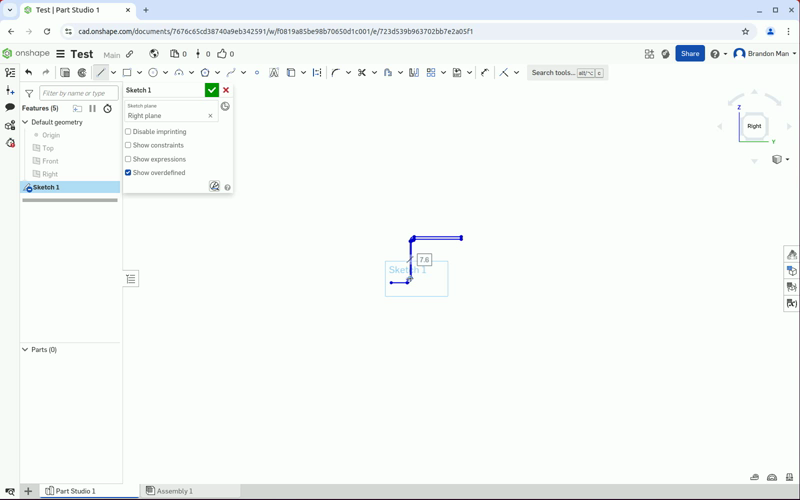
key(esc)
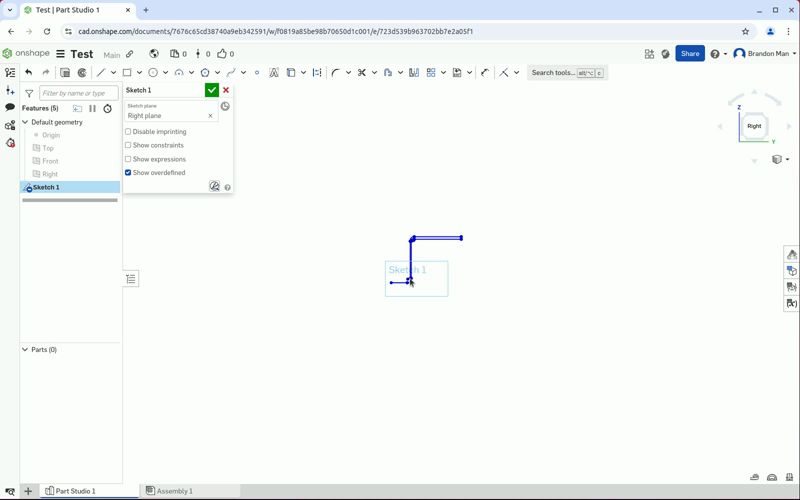
key(a)
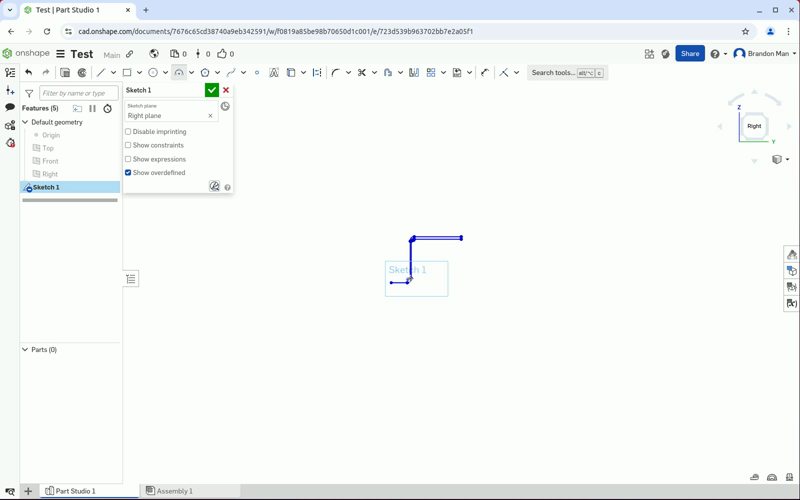
mouse_move(410, 278)
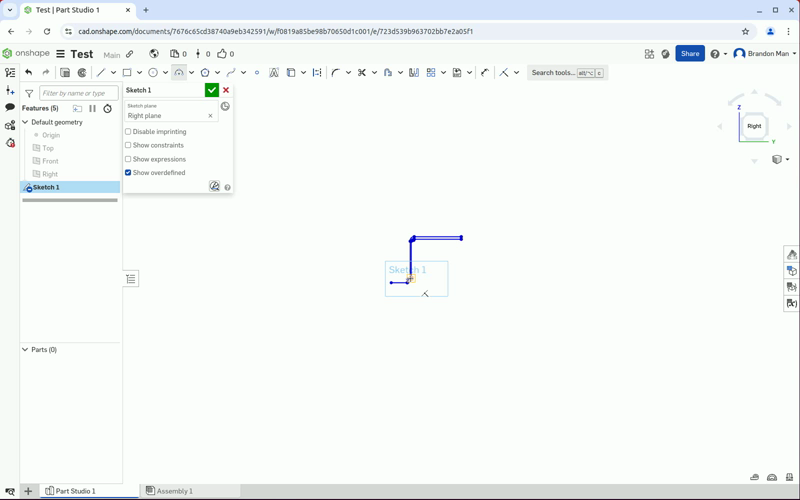
scroll(6)
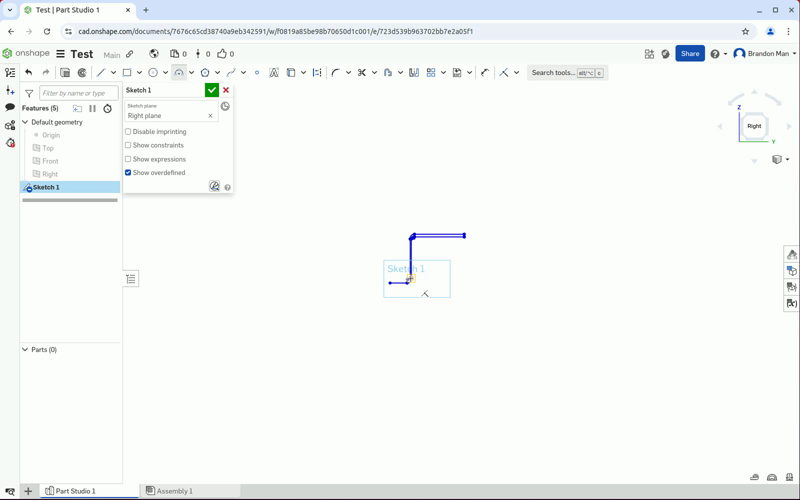
scroll(6)
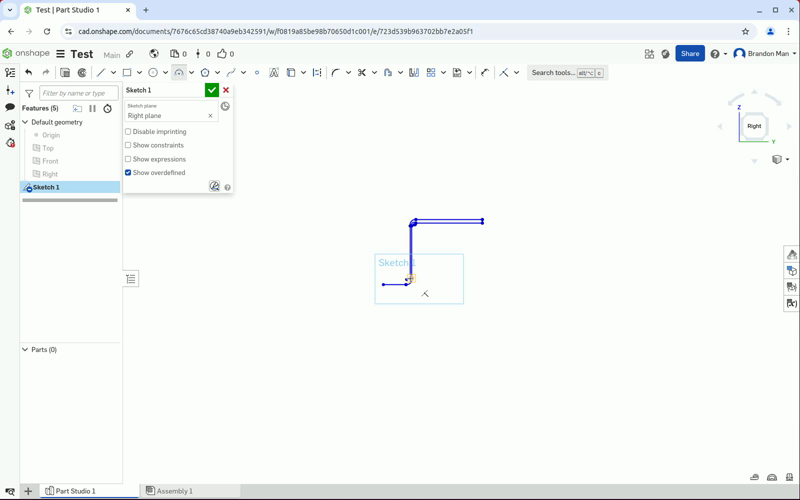
scroll(6)
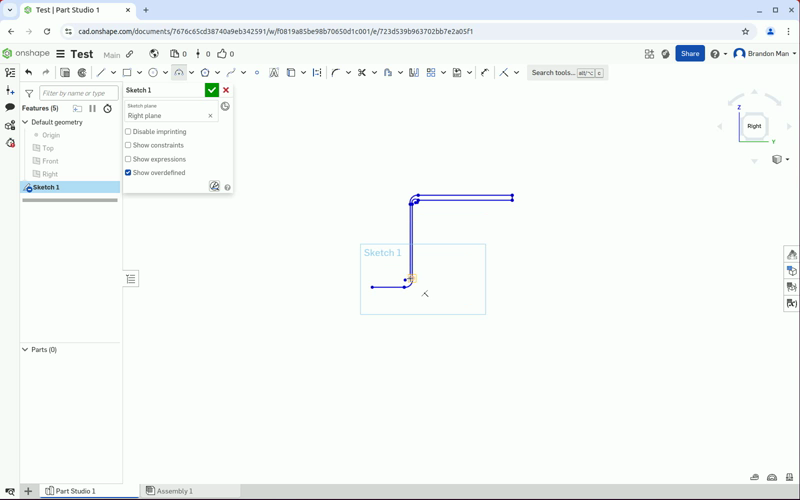
scroll(6)
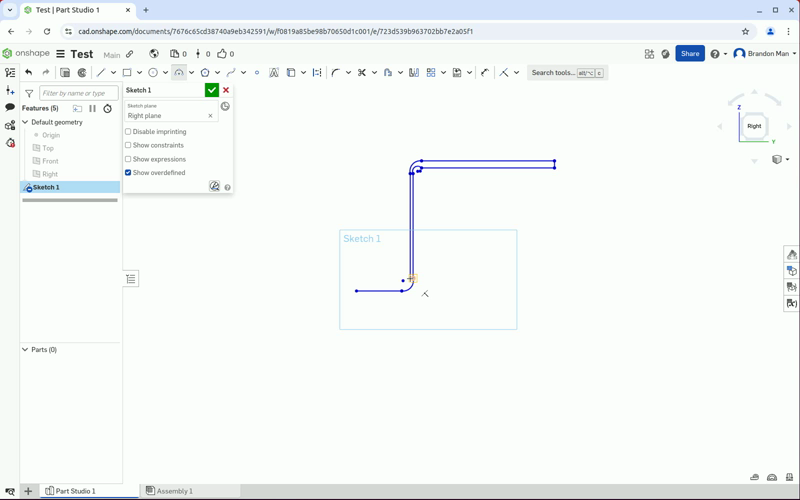
scroll(6)
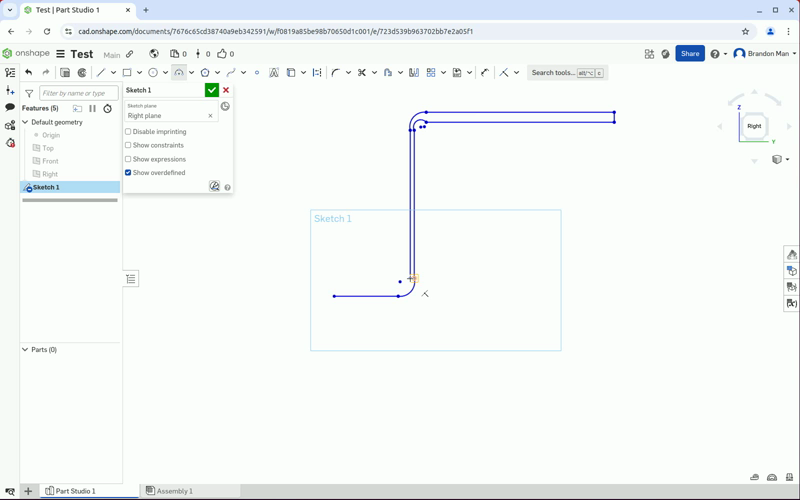
scroll(6)
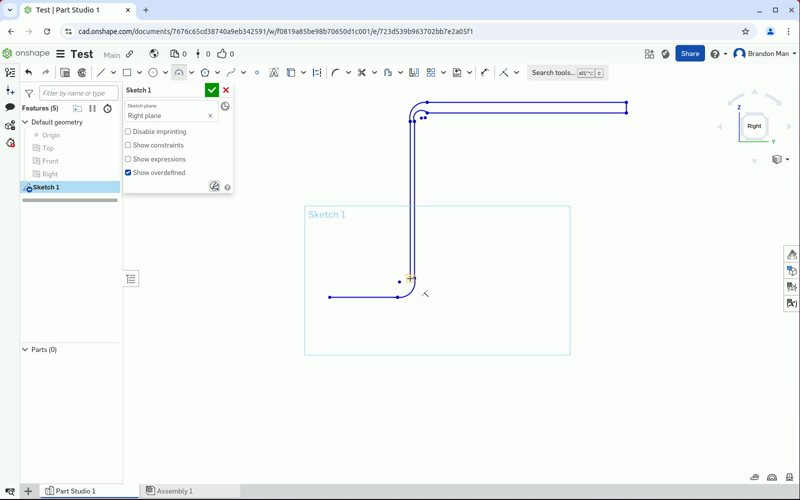
scroll(6)
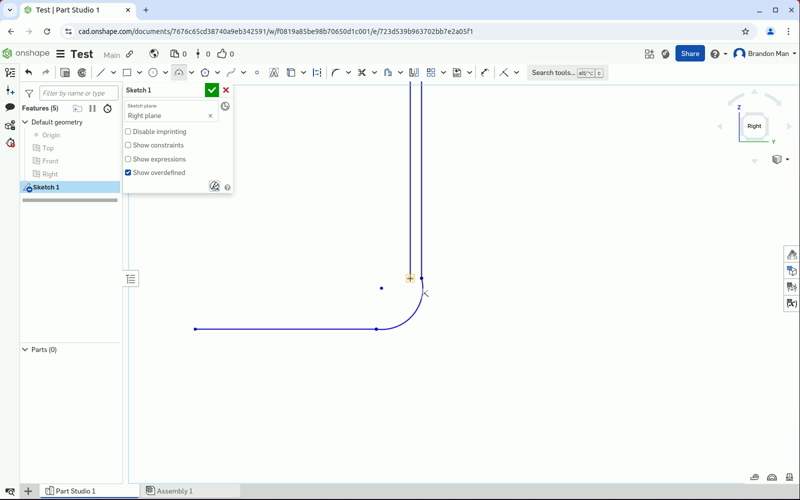
click(410, 278)
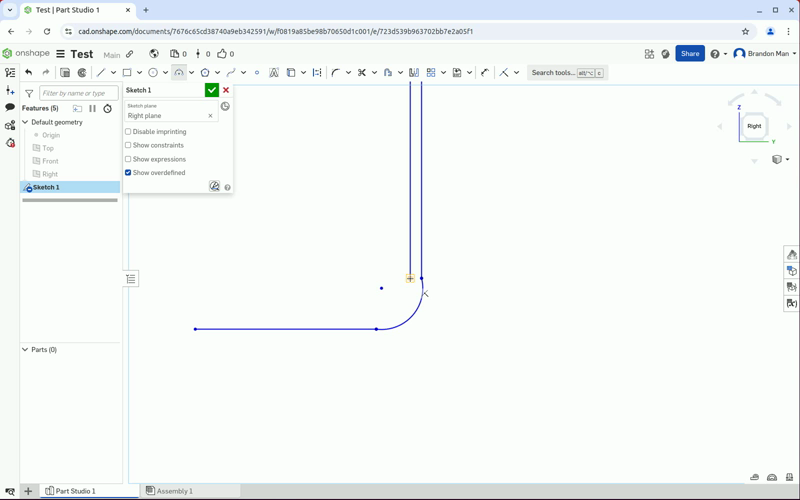
scroll(-6)
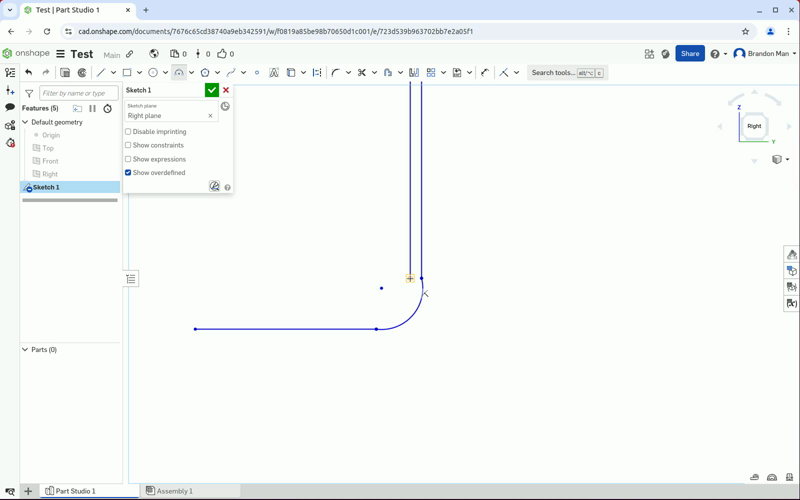
scroll(-6)
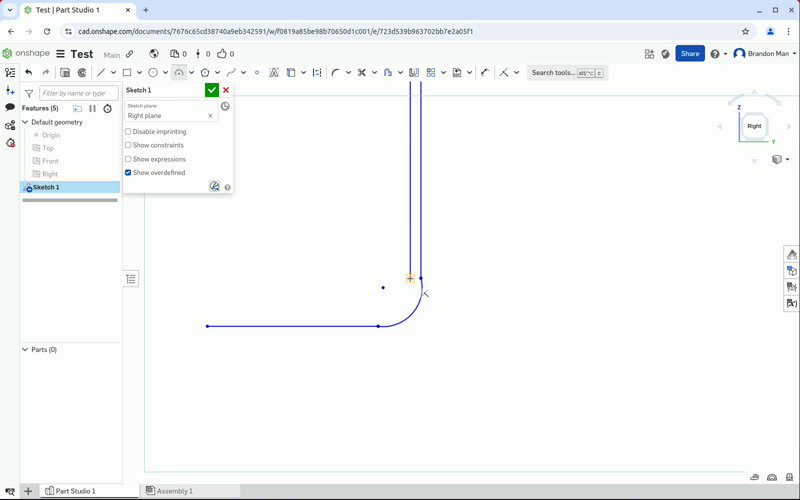
scroll(-6)
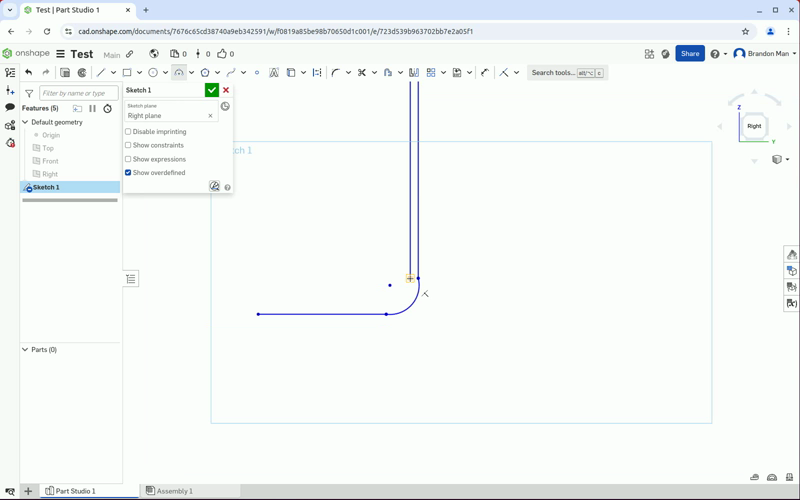
scroll(-6)
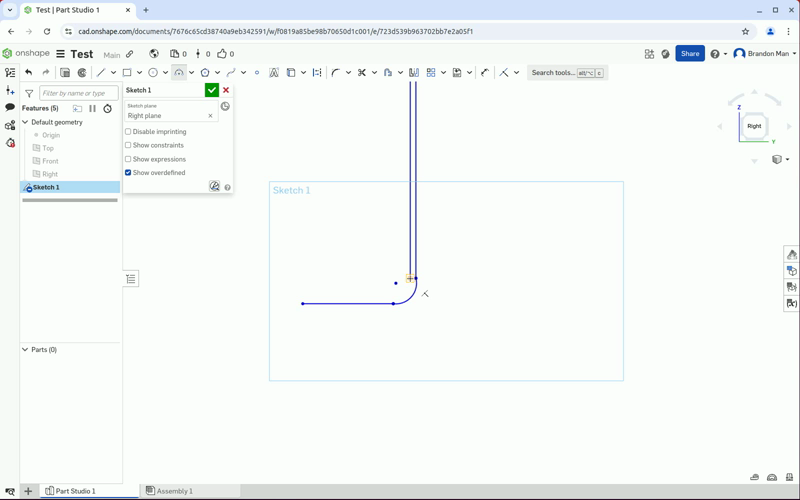
scroll(-6)
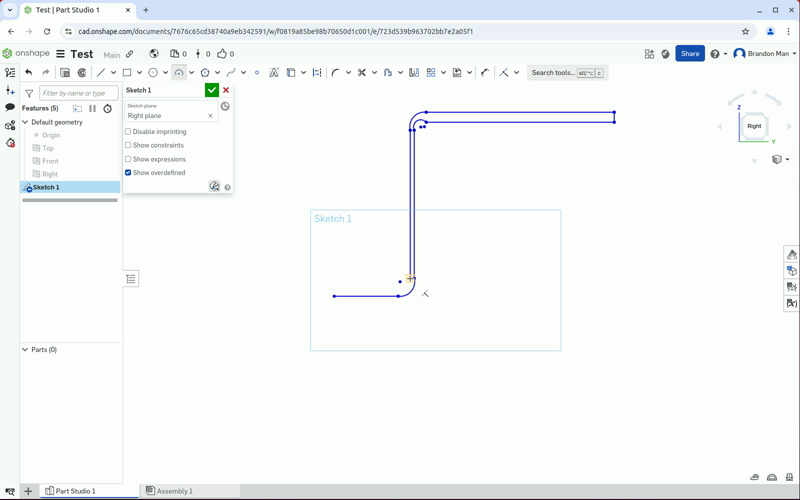
scroll(-6)
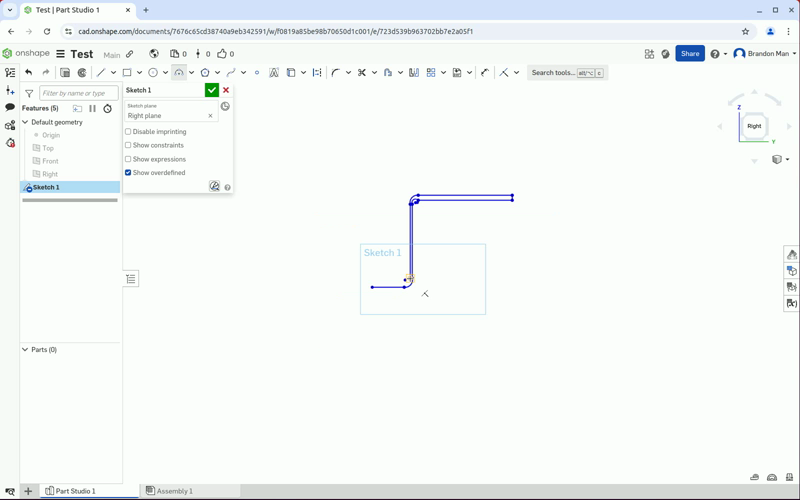
scroll(-6)
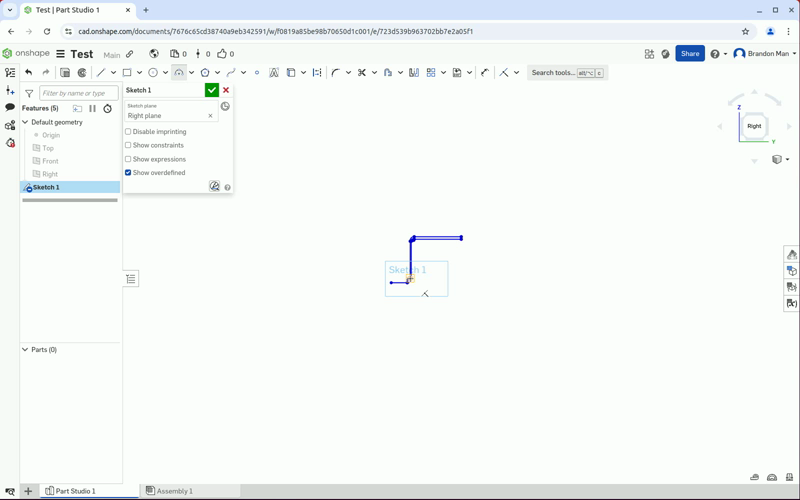
key_down(shift)
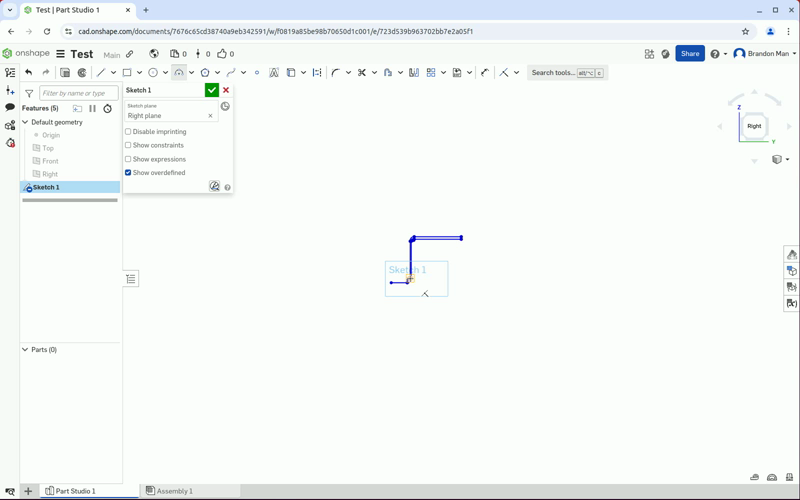
mouse_move(407, 281)
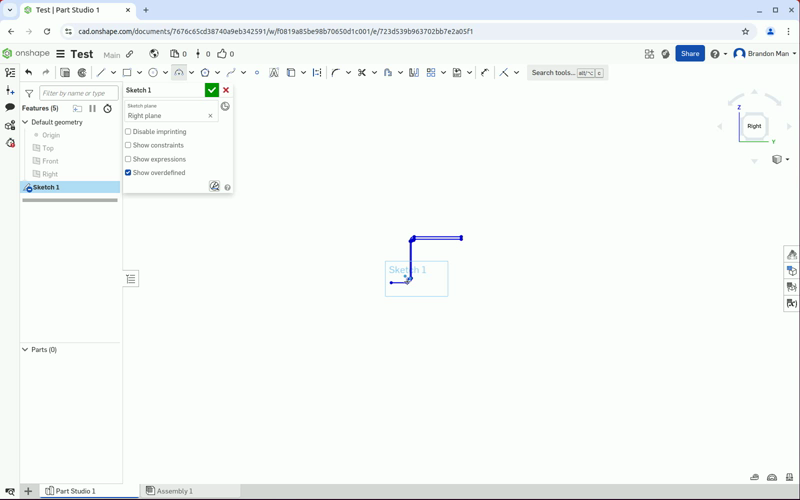
scroll(6)
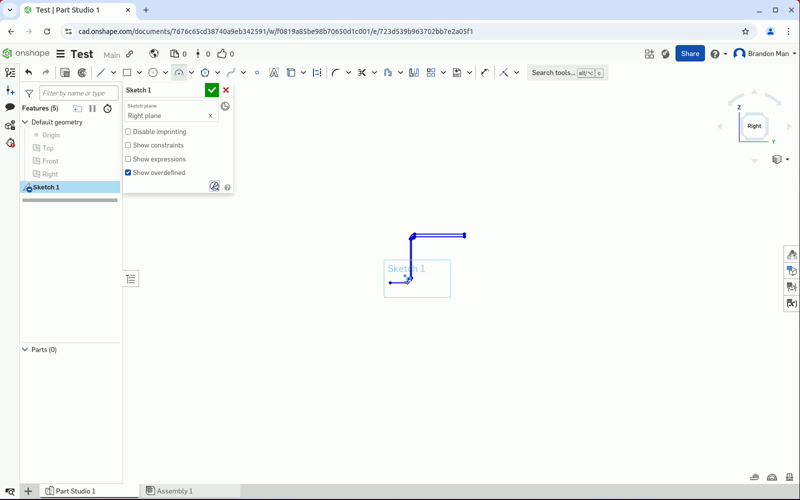
scroll(6)
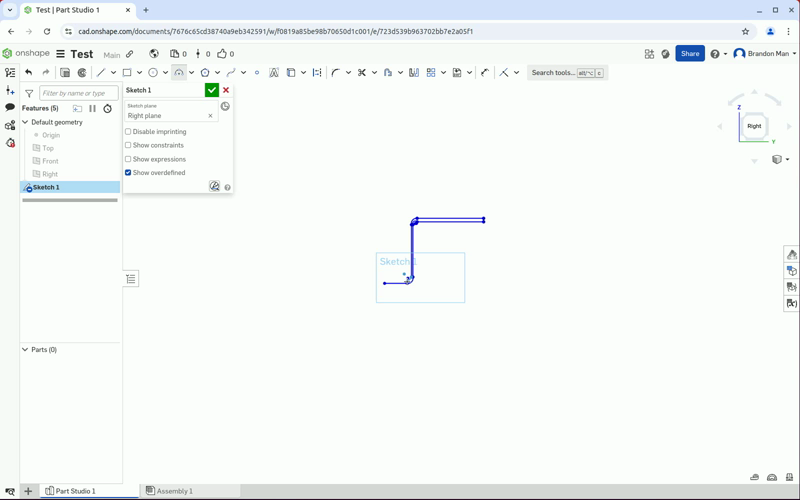
scroll(6)
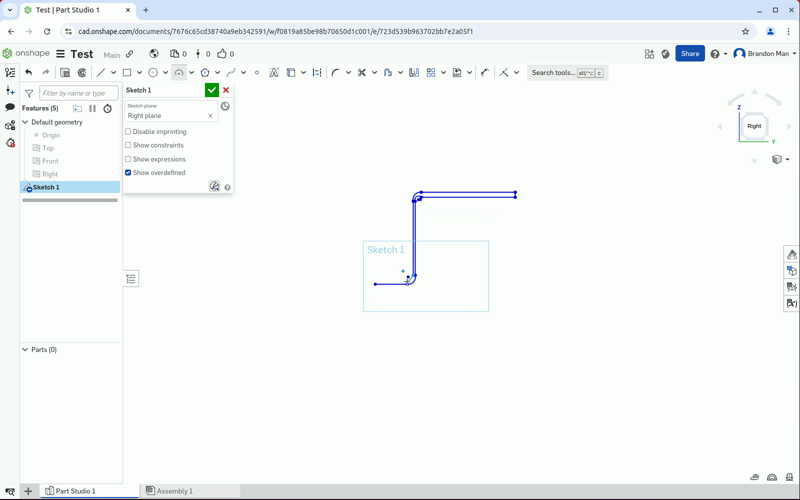
scroll(6)
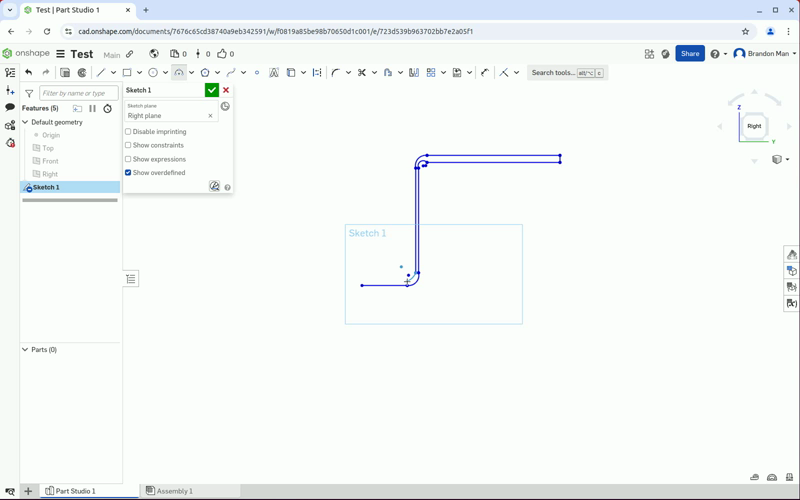
scroll(6)
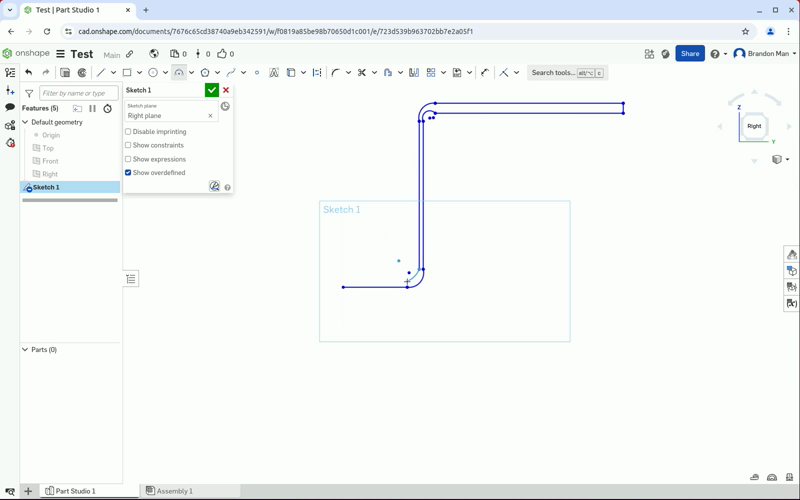
scroll(6)
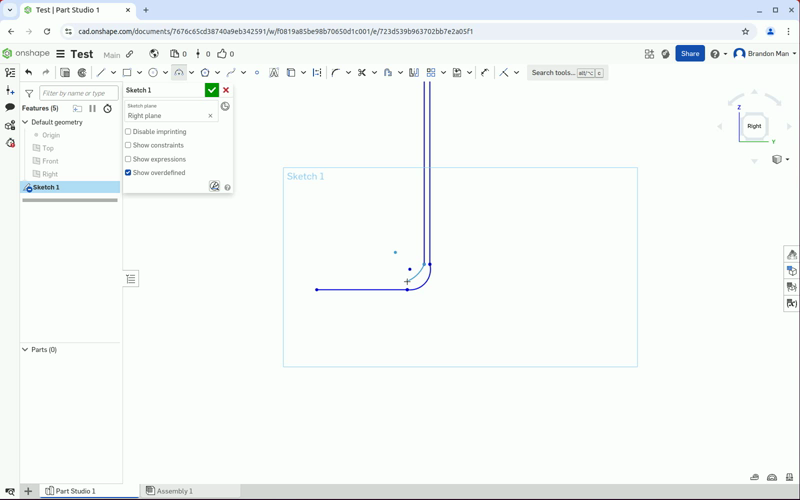
scroll(6)
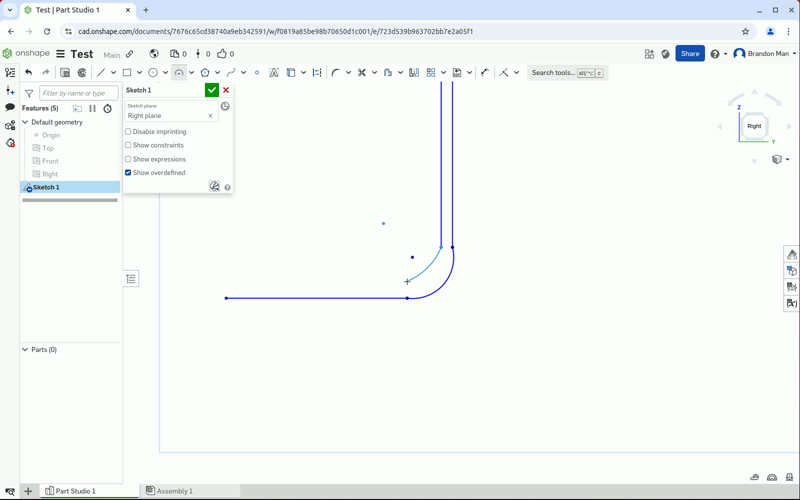
click(407, 281)
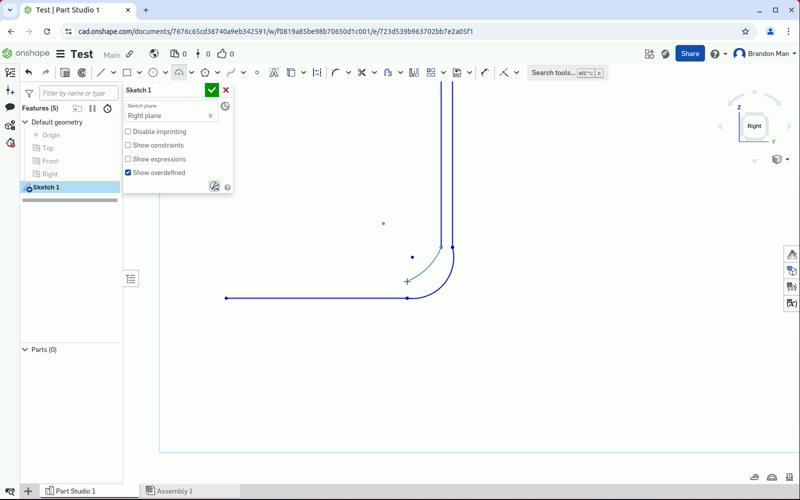
scroll(-6)
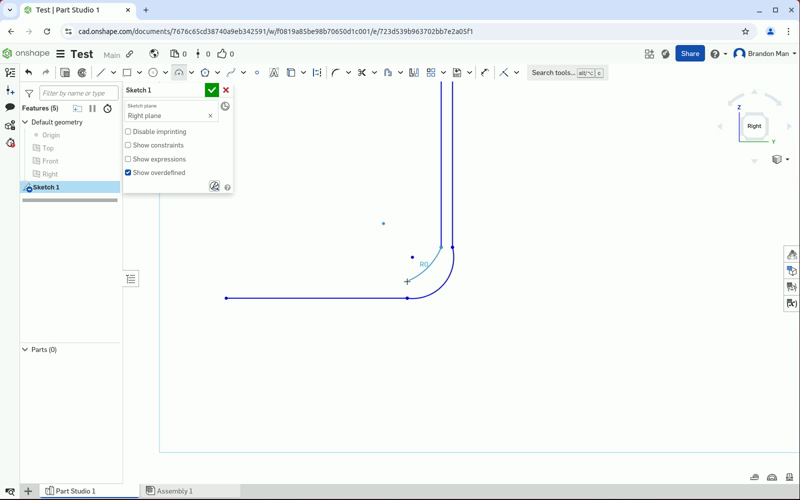
scroll(-6)
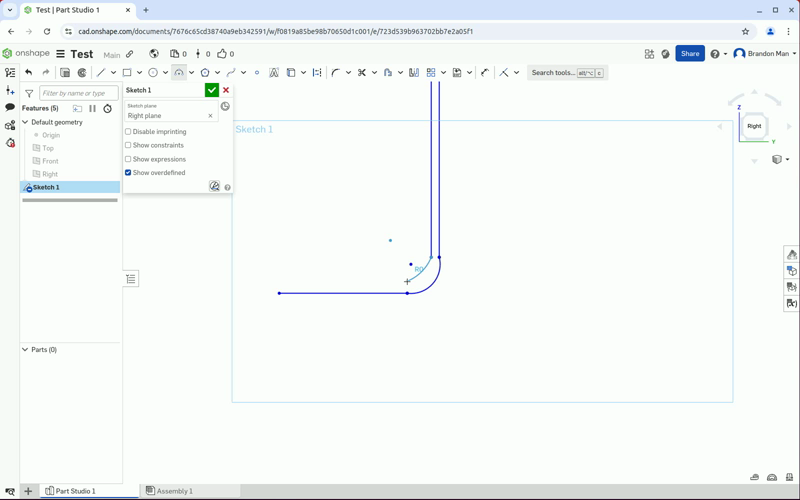
scroll(-6)
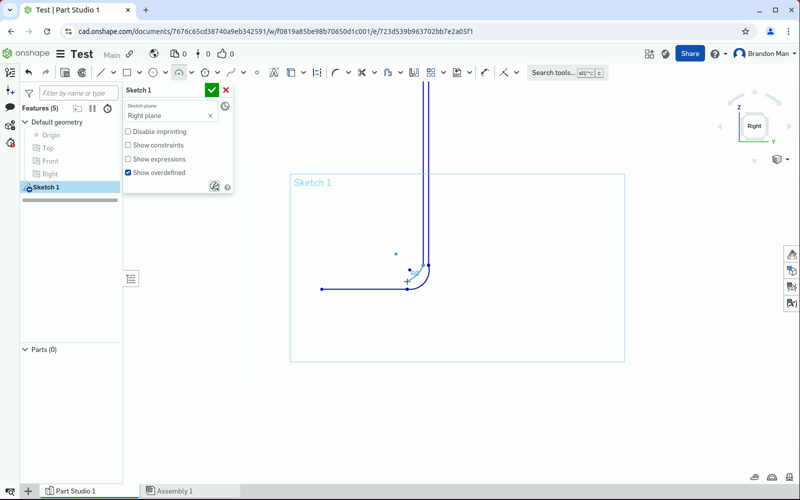
scroll(-6)
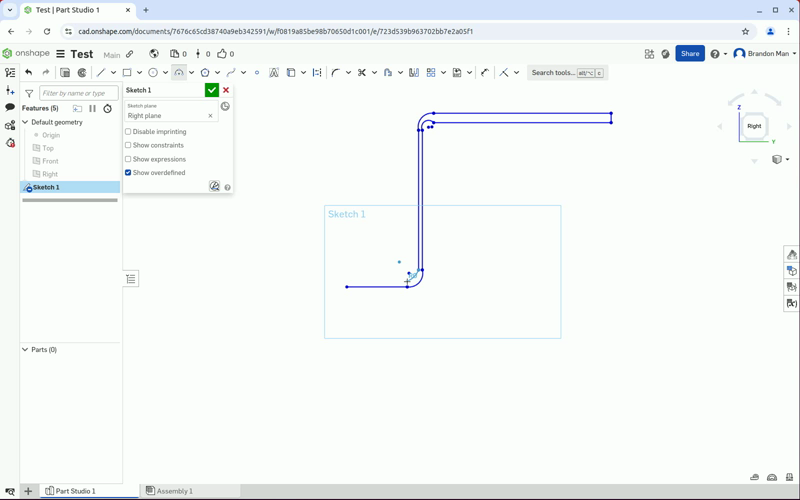
scroll(-6)
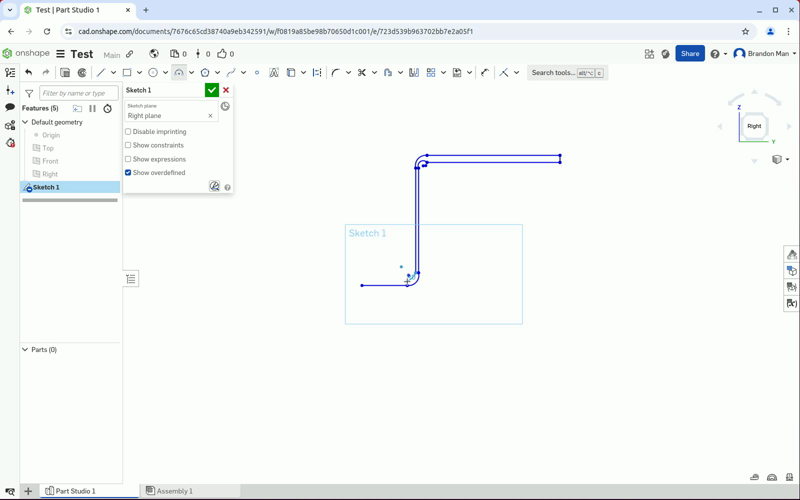
scroll(-6)
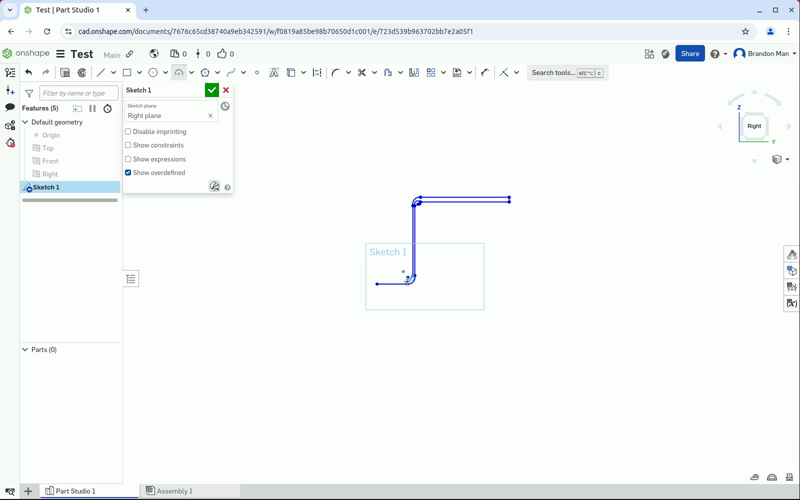
scroll(-6)
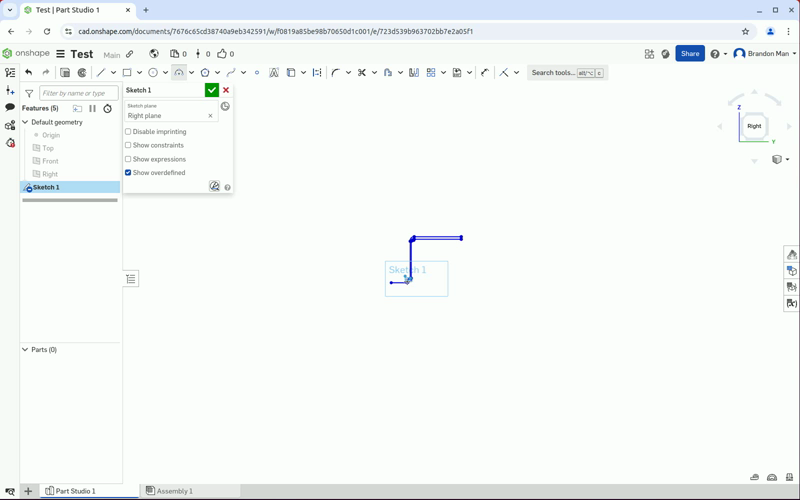
mouse_move(409, 280)
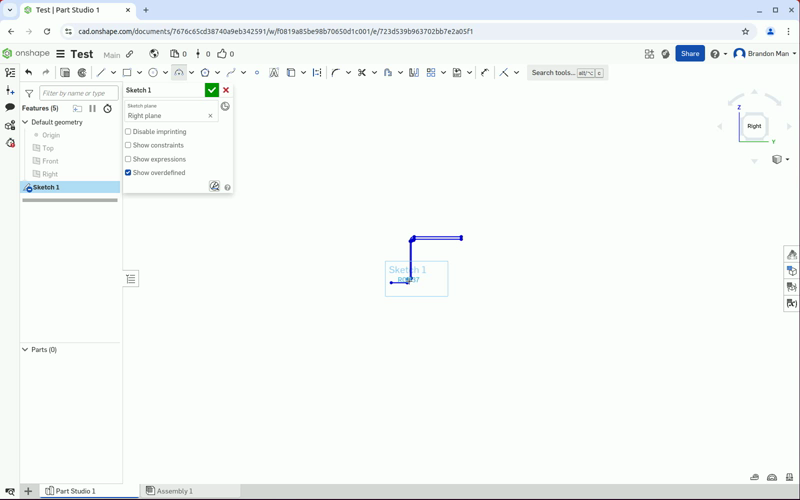
scroll(6)
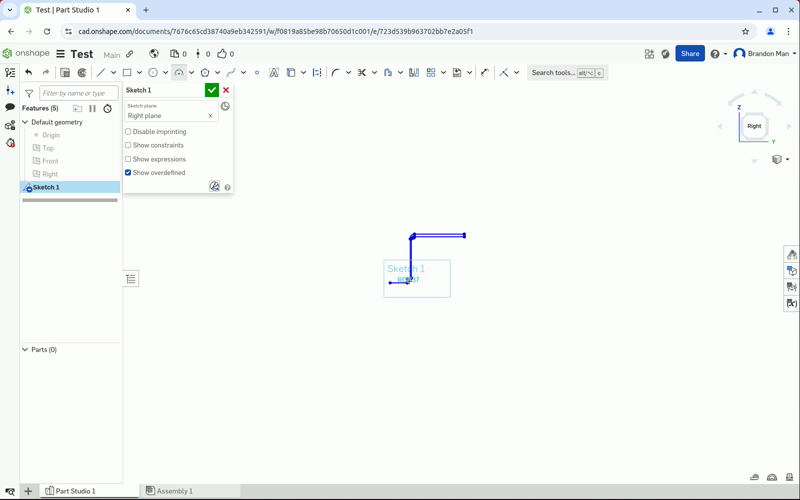
scroll(6)
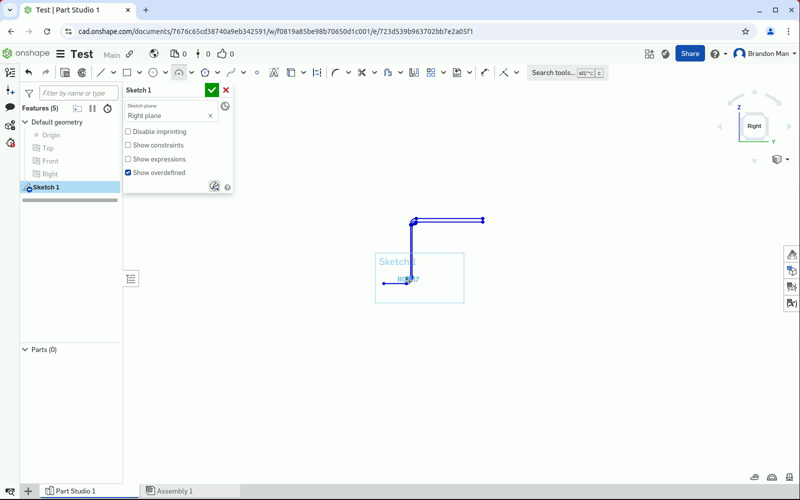
scroll(6)
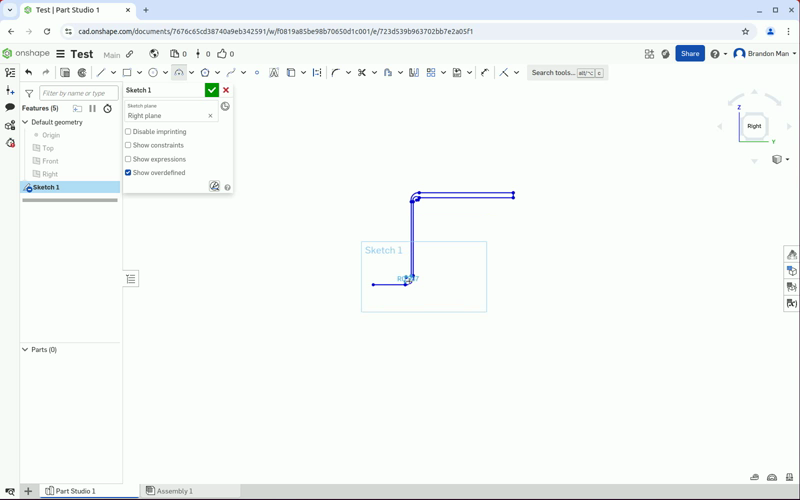
scroll(6)
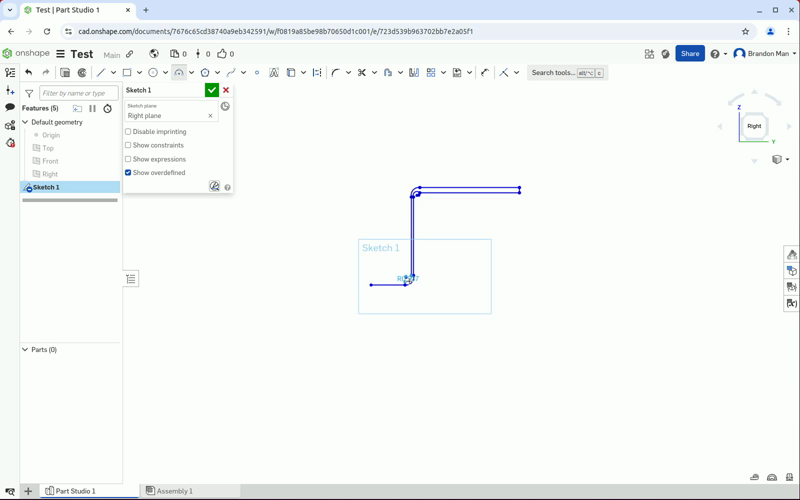
scroll(6)
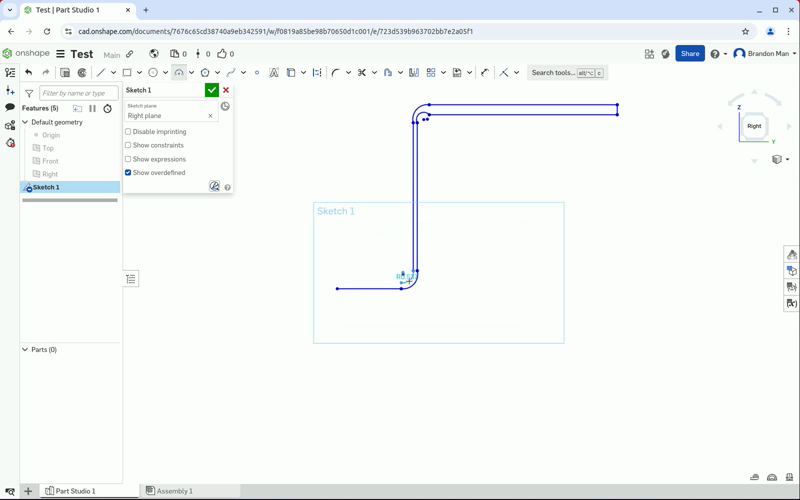
scroll(6)
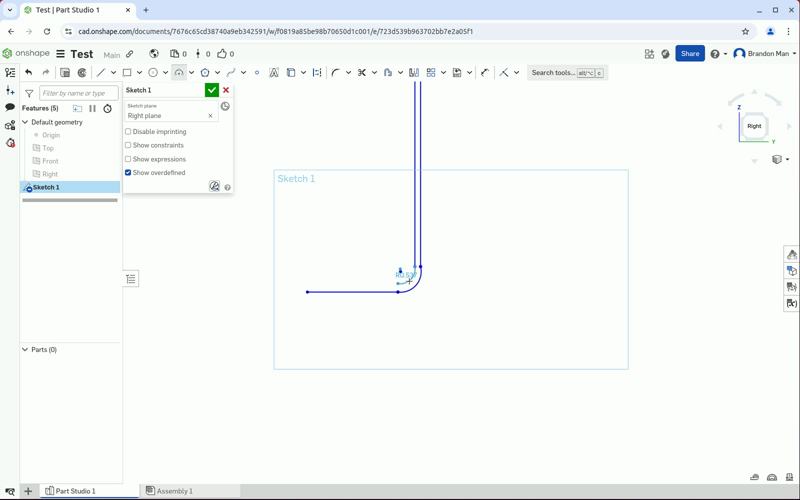
scroll(6)
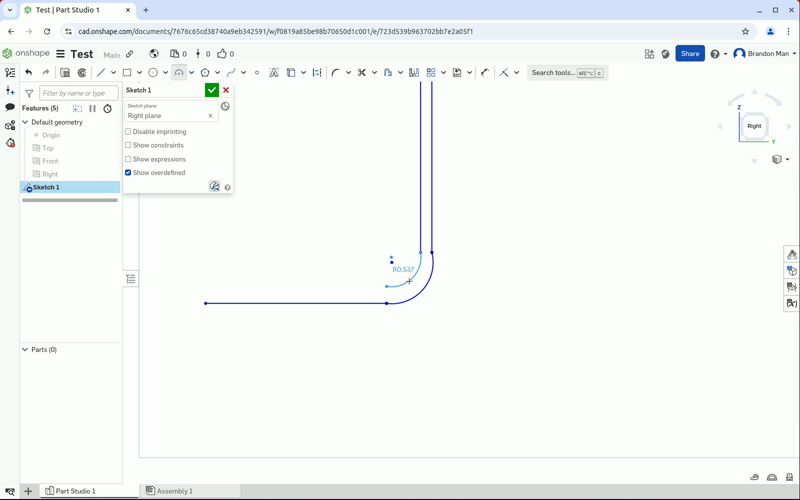
click(409, 280)
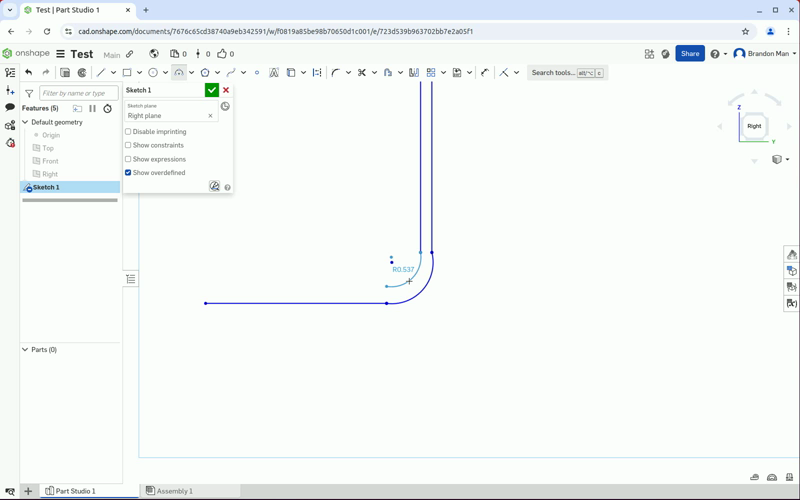
scroll(-6)
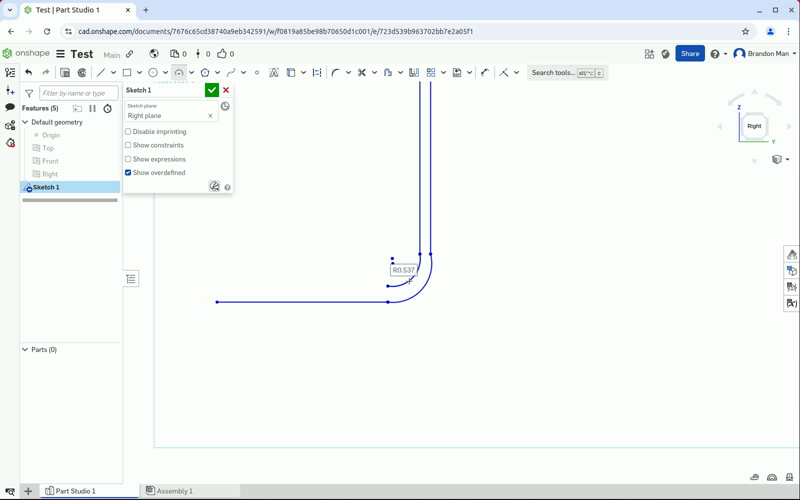
scroll(-6)
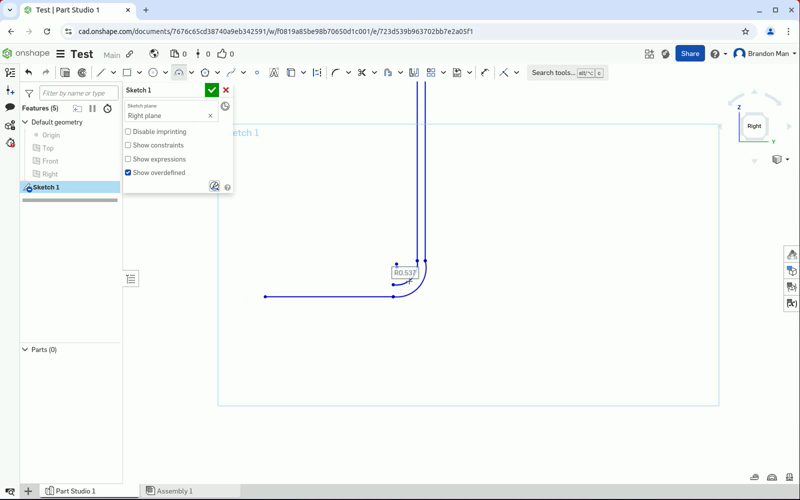
scroll(-6)
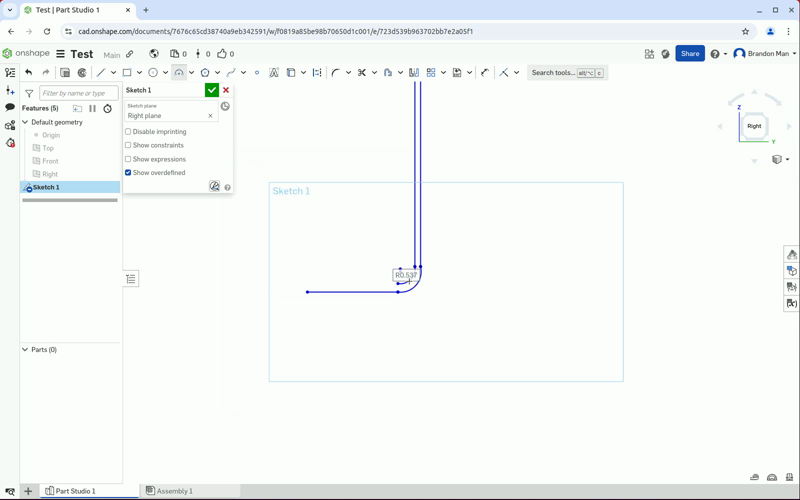
scroll(-6)
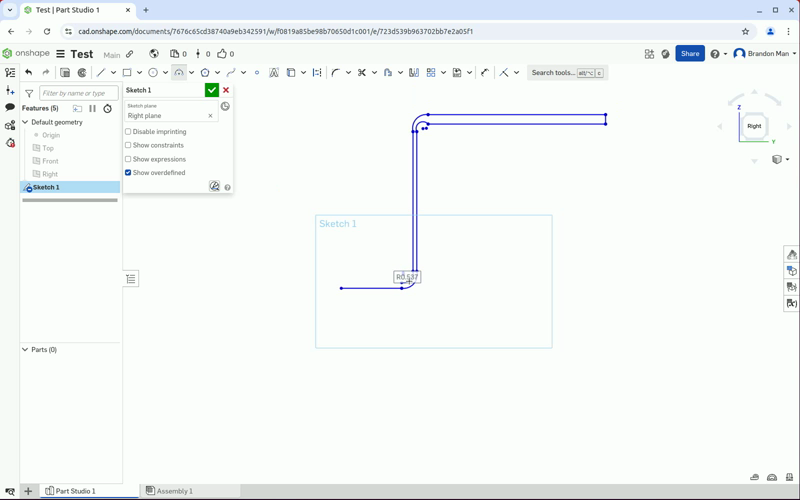
scroll(-6)
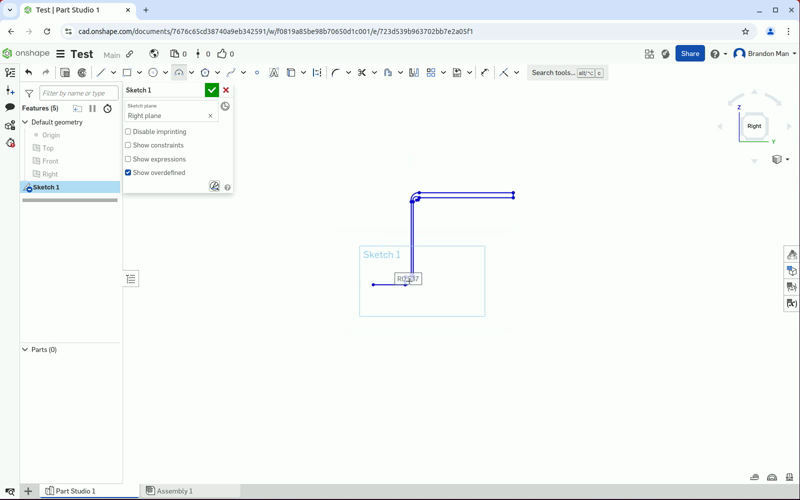
scroll(-6)
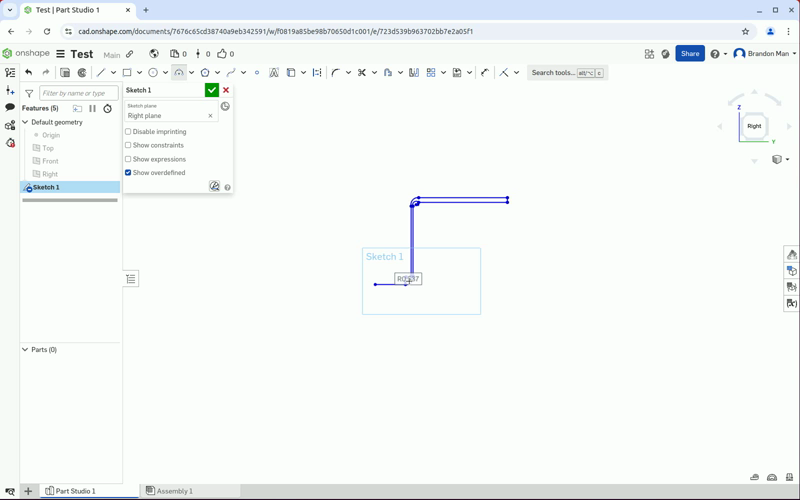
scroll(-6)
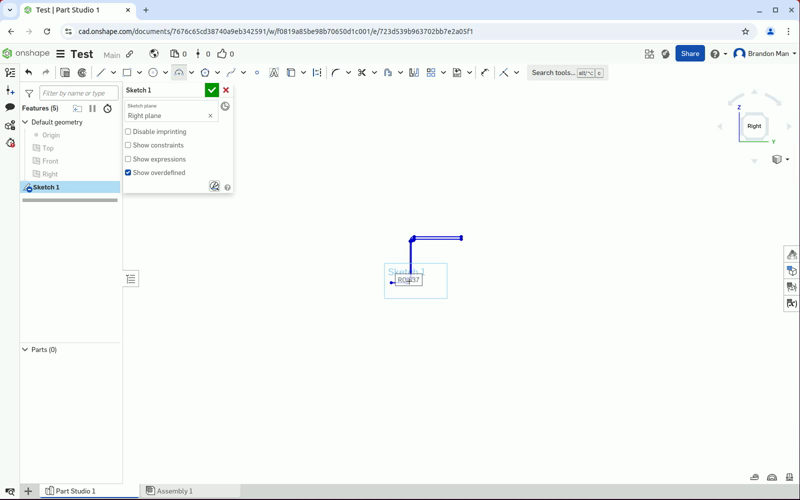
key_up(shift)
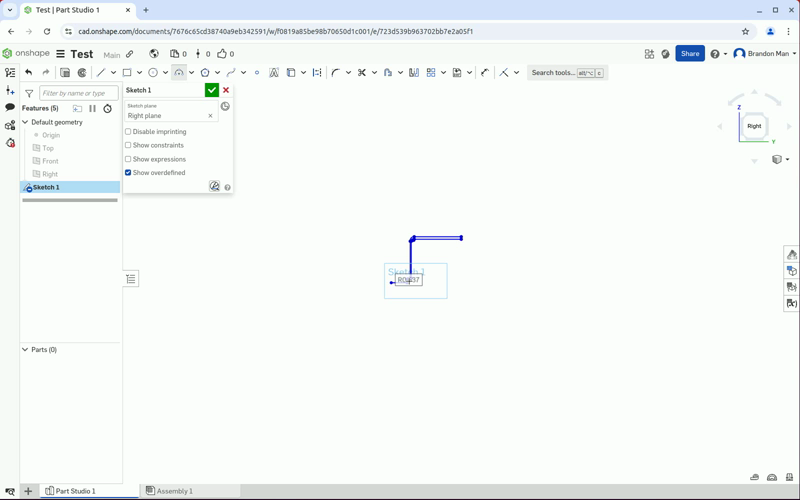
key(esc)
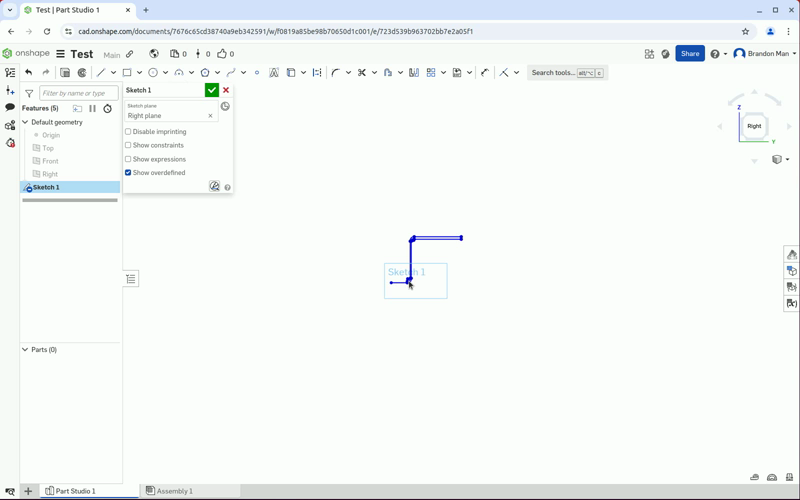
key(l)
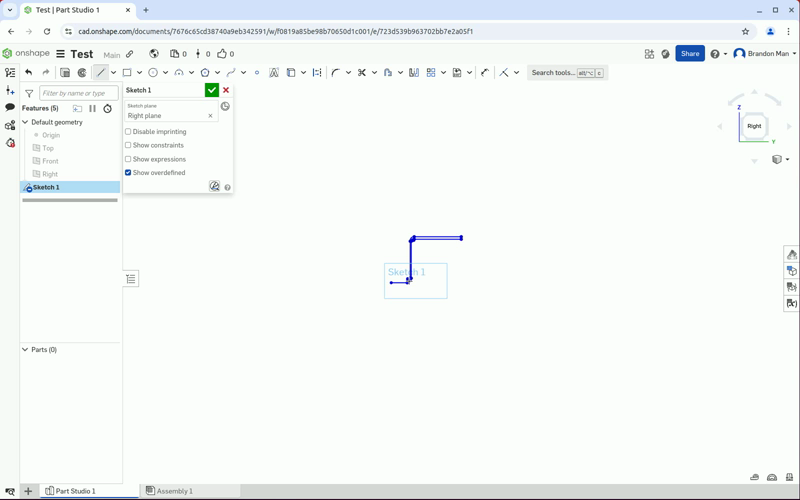
mouse_move(407, 281)
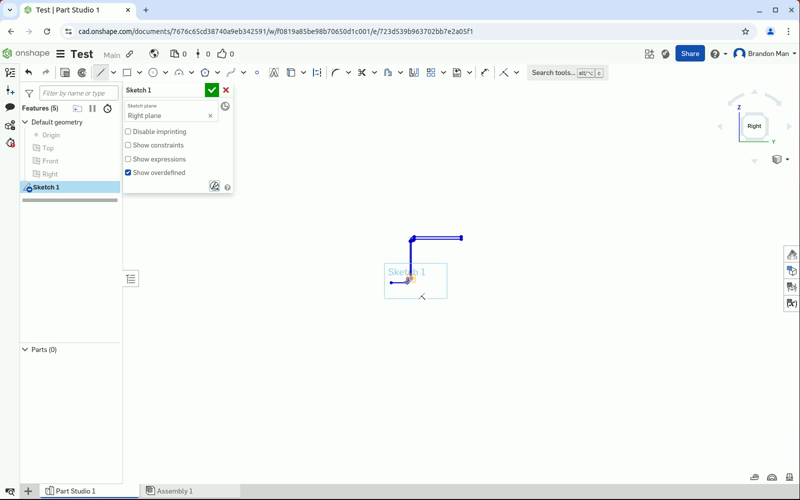
scroll(6)
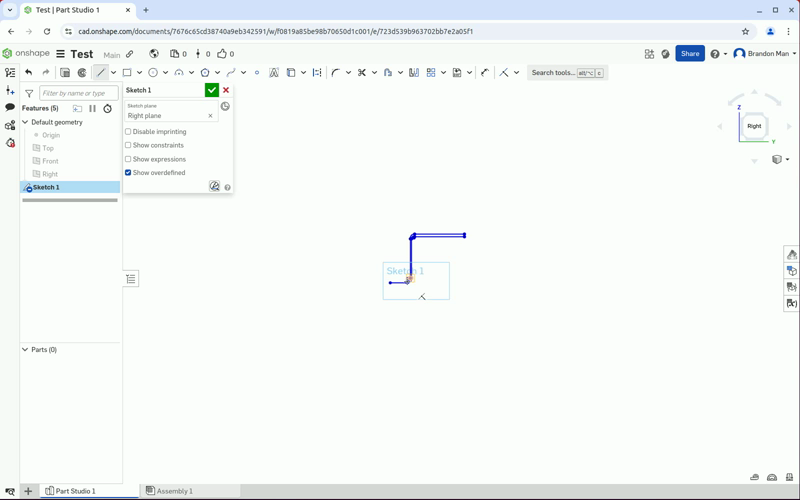
scroll(6)
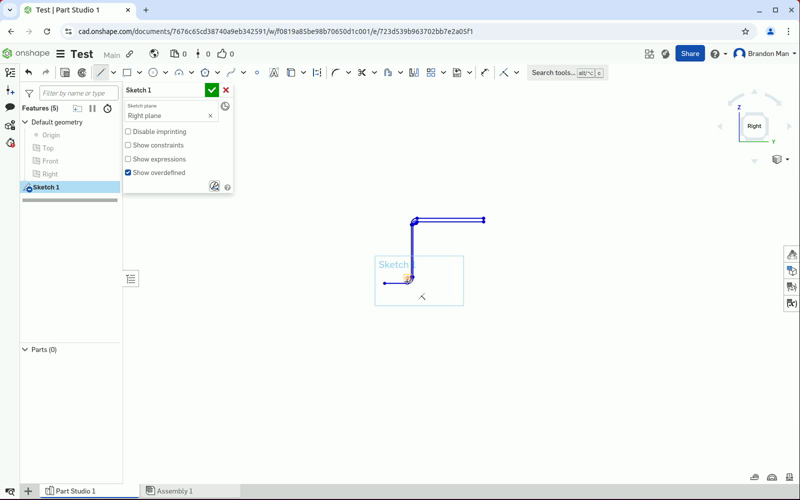
scroll(6)
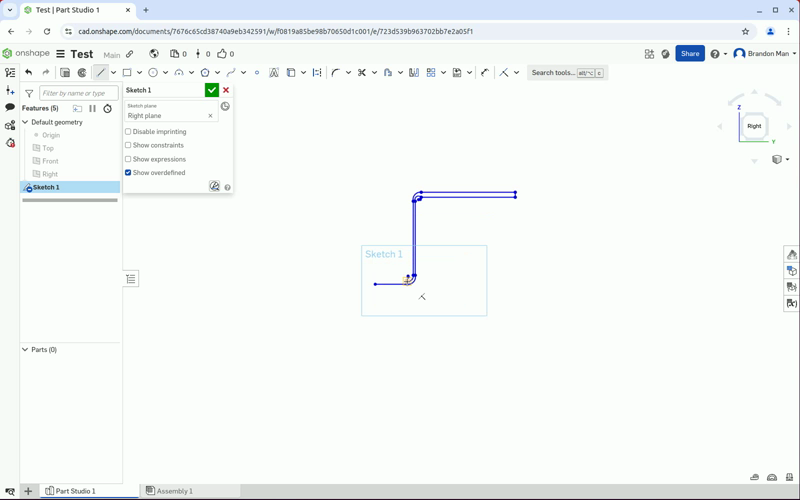
scroll(6)
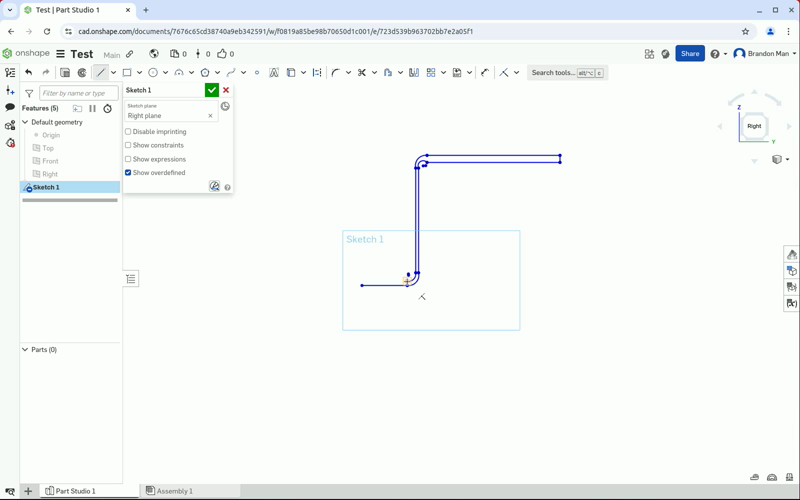
scroll(6)
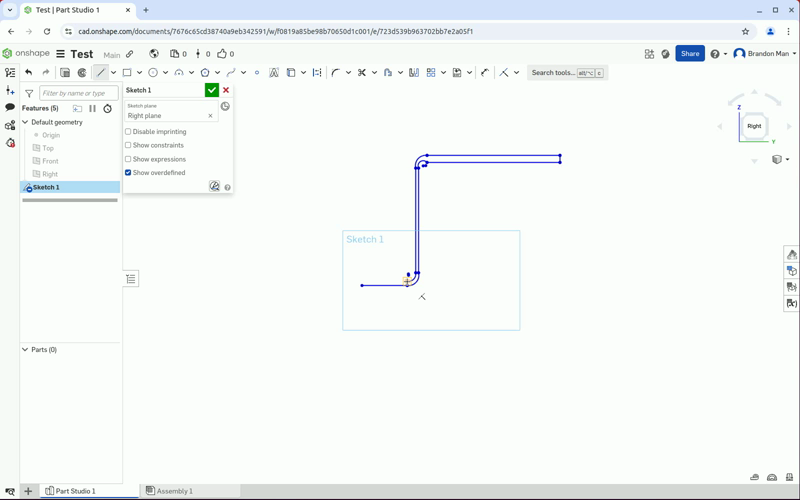
scroll(6)
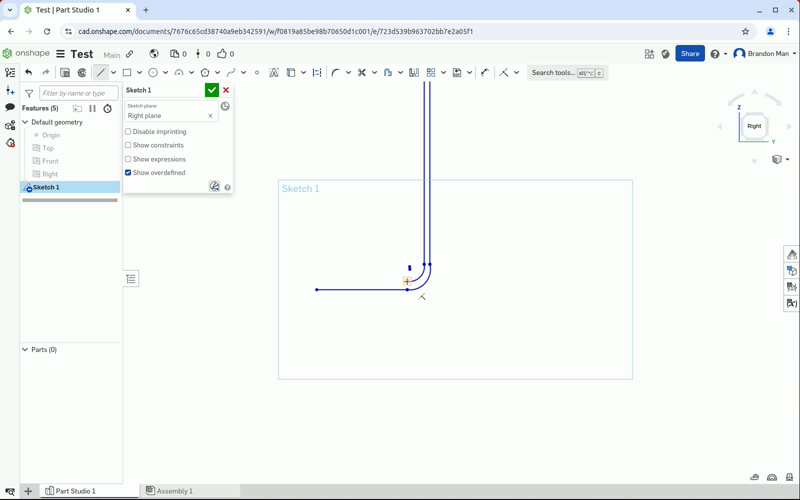
scroll(6)
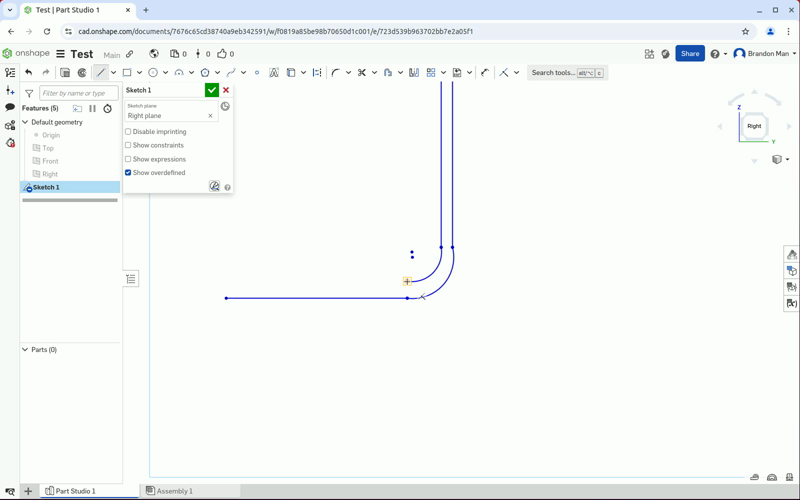
click(407, 281)
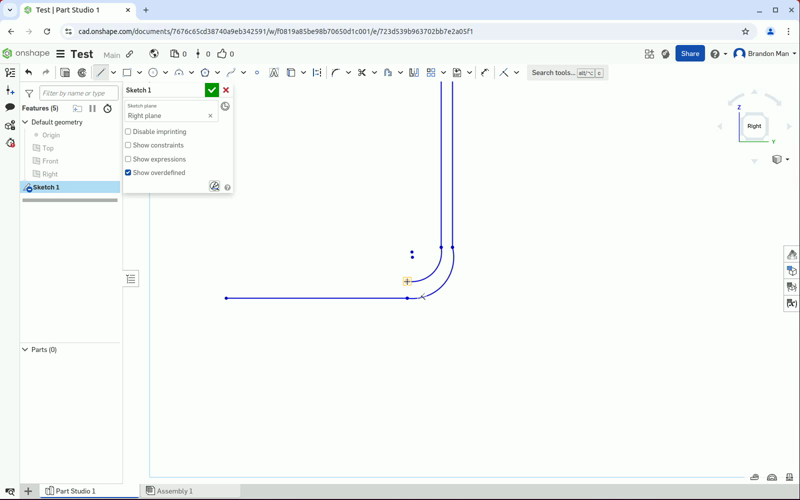
scroll(-6)
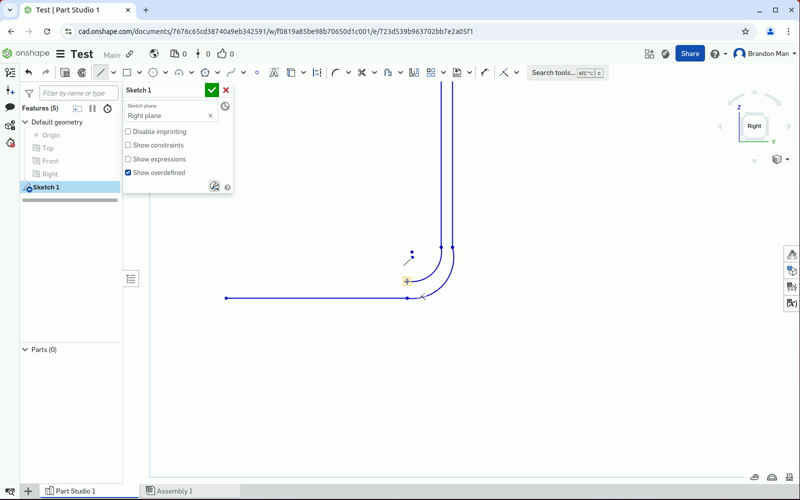
scroll(-6)
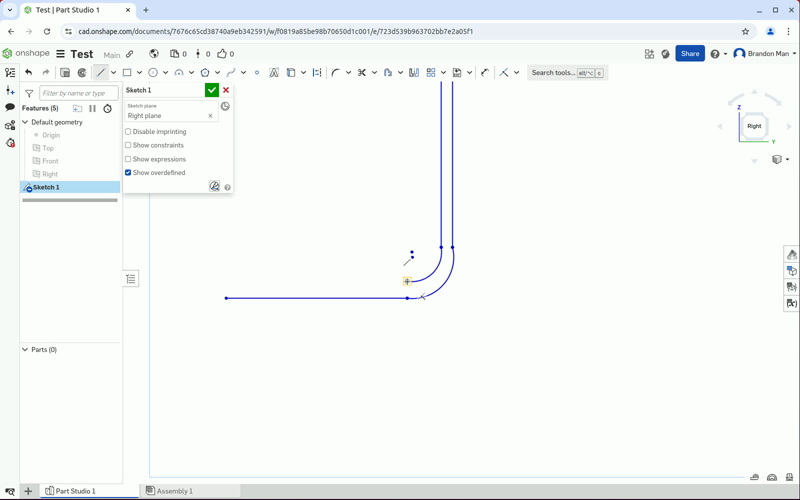
scroll(-6)
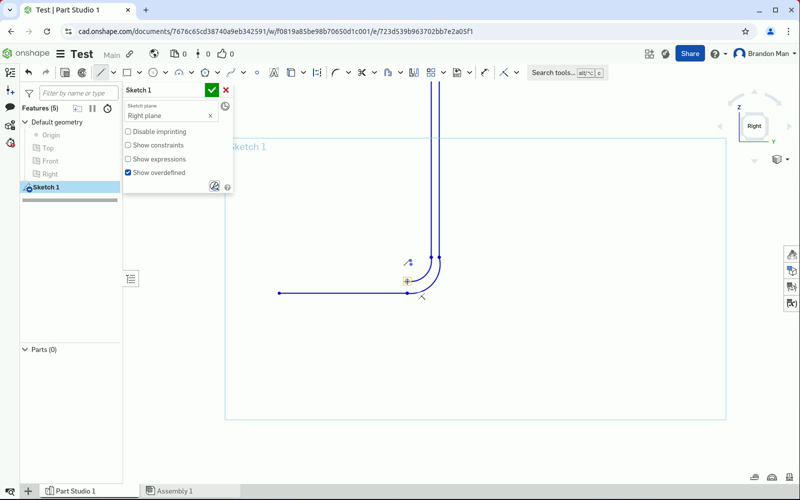
scroll(-6)
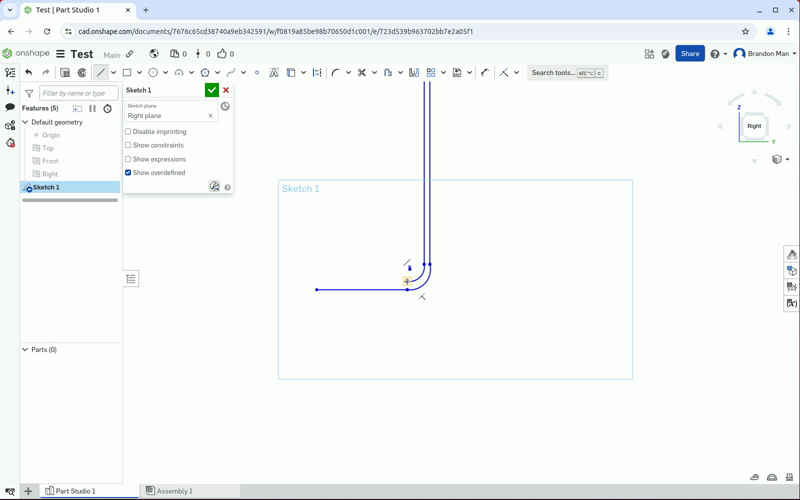
scroll(-6)
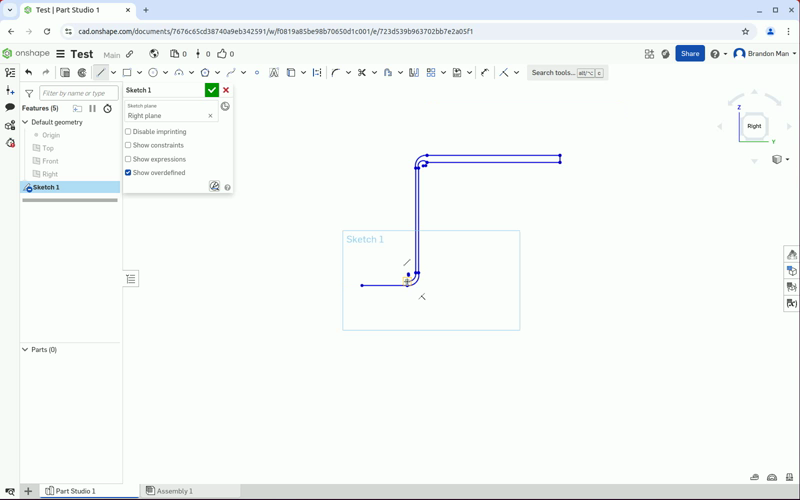
scroll(-6)
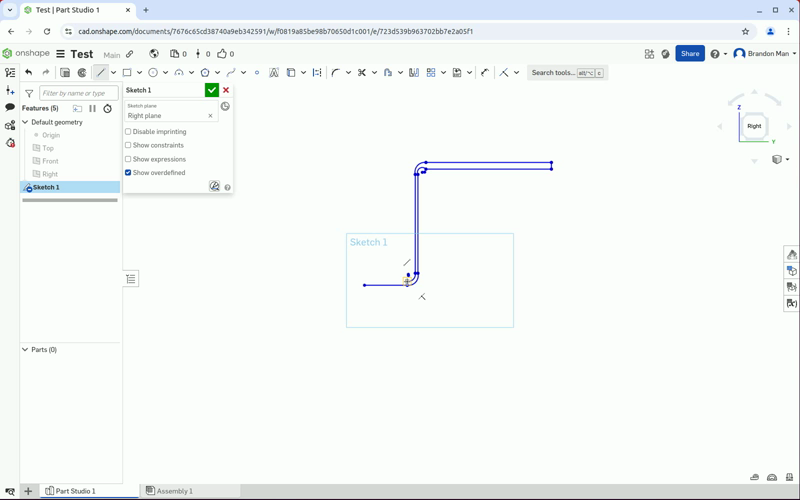
scroll(-6)
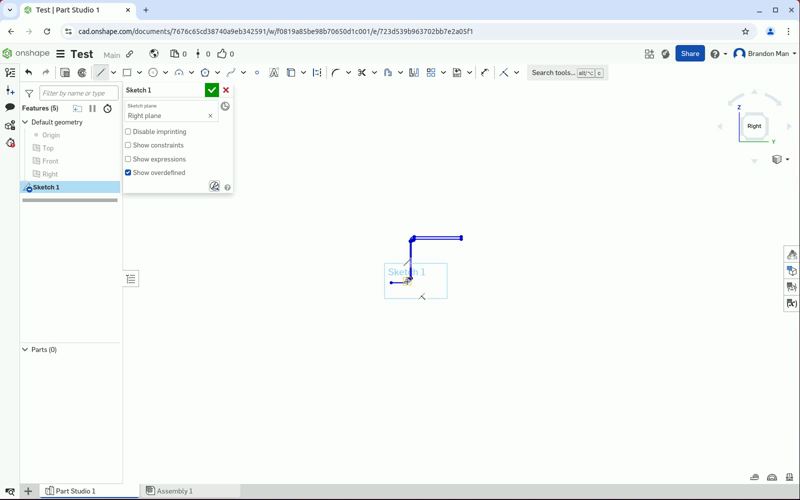
key_down(shift)
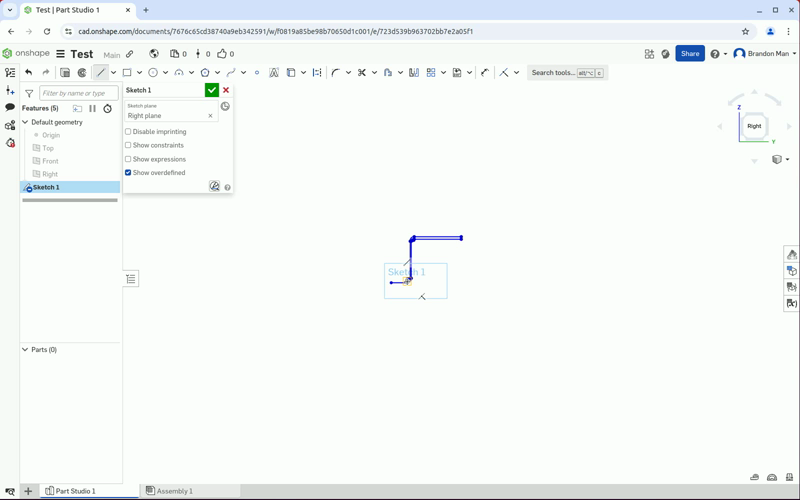
mouse_move(437, 281)
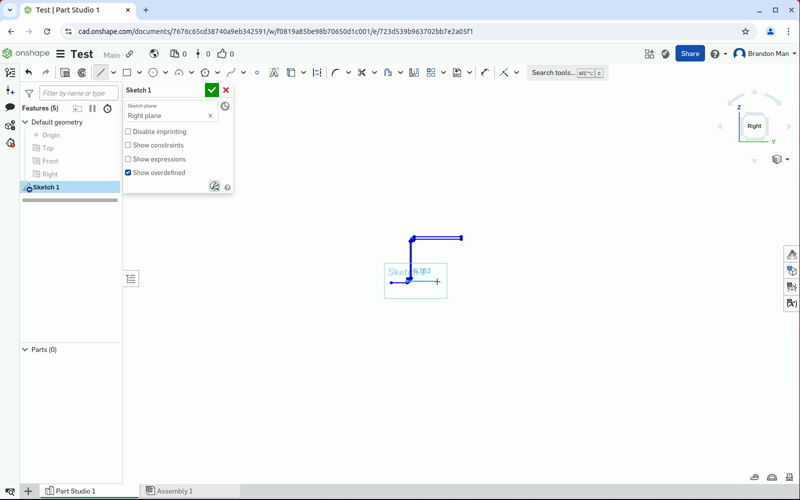
mouse_move(392, 281)
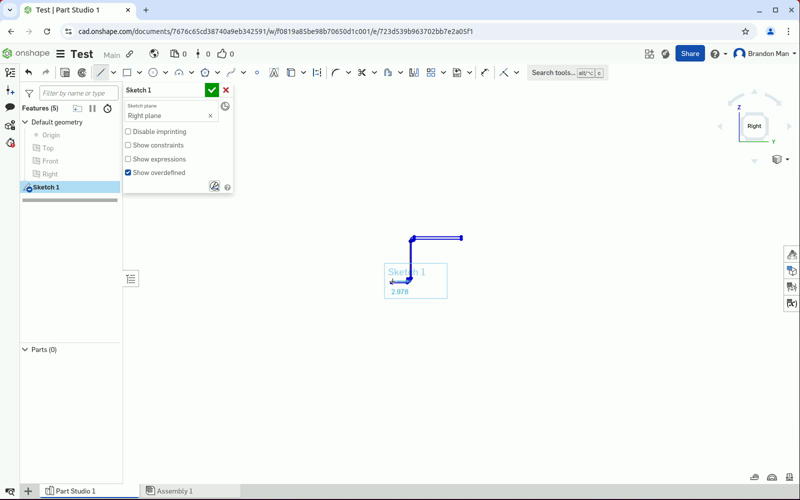
scroll(6)
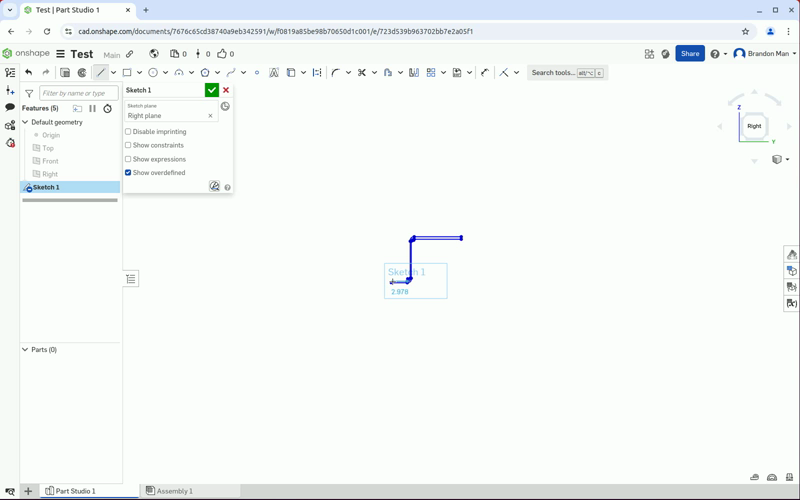
scroll(6)
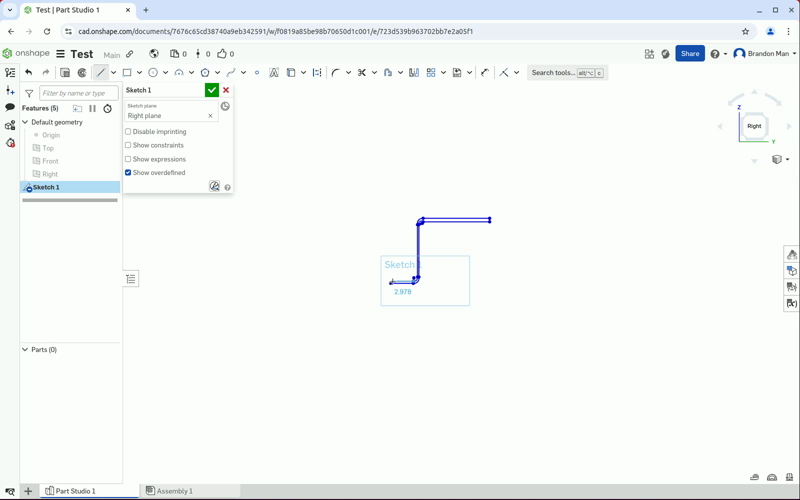
scroll(6)
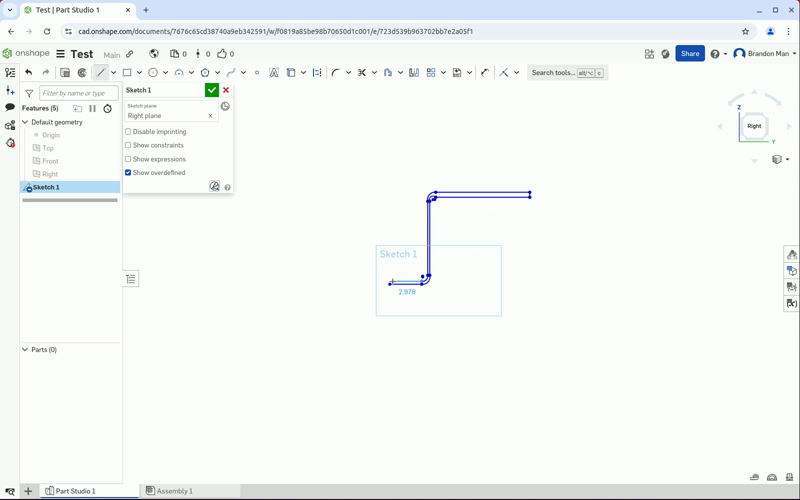
scroll(6)
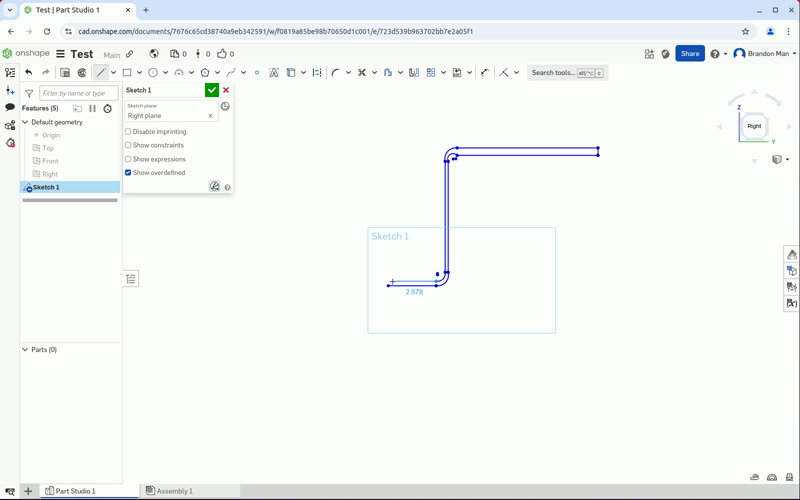
scroll(6)
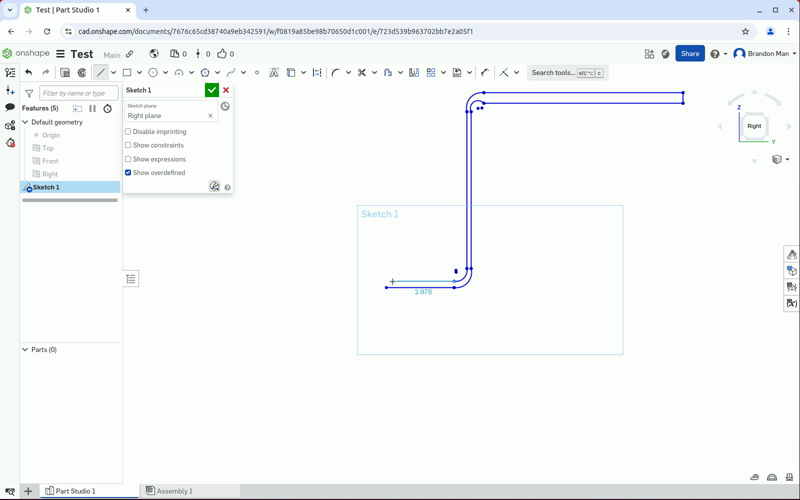
scroll(6)
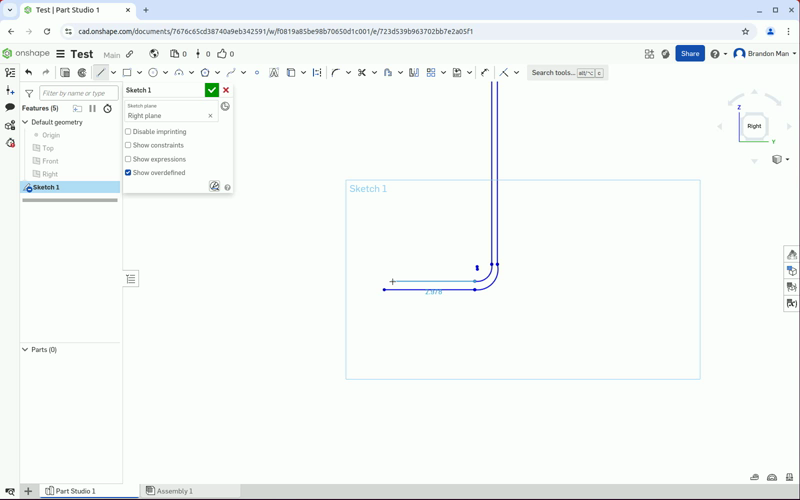
scroll(6)
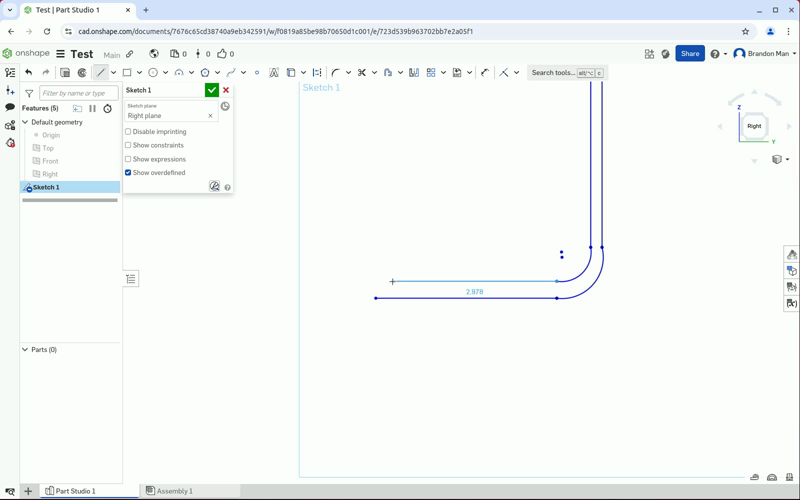
click(392, 281)
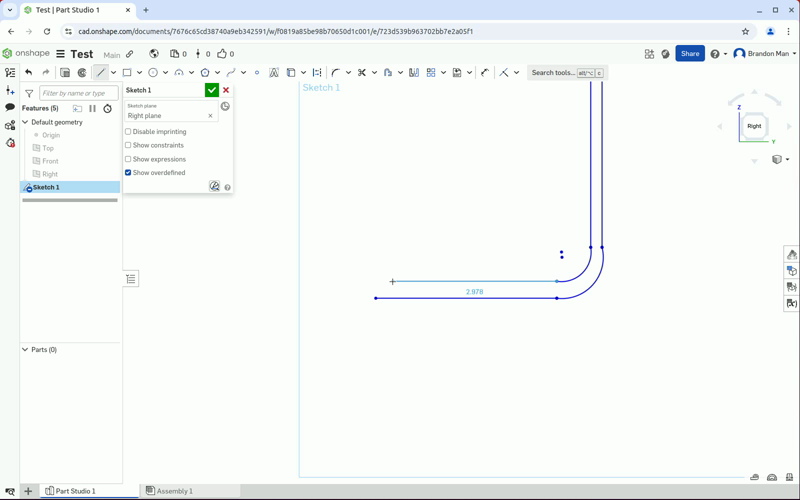
scroll(-6)
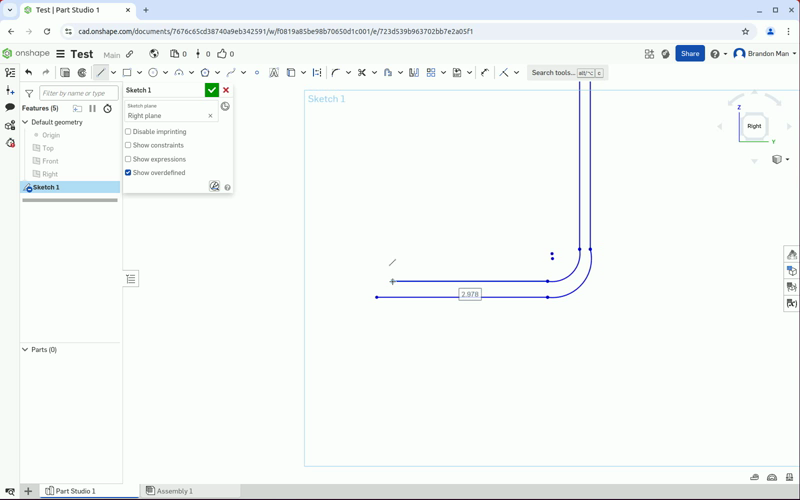
scroll(-6)
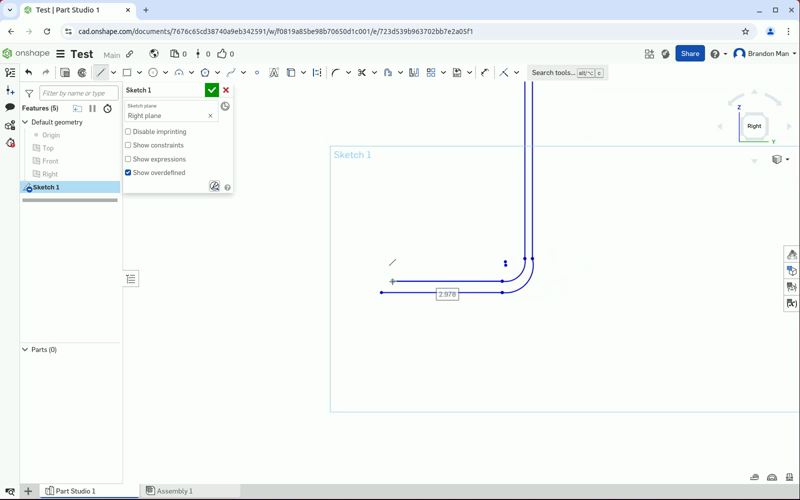
scroll(-6)
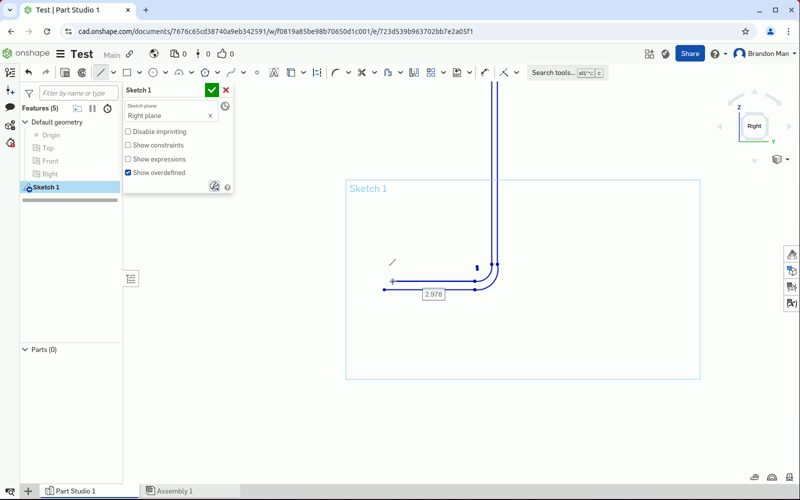
scroll(-6)
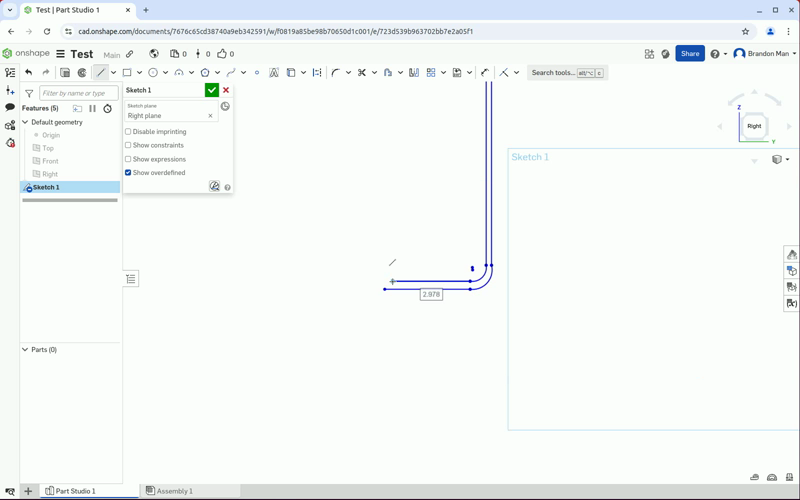
scroll(-6)
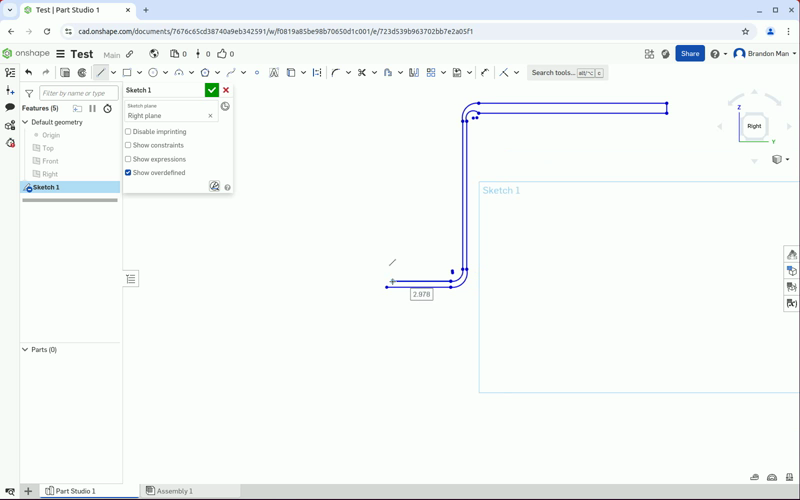
scroll(-6)
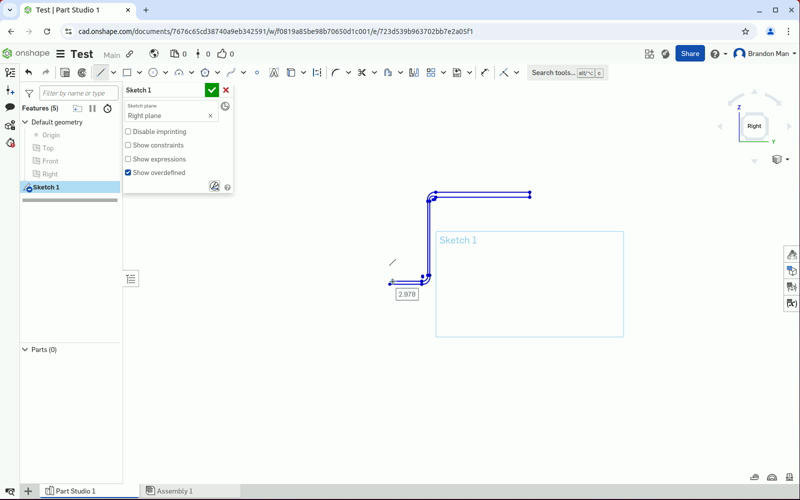
scroll(-6)
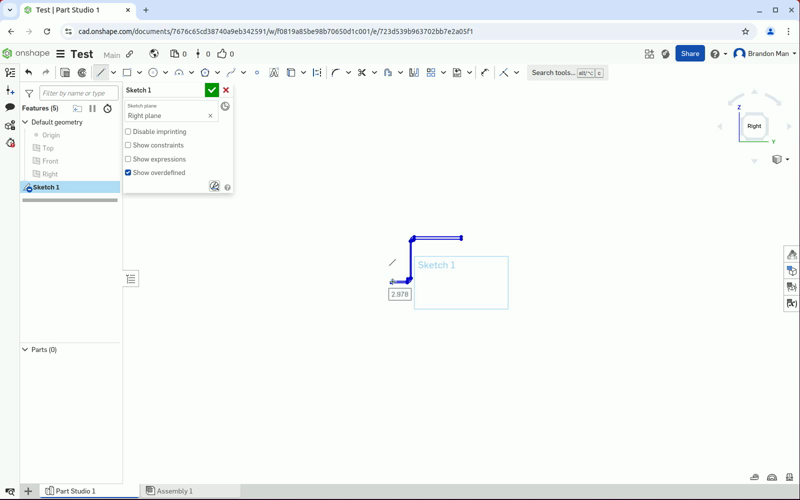
key_up(shift)
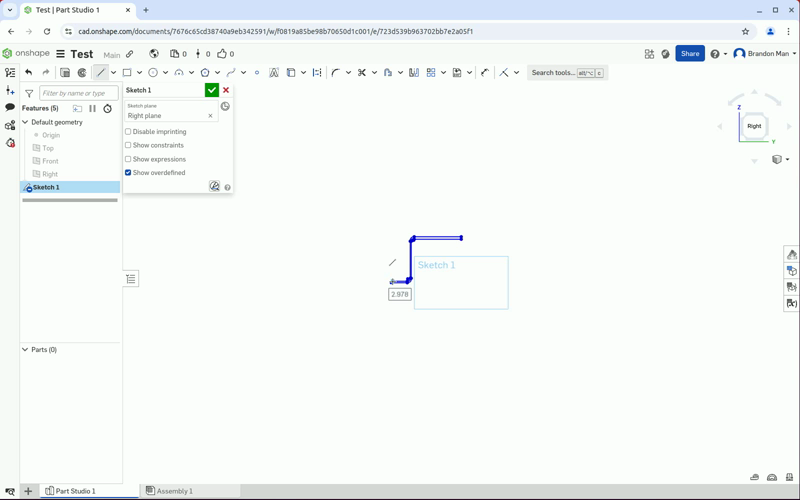
key_down(shift)
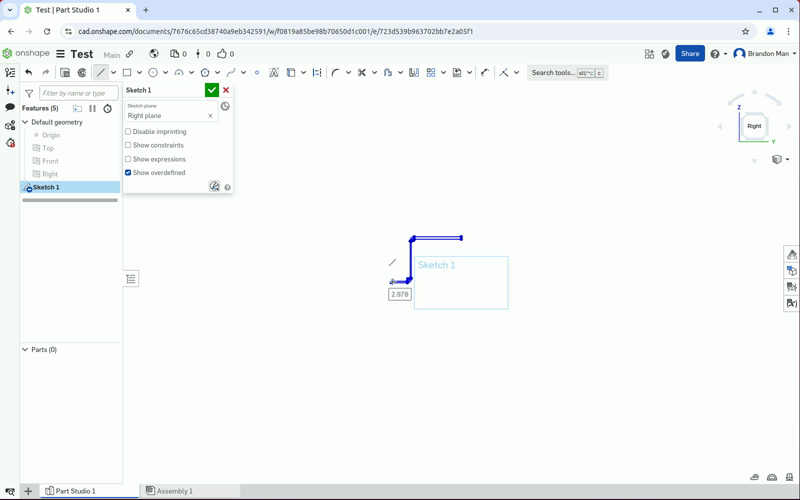
mouse_move(422, 281)
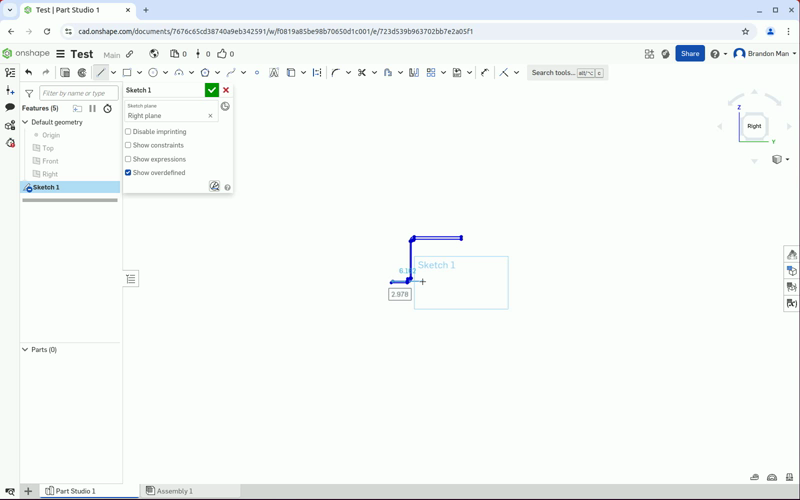
mouse_move(391, 281)
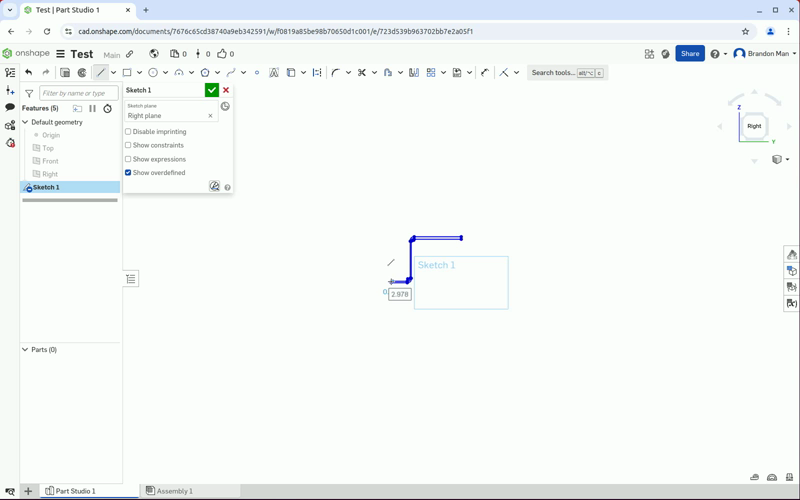
scroll(6)
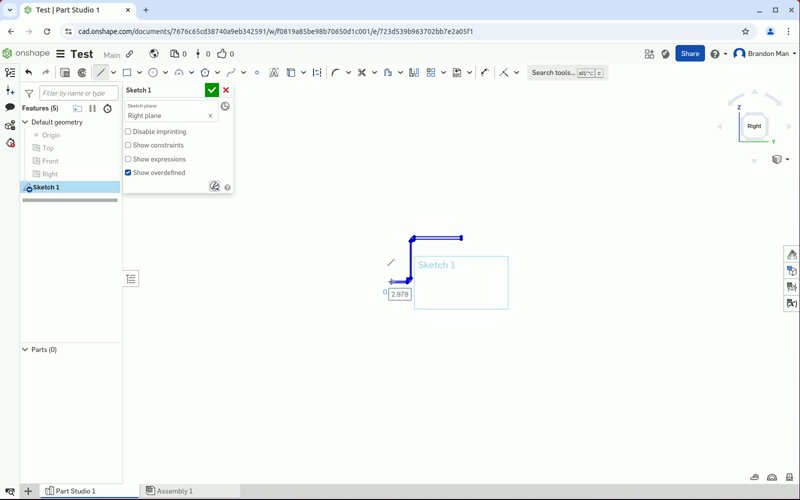
scroll(6)
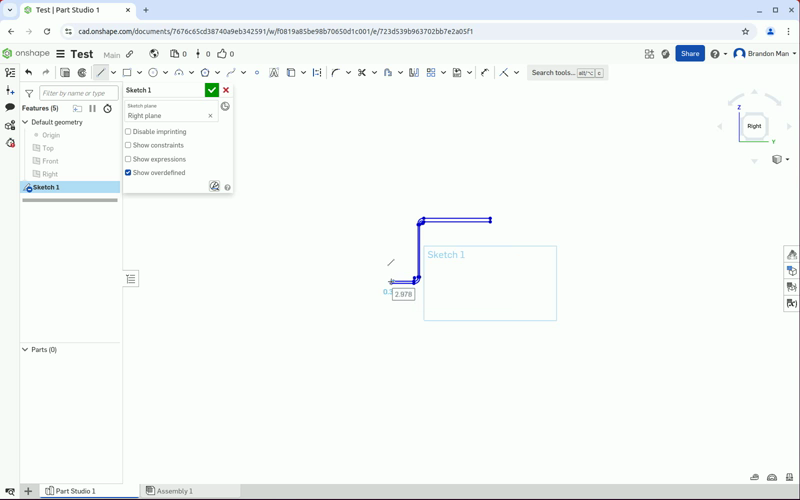
scroll(6)
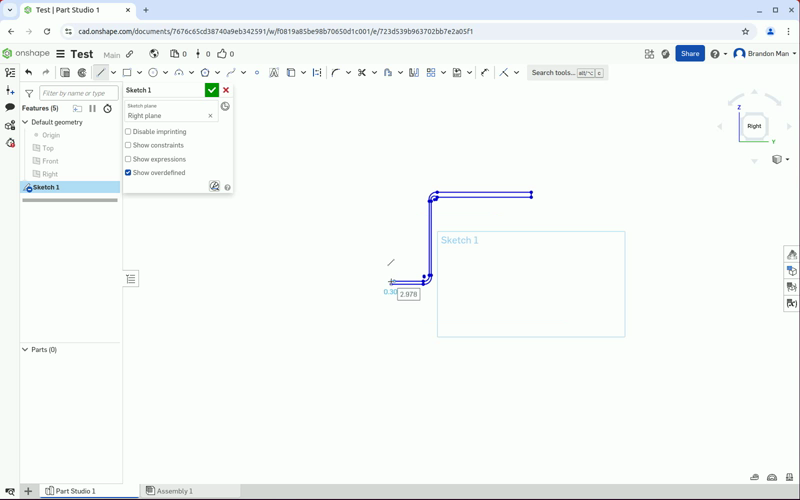
scroll(6)
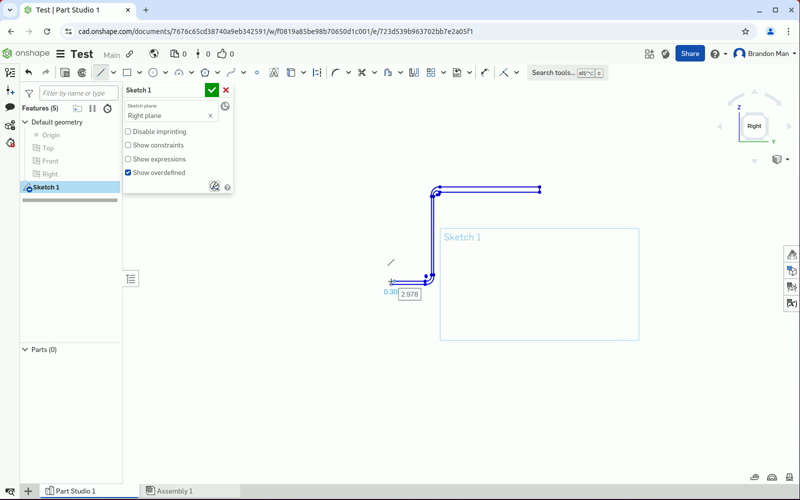
scroll(6)
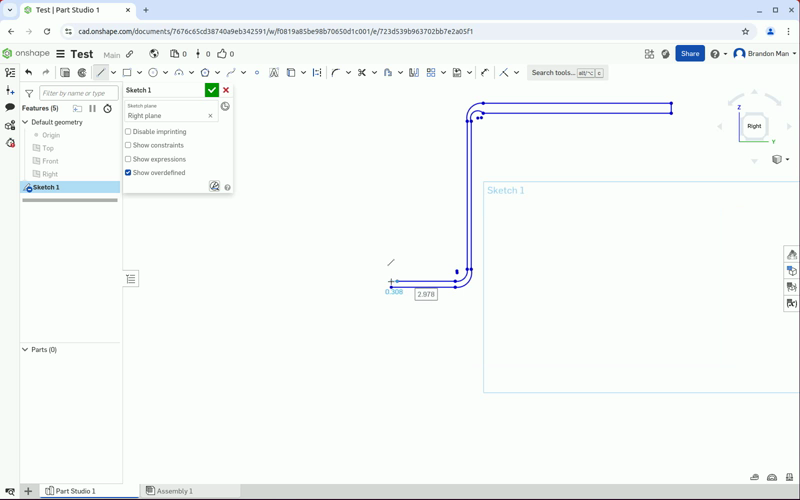
scroll(6)
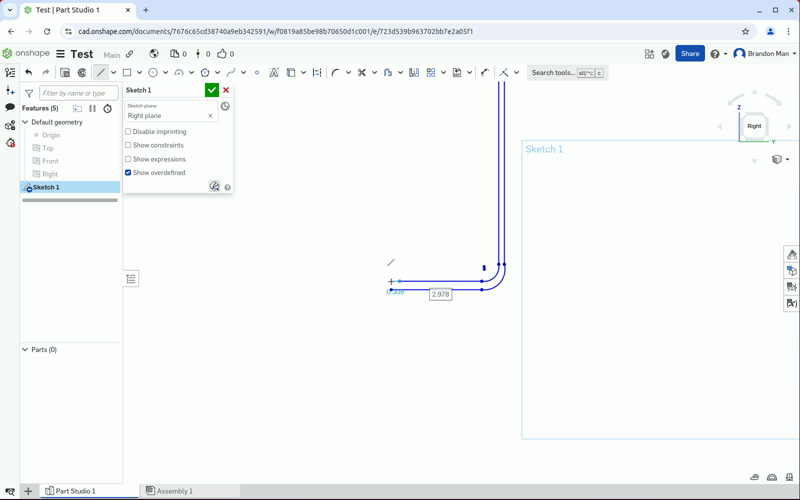
scroll(6)
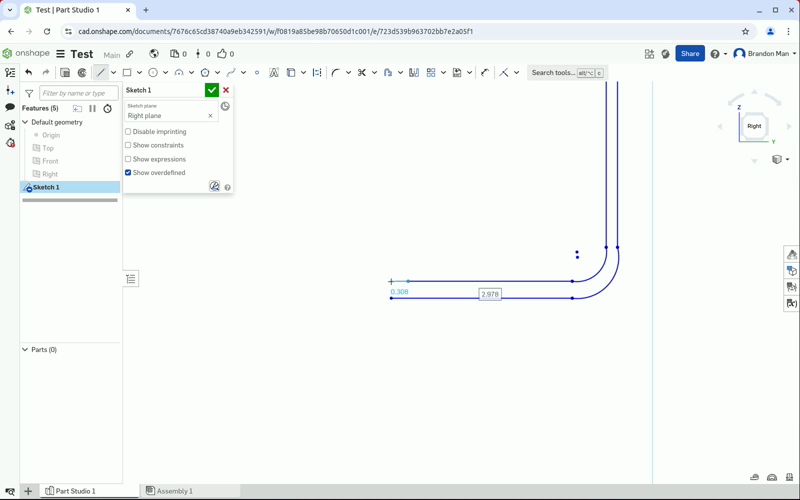
click(391, 281)
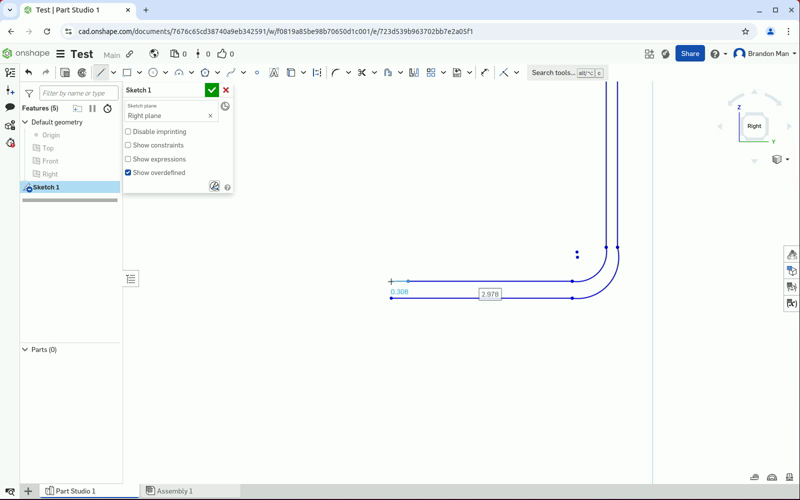
scroll(-6)
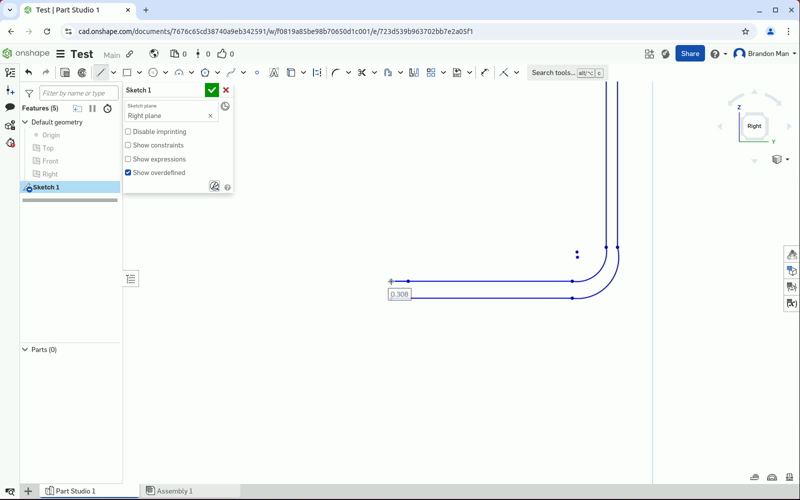
scroll(-6)
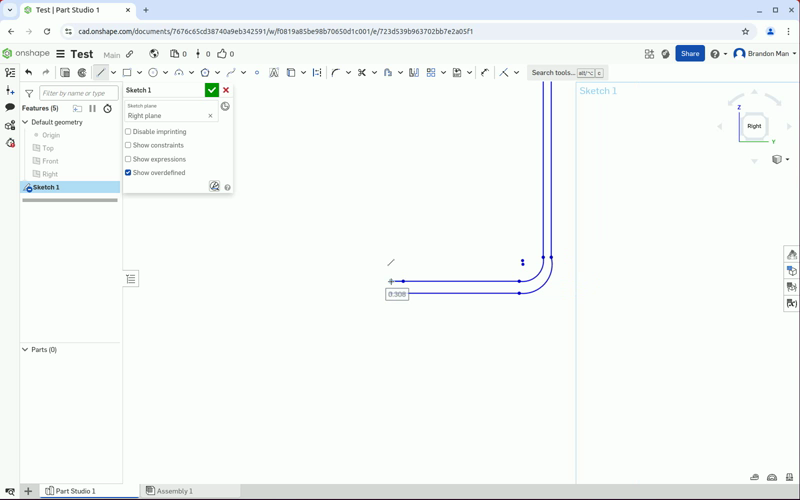
scroll(-6)
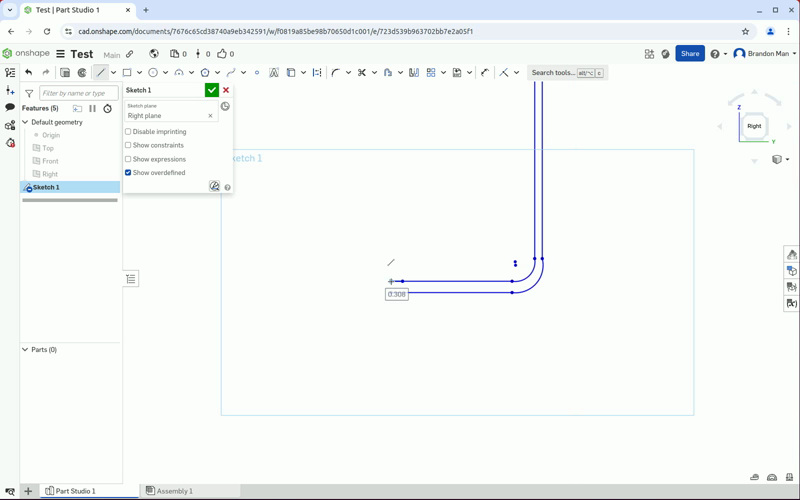
scroll(-6)
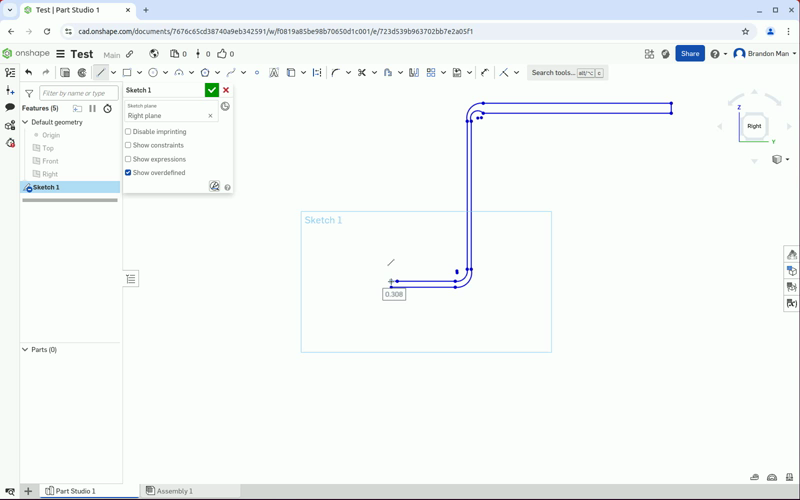
scroll(-6)
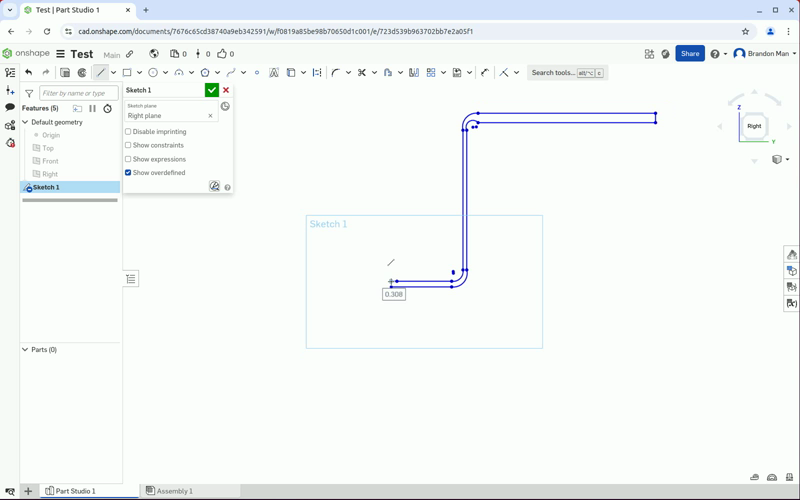
scroll(-6)
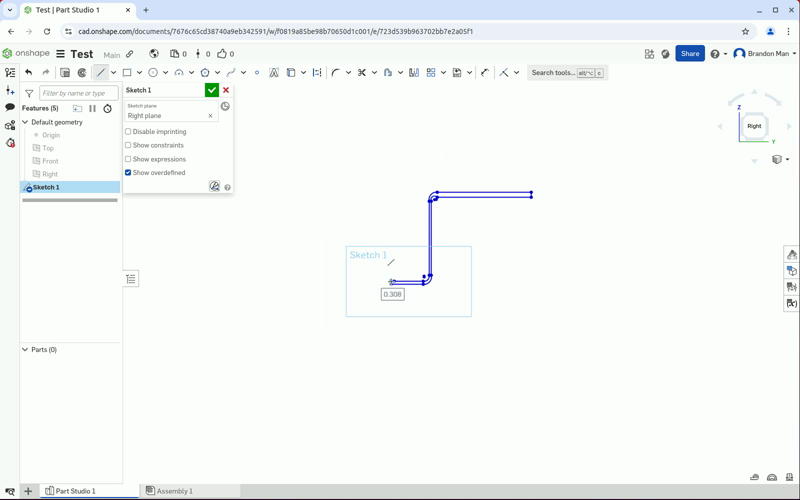
scroll(-6)
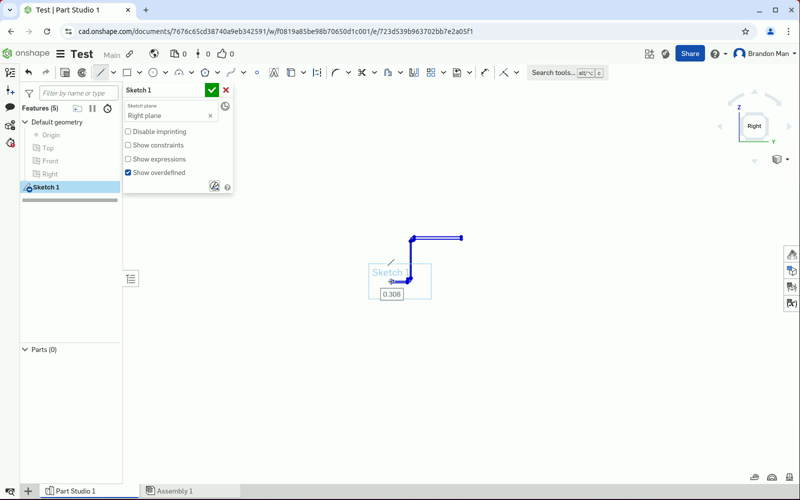
key_up(shift)
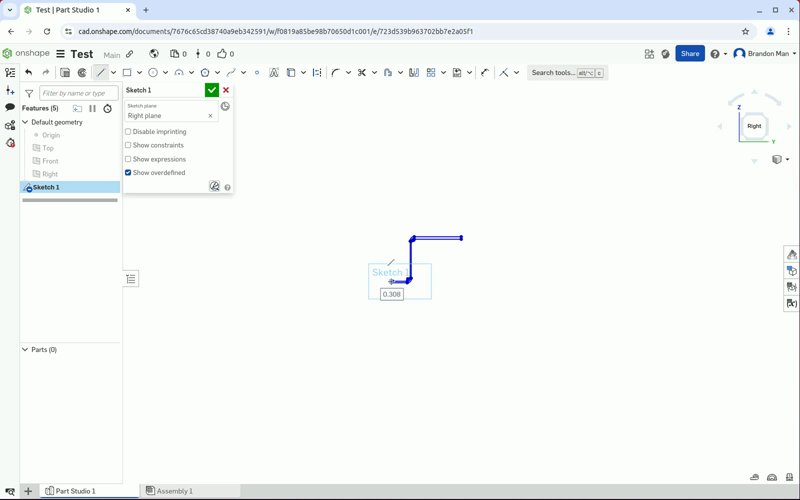
mouse_move(421, 281)
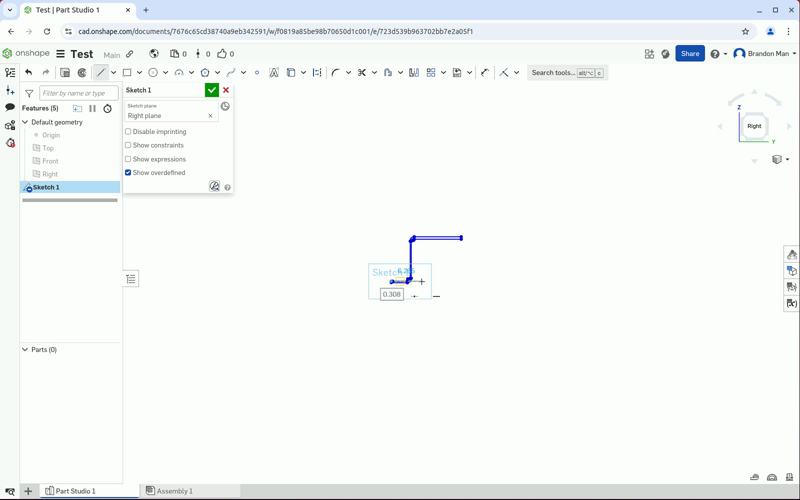
key_down(shift)
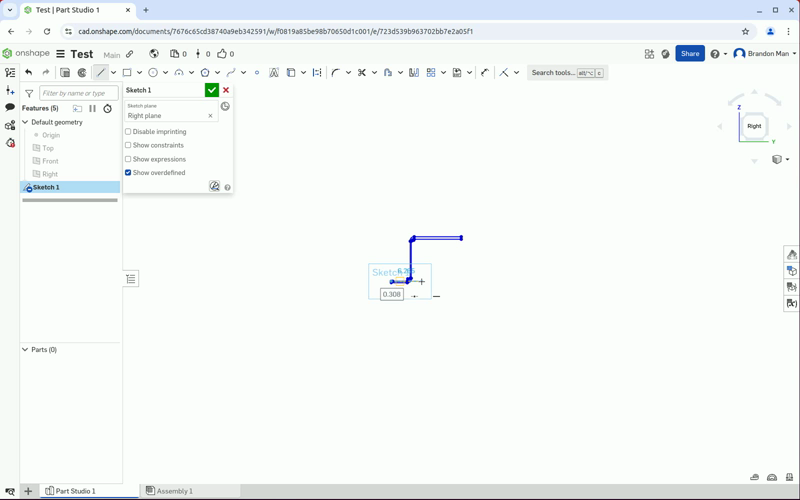
mouse_move(391, 282)
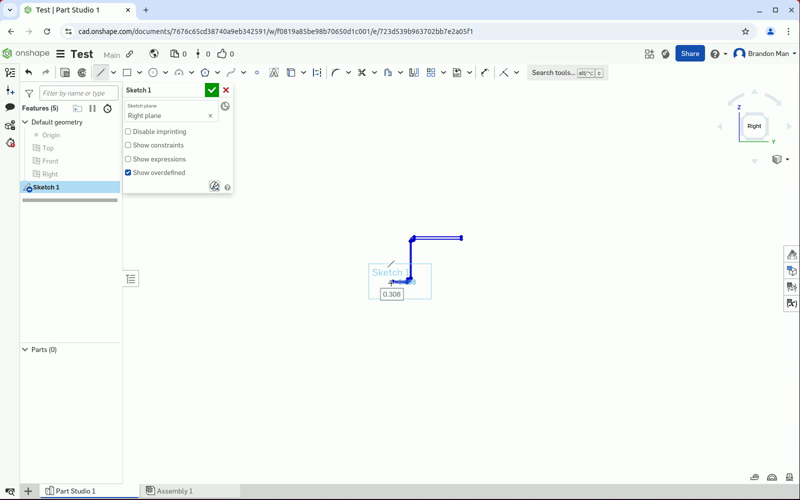
scroll(6)
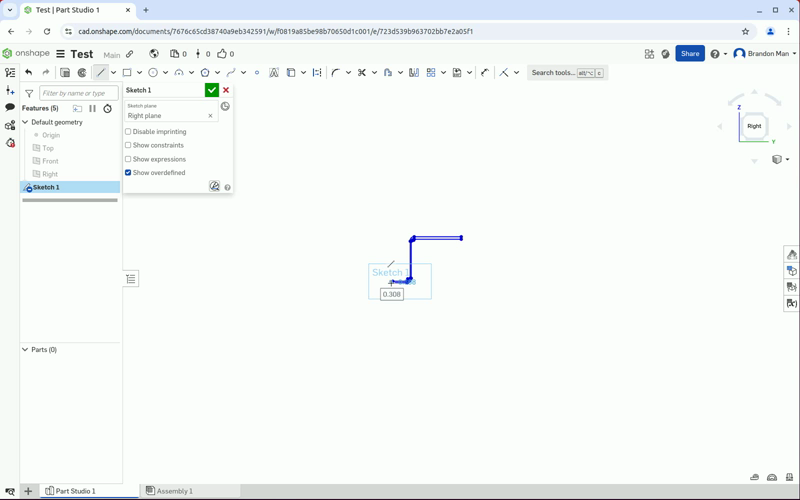
scroll(6)
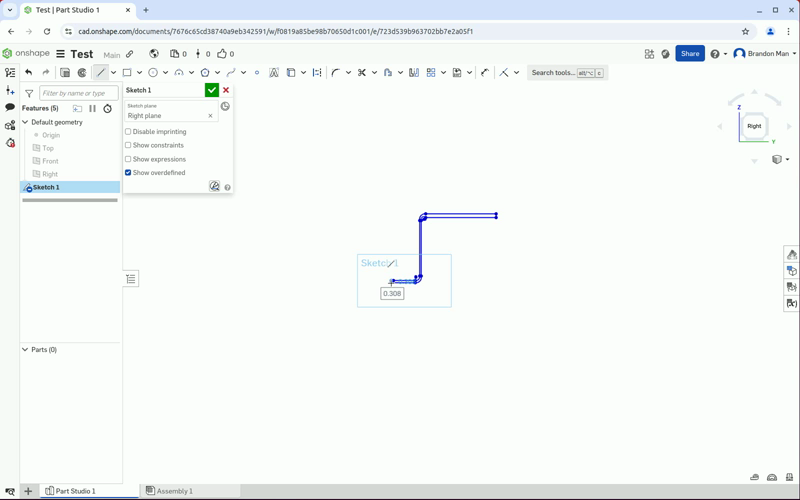
scroll(6)
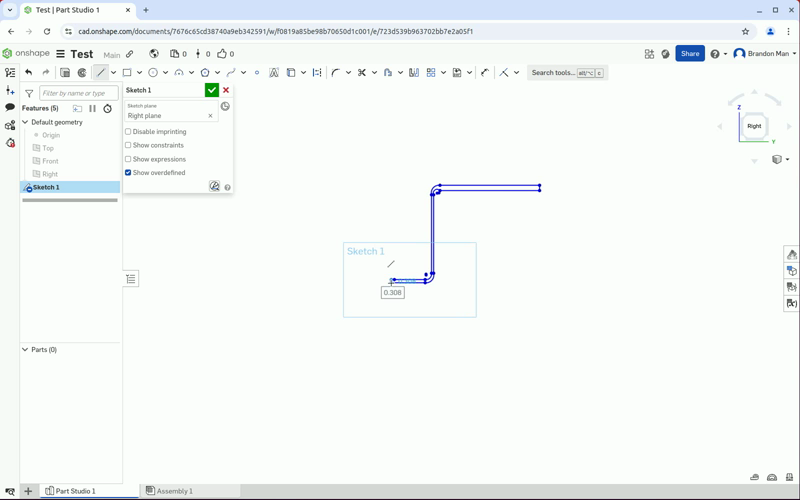
scroll(6)
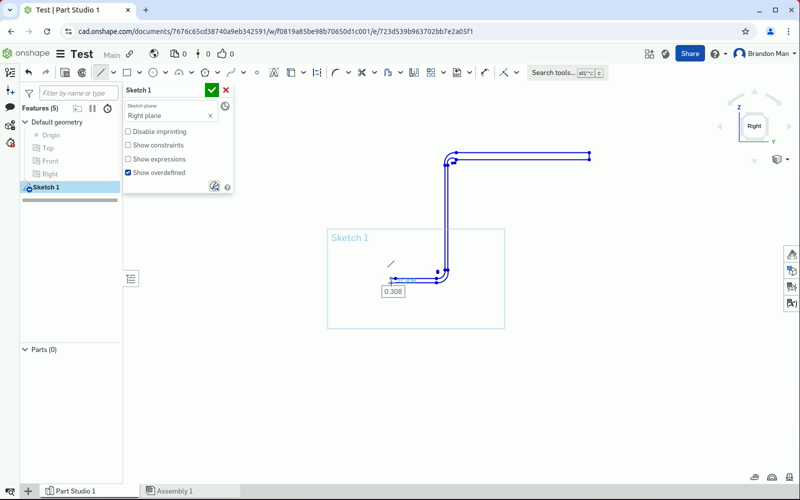
scroll(6)
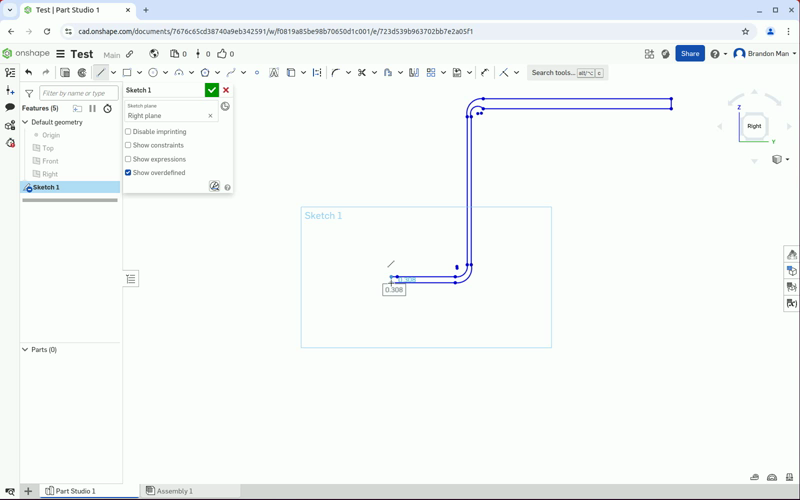
scroll(6)
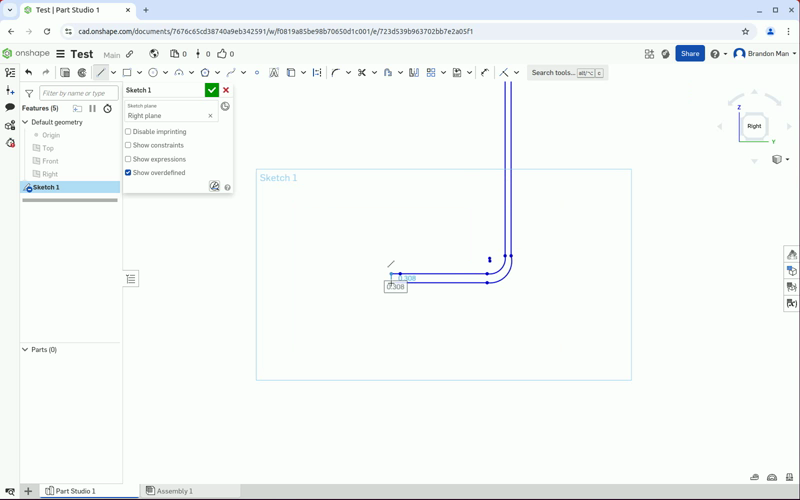
scroll(6)
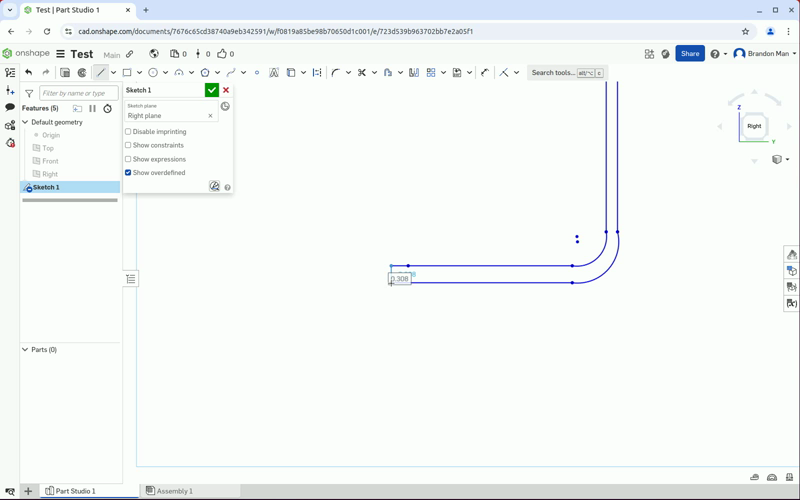
key_up(shift)
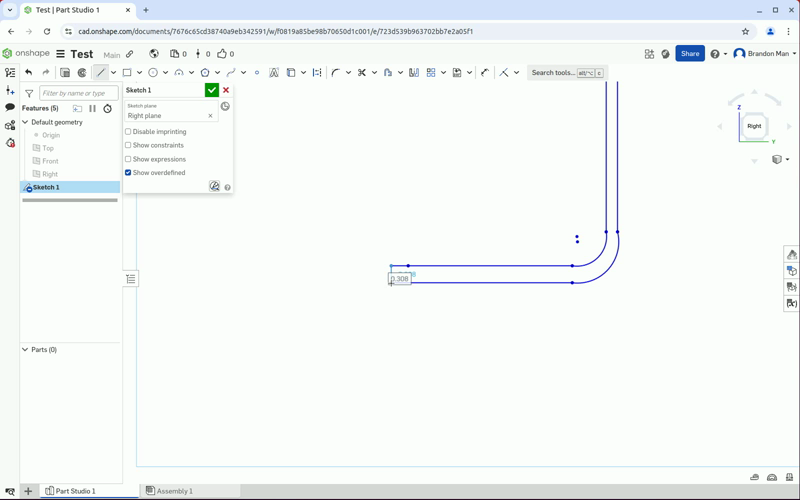
click(391, 282)
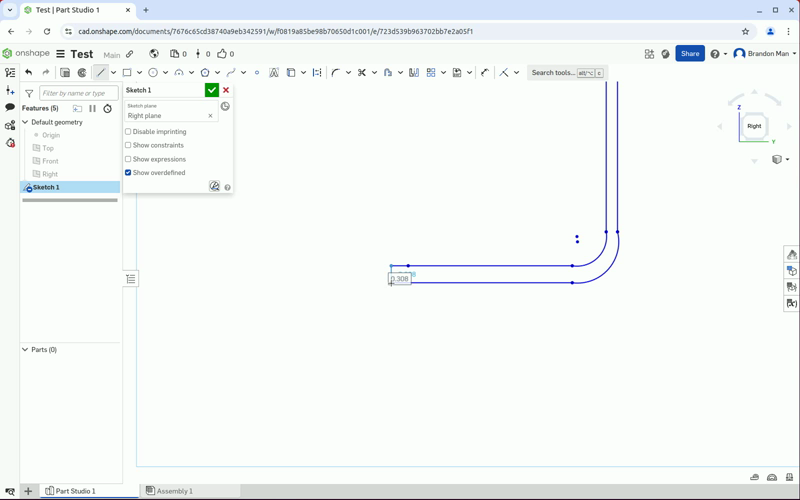
scroll(-6)
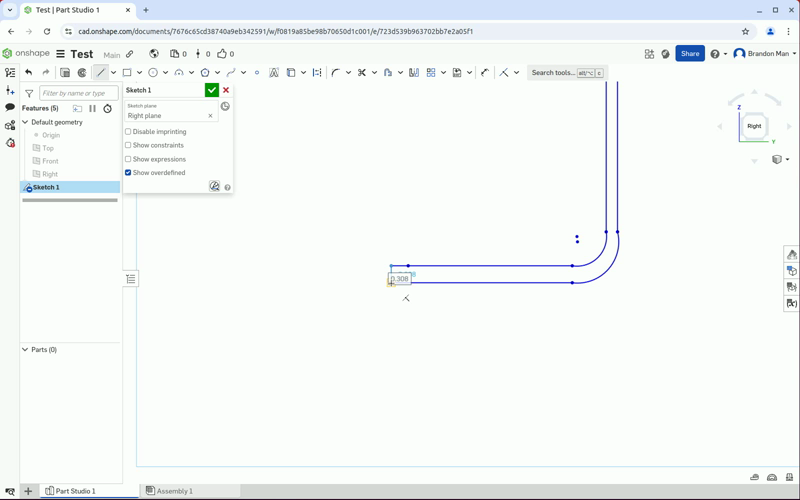
scroll(-6)
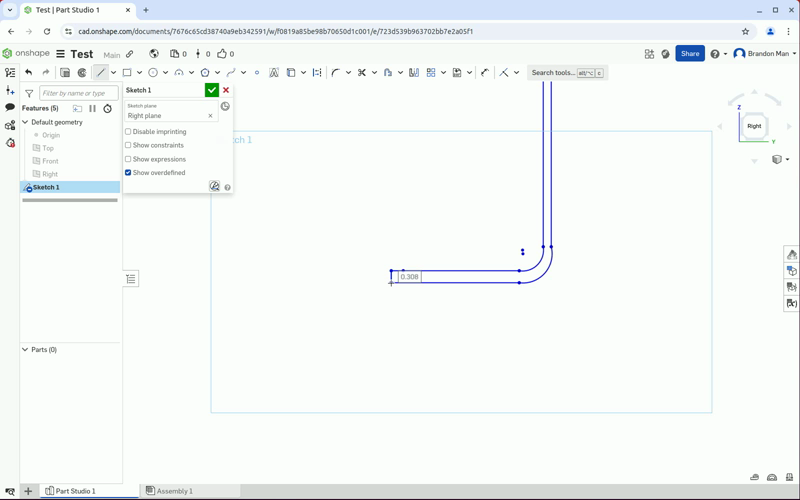
scroll(-6)
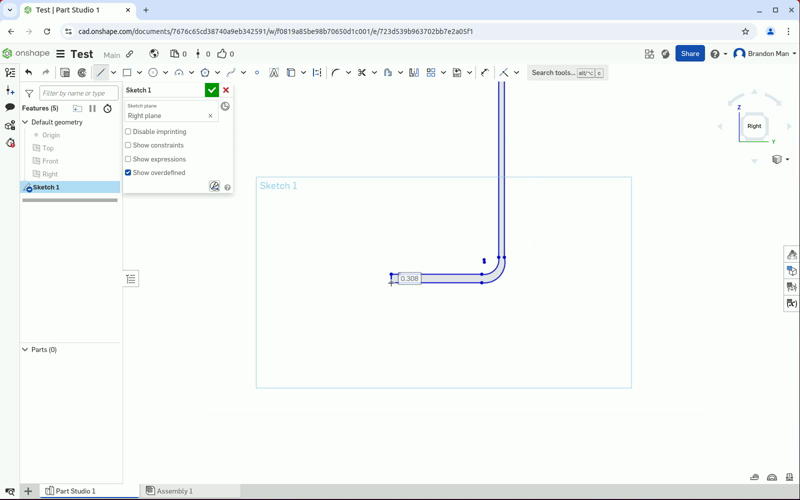
scroll(-6)
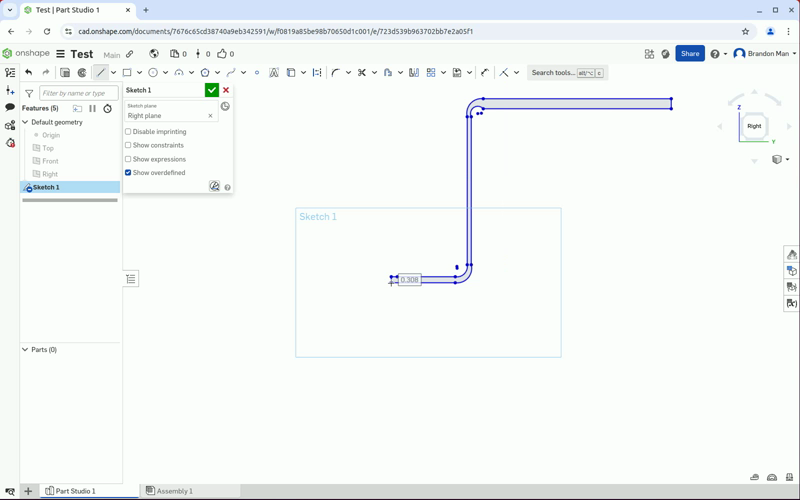
scroll(-6)
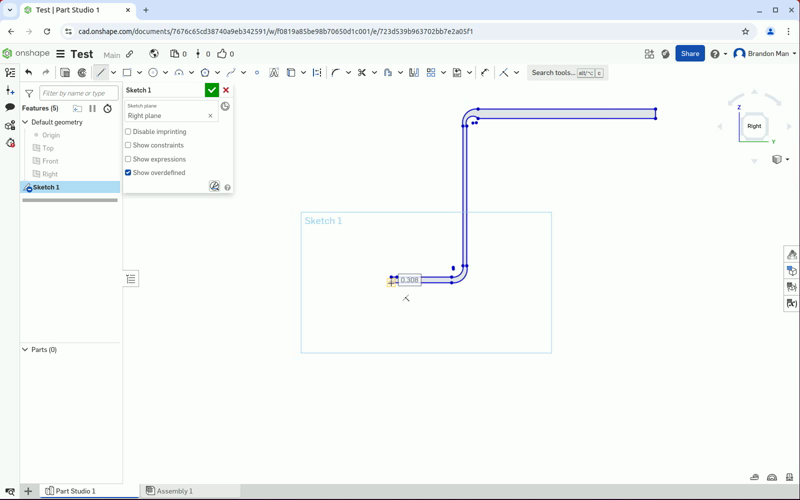
scroll(-6)
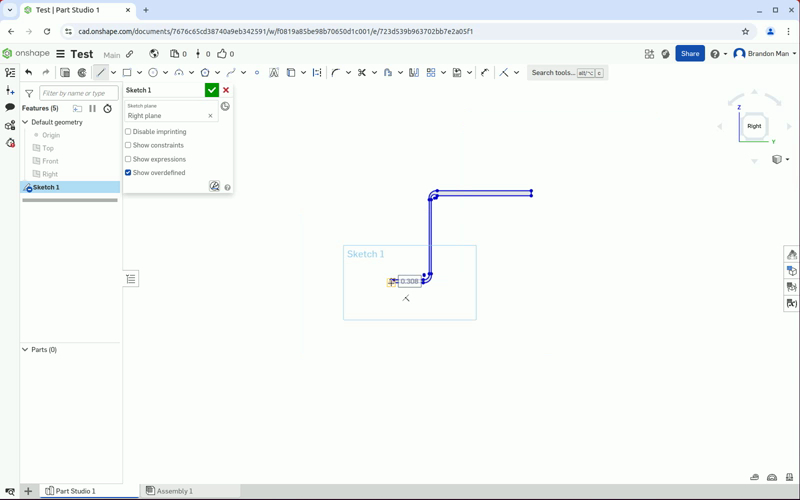
scroll(-6)
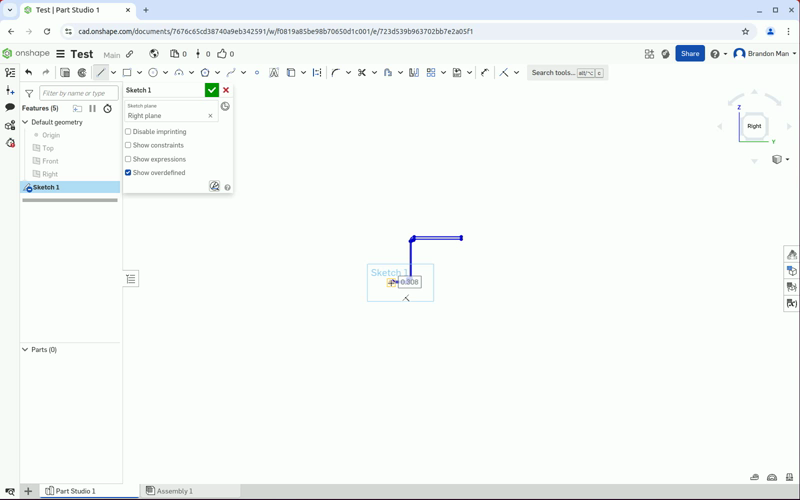
key(esc)
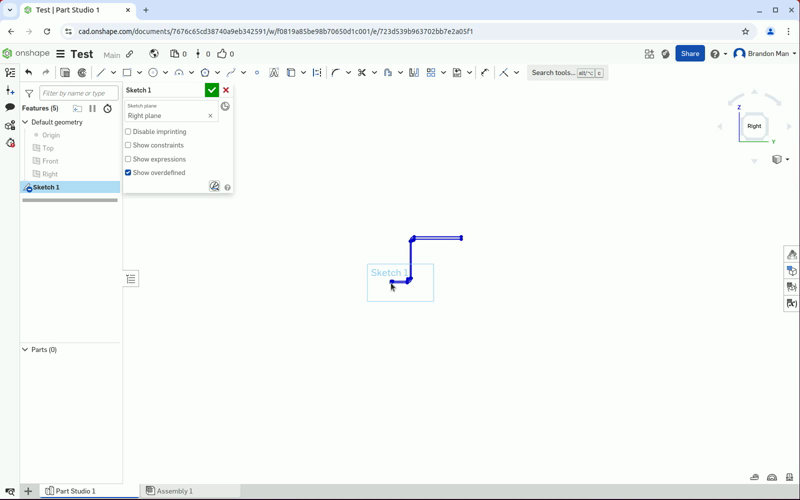
mouse_move(410, 244)
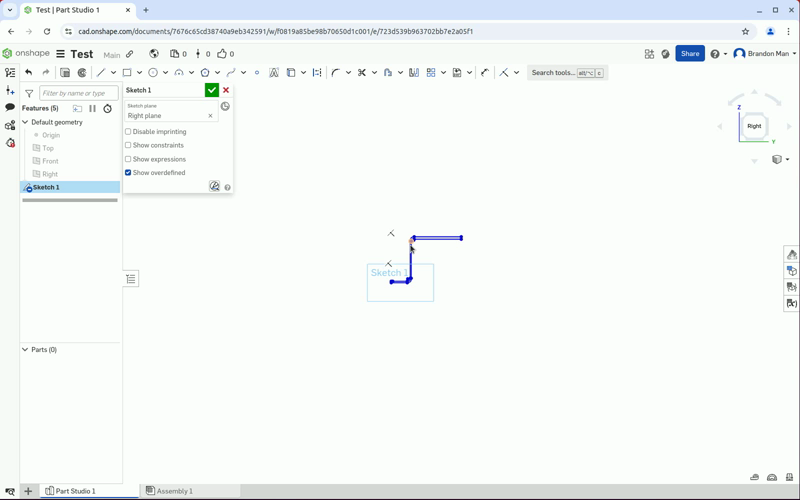
scroll(6)
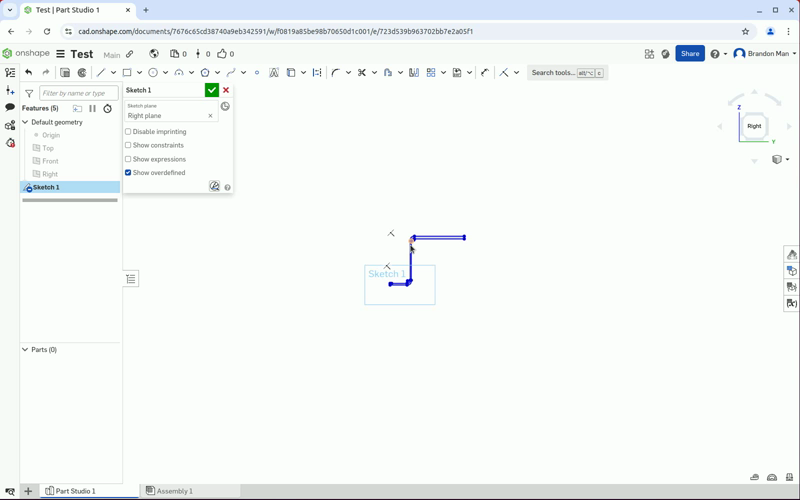
scroll(6)
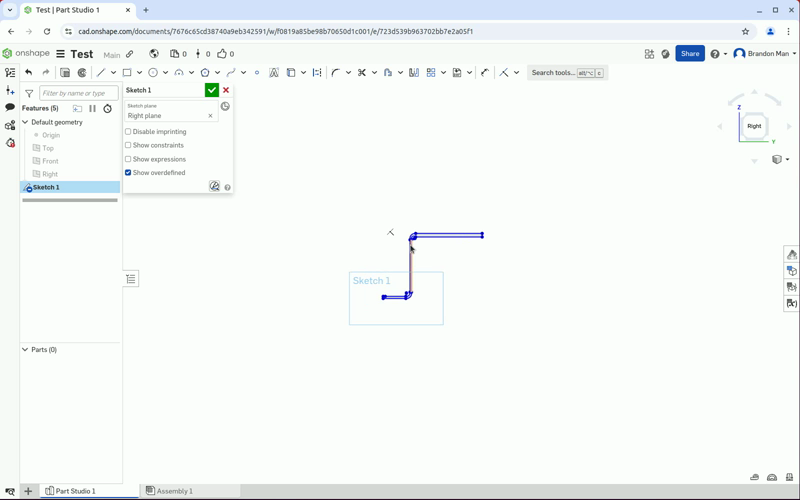
scroll(6)
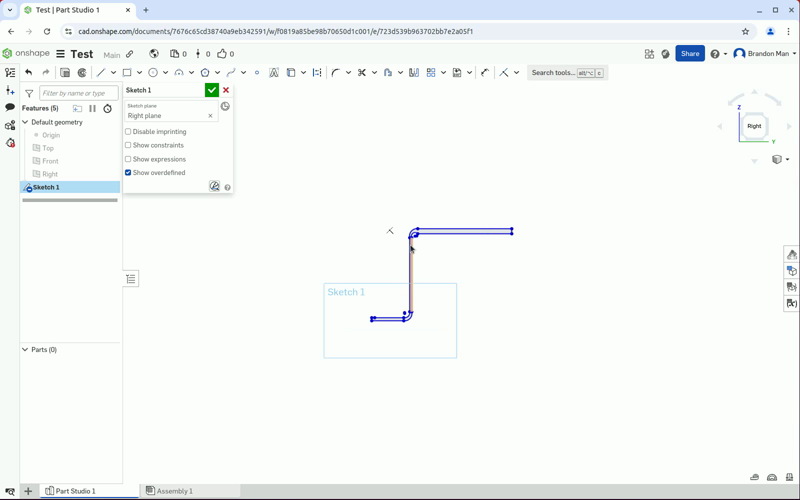
scroll(6)
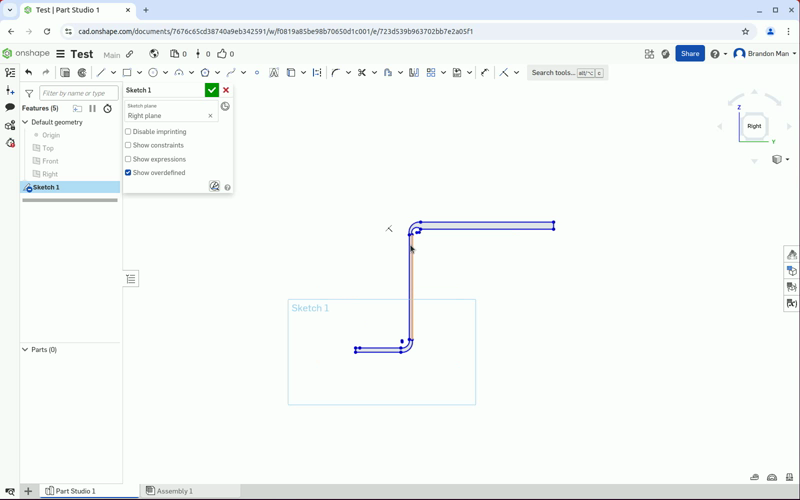
scroll(6)
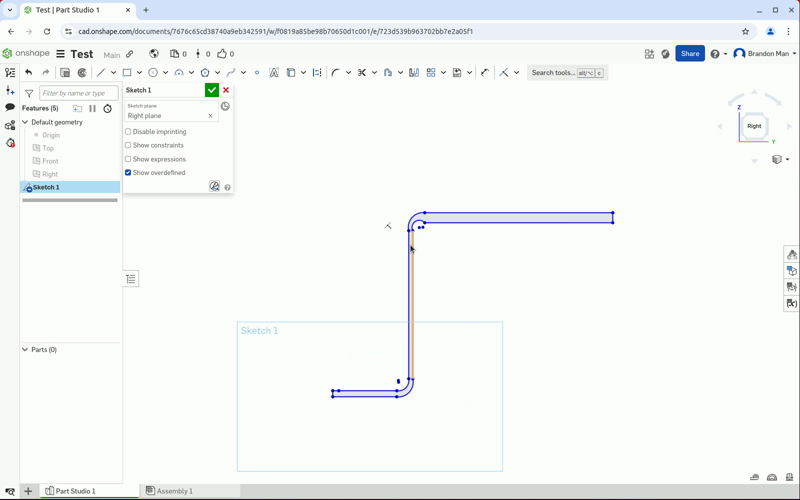
scroll(6)
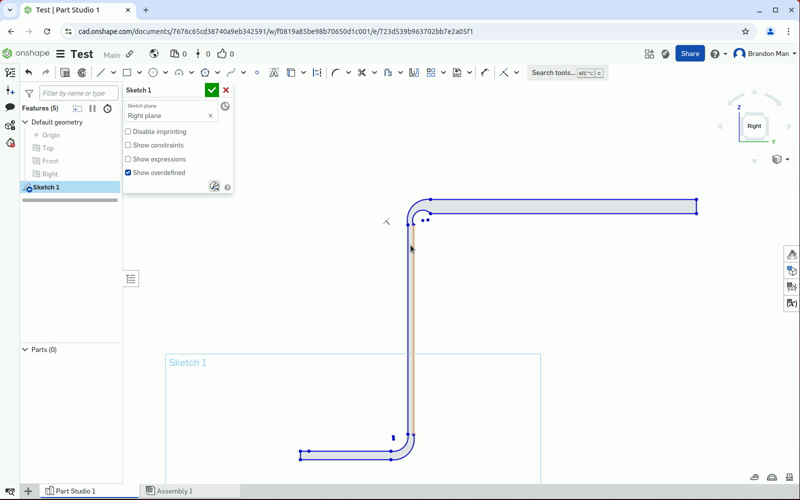
scroll(6)
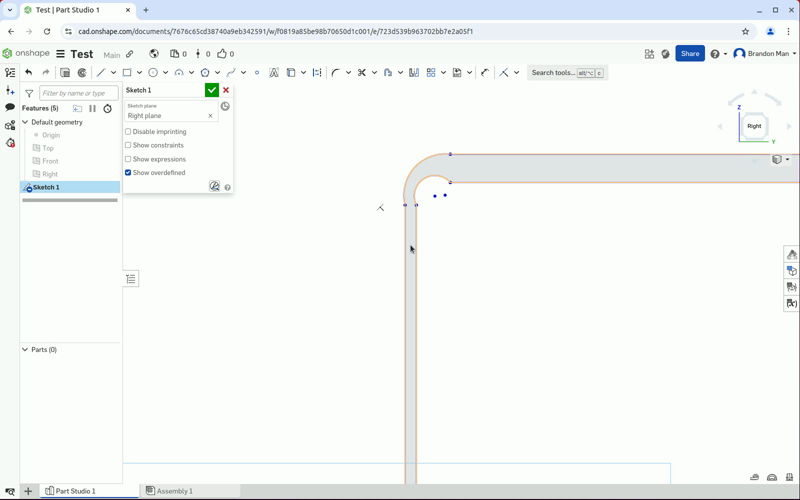
click(410, 244)
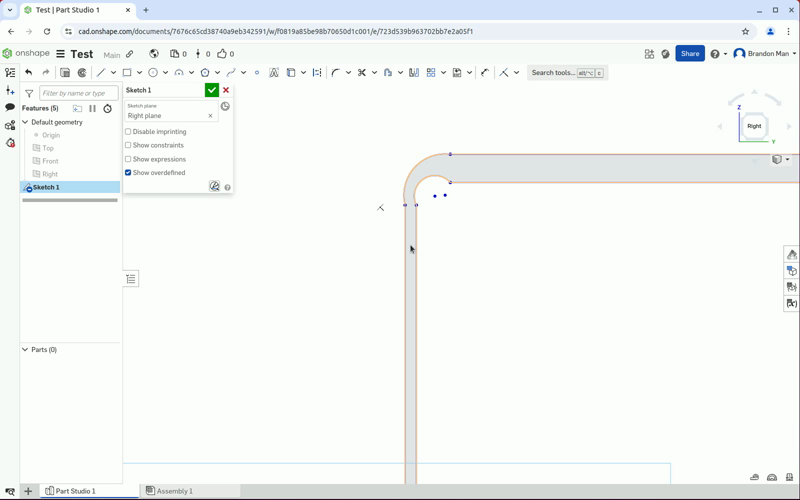
scroll(-6)
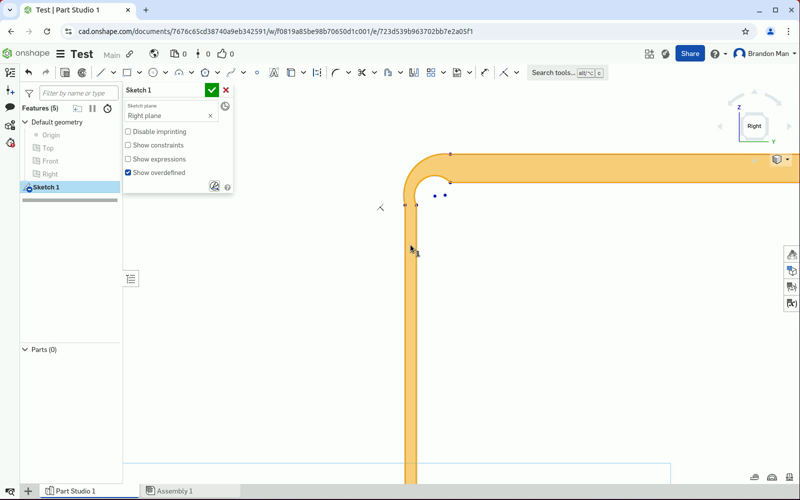
scroll(-6)
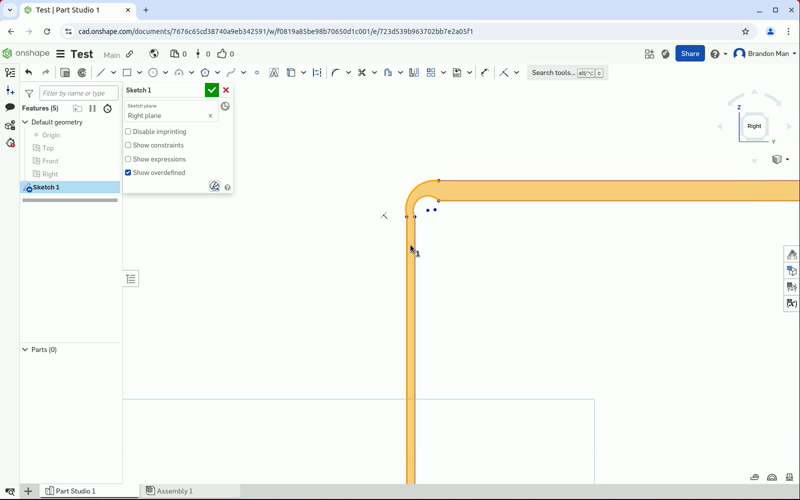
scroll(-6)
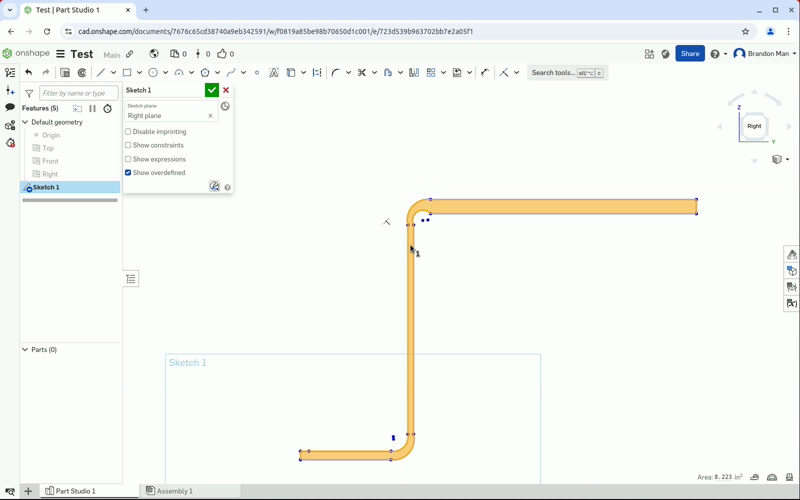
scroll(-6)
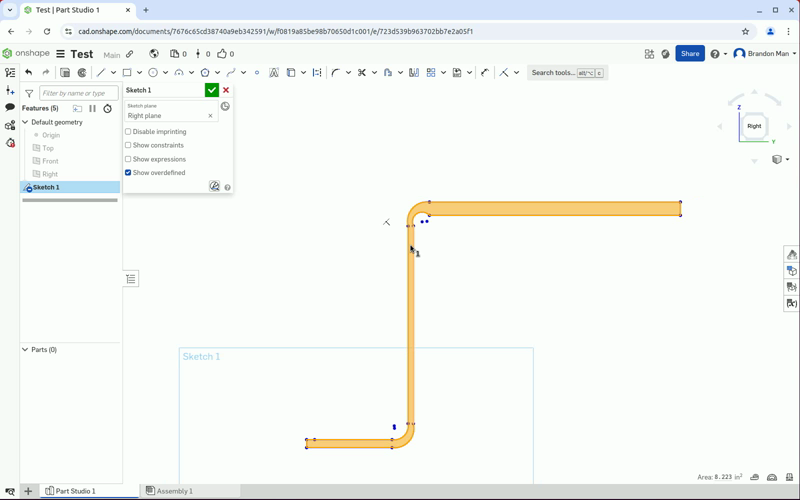
scroll(-6)
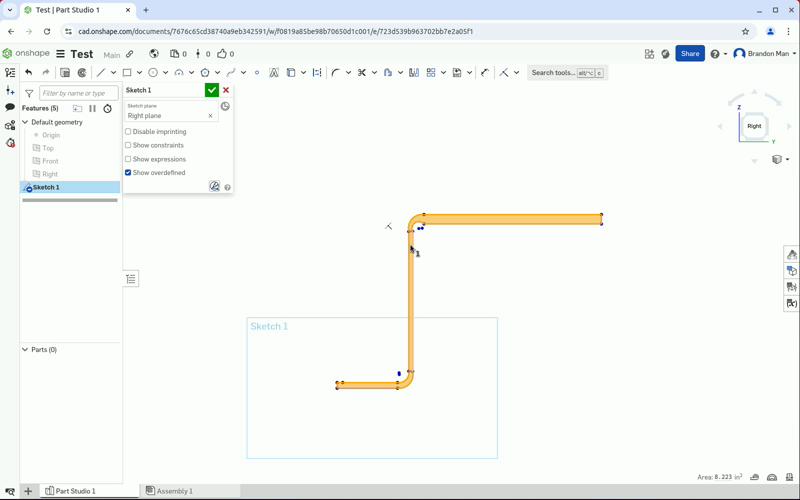
scroll(-6)
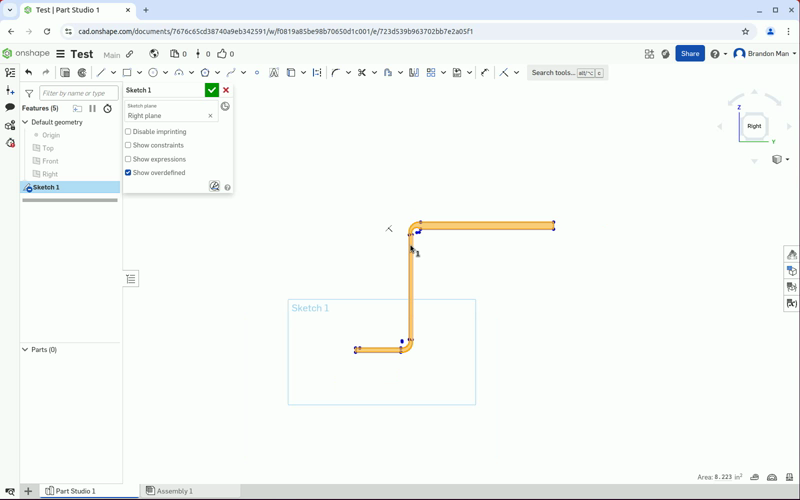
scroll(-6)
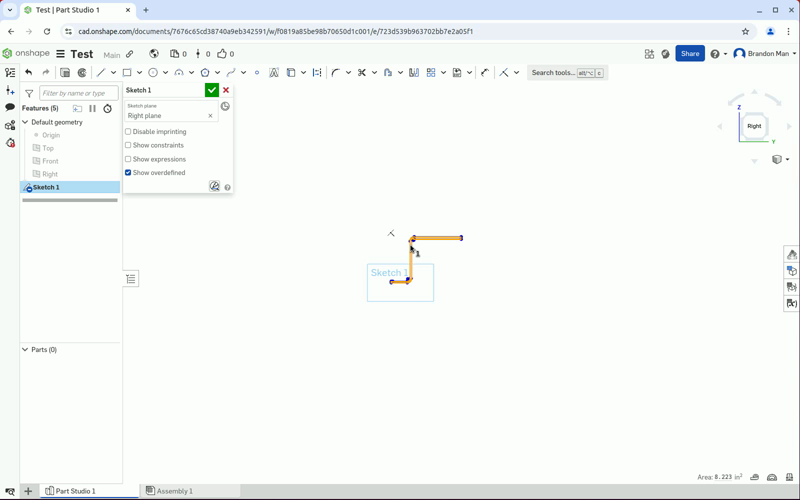
mouse_move(73, 352)
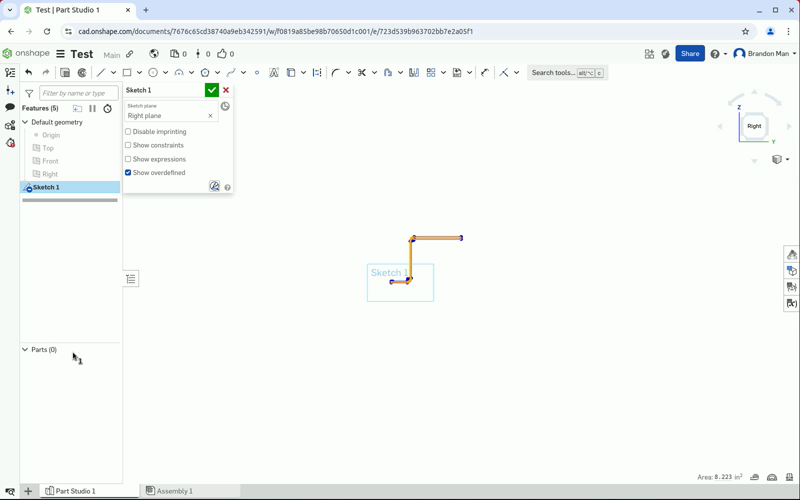
key(shift+y)
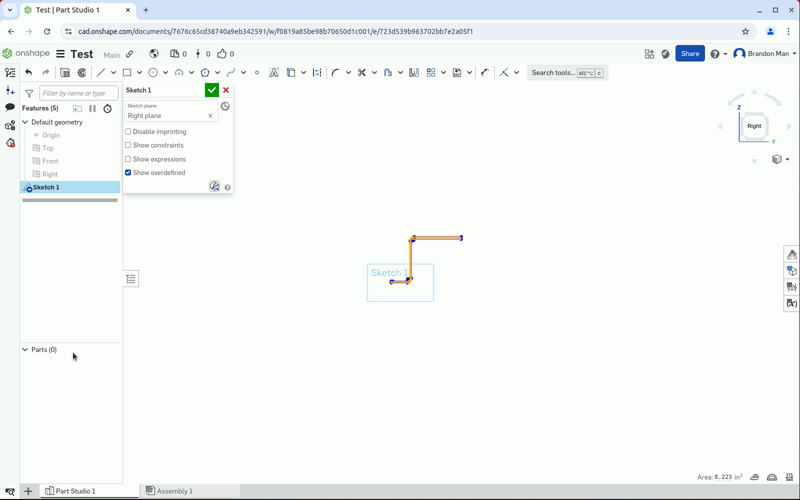
key(shift+e)
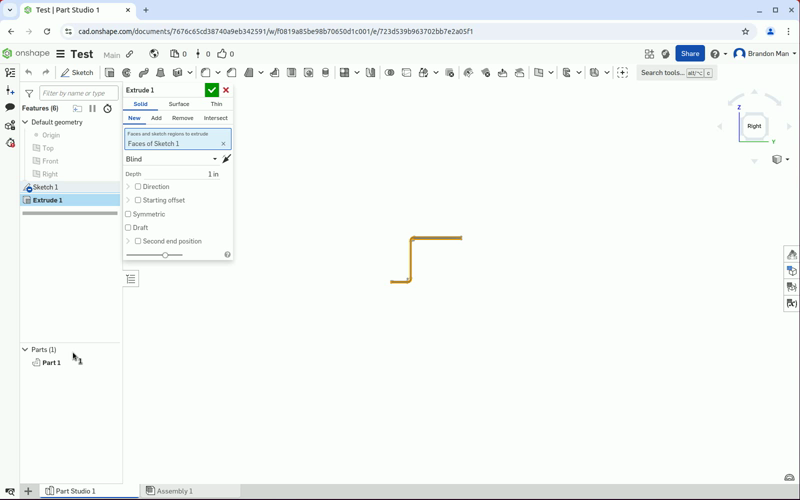
mouse_move(143, 106)
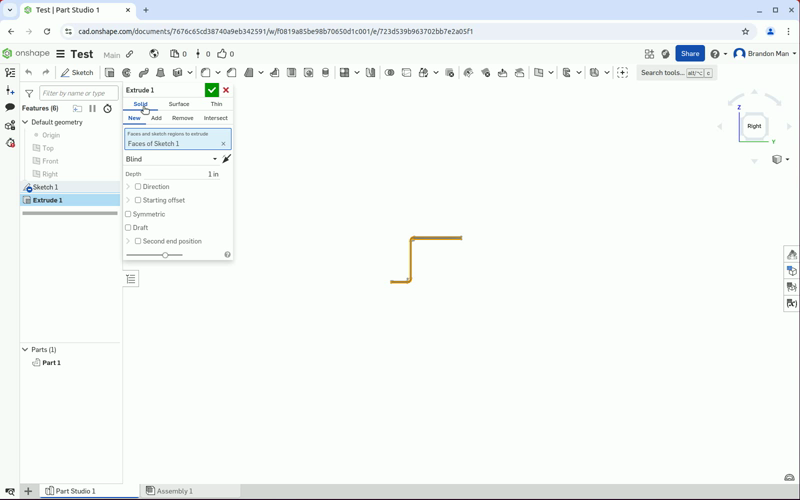
click(143, 106)
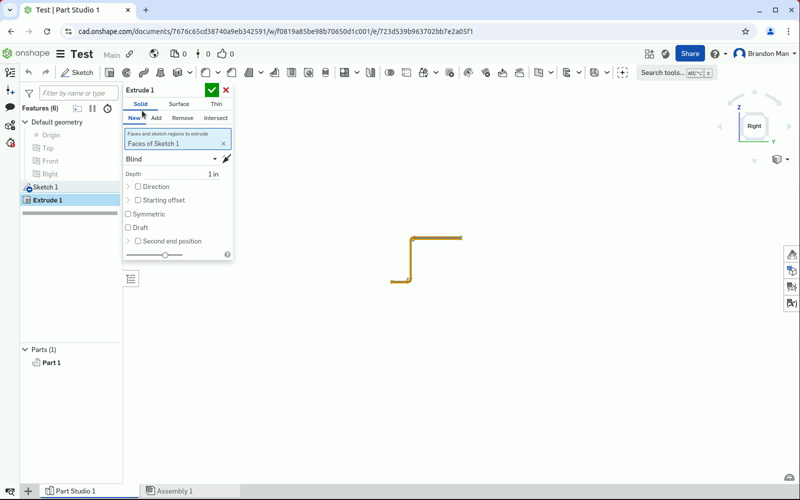
mouse_move(137, 120)
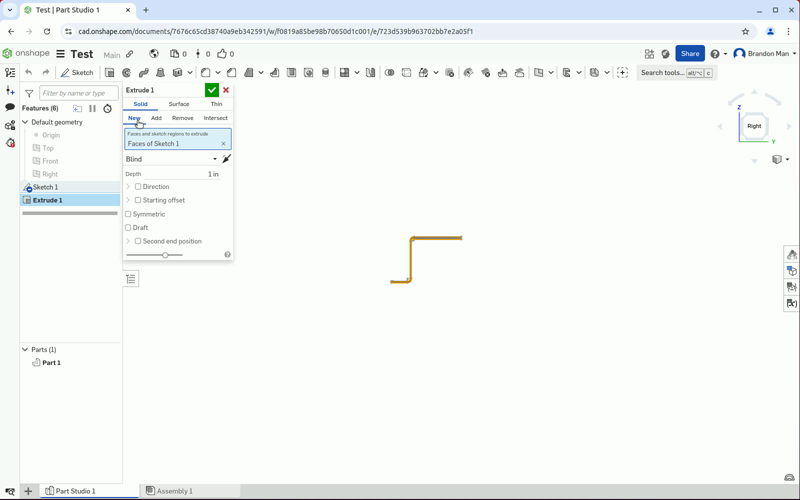
click(137, 120)
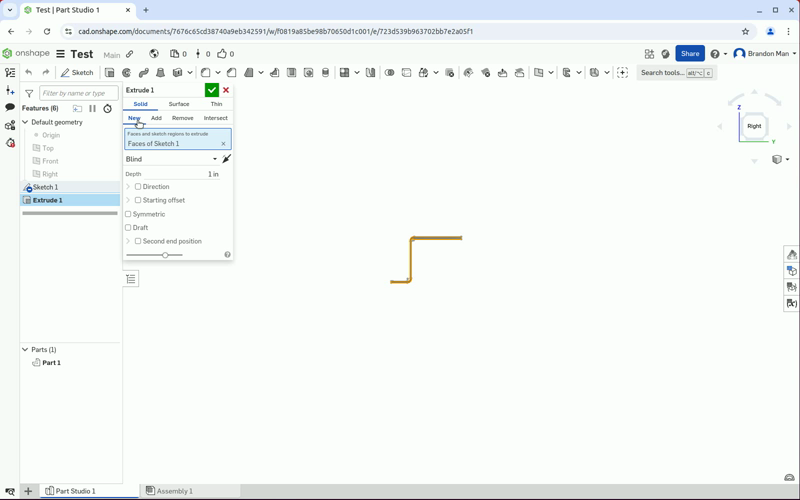
key(tab, 4)
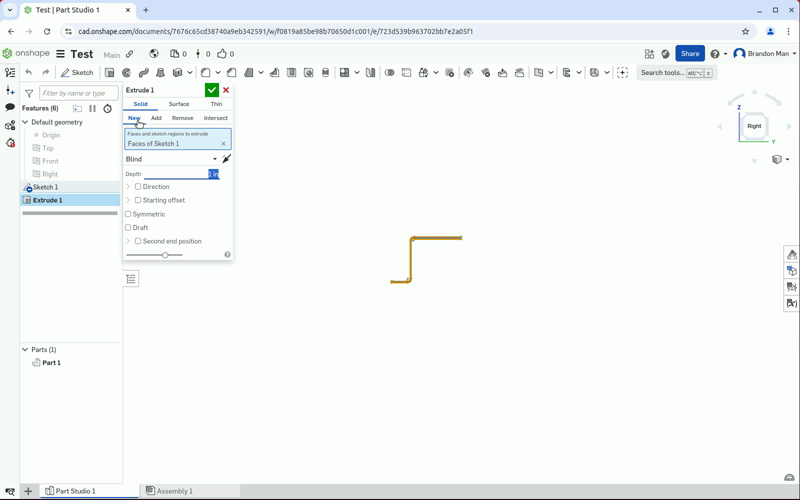
text(46.216)
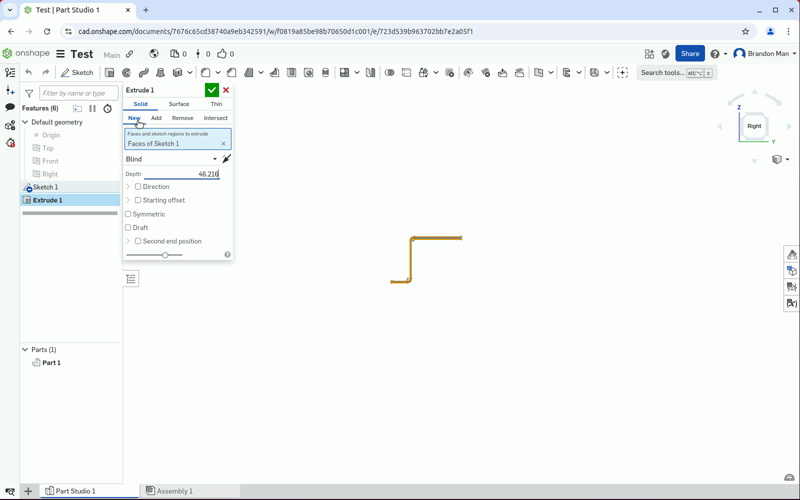
key(tab, 3)
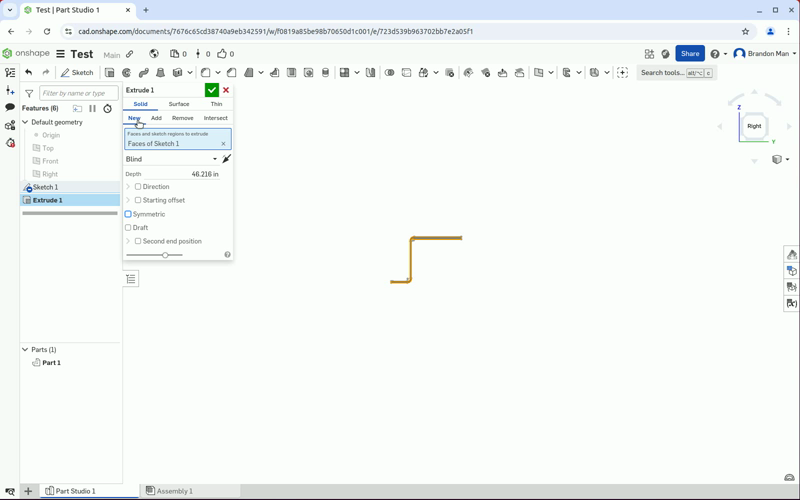
key(space)
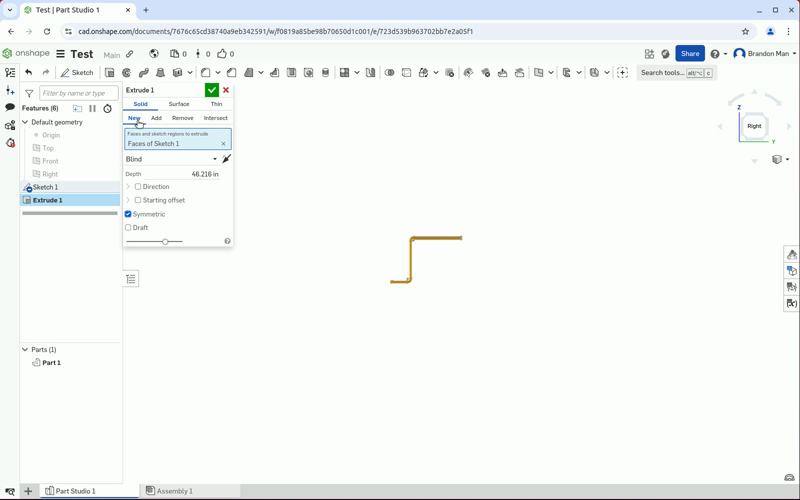
key(enter)
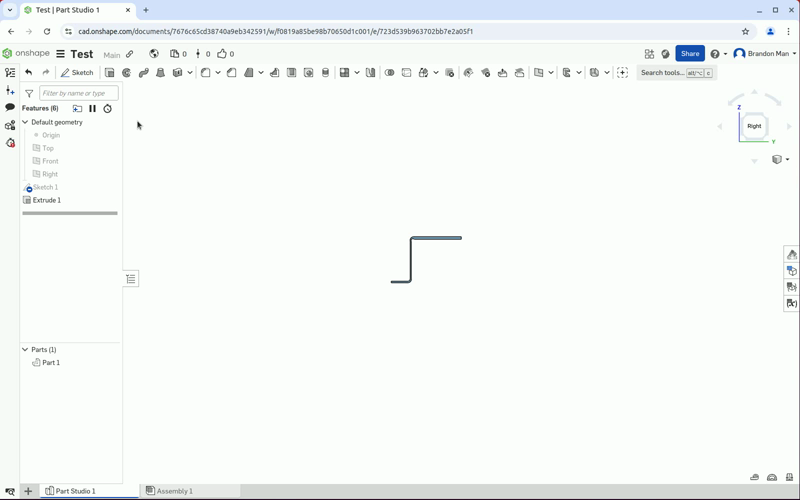
key(shift+h)
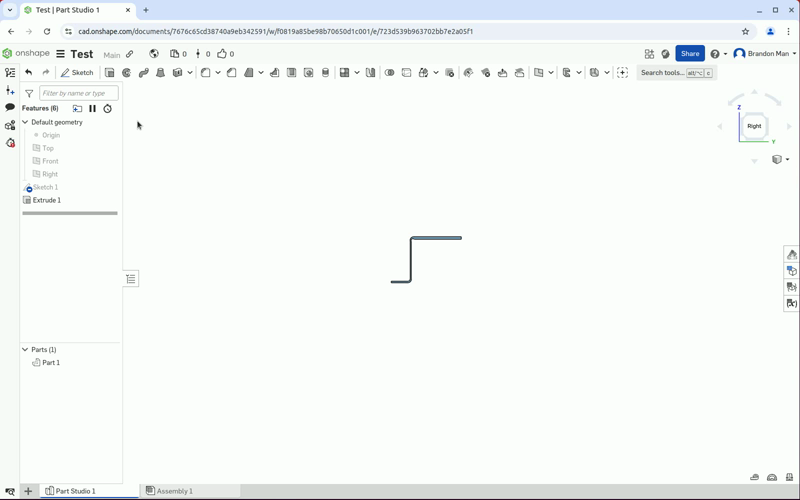
key(shift+h)
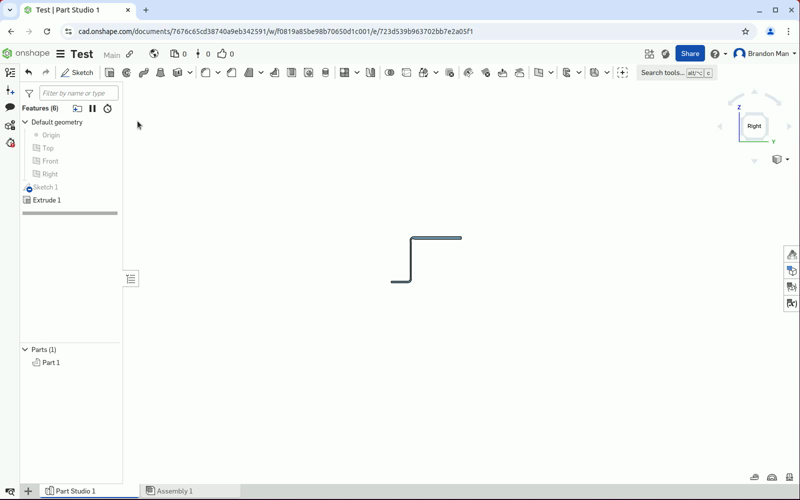
mouse_move(73, 189)
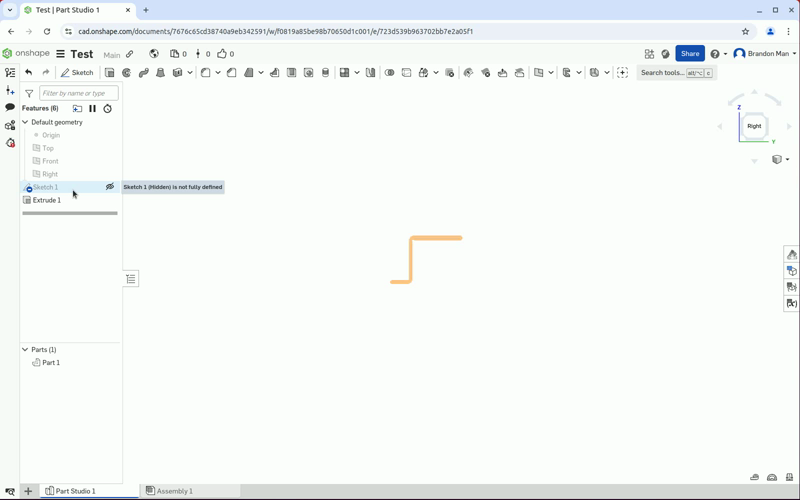
click(73, 189)
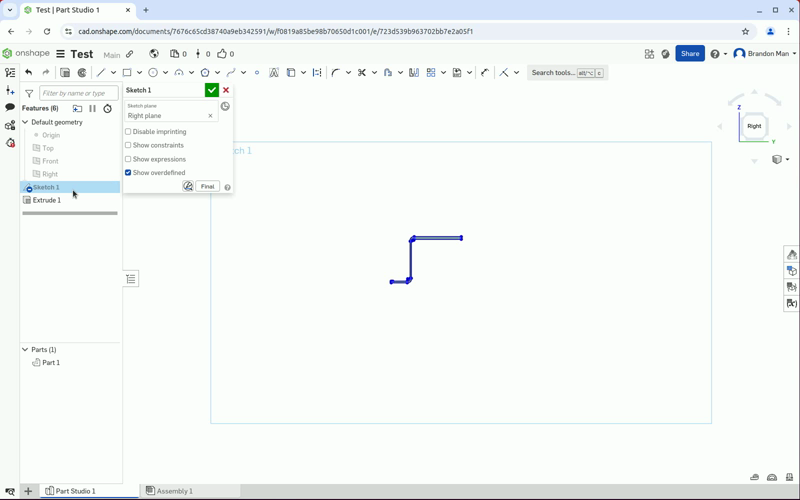
mouse_move(229, 92)
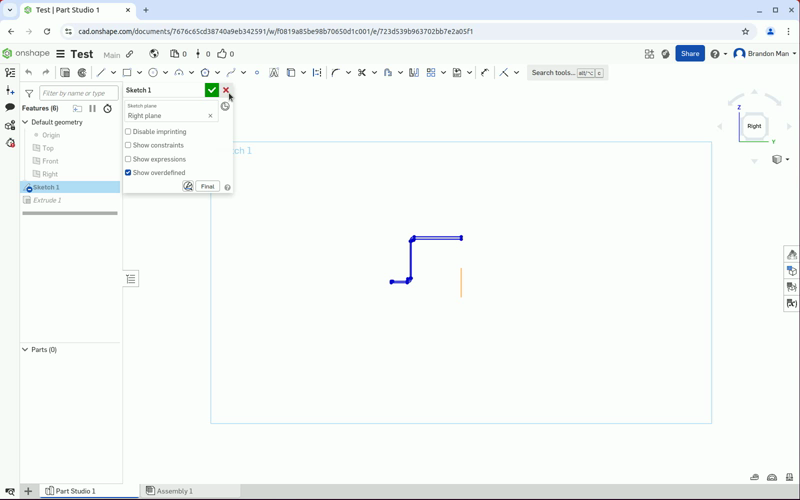
click(229, 92)
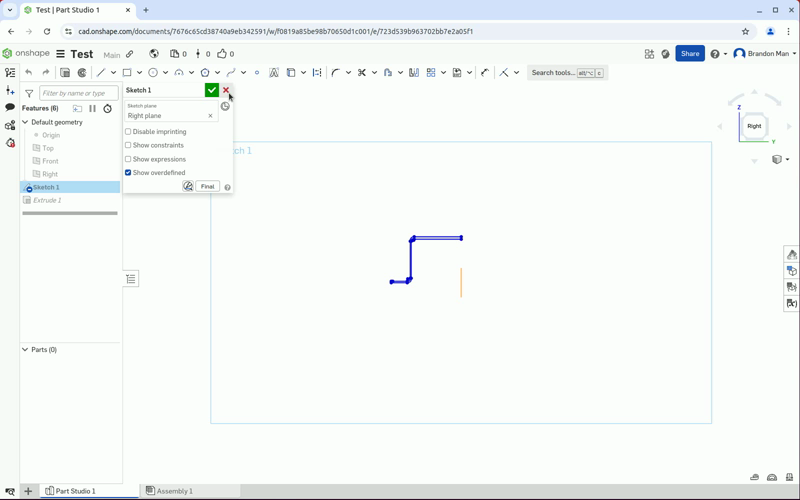
key(shift+s)
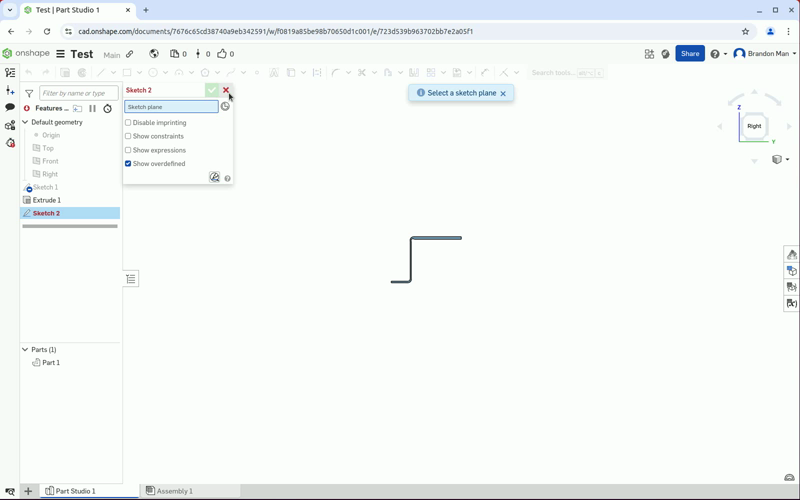
mouse_move(73, 176)
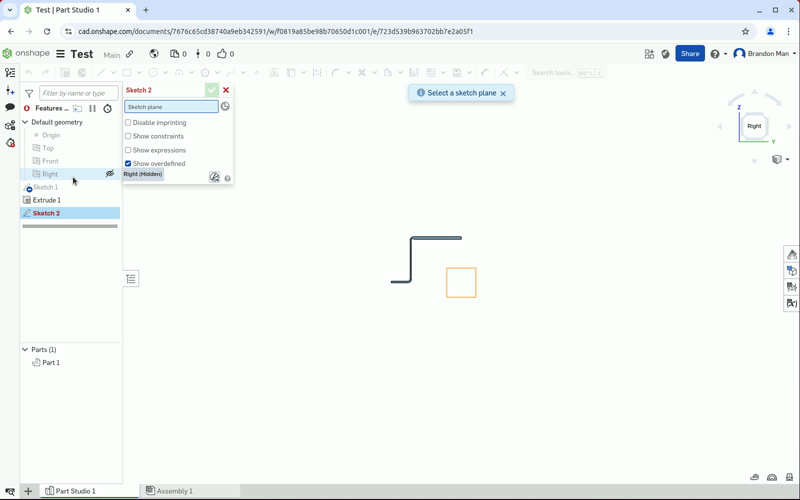
click(73, 176)
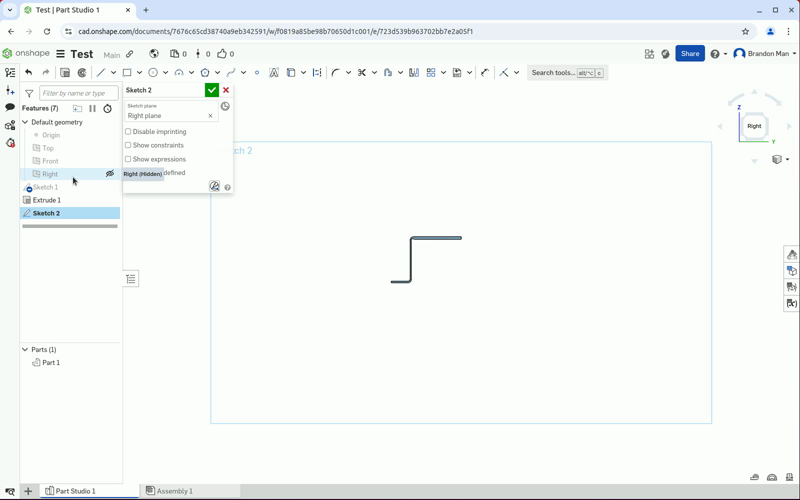
mouse_move(73, 352)
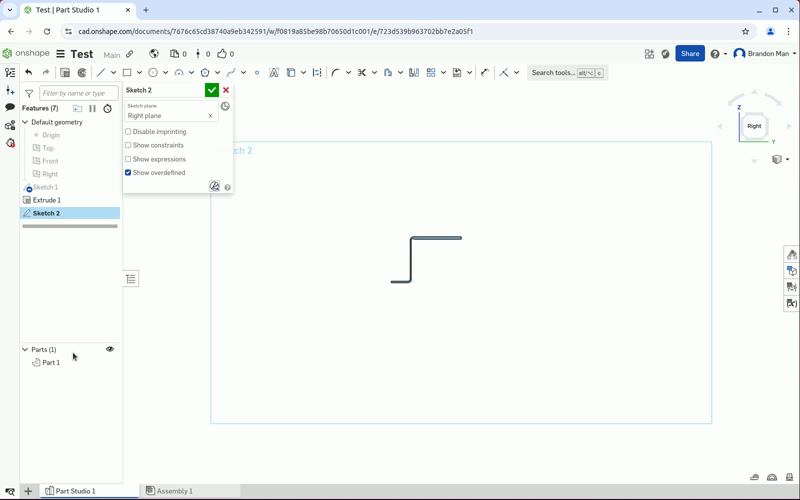
key(y)
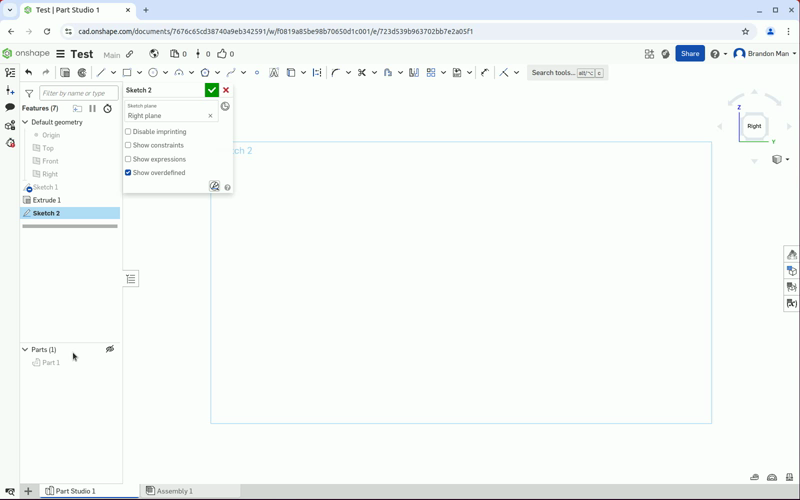
key(l)
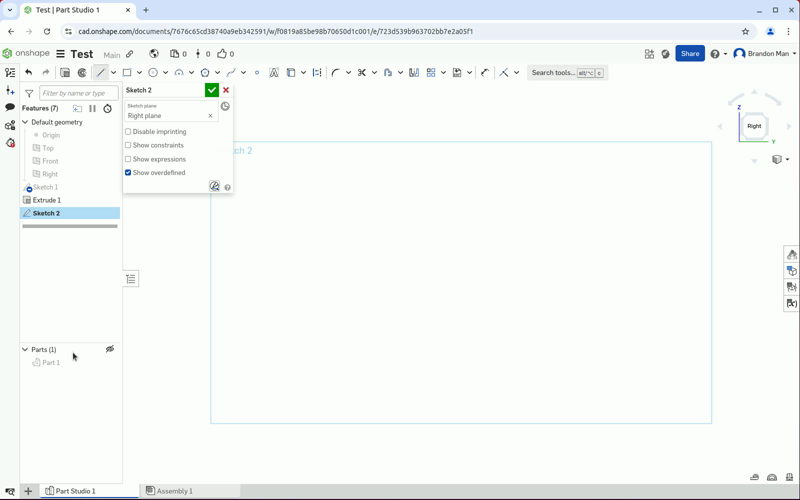
key_down(shift)
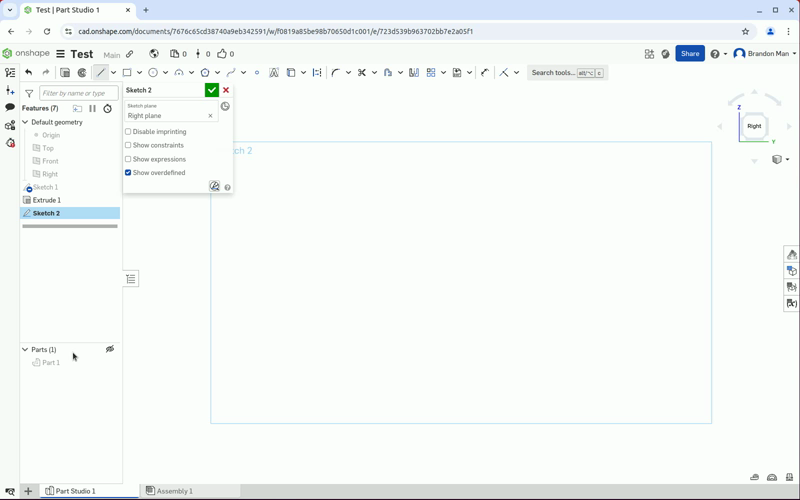
mouse_move(460, 239)
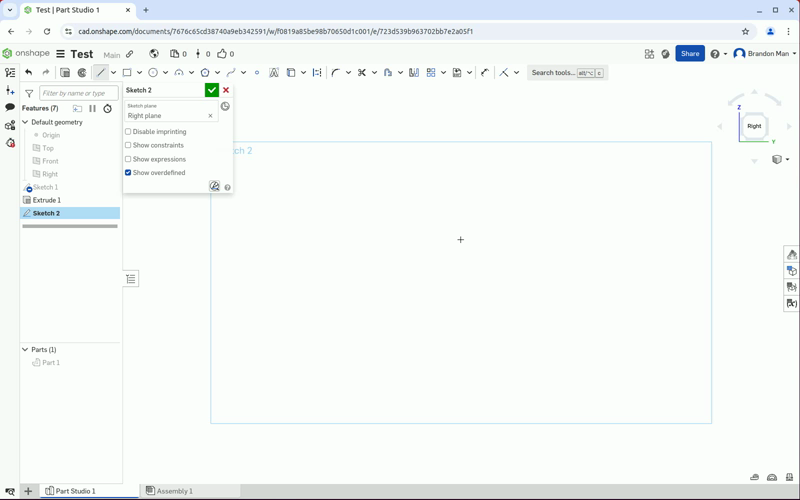
click(460, 239)
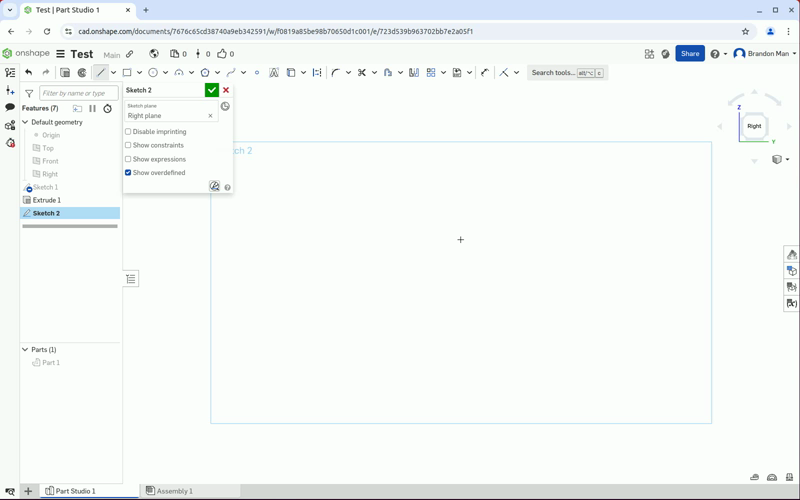
key_up(shift)
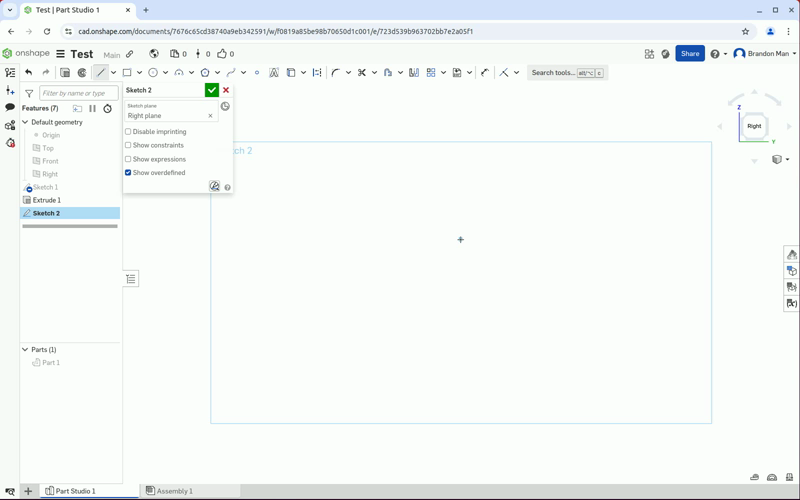
key_down(shift)
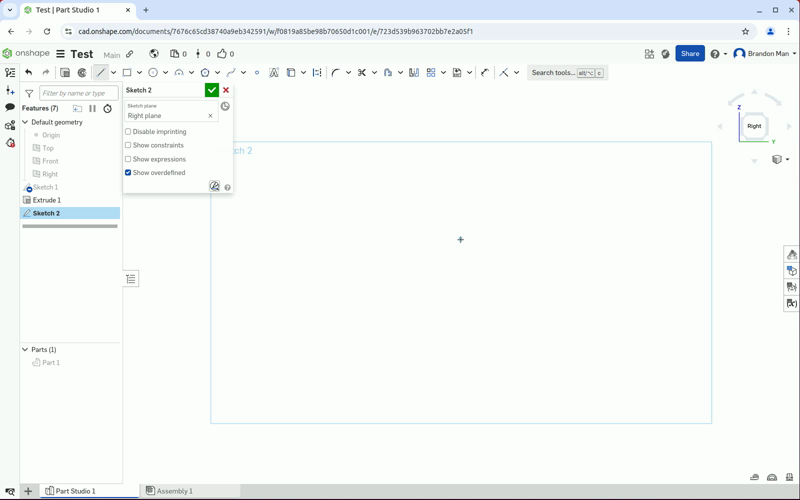
mouse_move(490, 239)
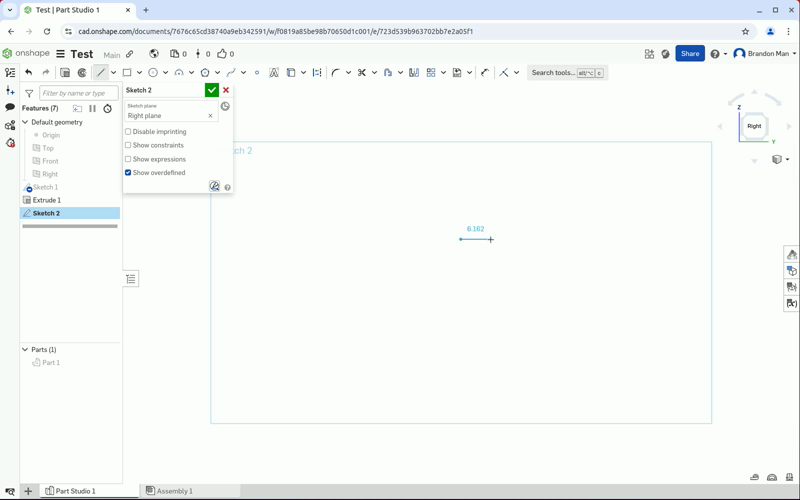
mouse_move(507, 239)
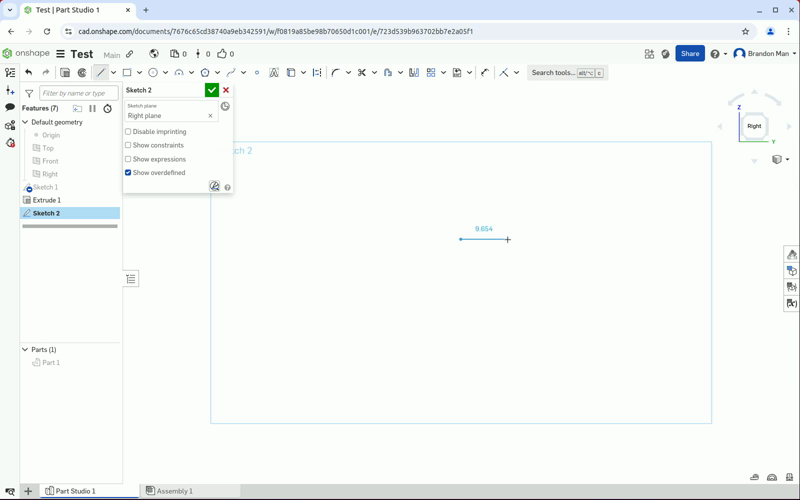
click(507, 239)
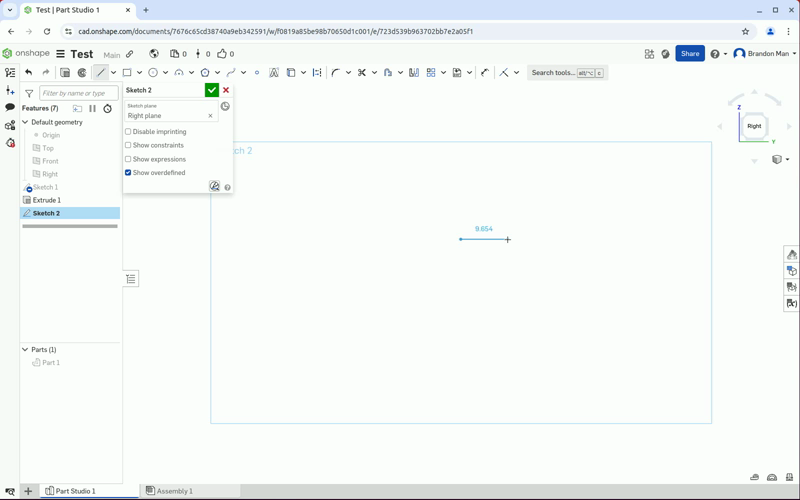
key_up(shift)
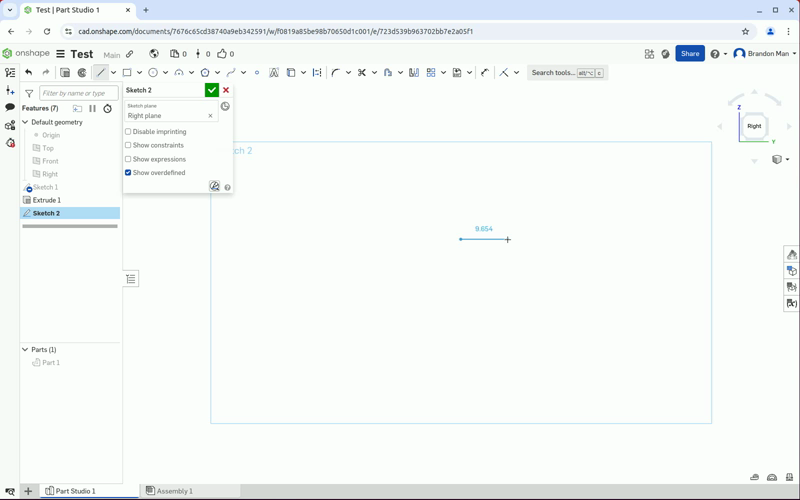
key(esc)
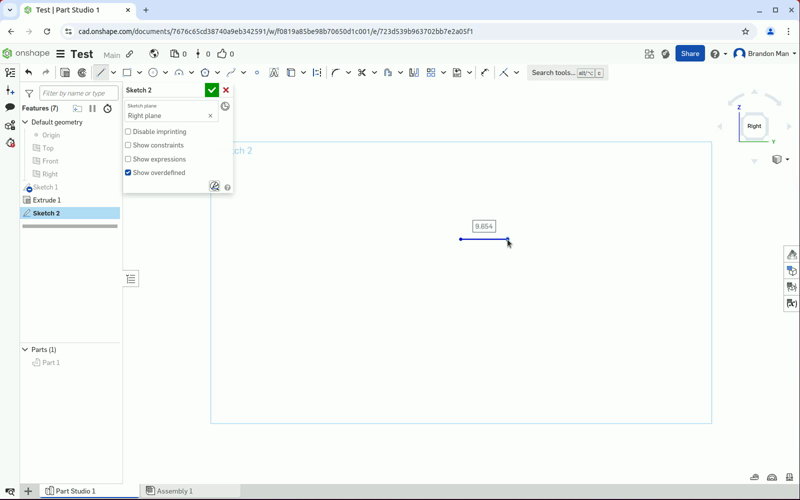
key(a)
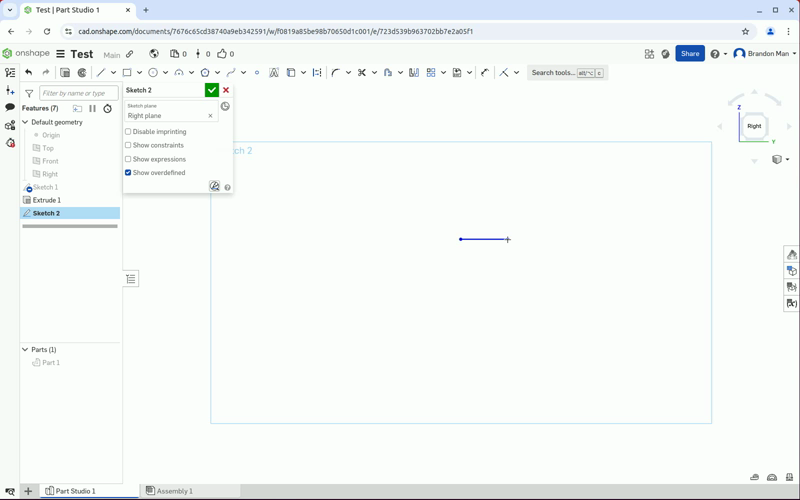
mouse_move(507, 239)
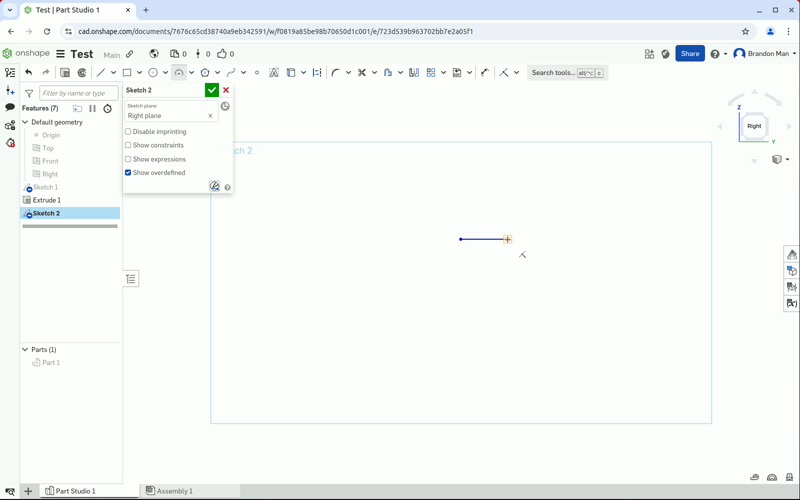
click(507, 239)
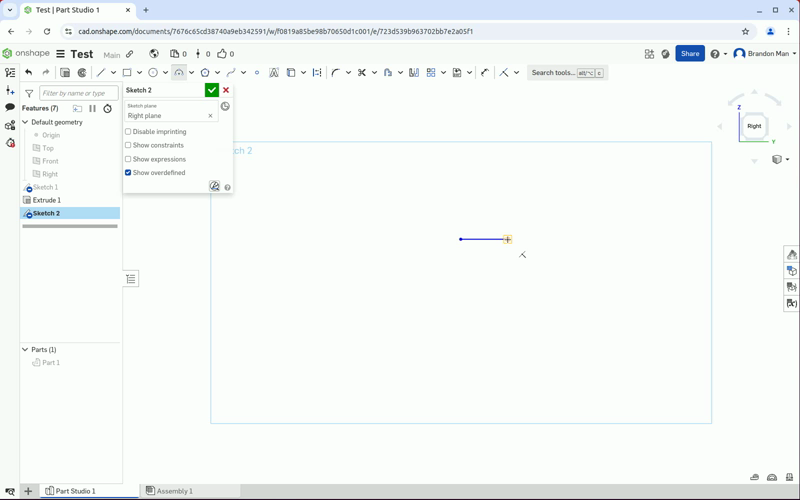
key_down(shift)
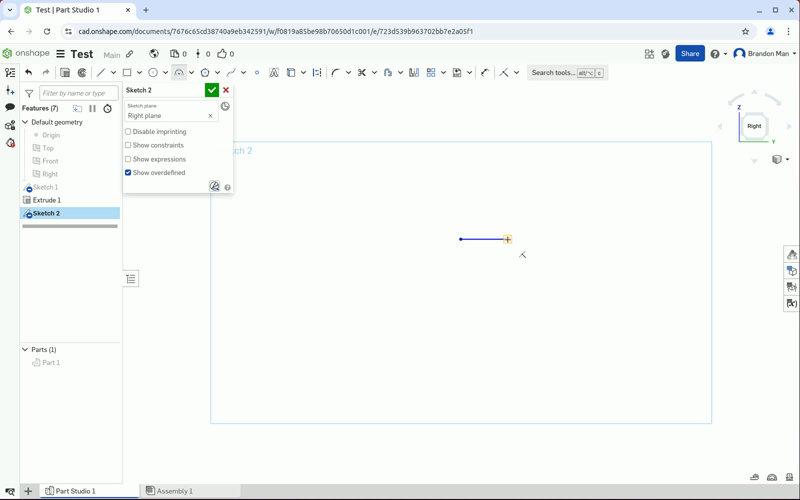
mouse_move(510, 241)
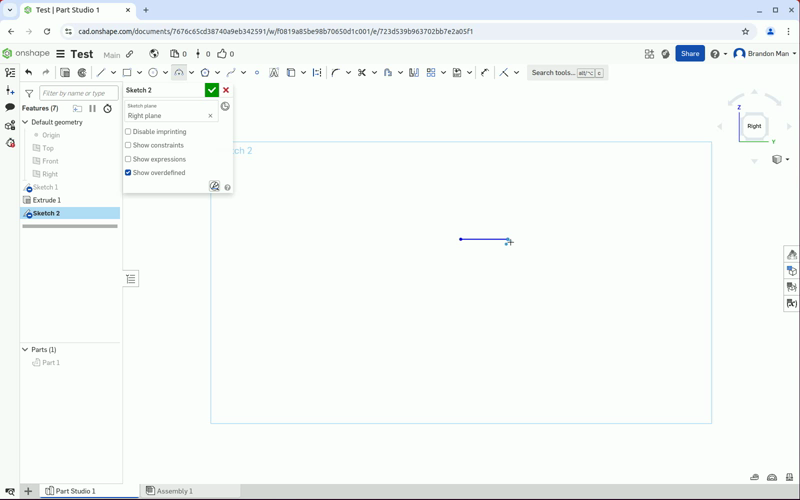
scroll(6)
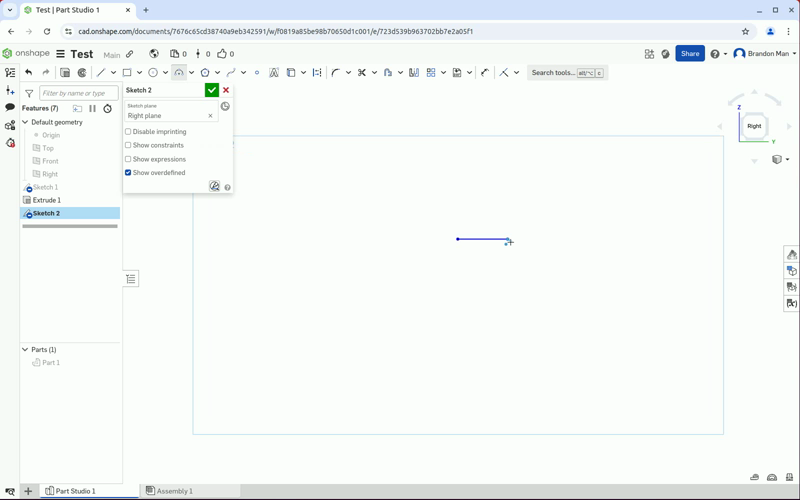
scroll(6)
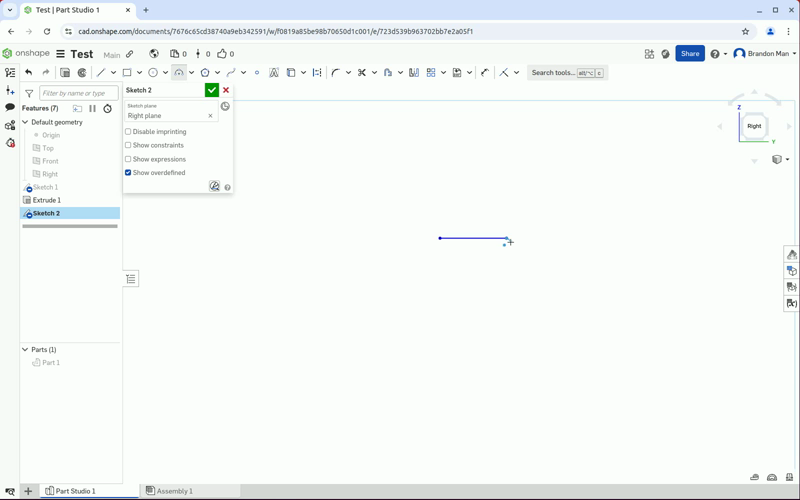
scroll(6)
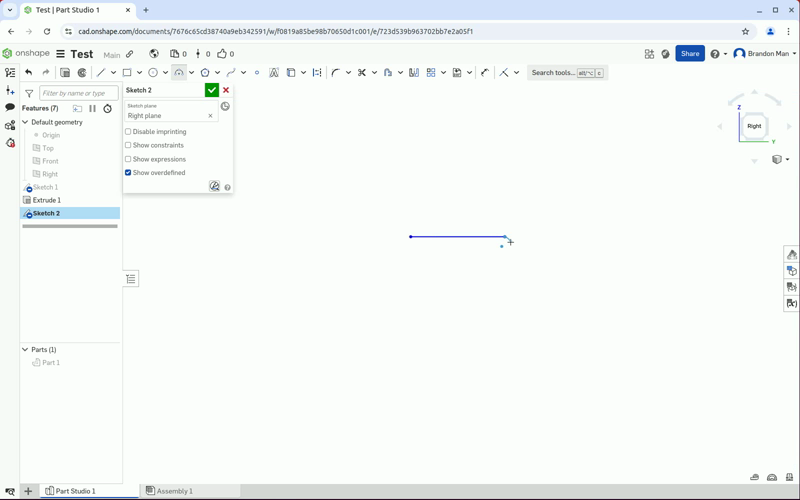
scroll(6)
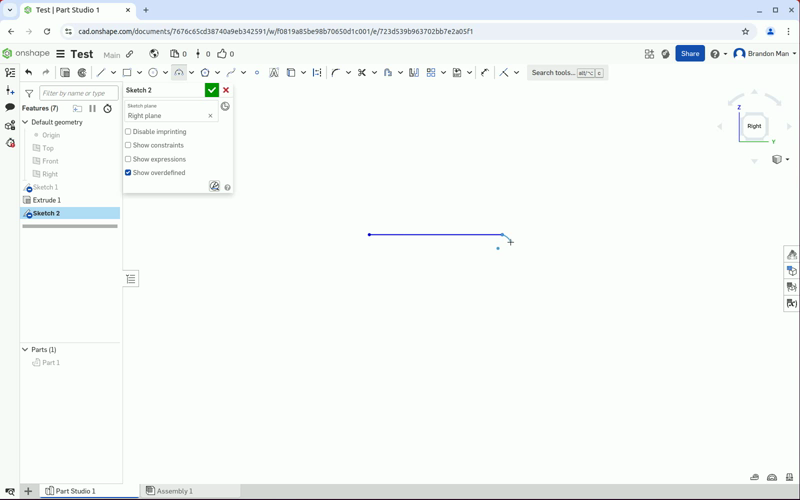
scroll(6)
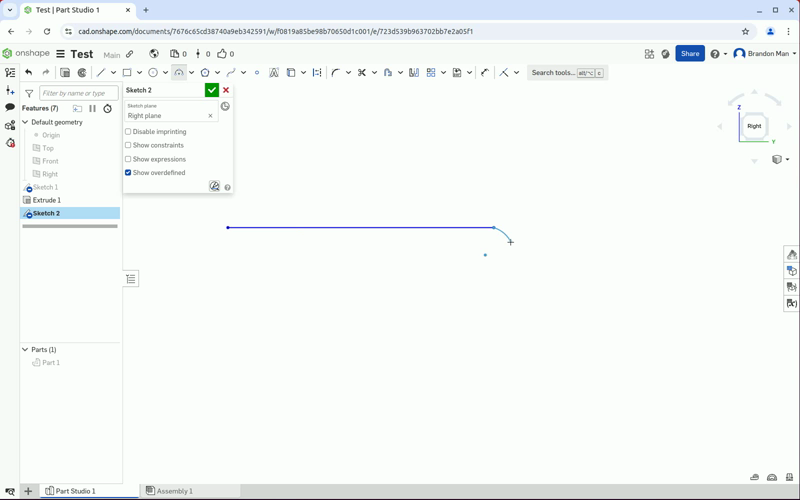
scroll(6)
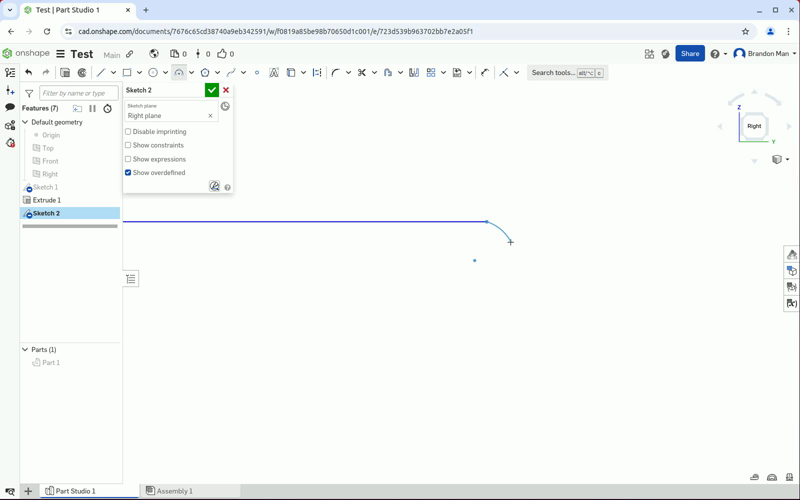
scroll(6)
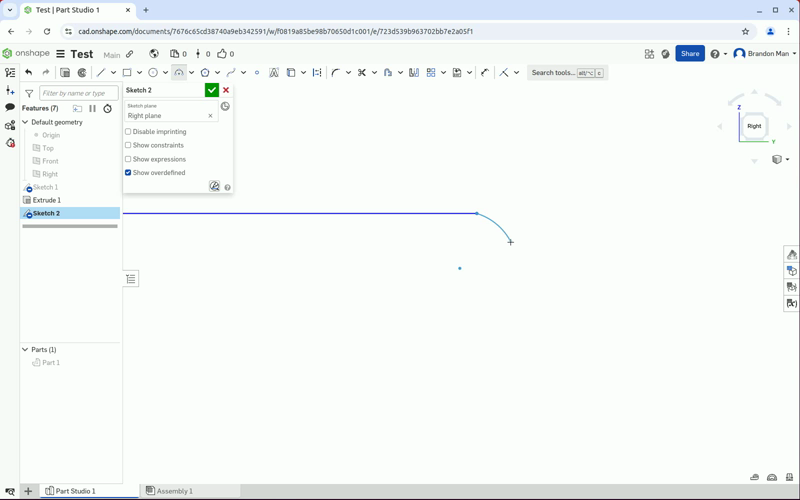
click(510, 241)
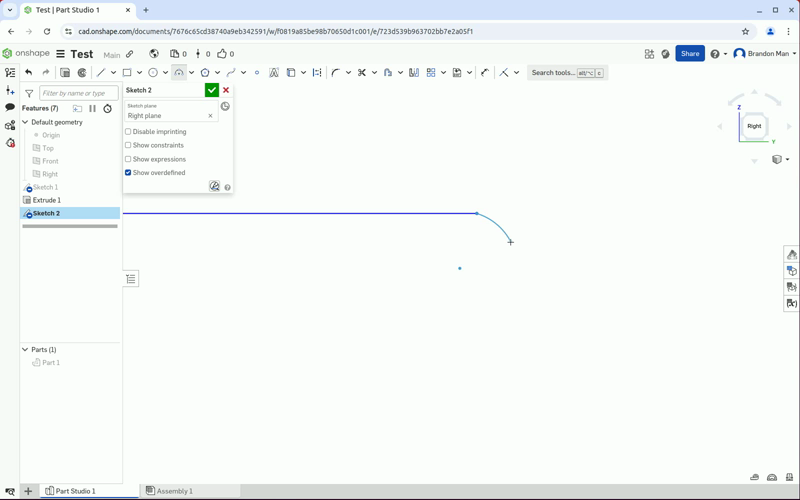
scroll(-6)
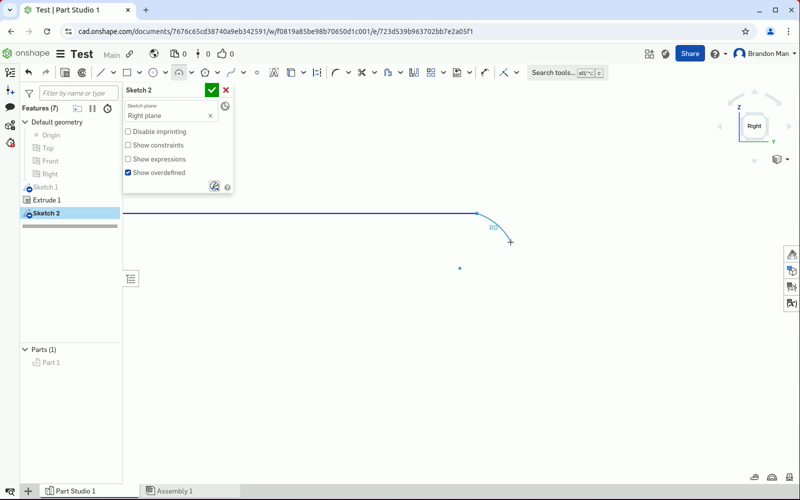
scroll(-6)
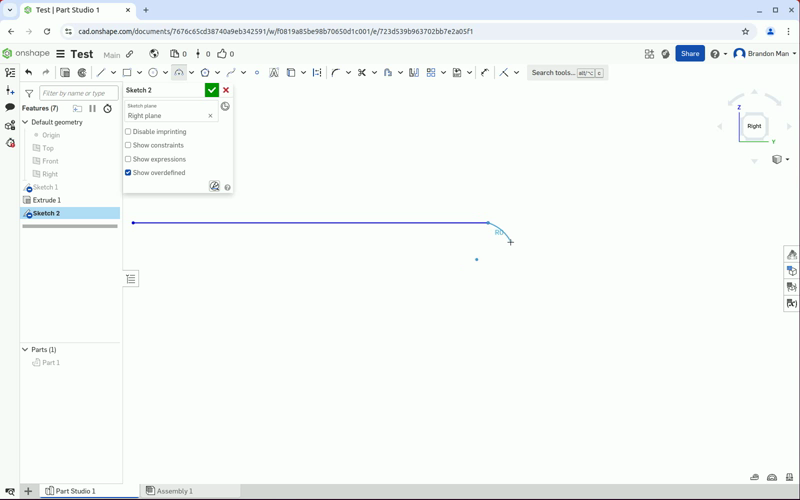
scroll(-6)
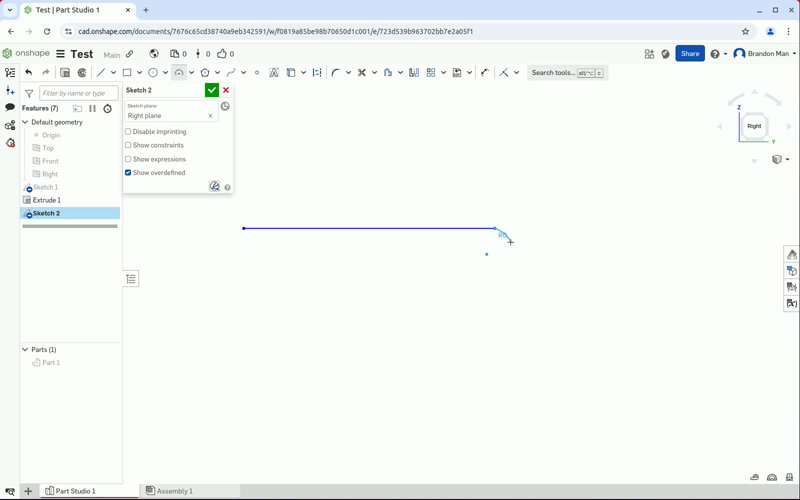
scroll(-6)
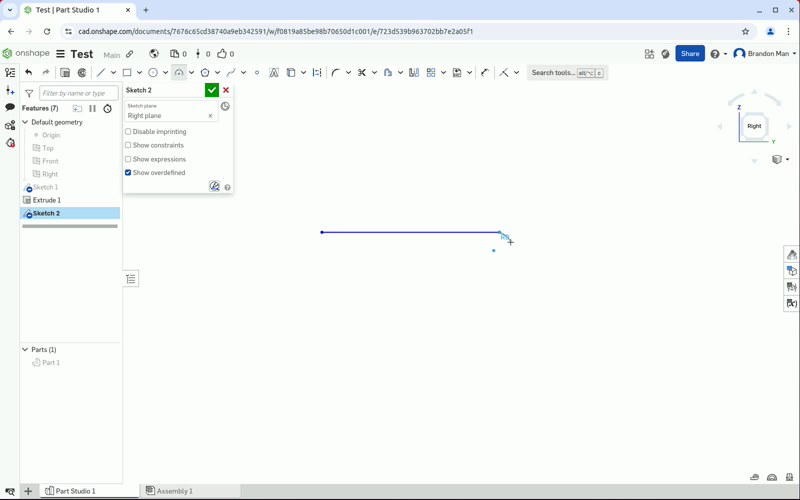
scroll(-6)
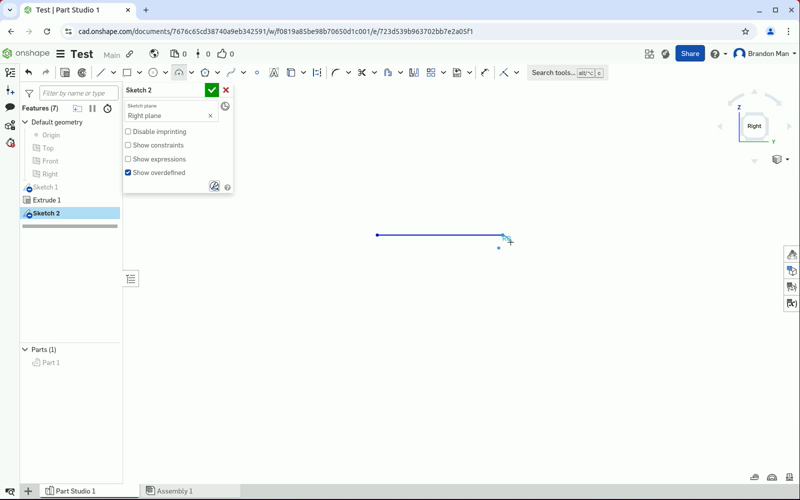
scroll(-6)
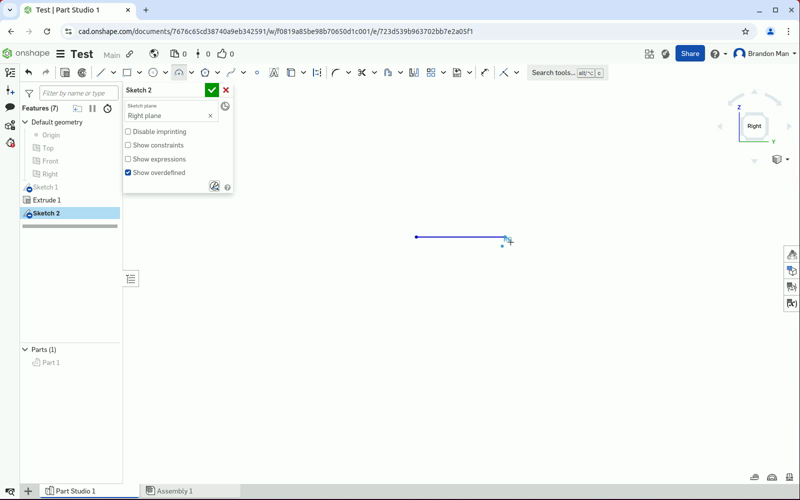
scroll(-6)
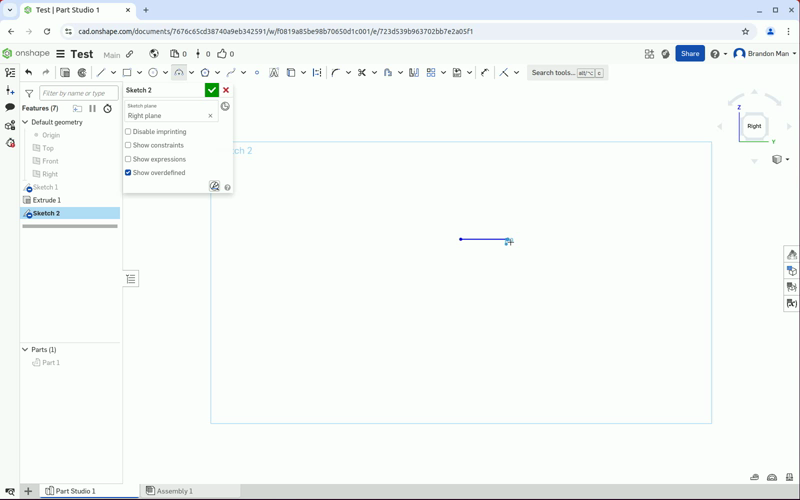
mouse_move(509, 240)
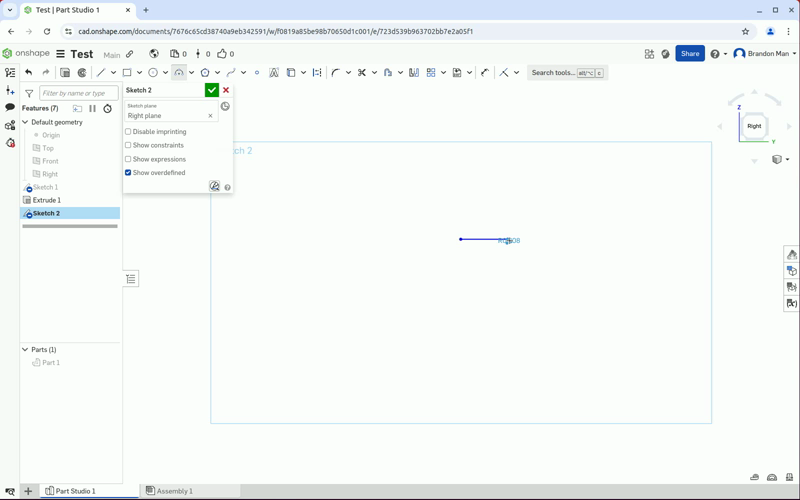
scroll(6)
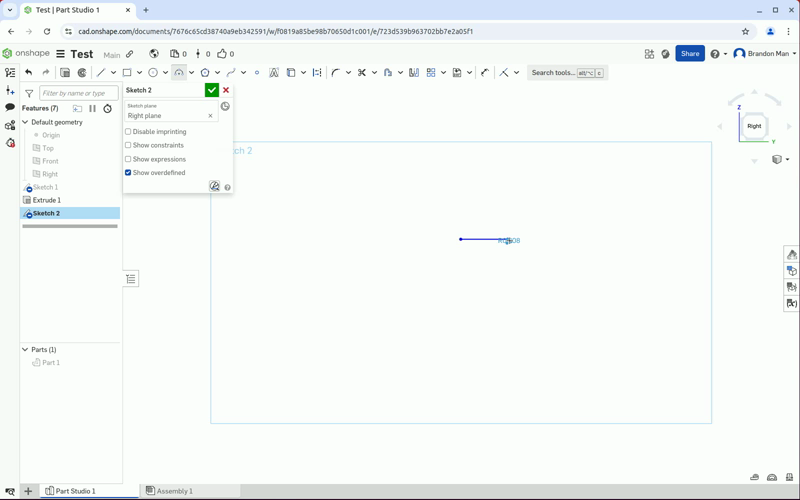
scroll(6)
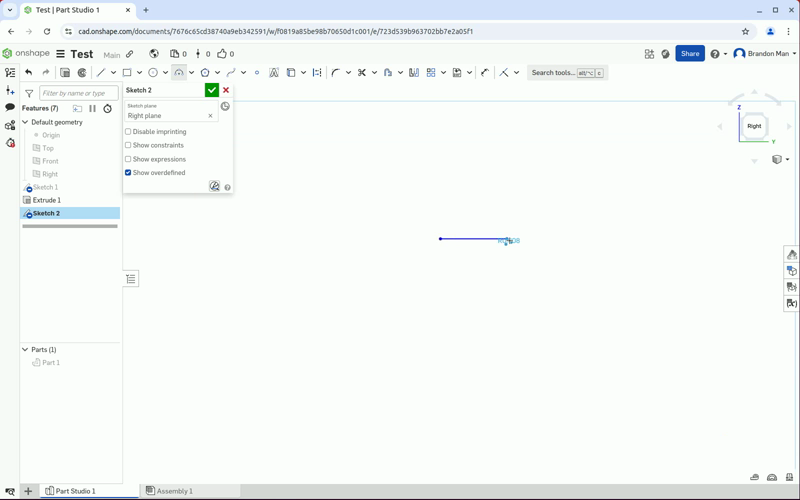
scroll(6)
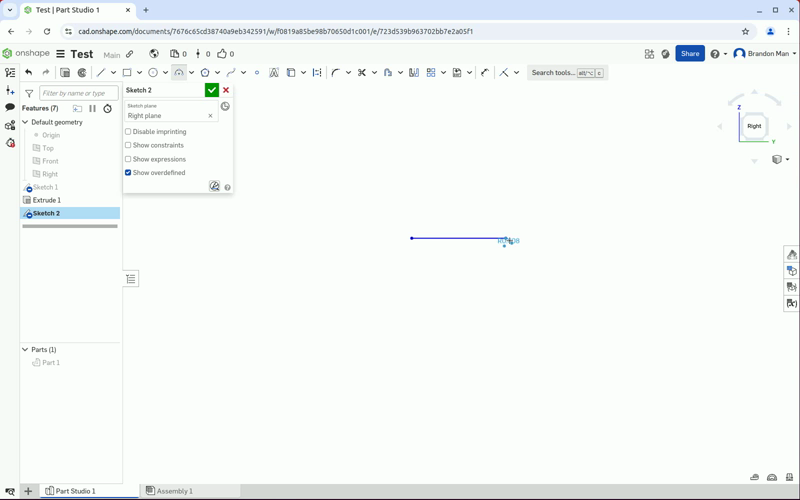
scroll(6)
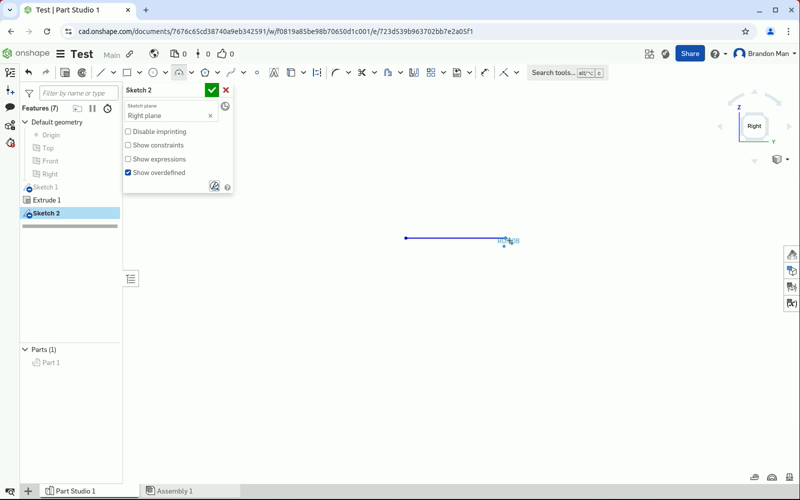
scroll(6)
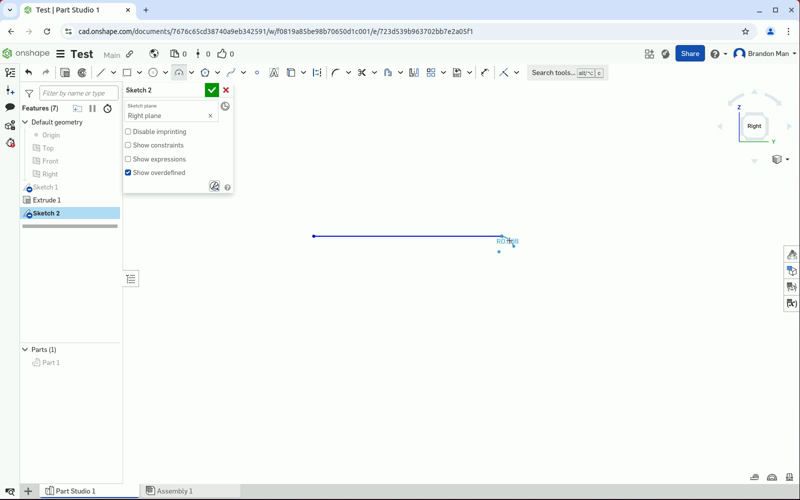
scroll(6)
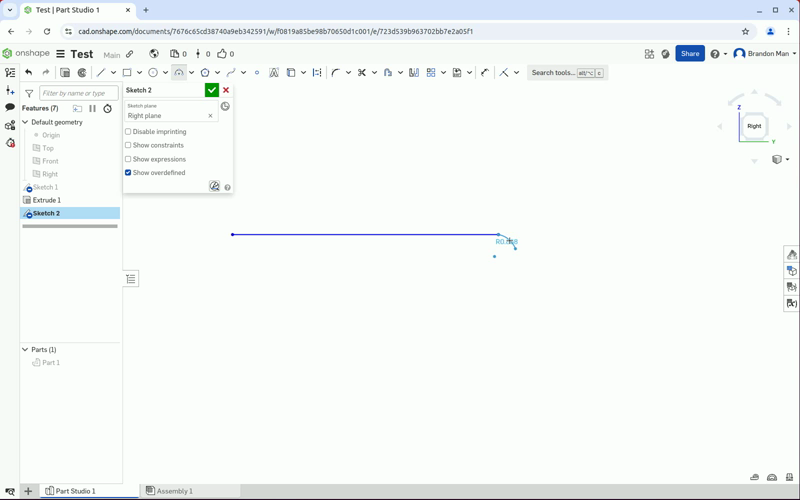
scroll(6)
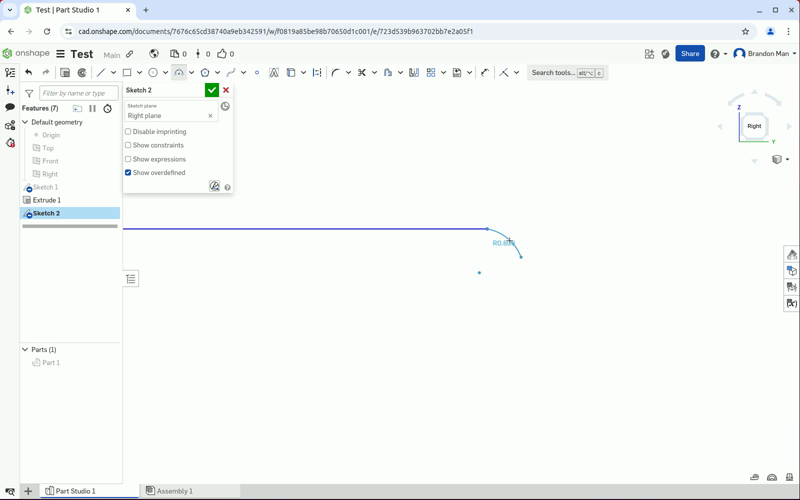
click(509, 240)
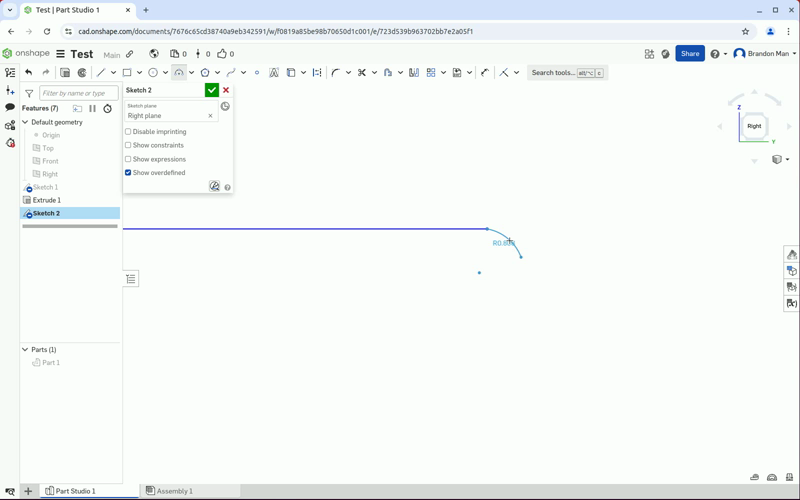
scroll(-6)
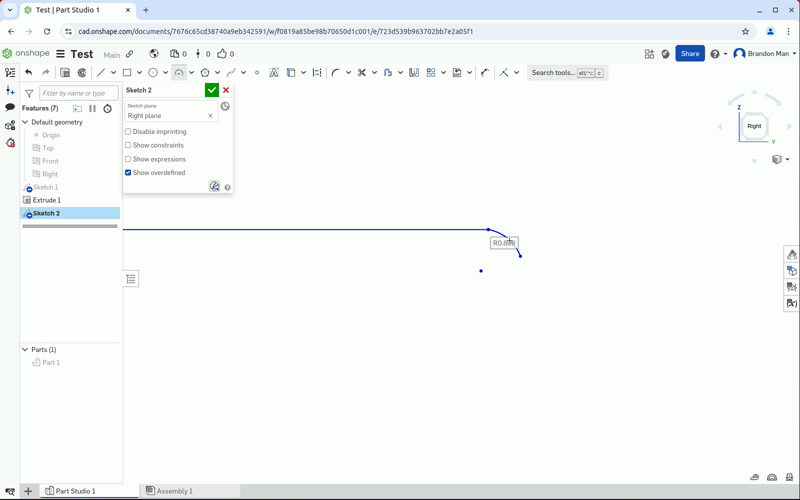
scroll(-6)
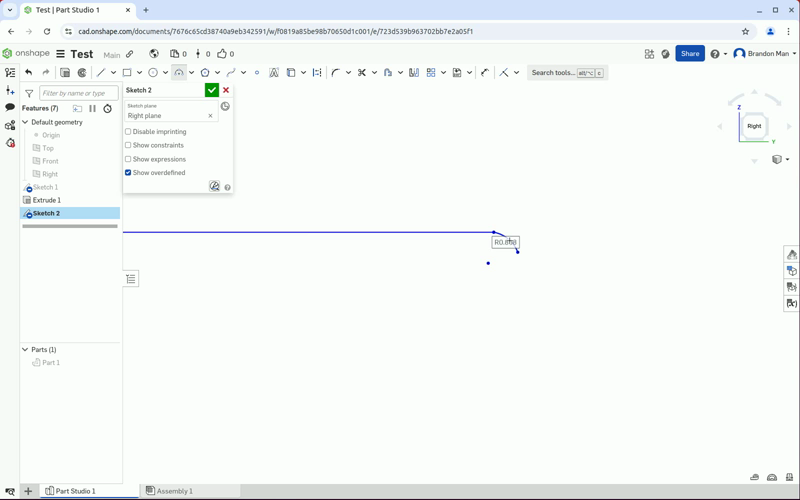
scroll(-6)
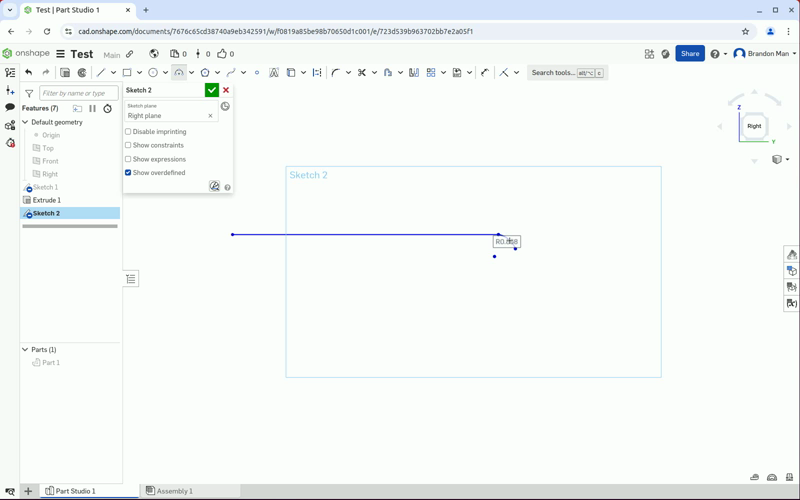
scroll(-6)
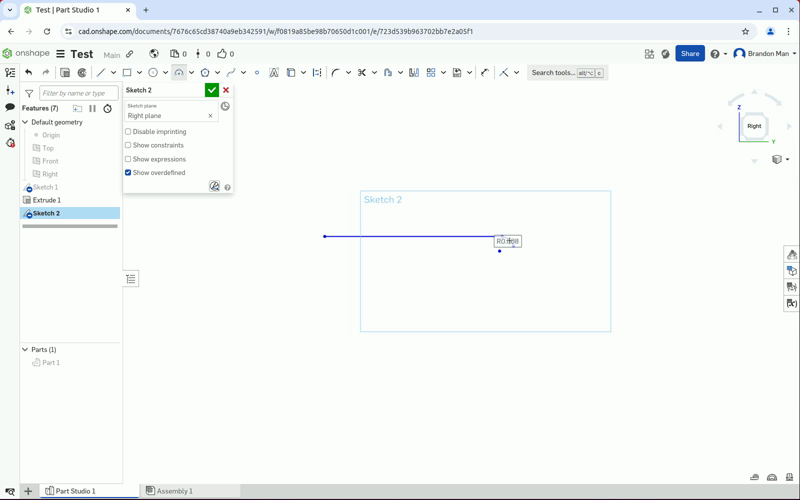
scroll(-6)
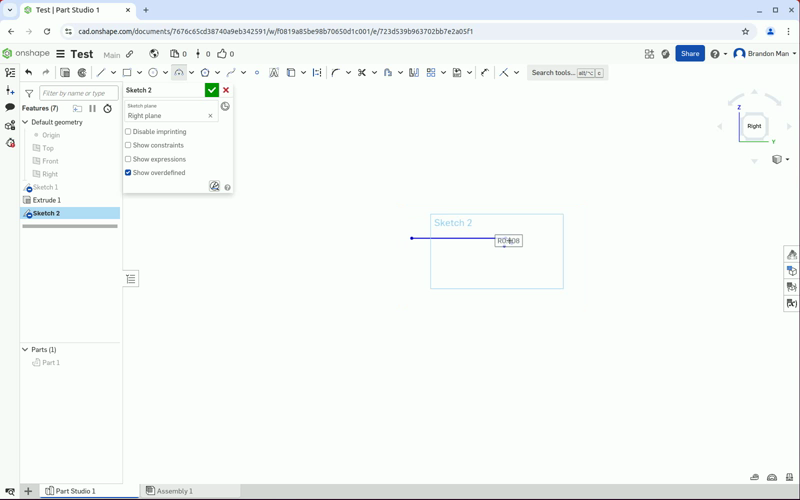
scroll(-6)
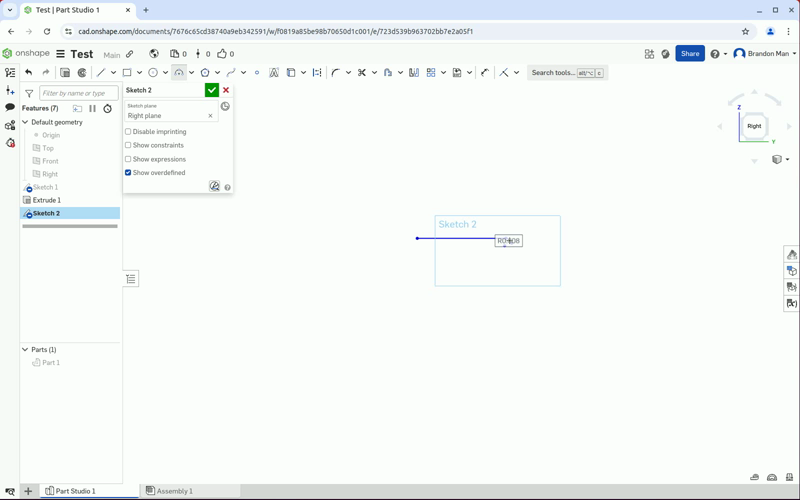
scroll(-6)
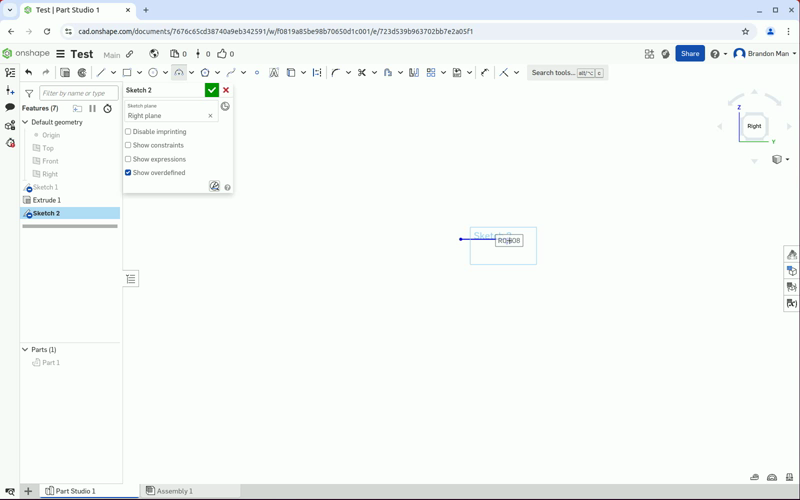
key_up(shift)
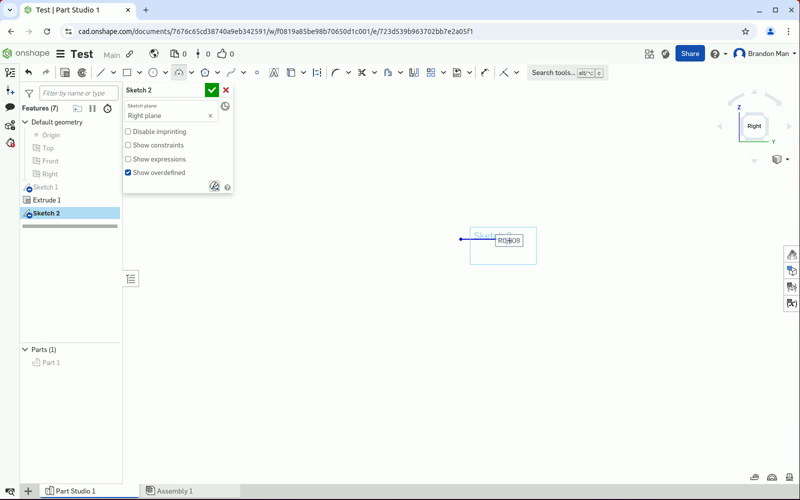
key(esc)
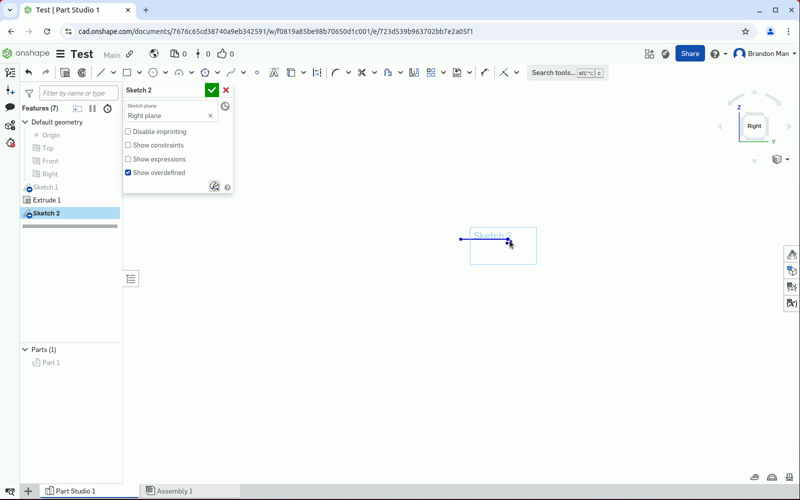
key(l)
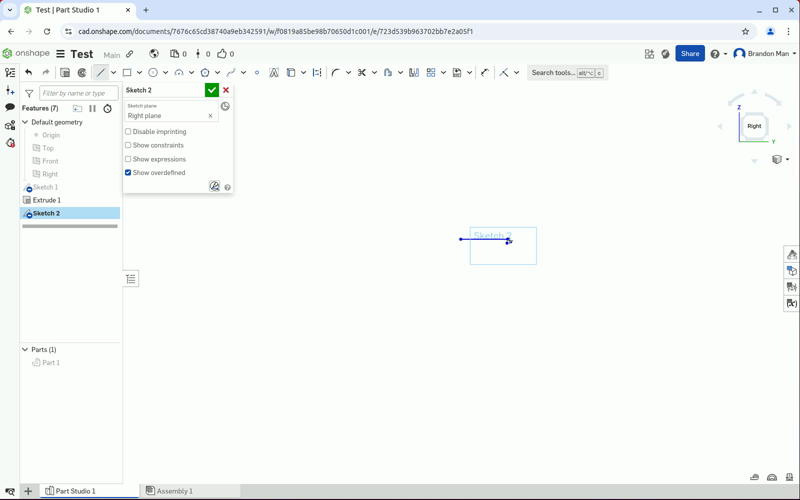
mouse_move(510, 241)
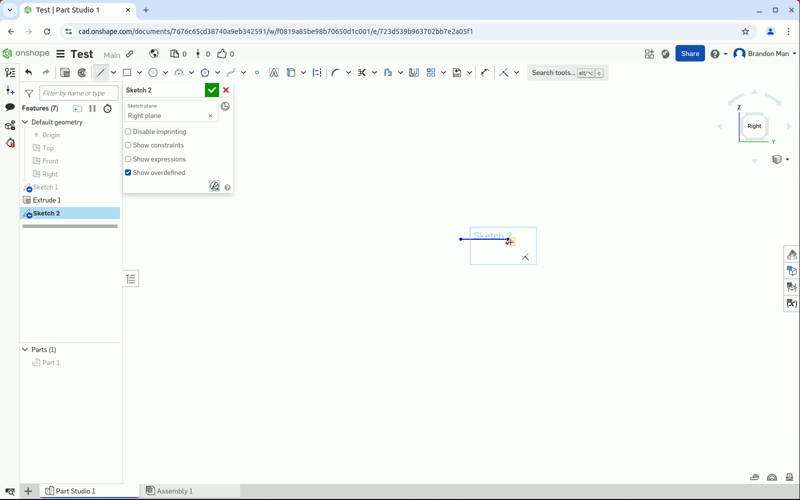
scroll(6)
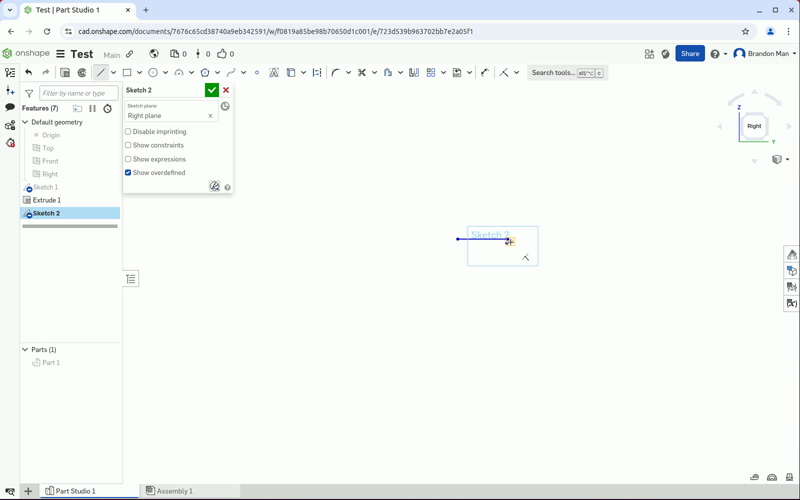
scroll(6)
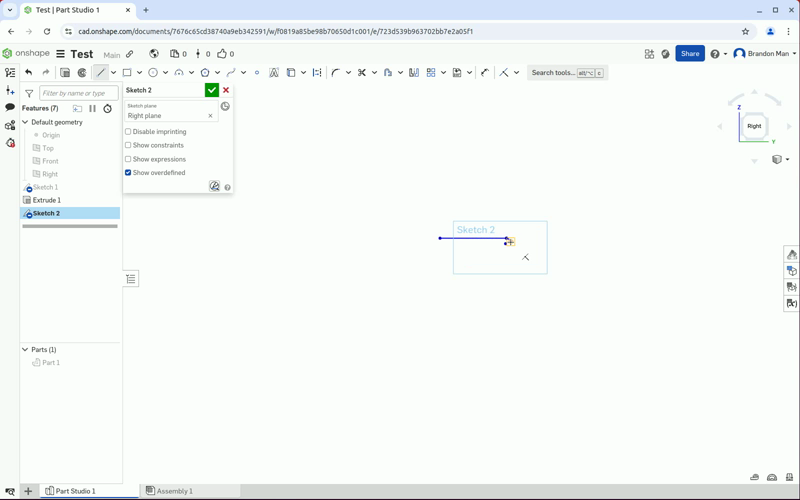
scroll(6)
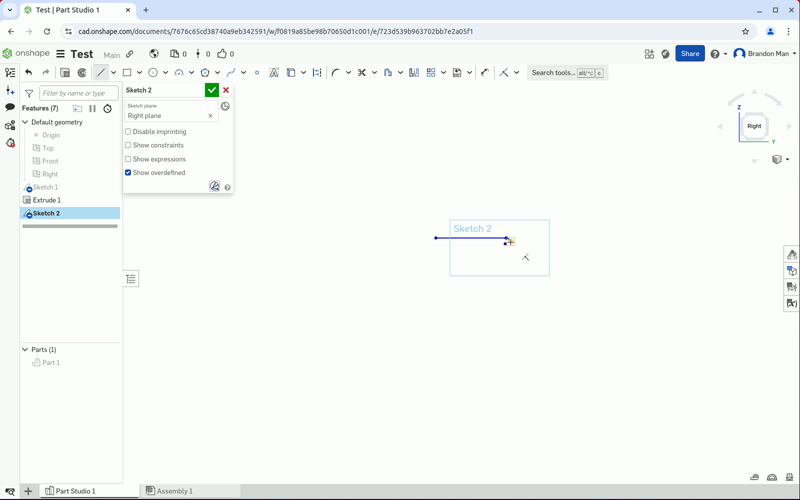
scroll(6)
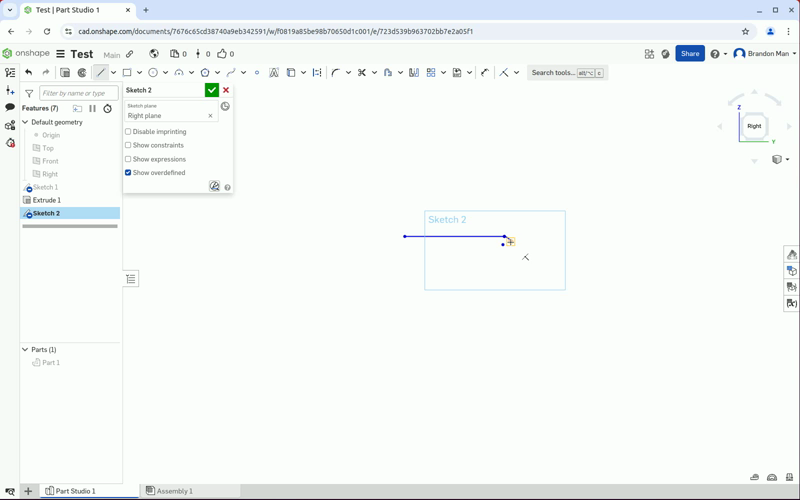
scroll(6)
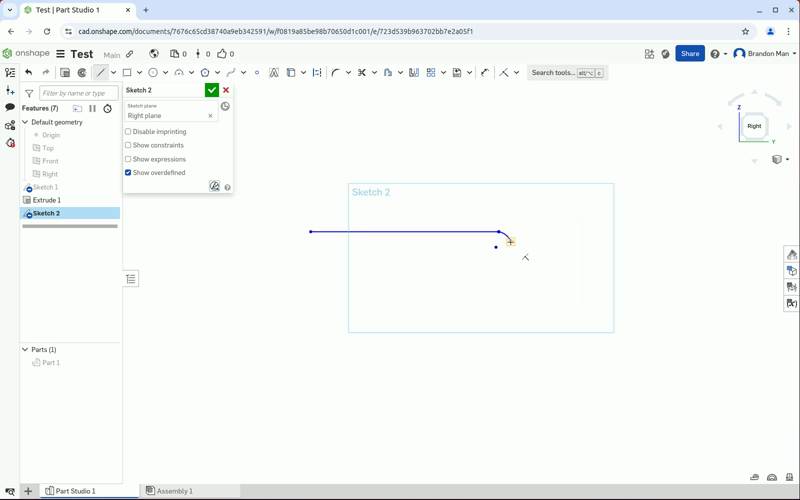
scroll(6)
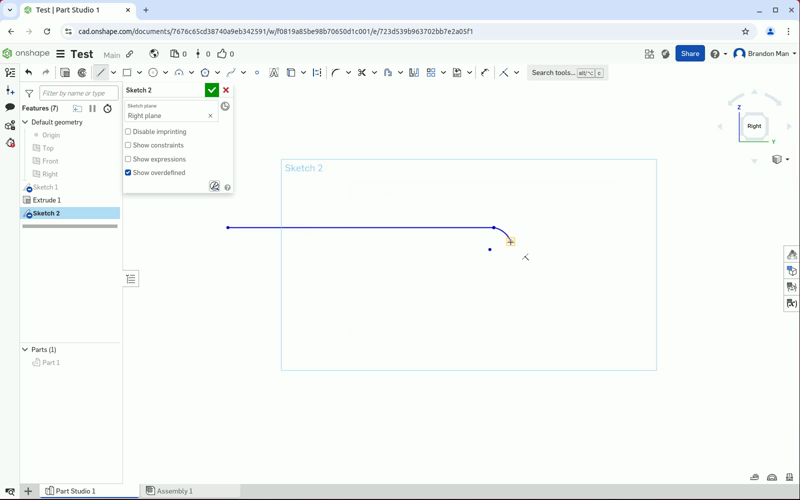
scroll(6)
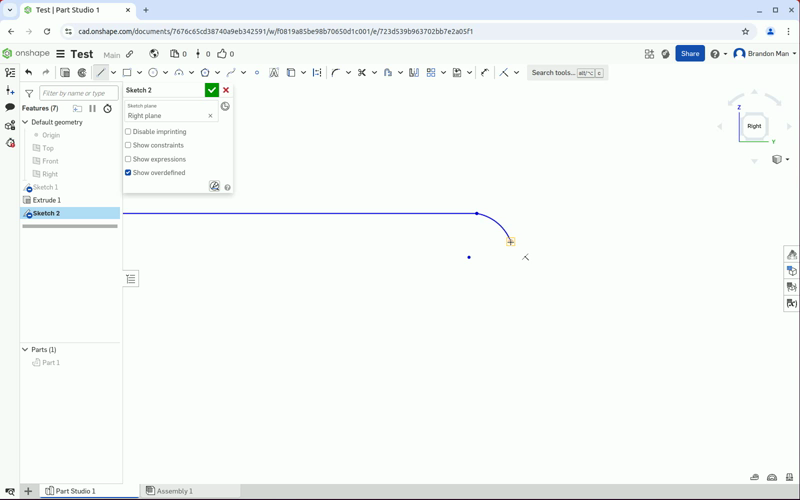
click(510, 241)
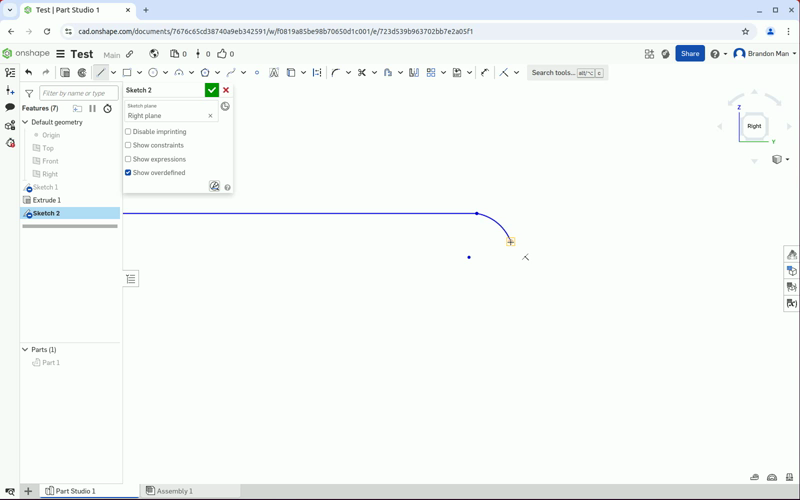
scroll(-6)
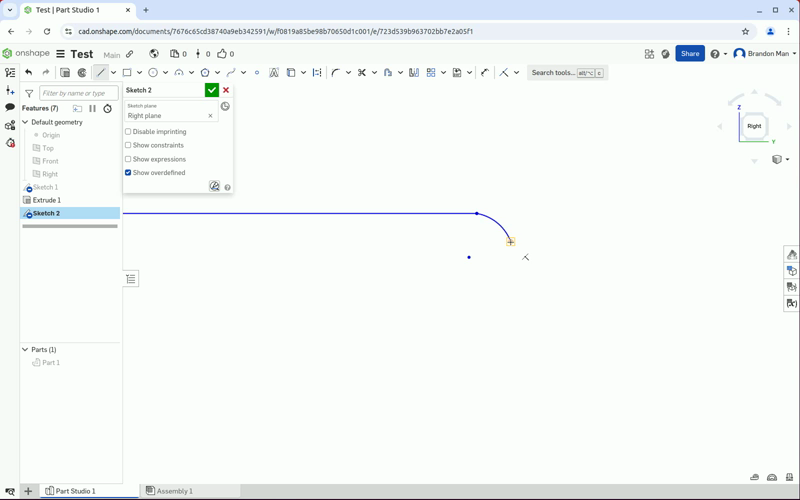
scroll(-6)
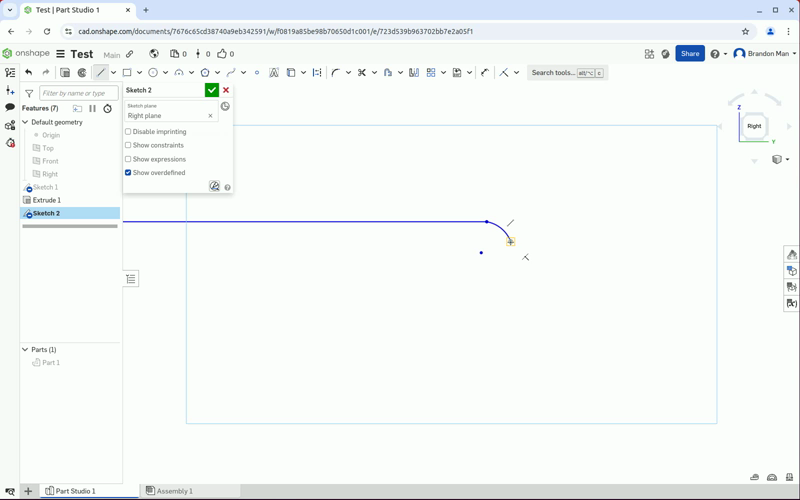
scroll(-6)
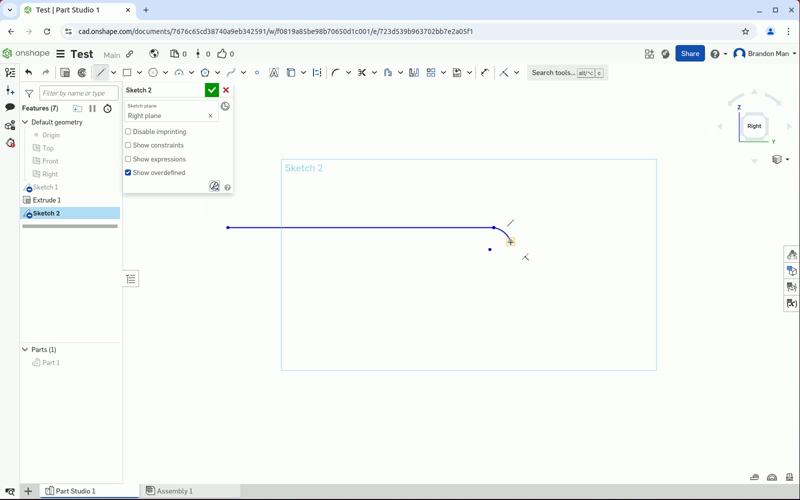
scroll(-6)
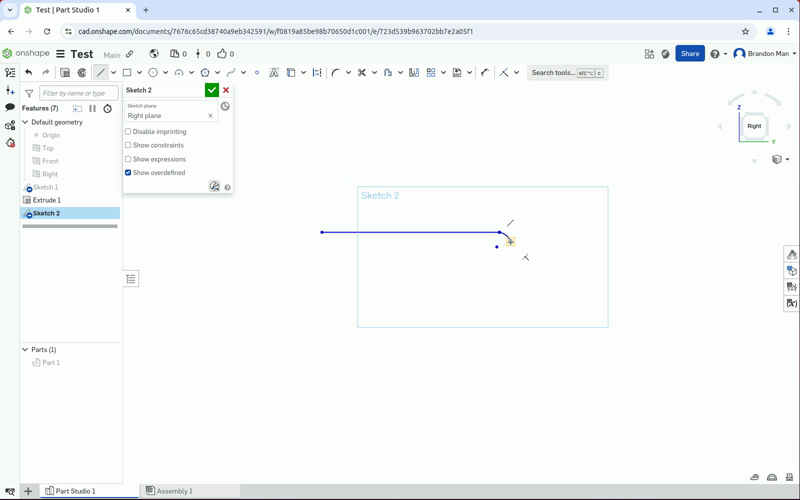
scroll(-6)
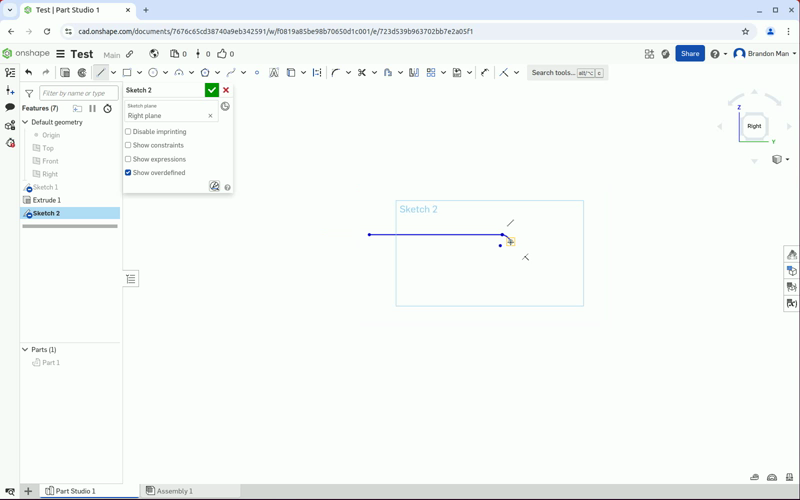
scroll(-6)
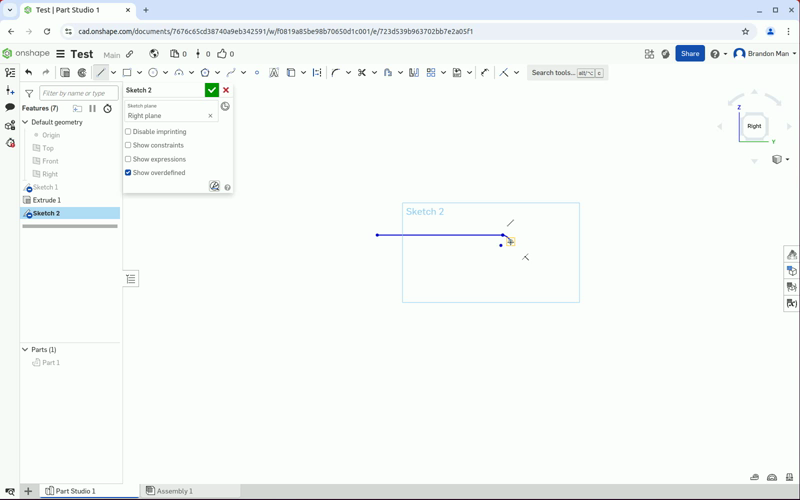
scroll(-6)
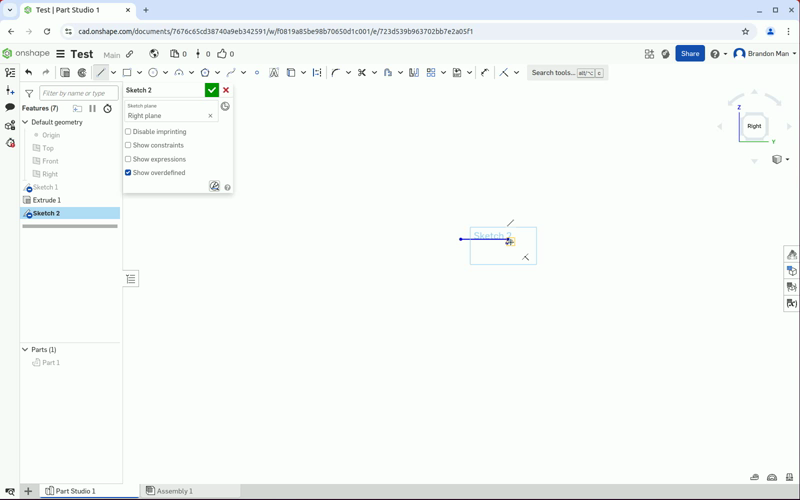
key_down(shift)
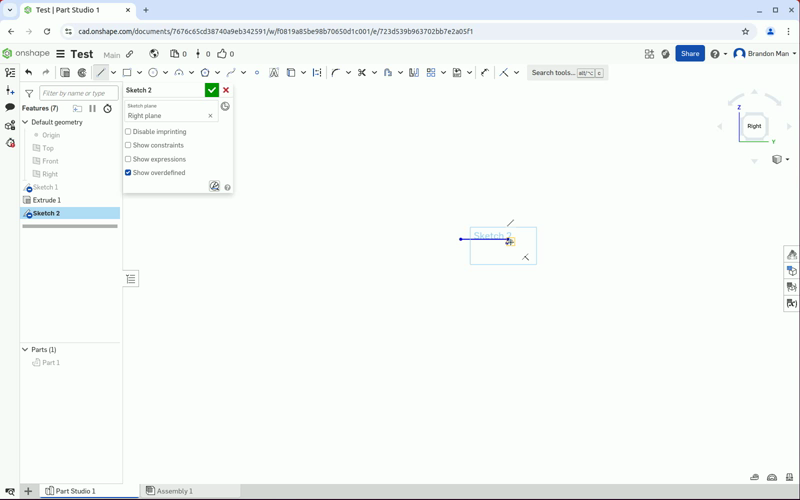
mouse_move(540, 241)
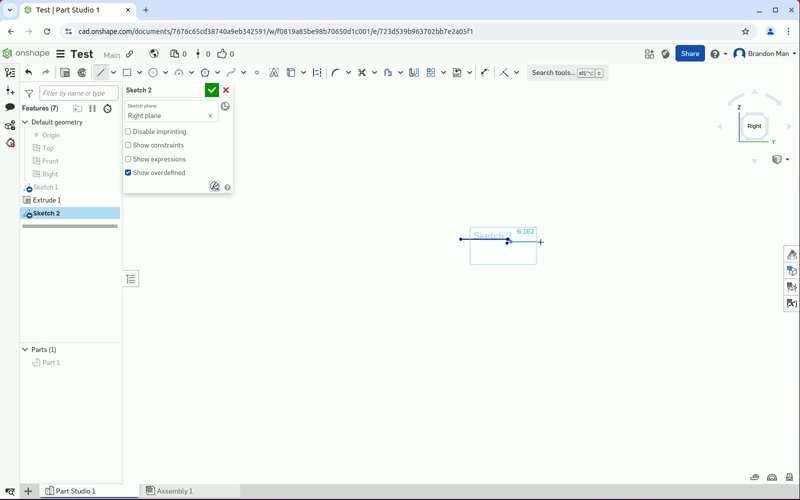
mouse_move(510, 279)
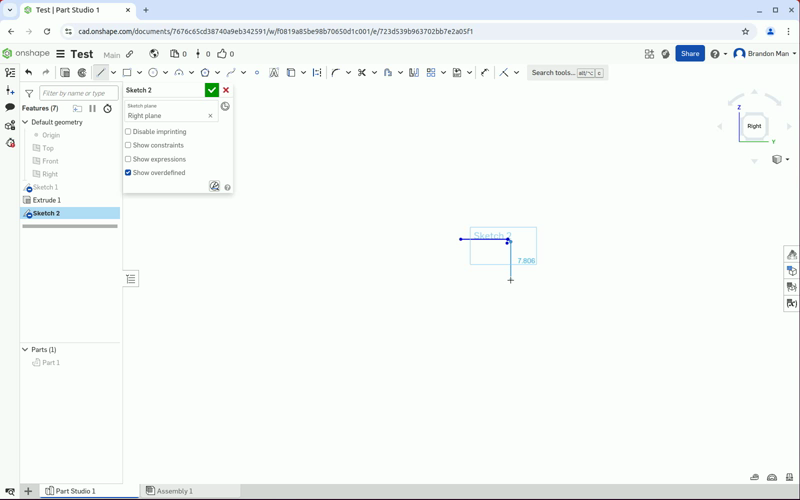
click(510, 279)
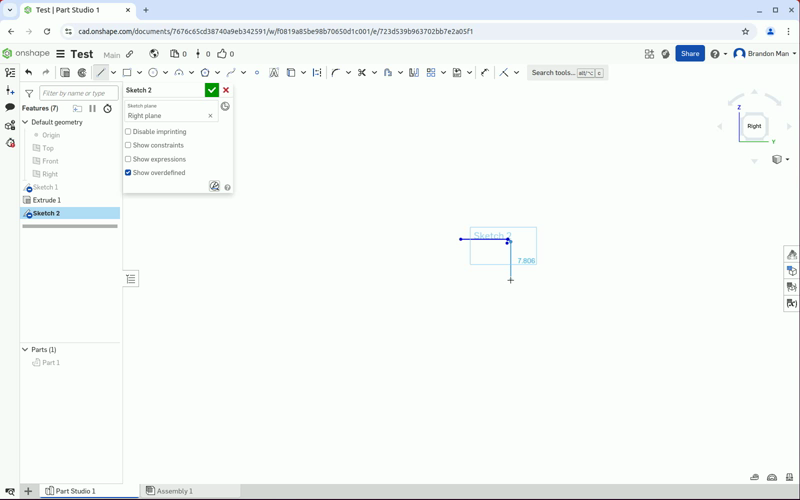
key_up(shift)
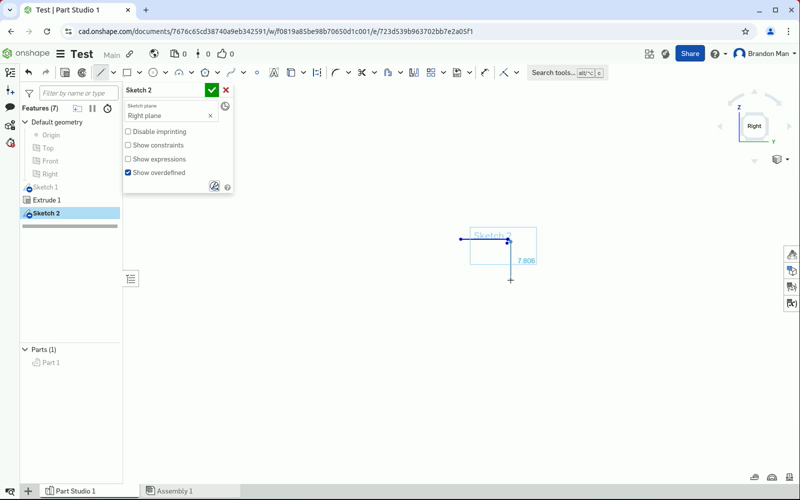
key(esc)
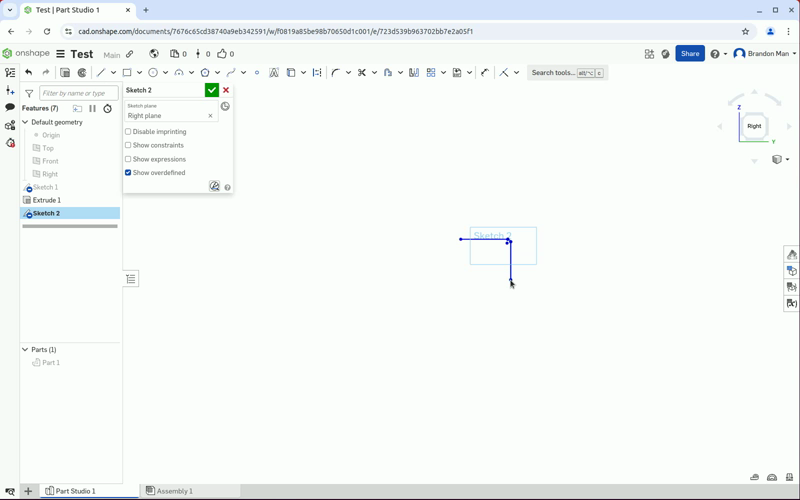
key(a)
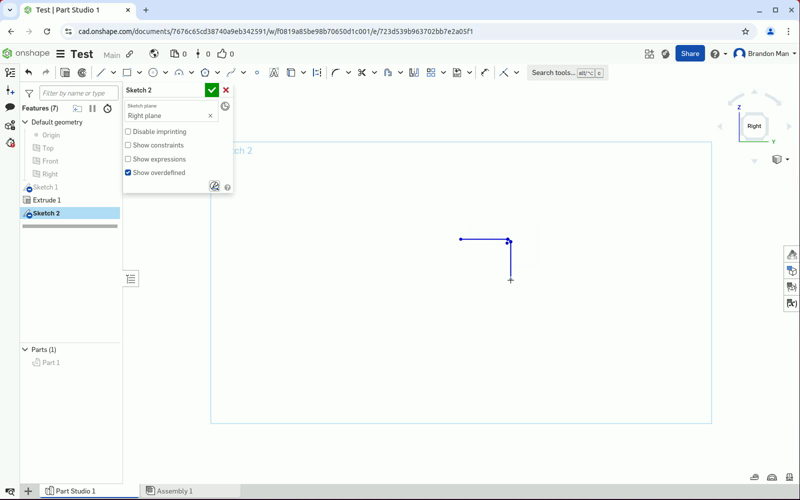
mouse_move(510, 279)
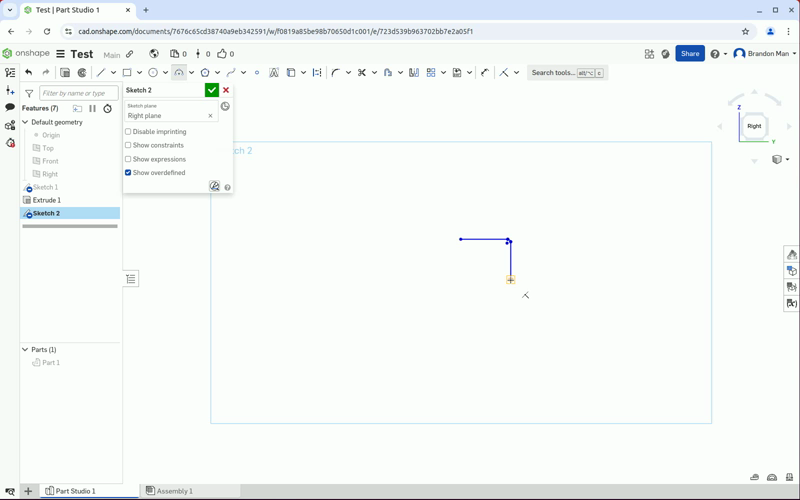
click(510, 279)
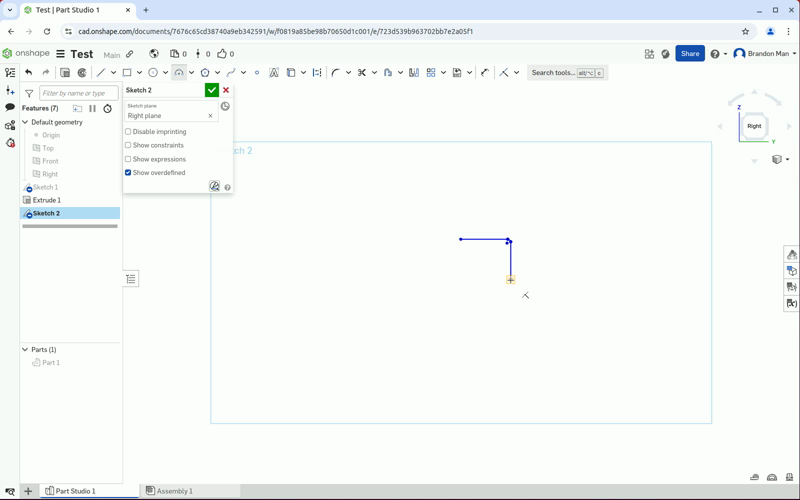
key_down(shift)
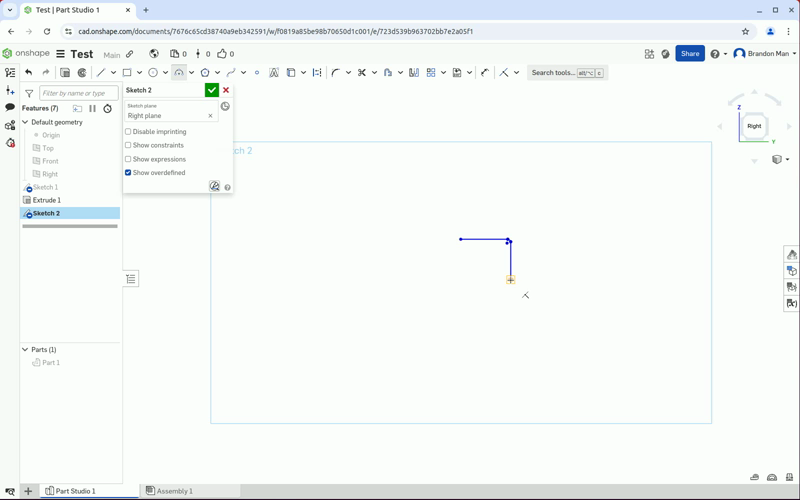
mouse_move(515, 283)
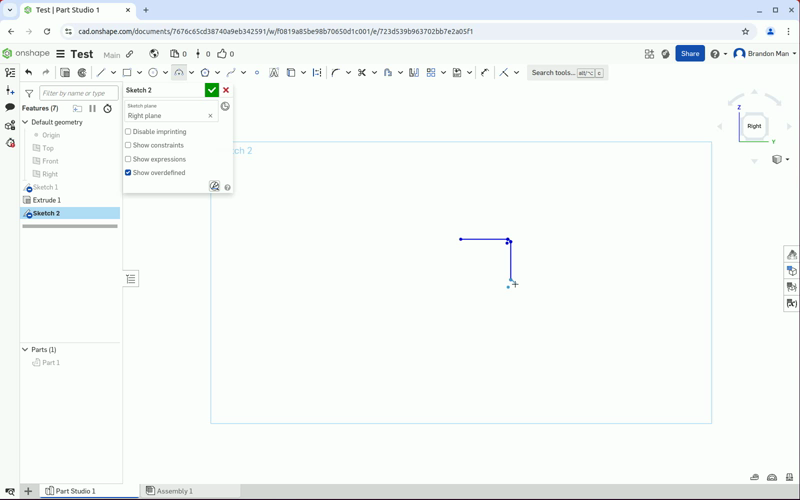
scroll(6)
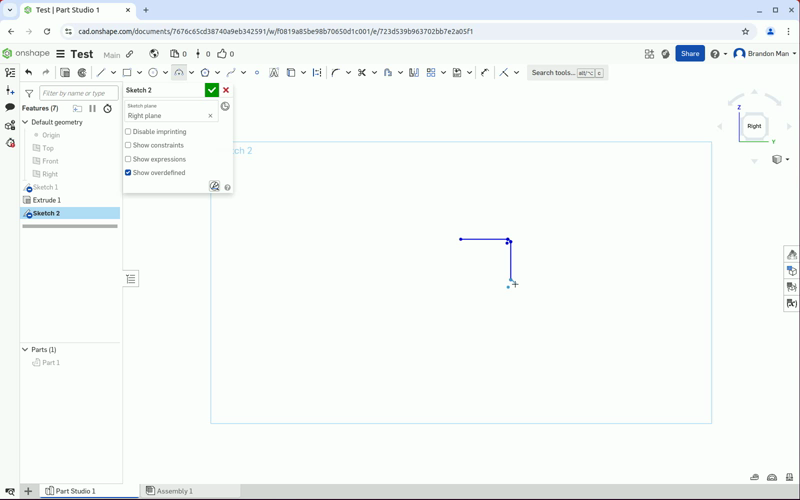
scroll(6)
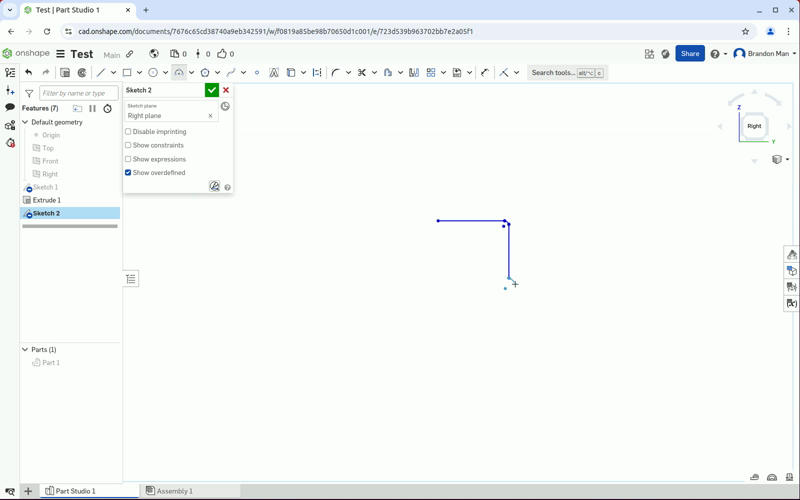
scroll(6)
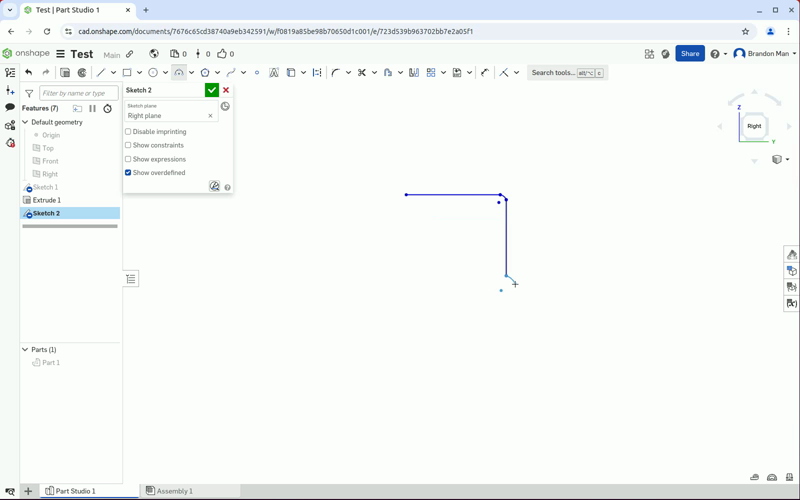
scroll(6)
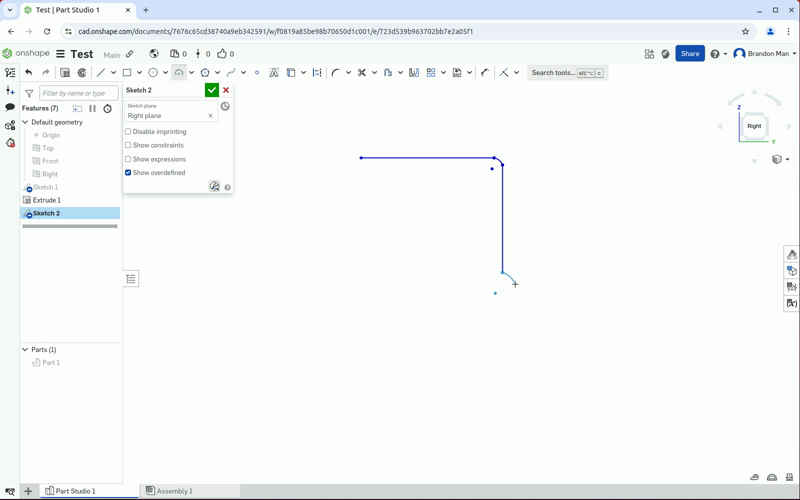
scroll(6)
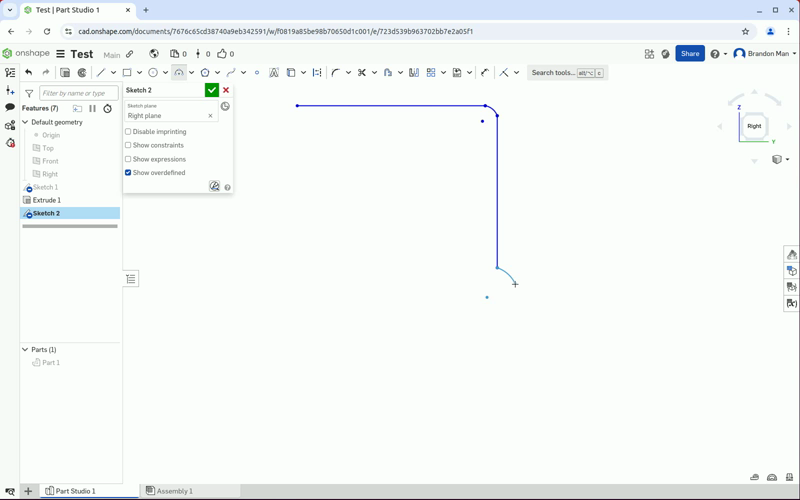
scroll(6)
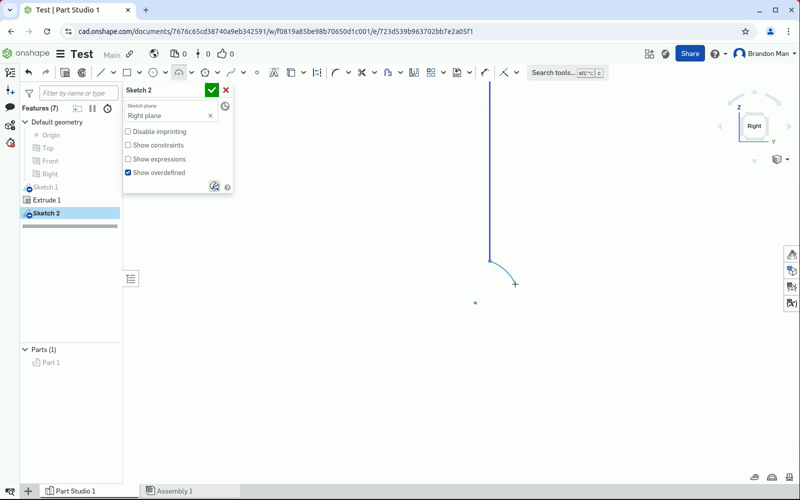
scroll(6)
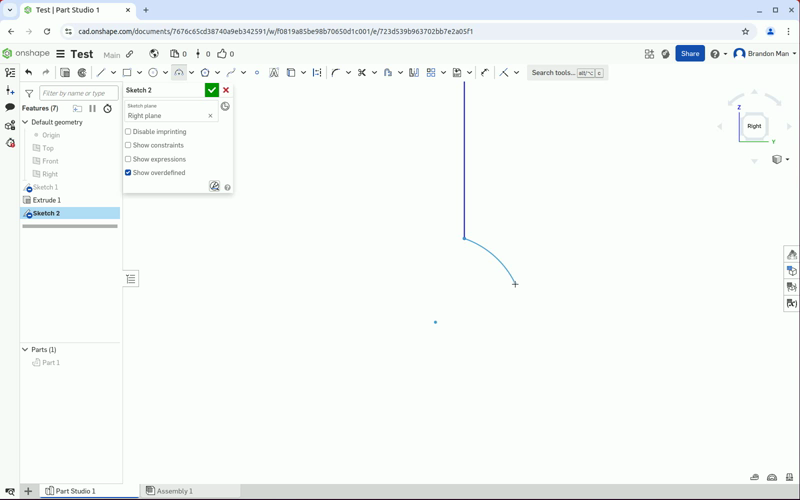
click(515, 283)
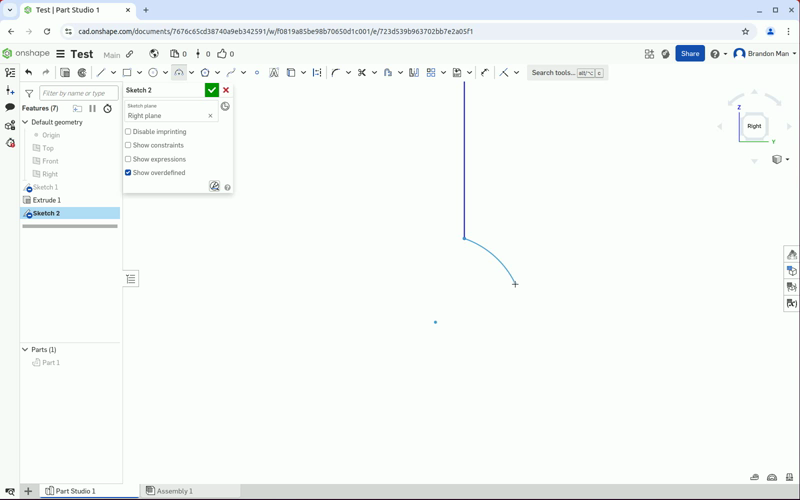
scroll(-6)
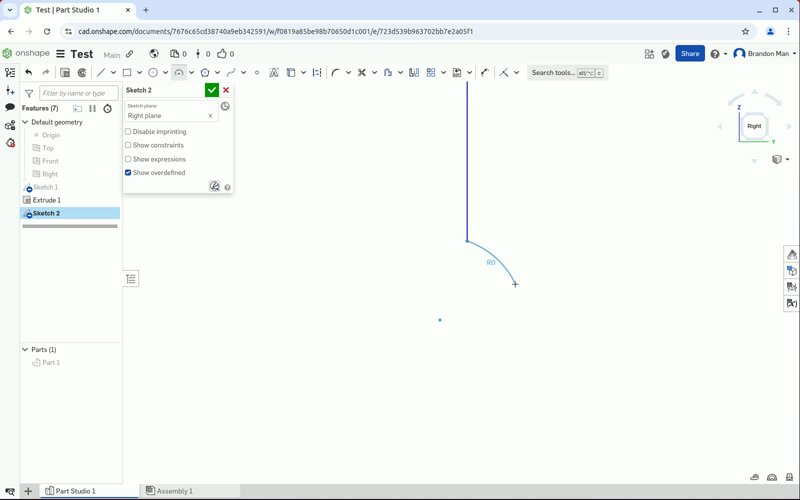
scroll(-6)
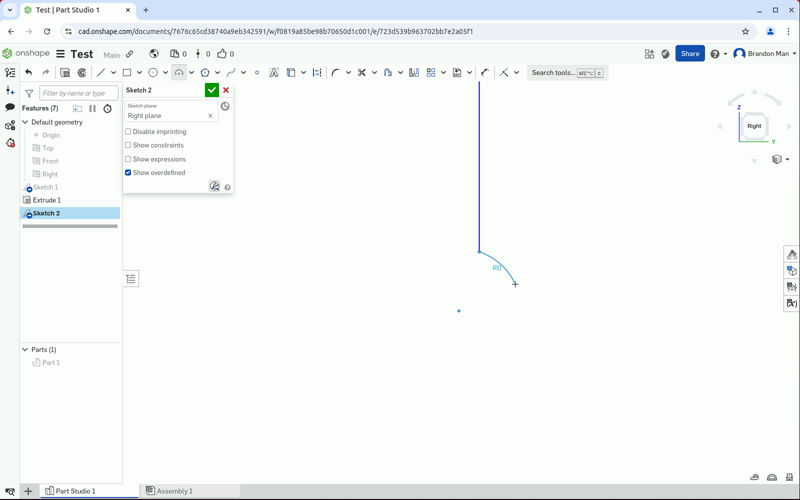
scroll(-6)
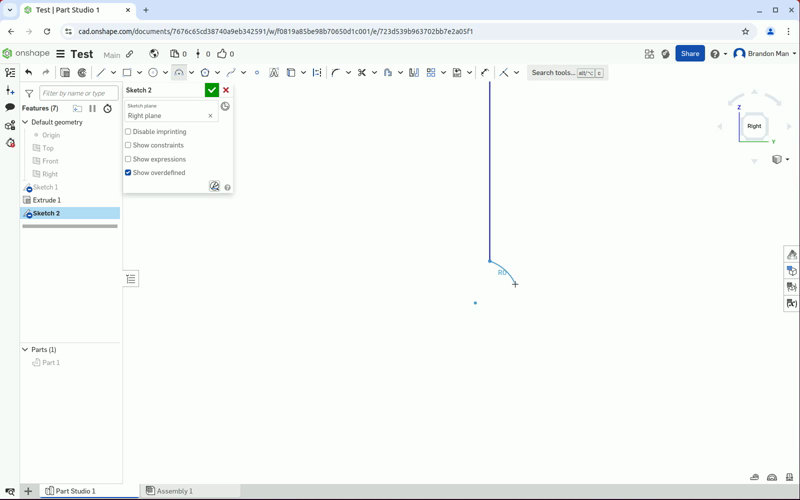
scroll(-6)
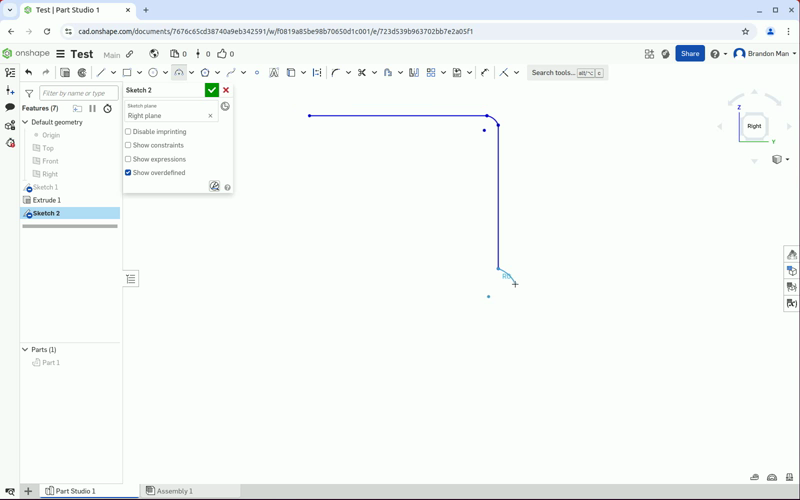
scroll(-6)
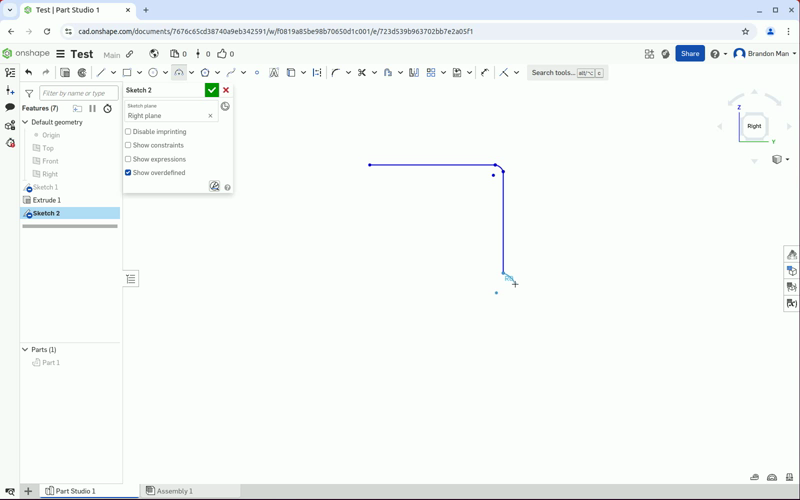
scroll(-6)
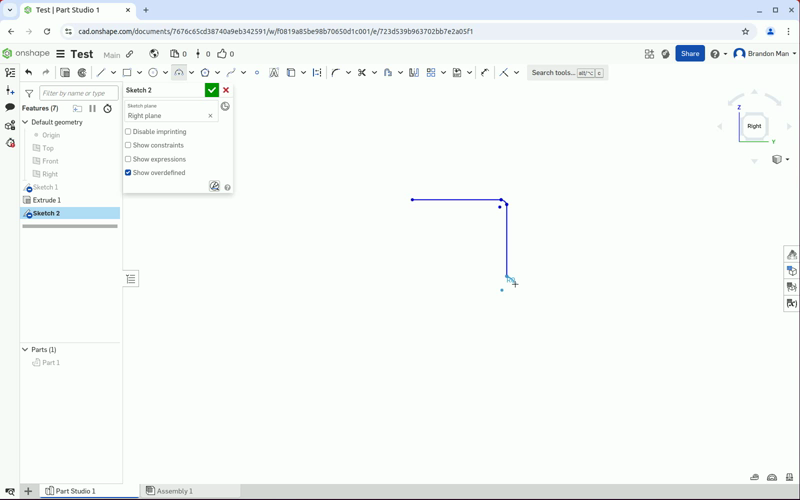
scroll(-6)
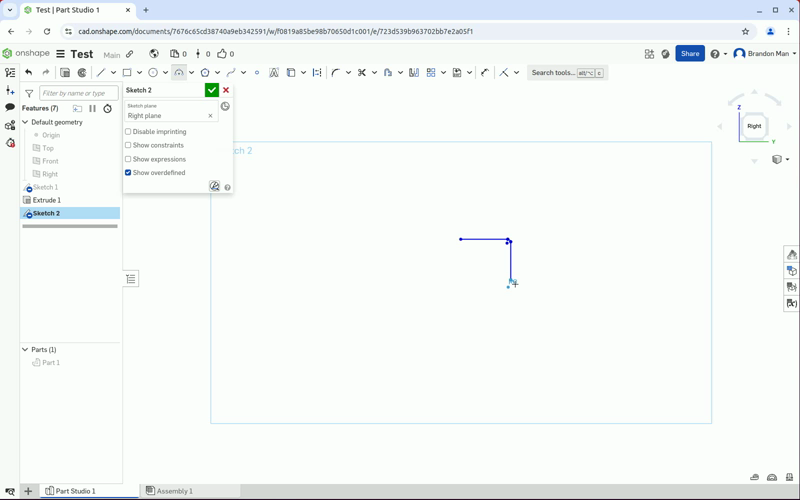
mouse_move(512, 282)
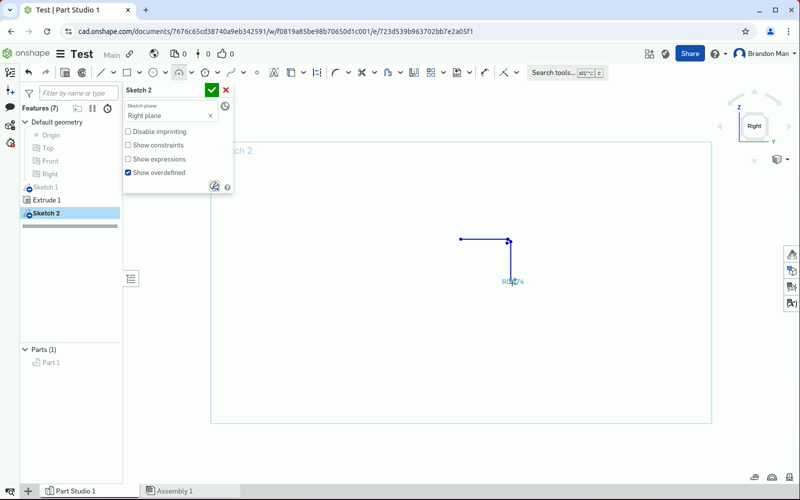
scroll(6)
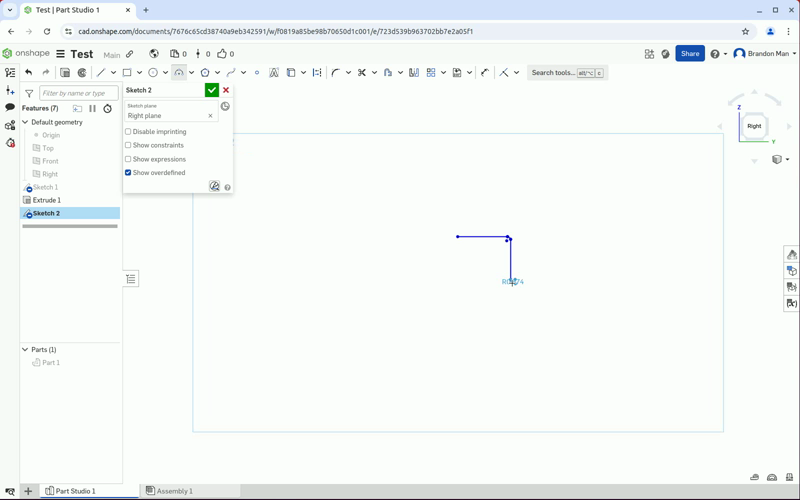
scroll(6)
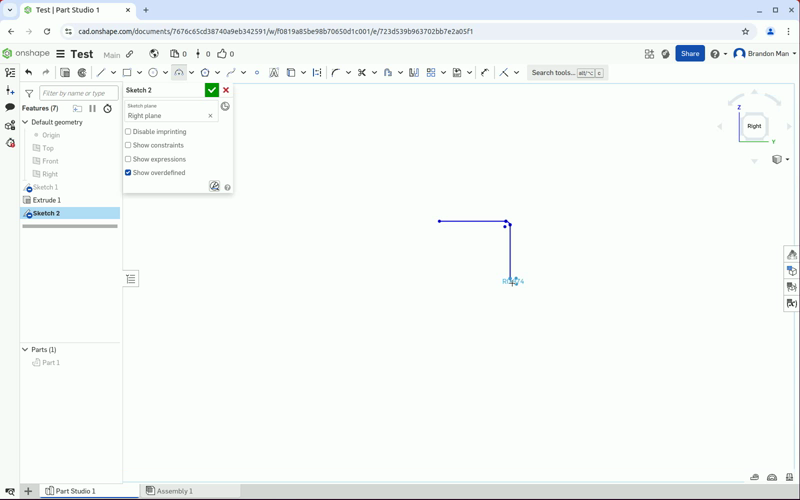
scroll(6)
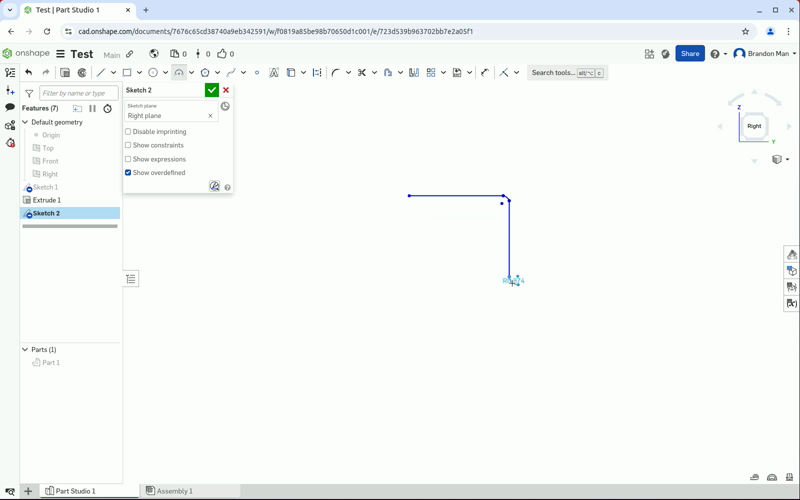
scroll(6)
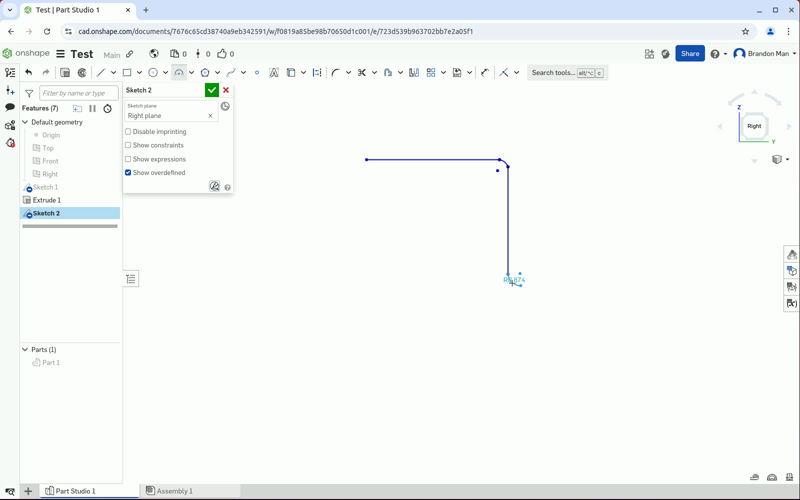
scroll(6)
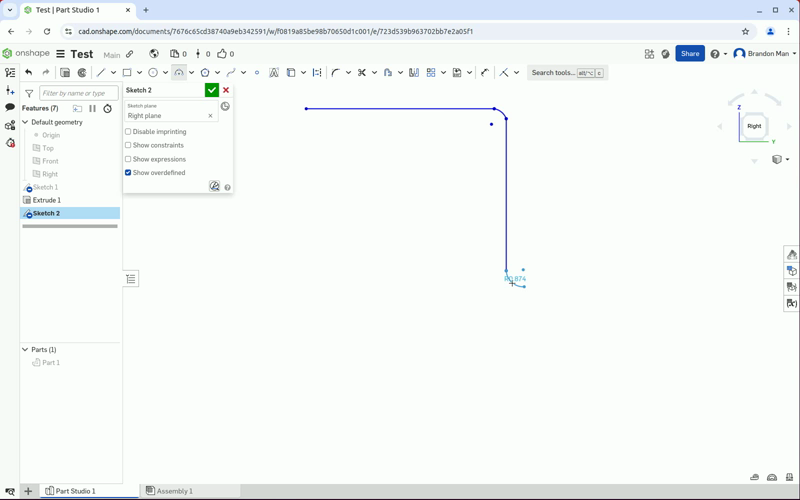
scroll(6)
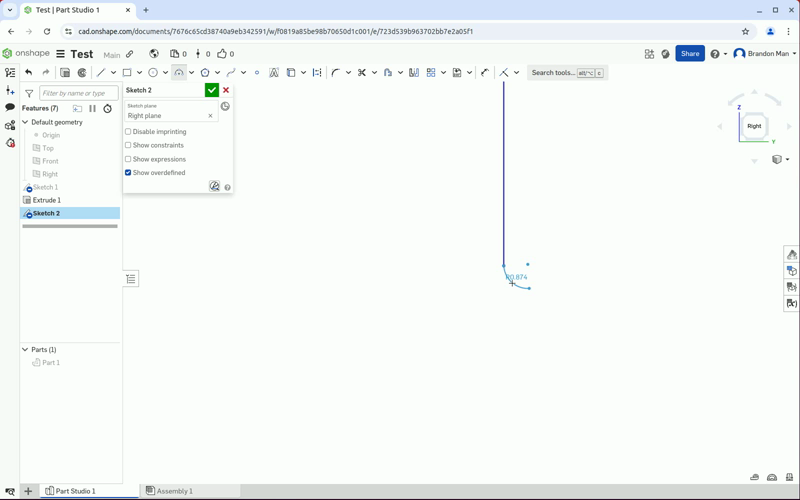
scroll(6)
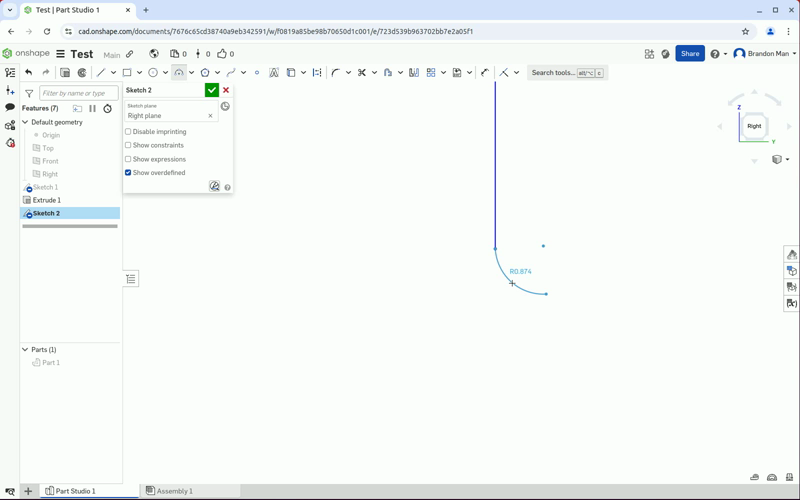
click(512, 282)
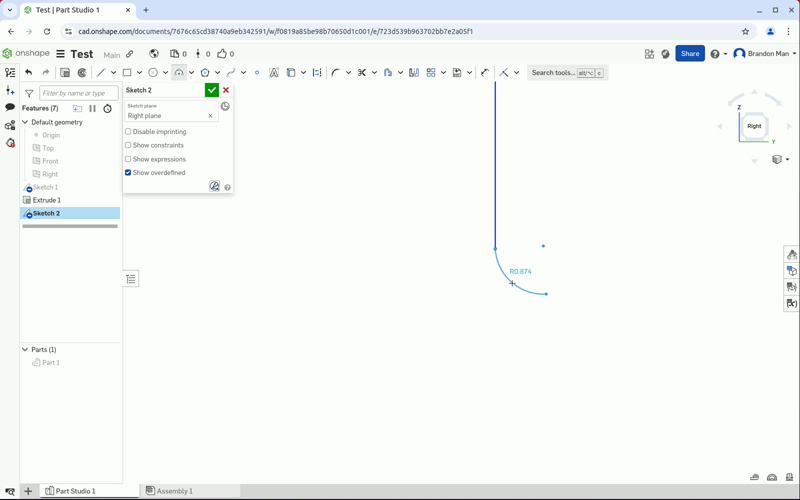
scroll(-6)
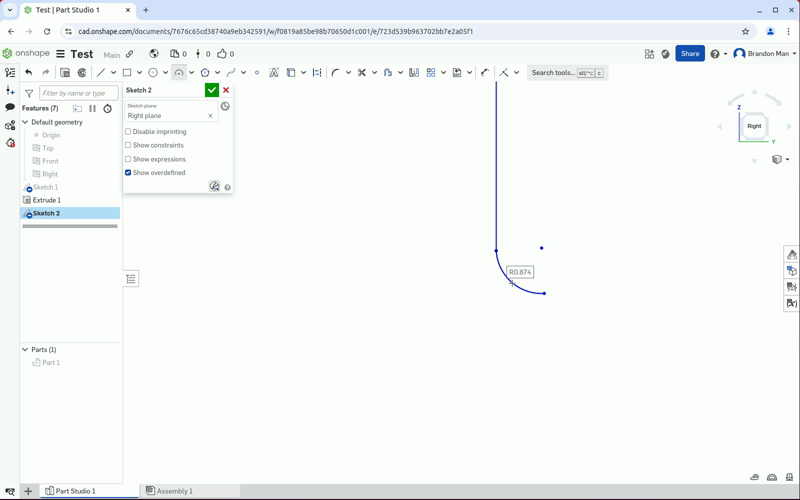
scroll(-6)
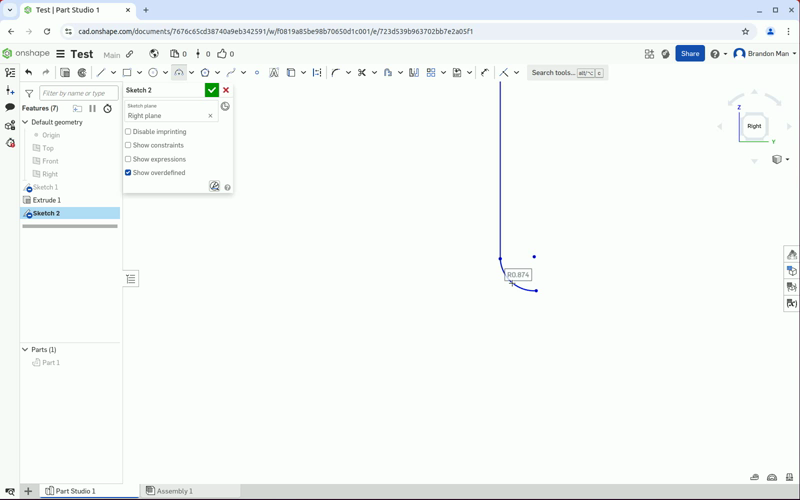
scroll(-6)
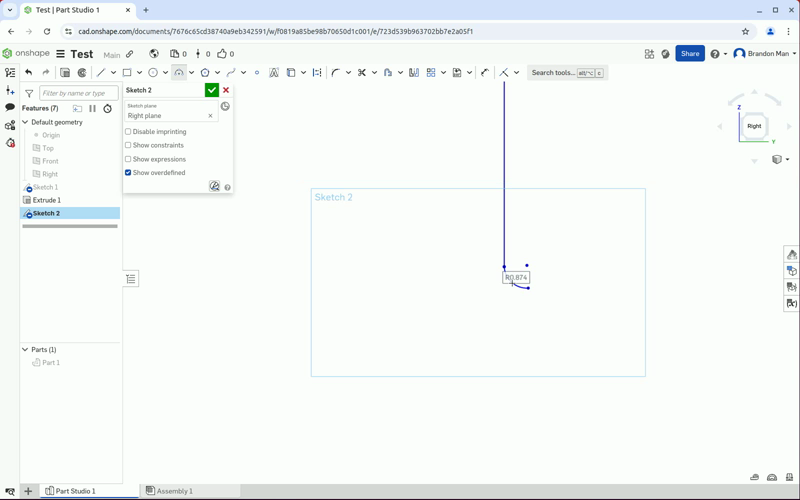
scroll(-6)
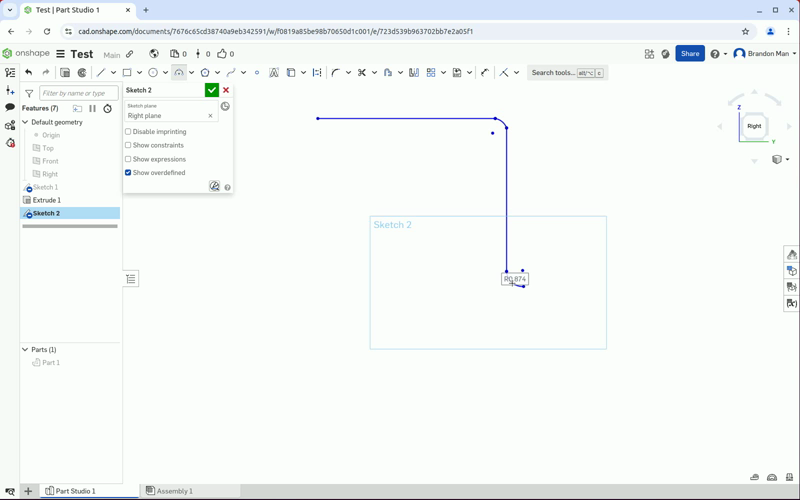
scroll(-6)
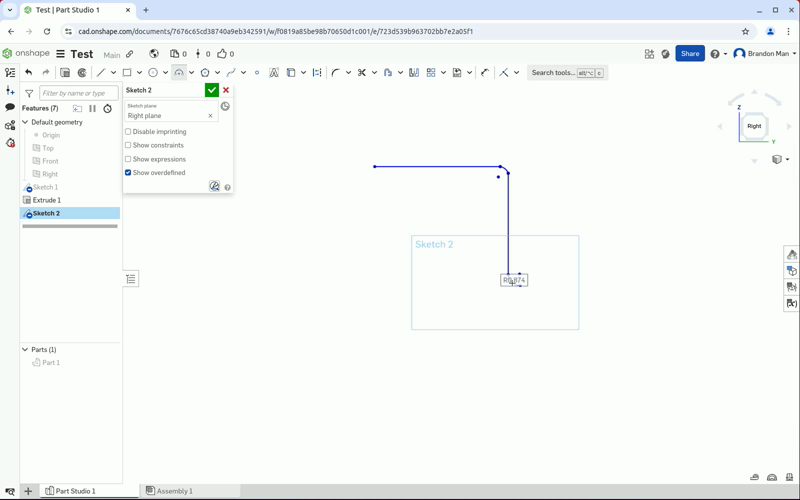
scroll(-6)
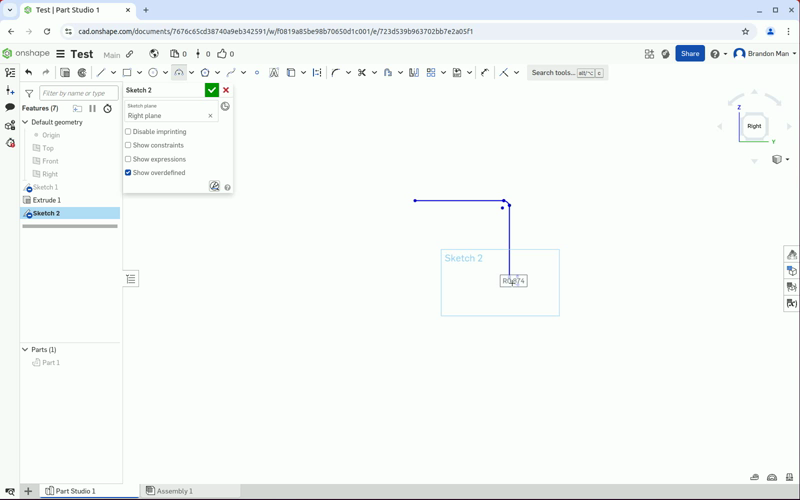
scroll(-6)
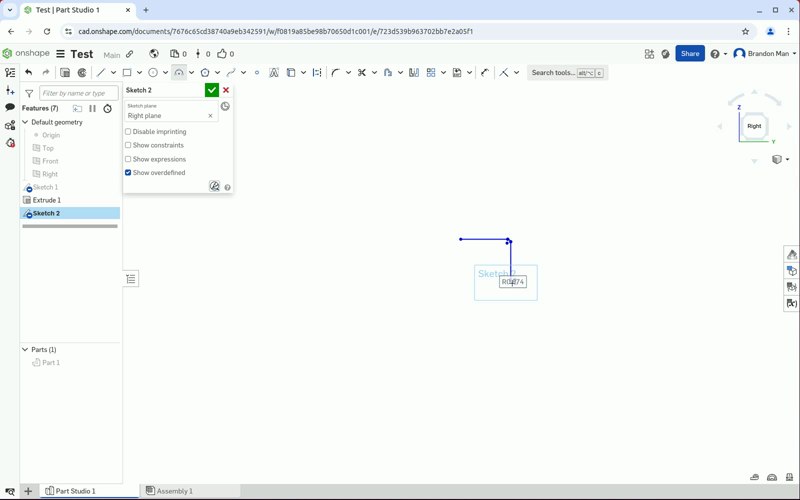
key_up(shift)
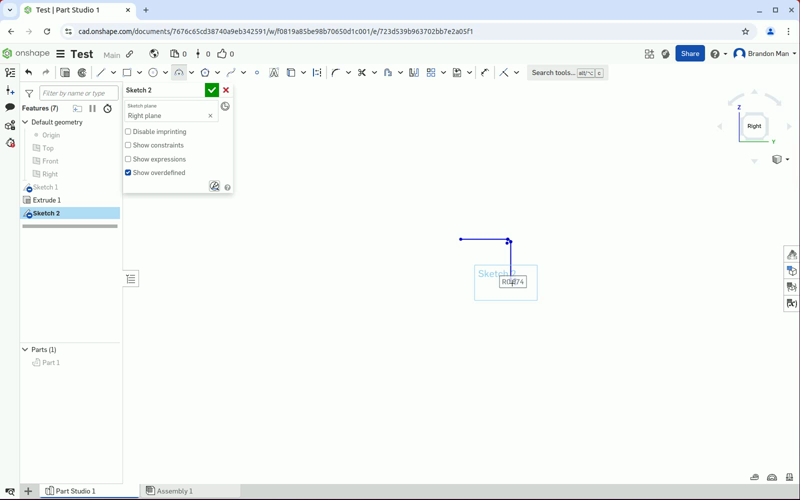
key(esc)
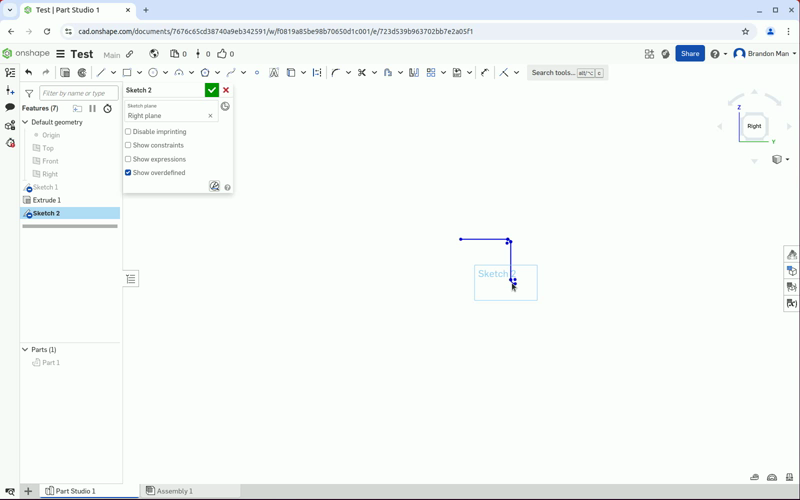
key(l)
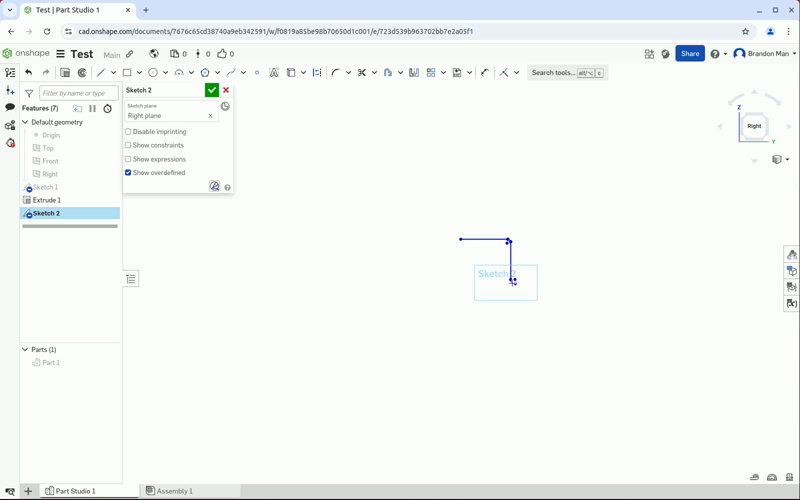
mouse_move(515, 283)
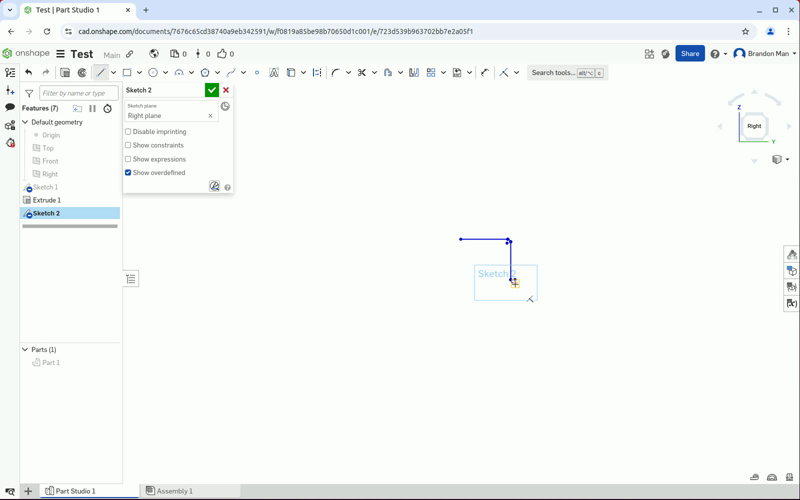
scroll(6)
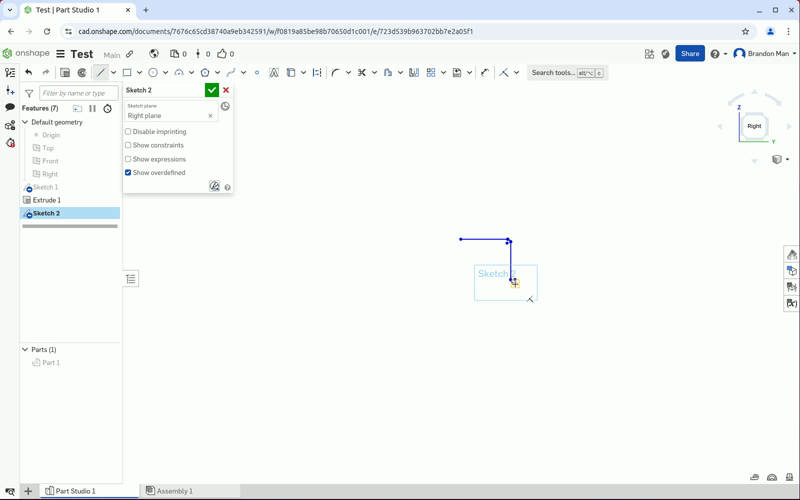
scroll(6)
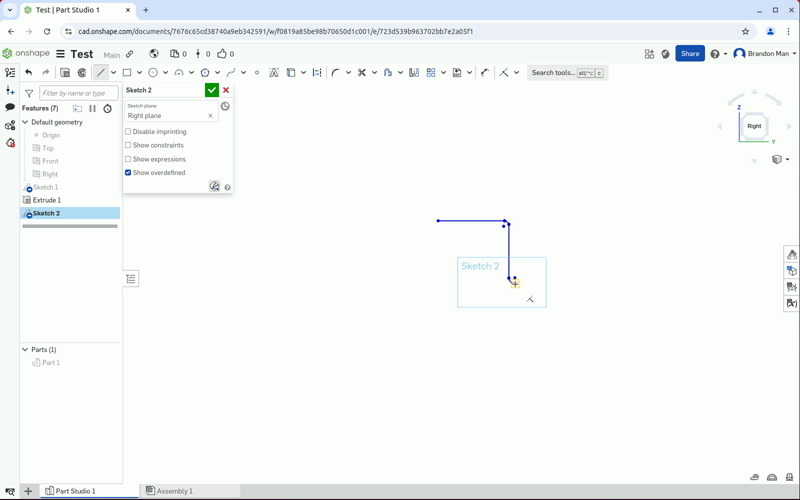
scroll(6)
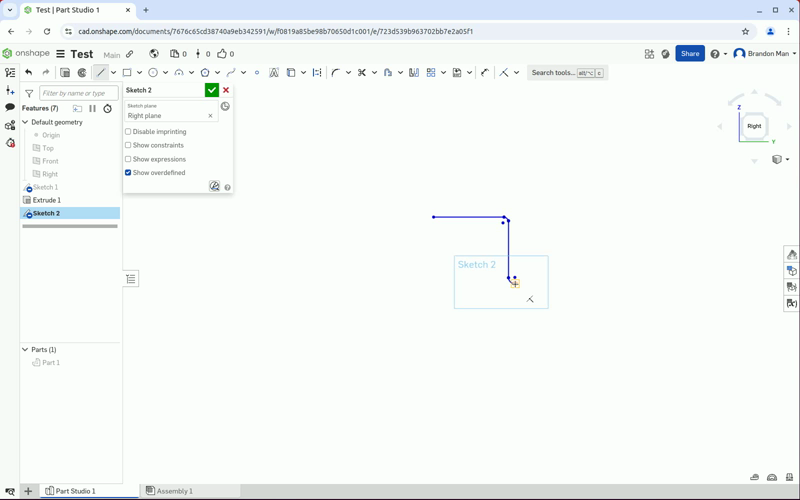
scroll(6)
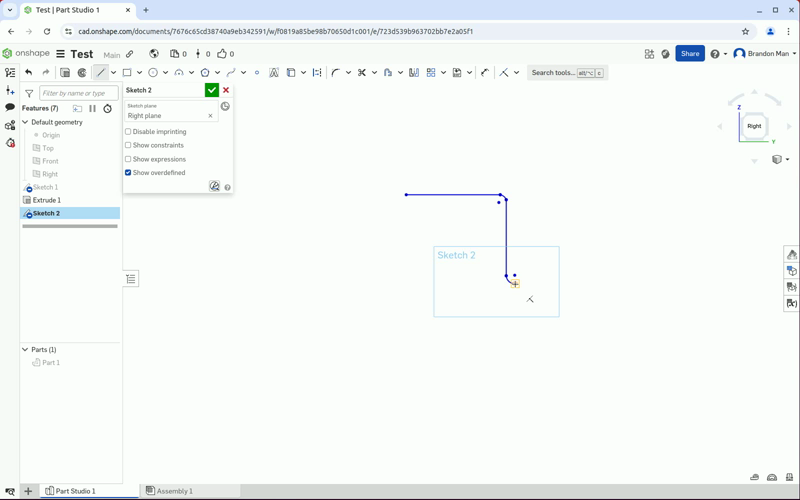
scroll(6)
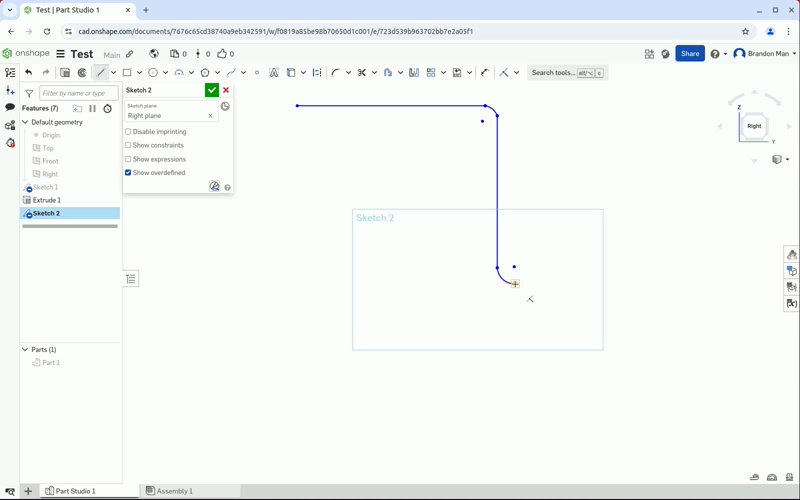
scroll(6)
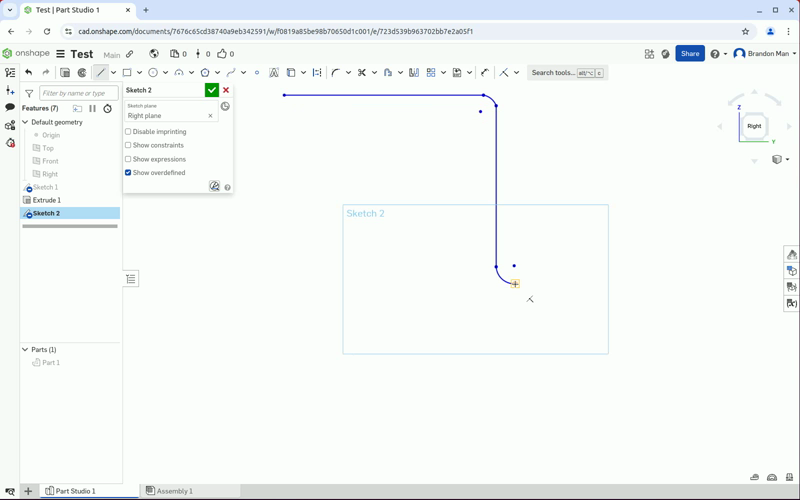
scroll(6)
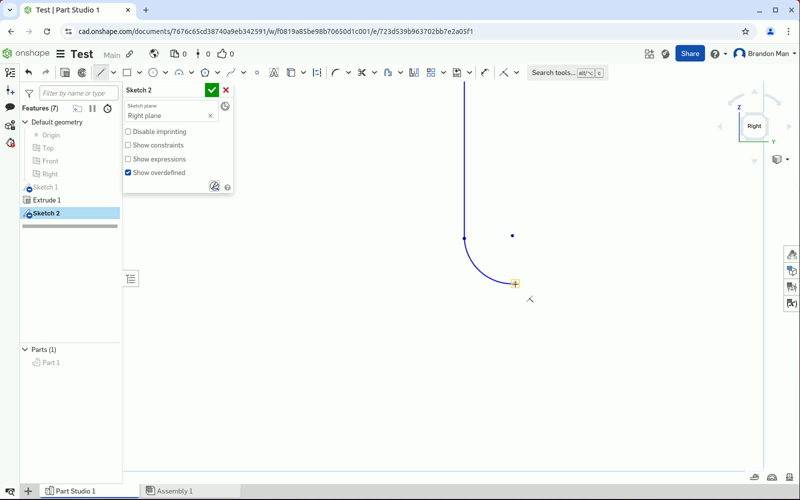
click(515, 283)
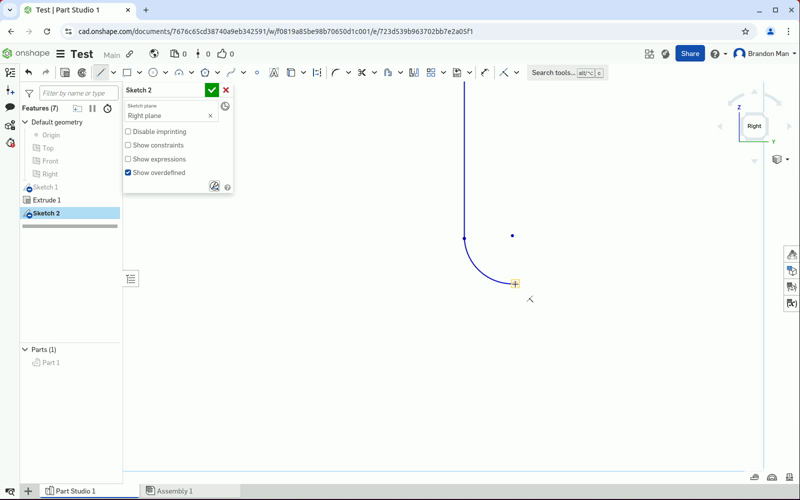
scroll(-6)
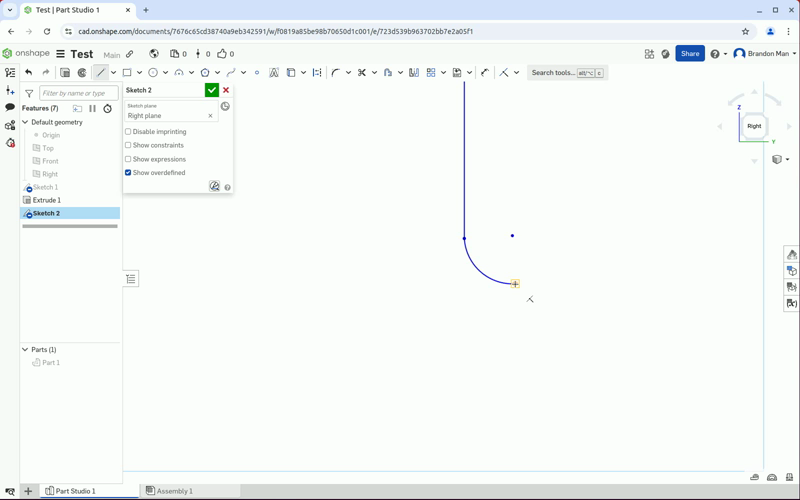
scroll(-6)
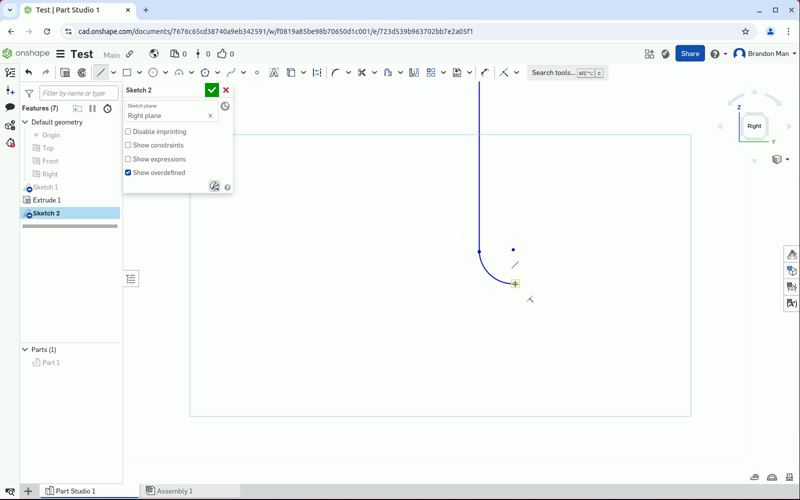
scroll(-6)
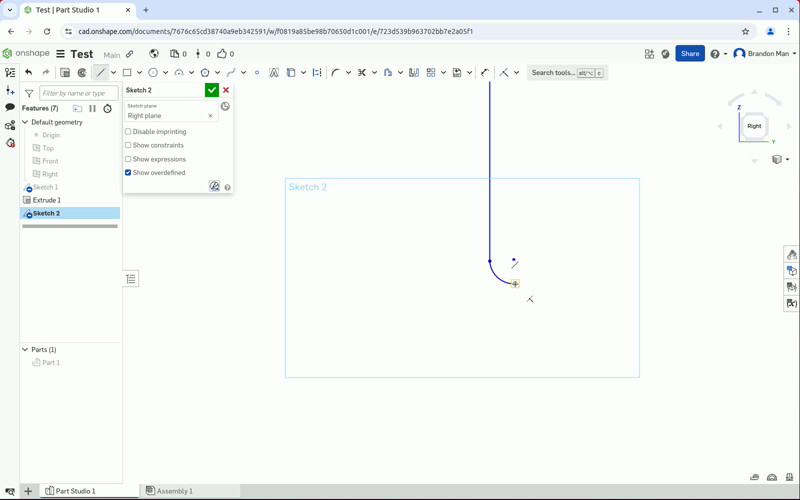
scroll(-6)
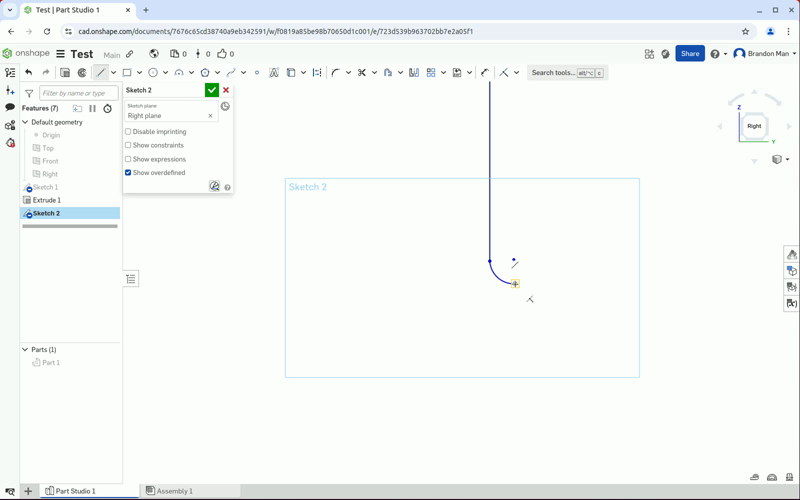
scroll(-6)
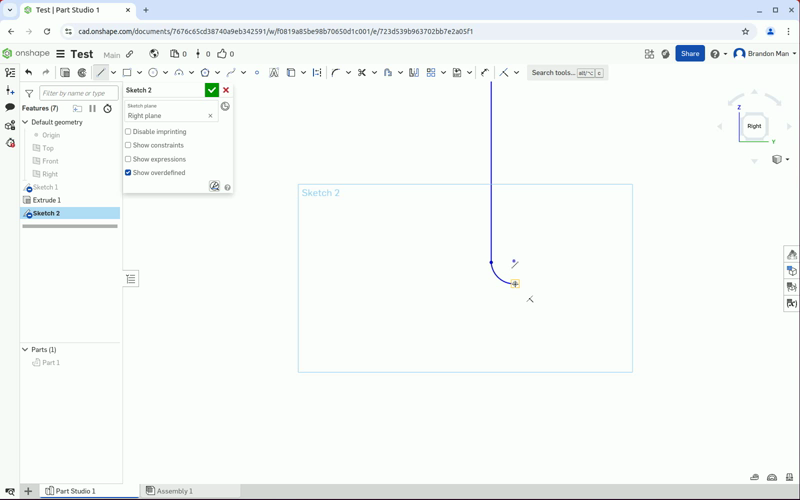
scroll(-6)
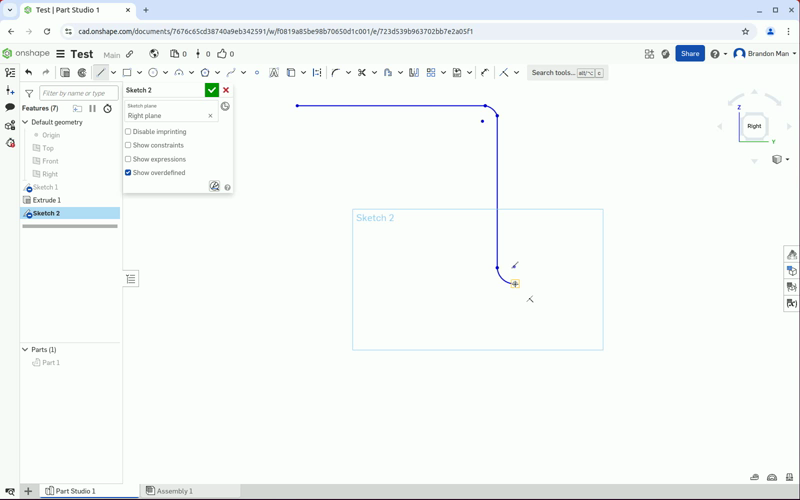
scroll(-6)
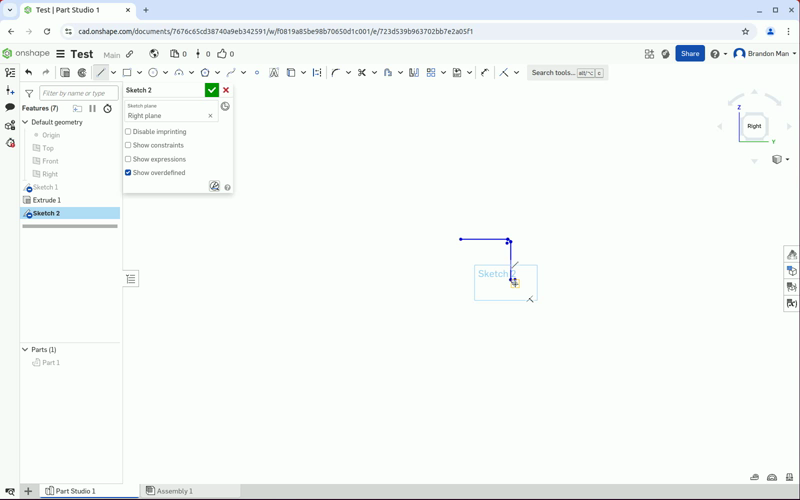
key_down(shift)
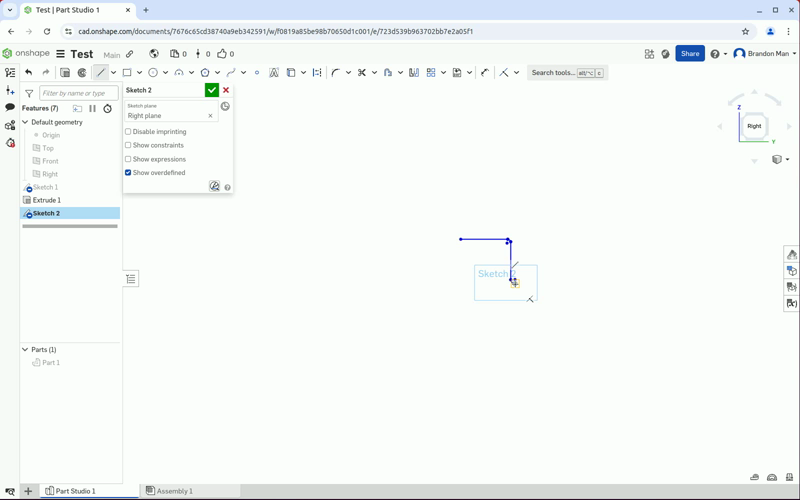
mouse_move(545, 283)
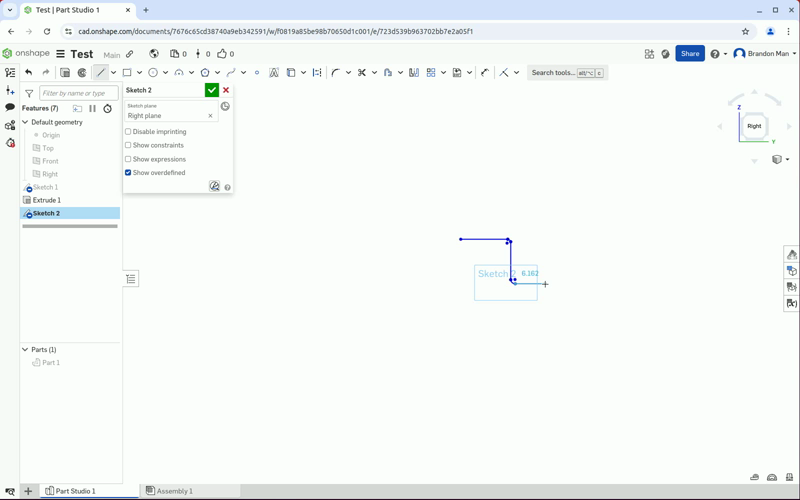
mouse_move(530, 283)
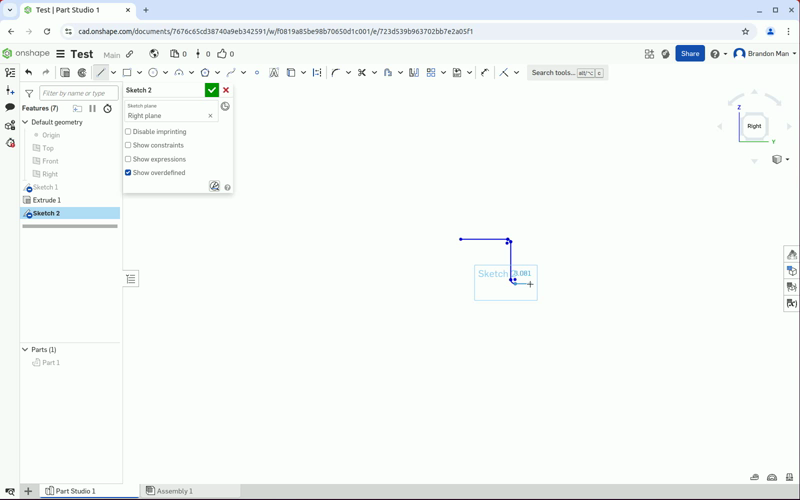
click(530, 283)
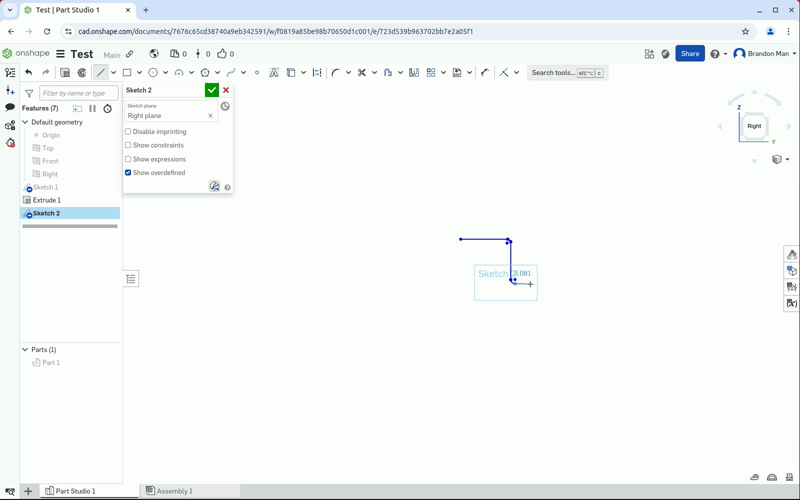
key_up(shift)
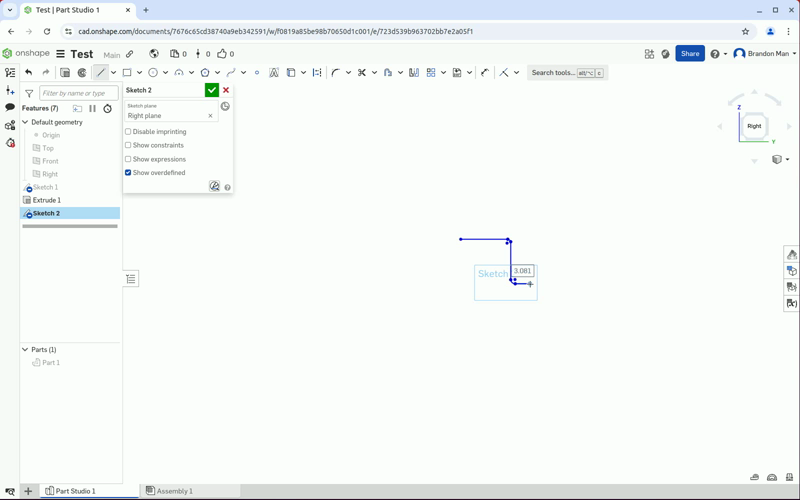
key_down(shift)
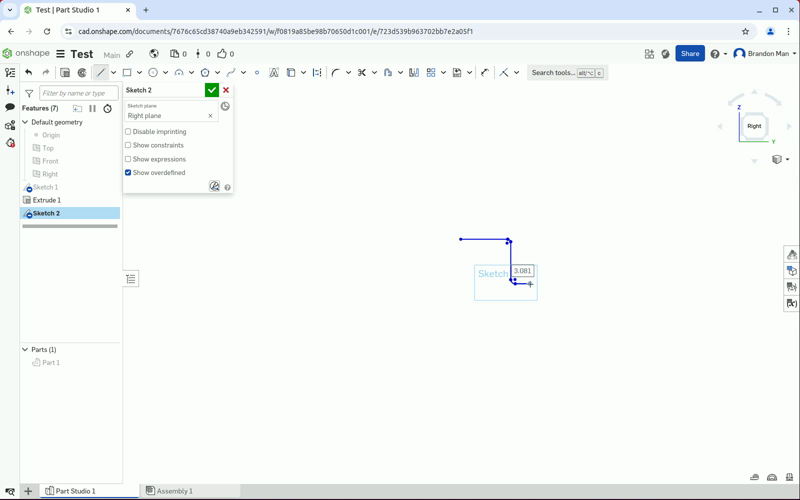
mouse_move(560, 283)
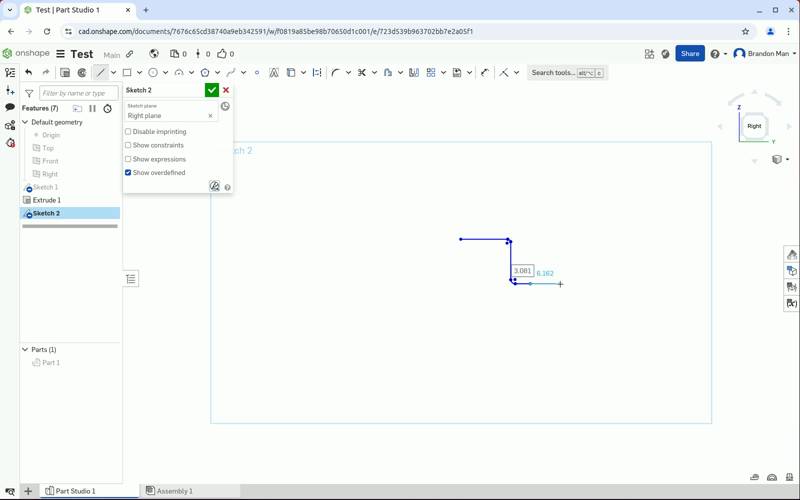
mouse_move(530, 282)
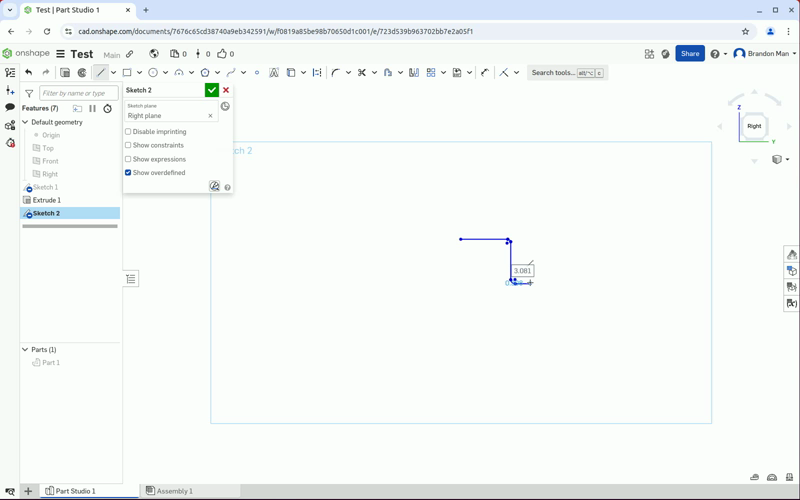
scroll(6)
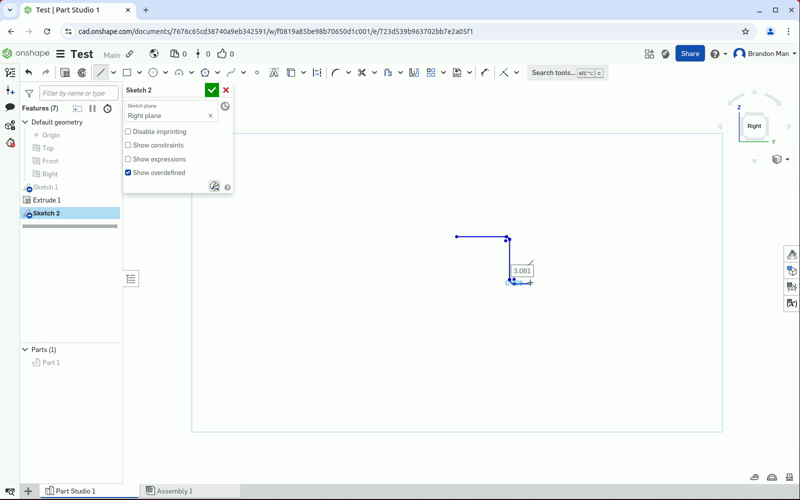
scroll(6)
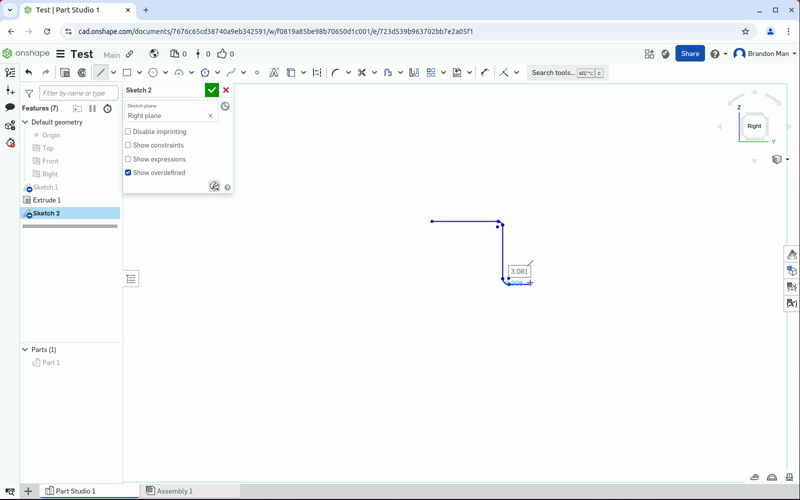
scroll(6)
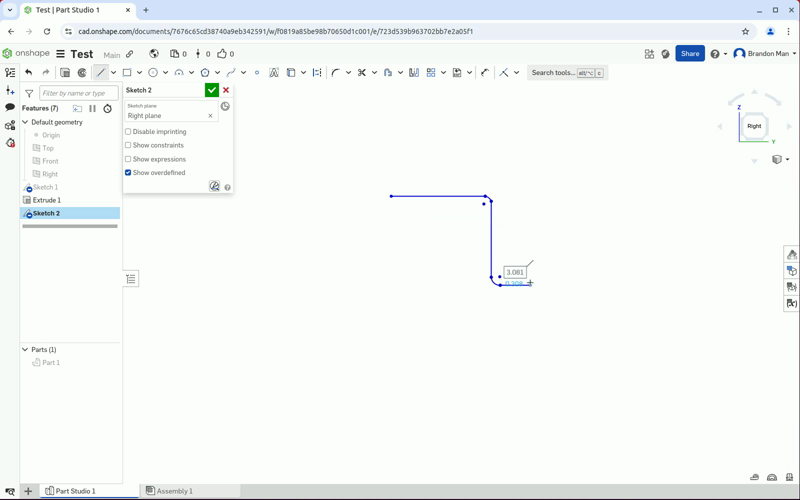
scroll(6)
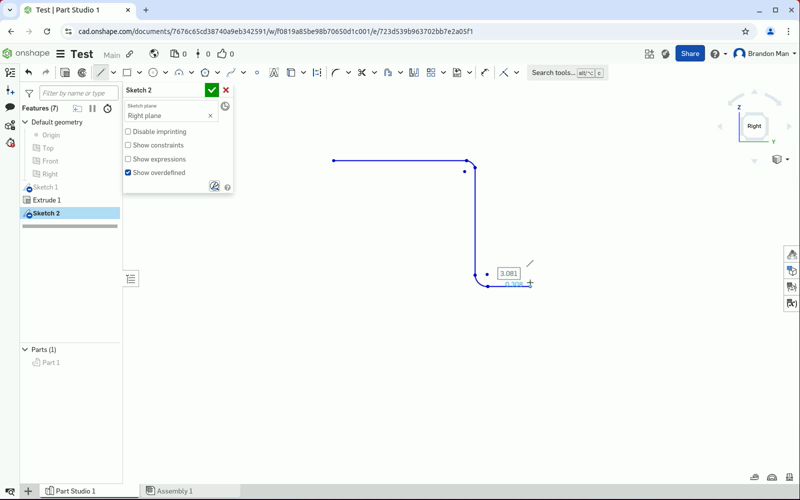
scroll(6)
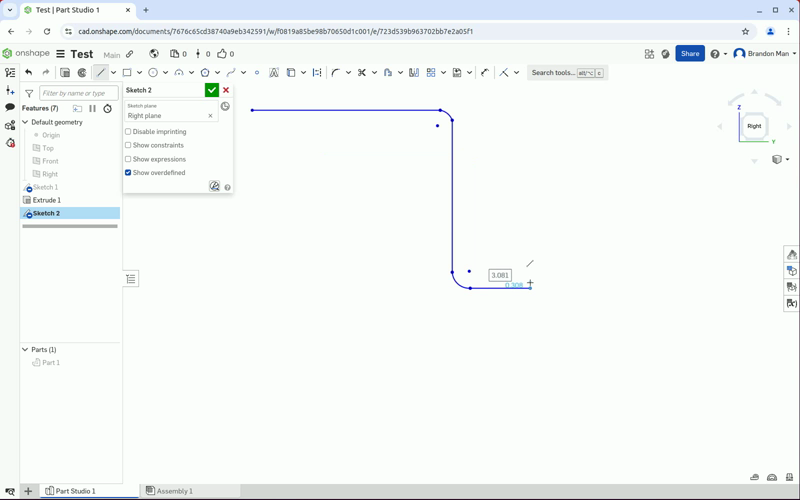
scroll(6)
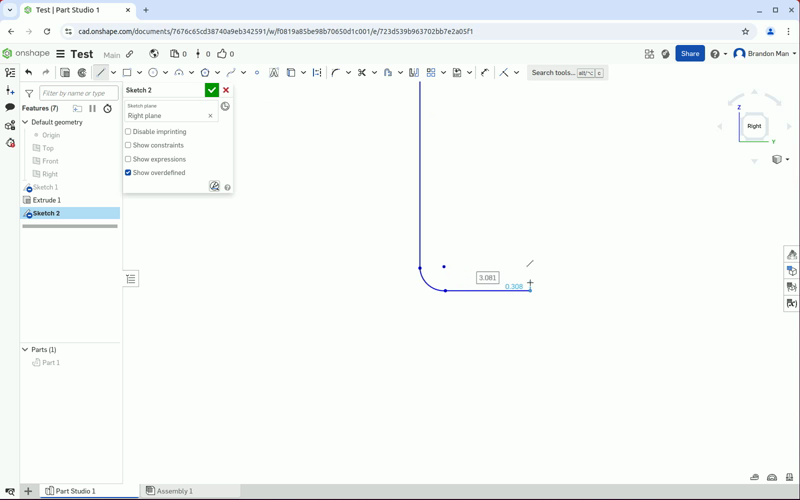
scroll(6)
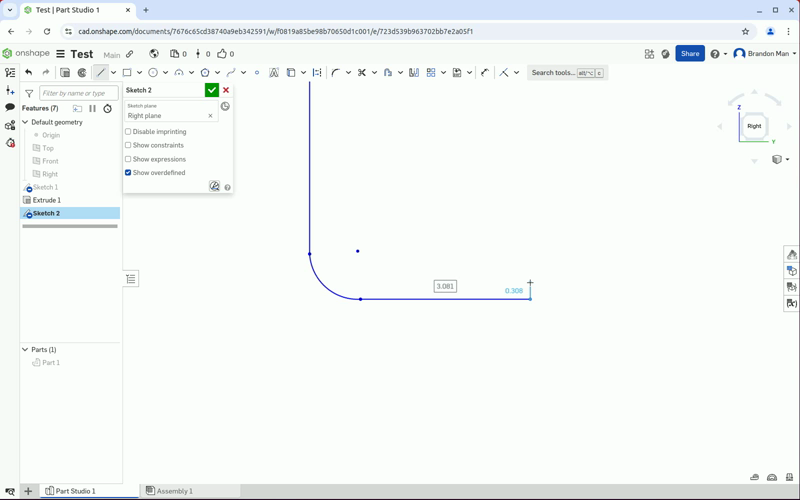
click(530, 282)
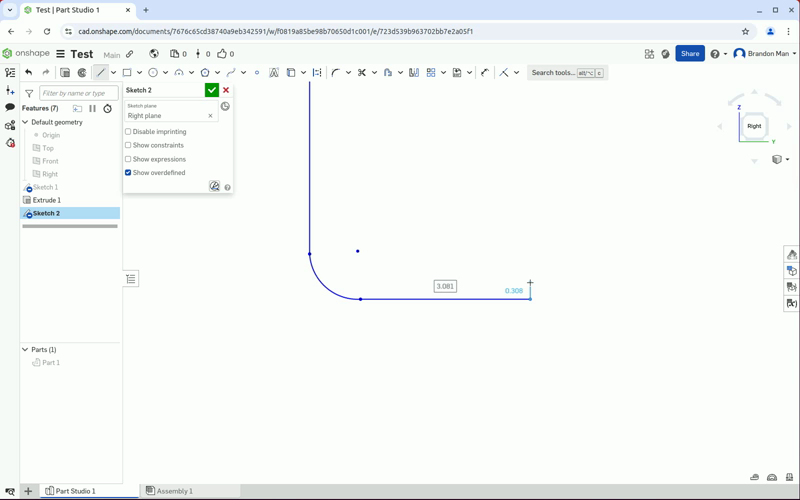
scroll(-6)
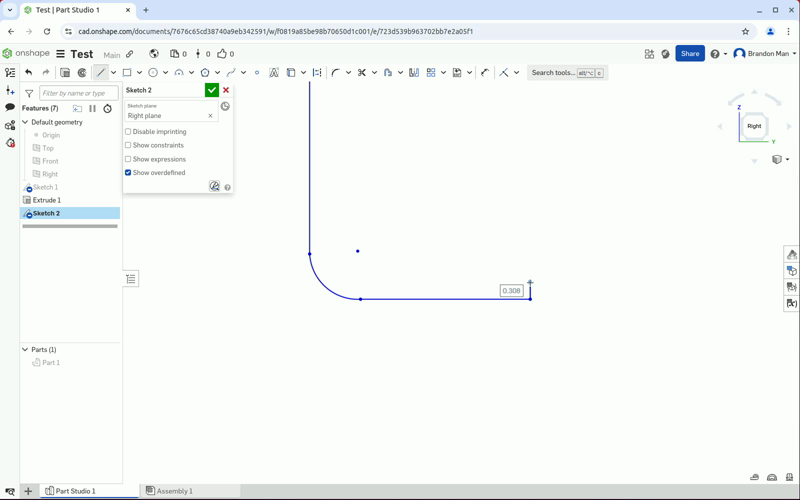
scroll(-6)
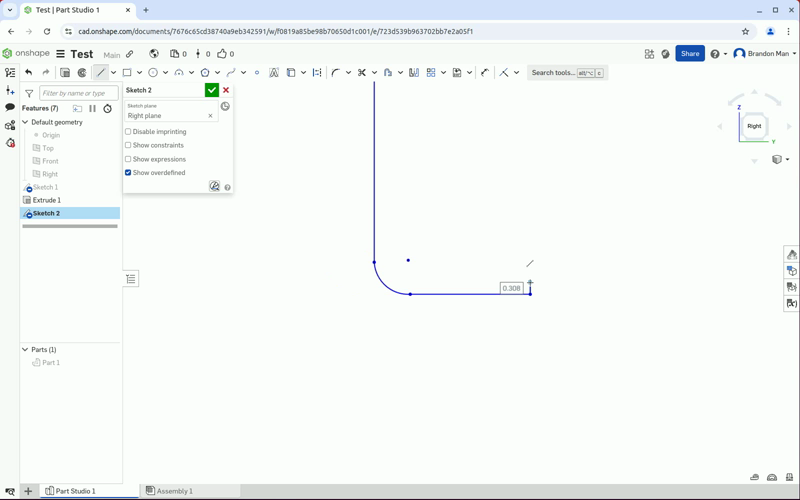
scroll(-6)
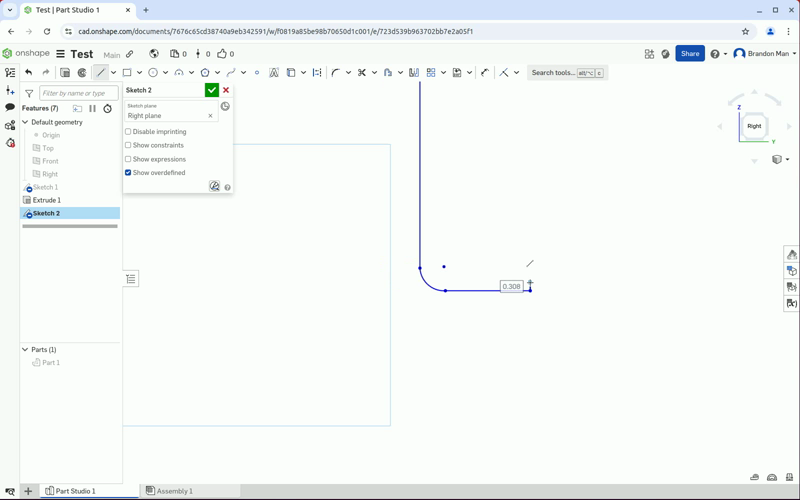
scroll(-6)
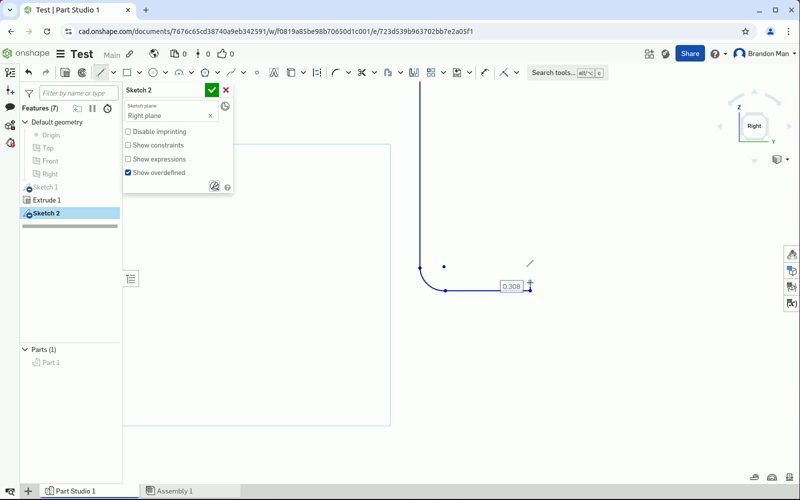
scroll(-6)
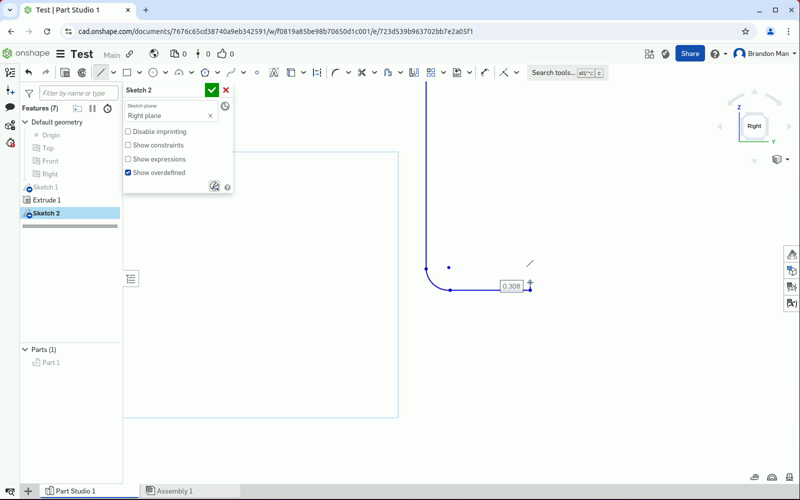
scroll(-6)
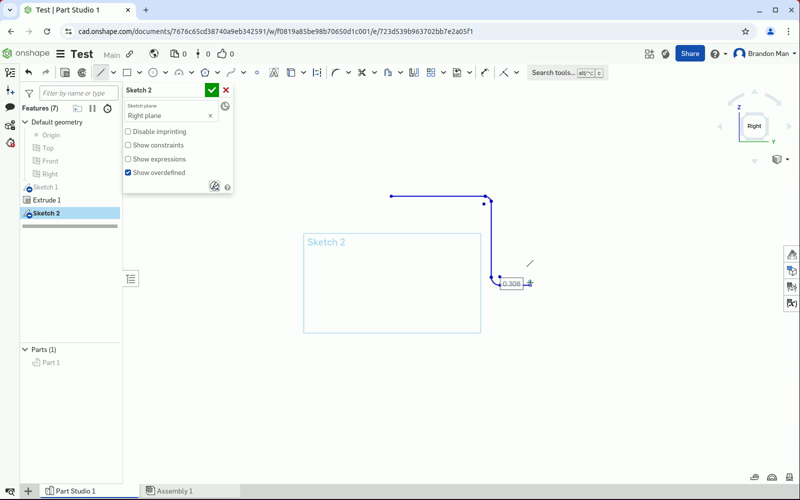
scroll(-6)
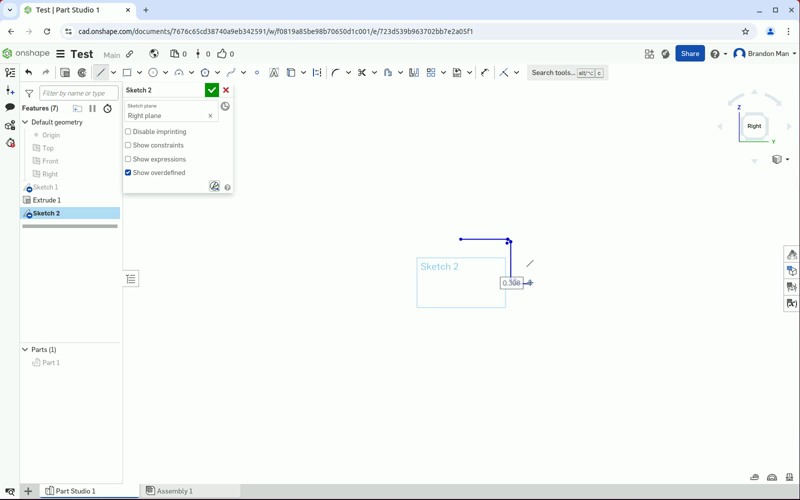
key_up(shift)
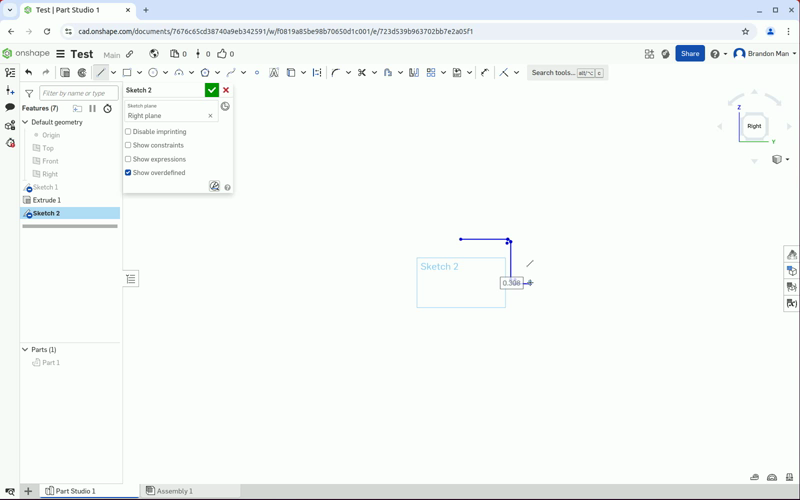
key_down(shift)
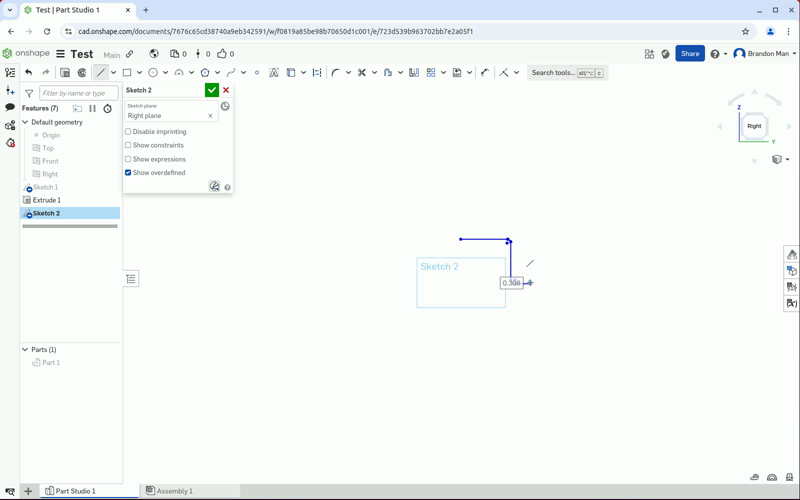
mouse_move(560, 282)
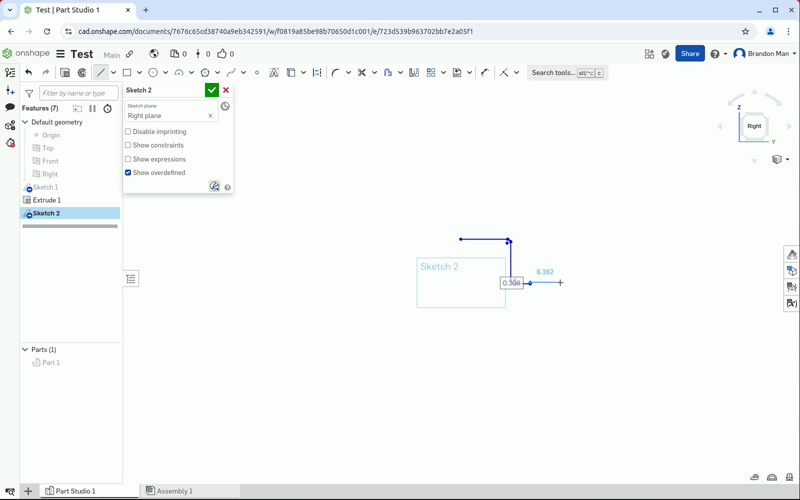
mouse_move(528, 282)
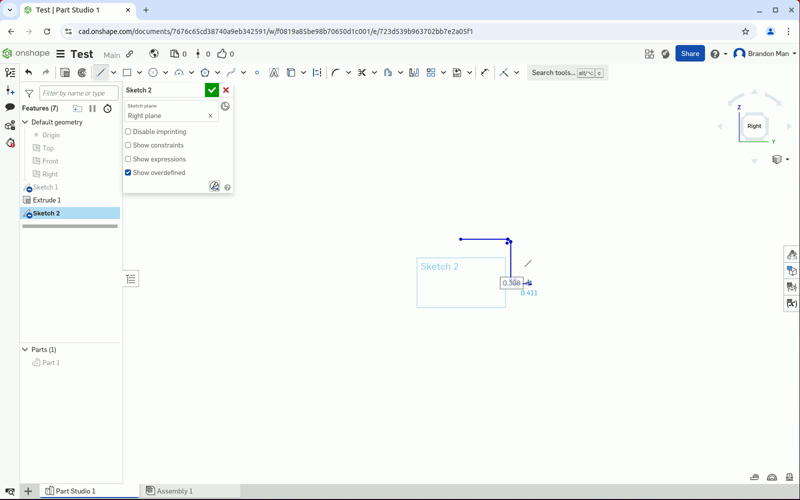
scroll(6)
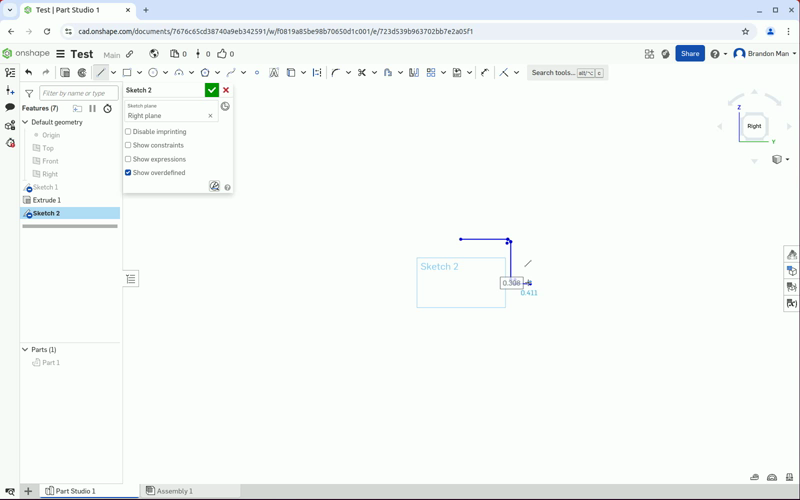
scroll(6)
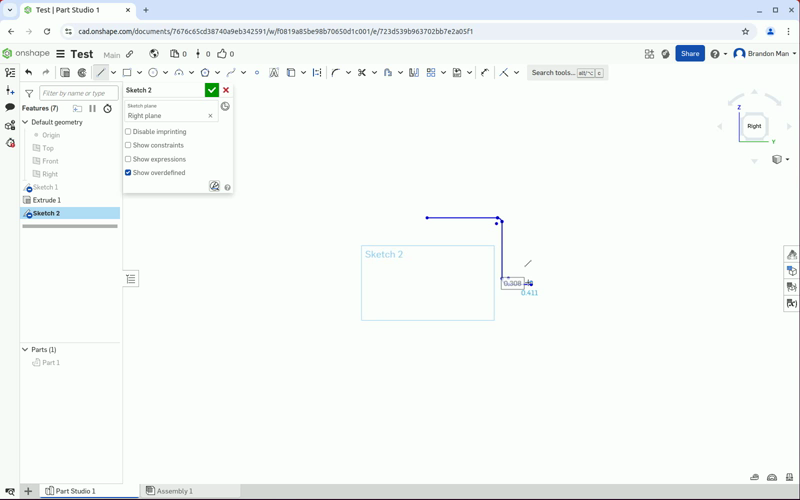
scroll(6)
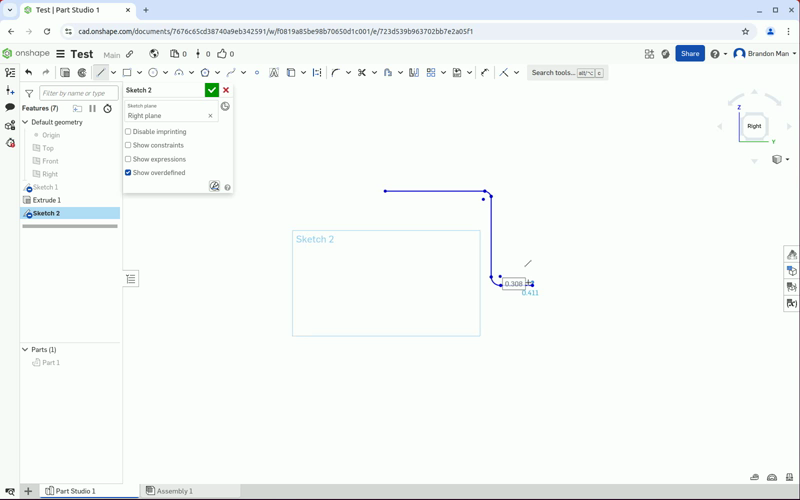
scroll(6)
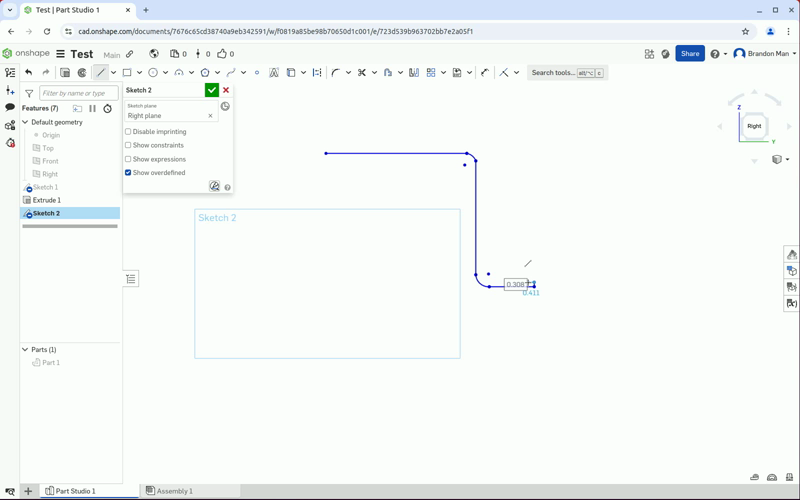
scroll(6)
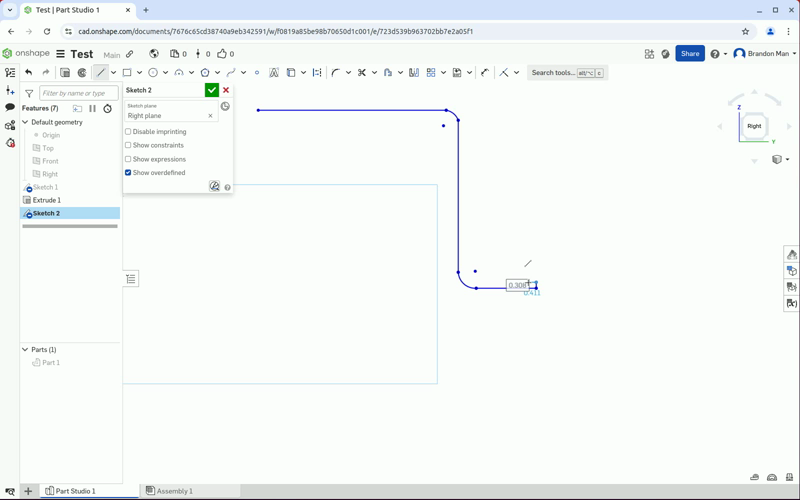
scroll(6)
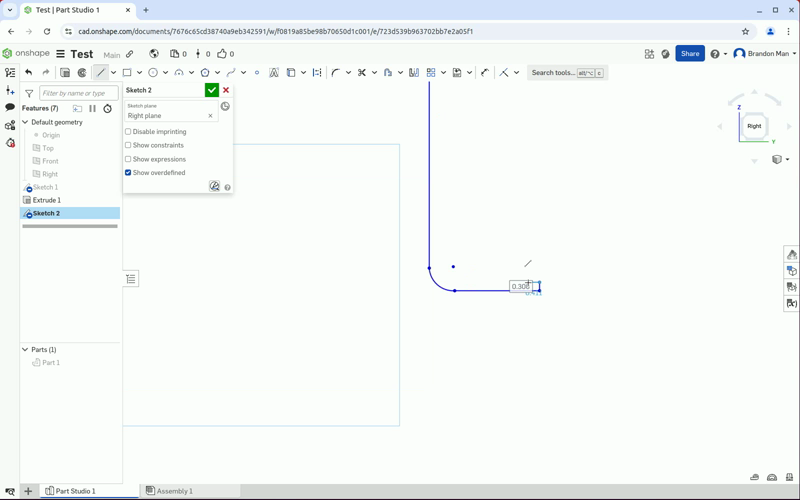
scroll(6)
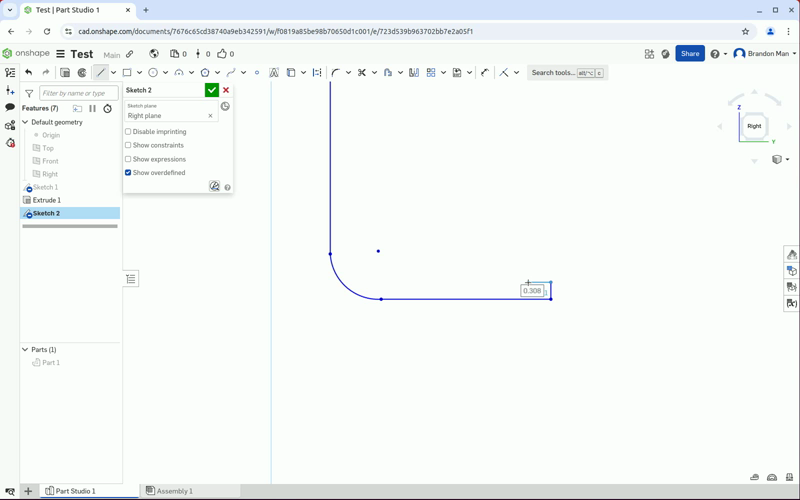
click(528, 282)
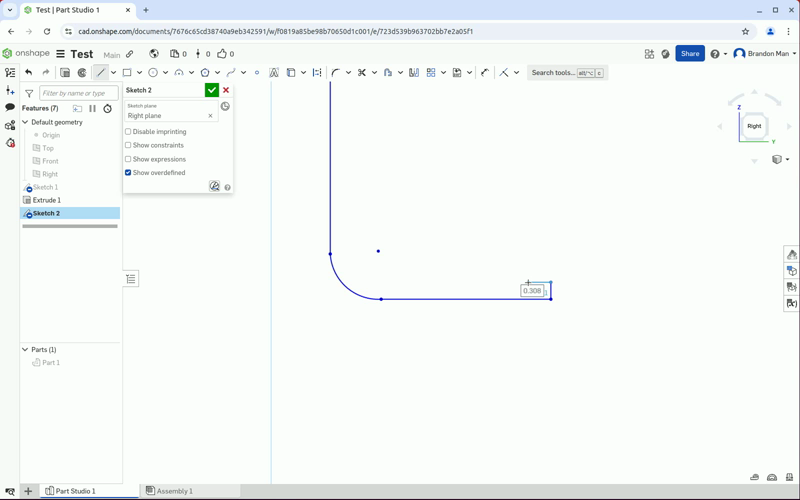
scroll(-6)
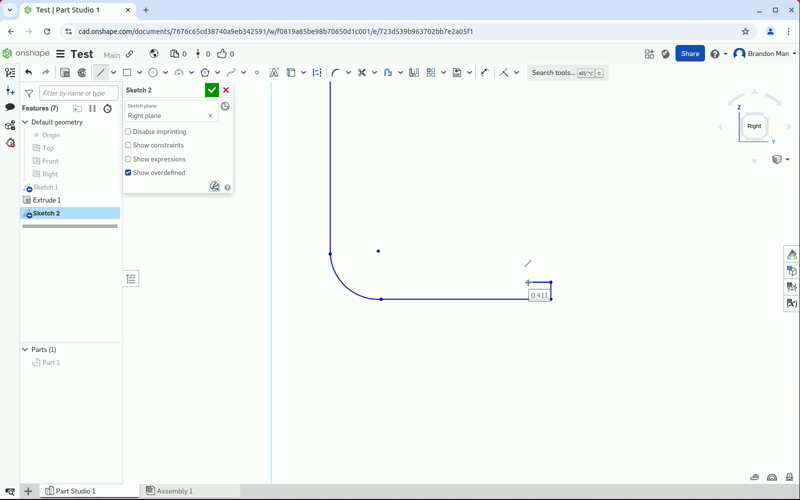
scroll(-6)
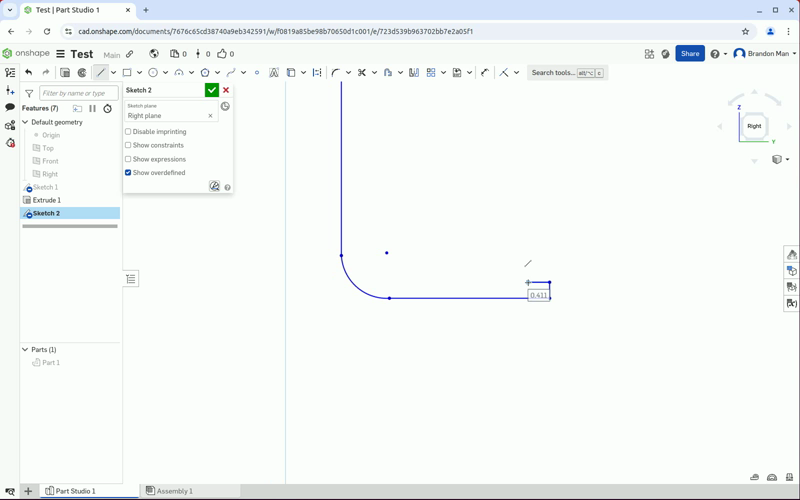
scroll(-6)
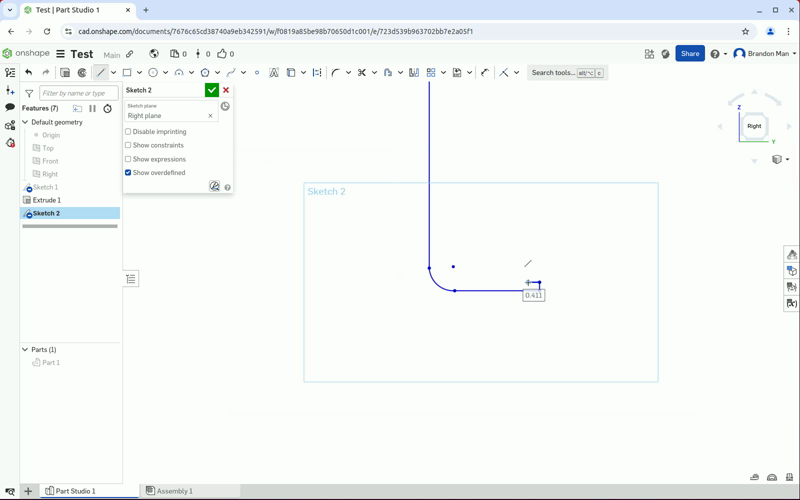
scroll(-6)
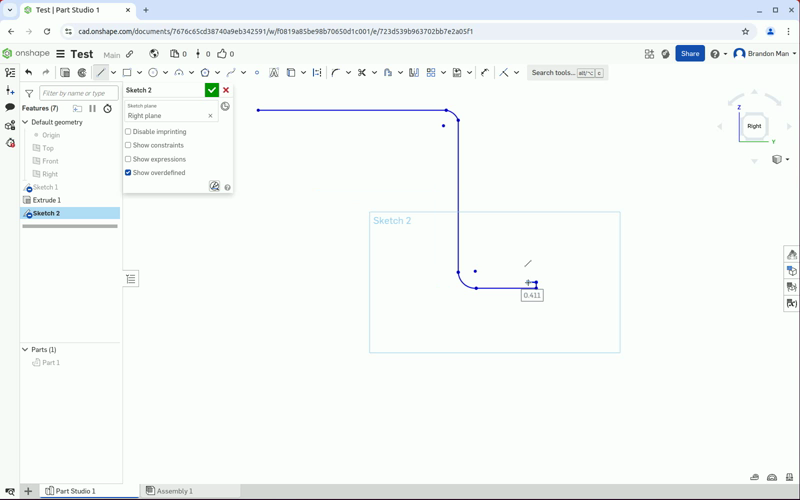
scroll(-6)
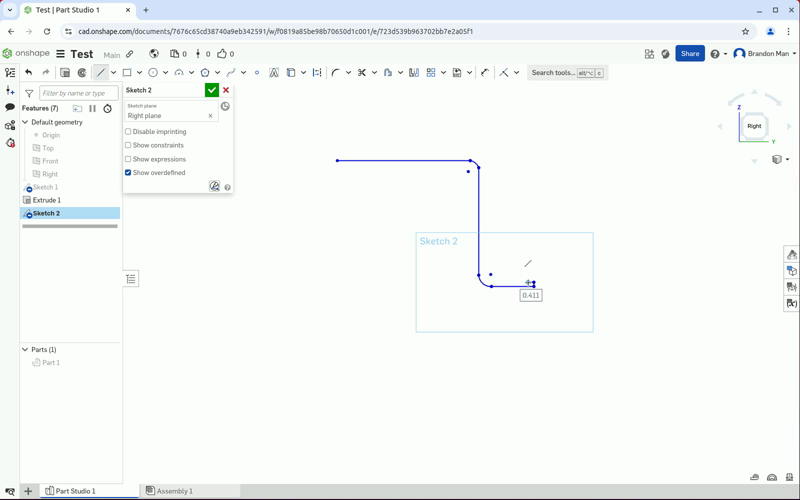
scroll(-6)
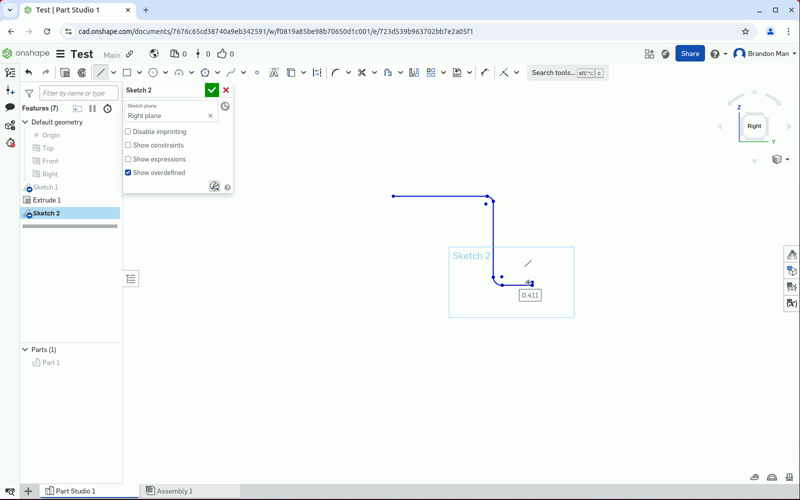
scroll(-6)
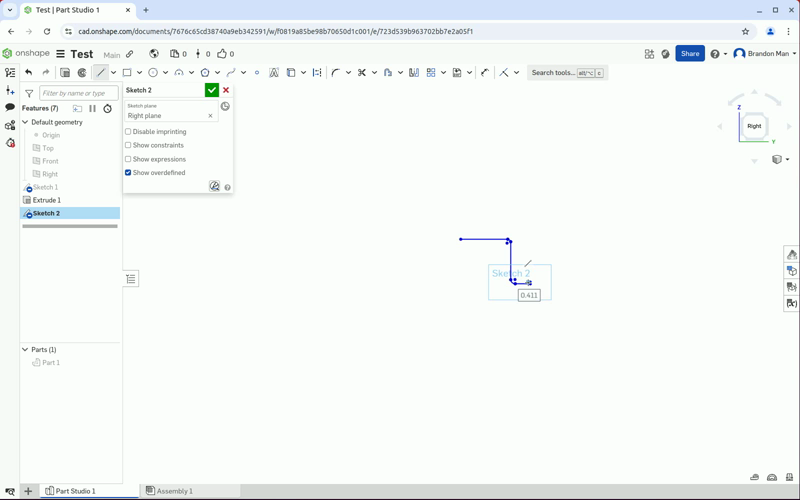
key_up(shift)
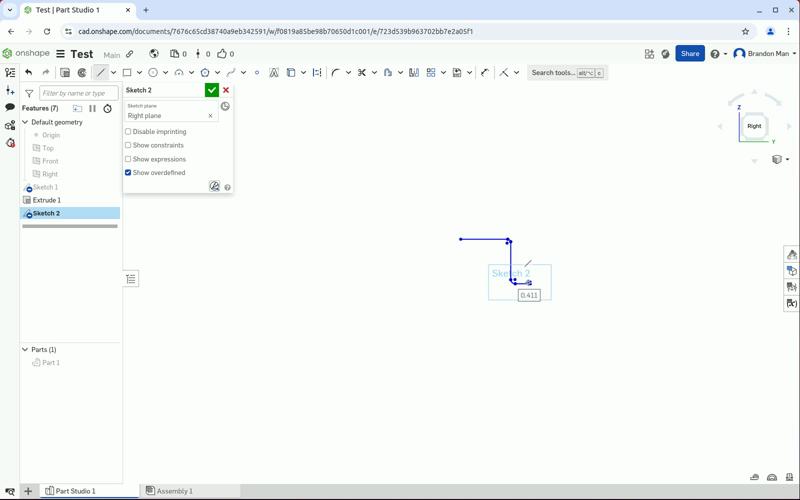
key_down(shift)
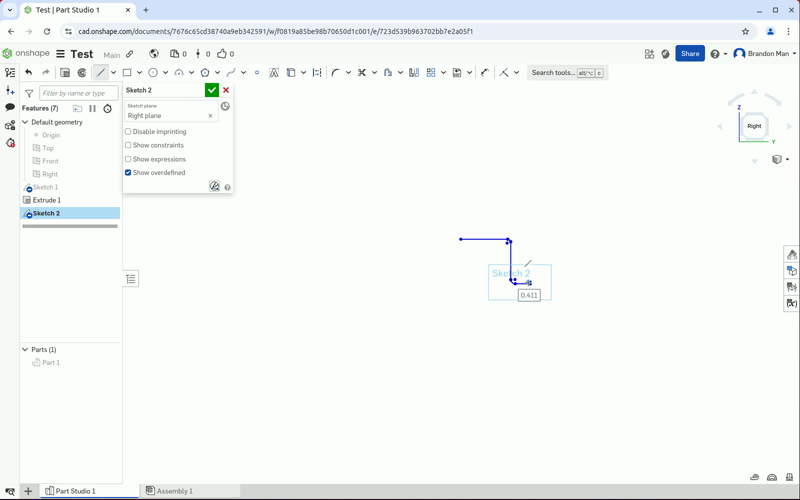
mouse_move(558, 282)
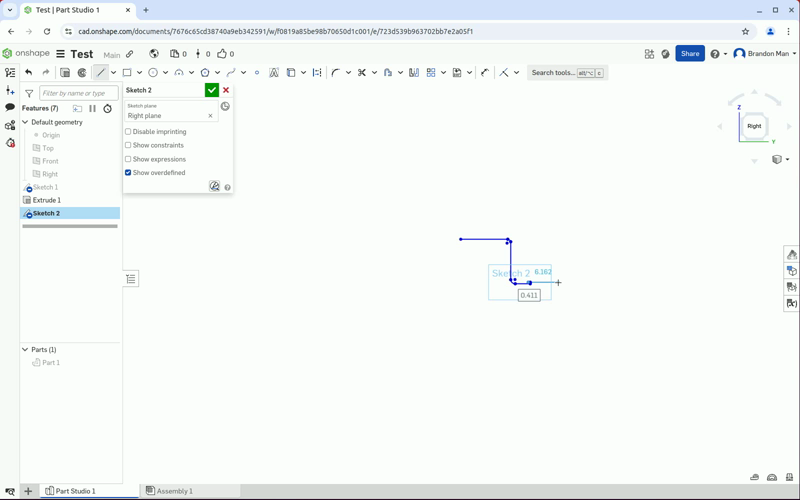
mouse_move(515, 282)
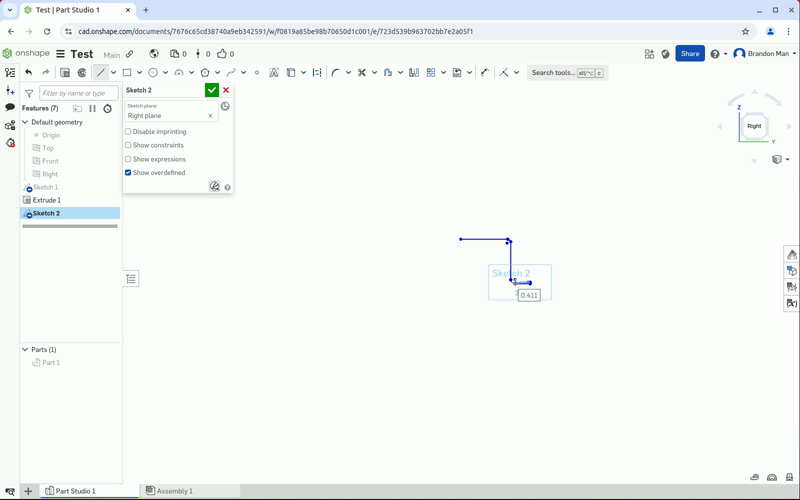
scroll(6)
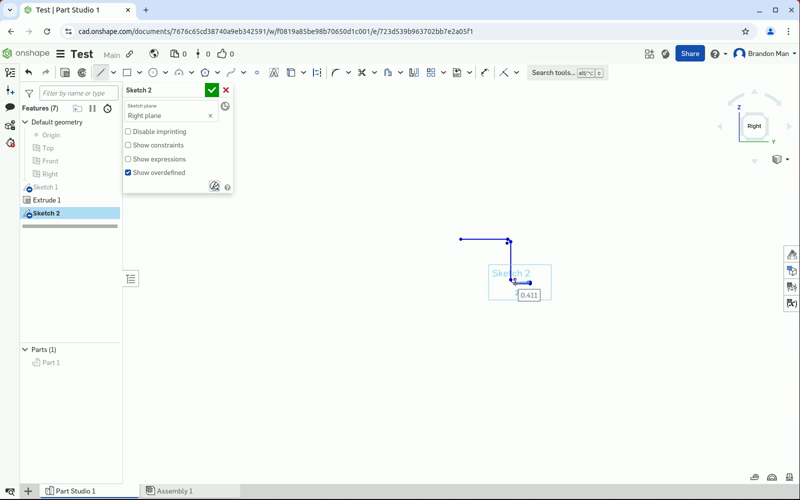
scroll(6)
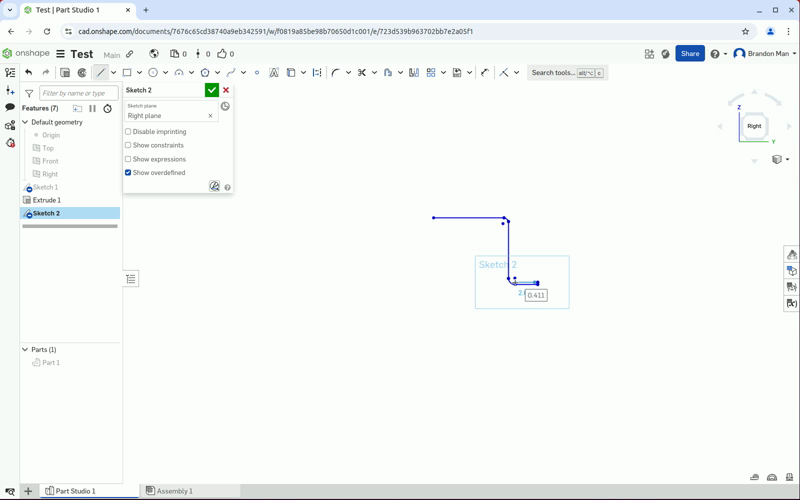
scroll(6)
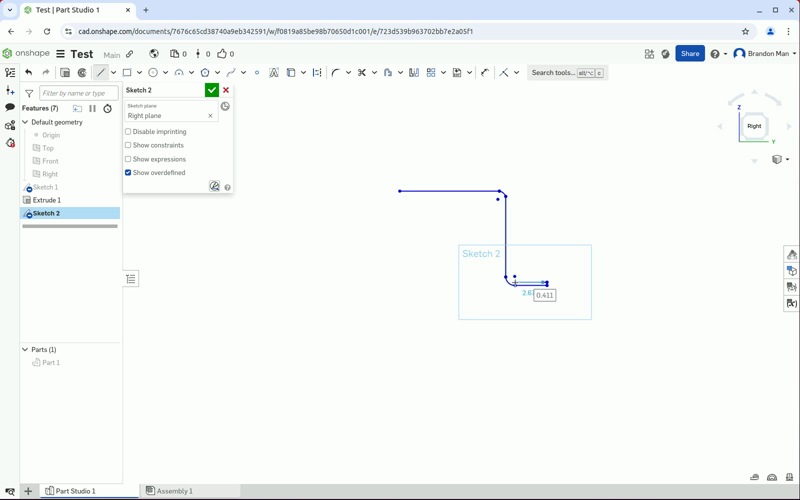
scroll(6)
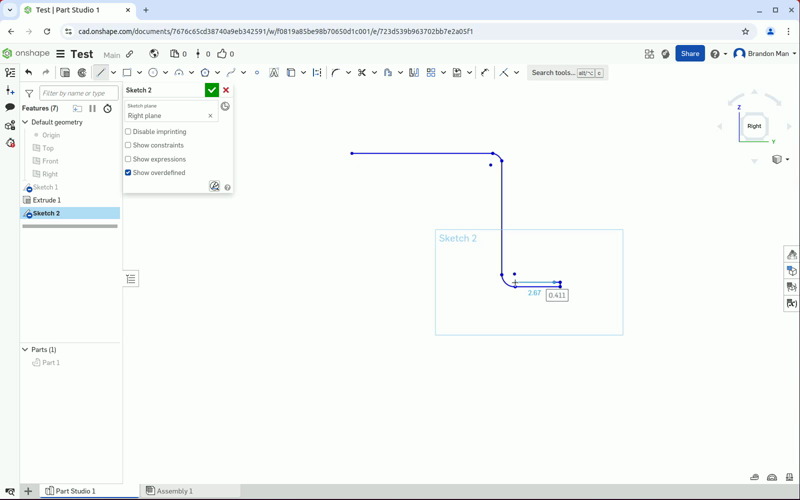
scroll(6)
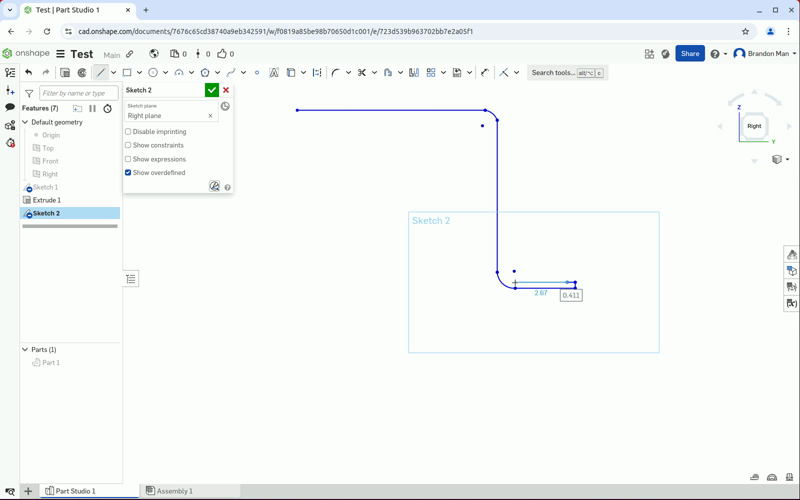
scroll(6)
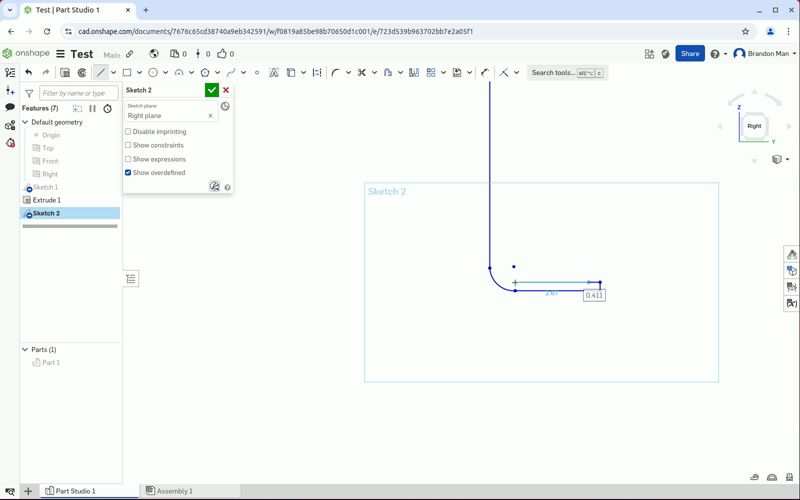
scroll(6)
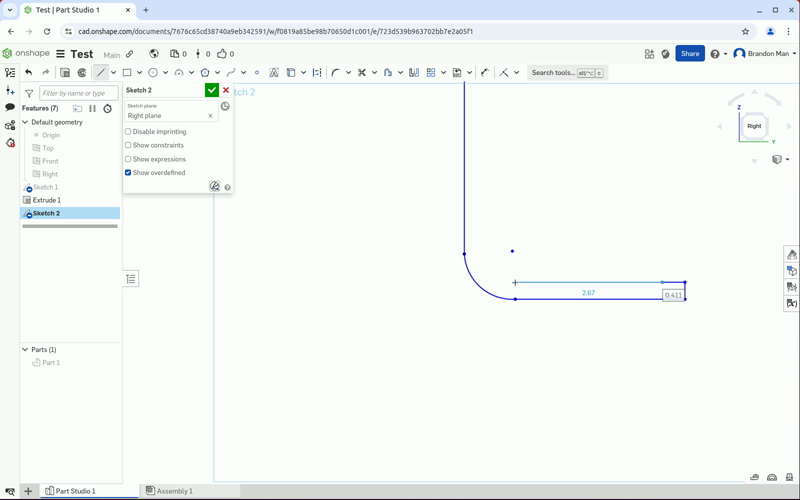
click(515, 282)
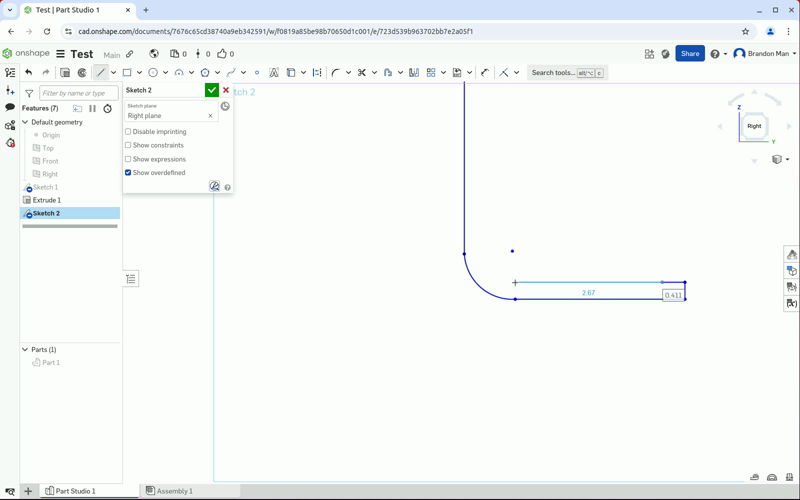
scroll(-6)
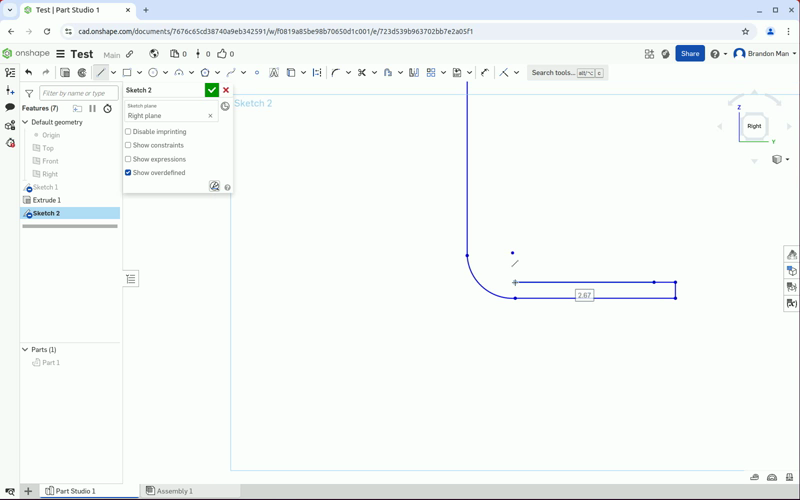
scroll(-6)
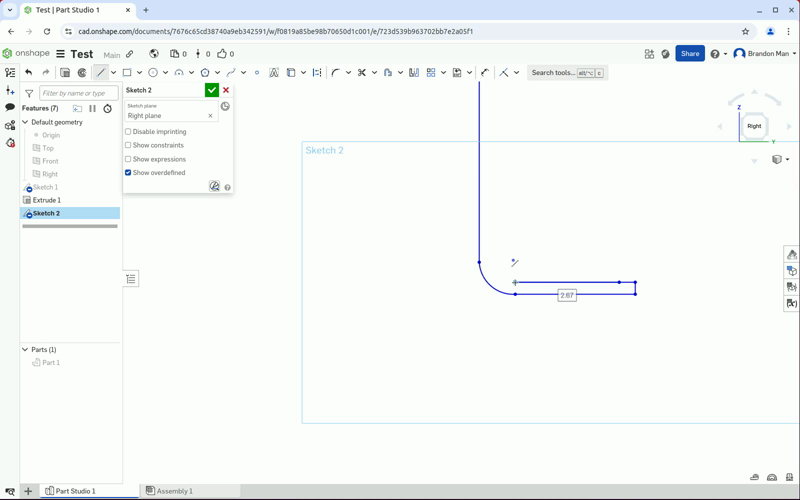
scroll(-6)
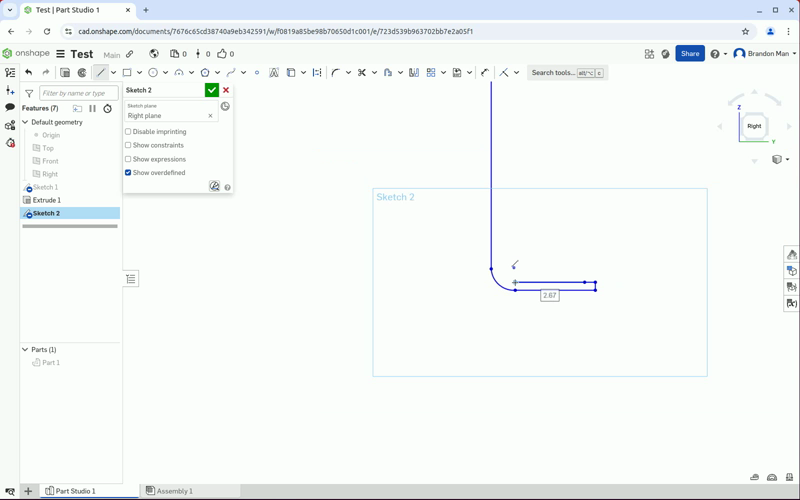
scroll(-6)
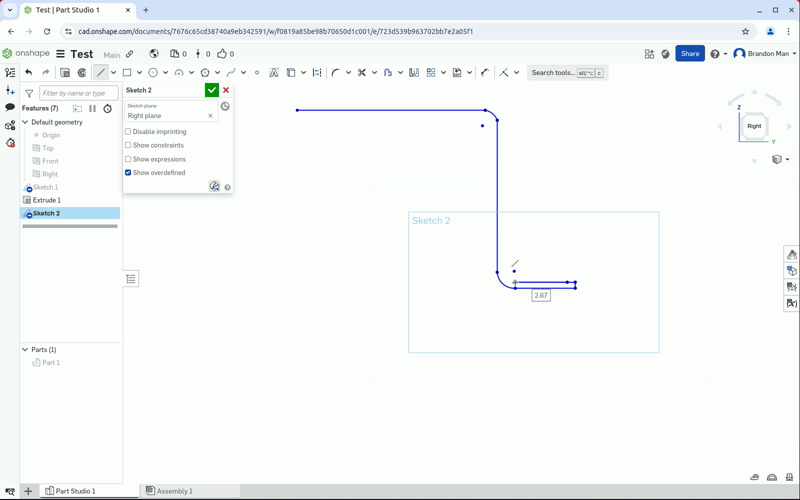
scroll(-6)
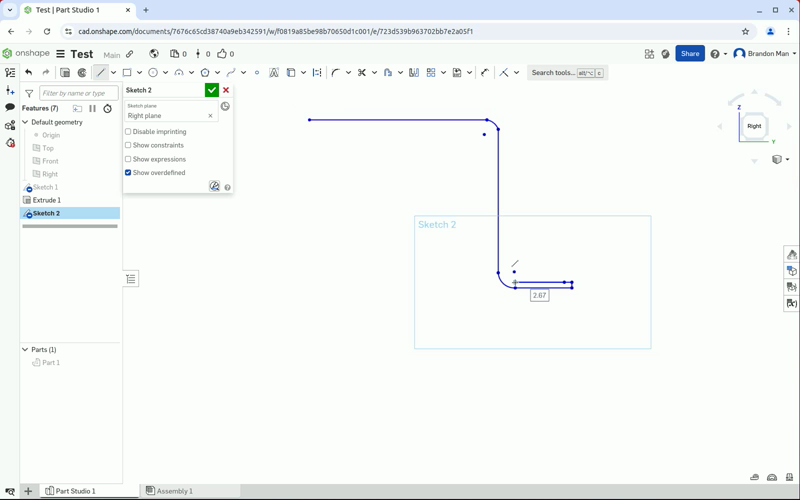
scroll(-6)
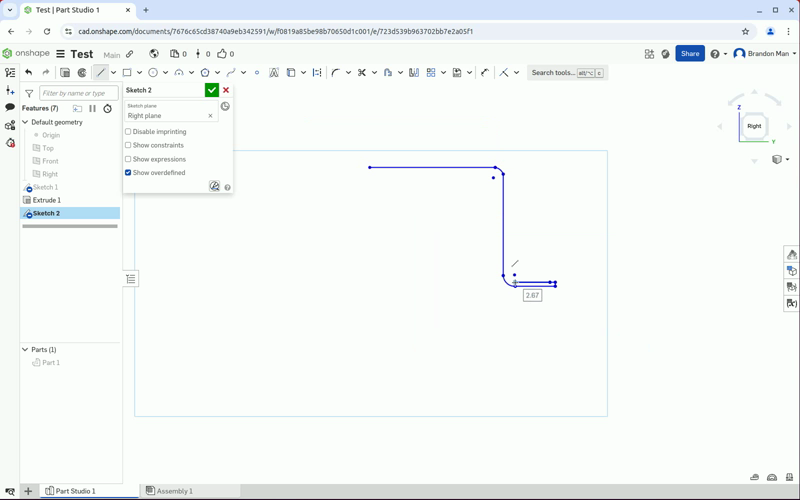
scroll(-6)
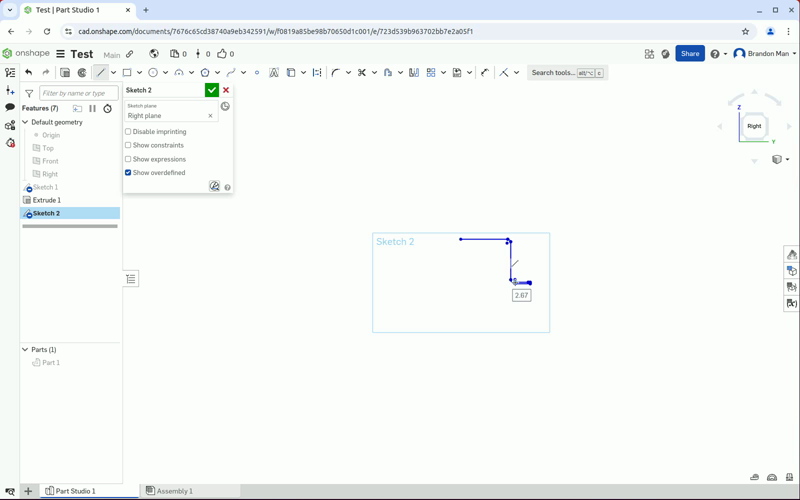
key_up(shift)
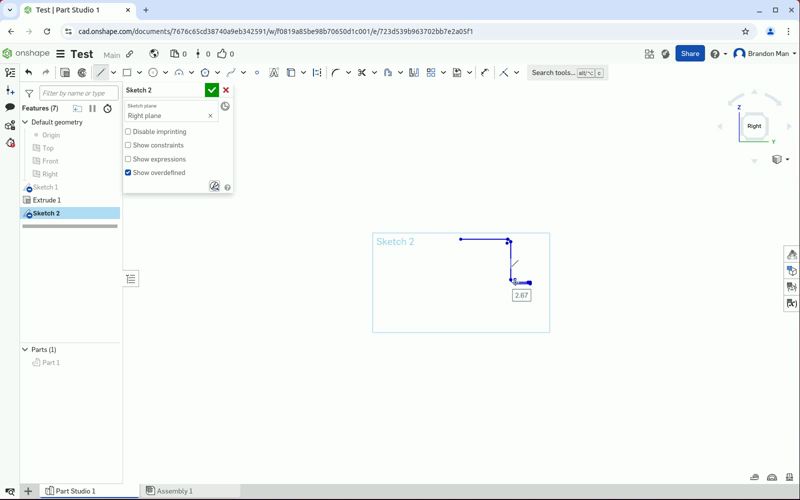
key(esc)
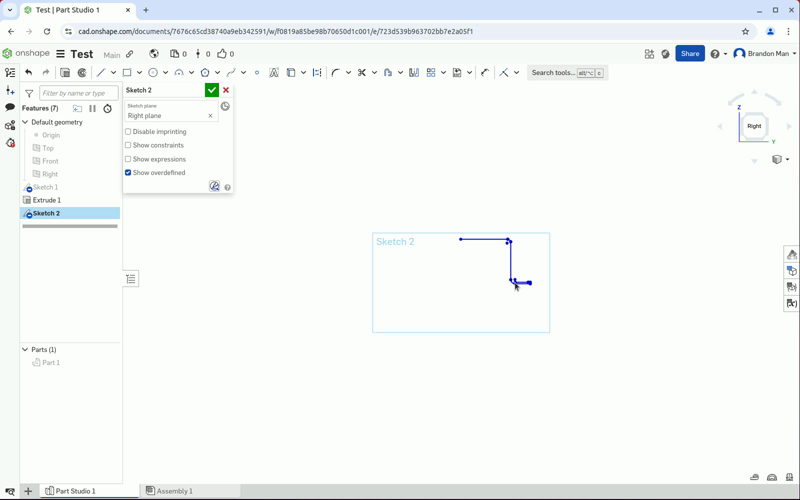
key(a)
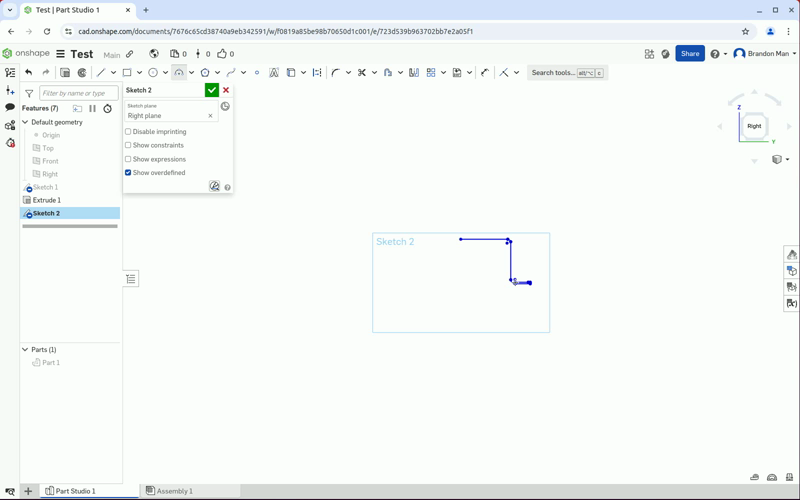
mouse_move(515, 282)
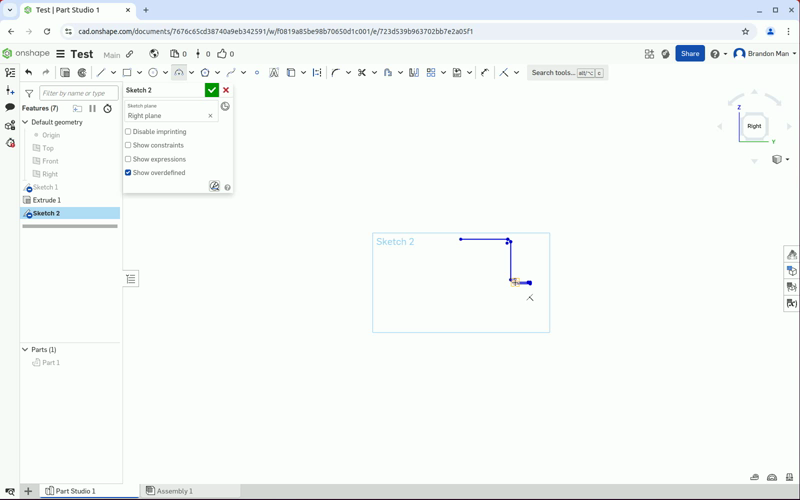
scroll(6)
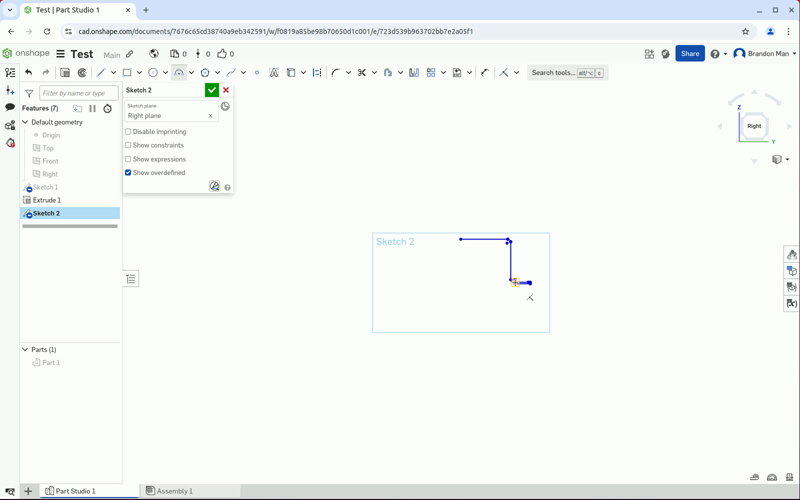
scroll(6)
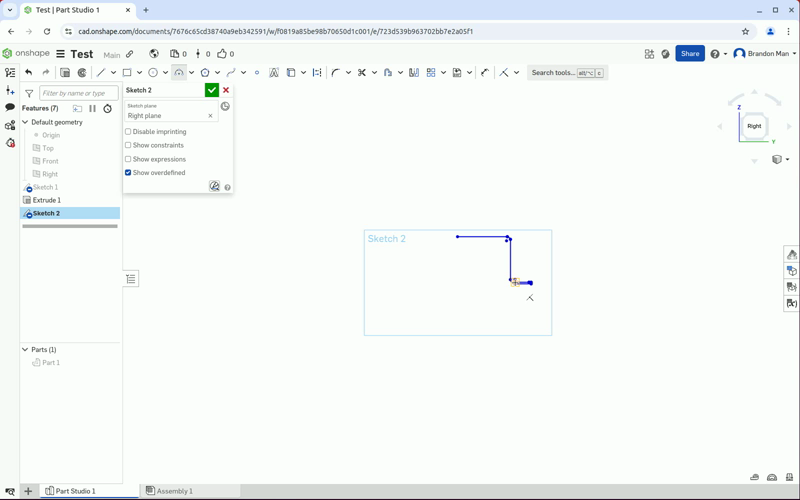
scroll(6)
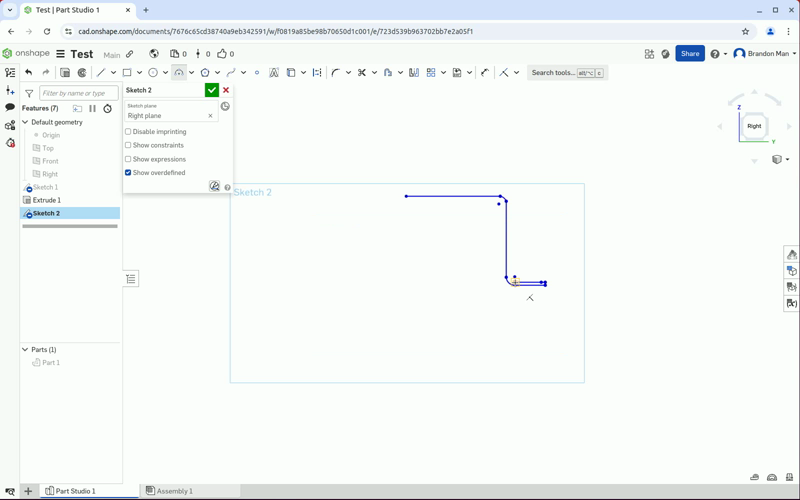
scroll(6)
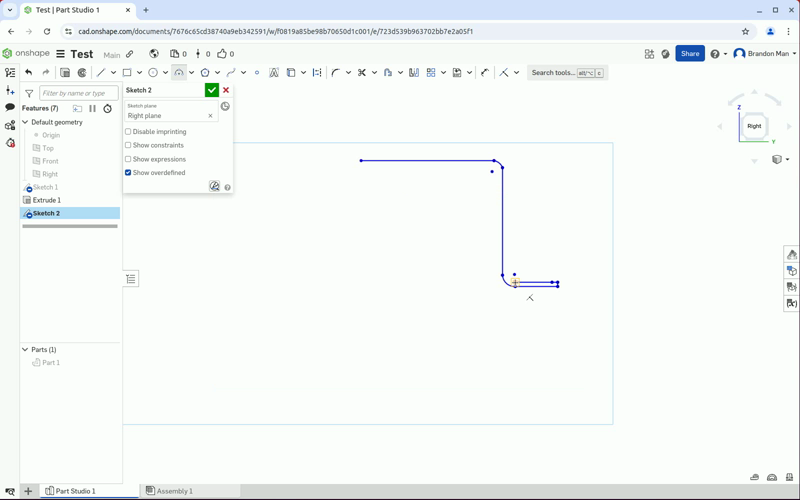
scroll(6)
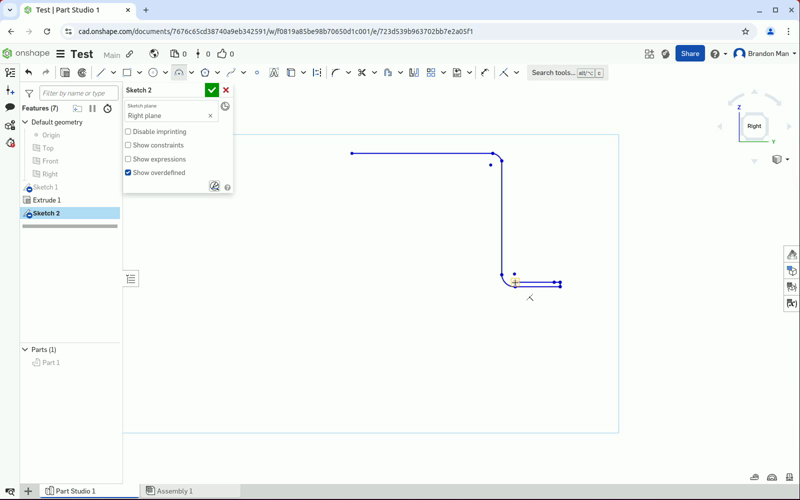
scroll(6)
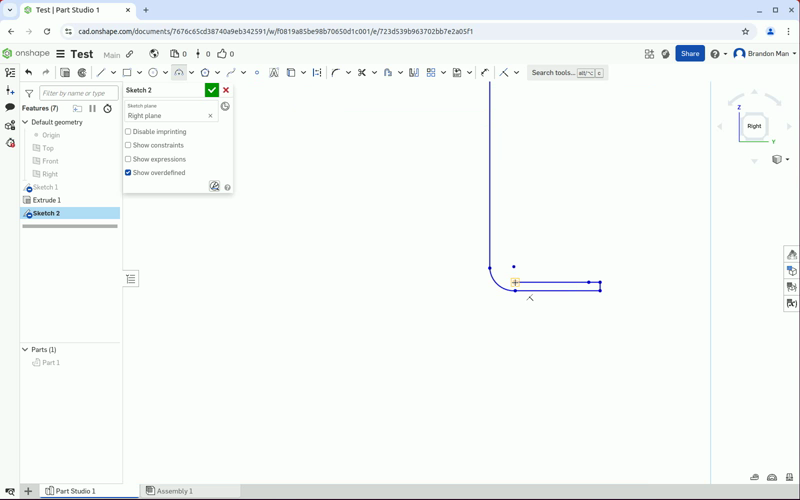
scroll(6)
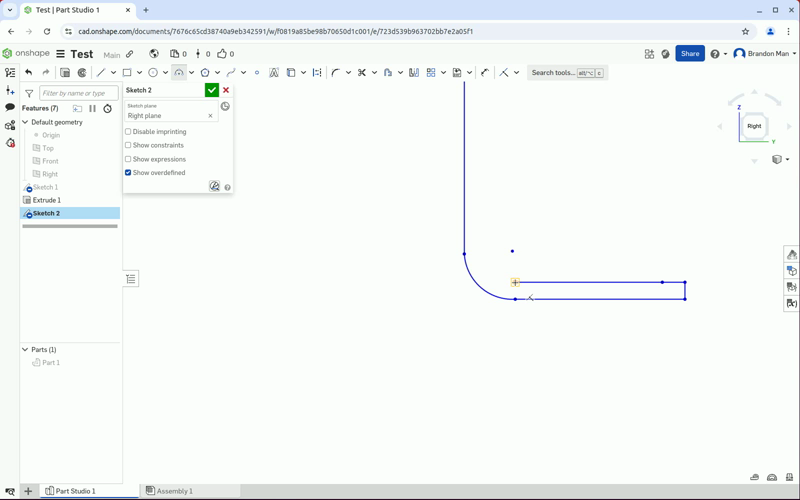
click(515, 282)
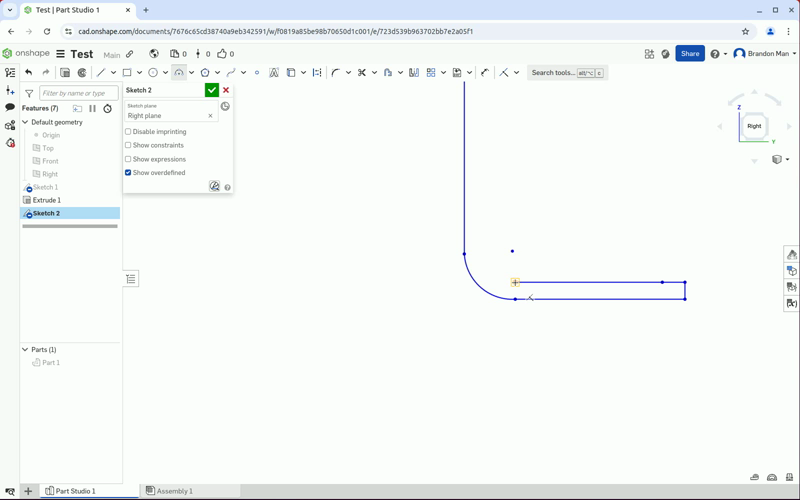
scroll(-6)
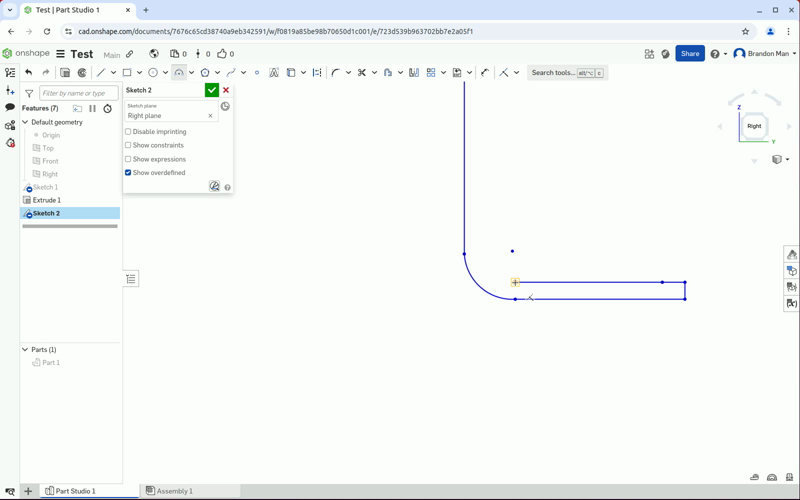
scroll(-6)
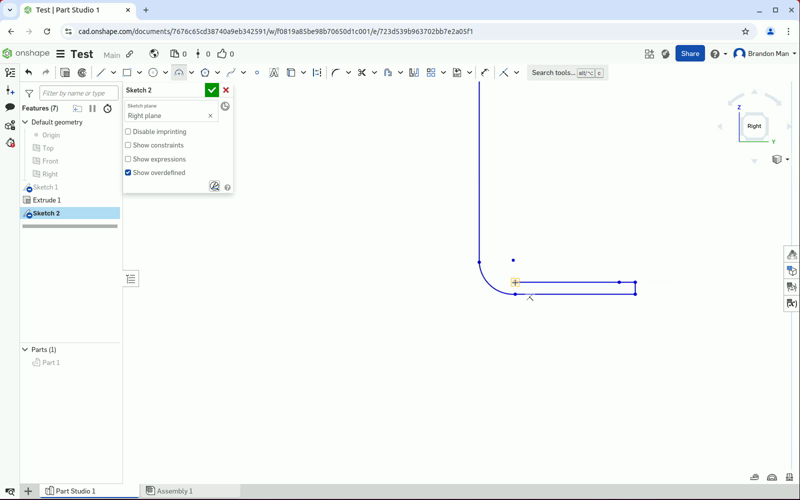
scroll(-6)
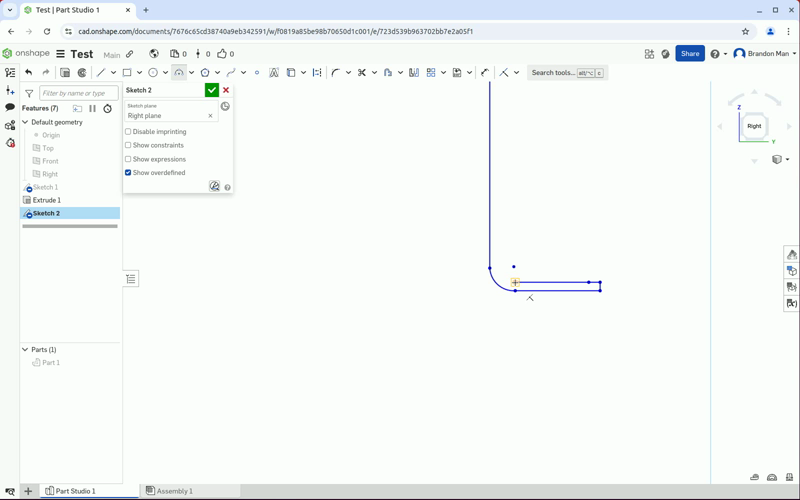
scroll(-6)
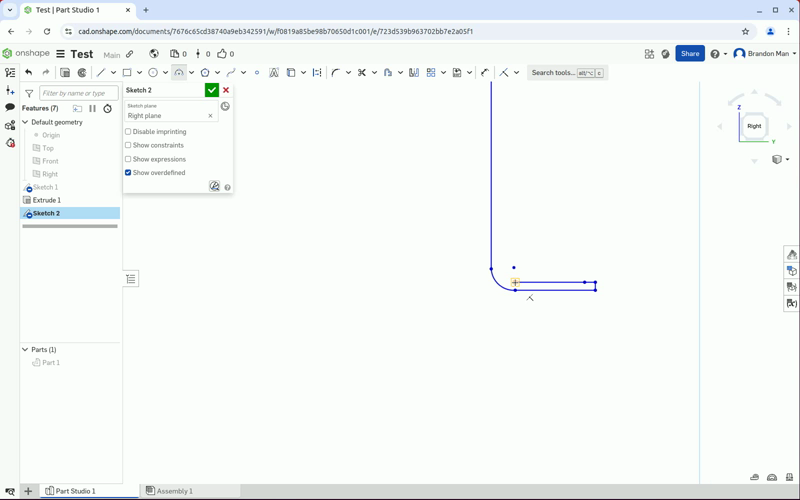
scroll(-6)
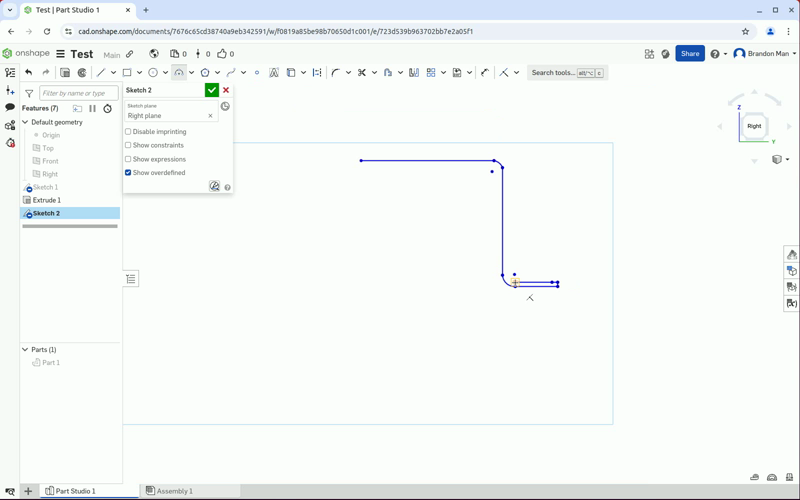
scroll(-6)
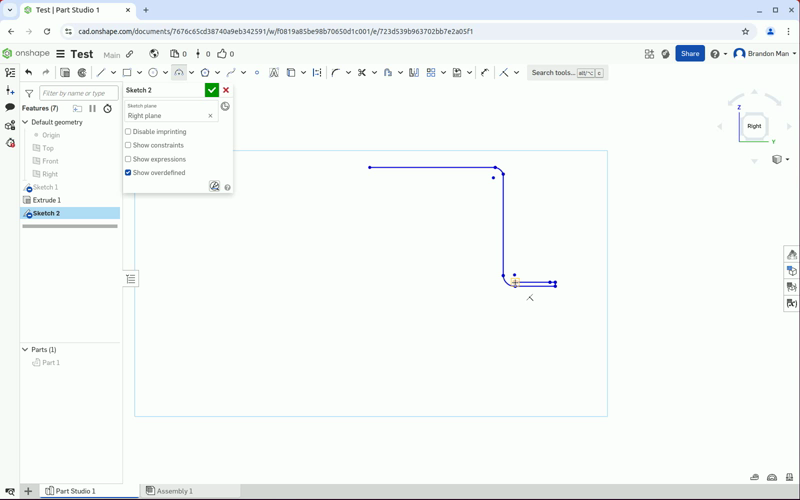
scroll(-6)
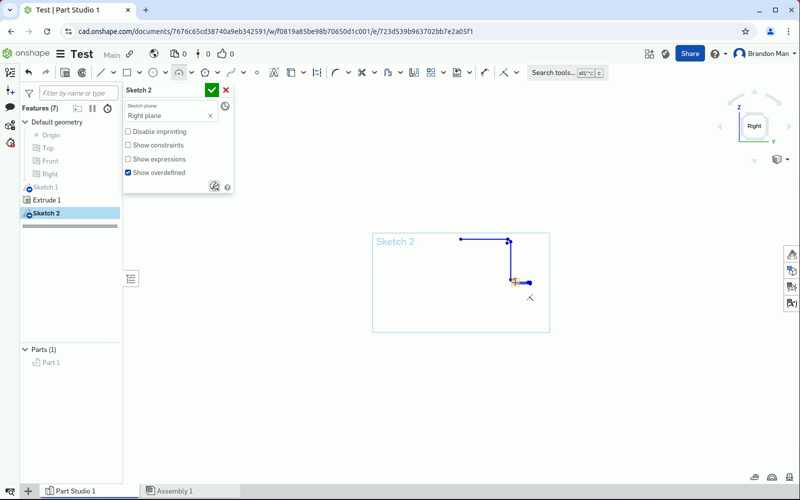
key_down(shift)
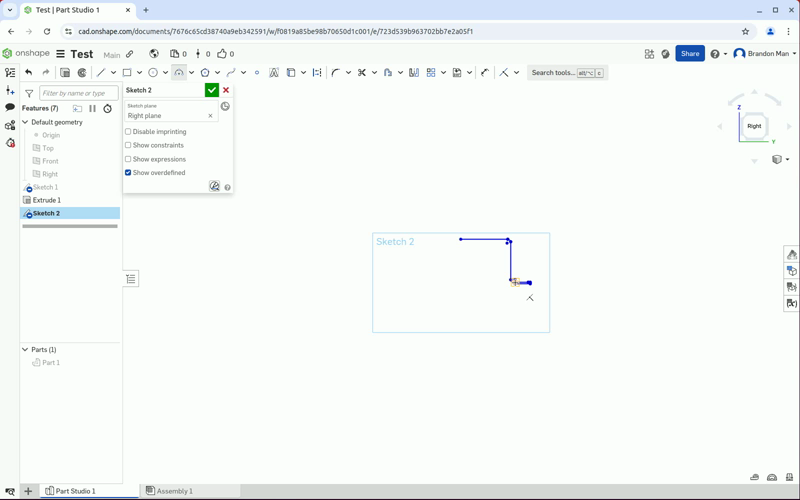
mouse_move(512, 279)
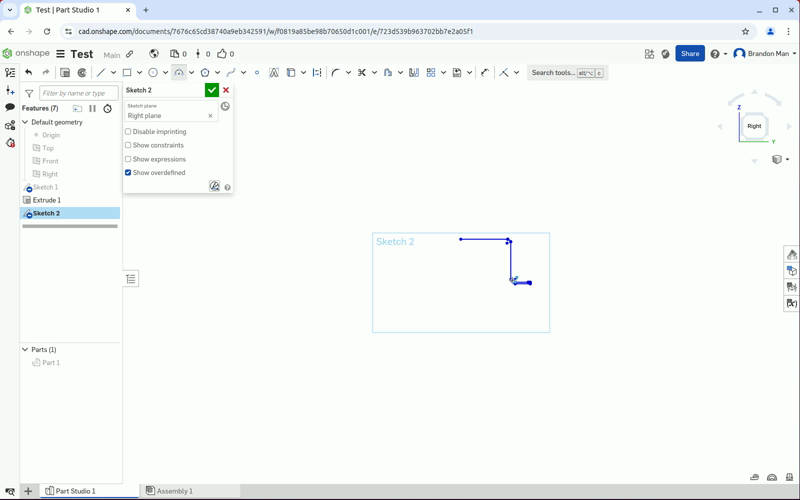
scroll(6)
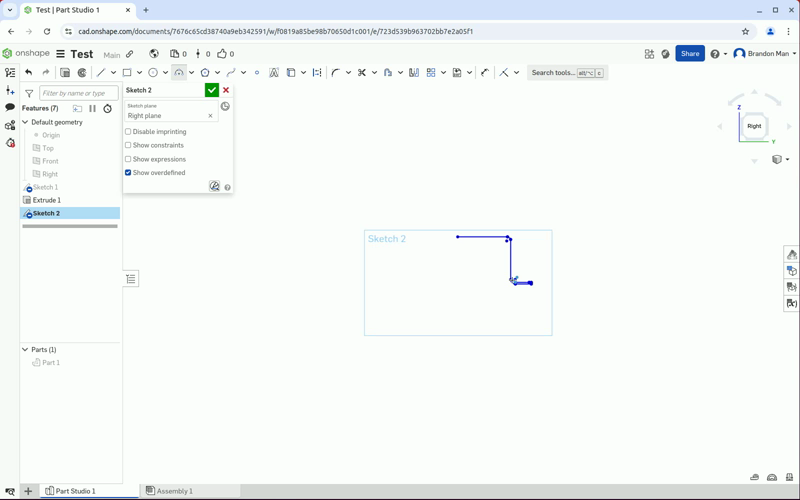
scroll(6)
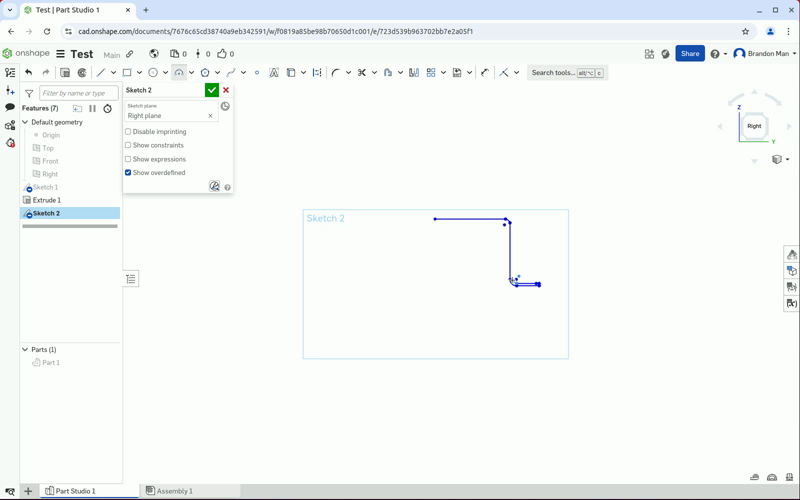
scroll(6)
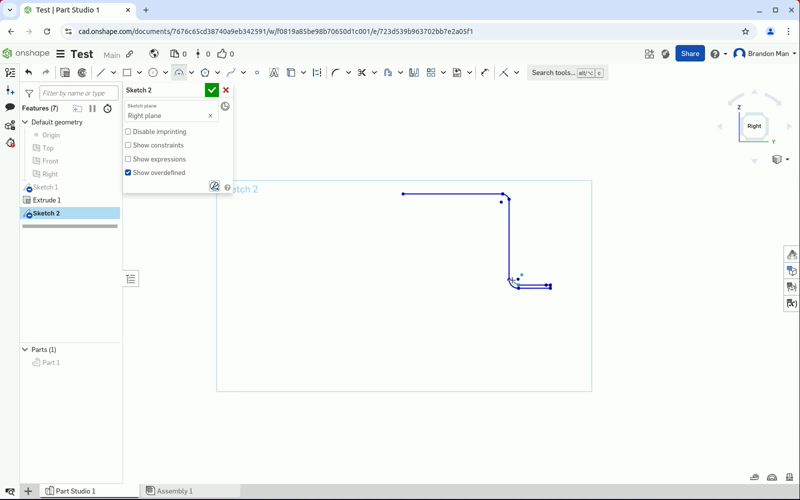
scroll(6)
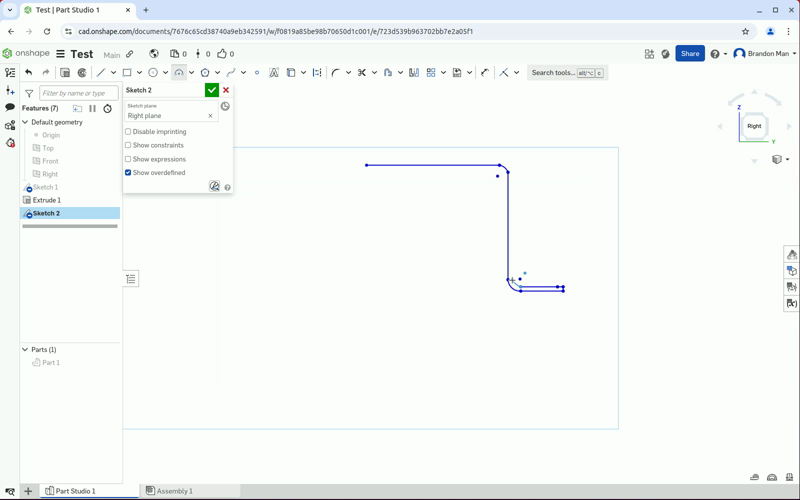
scroll(6)
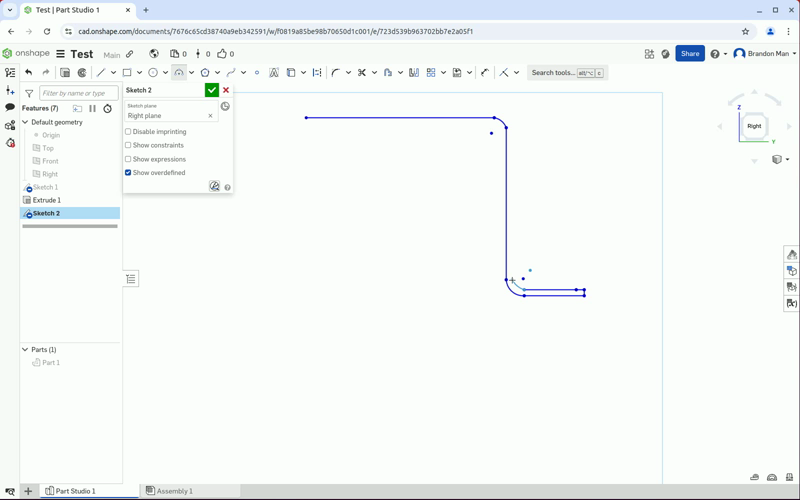
scroll(6)
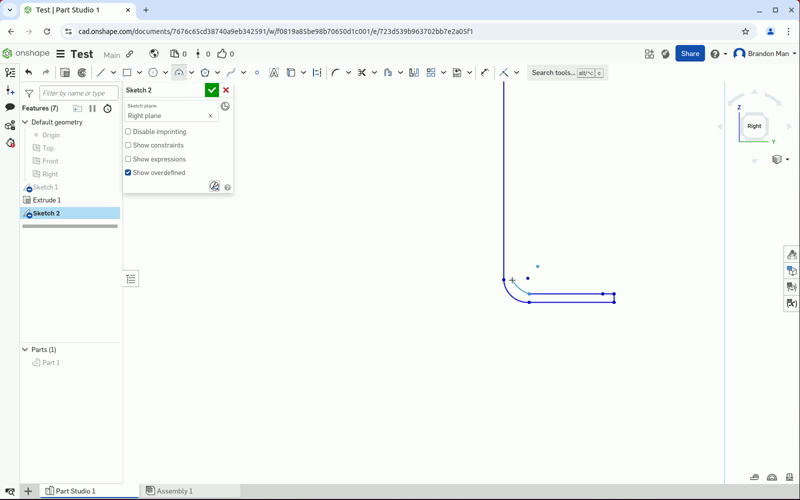
scroll(6)
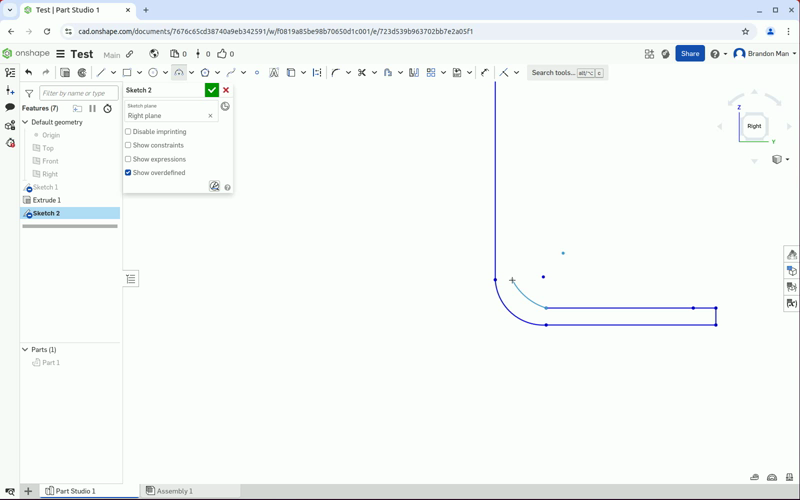
click(512, 279)
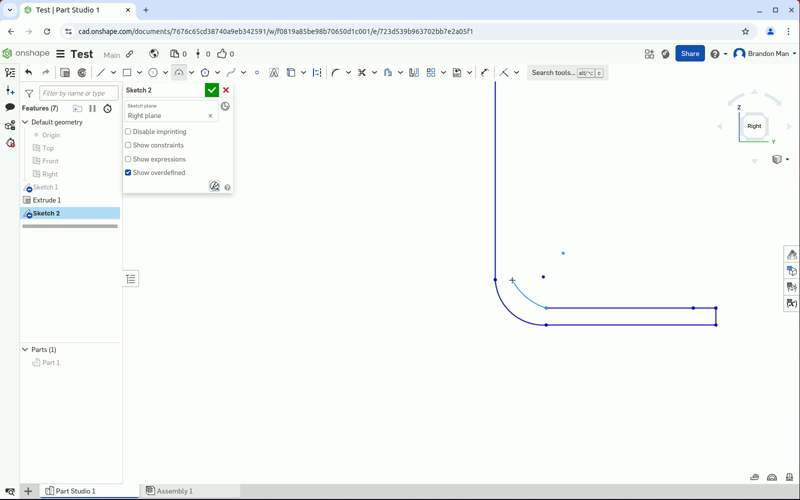
scroll(-6)
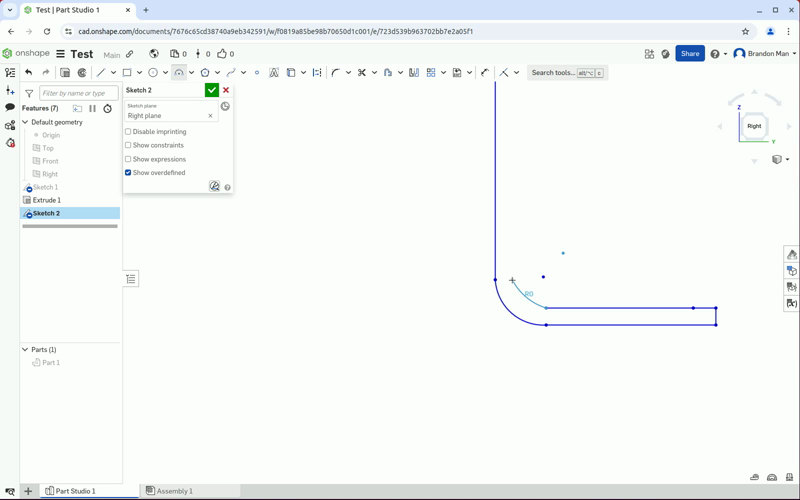
scroll(-6)
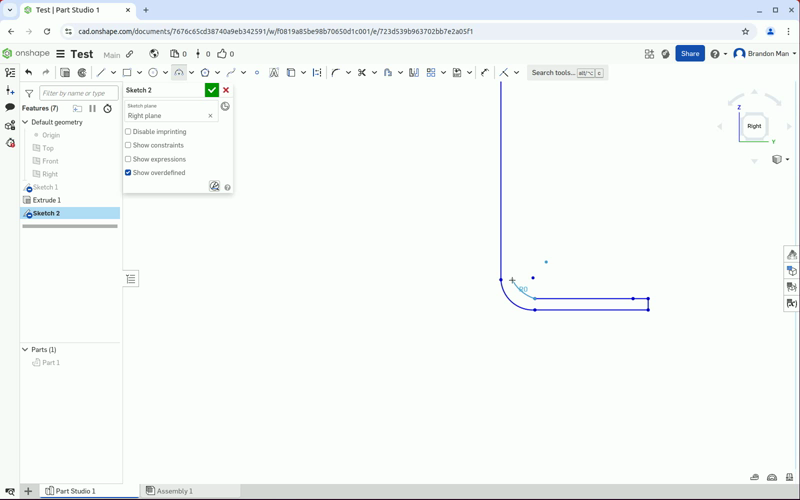
scroll(-6)
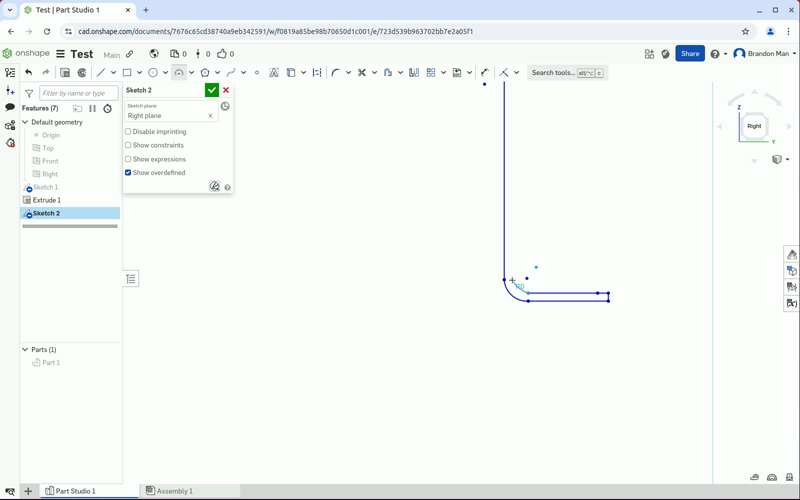
scroll(-6)
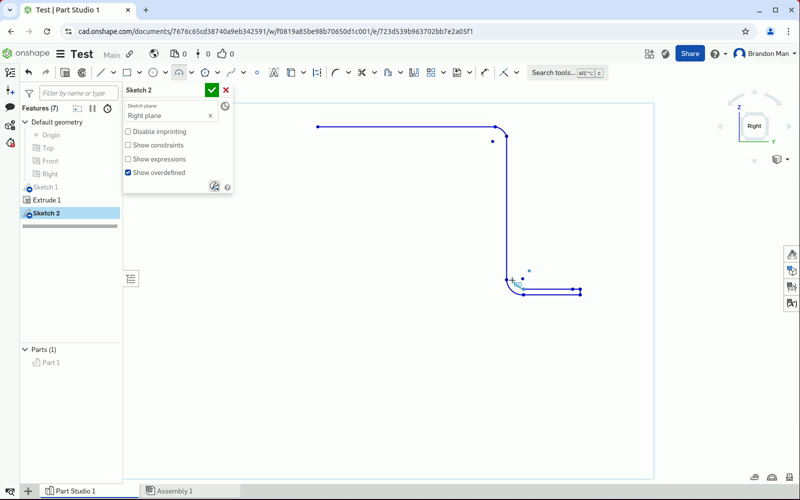
scroll(-6)
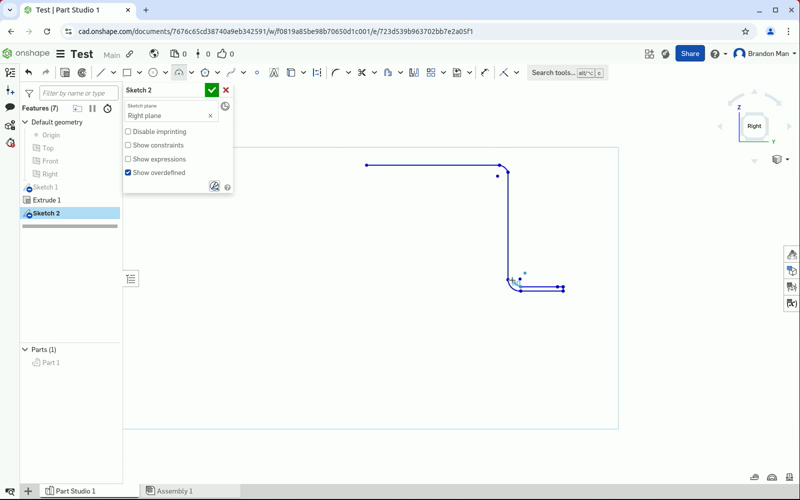
scroll(-6)
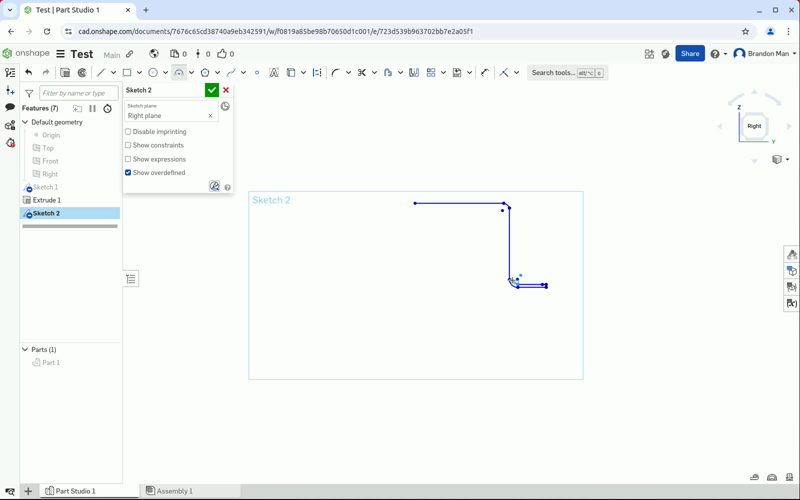
scroll(-6)
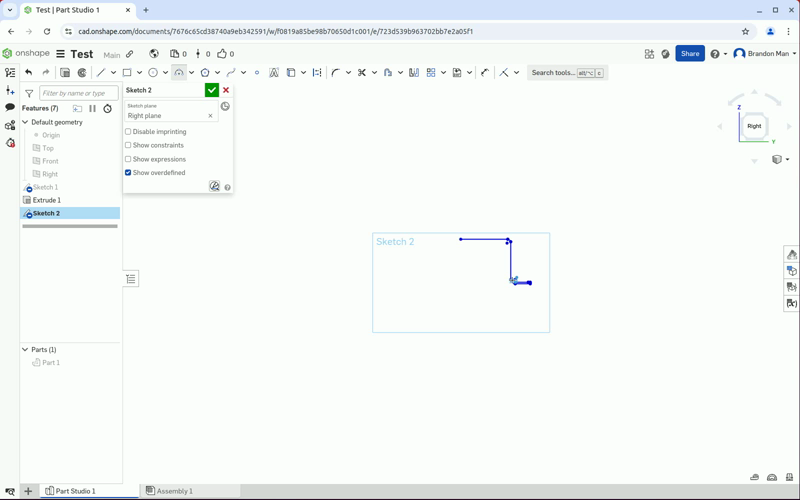
mouse_move(513, 281)
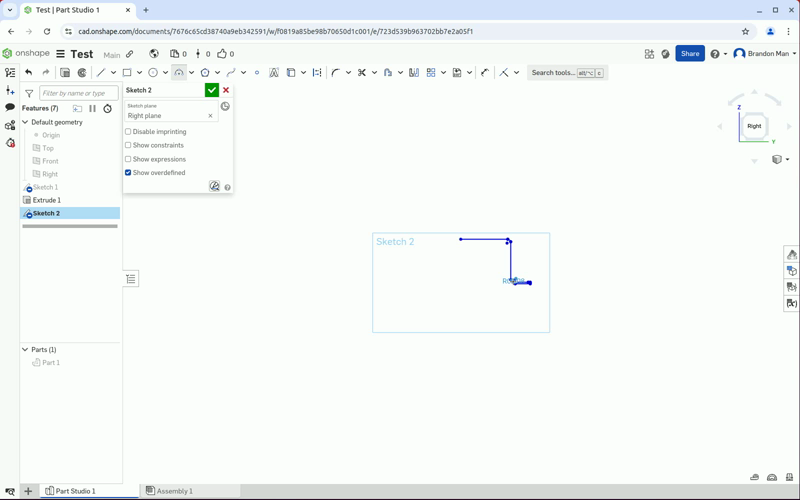
scroll(6)
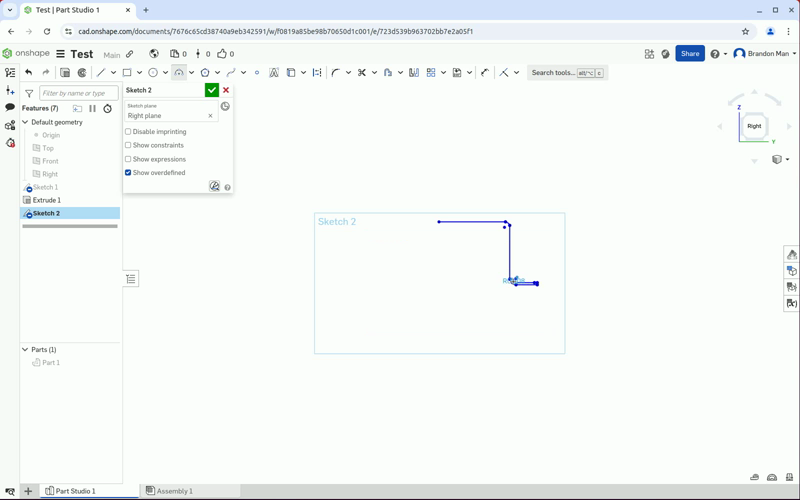
scroll(6)
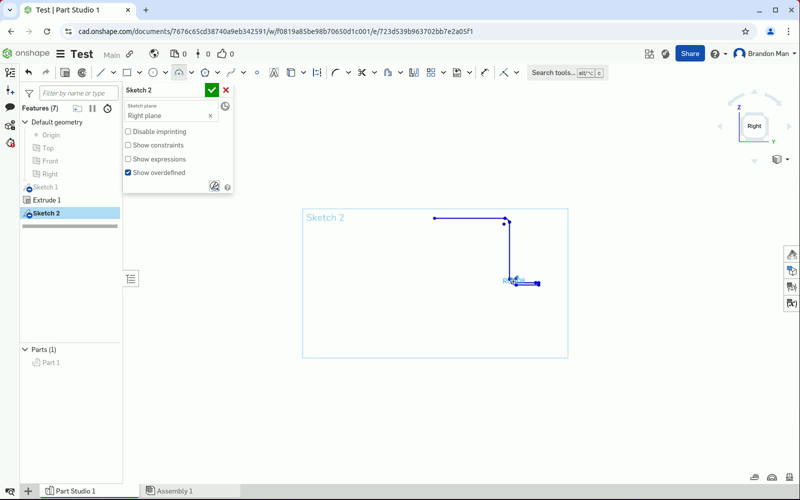
scroll(6)
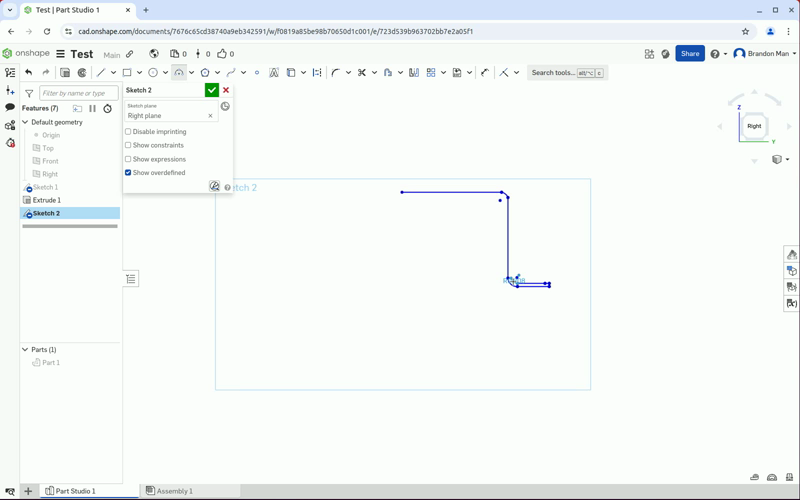
scroll(6)
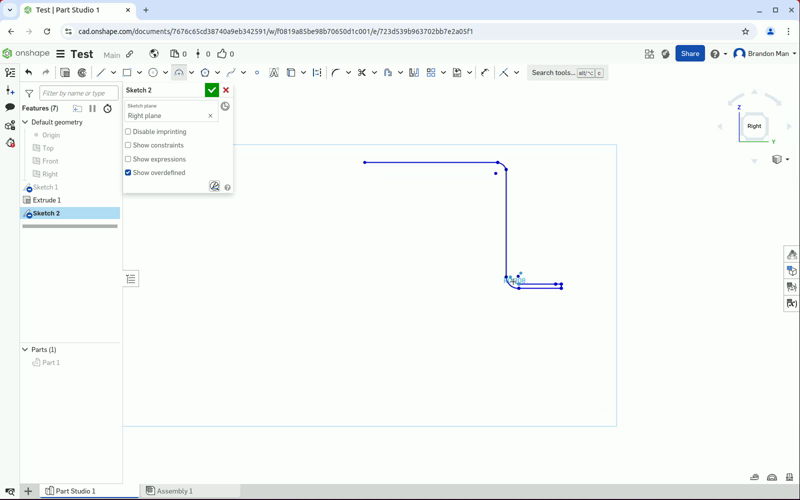
scroll(6)
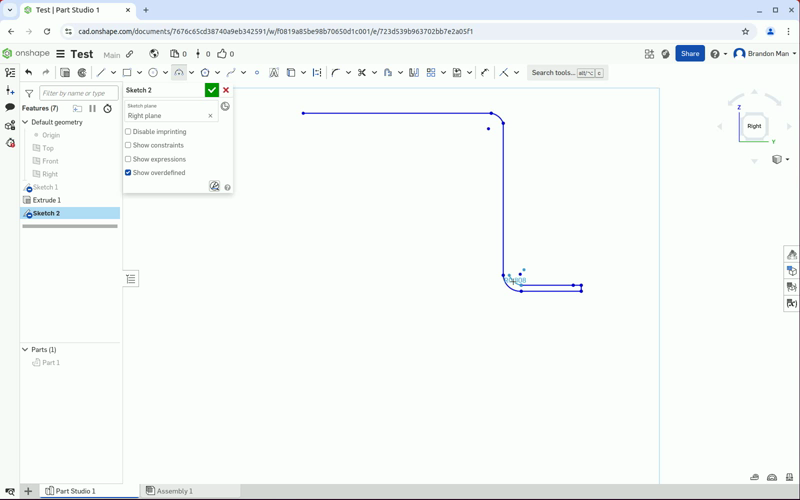
scroll(6)
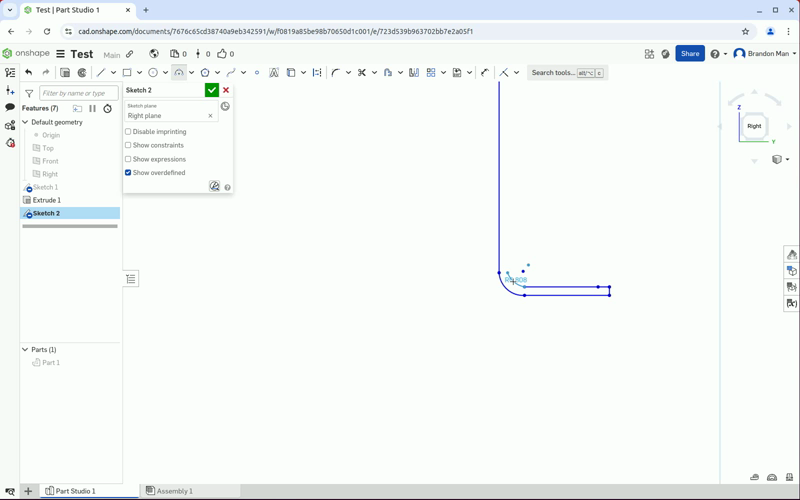
scroll(6)
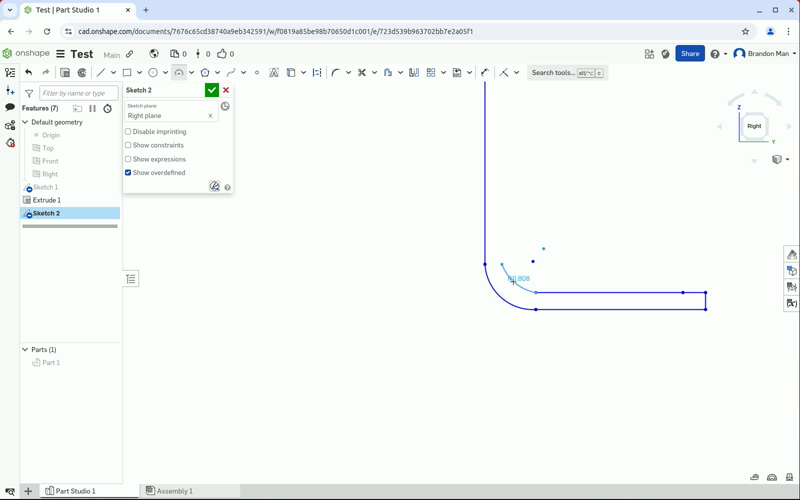
click(513, 281)
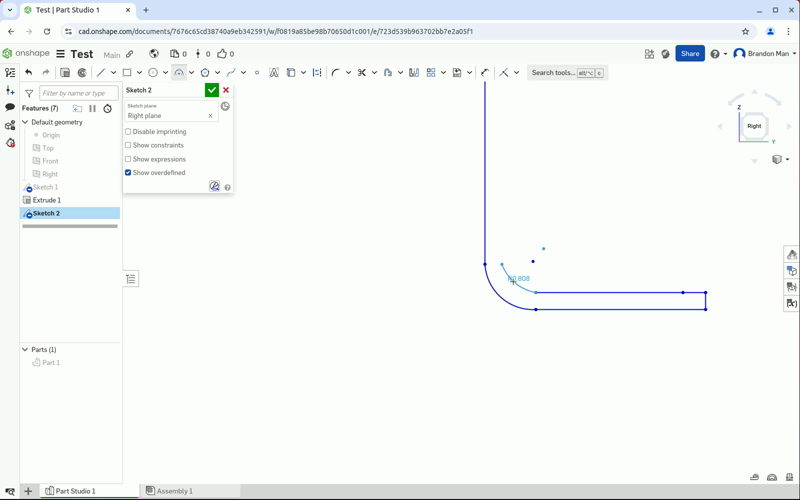
scroll(-6)
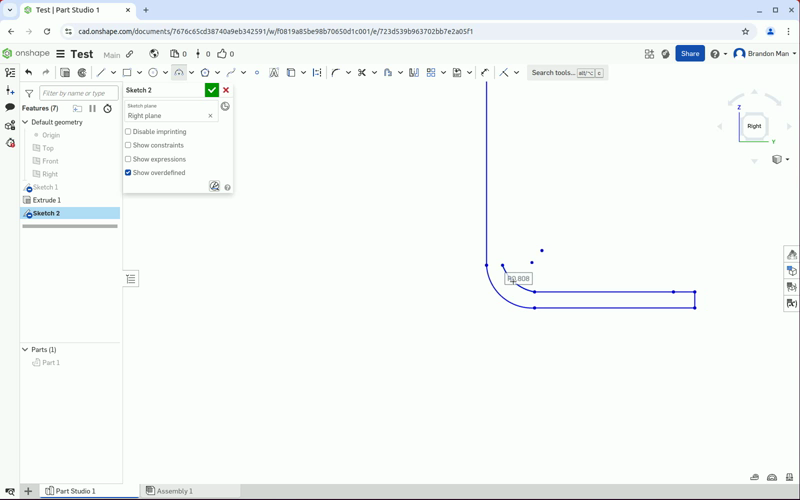
scroll(-6)
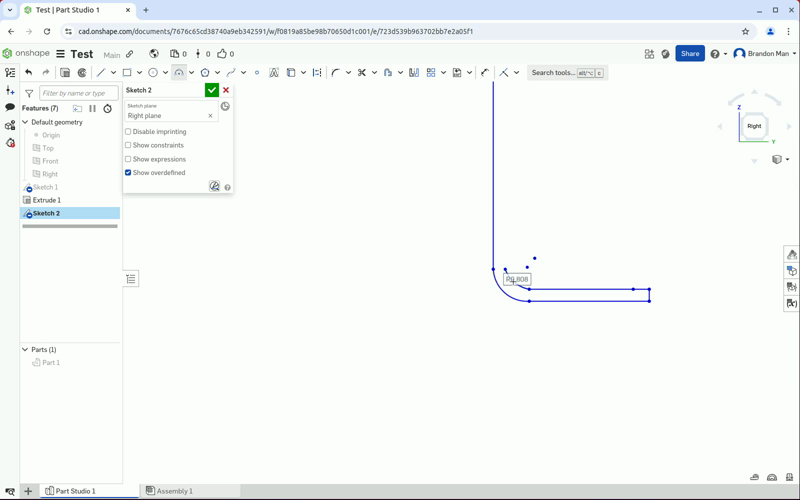
scroll(-6)
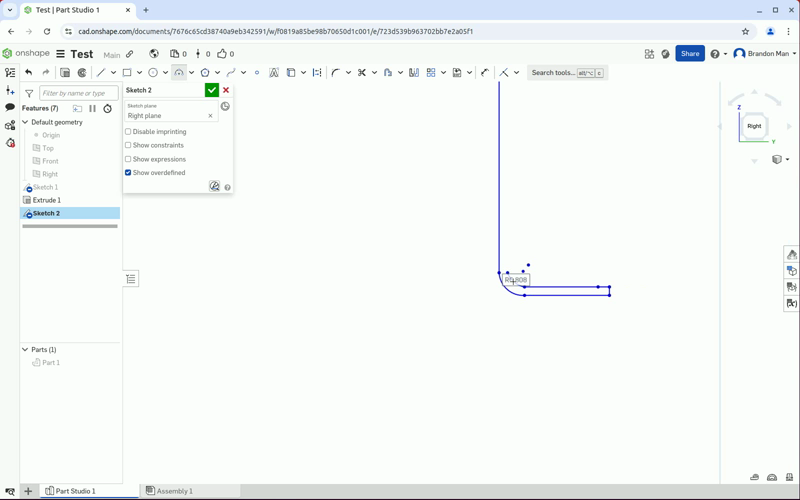
scroll(-6)
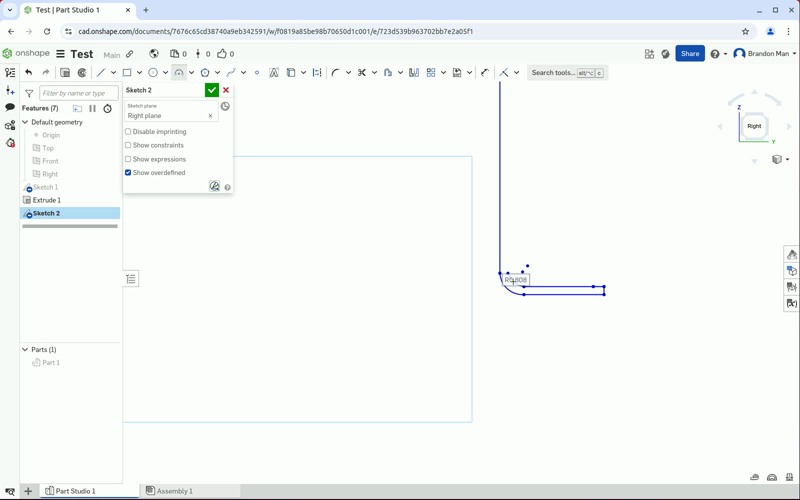
scroll(-6)
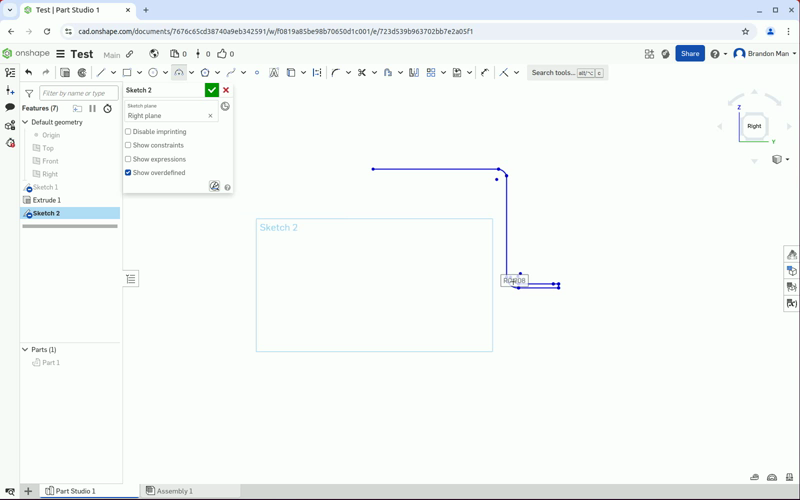
scroll(-6)
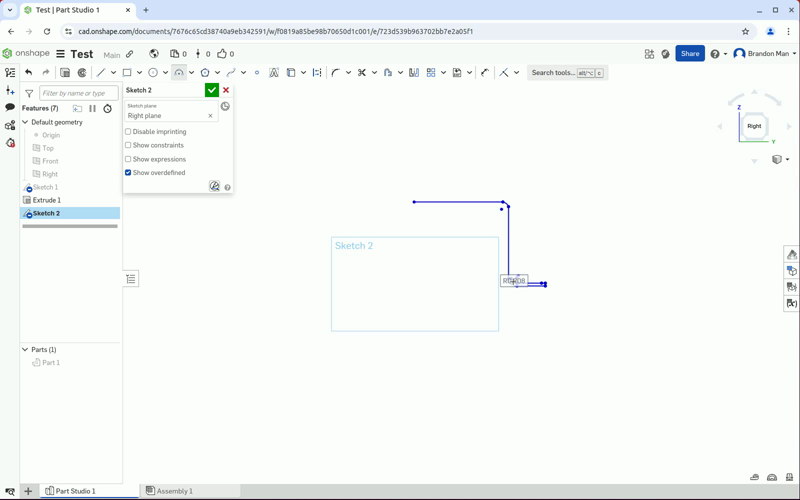
scroll(-6)
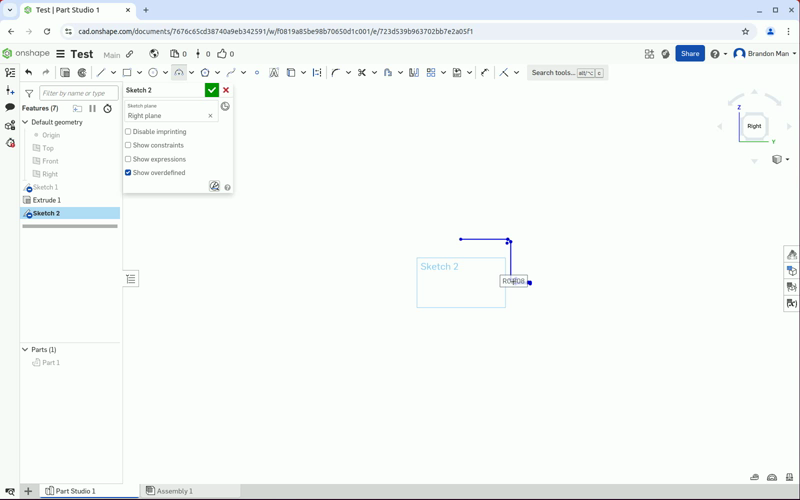
key_up(shift)
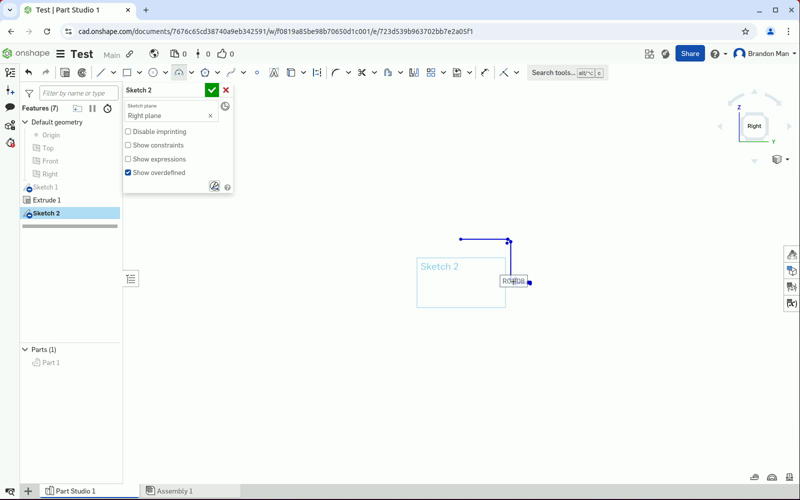
key(esc)
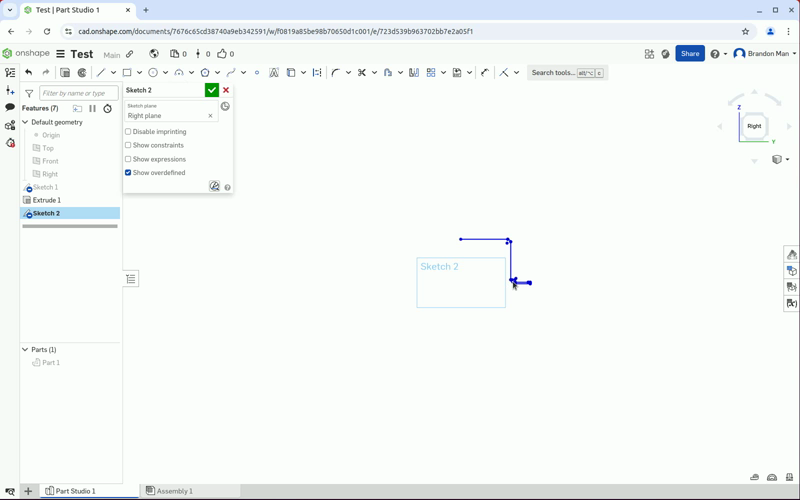
key(l)
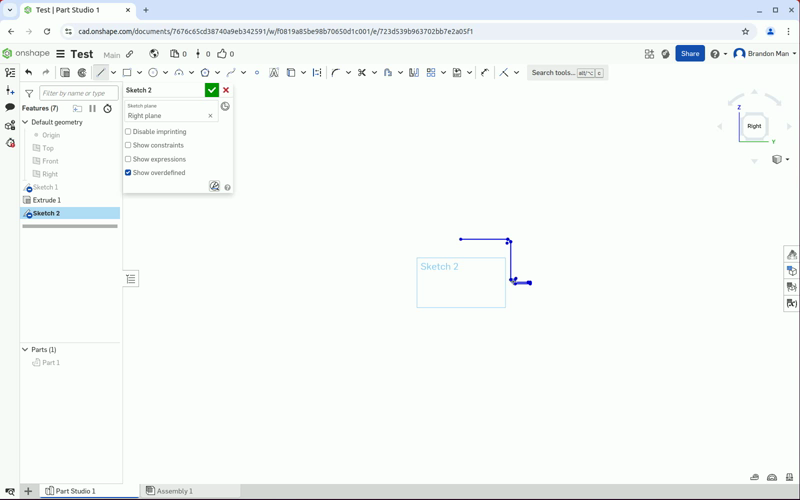
mouse_move(512, 279)
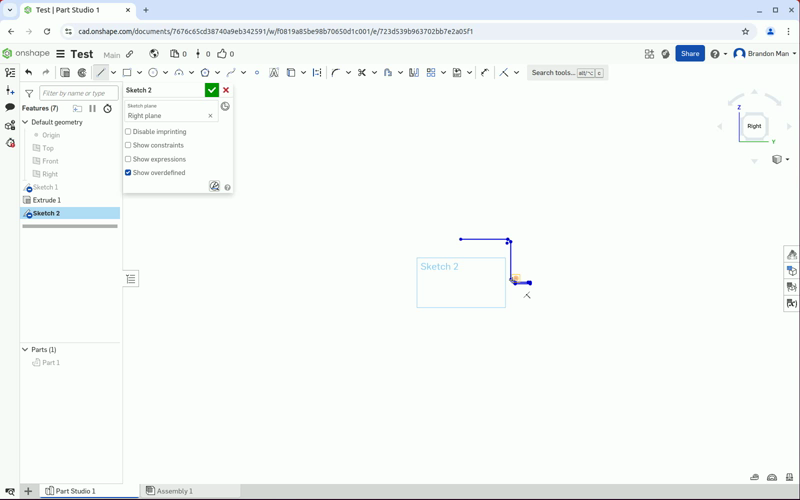
scroll(6)
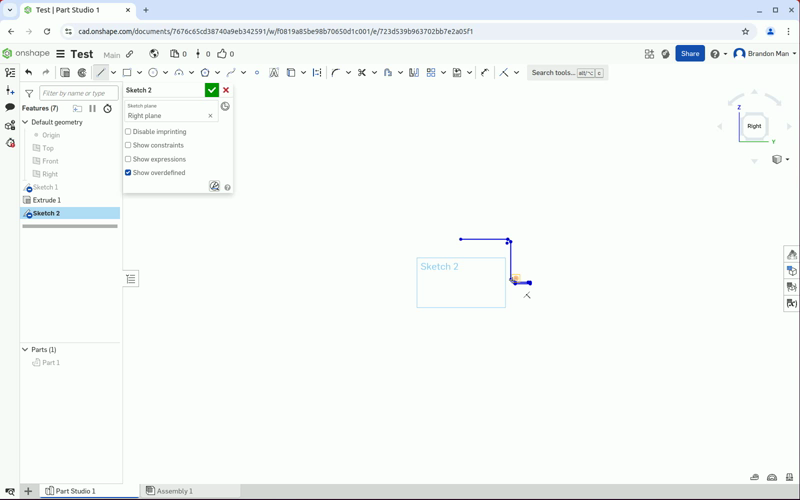
scroll(6)
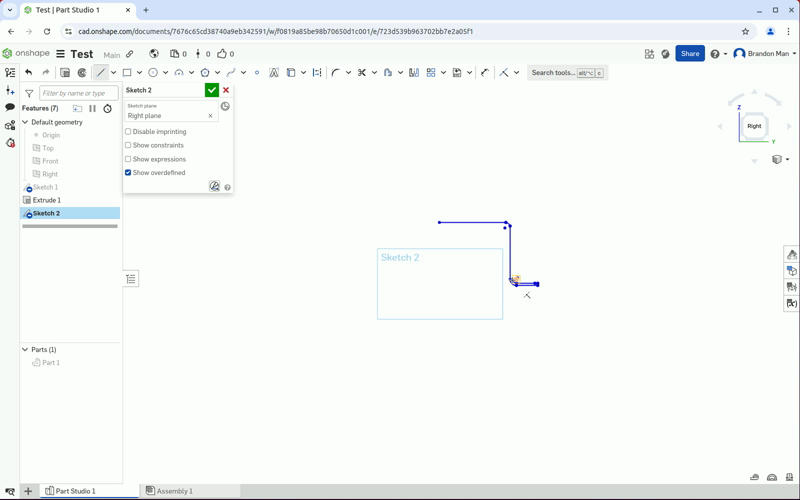
scroll(6)
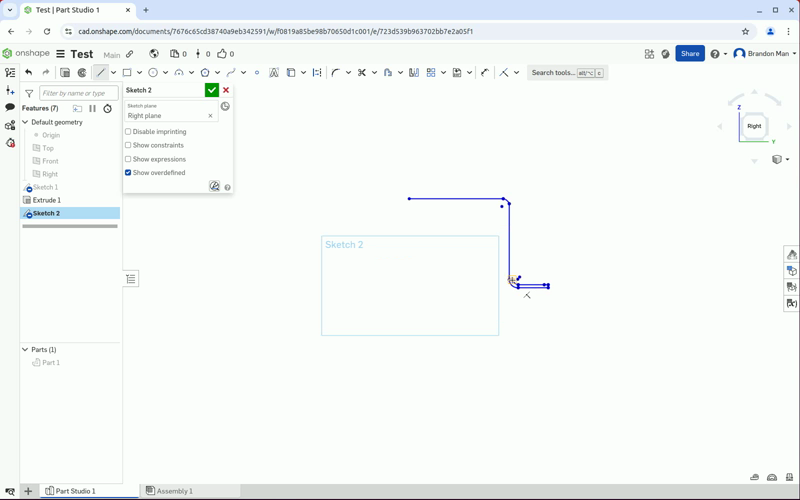
scroll(6)
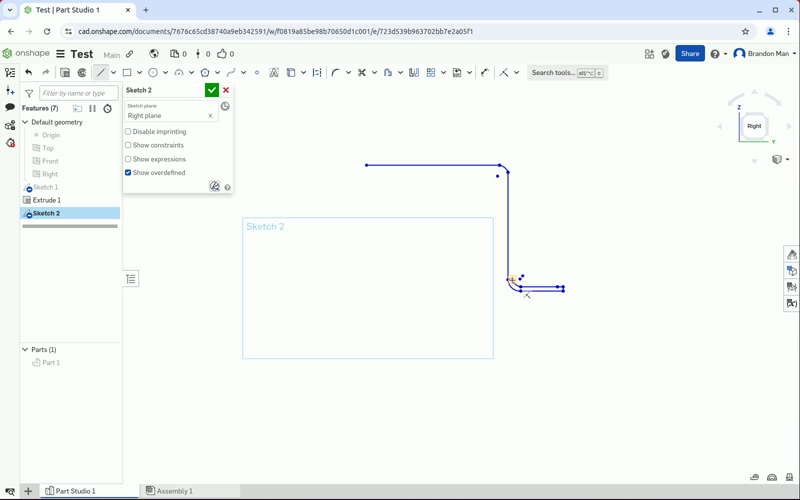
scroll(6)
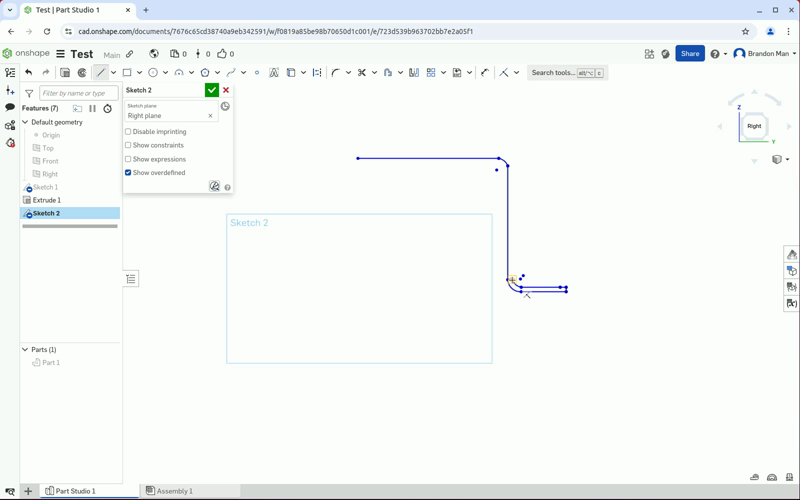
scroll(6)
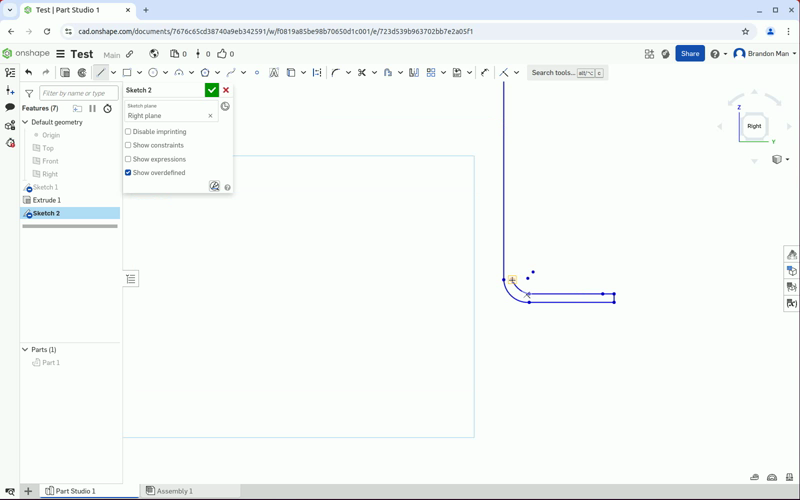
scroll(6)
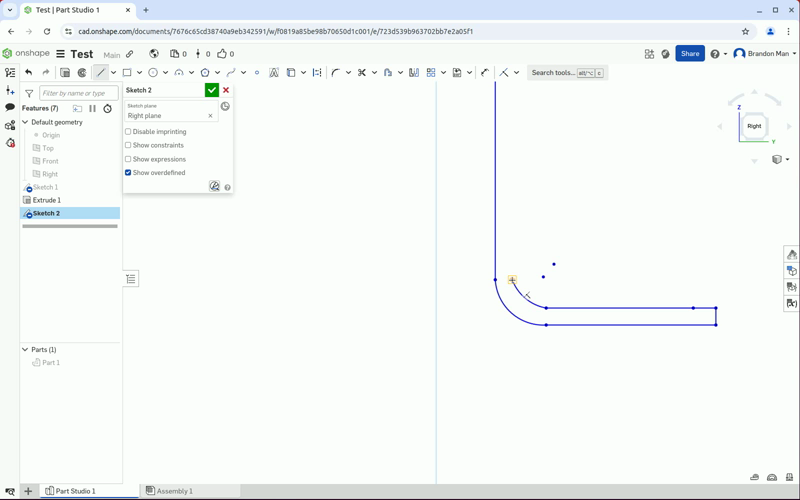
click(512, 279)
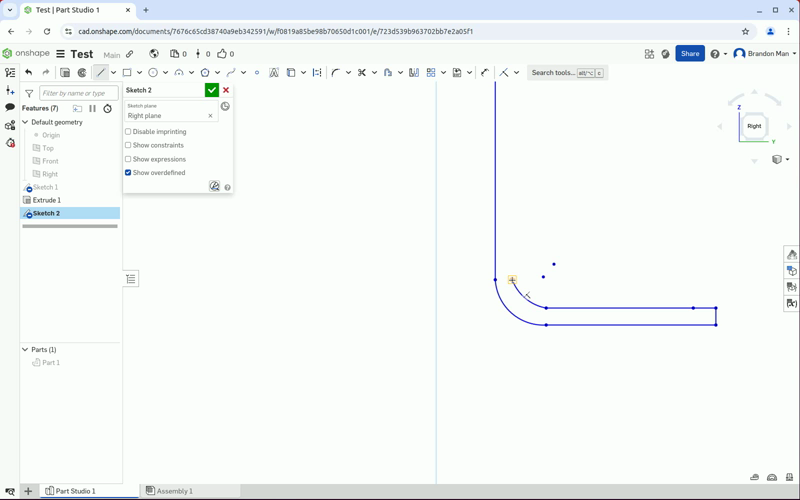
scroll(-6)
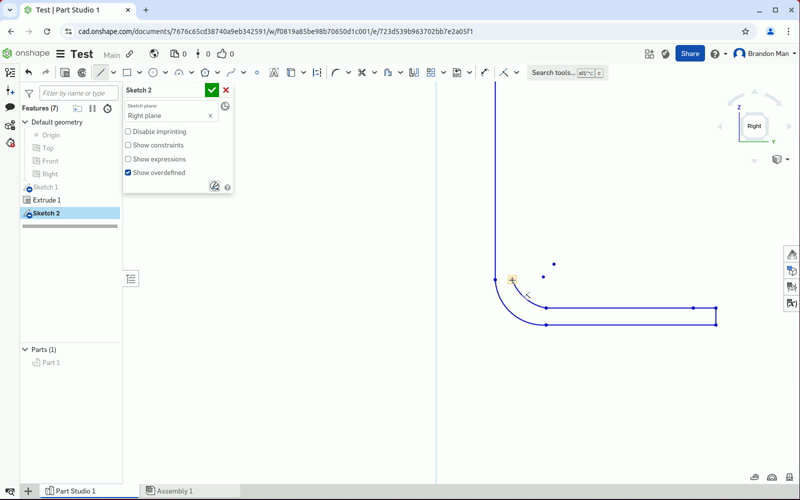
scroll(-6)
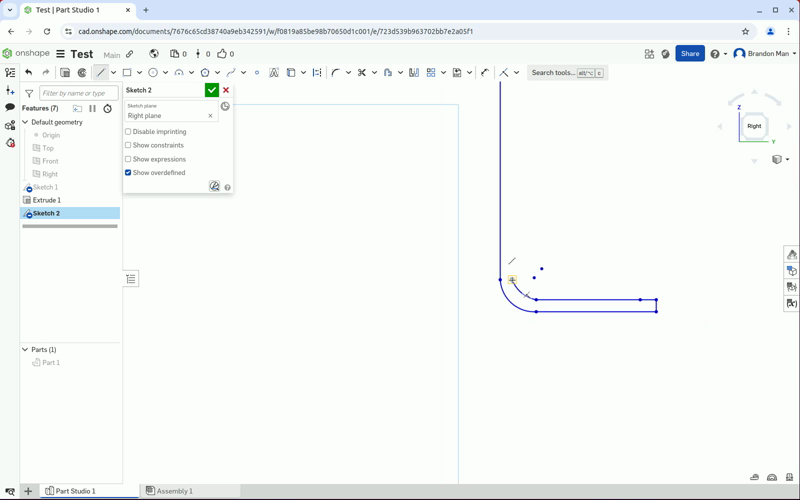
scroll(-6)
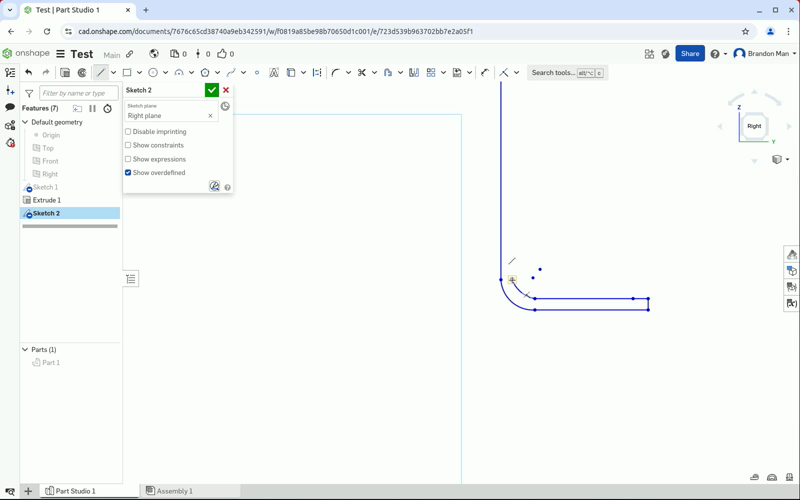
scroll(-6)
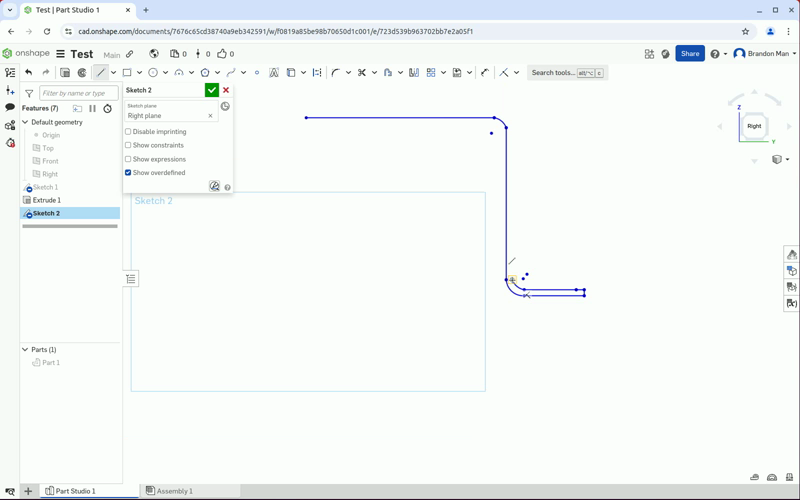
scroll(-6)
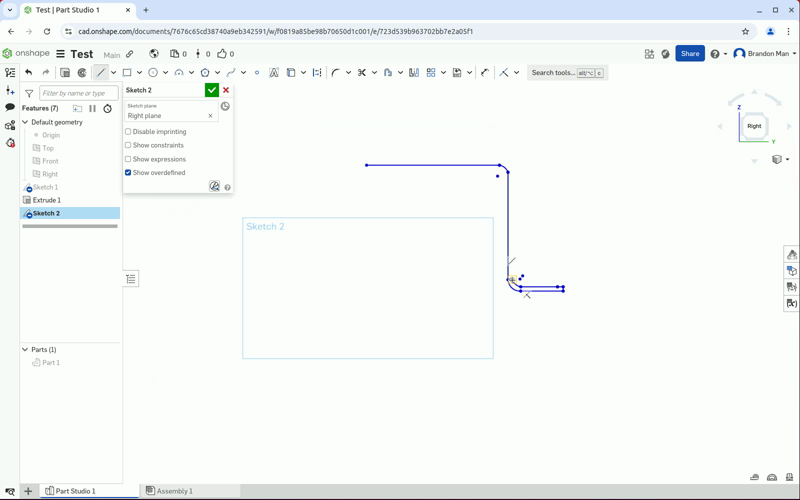
scroll(-6)
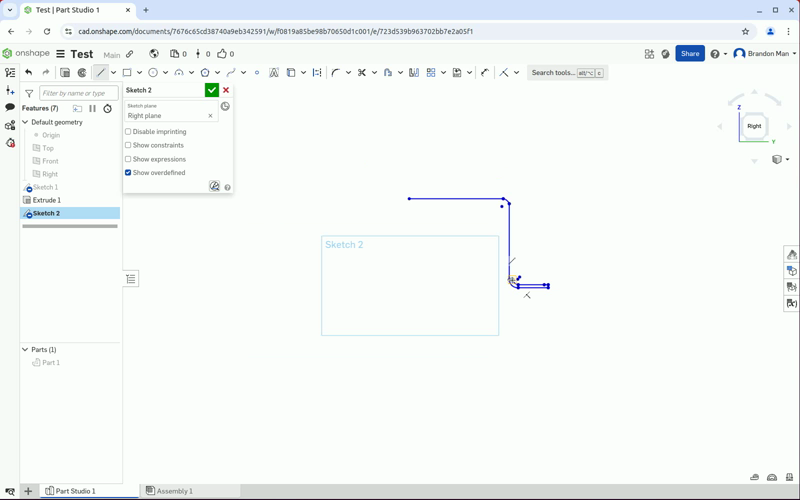
scroll(-6)
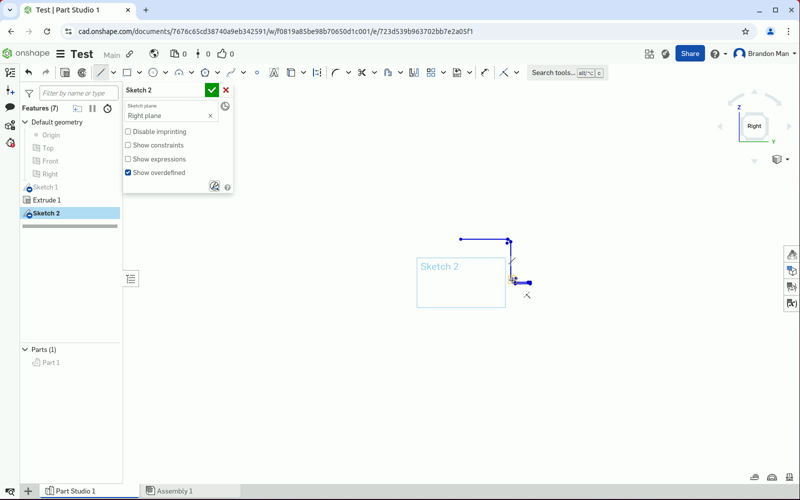
key_down(shift)
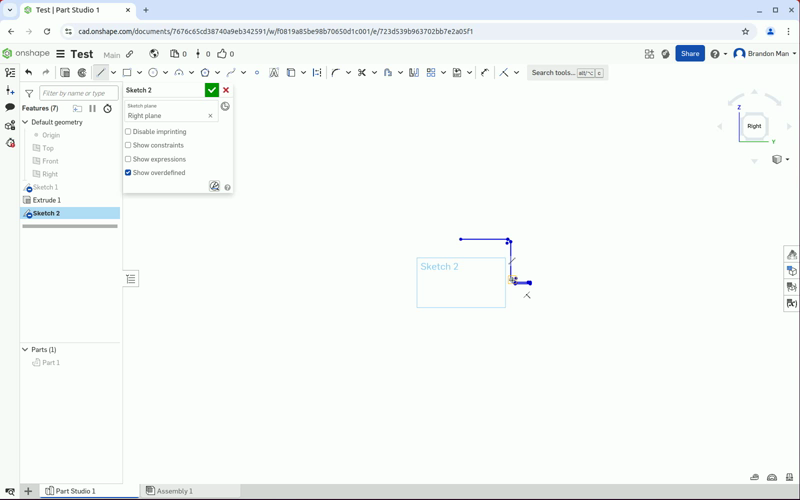
mouse_move(542, 279)
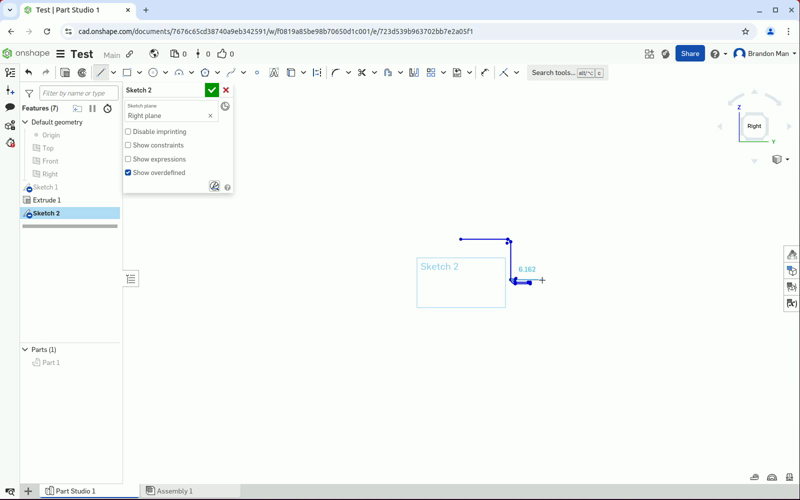
mouse_move(512, 241)
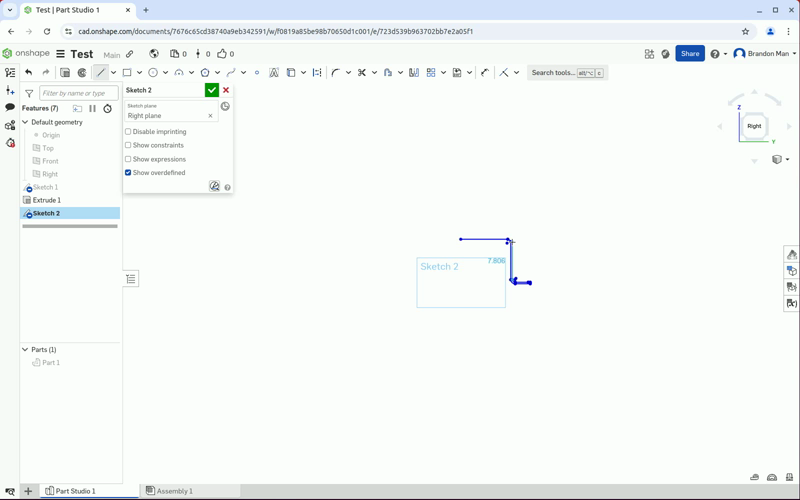
scroll(6)
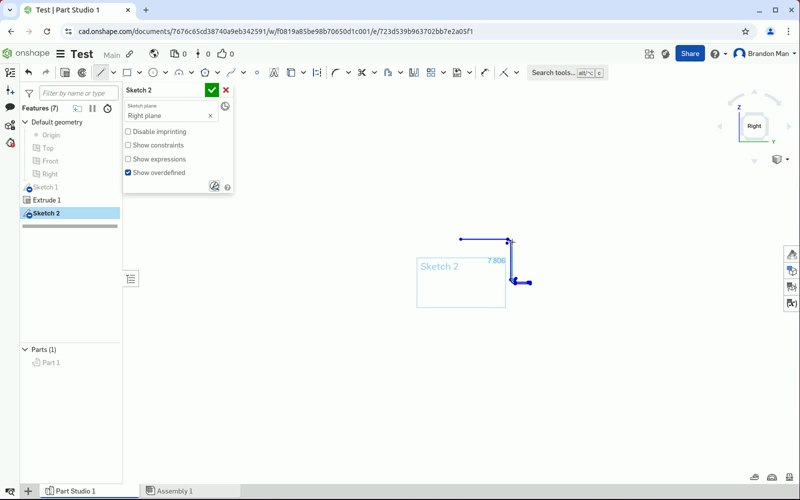
scroll(6)
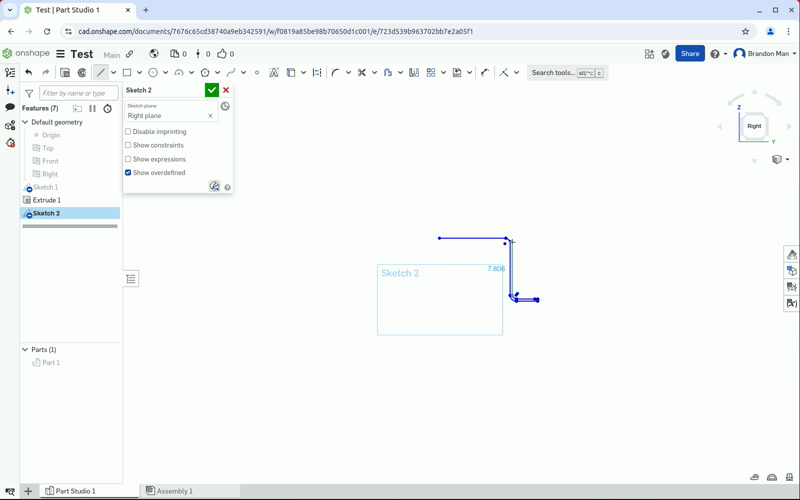
scroll(6)
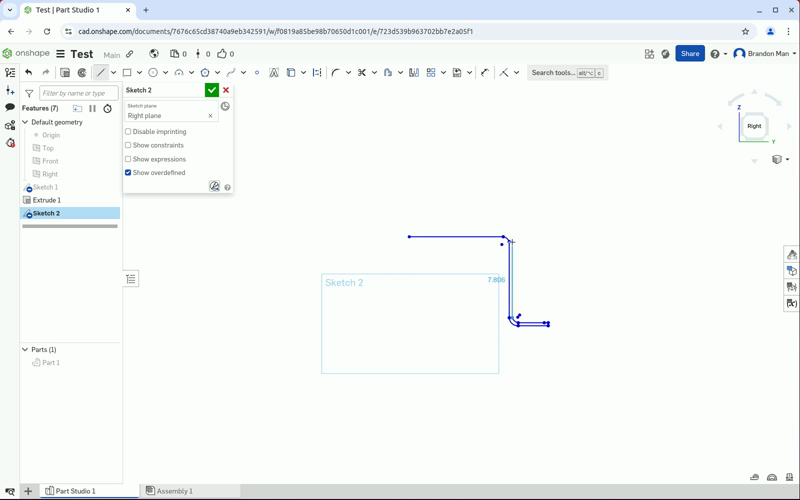
scroll(6)
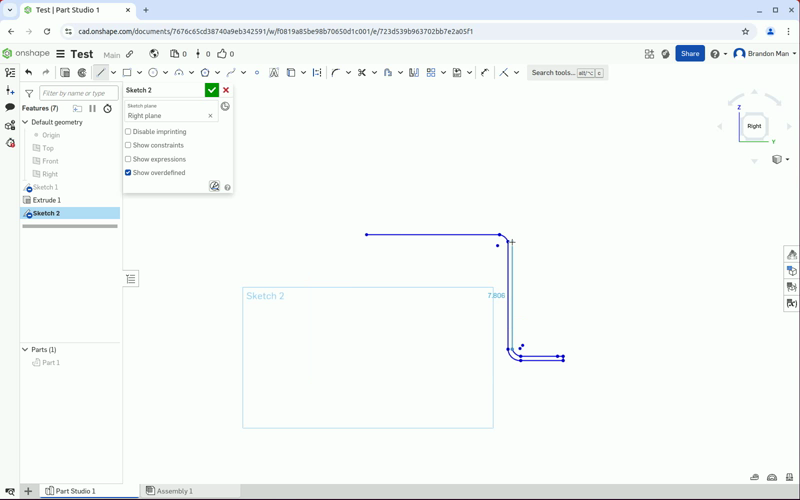
scroll(6)
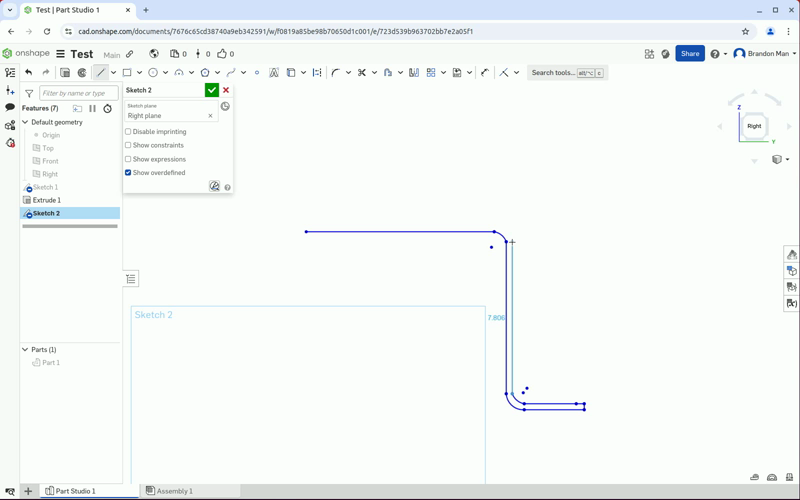
scroll(6)
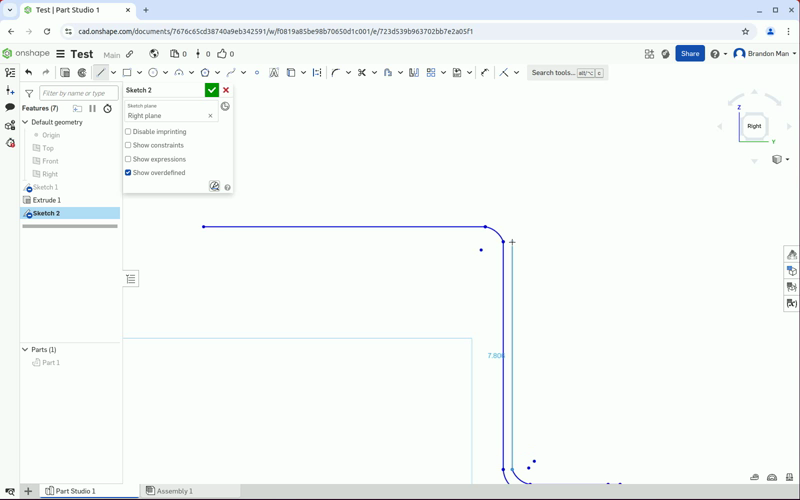
scroll(6)
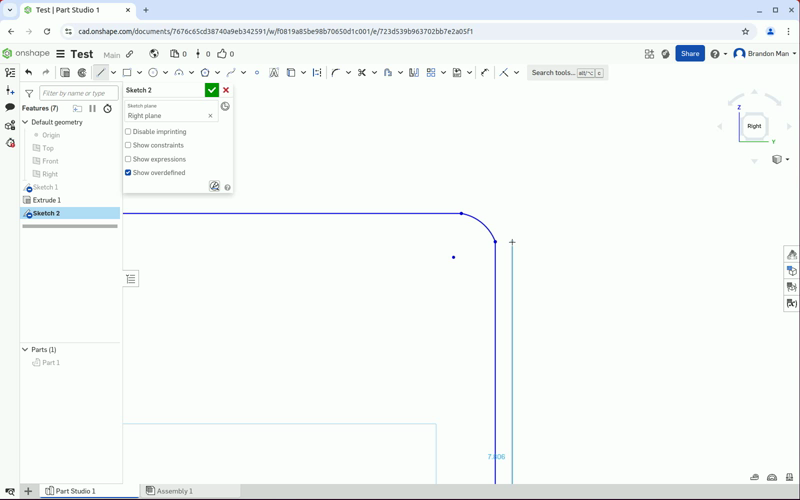
click(512, 241)
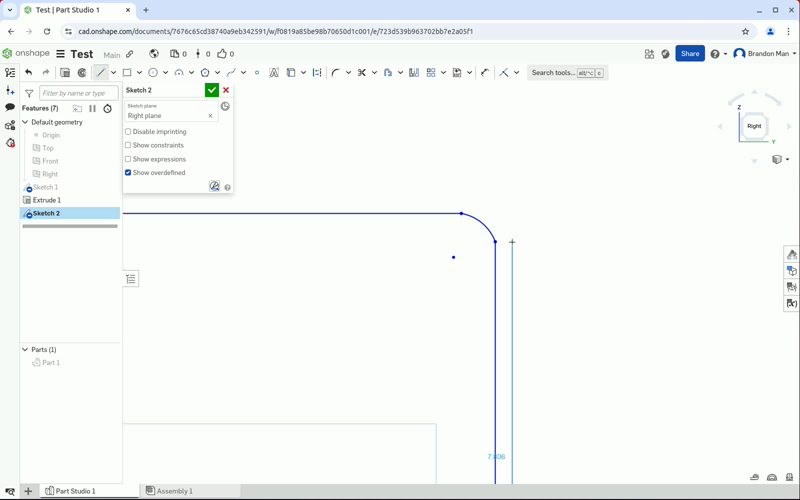
scroll(-6)
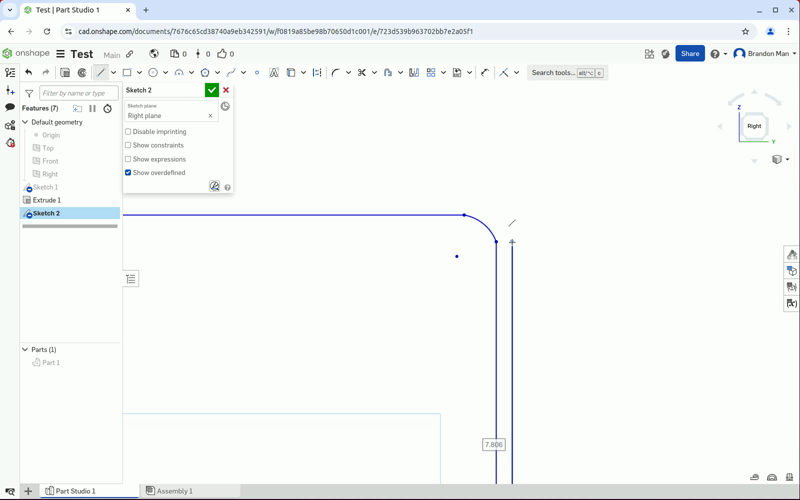
scroll(-6)
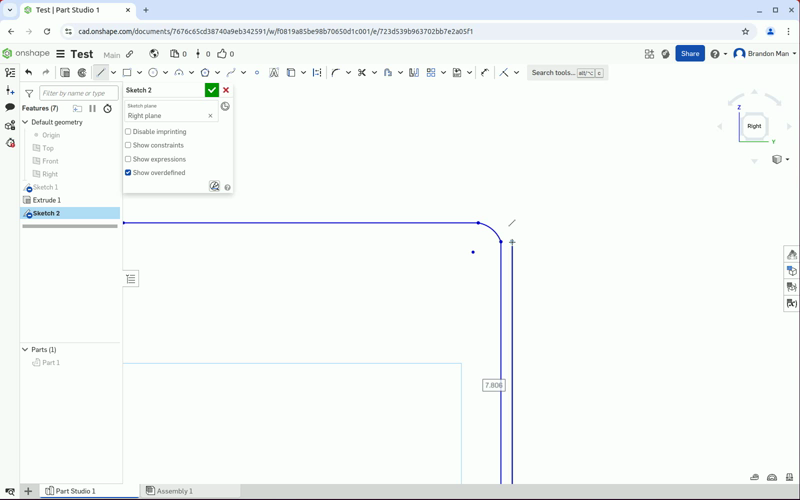
scroll(-6)
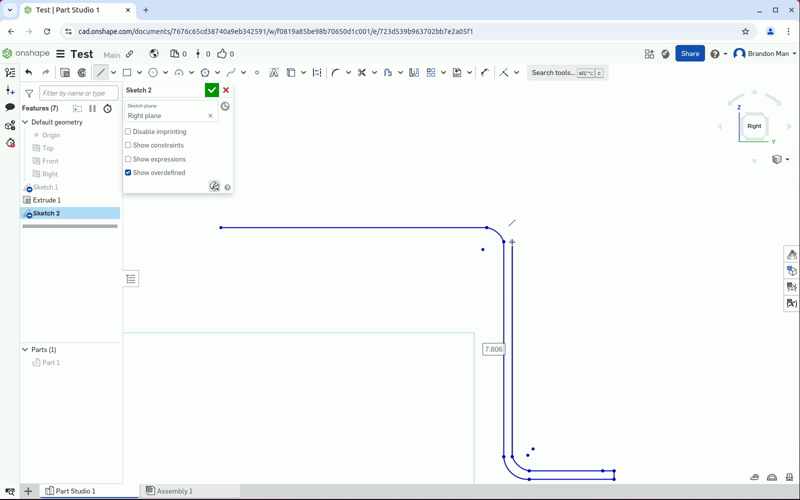
scroll(-6)
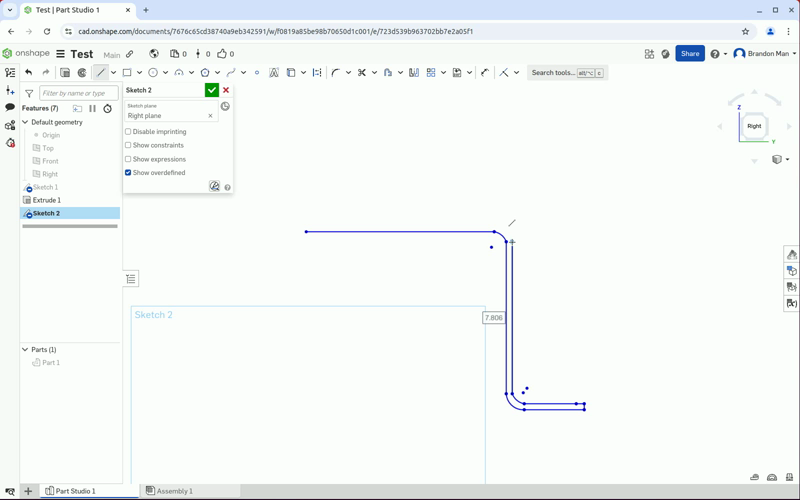
scroll(-6)
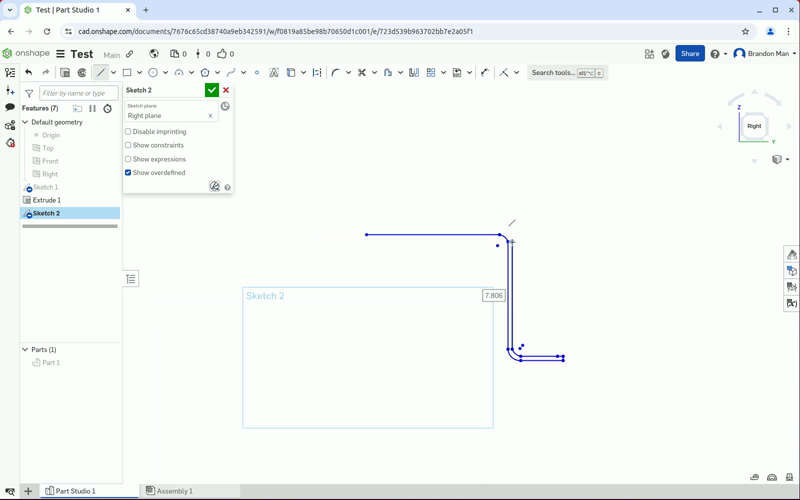
scroll(-6)
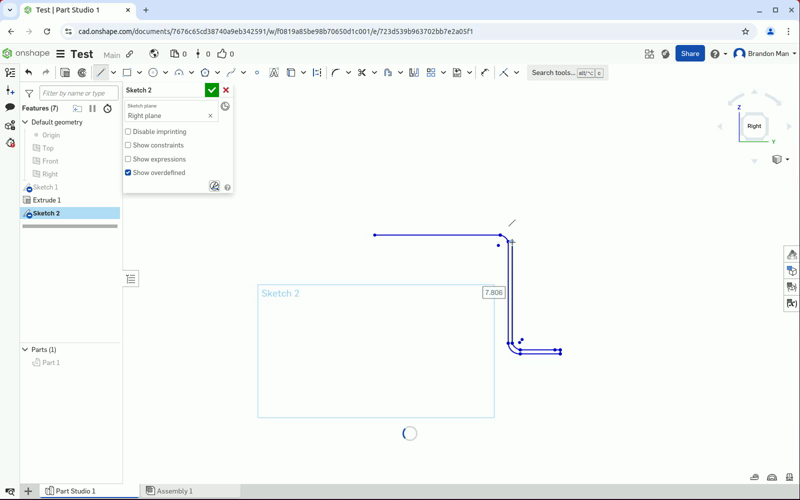
scroll(-6)
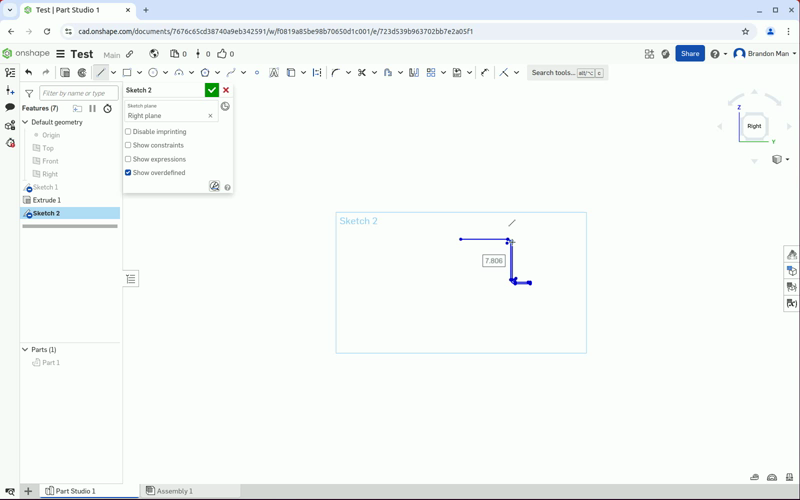
key_up(shift)
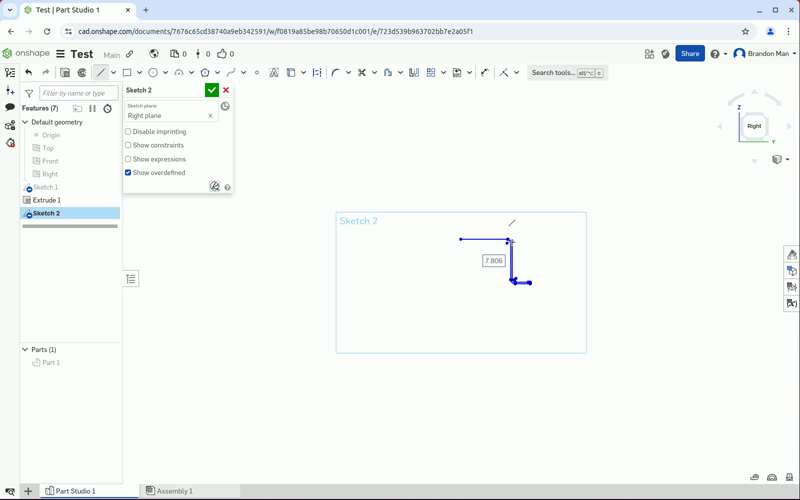
key(esc)
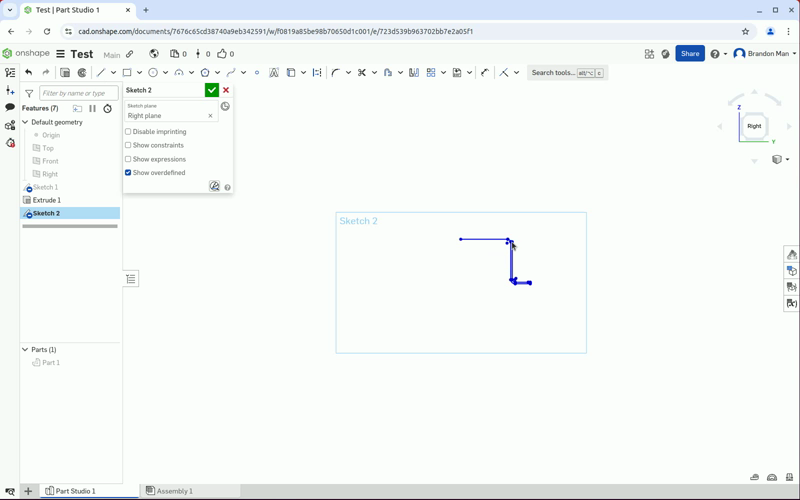
key(a)
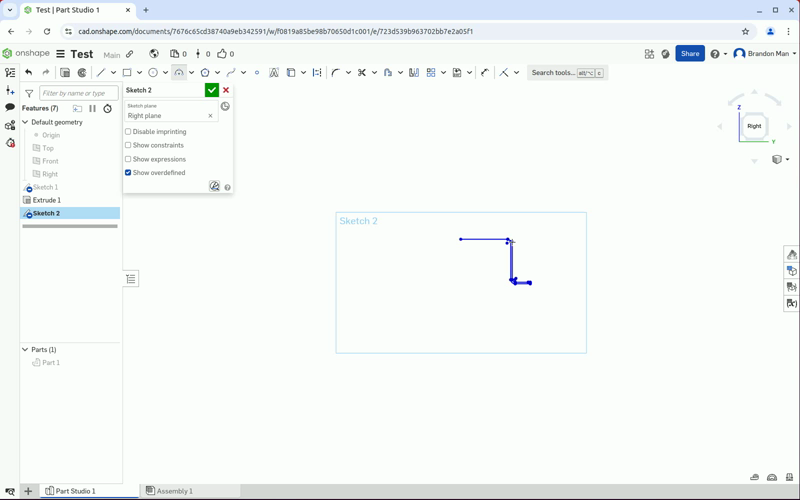
mouse_move(512, 241)
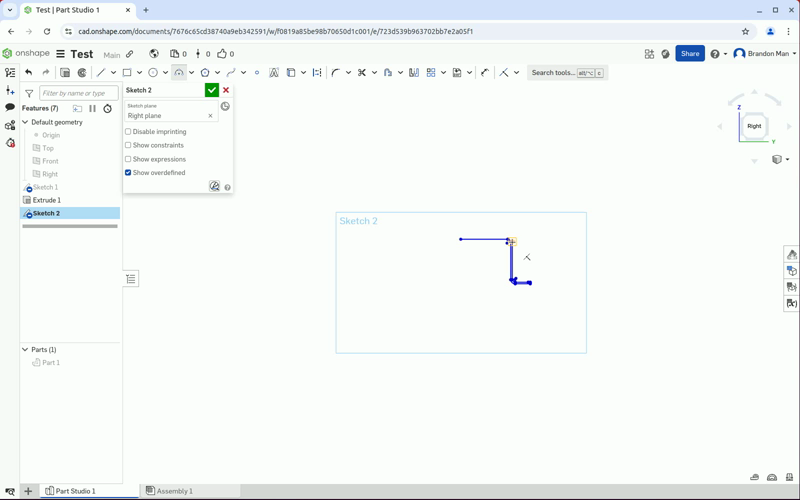
scroll(6)
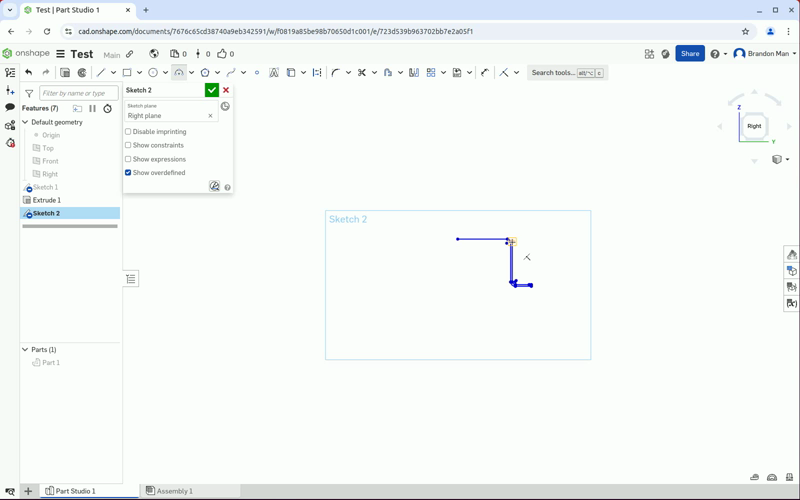
scroll(6)
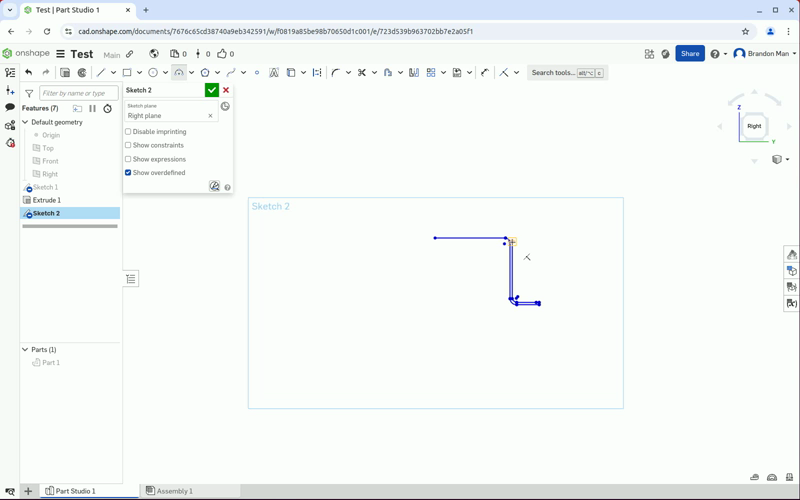
scroll(6)
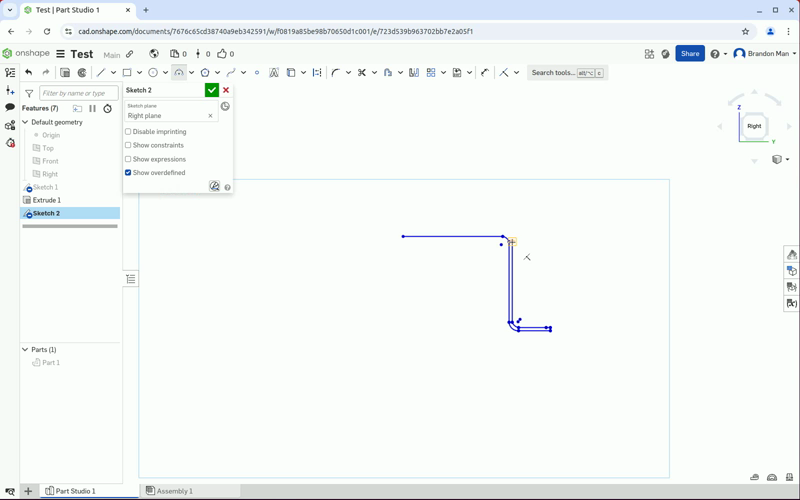
scroll(6)
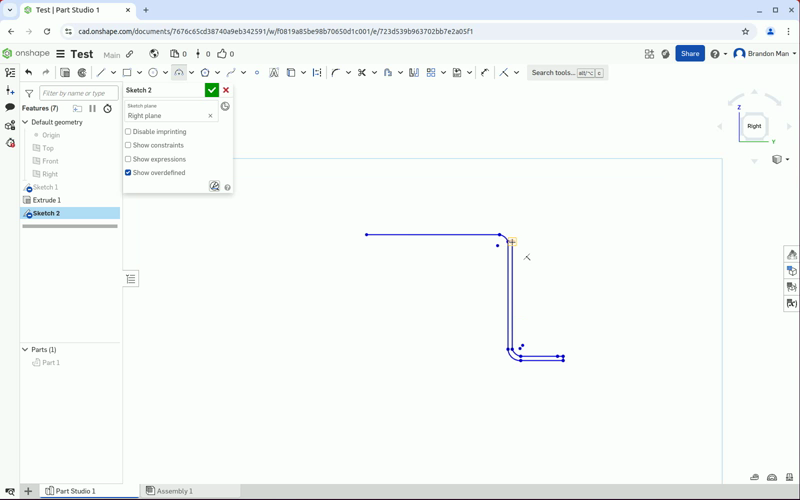
scroll(6)
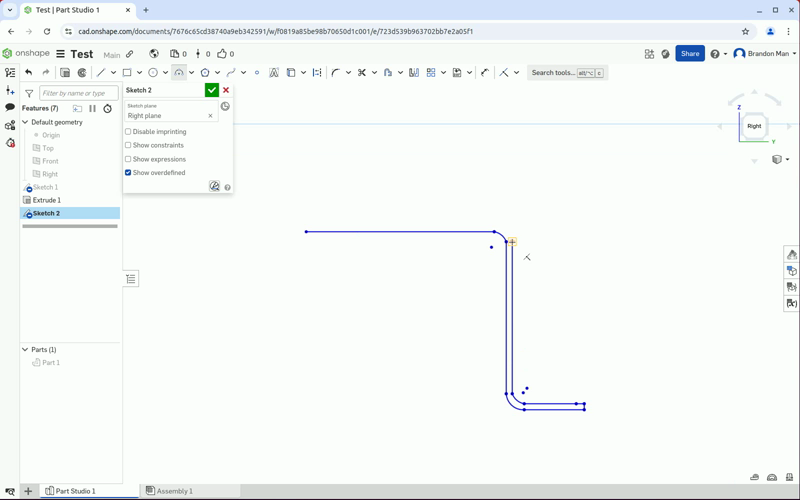
scroll(6)
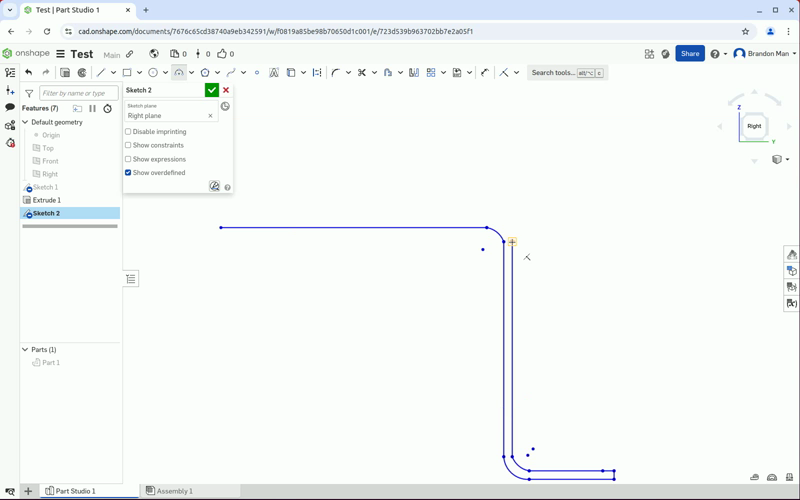
scroll(6)
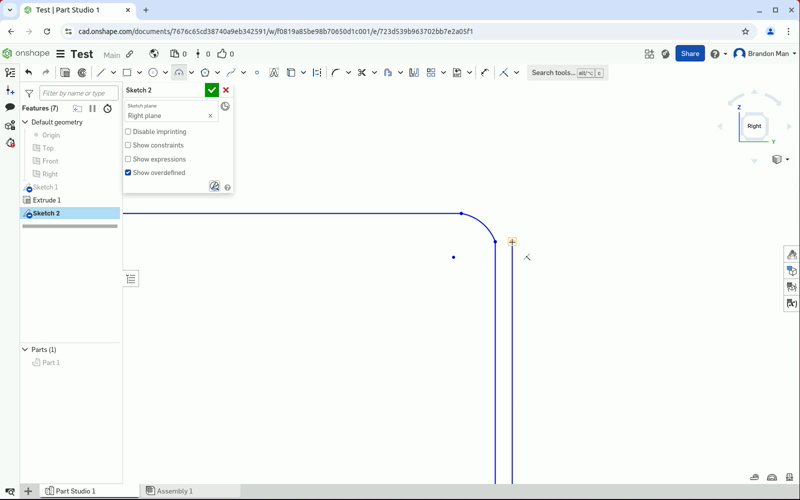
click(512, 241)
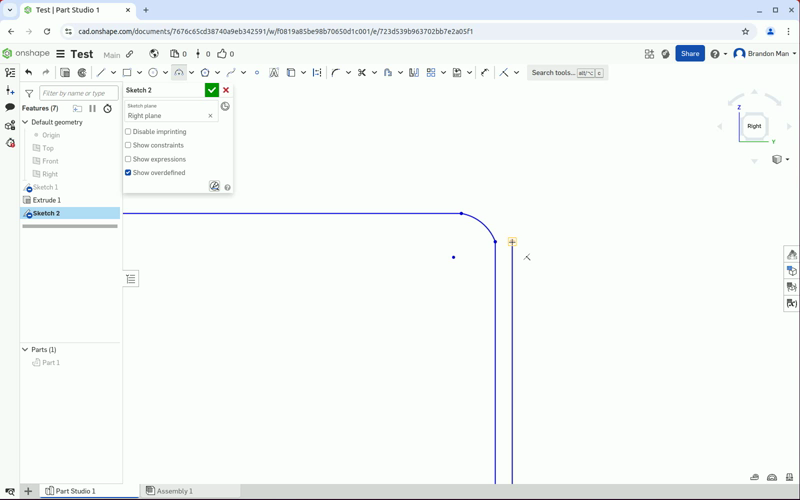
scroll(-6)
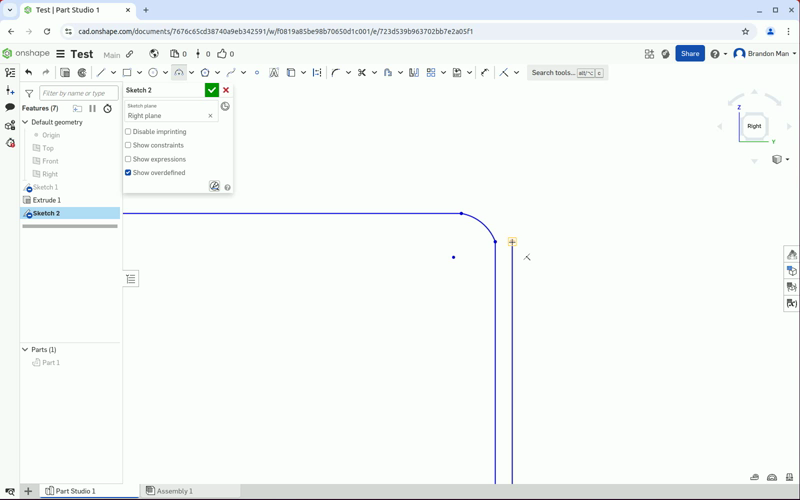
scroll(-6)
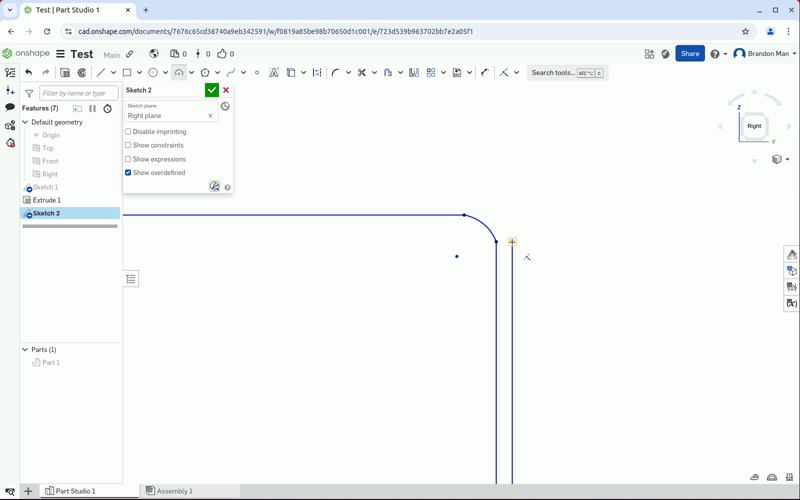
scroll(-6)
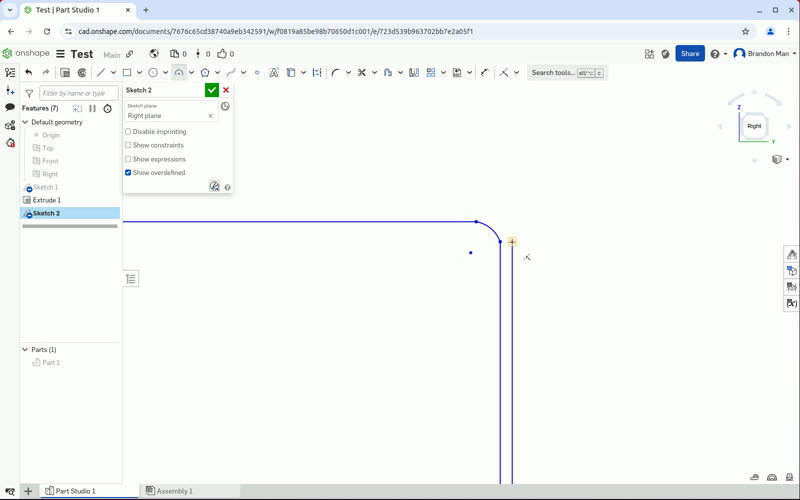
scroll(-6)
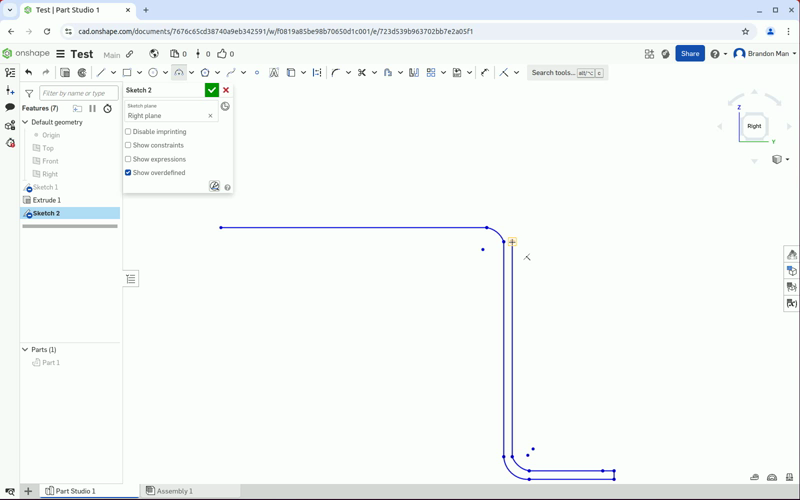
scroll(-6)
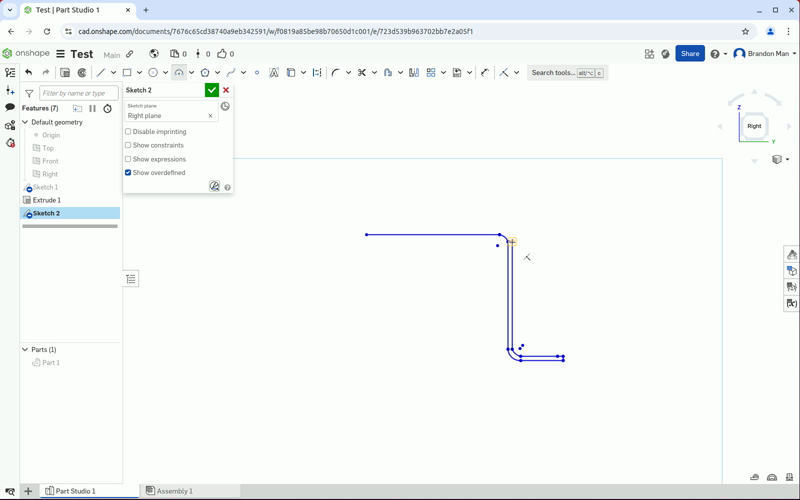
scroll(-6)
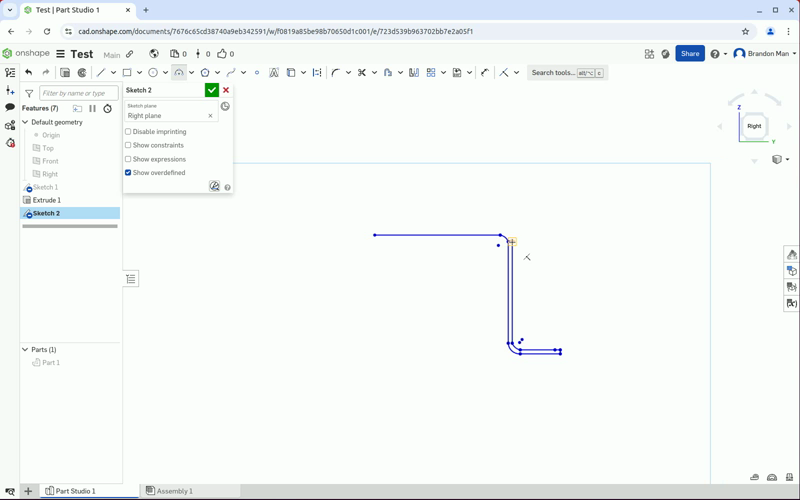
scroll(-6)
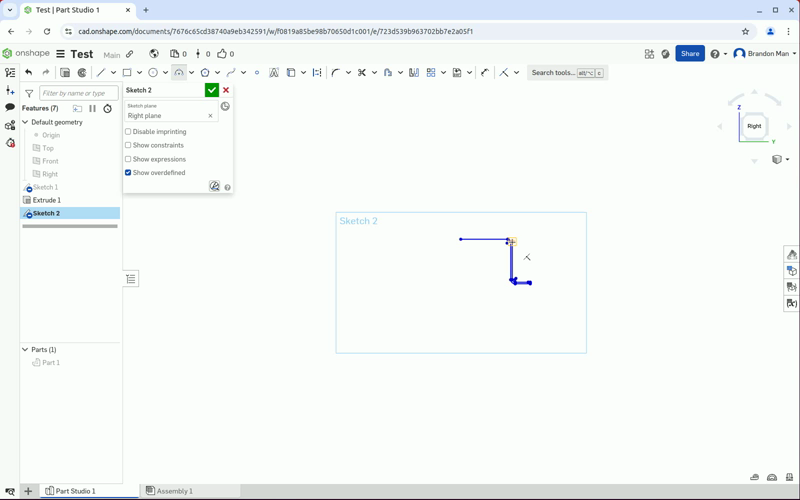
key_down(shift)
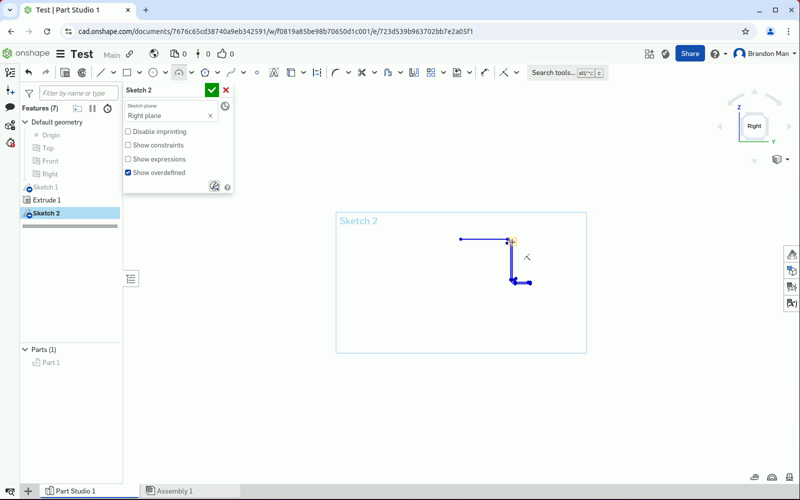
mouse_move(507, 238)
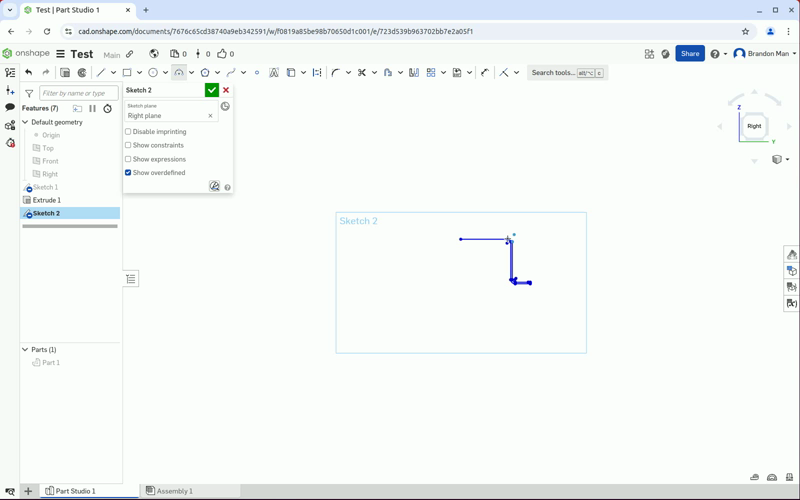
scroll(6)
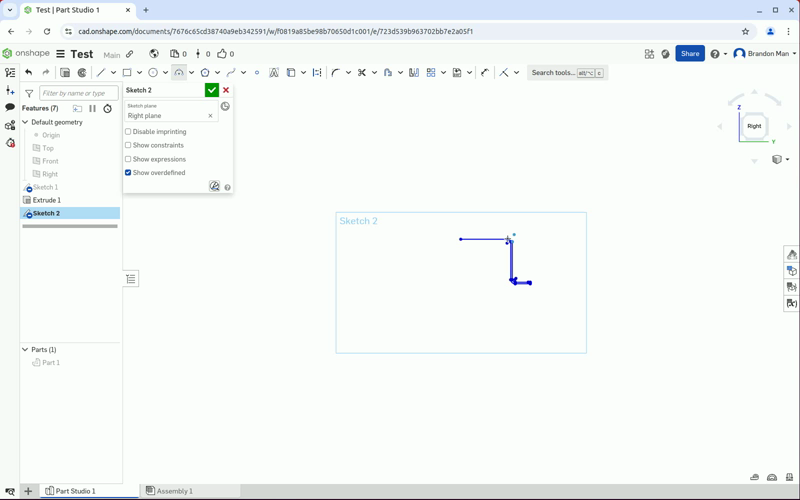
scroll(6)
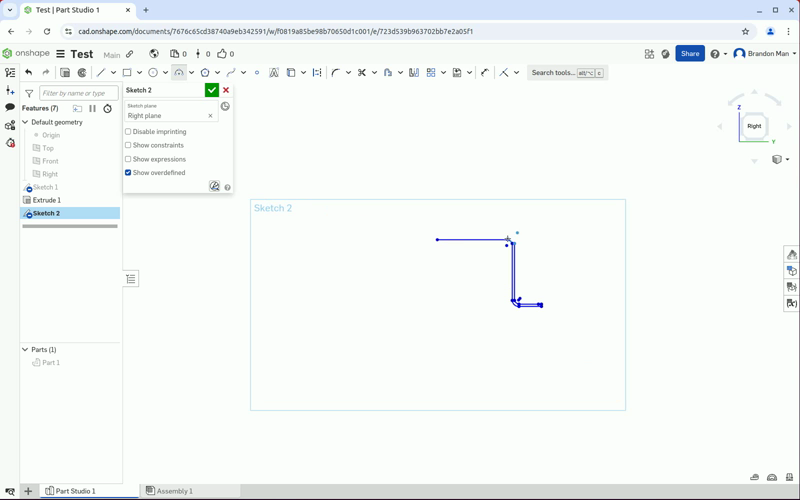
scroll(6)
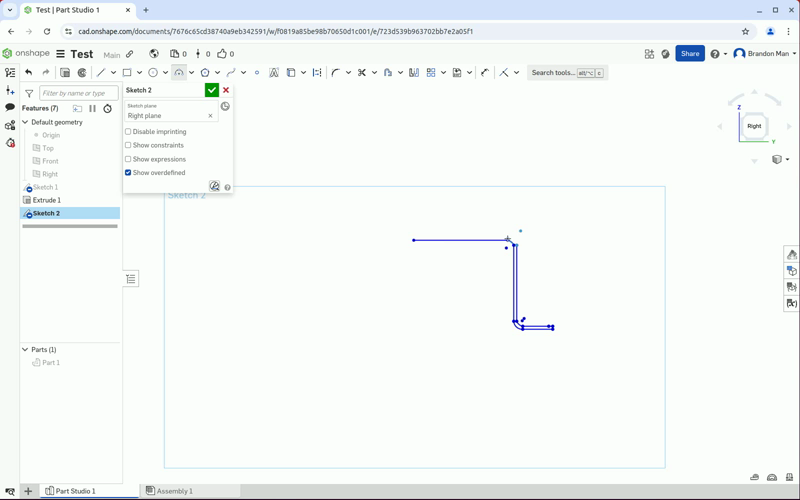
scroll(6)
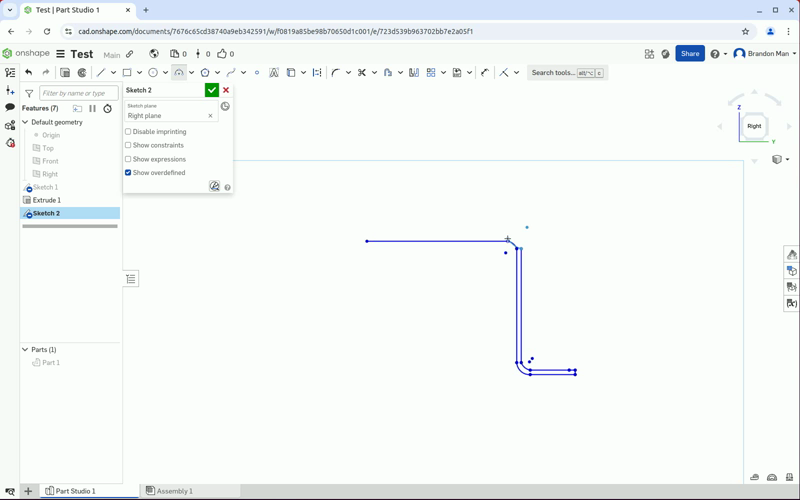
scroll(6)
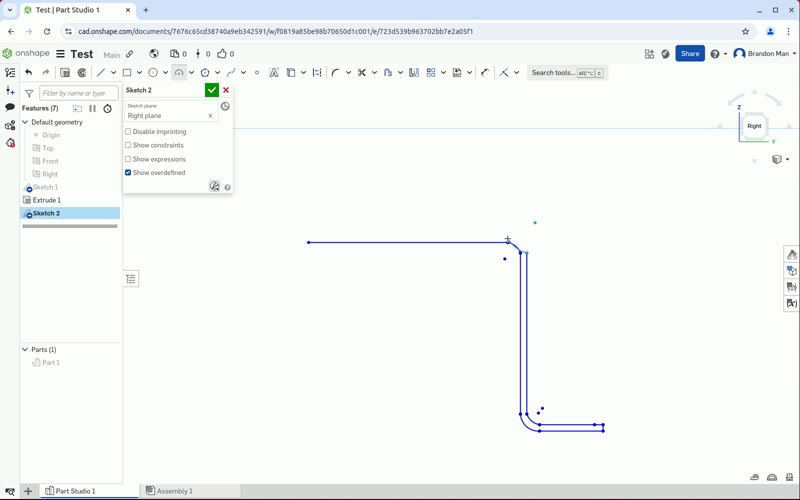
scroll(6)
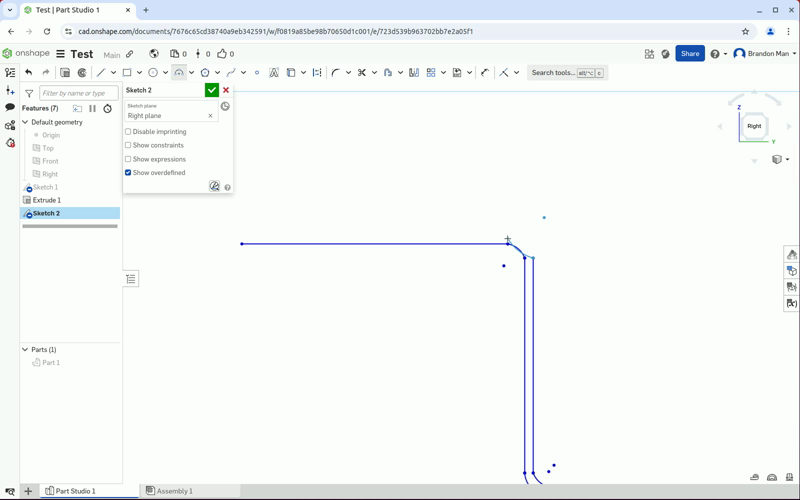
scroll(6)
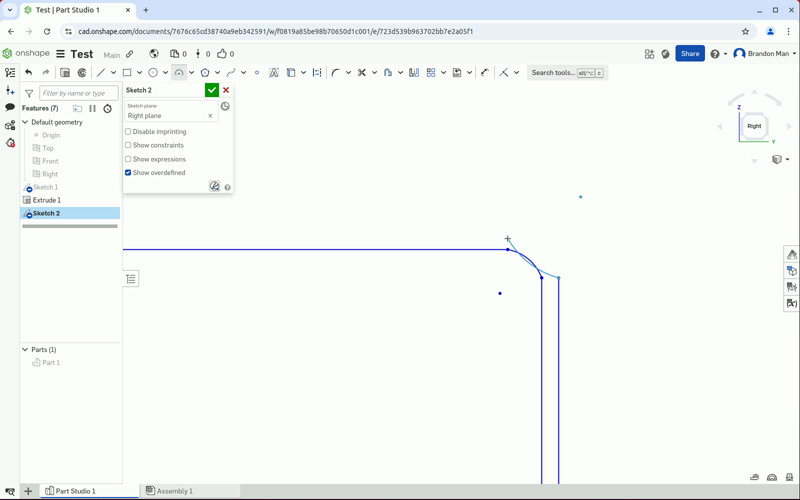
click(507, 238)
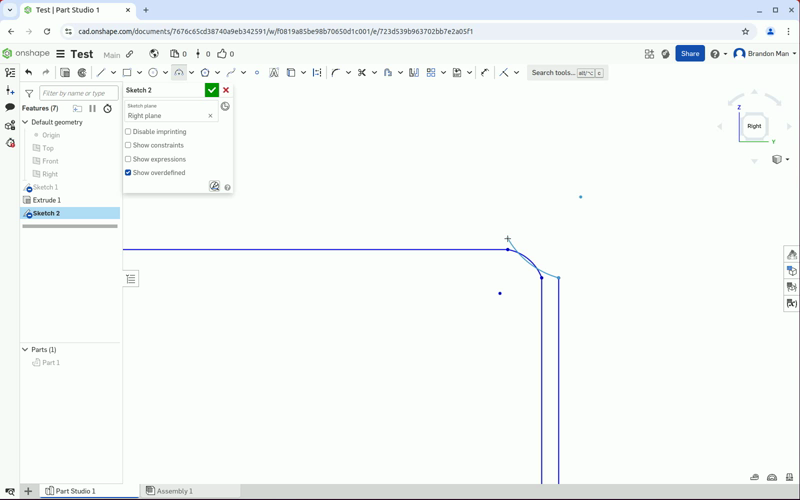
scroll(-6)
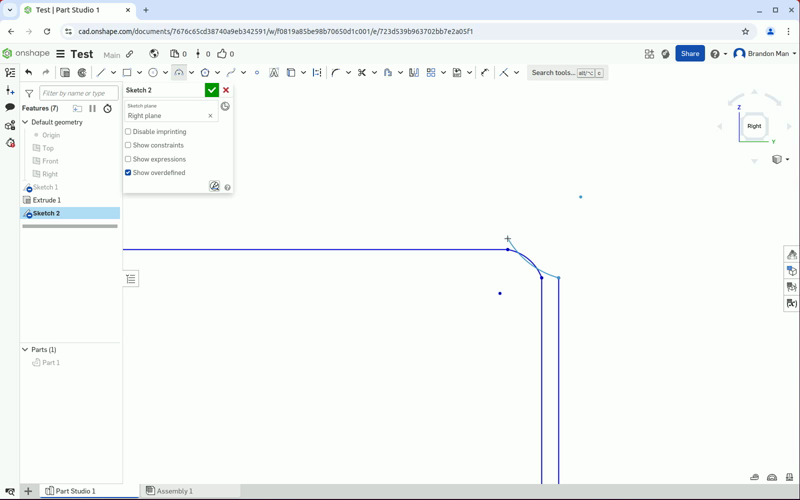
scroll(-6)
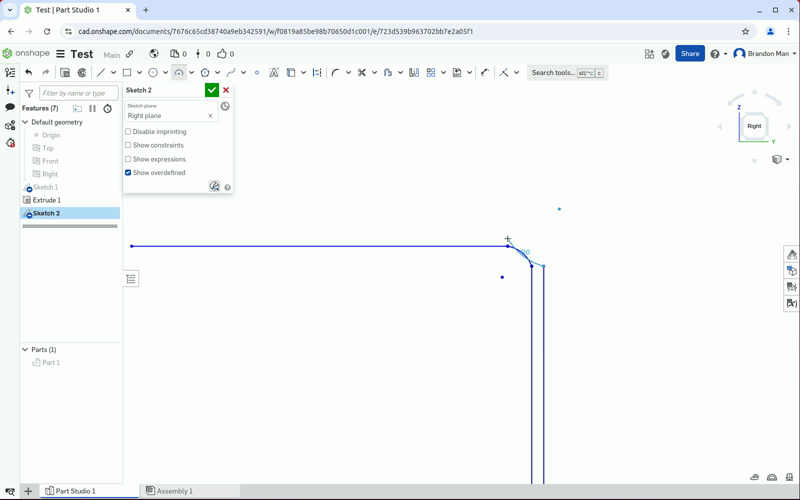
scroll(-6)
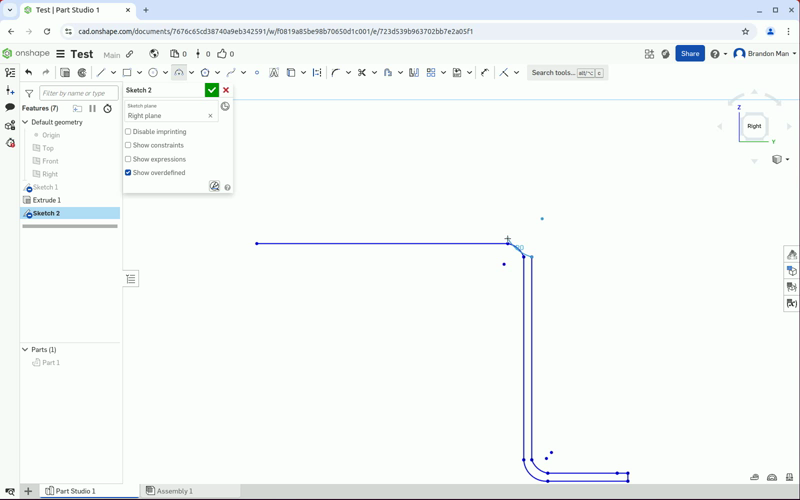
scroll(-6)
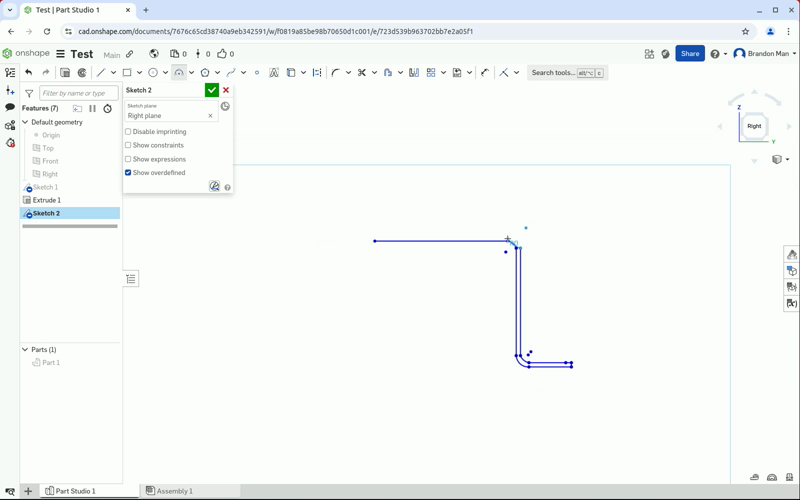
scroll(-6)
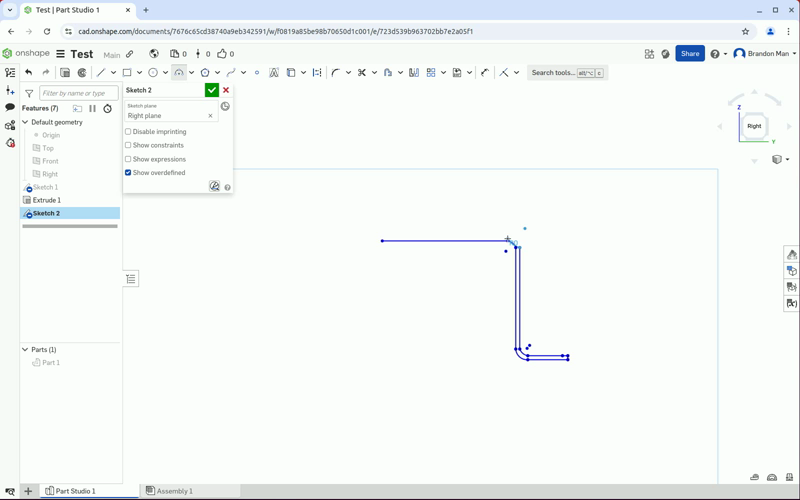
scroll(-6)
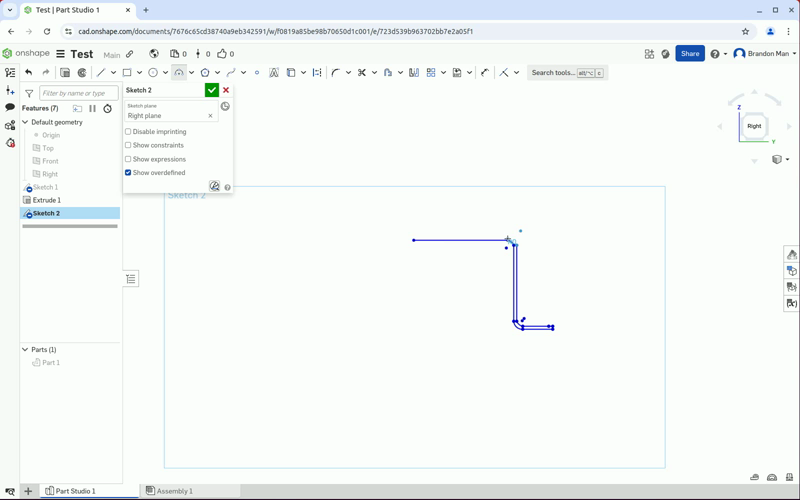
scroll(-6)
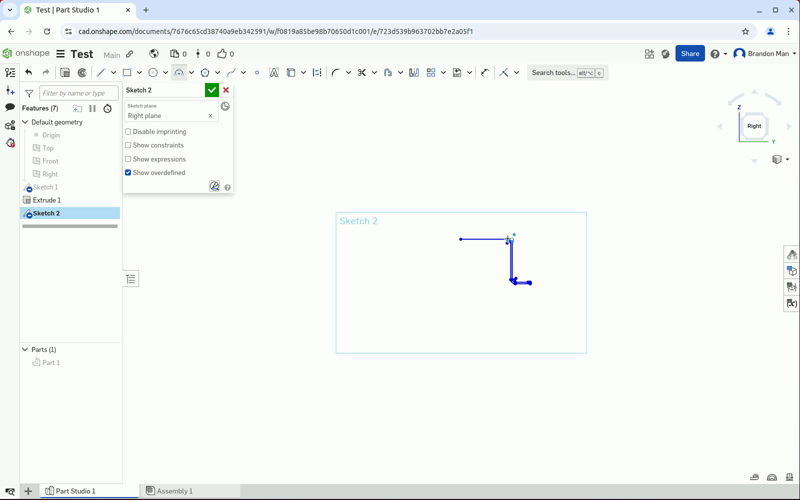
mouse_move(510, 239)
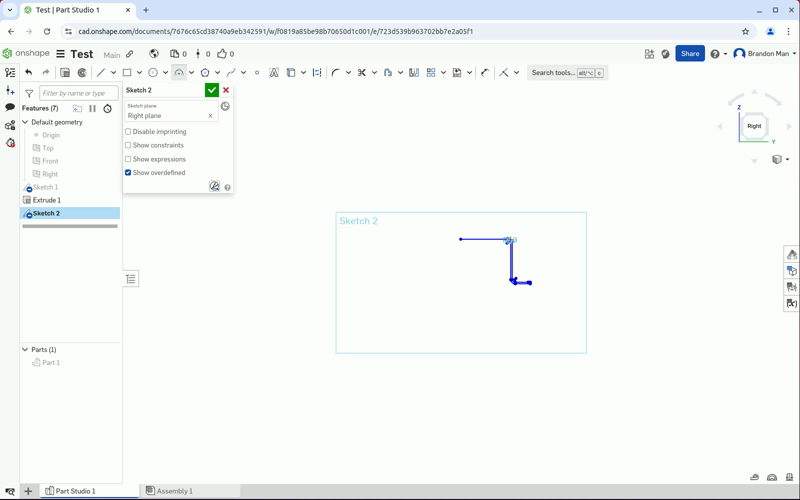
scroll(6)
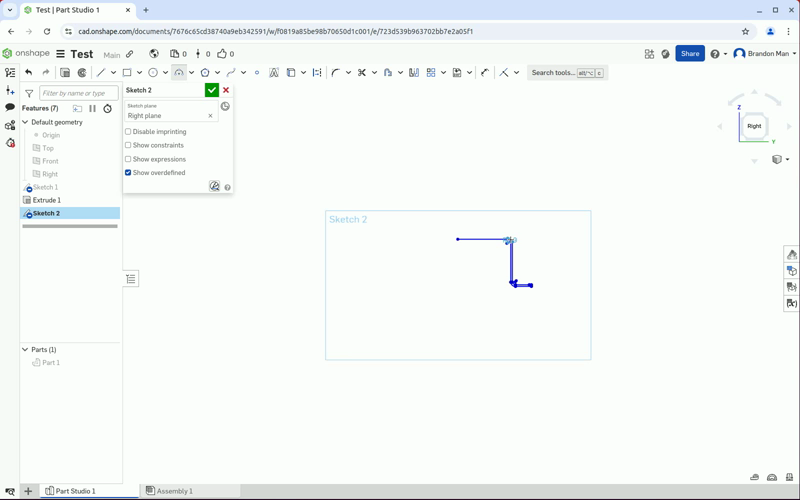
scroll(6)
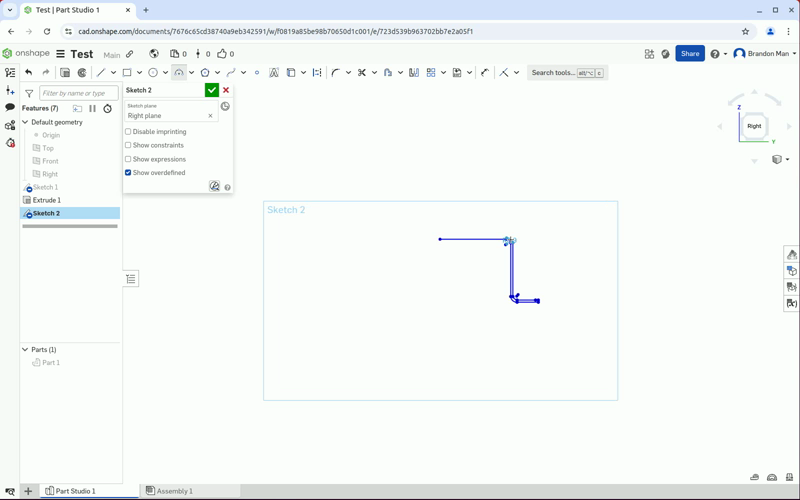
scroll(6)
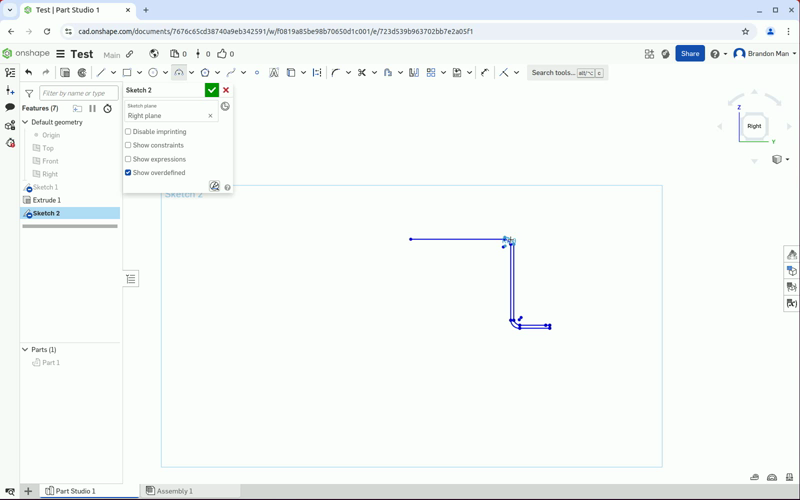
scroll(6)
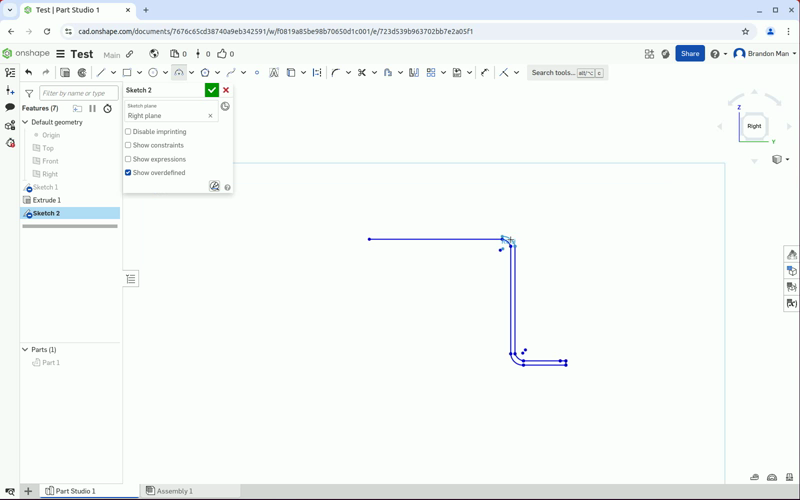
scroll(6)
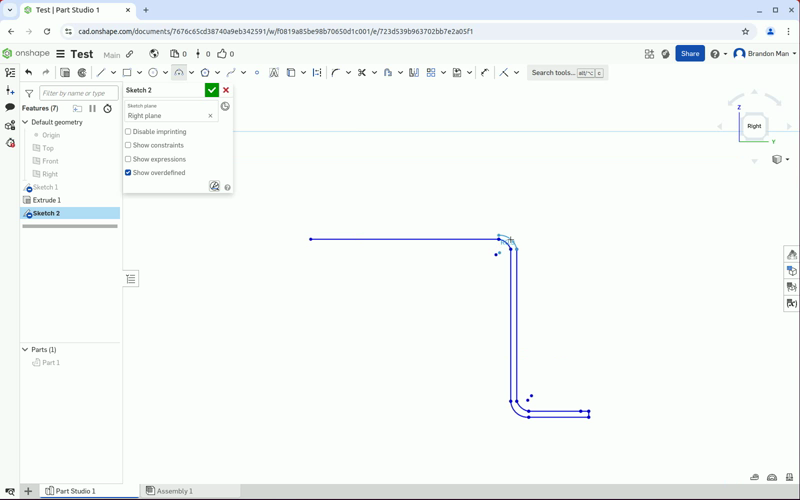
scroll(6)
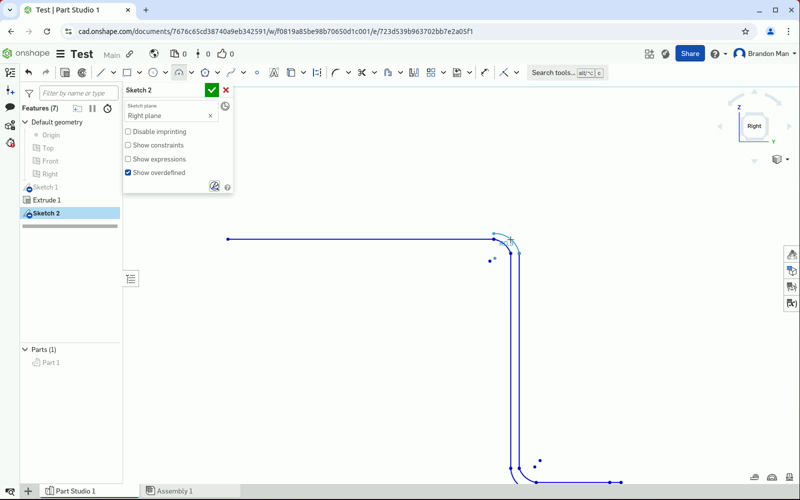
scroll(6)
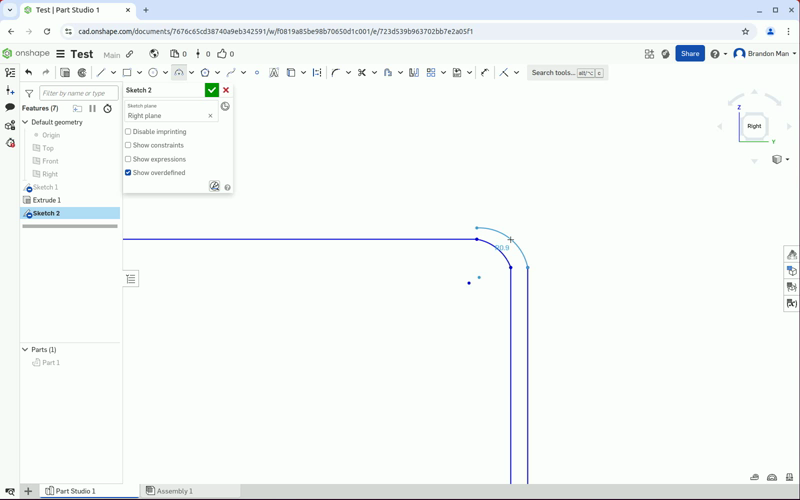
click(510, 239)
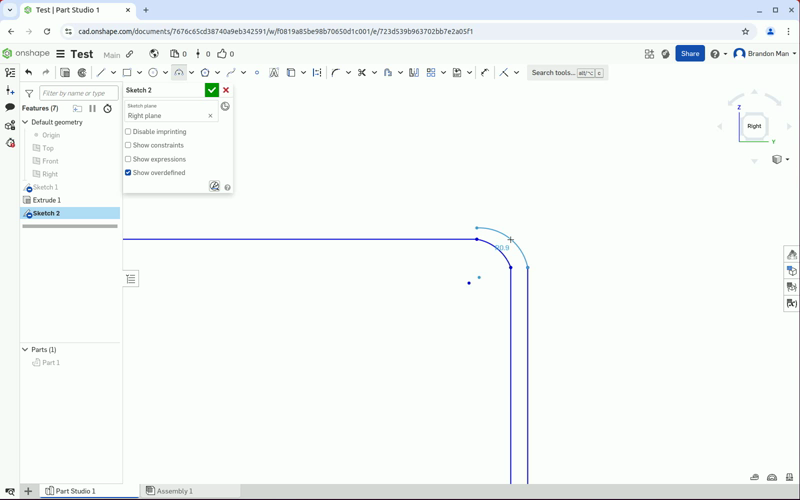
scroll(-6)
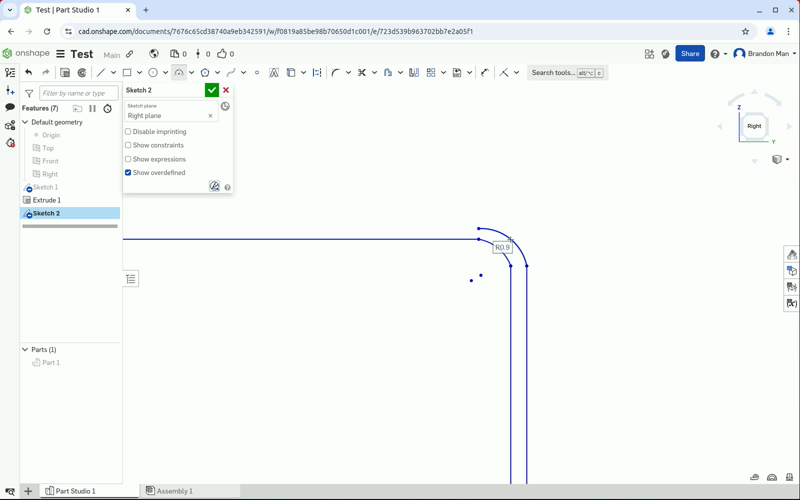
scroll(-6)
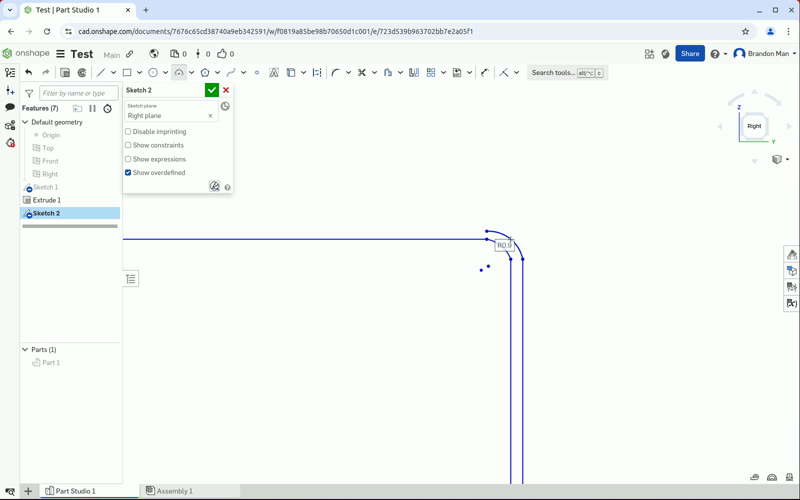
scroll(-6)
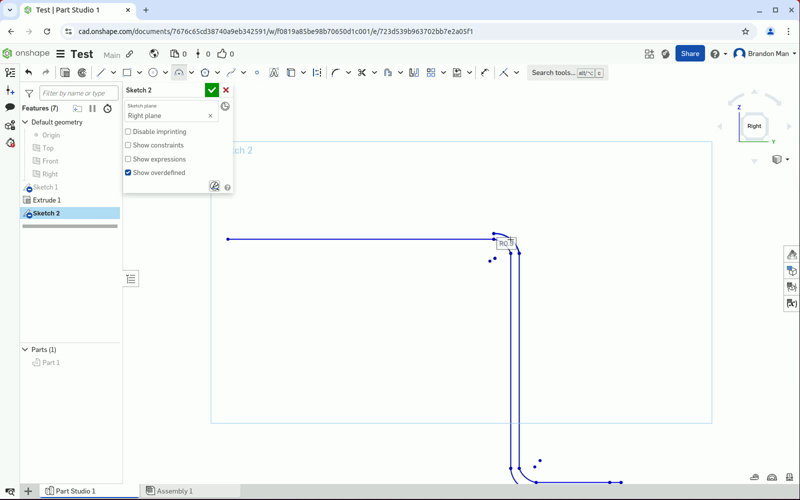
scroll(-6)
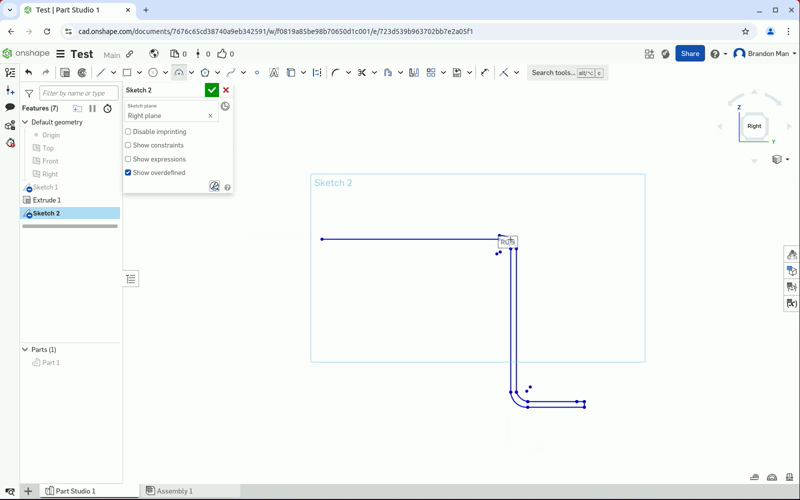
scroll(-6)
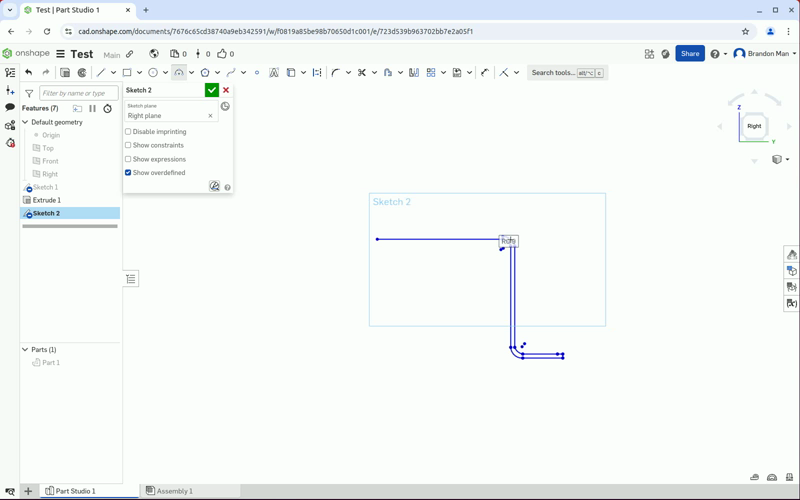
scroll(-6)
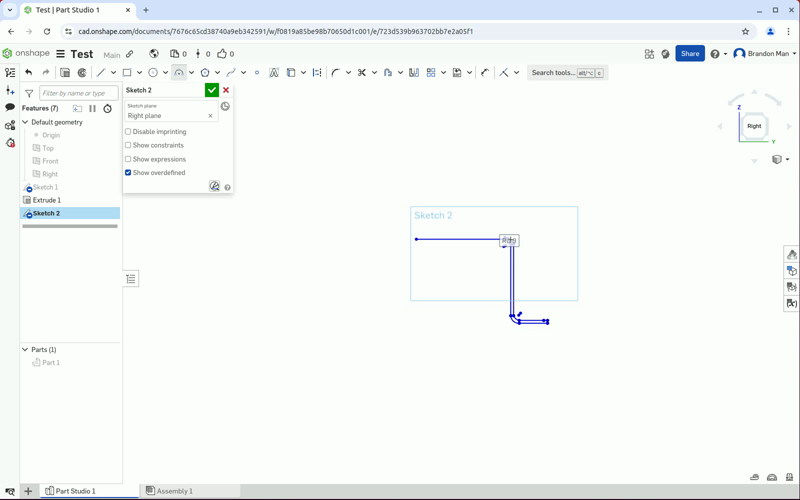
scroll(-6)
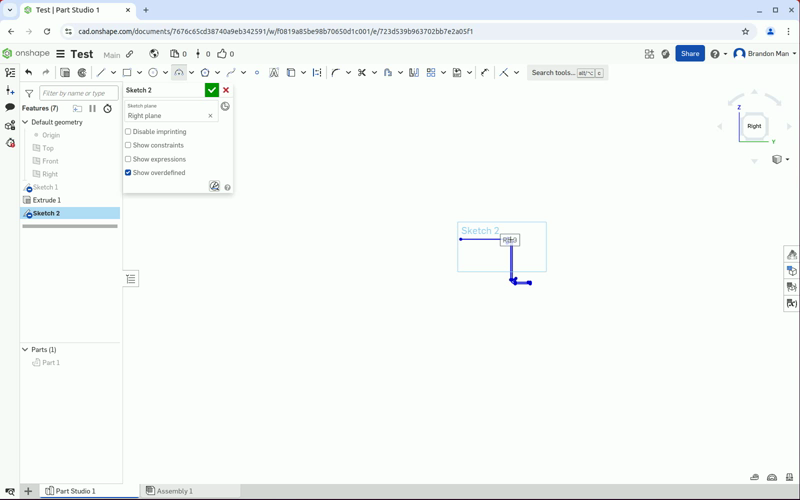
key_up(shift)
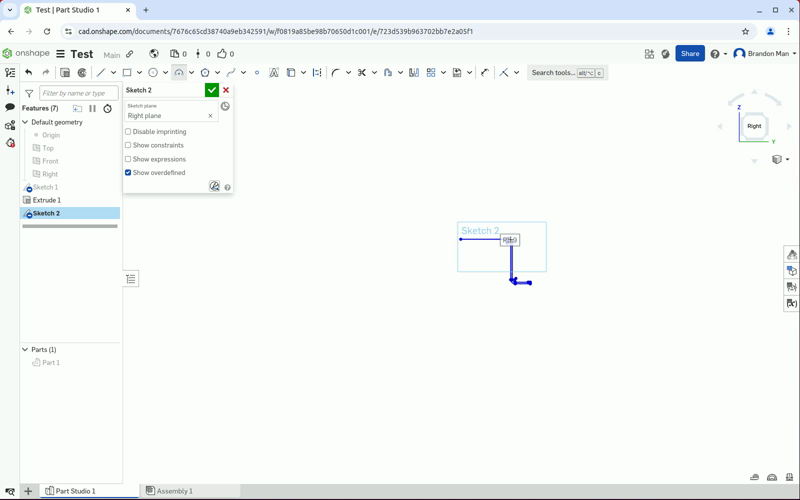
key(esc)
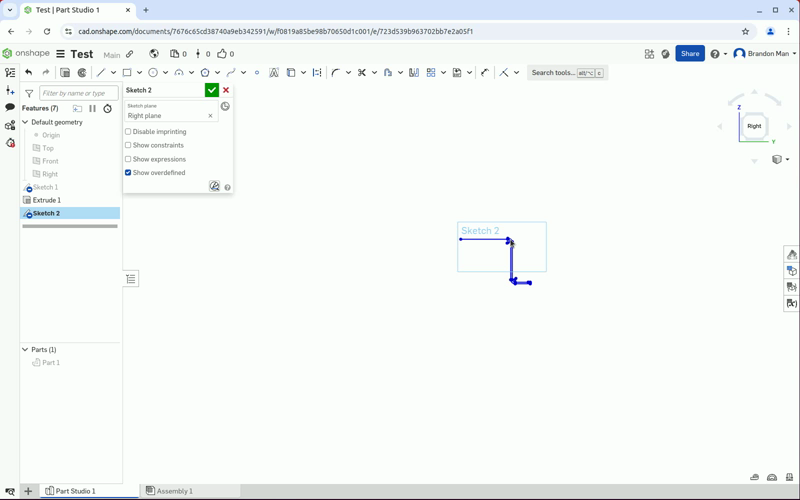
key(l)
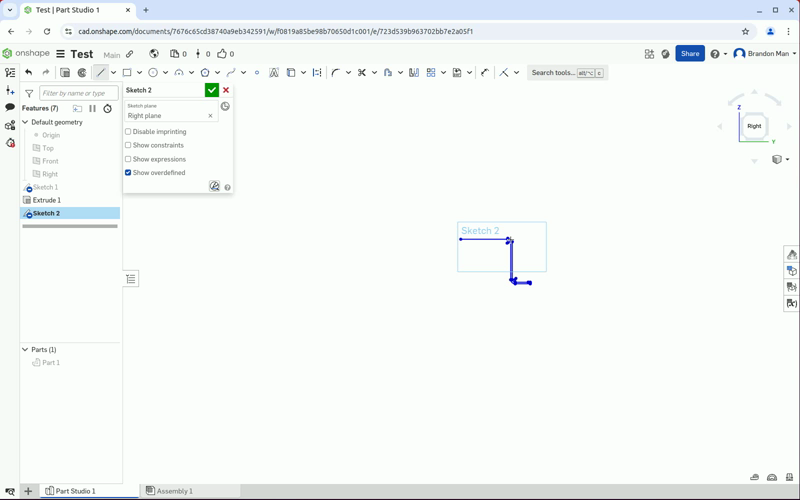
mouse_move(507, 238)
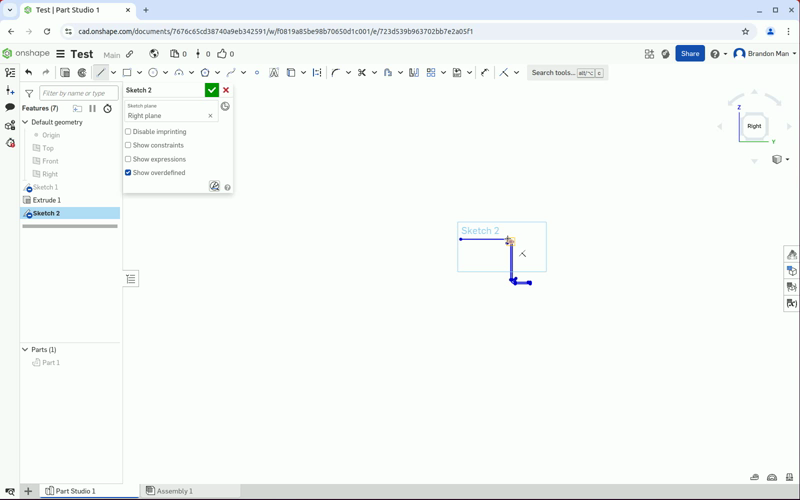
scroll(6)
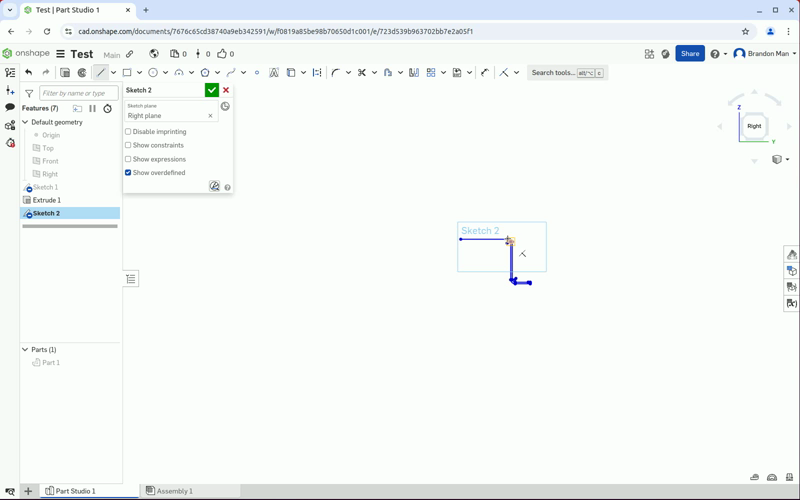
scroll(6)
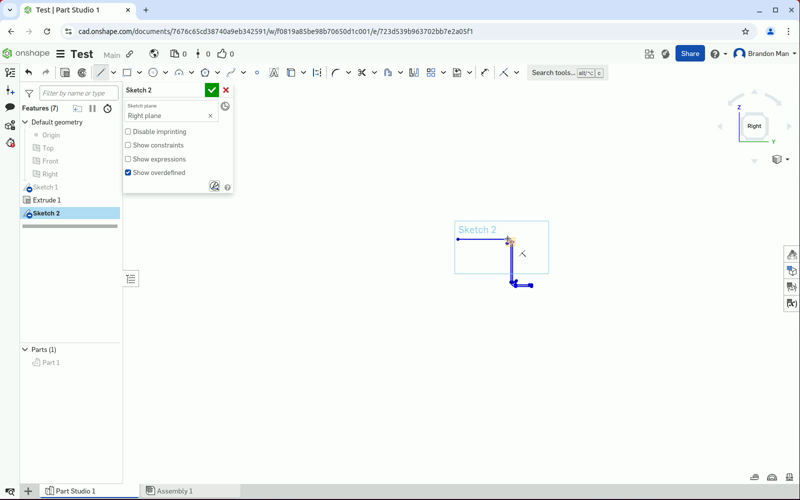
scroll(6)
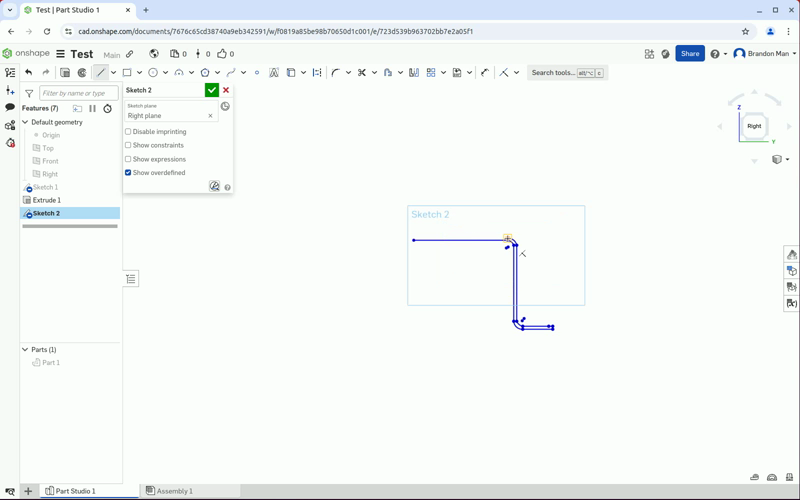
scroll(6)
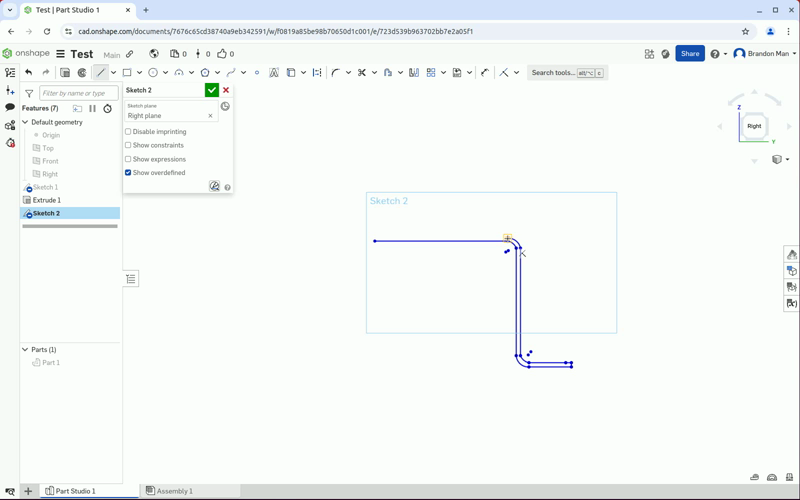
scroll(6)
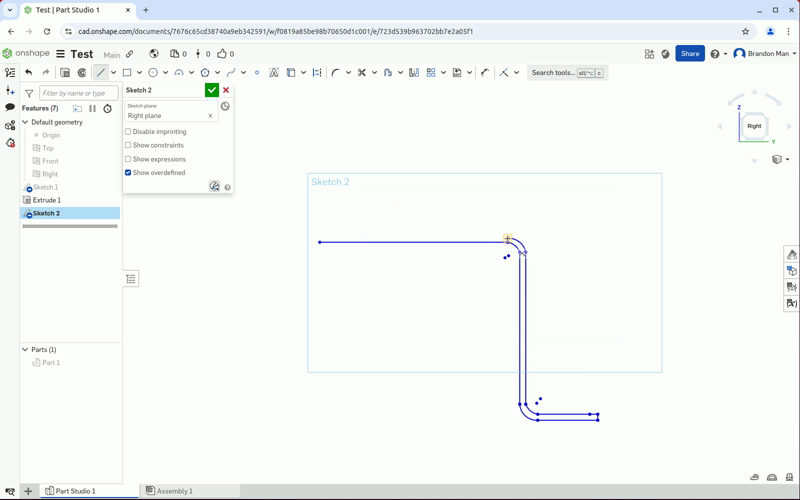
scroll(6)
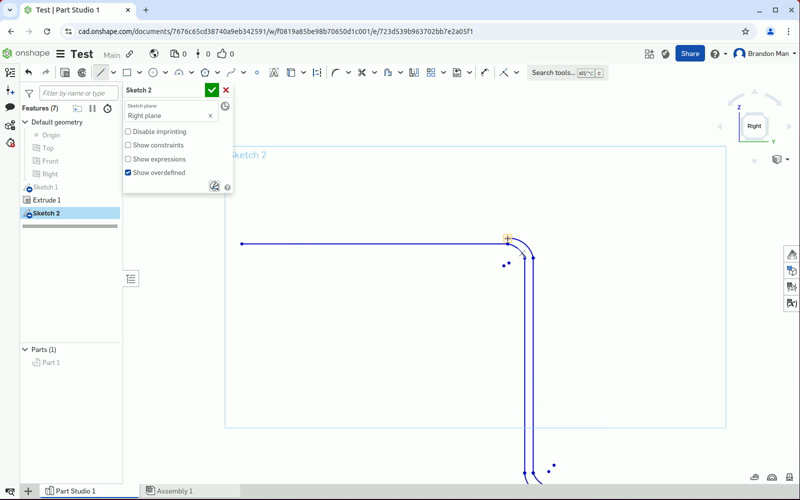
scroll(6)
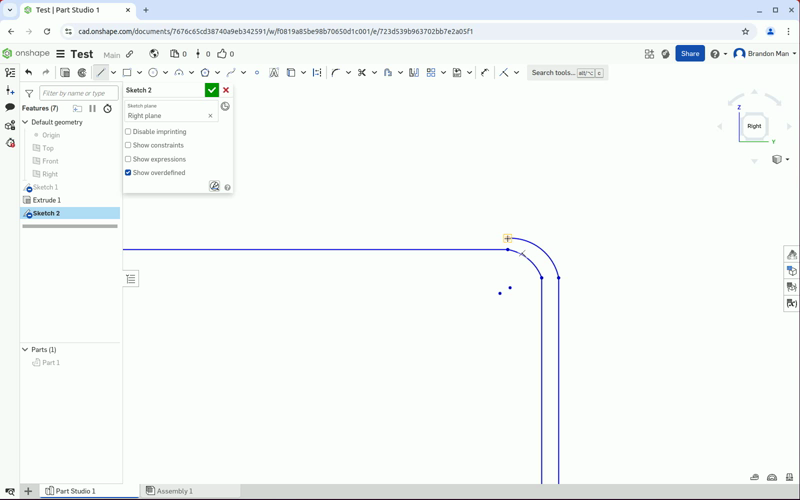
click(507, 238)
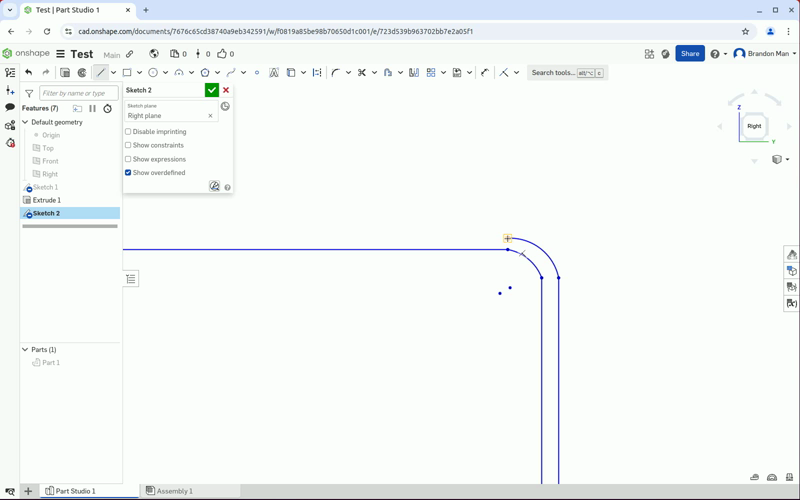
scroll(-6)
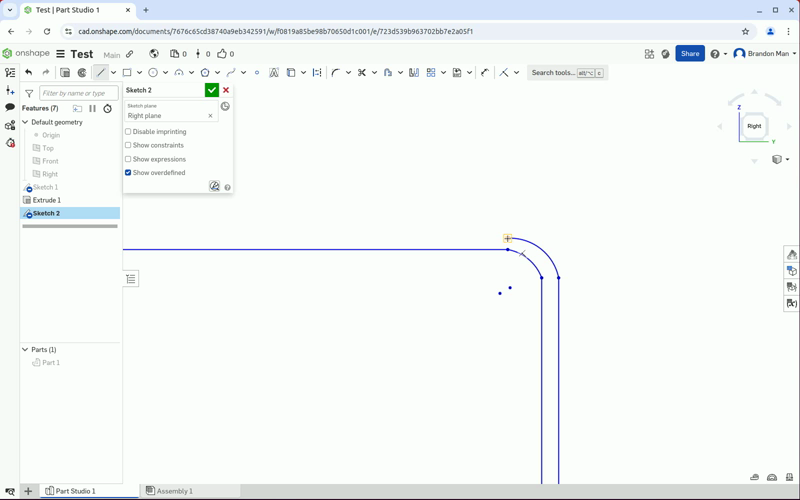
scroll(-6)
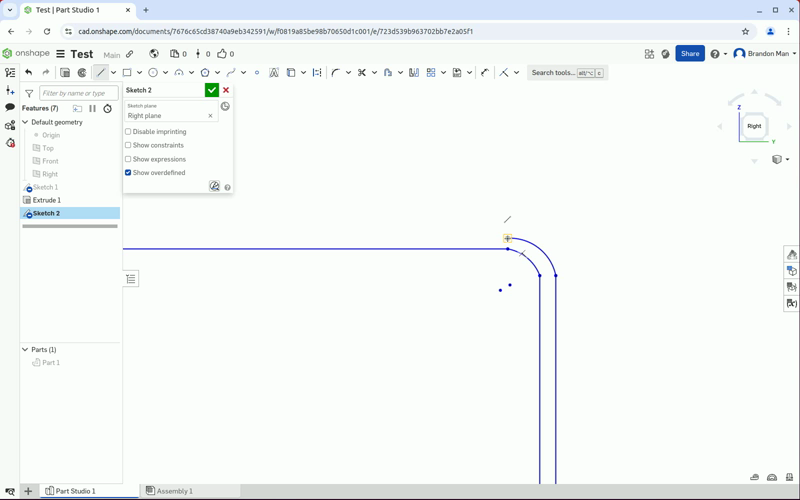
scroll(-6)
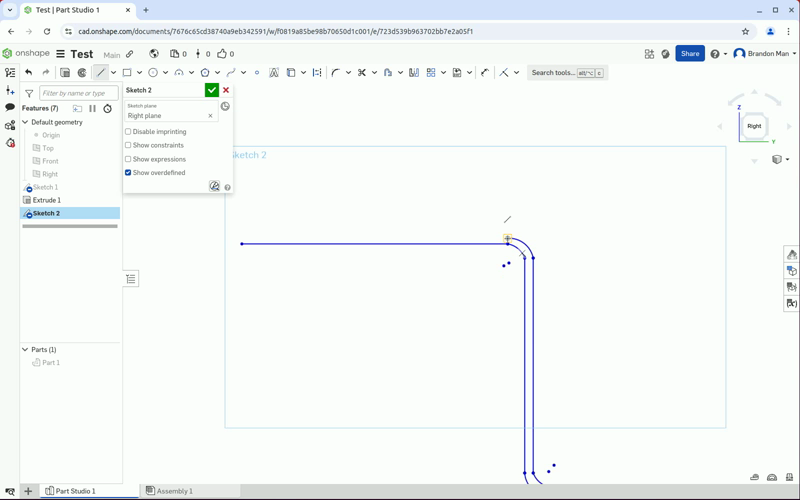
scroll(-6)
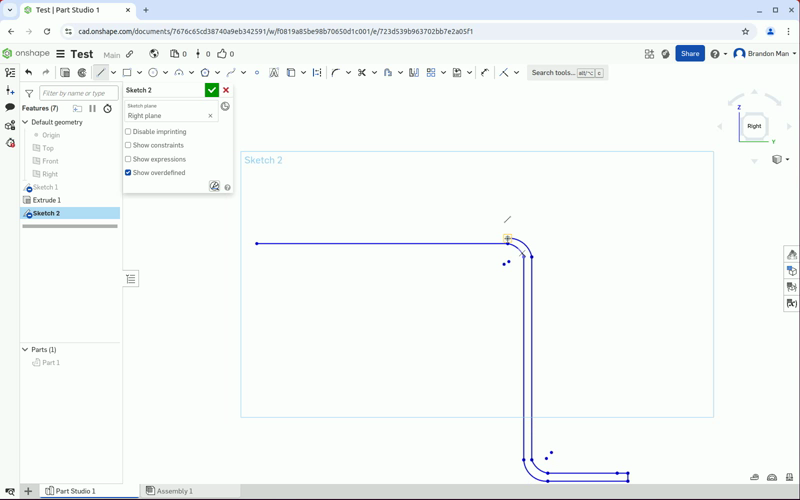
scroll(-6)
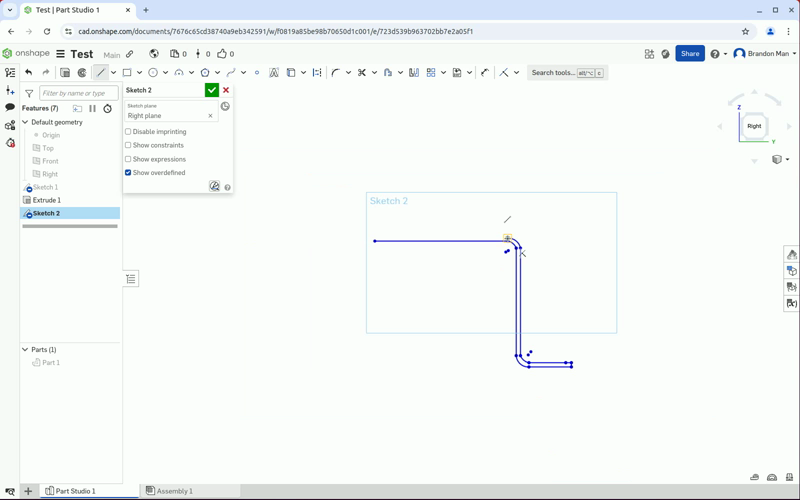
scroll(-6)
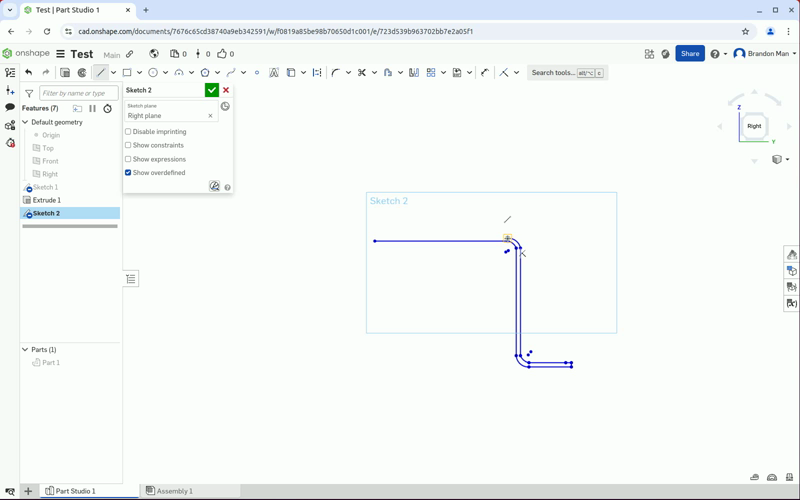
scroll(-6)
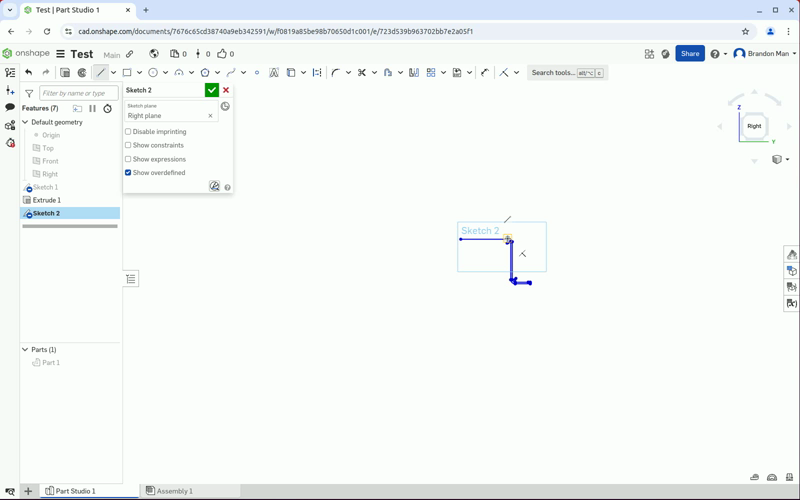
key_down(shift)
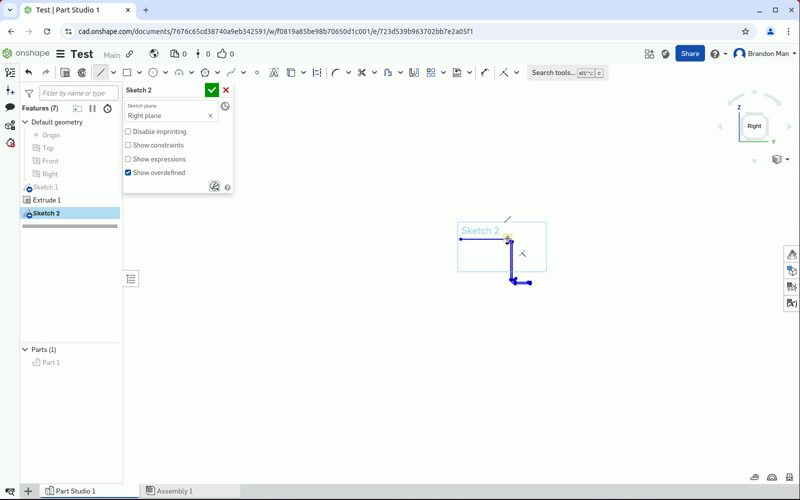
mouse_move(537, 238)
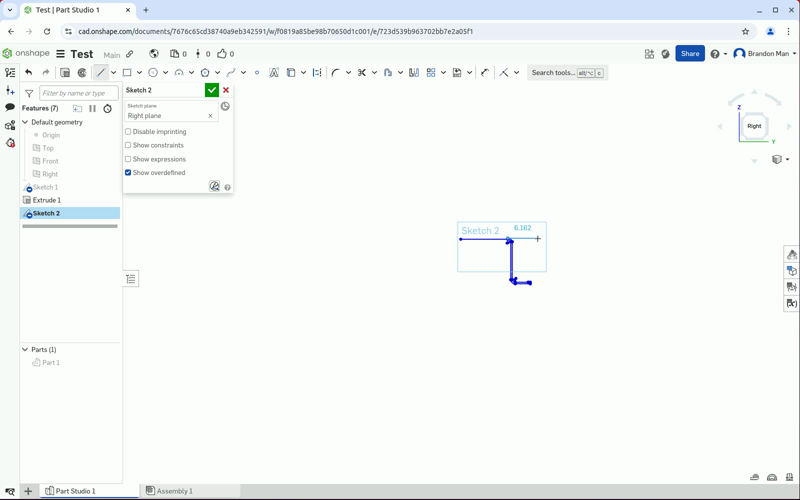
mouse_move(460, 238)
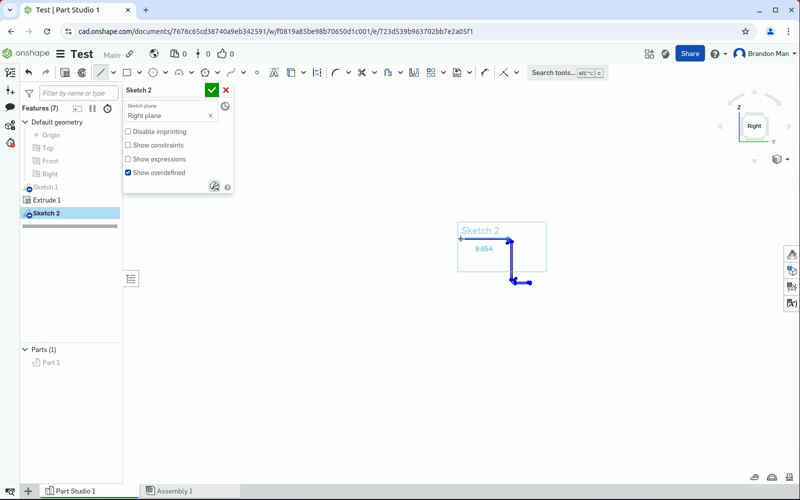
scroll(6)
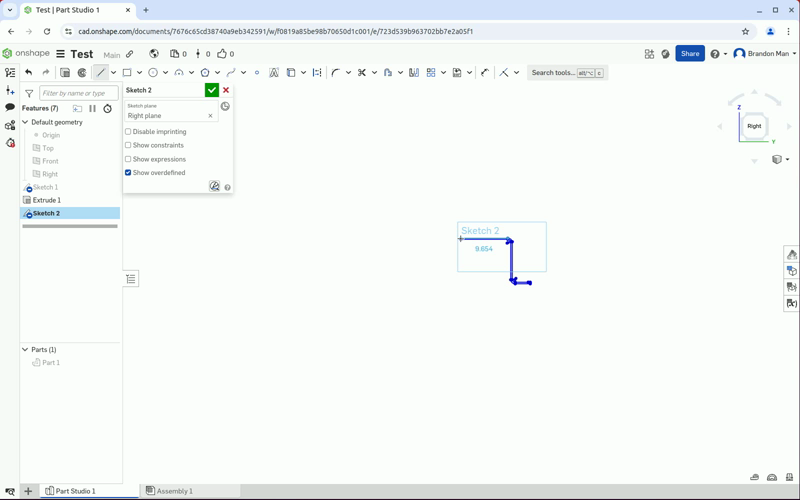
scroll(6)
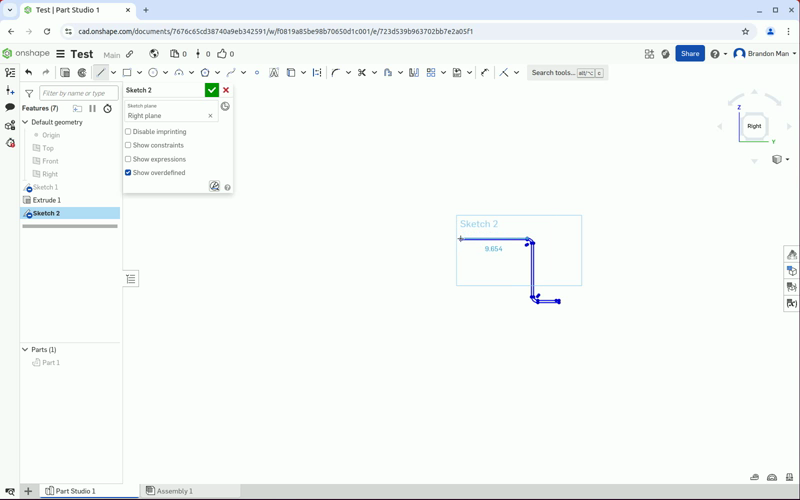
scroll(6)
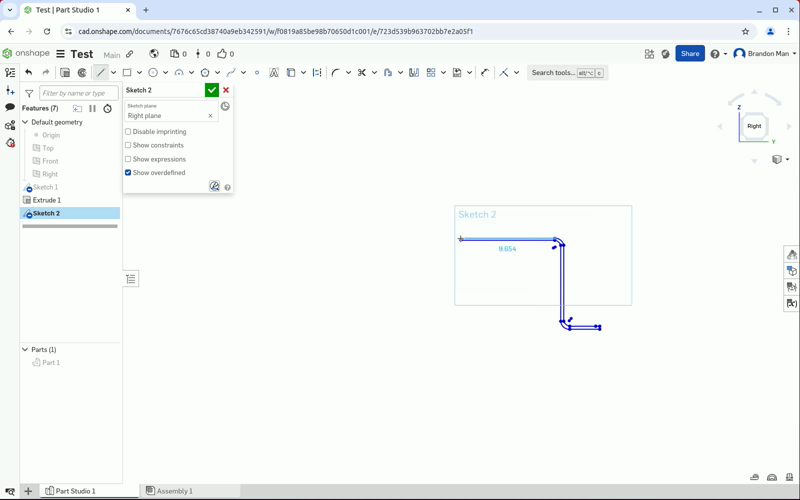
scroll(6)
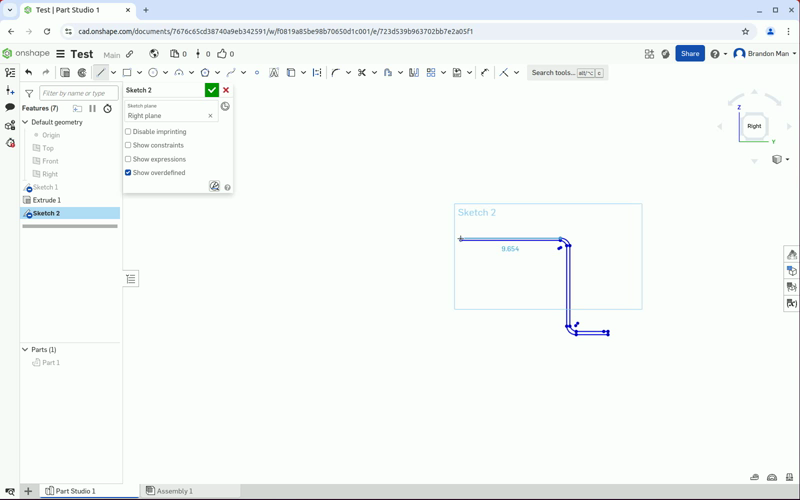
scroll(6)
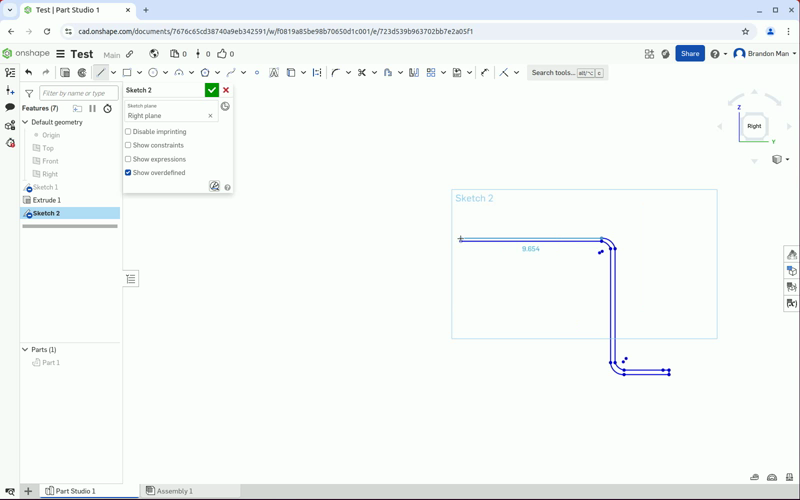
scroll(6)
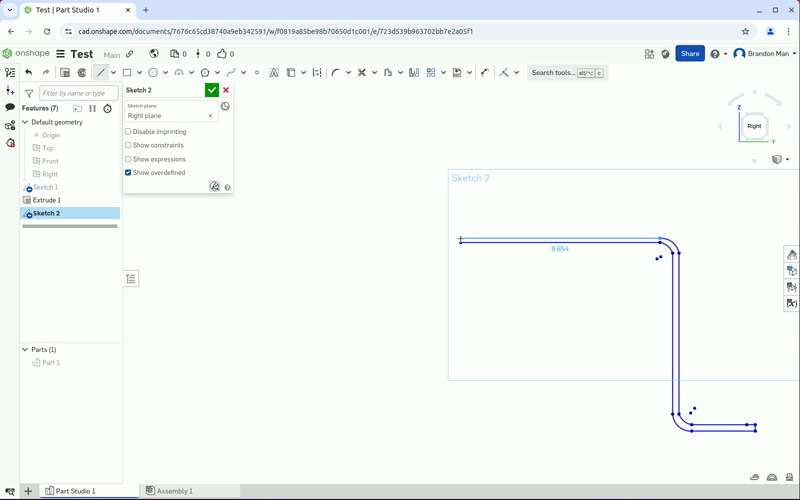
scroll(6)
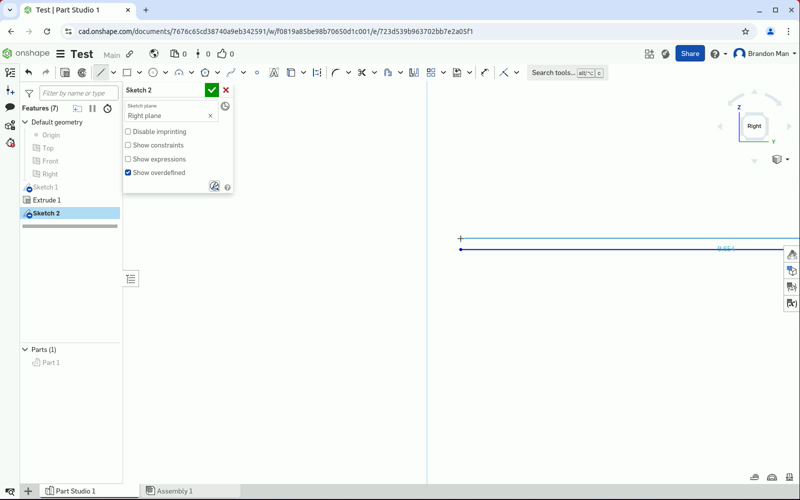
click(460, 238)
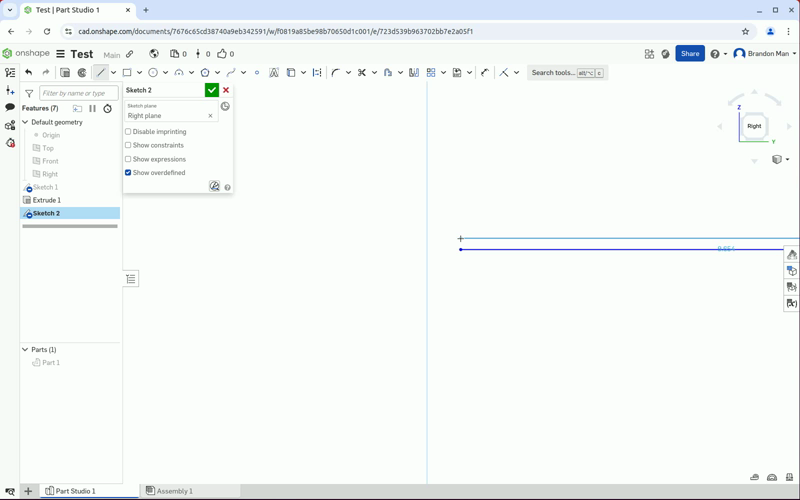
scroll(-6)
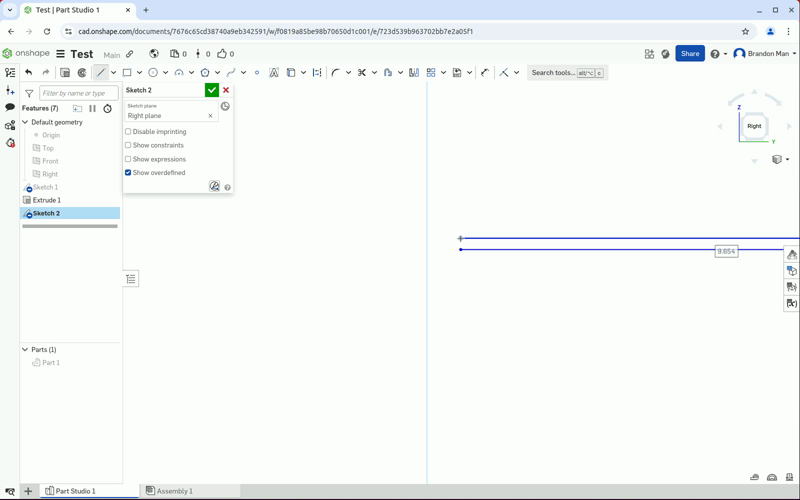
scroll(-6)
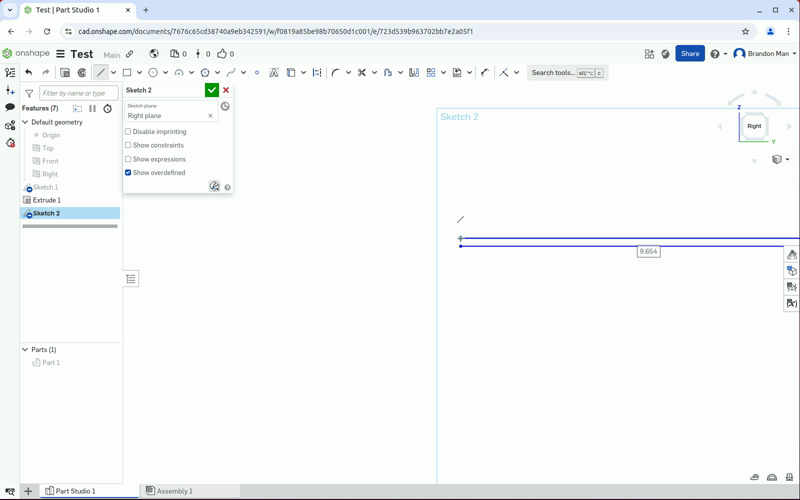
scroll(-6)
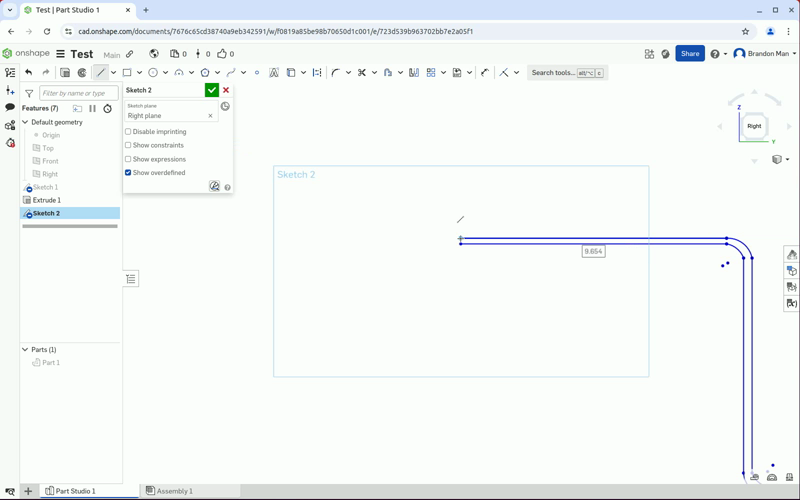
scroll(-6)
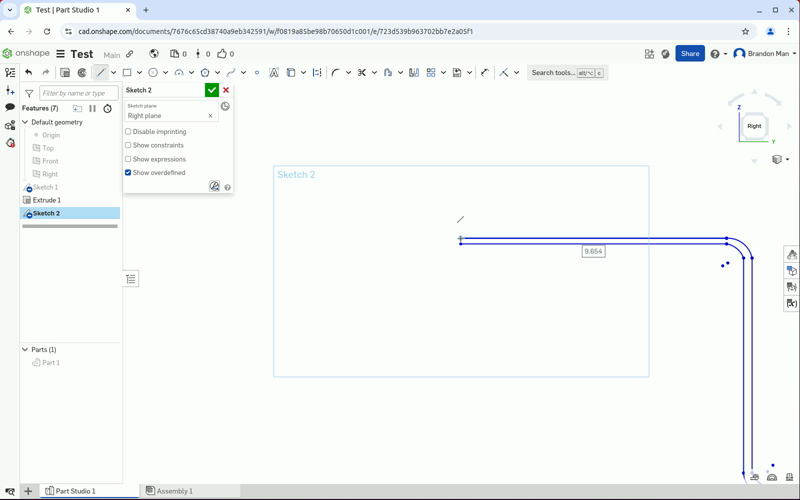
scroll(-6)
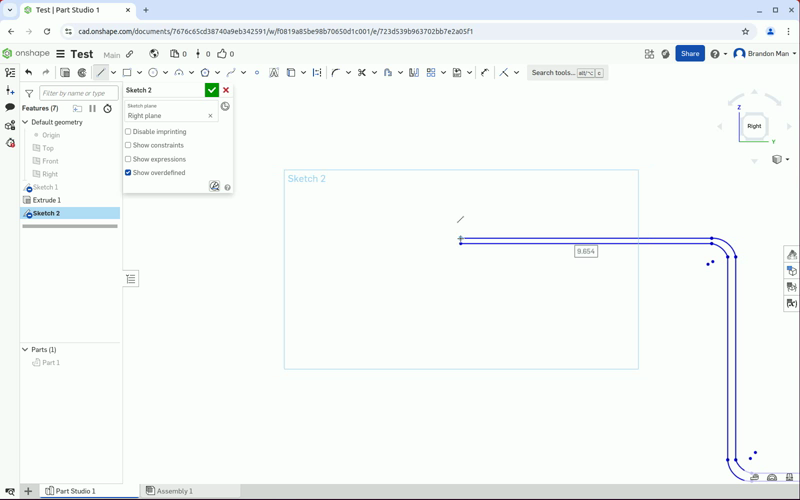
scroll(-6)
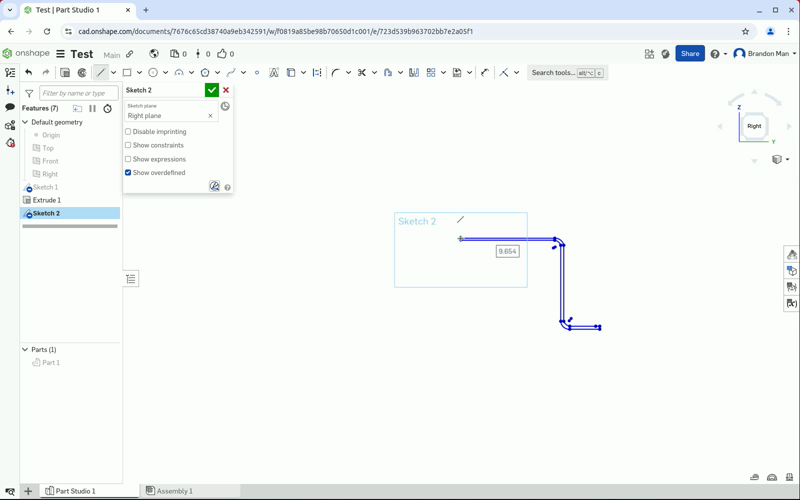
scroll(-6)
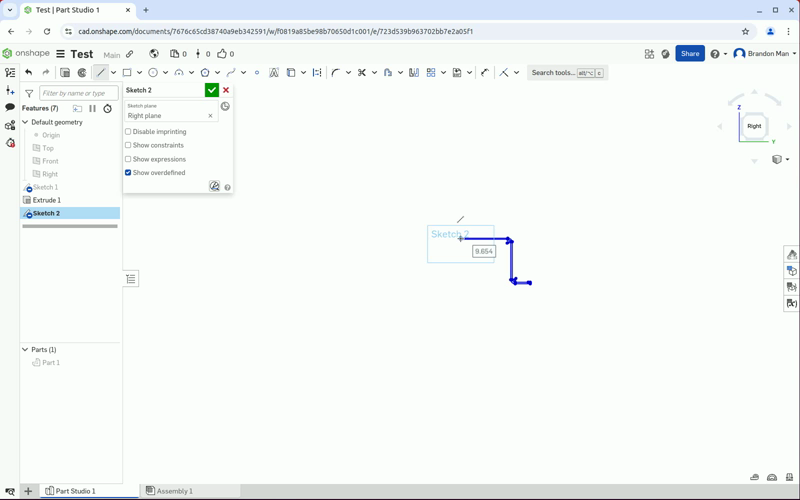
key_up(shift)
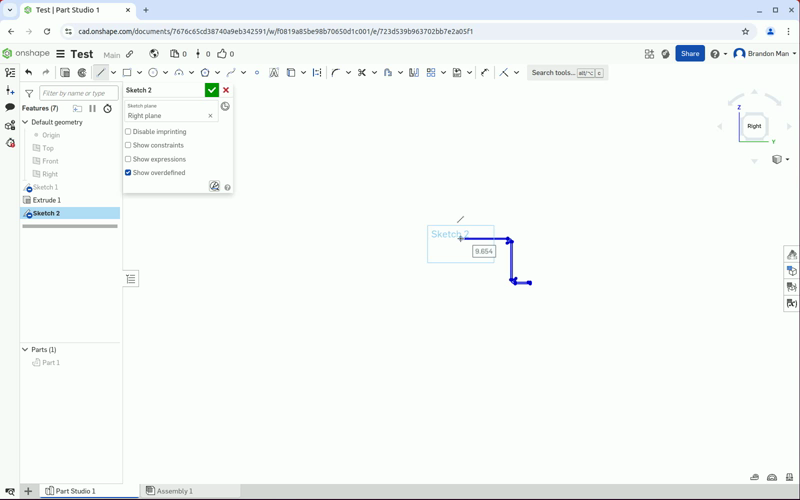
mouse_move(490, 238)
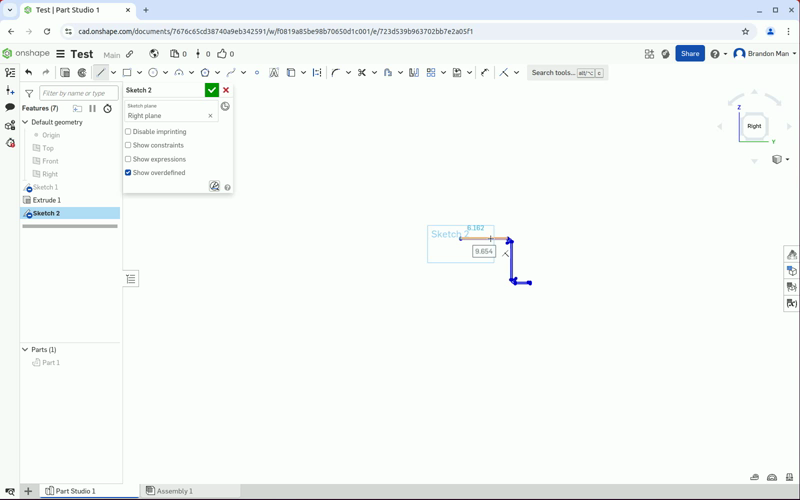
key_down(shift)
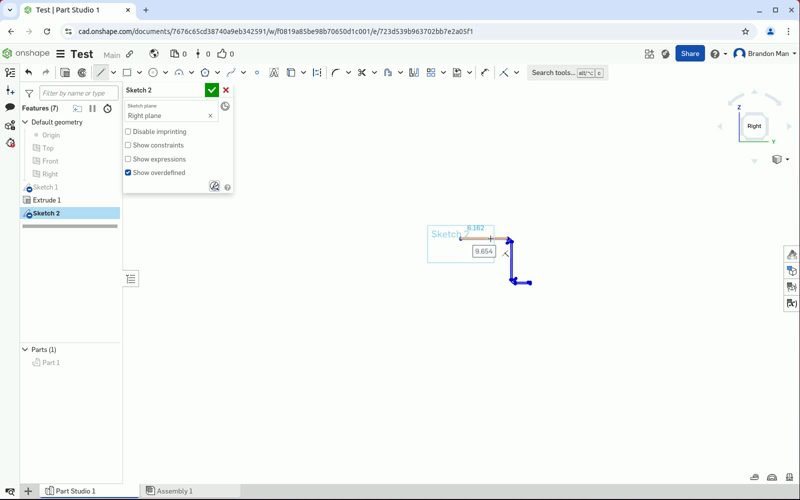
mouse_move(460, 239)
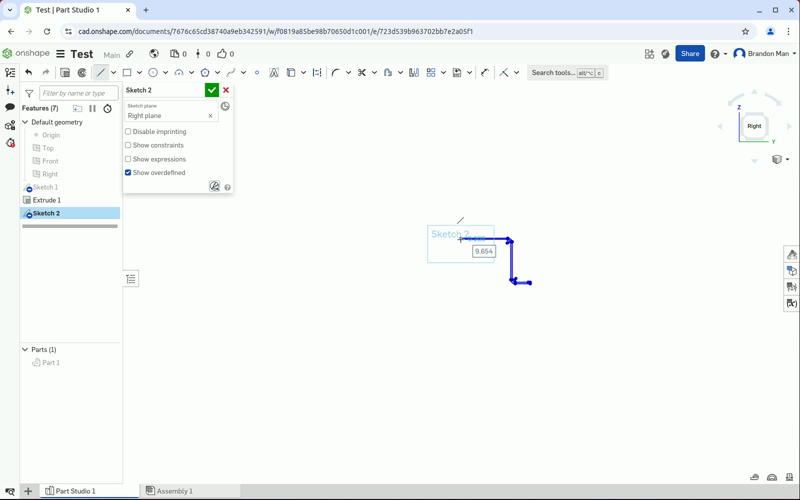
scroll(6)
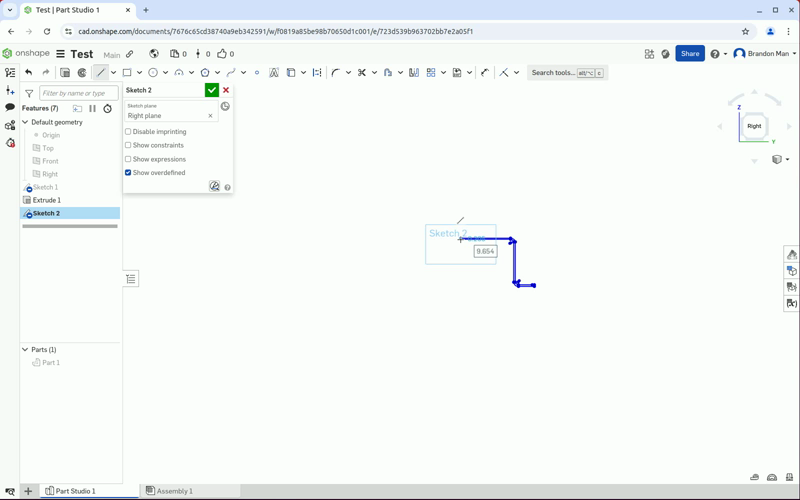
scroll(6)
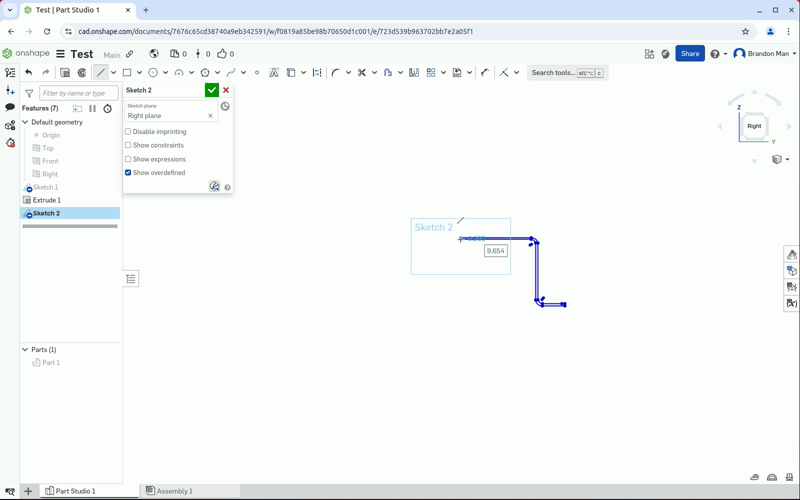
scroll(6)
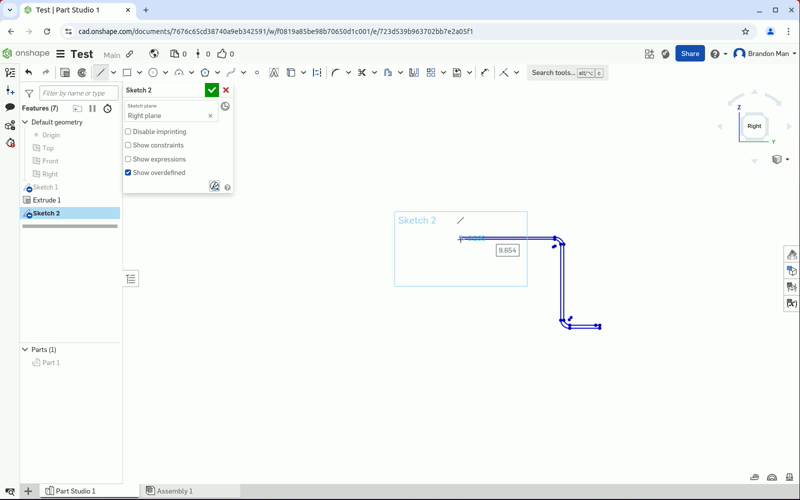
scroll(6)
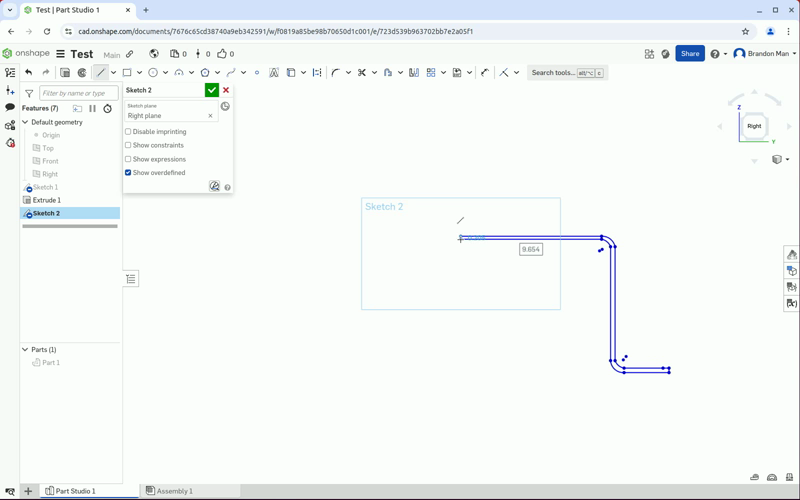
scroll(6)
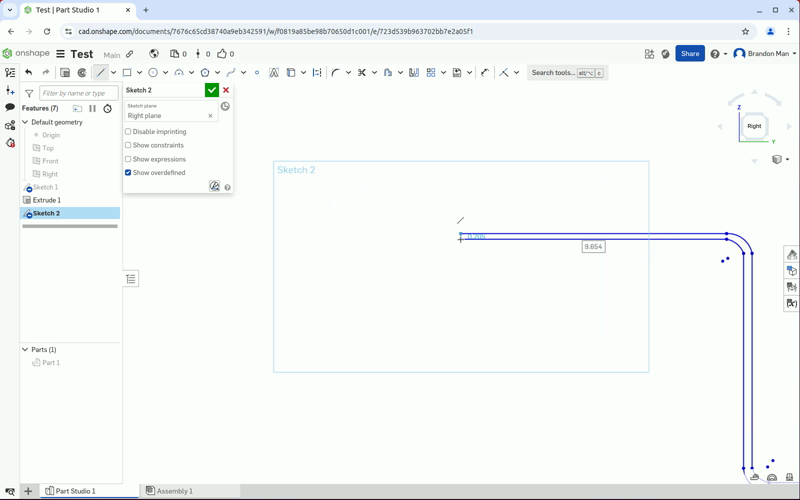
scroll(6)
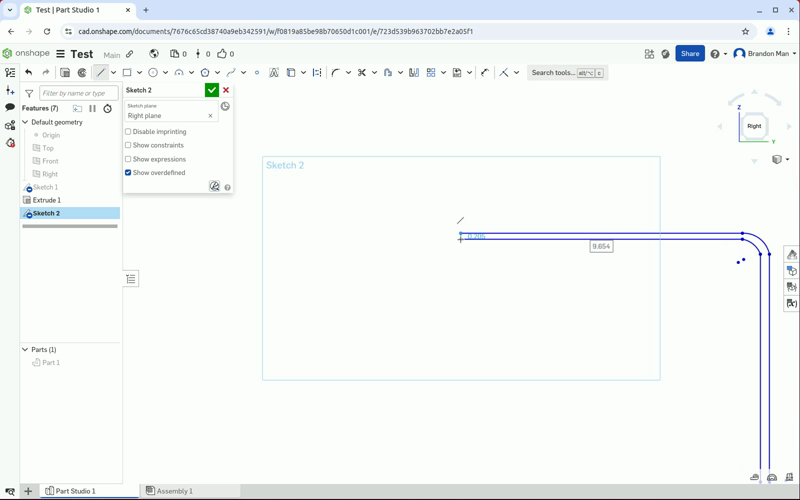
scroll(6)
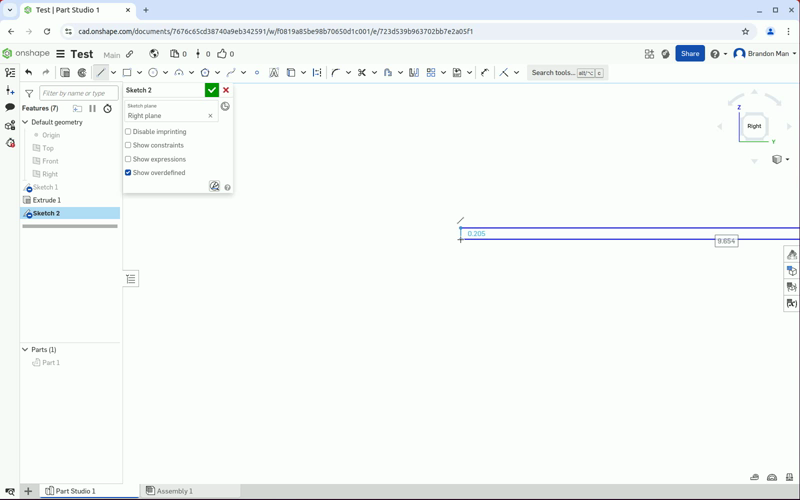
key_up(shift)
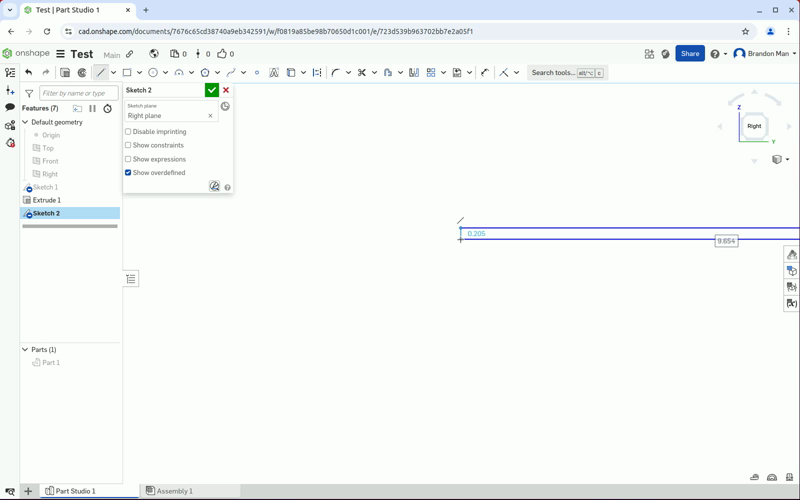
click(460, 239)
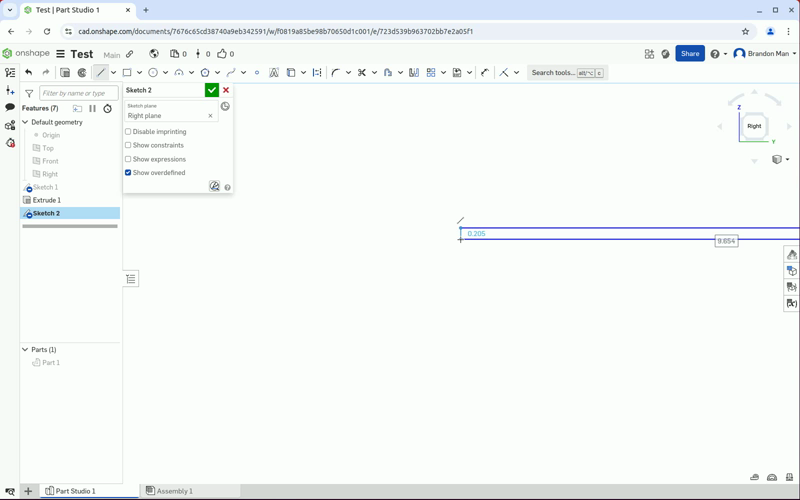
scroll(-6)
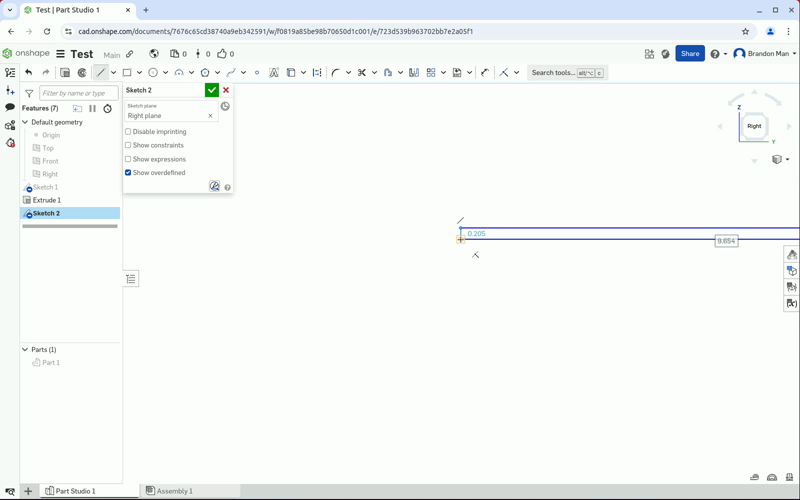
scroll(-6)
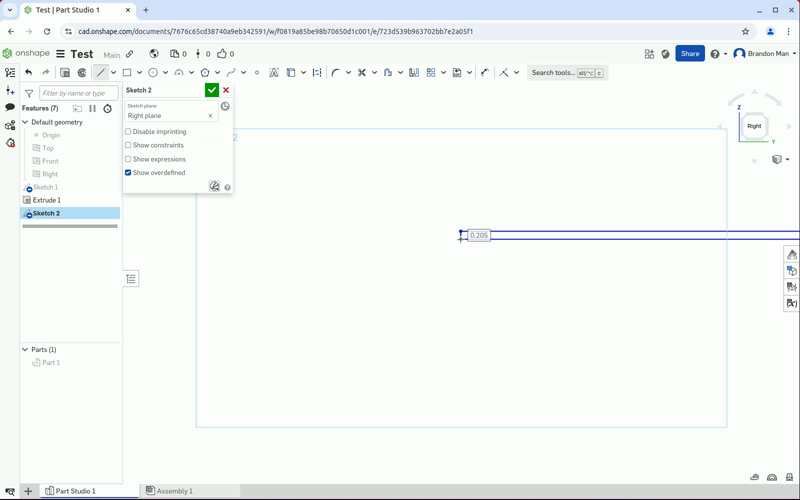
scroll(-6)
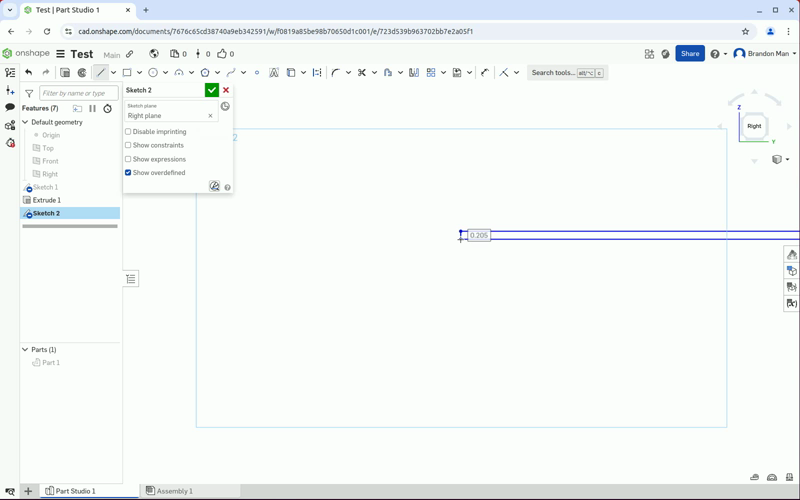
scroll(-6)
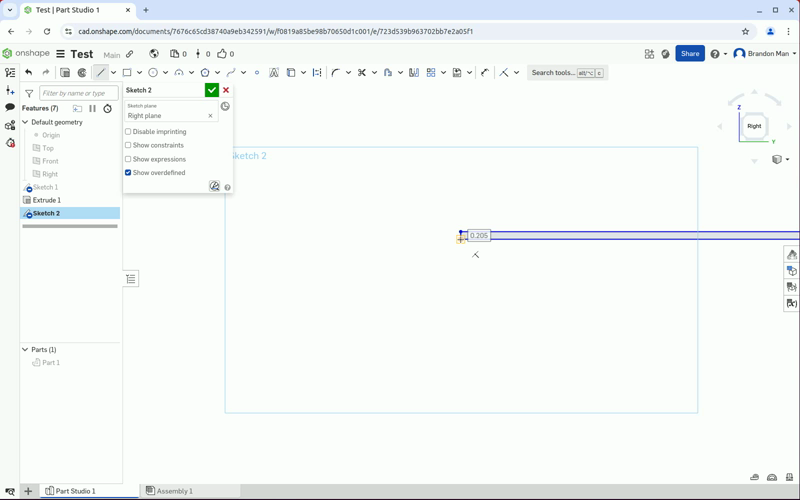
scroll(-6)
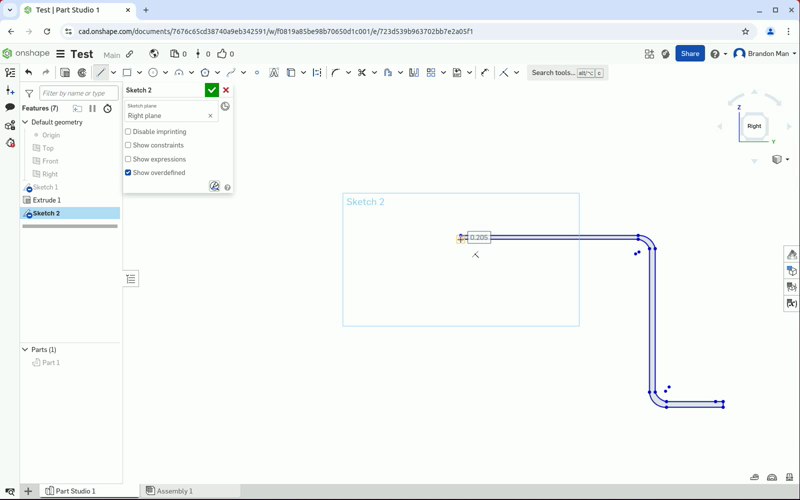
scroll(-6)
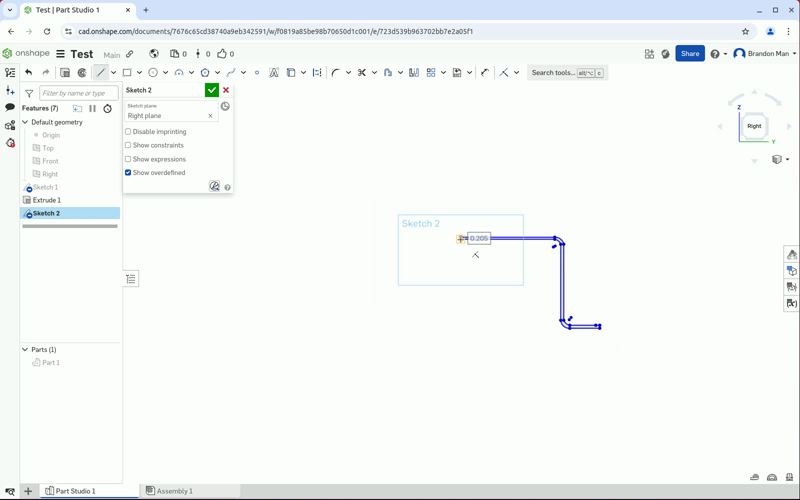
scroll(-6)
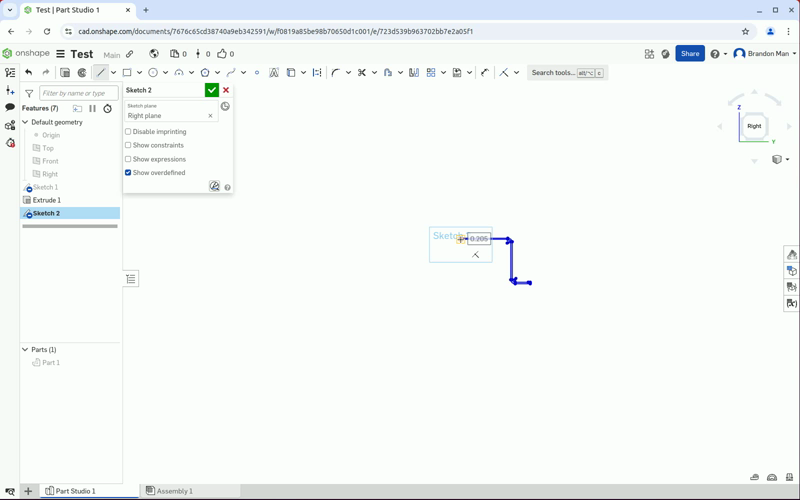
key(esc)
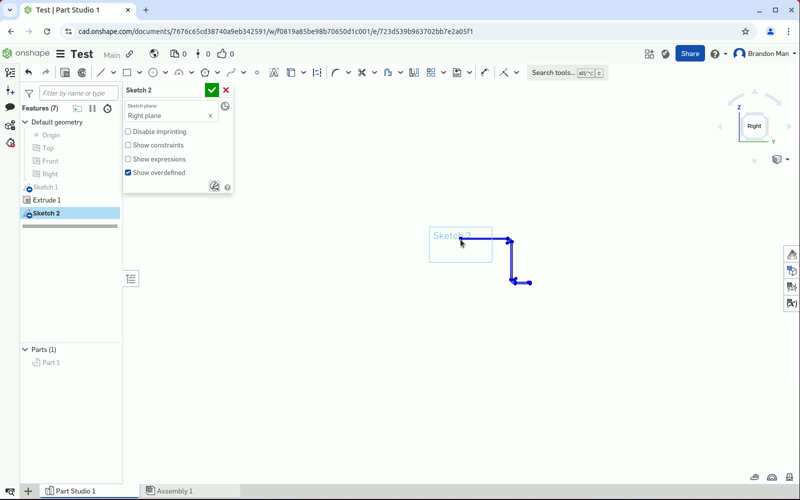
mouse_move(530, 282)
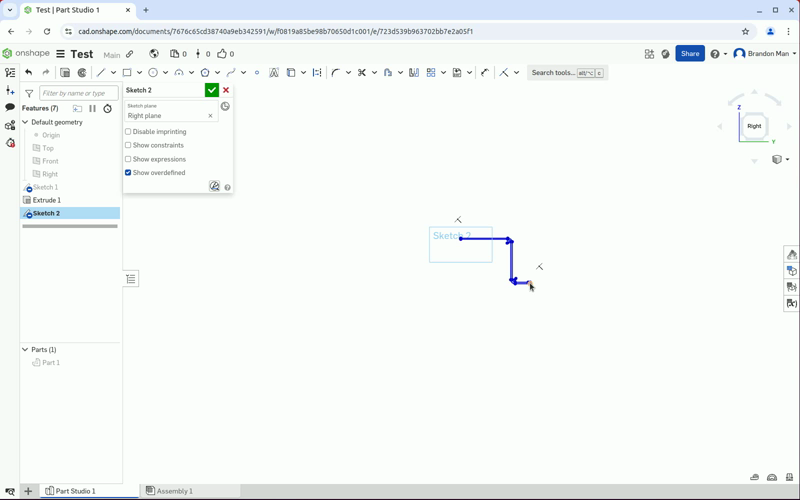
scroll(6)
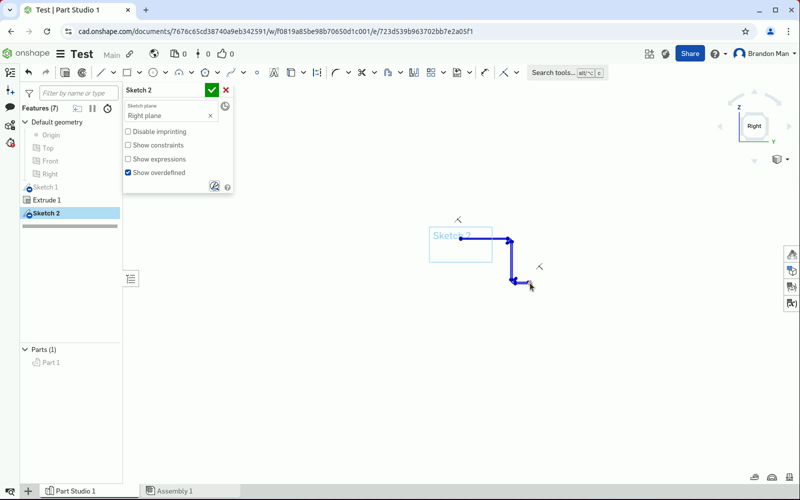
scroll(6)
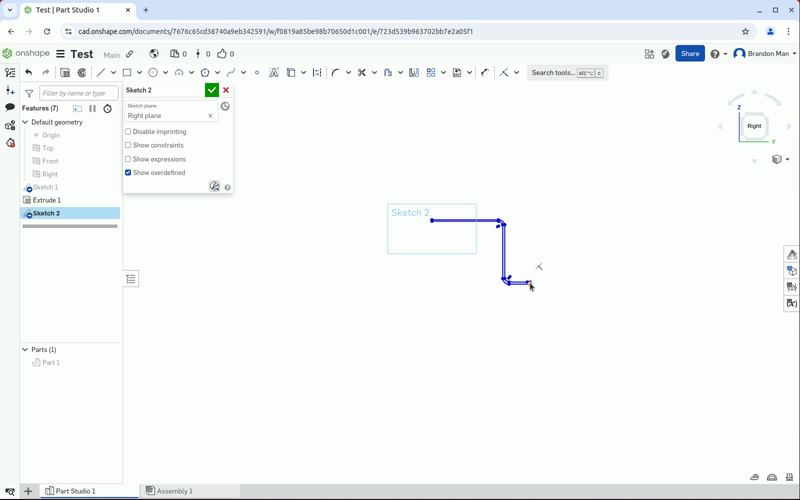
scroll(6)
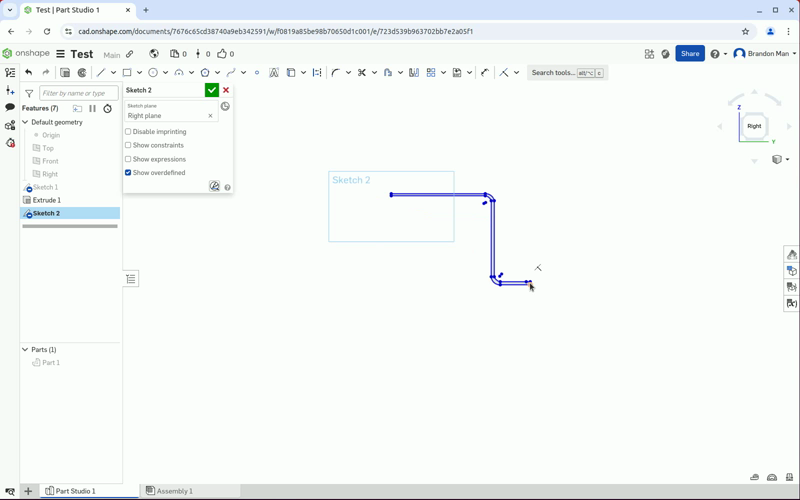
scroll(6)
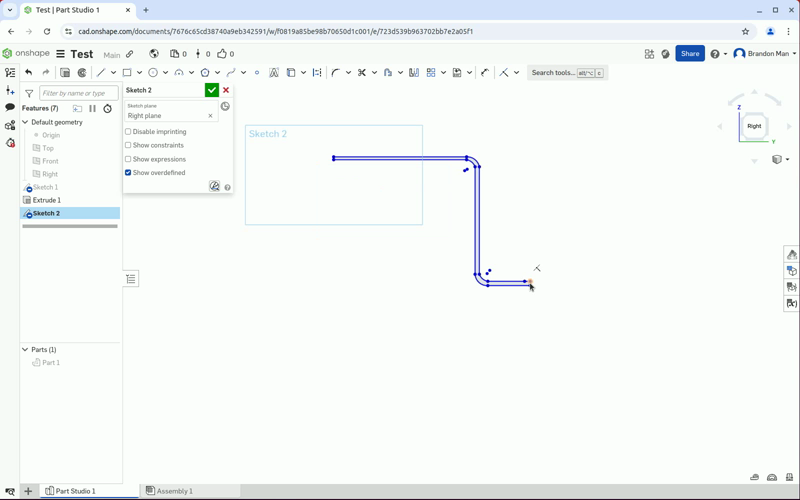
scroll(6)
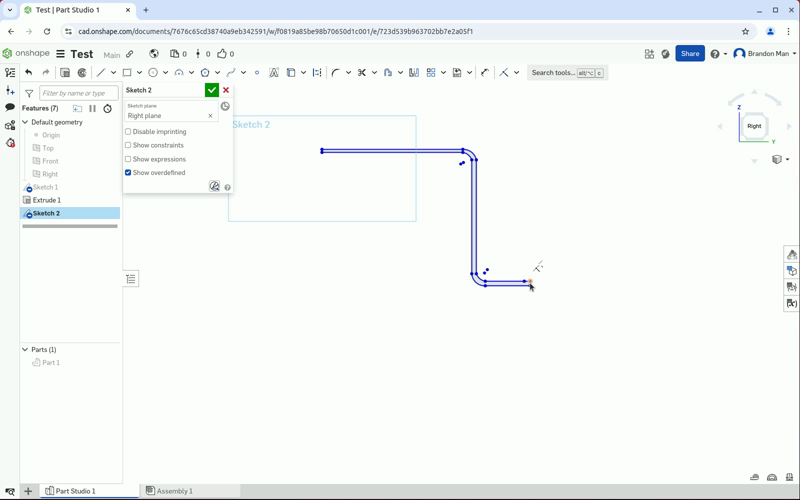
scroll(6)
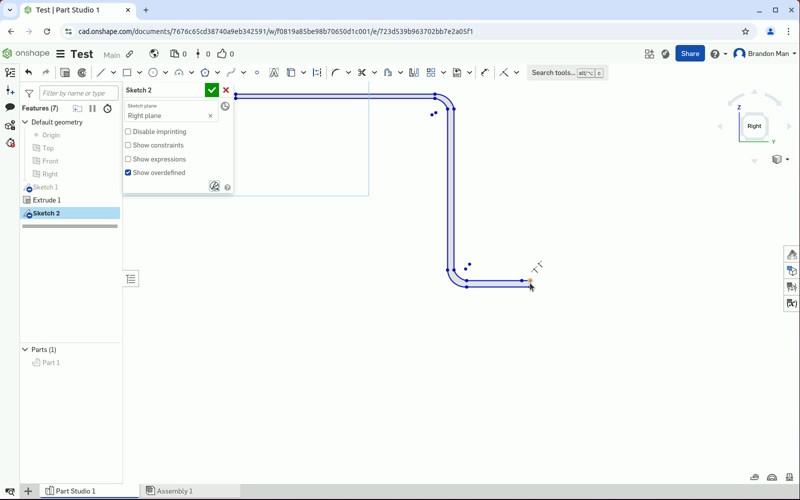
scroll(6)
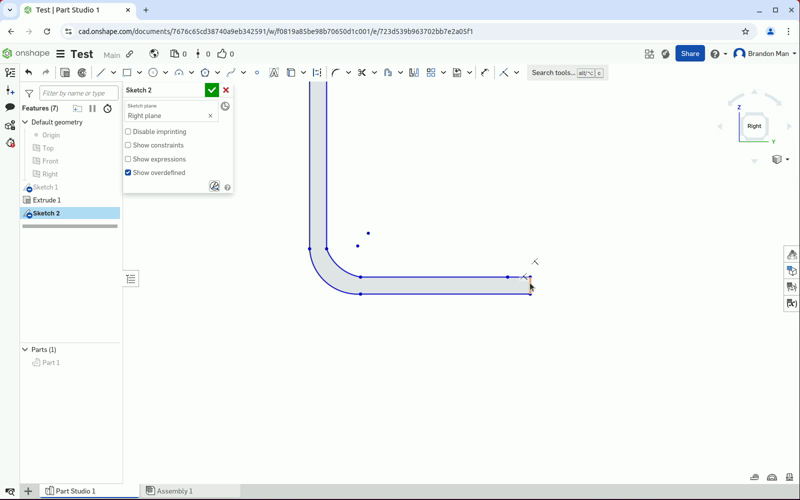
click(530, 282)
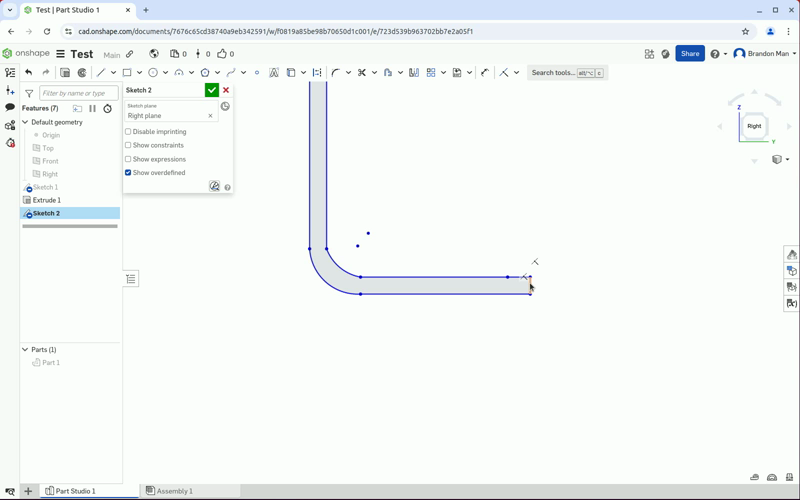
scroll(-6)
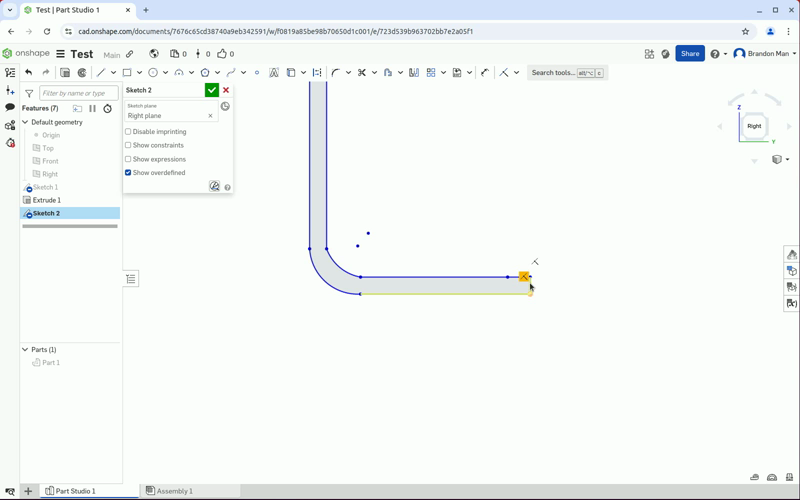
scroll(-6)
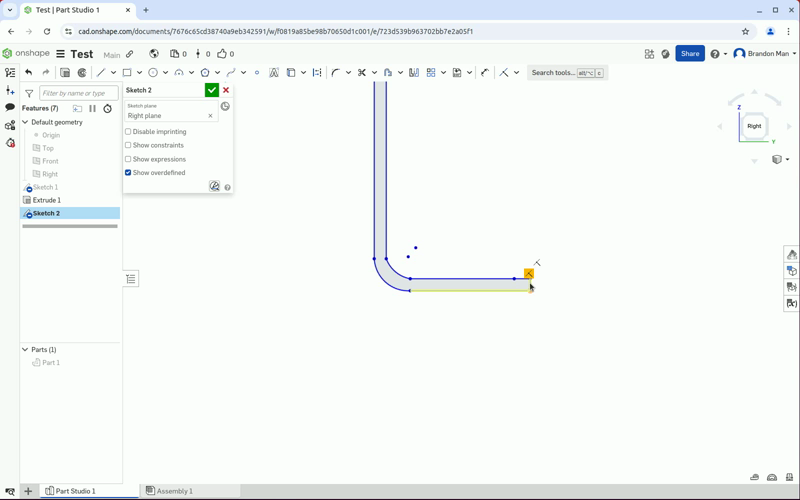
scroll(-6)
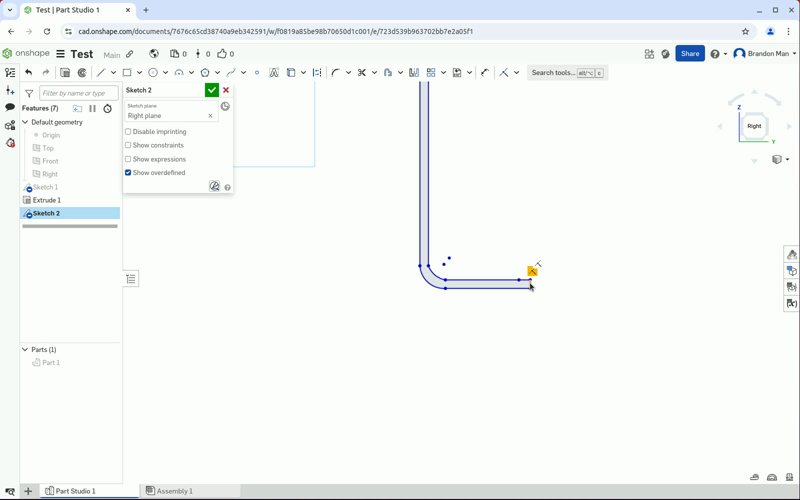
scroll(-6)
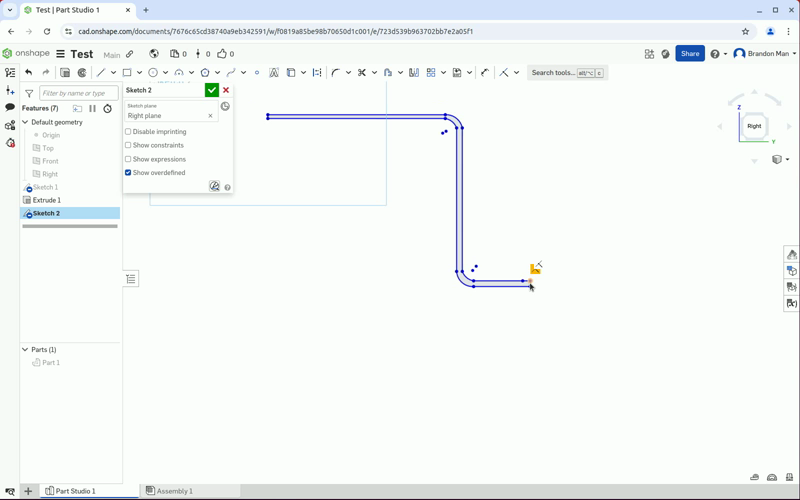
scroll(-6)
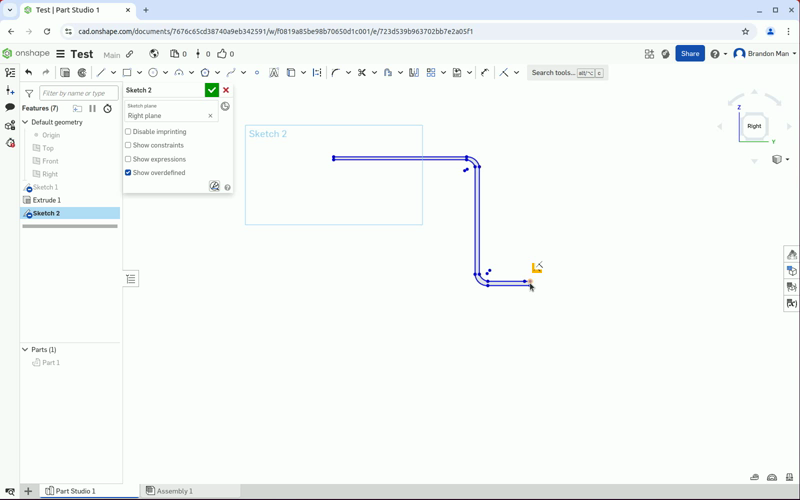
scroll(-6)
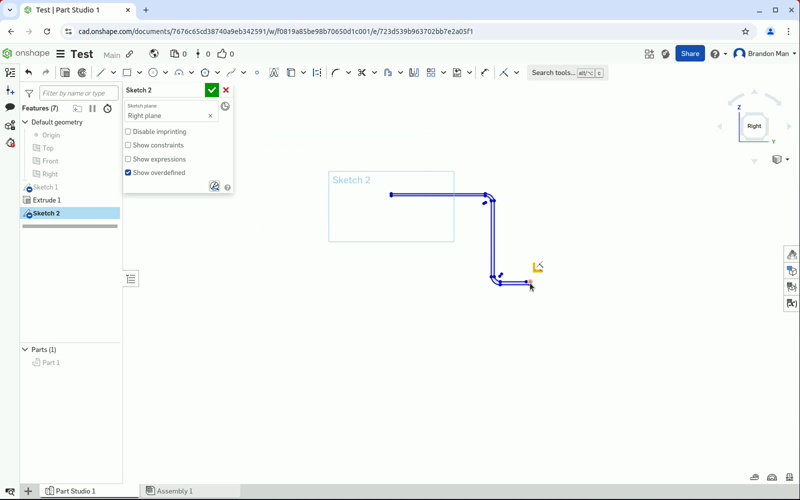
scroll(-6)
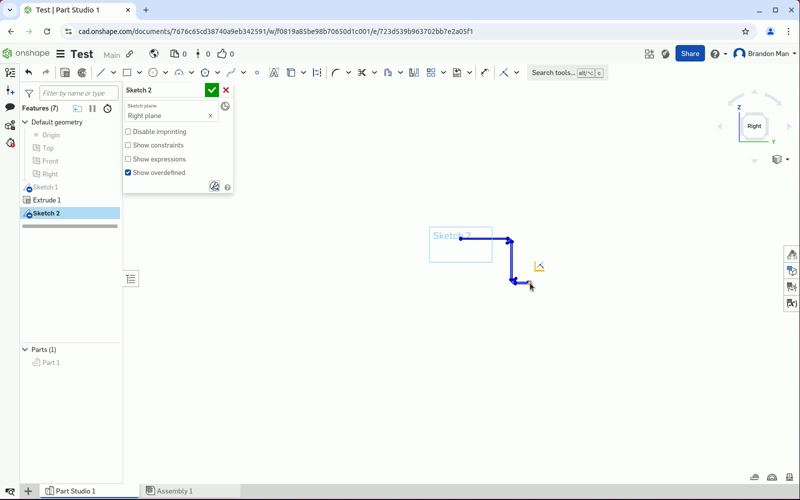
mouse_move(73, 352)
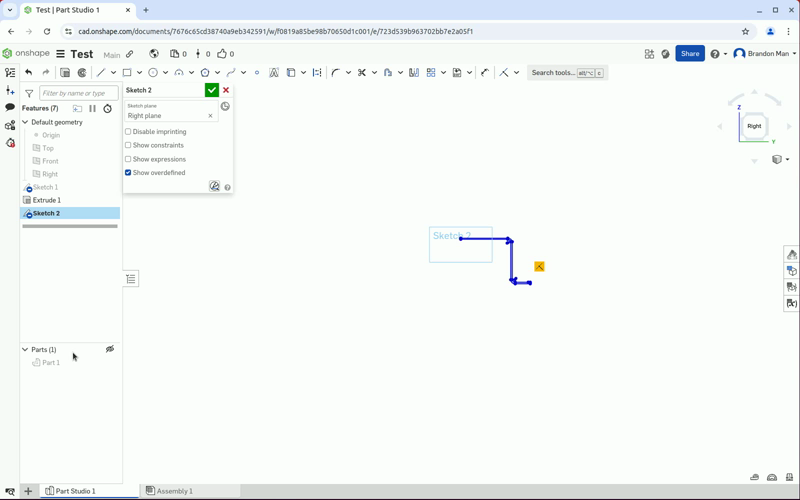
key(shift+y)
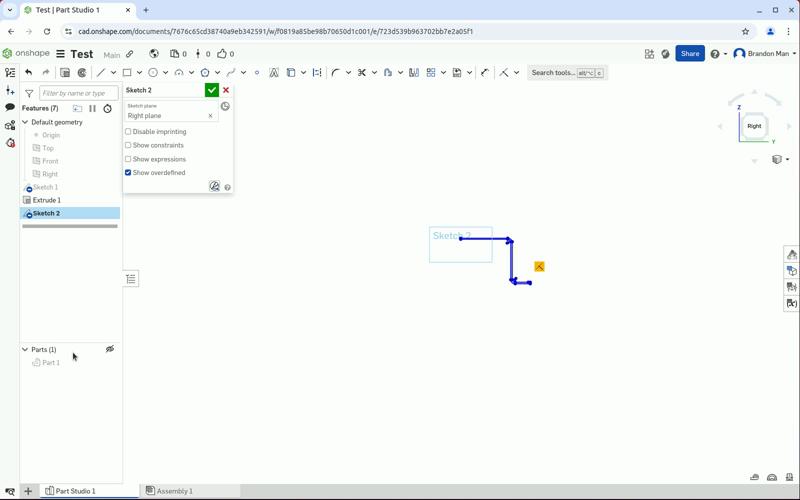
key(shift+e)
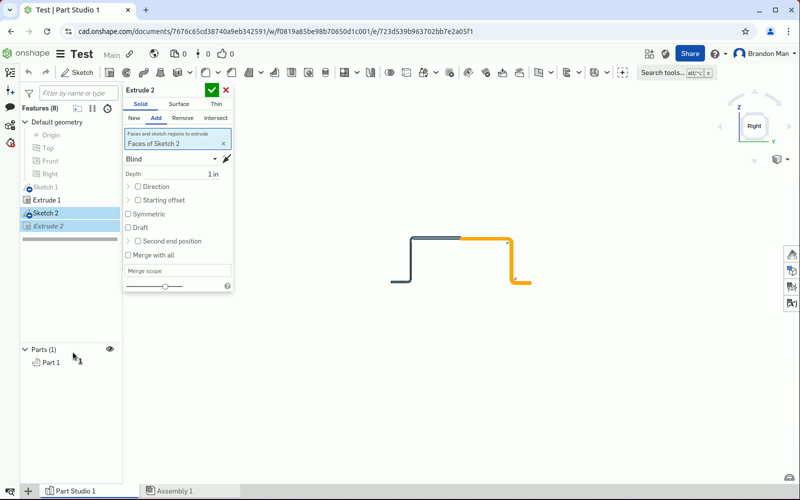
mouse_move(143, 106)
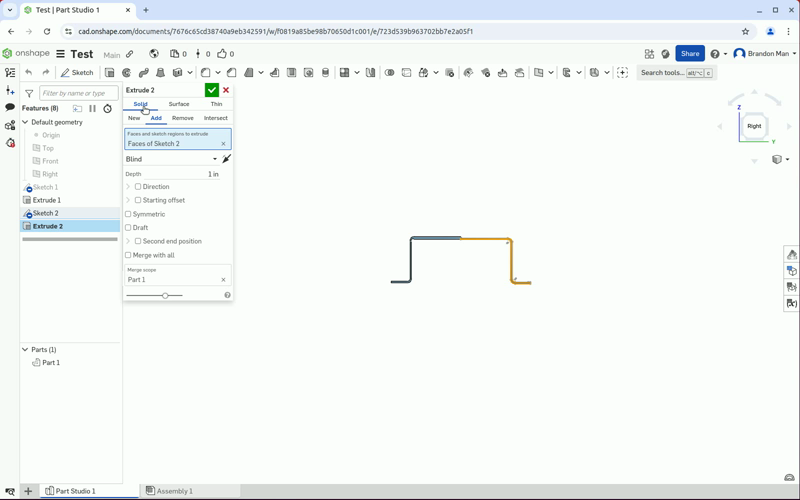
click(143, 106)
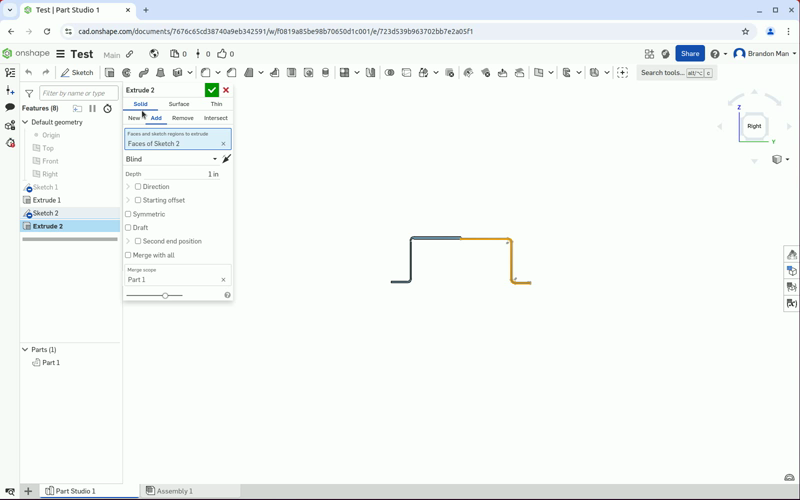
mouse_move(137, 120)
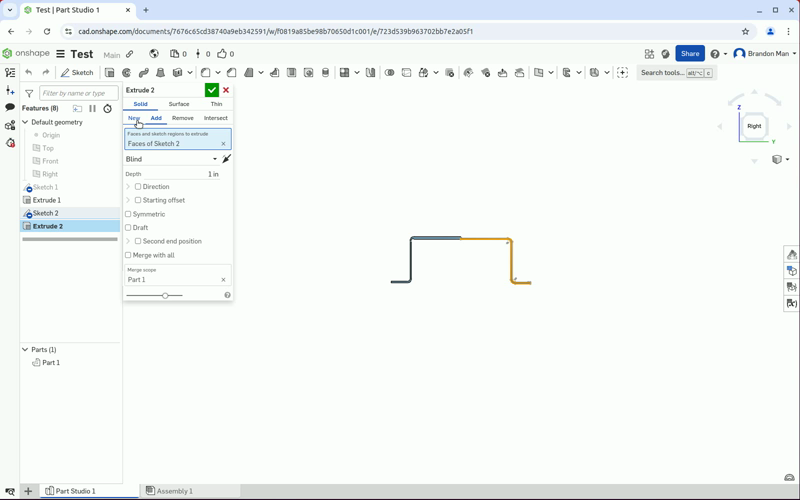
click(137, 120)
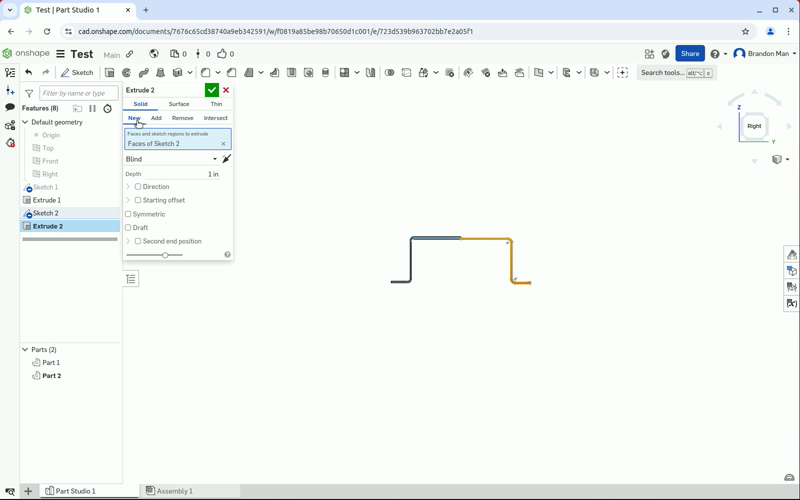
key(tab, 4)
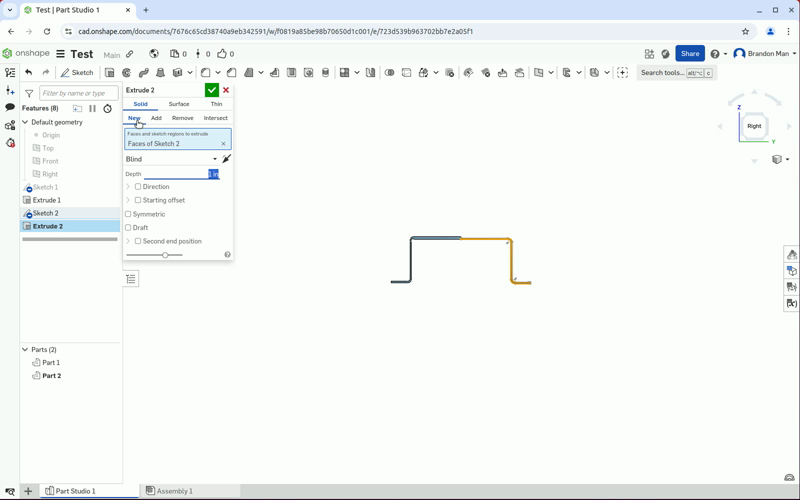
text(46.216)
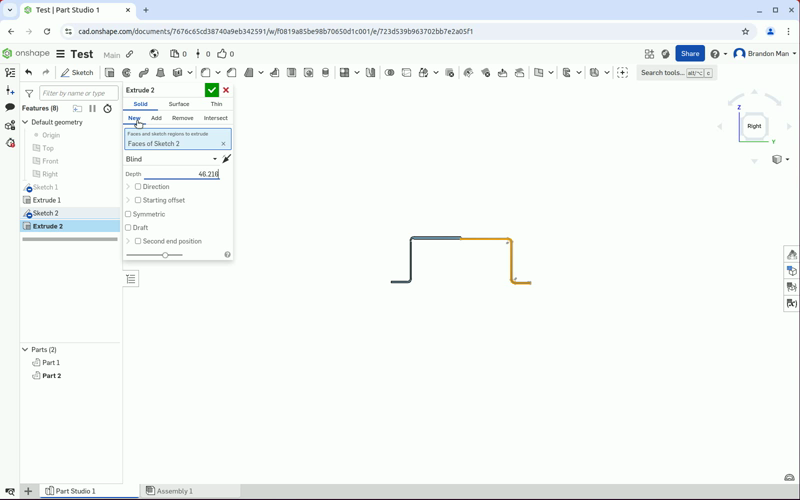
key(tab, 3)
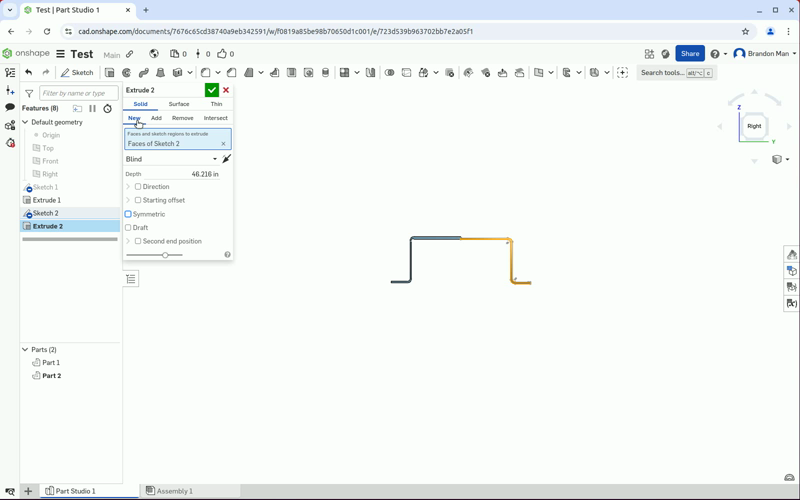
key(space)
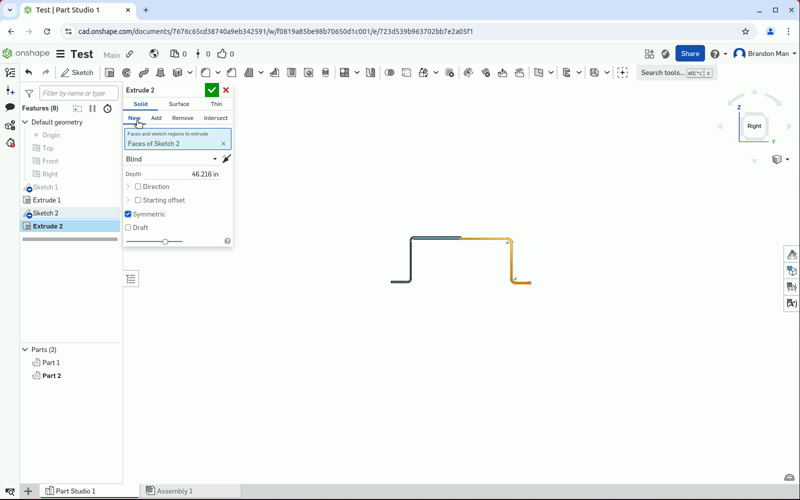
key(enter)
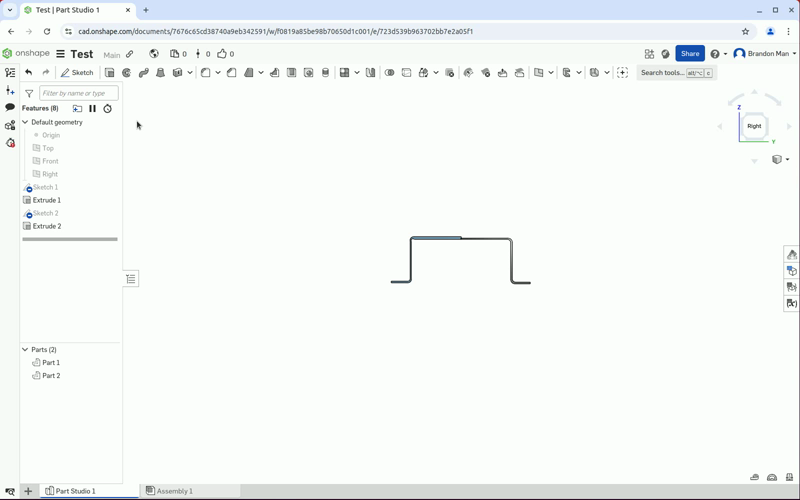
key(shift+h)
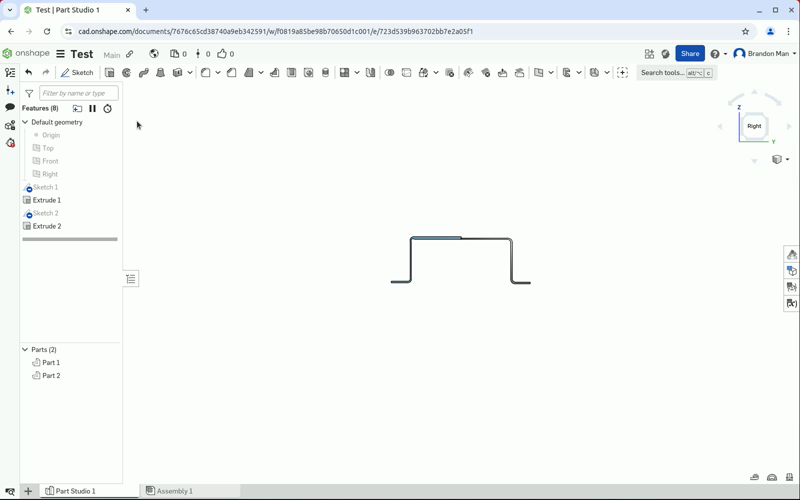
key(shift+h)
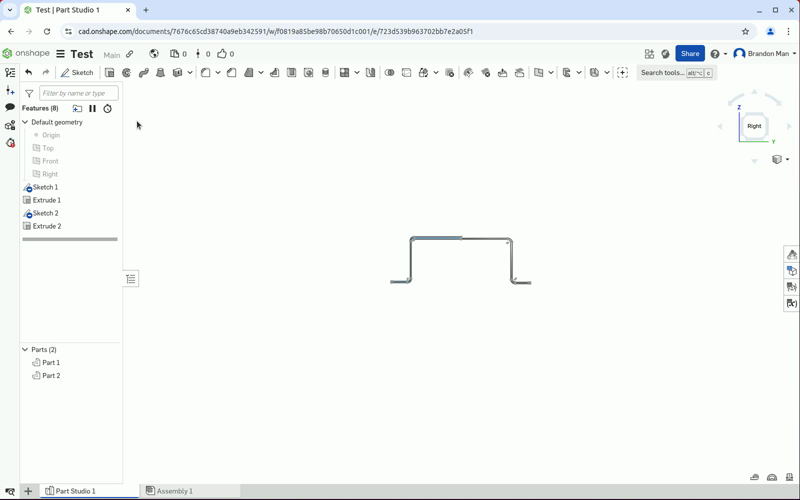
key(shift+7)
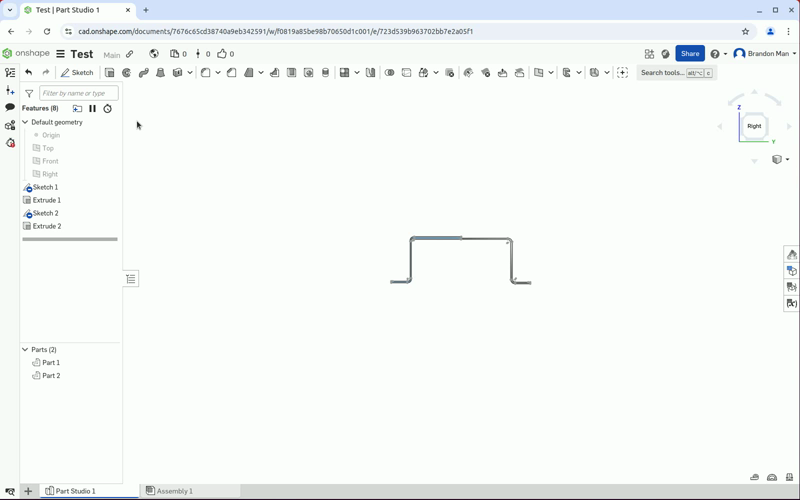
key(right, 2)
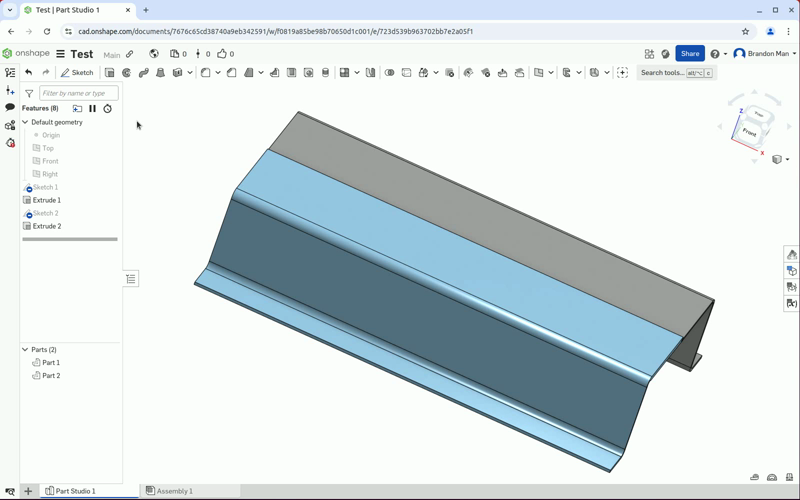
key(down, 2)
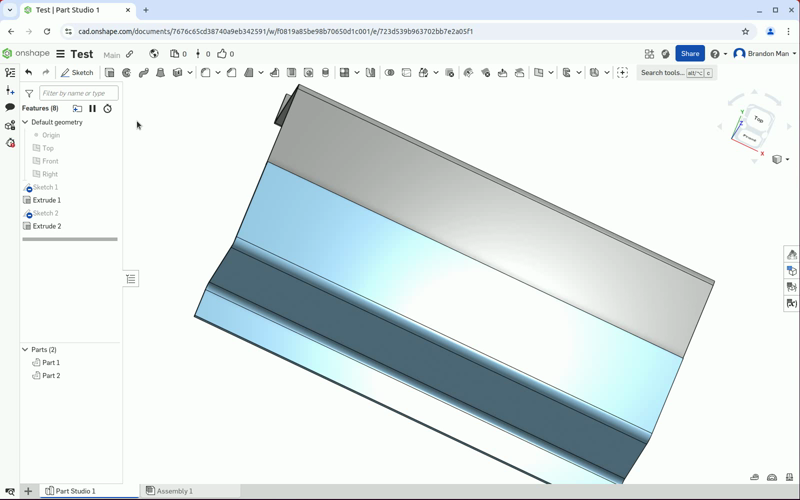
key(up, 2)
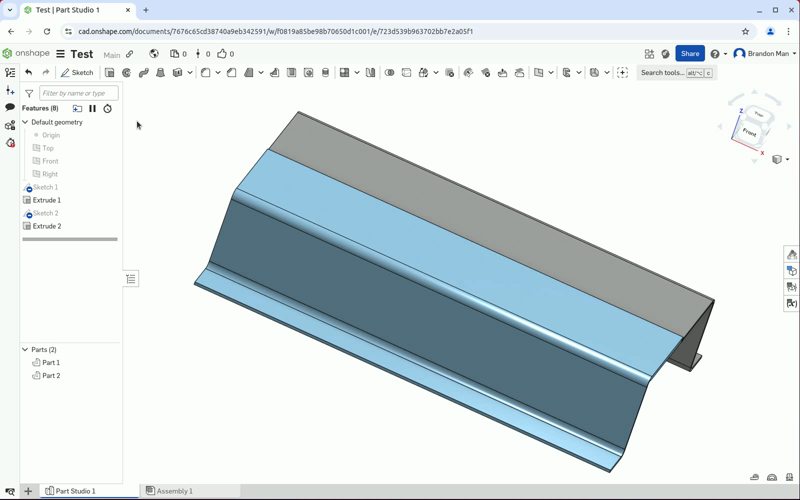
key(left, 2)
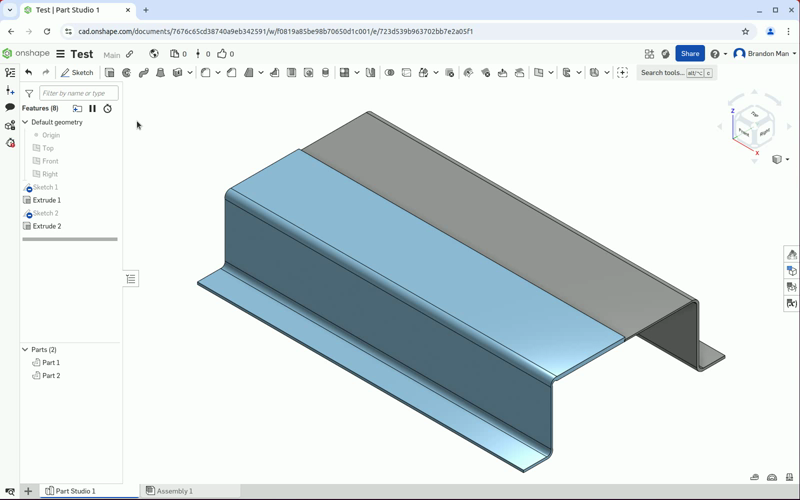
mouse_move(73, 189)
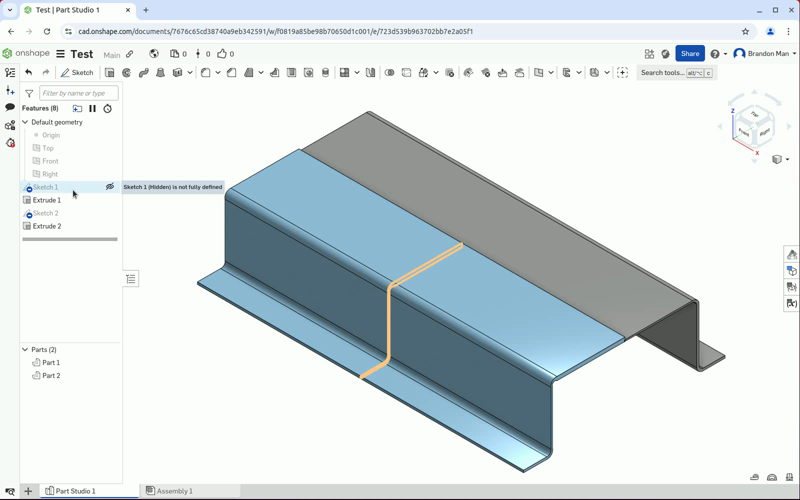
click(73, 189)